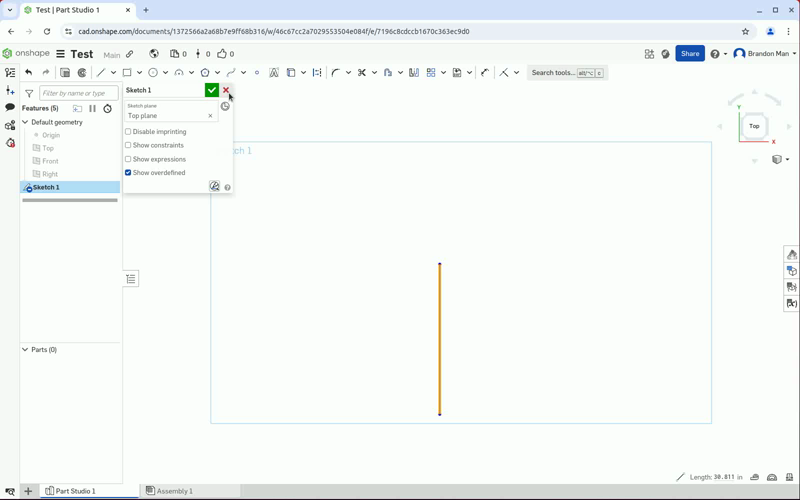
key(shift+h)
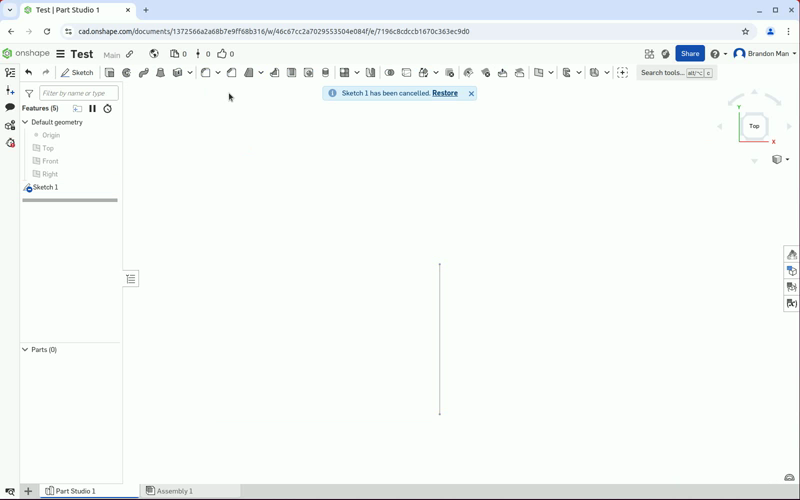
key(shift+s)
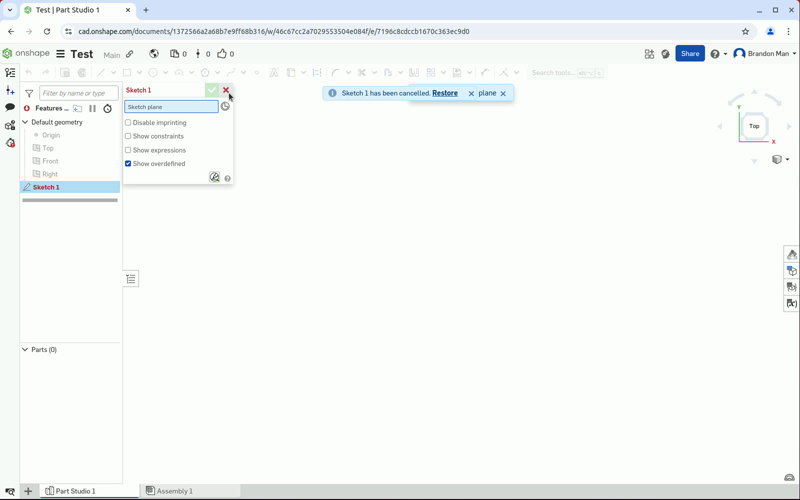
mouse_move(73, 150)
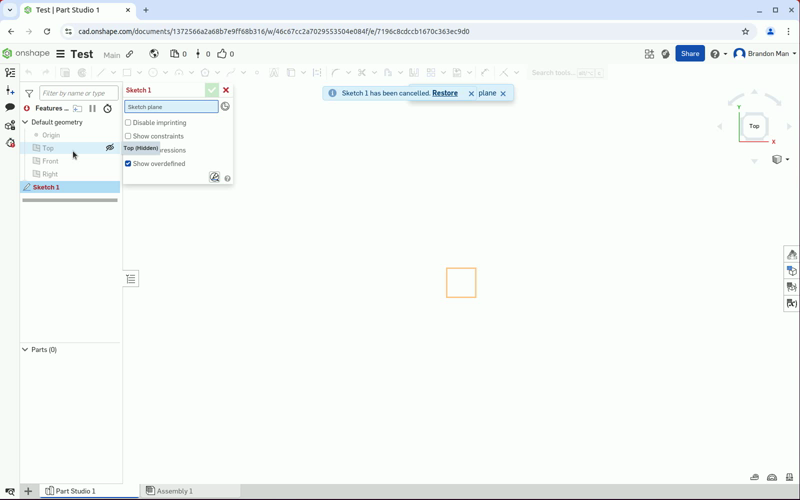
click(73, 150)
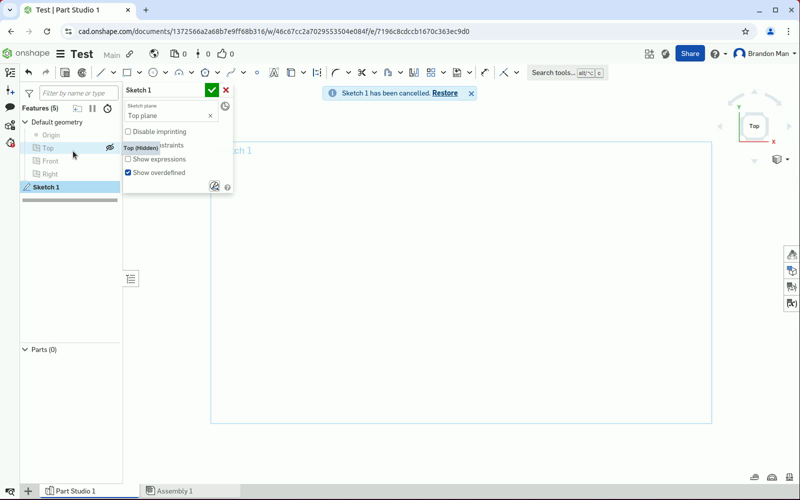
mouse_move(73, 352)
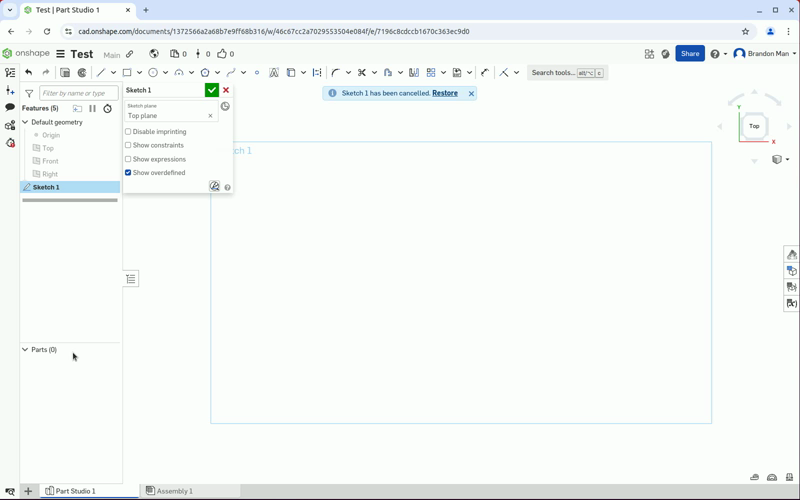
key(y)
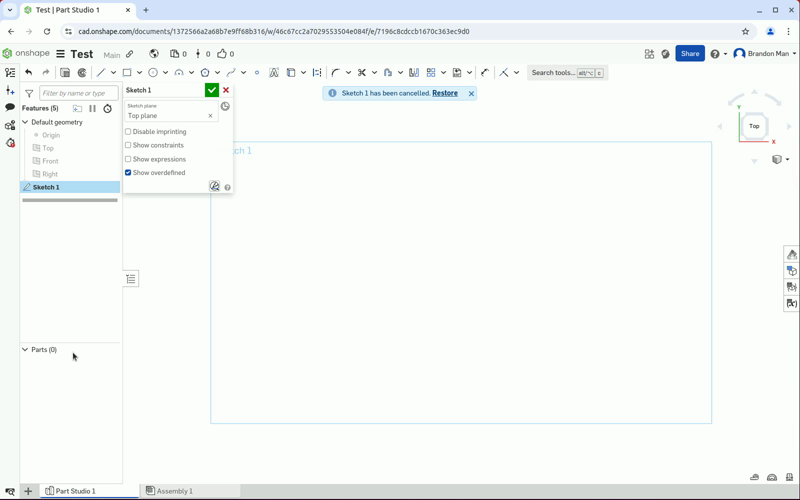
key(a)
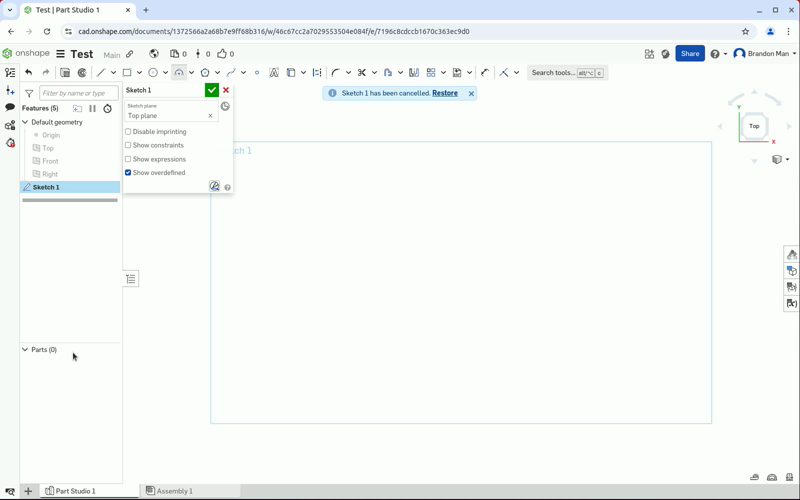
key_down(shift)
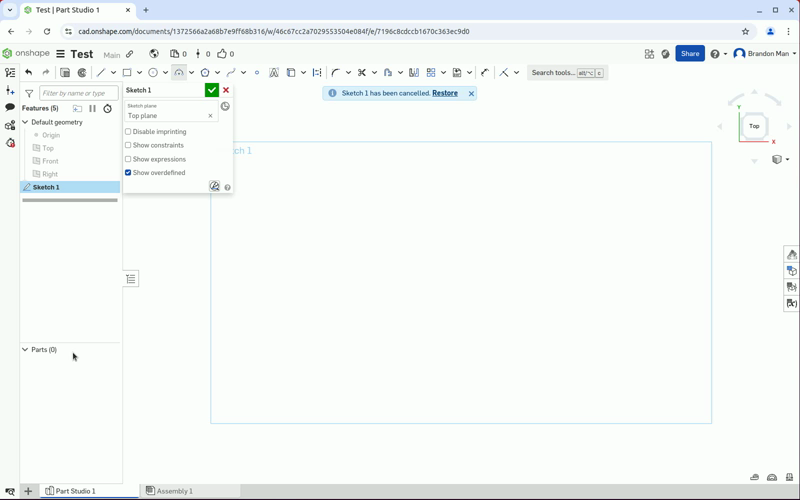
mouse_move(437, 297)
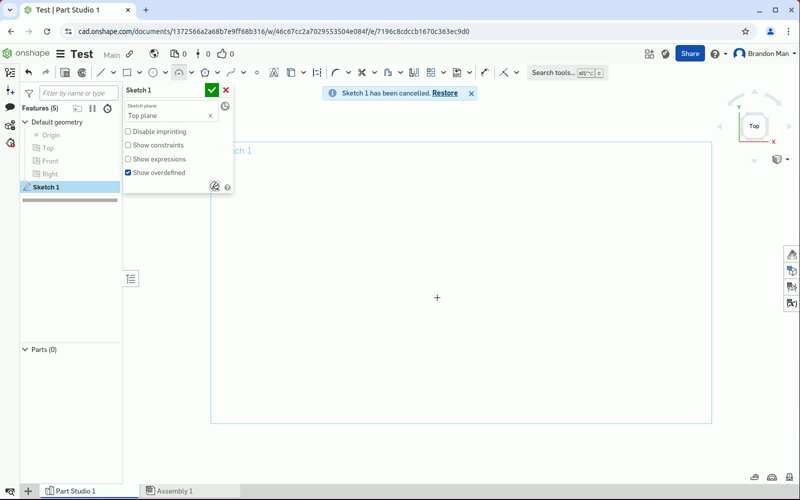
click(437, 297)
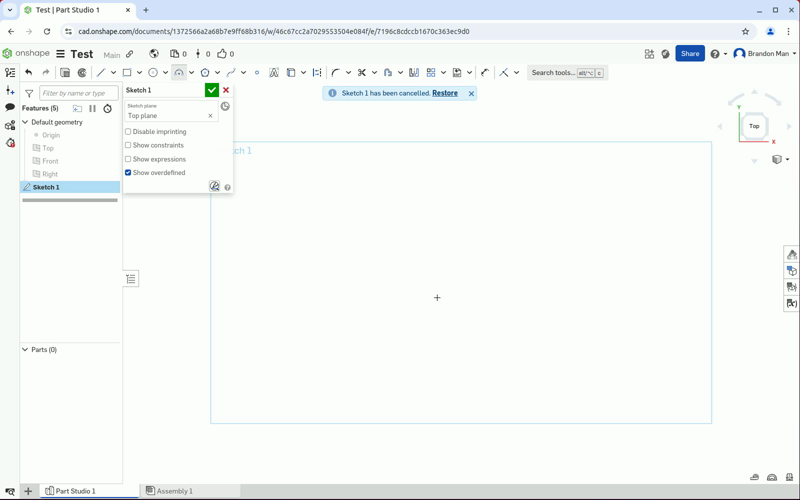
key_up(shift)
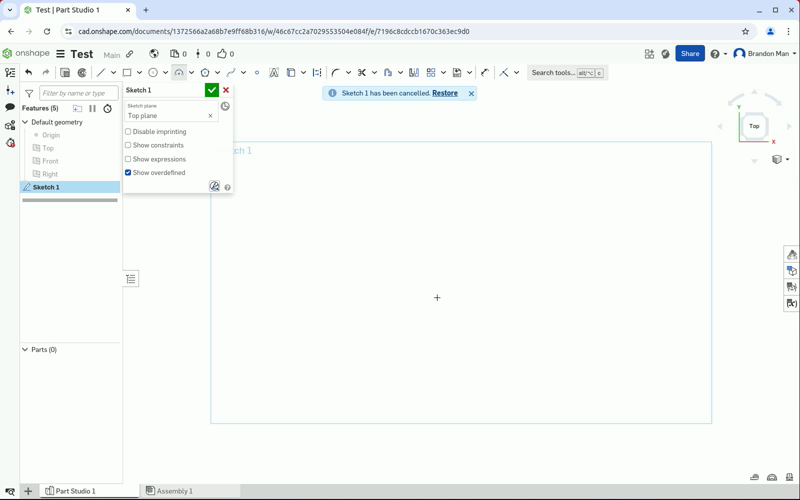
key_down(shift)
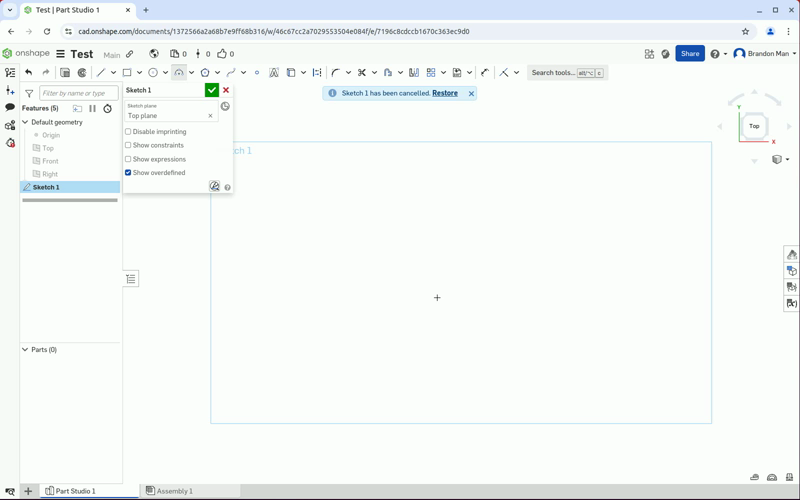
mouse_move(442, 302)
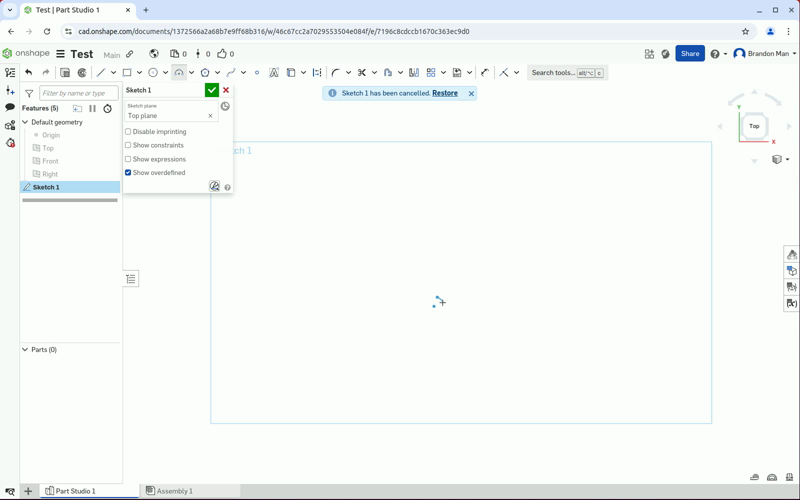
click(442, 302)
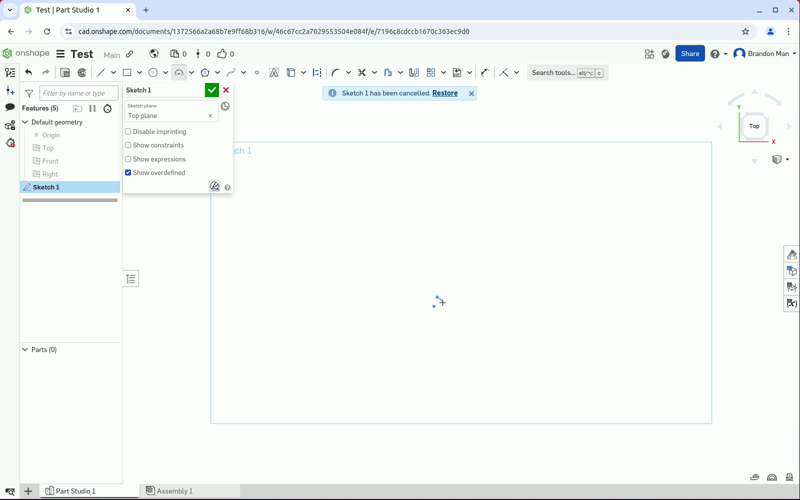
mouse_move(438, 300)
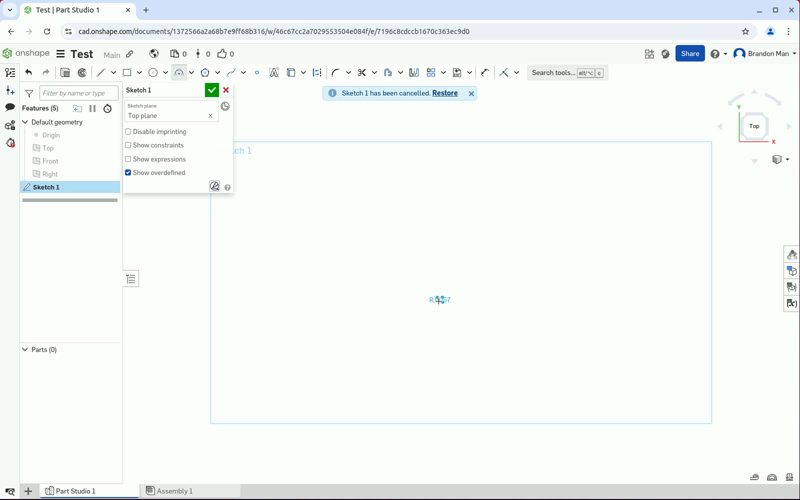
click(438, 300)
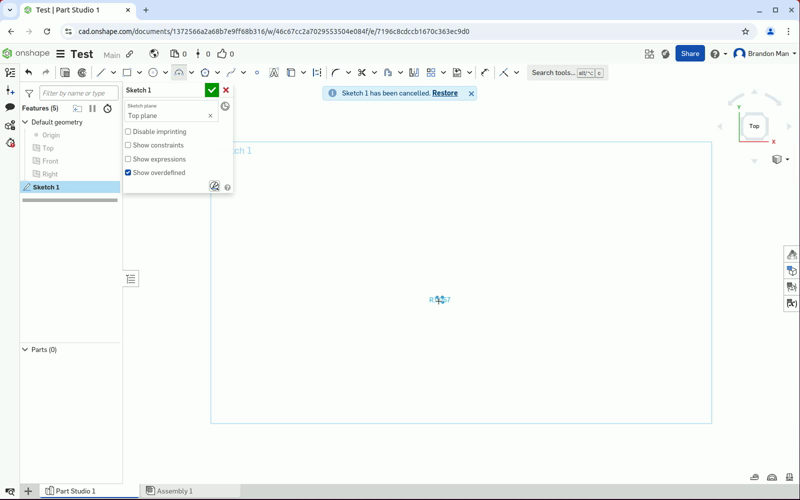
key_up(shift)
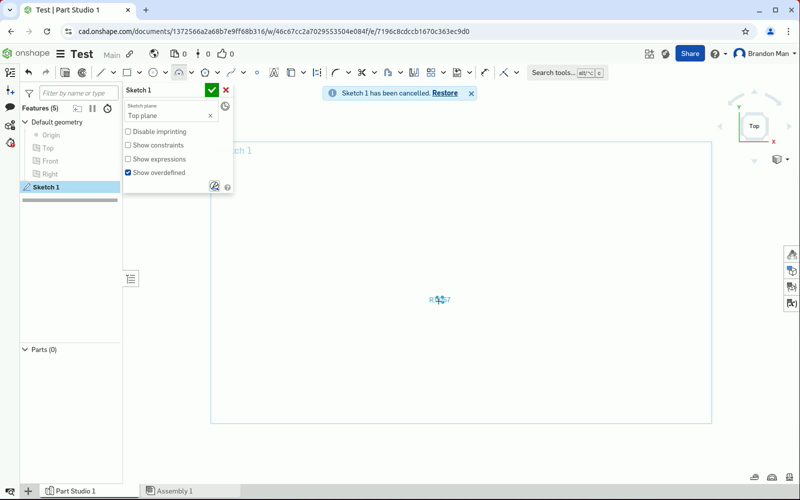
key(esc)
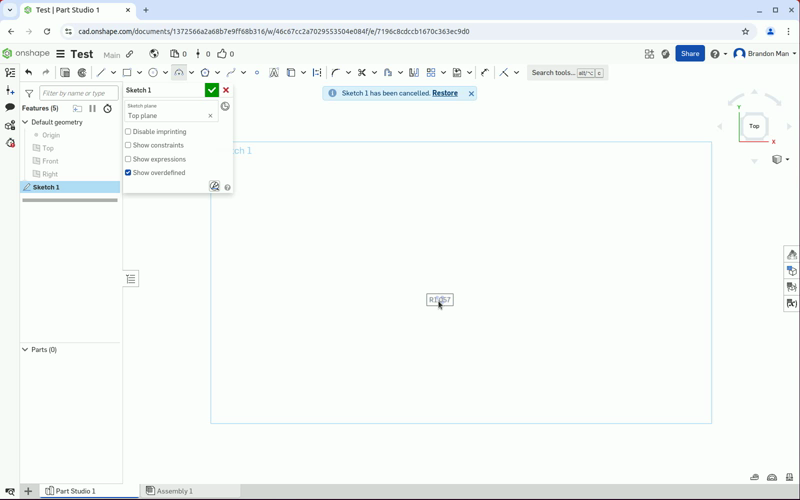
key(l)
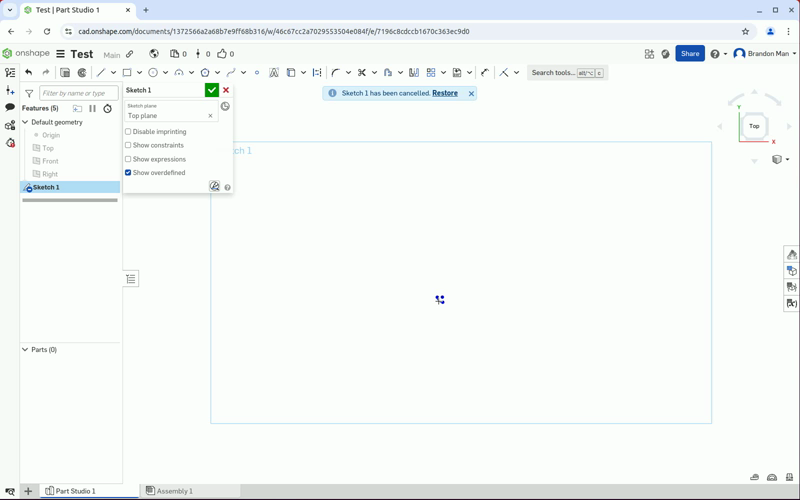
mouse_move(442, 302)
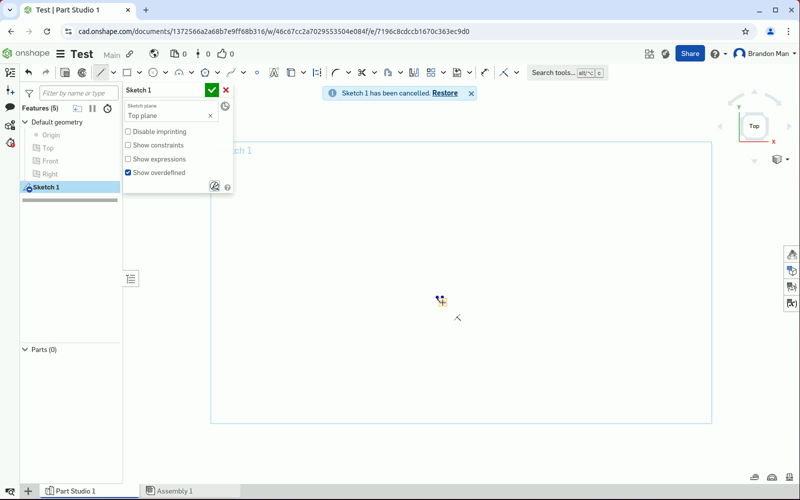
scroll(6)
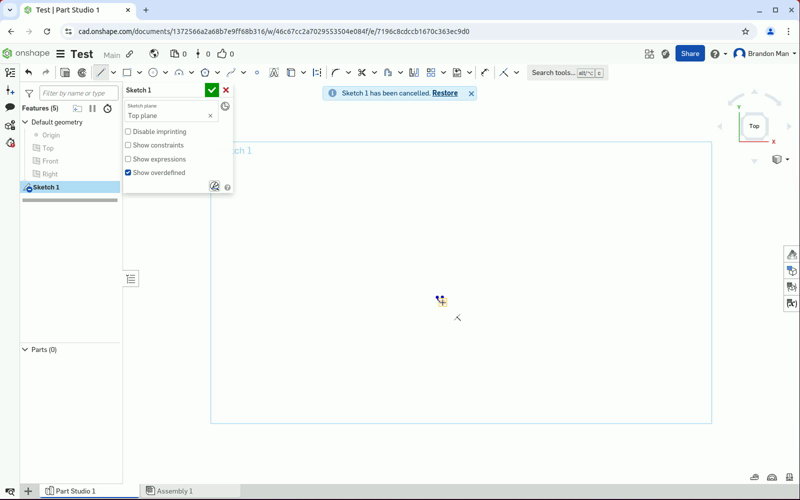
scroll(6)
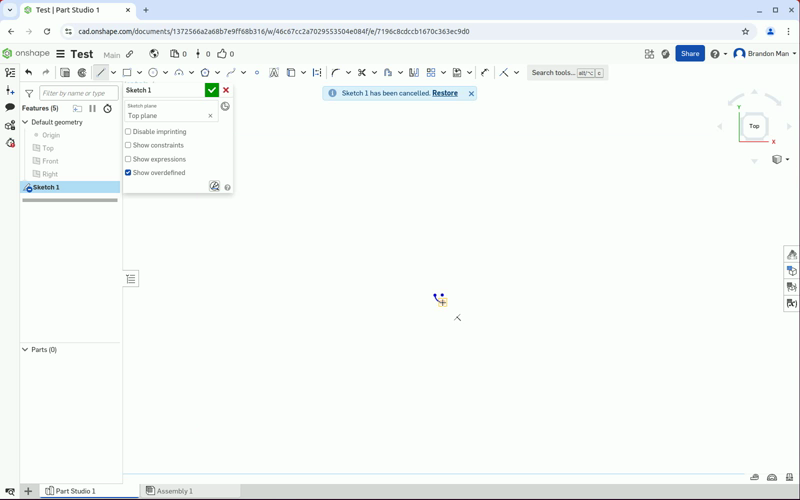
scroll(6)
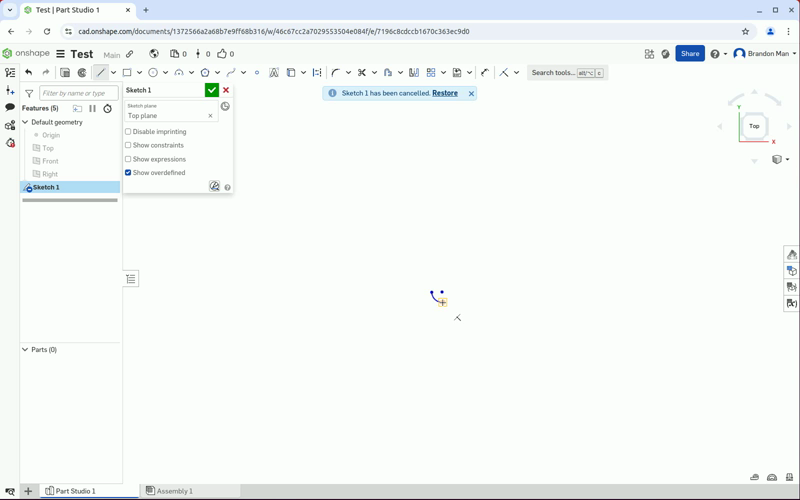
scroll(6)
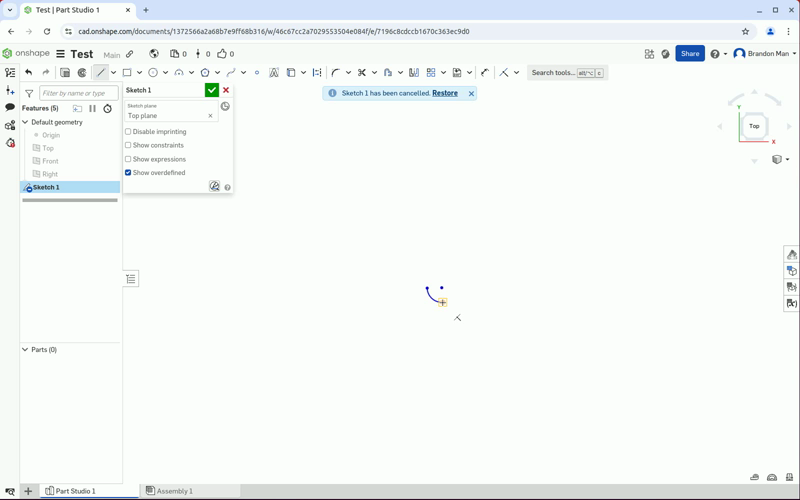
scroll(6)
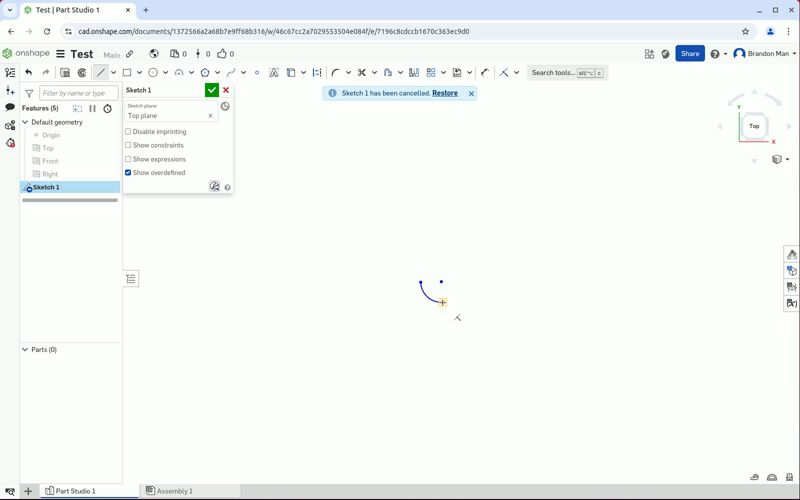
scroll(6)
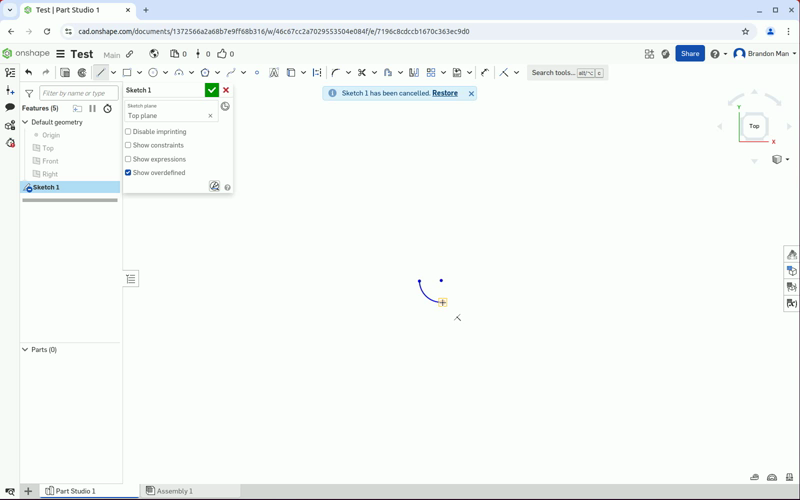
scroll(6)
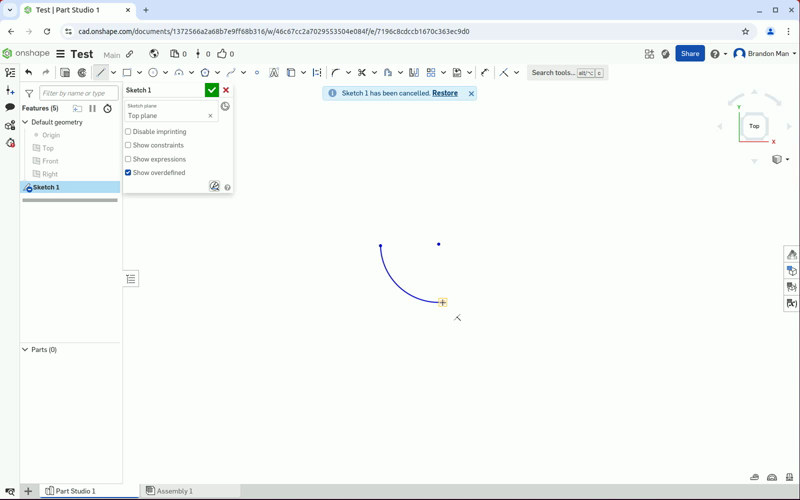
click(442, 302)
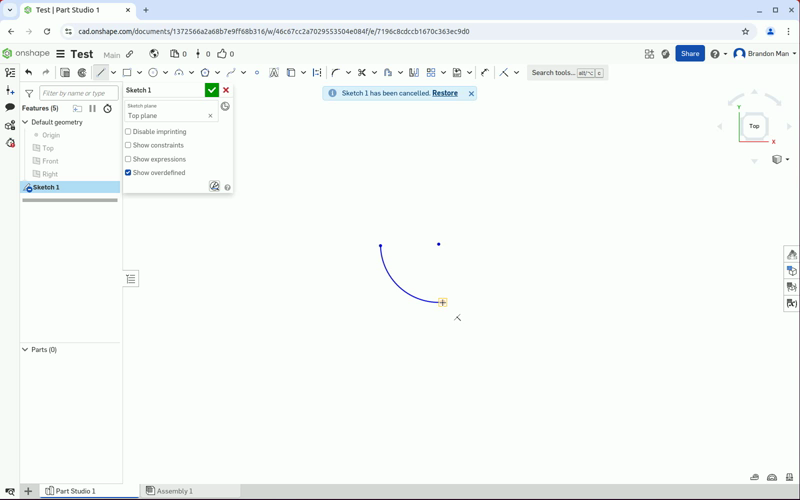
scroll(-6)
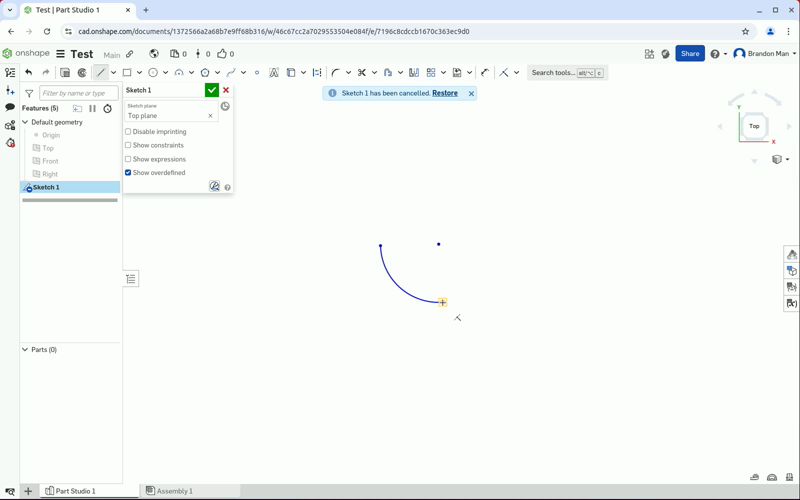
scroll(-6)
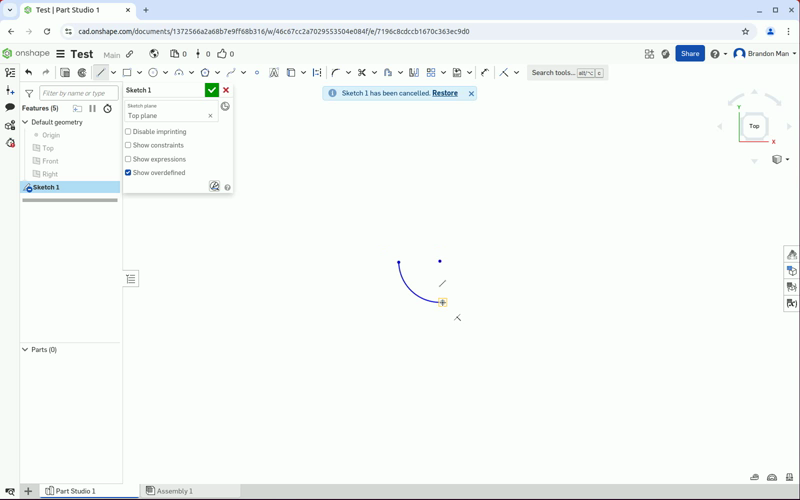
scroll(-6)
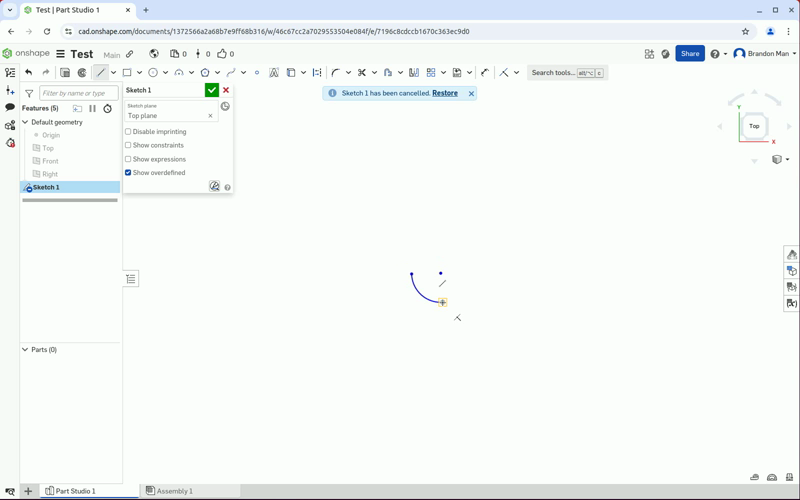
scroll(-6)
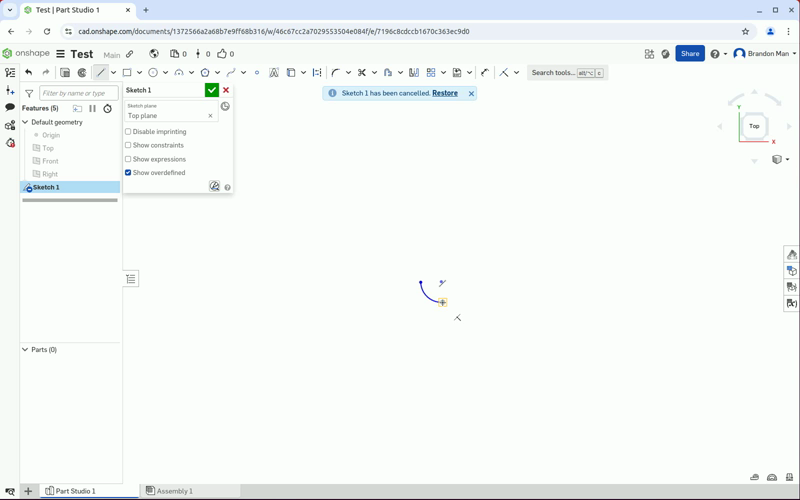
scroll(-6)
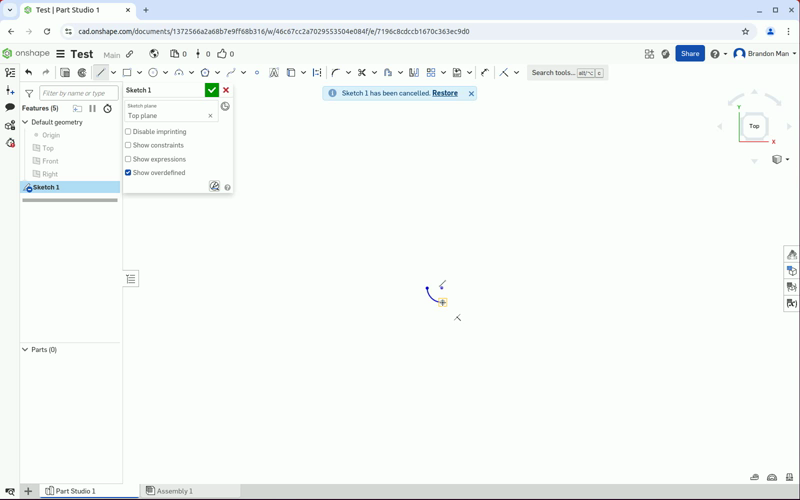
scroll(-6)
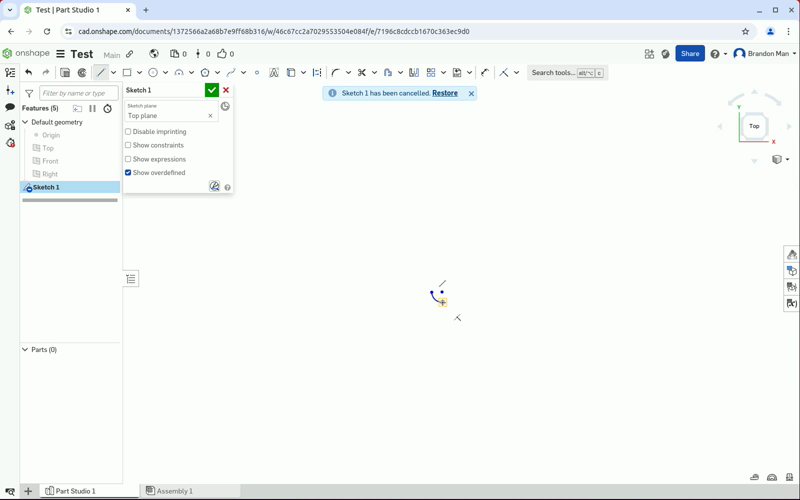
scroll(-6)
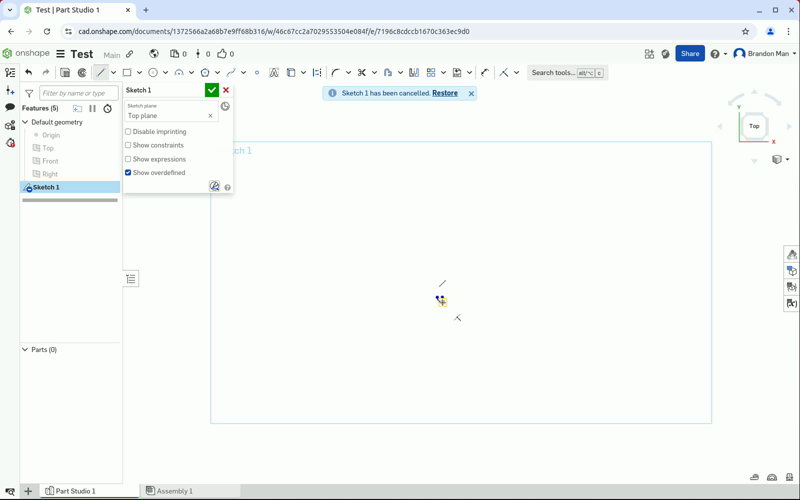
key_down(shift)
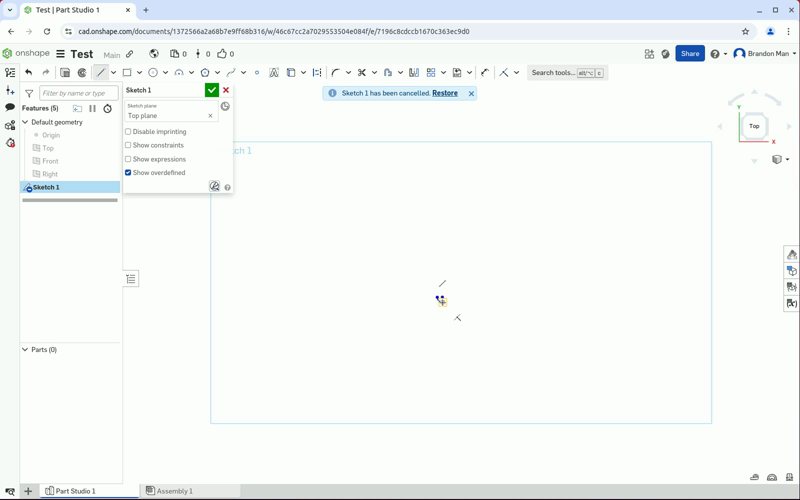
mouse_move(472, 302)
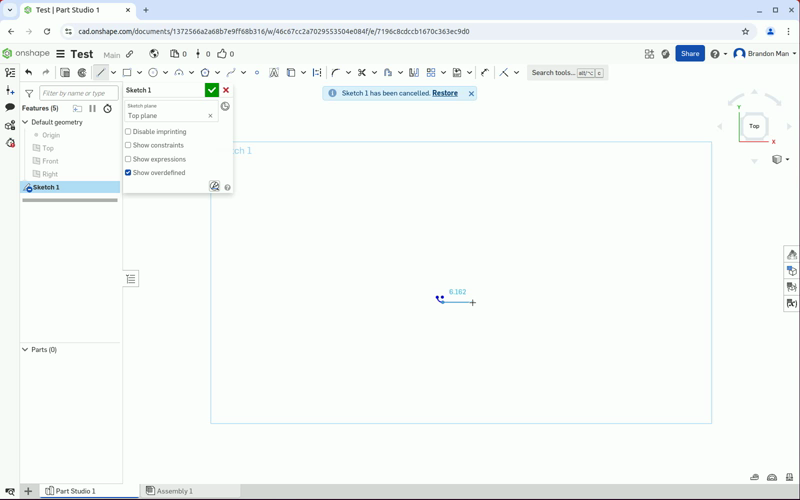
mouse_move(478, 302)
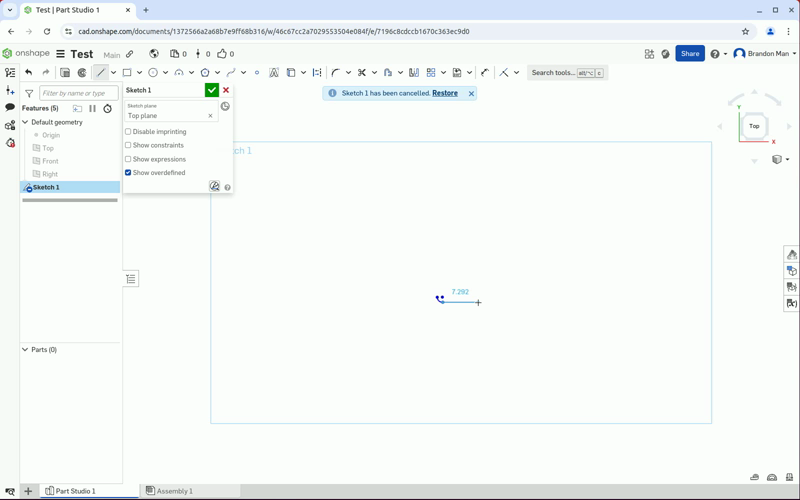
click(478, 302)
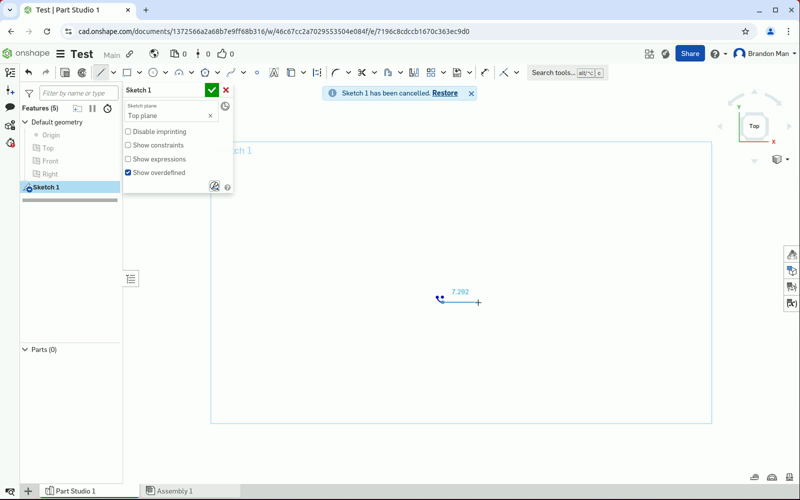
key_up(shift)
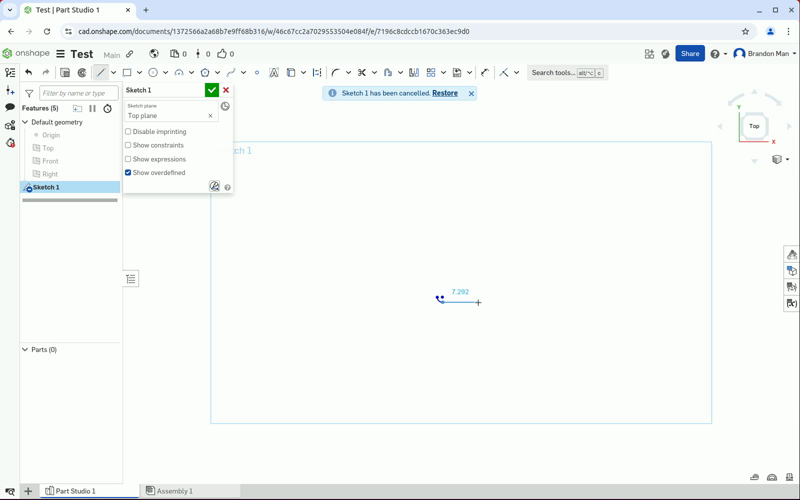
key_down(shift)
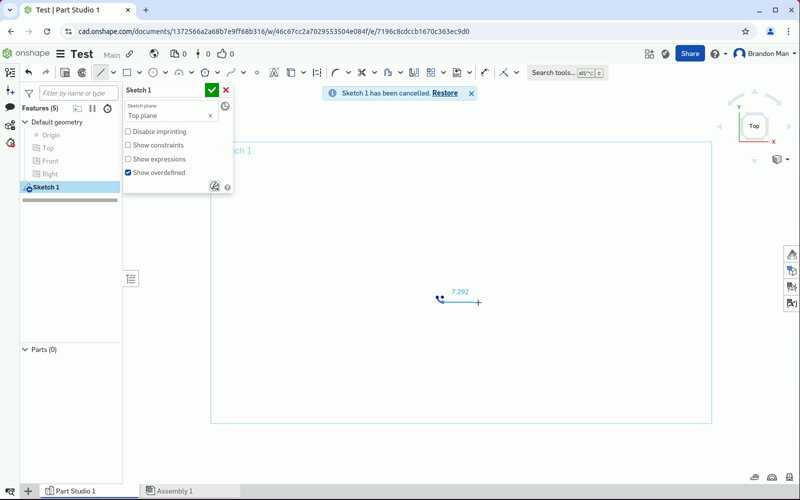
mouse_move(508, 302)
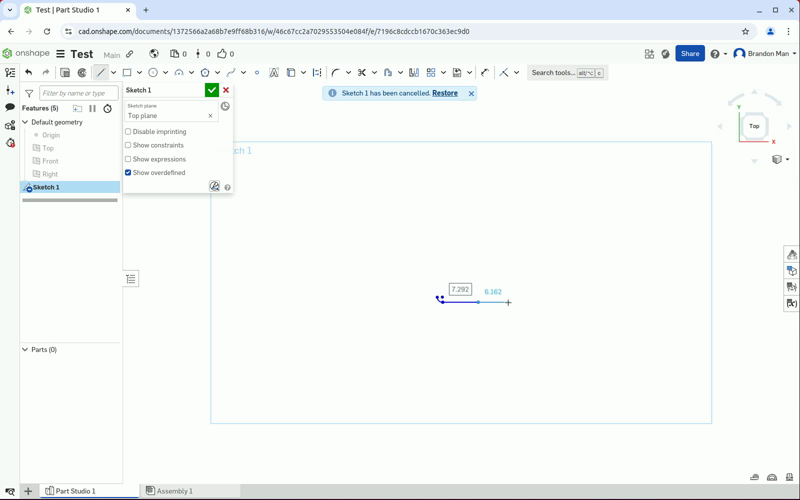
mouse_move(488, 302)
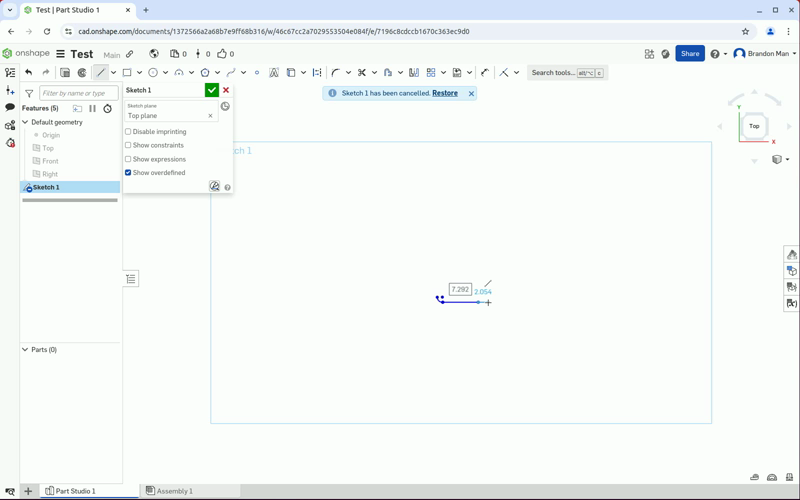
click(488, 302)
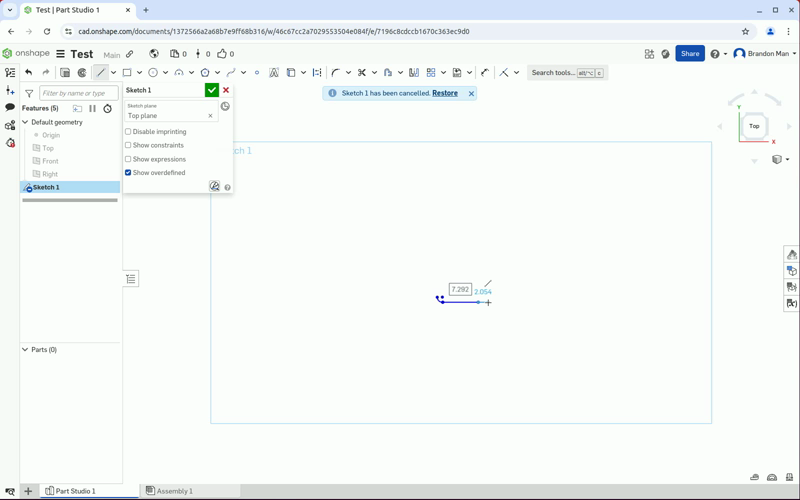
key_up(shift)
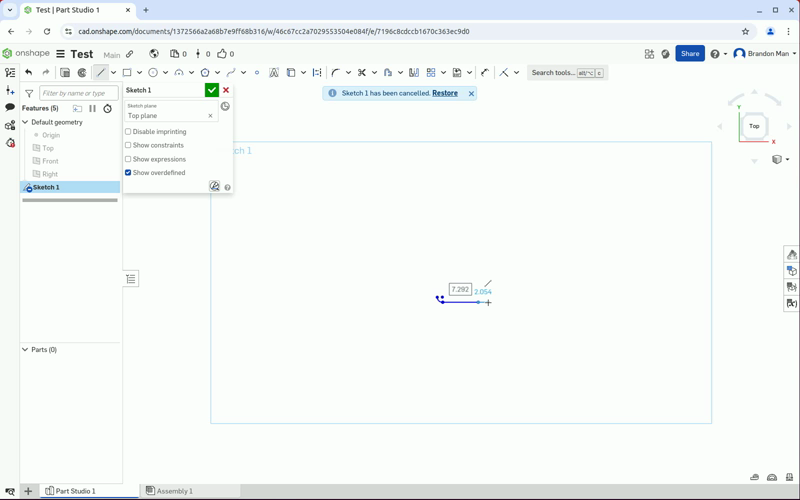
key_down(shift)
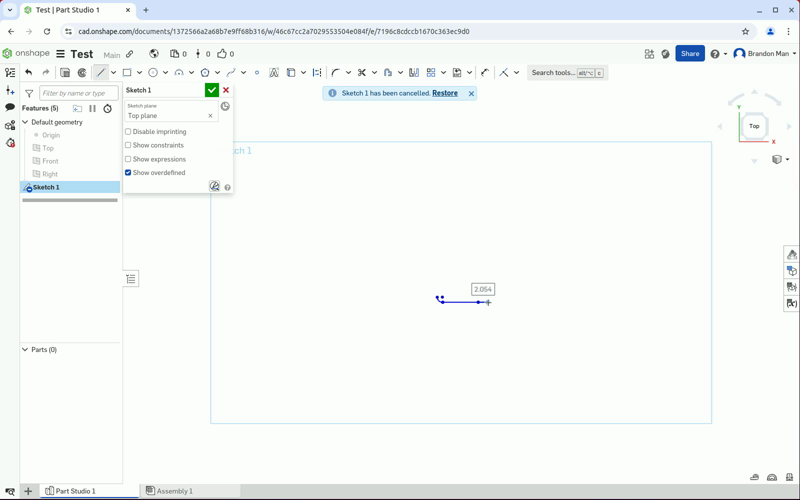
mouse_move(518, 302)
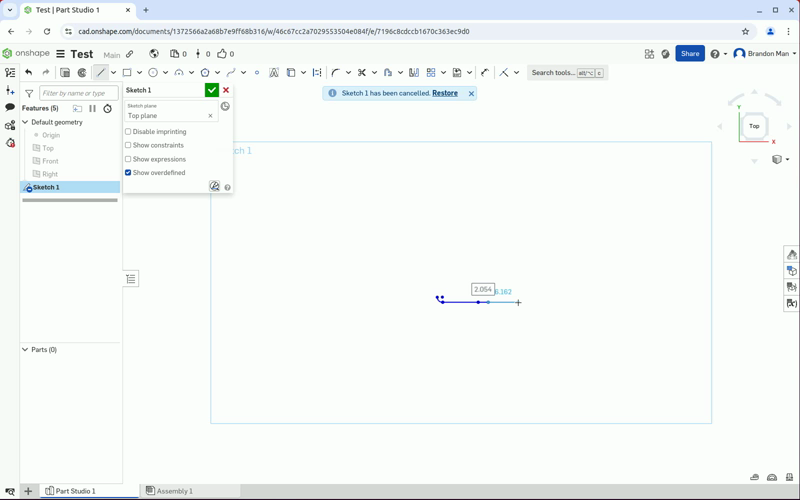
mouse_move(488, 291)
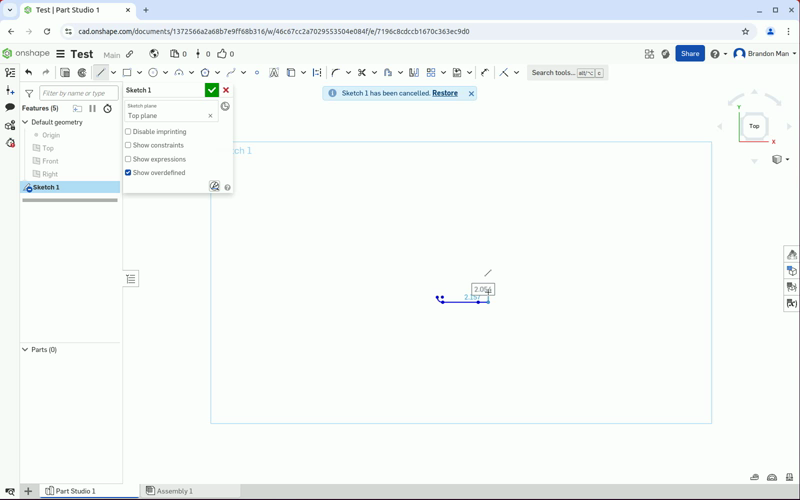
click(488, 291)
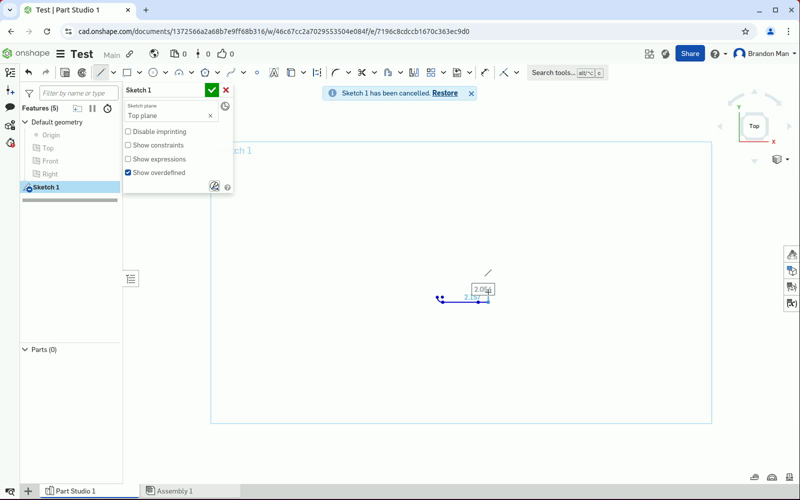
key_up(shift)
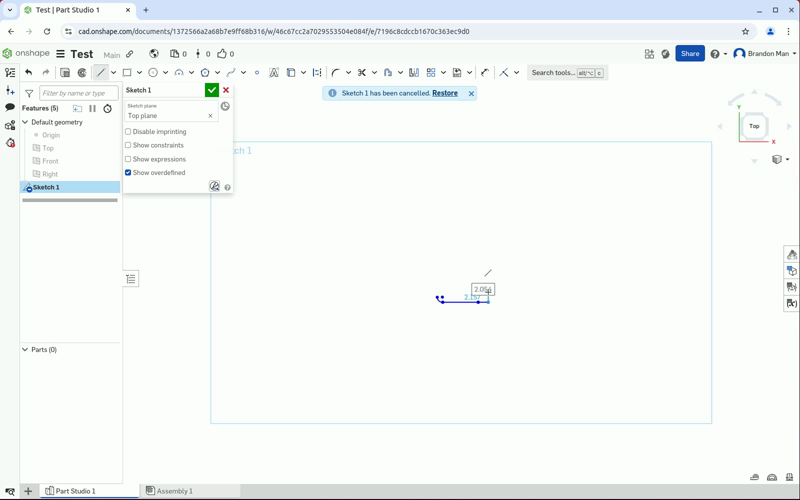
key_down(shift)
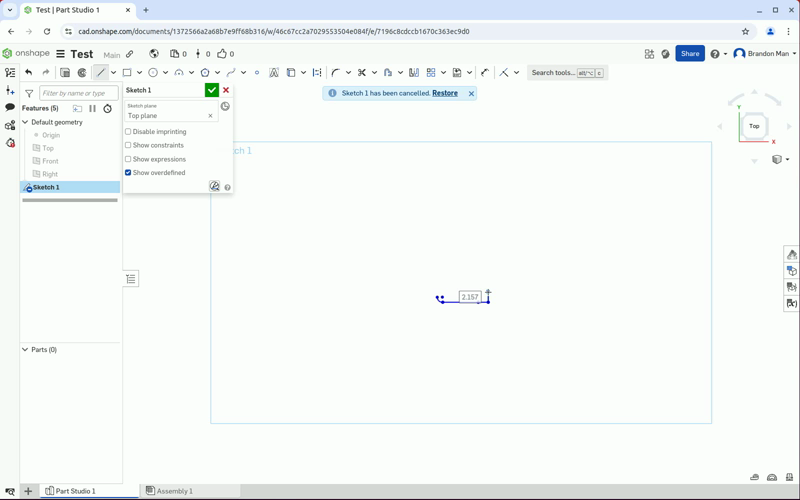
mouse_move(518, 291)
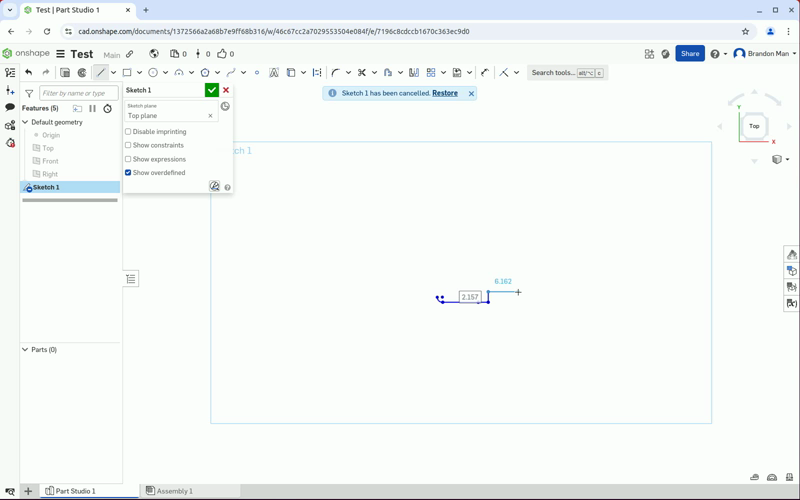
mouse_move(488, 256)
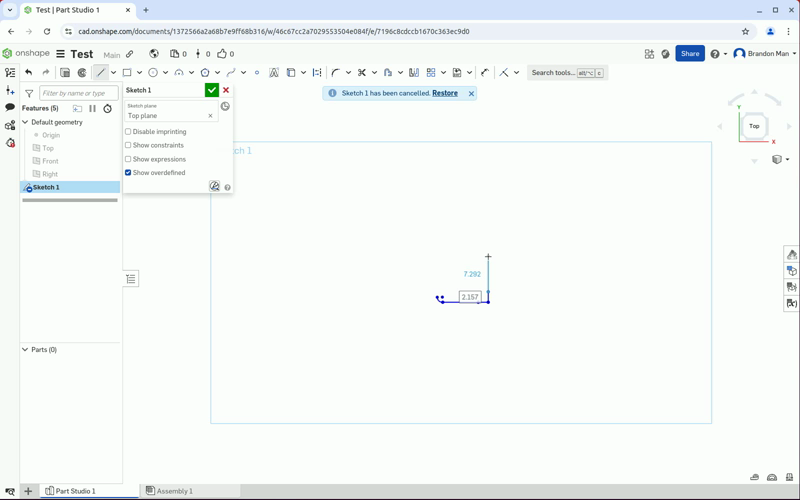
click(488, 256)
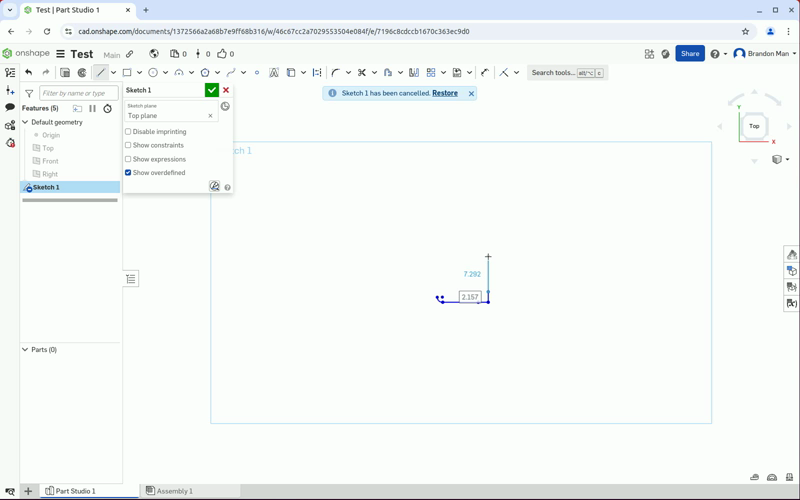
key_up(shift)
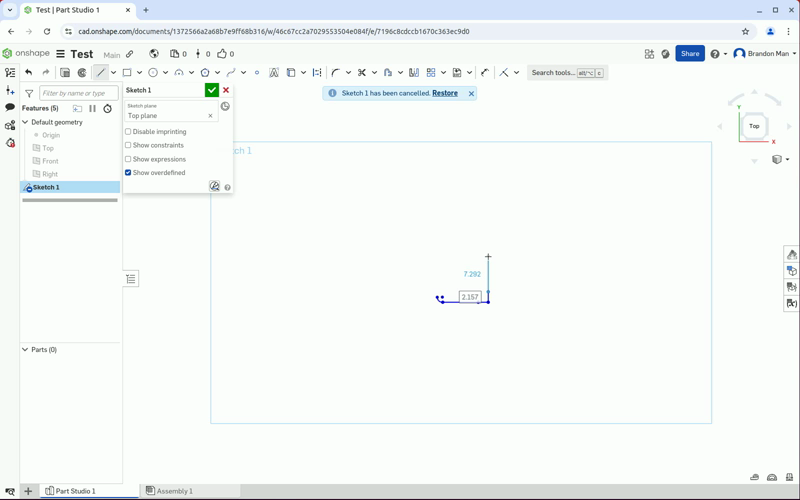
key(esc)
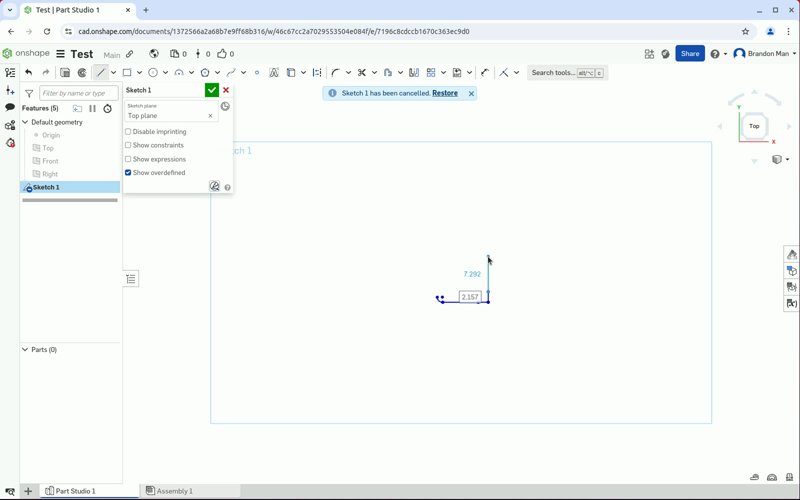
key(a)
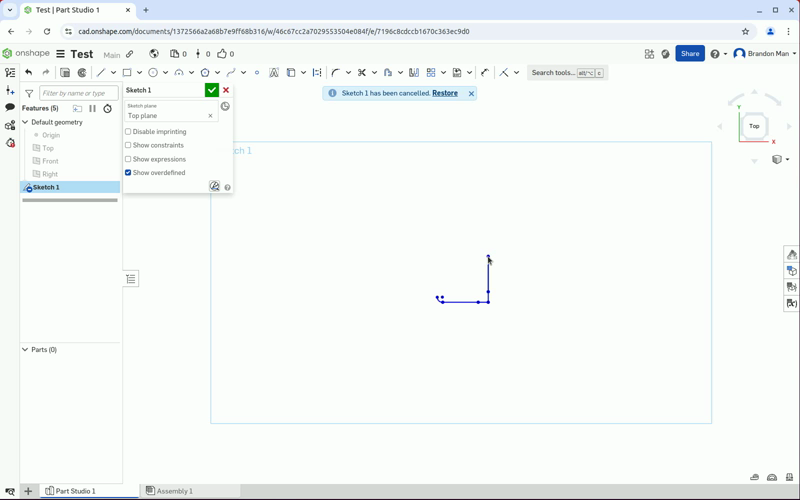
mouse_move(488, 256)
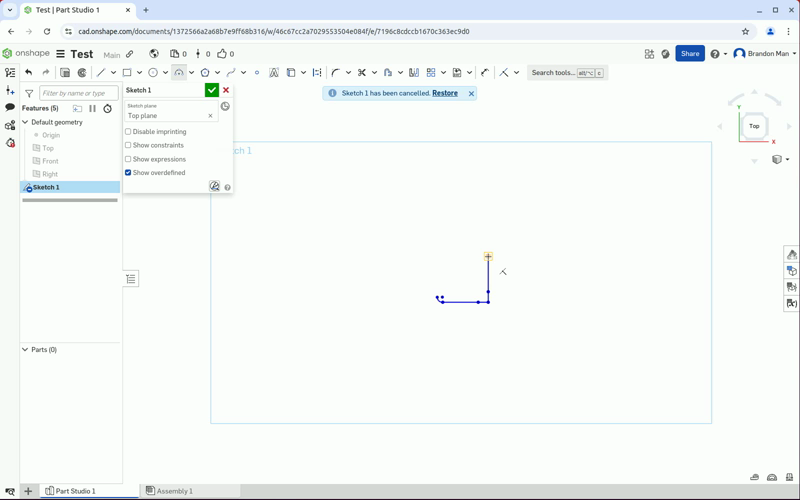
click(488, 256)
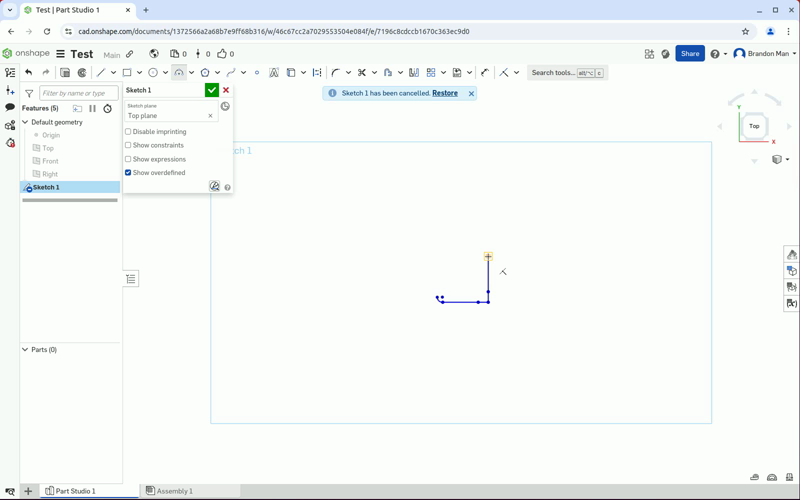
key_down(shift)
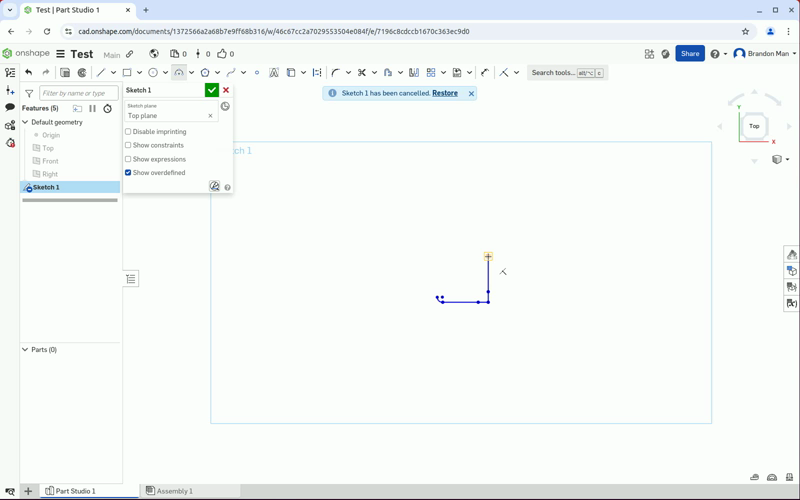
mouse_move(483, 250)
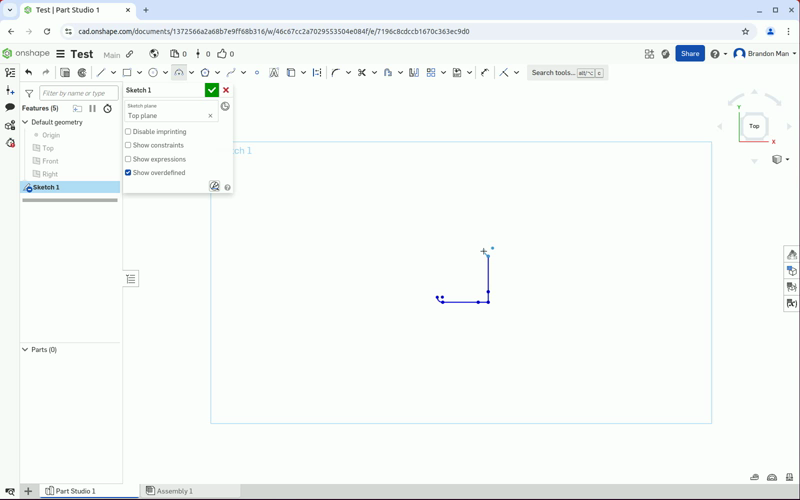
scroll(6)
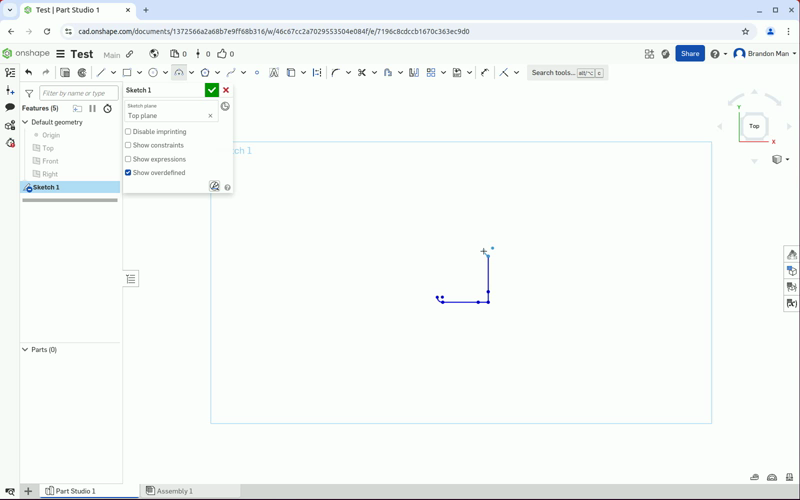
scroll(6)
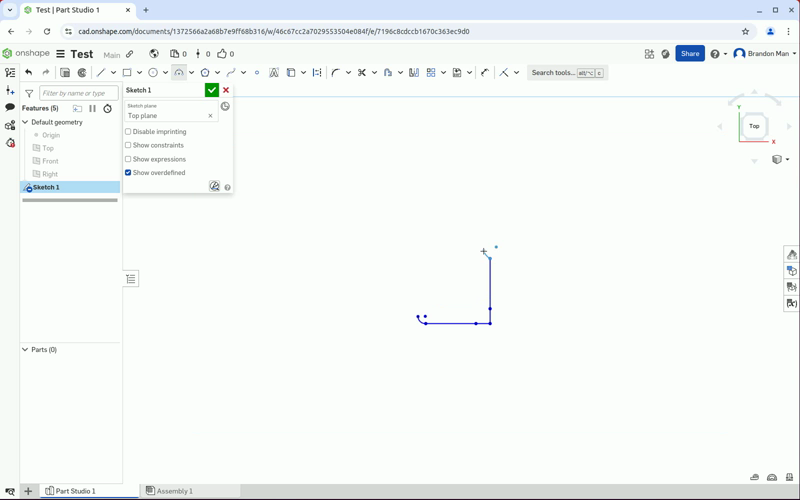
scroll(6)
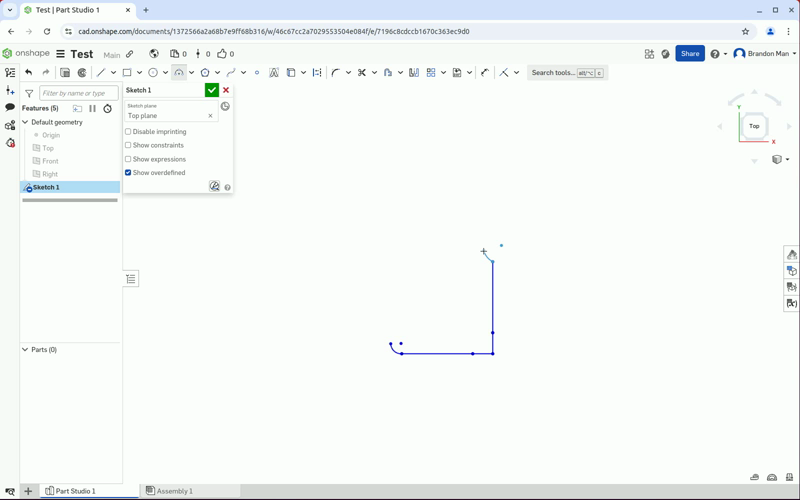
scroll(6)
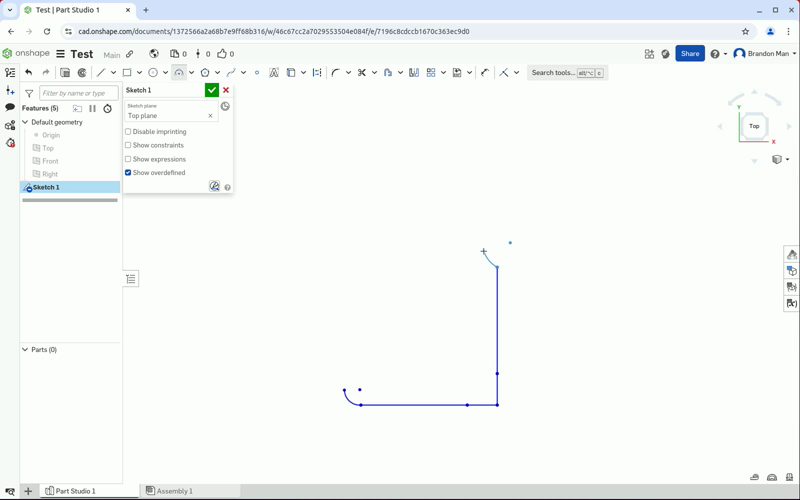
scroll(6)
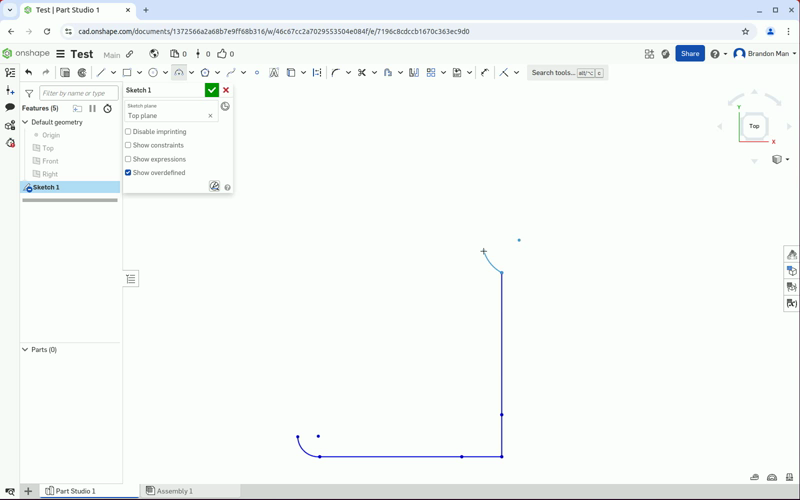
scroll(6)
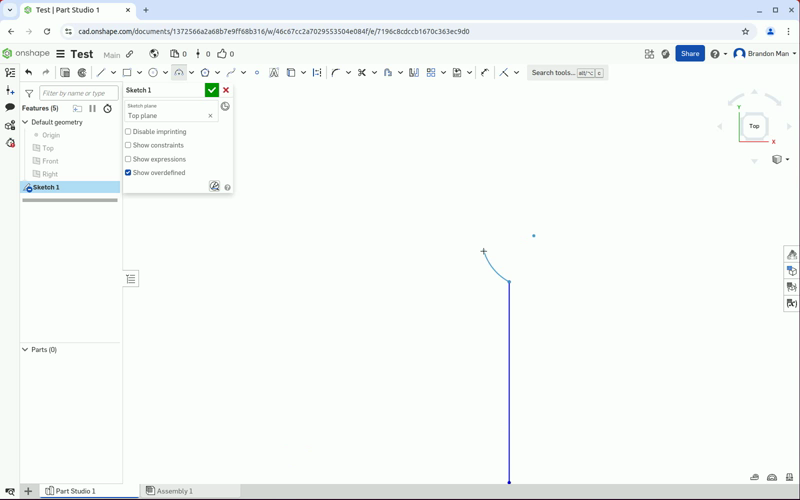
scroll(6)
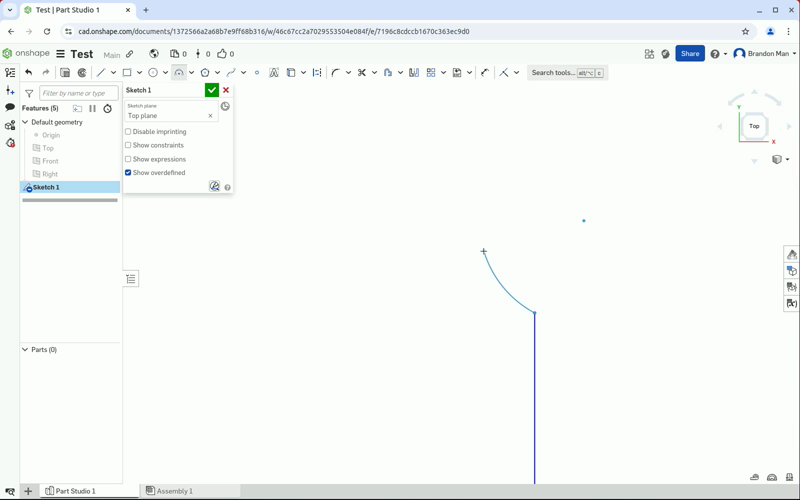
click(483, 250)
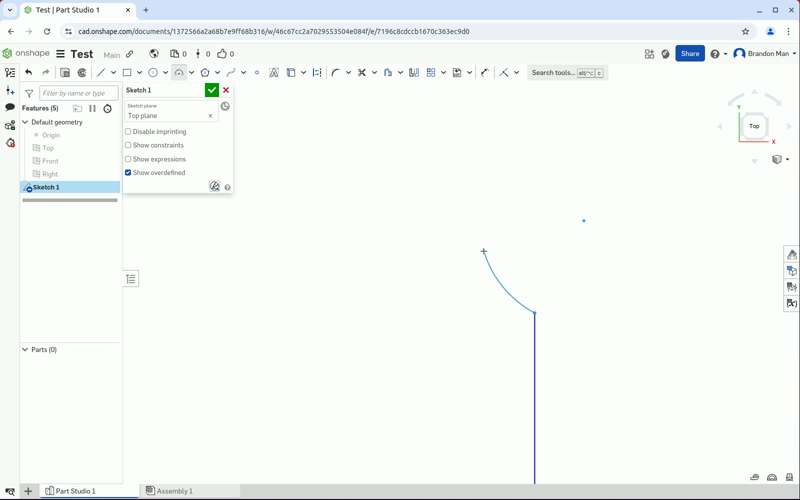
scroll(-6)
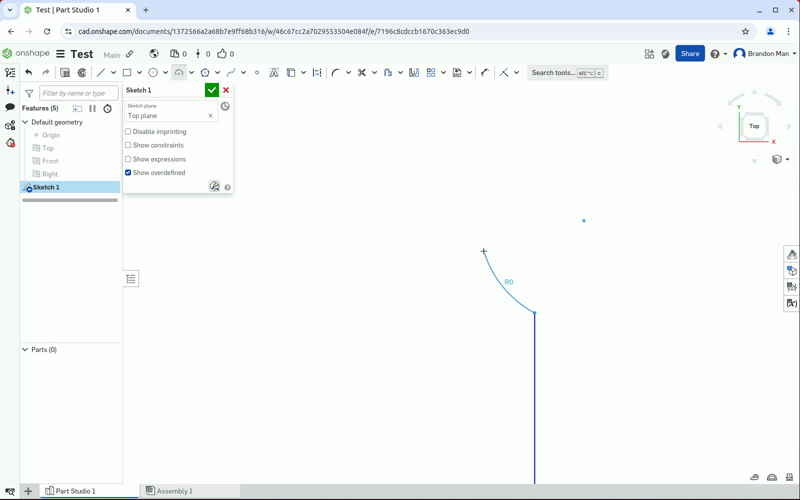
scroll(-6)
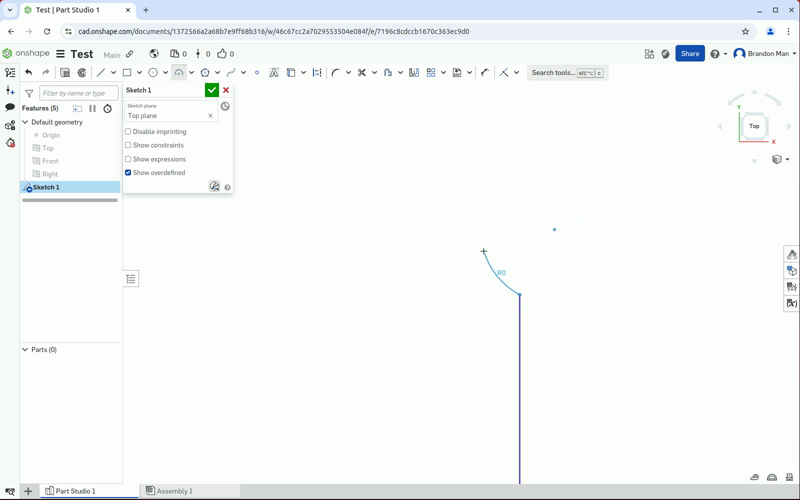
scroll(-6)
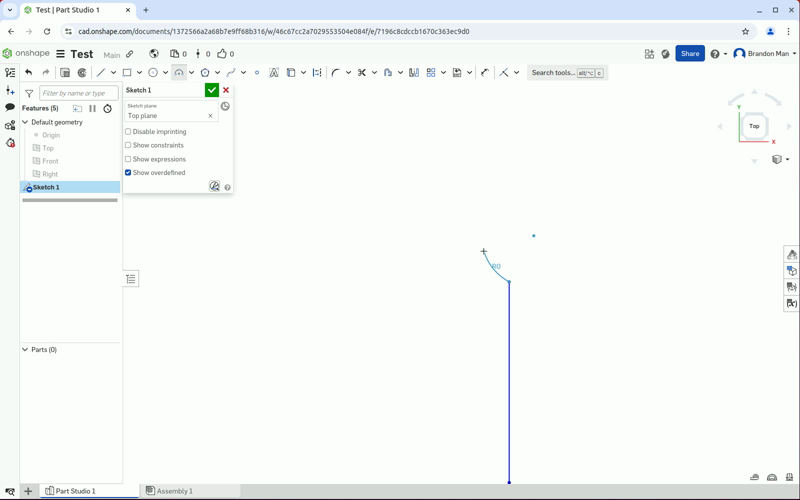
scroll(-6)
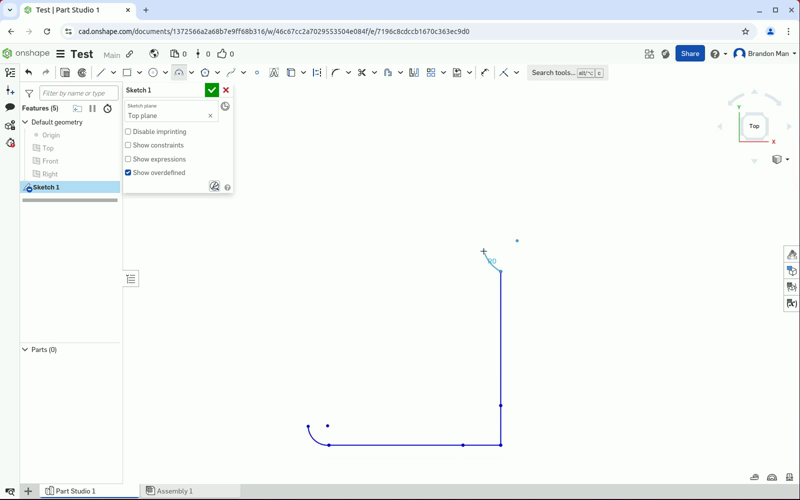
scroll(-6)
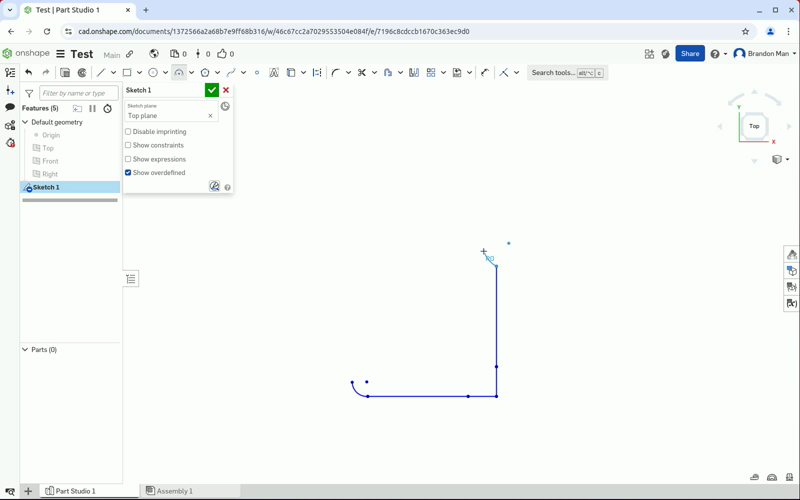
scroll(-6)
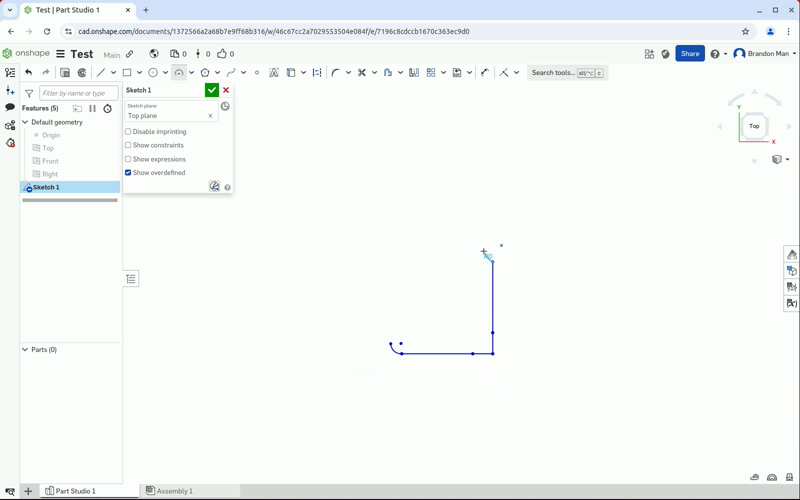
scroll(-6)
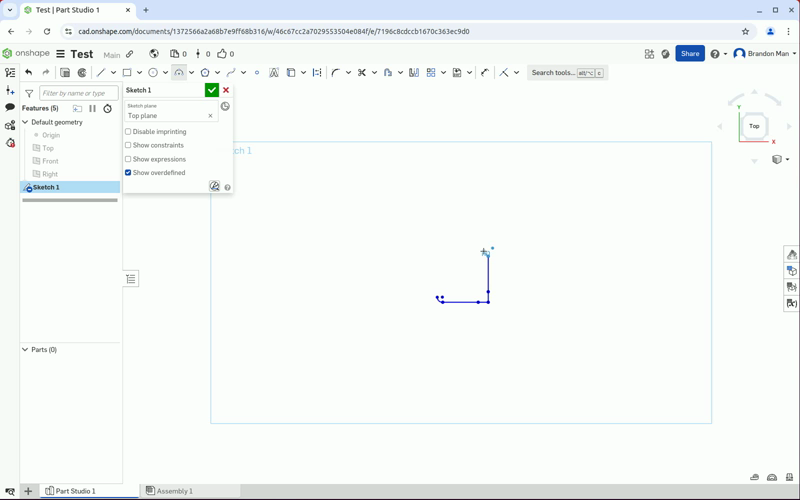
mouse_move(487, 252)
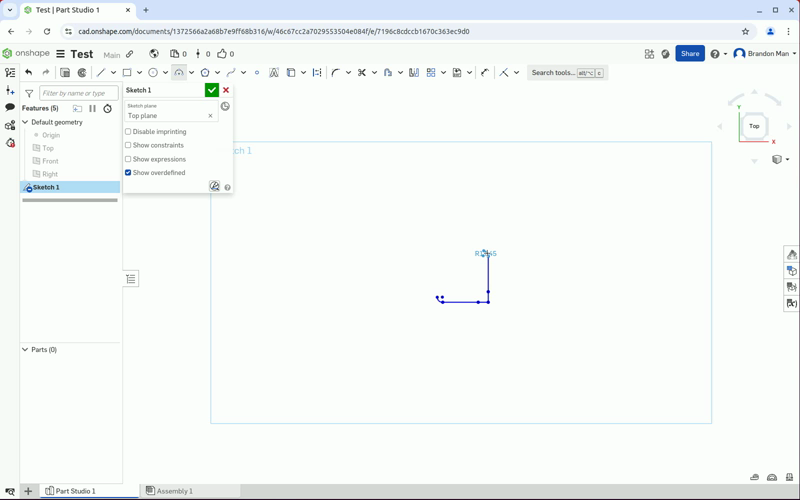
scroll(6)
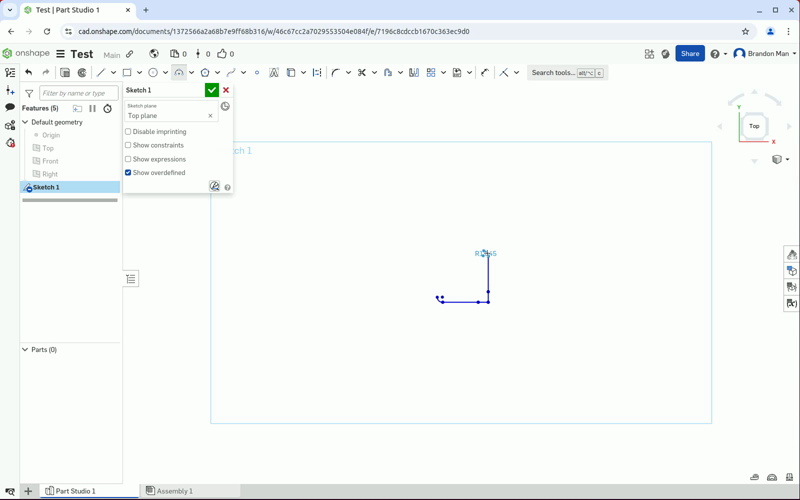
scroll(6)
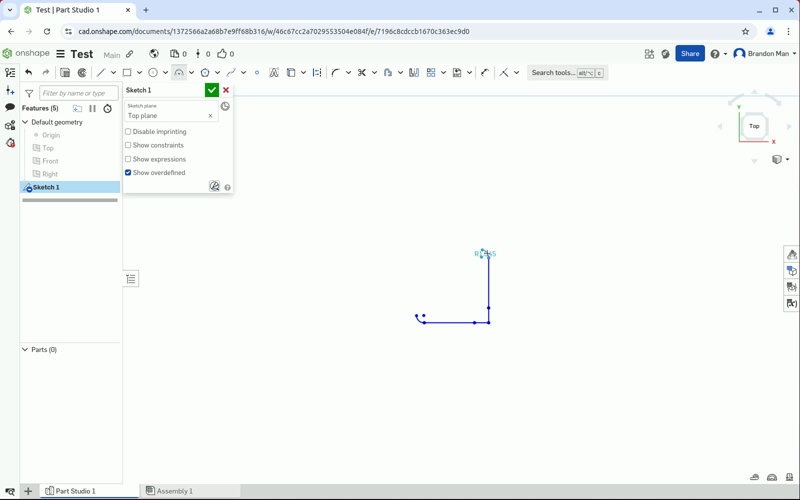
scroll(6)
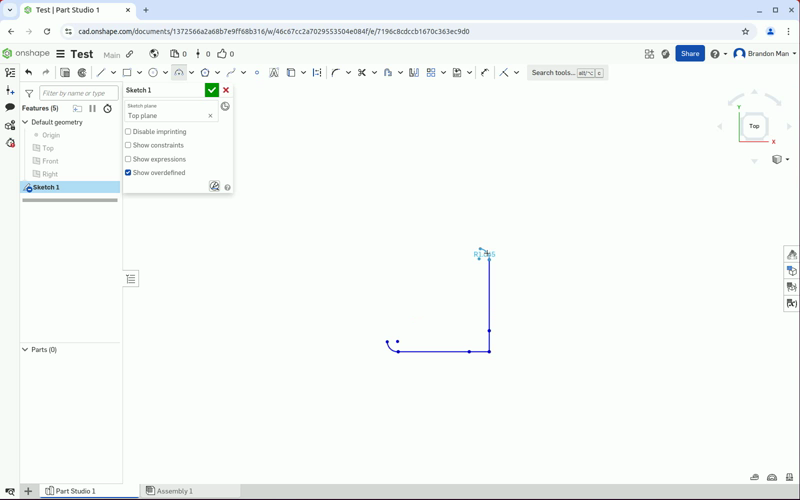
scroll(6)
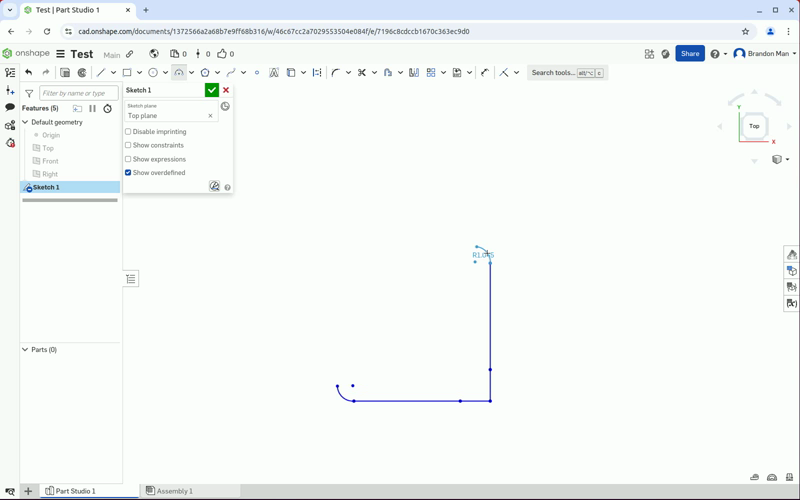
scroll(6)
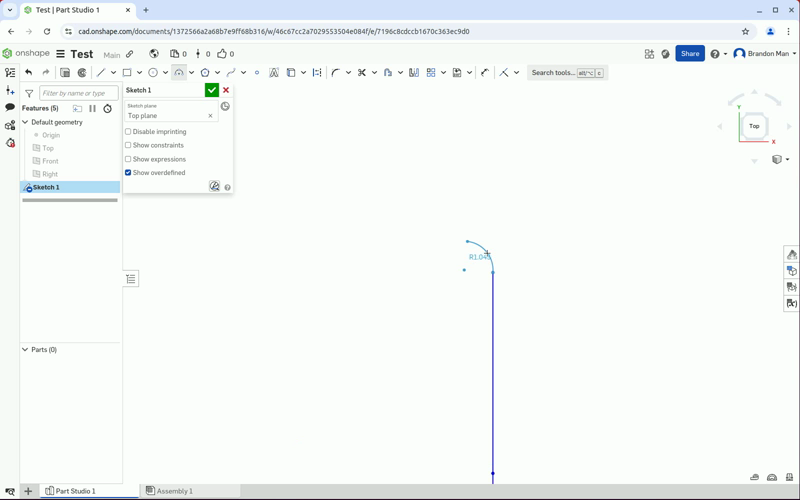
scroll(6)
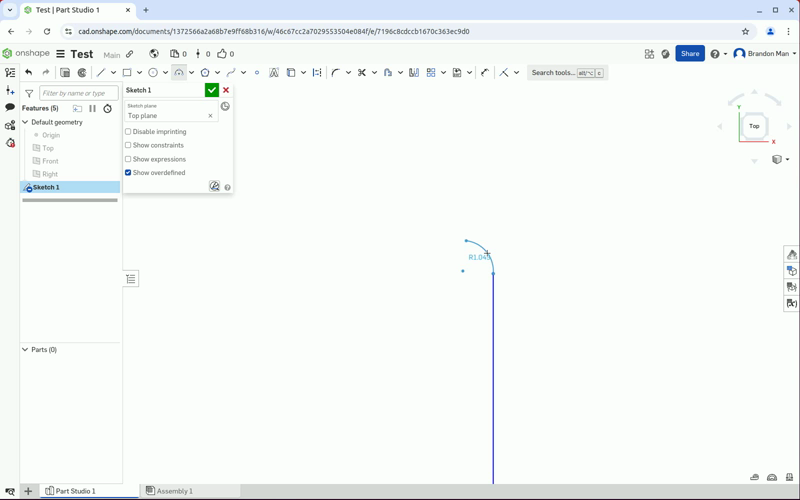
scroll(6)
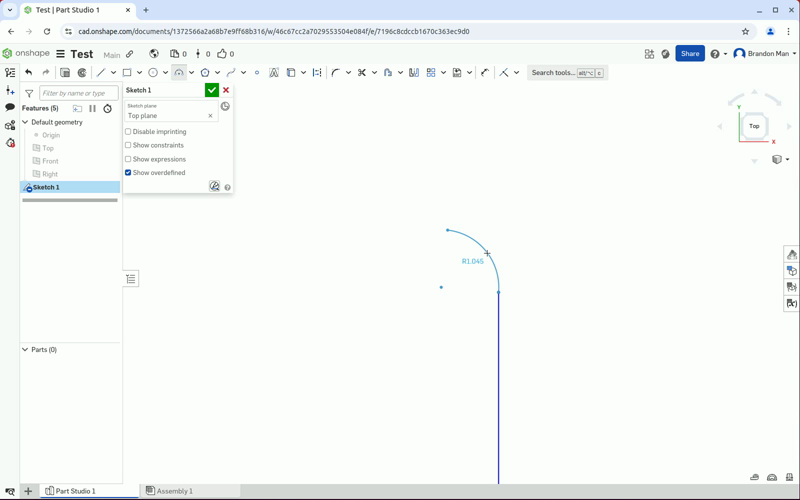
click(487, 252)
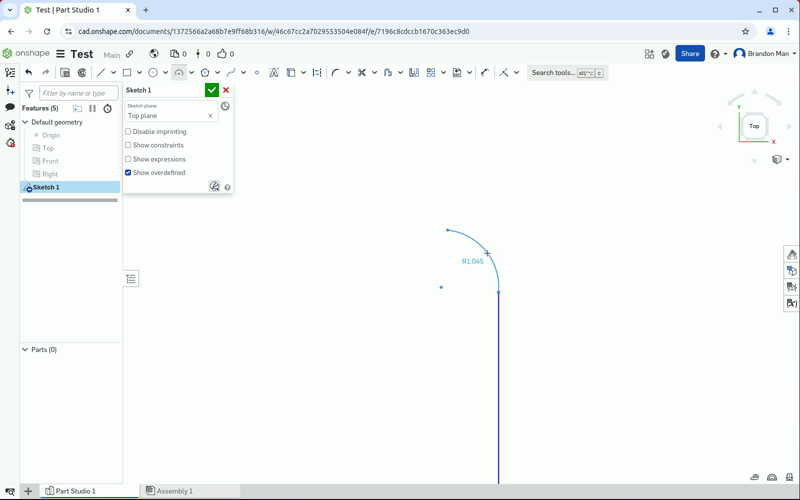
scroll(-6)
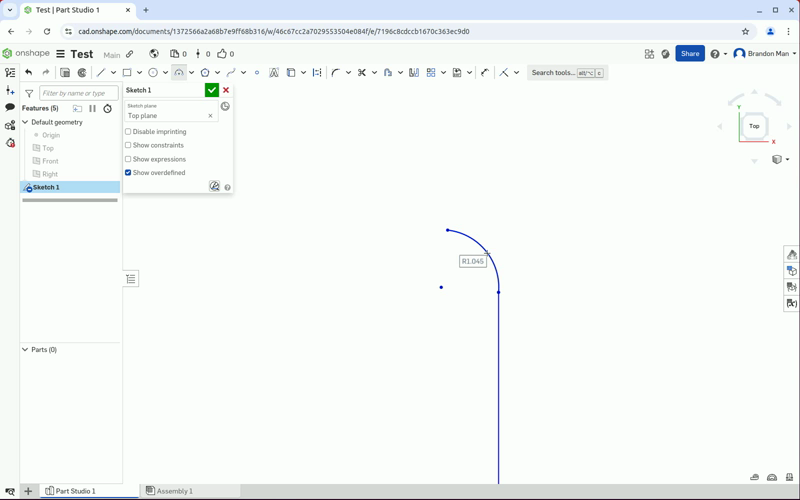
scroll(-6)
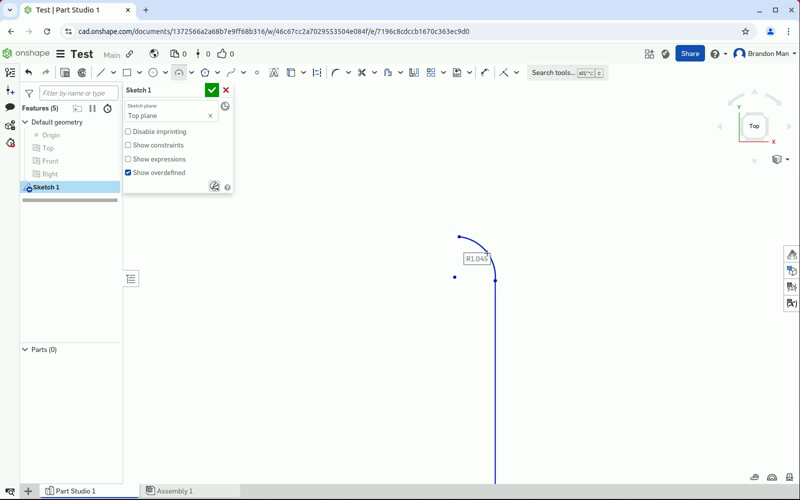
scroll(-6)
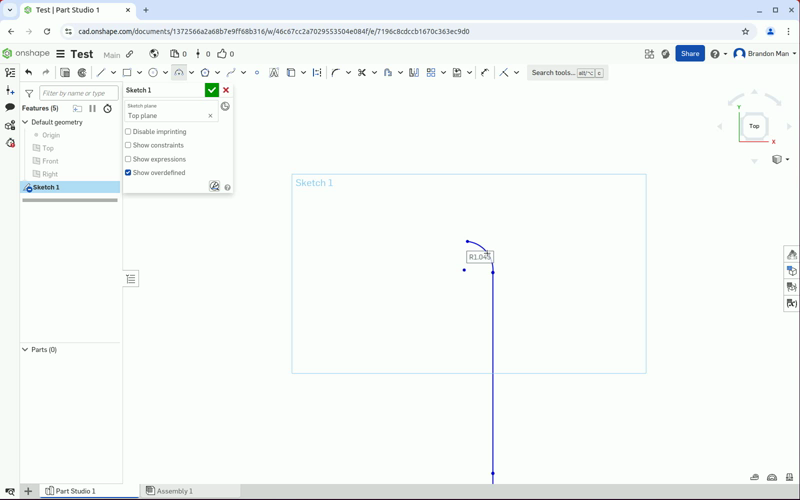
scroll(-6)
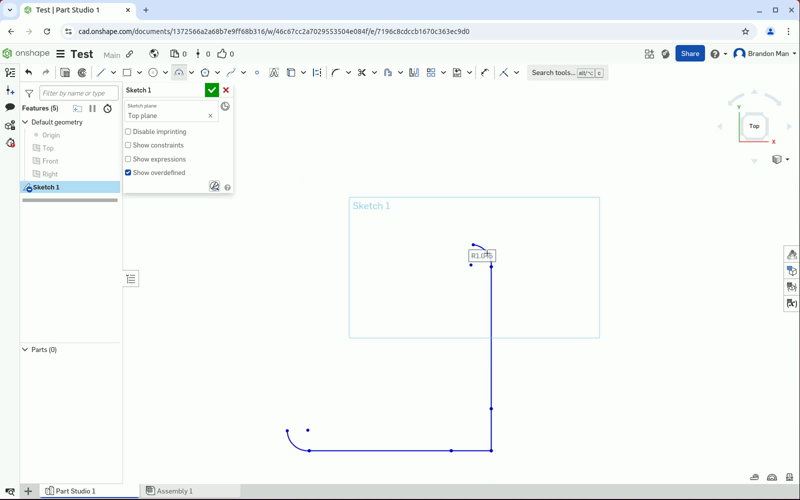
scroll(-6)
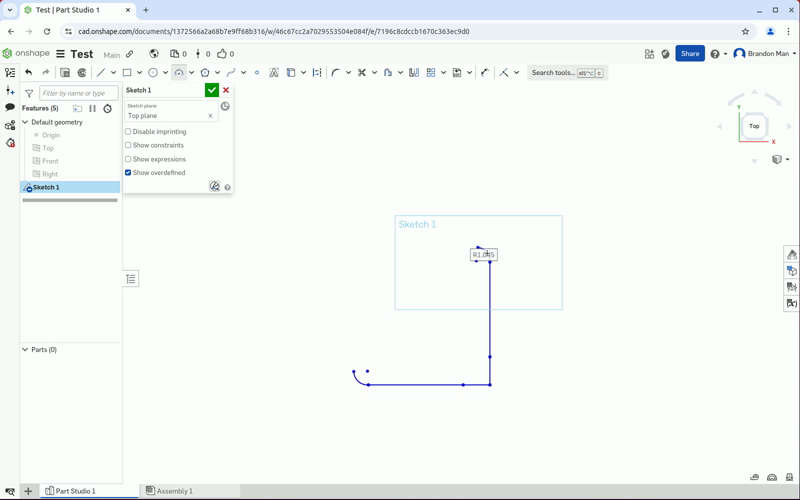
scroll(-6)
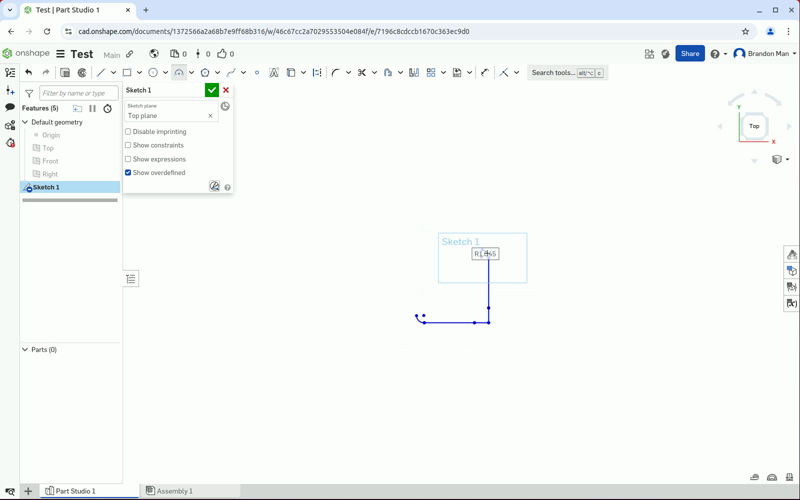
scroll(-6)
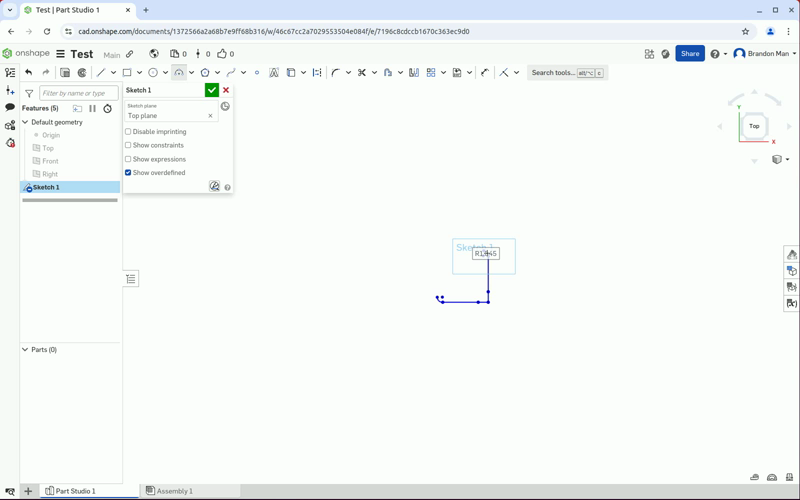
key_up(shift)
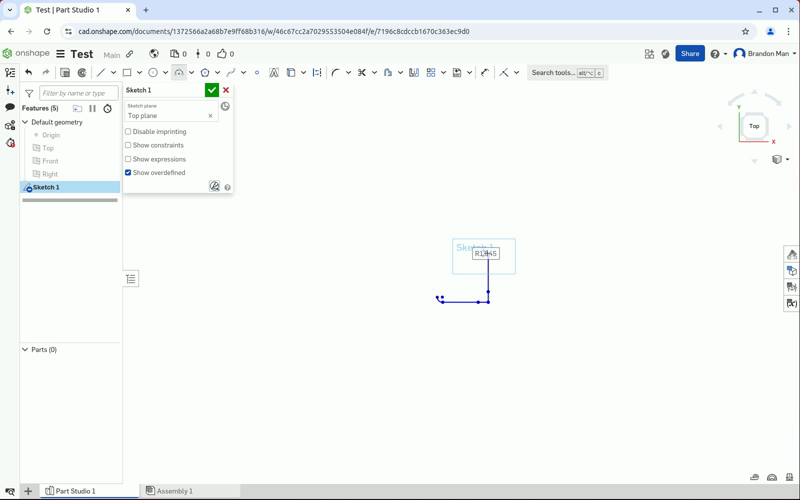
key(esc)
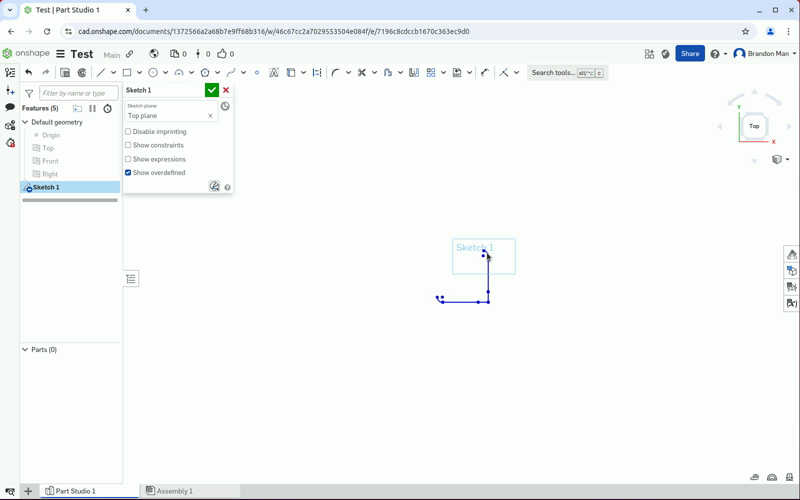
key(l)
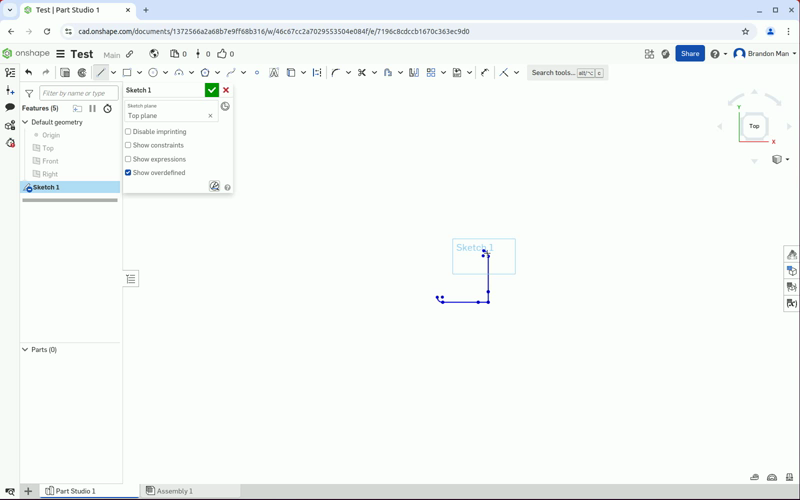
mouse_move(483, 250)
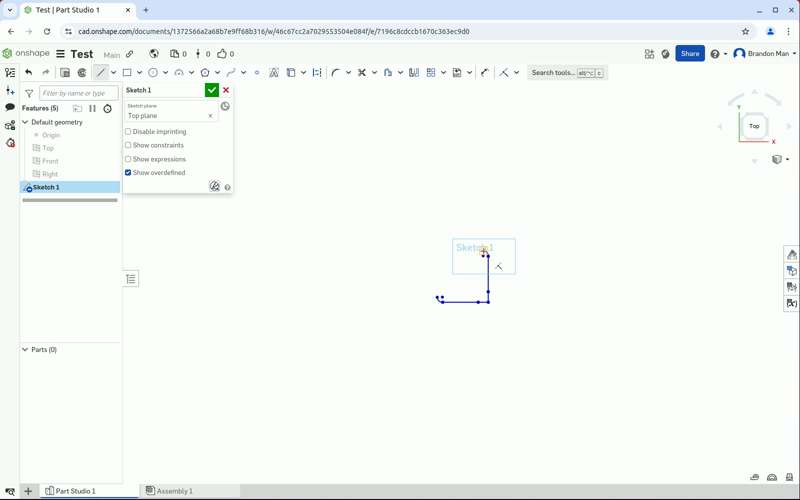
scroll(6)
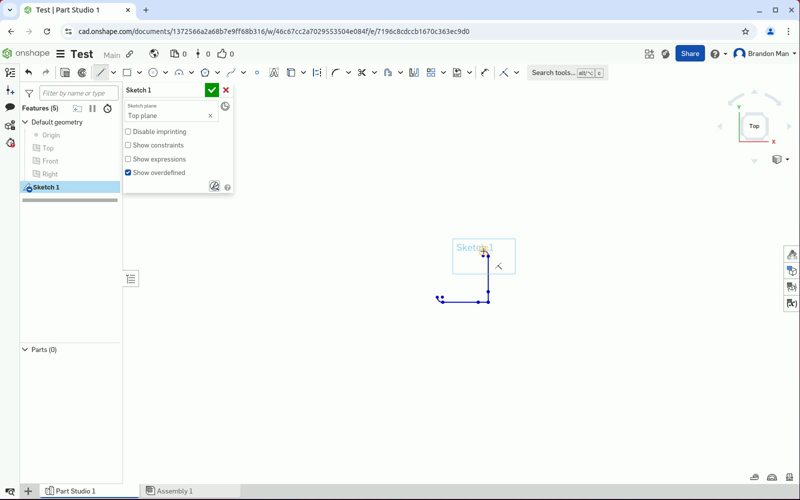
scroll(6)
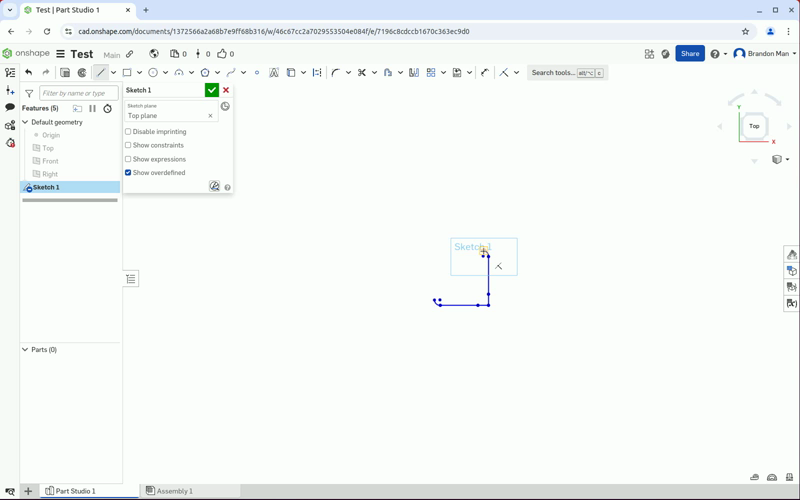
scroll(6)
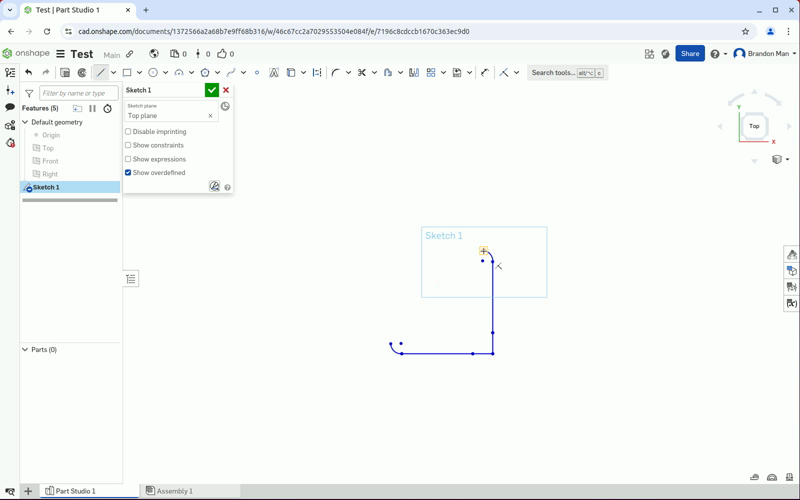
scroll(6)
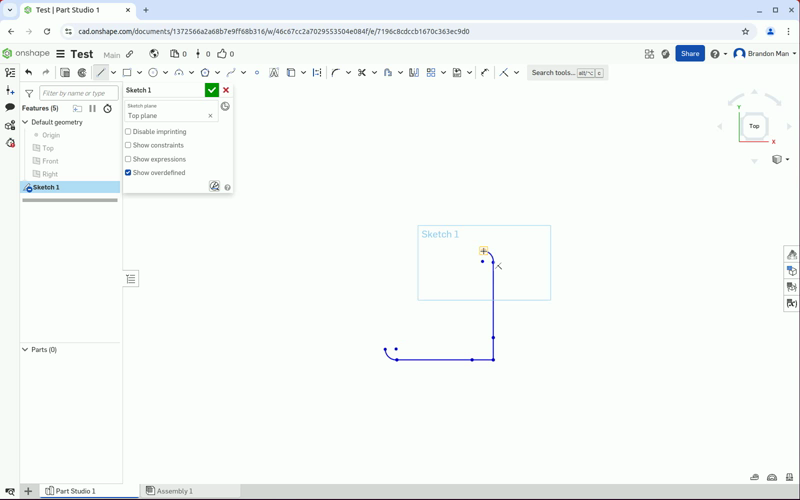
scroll(6)
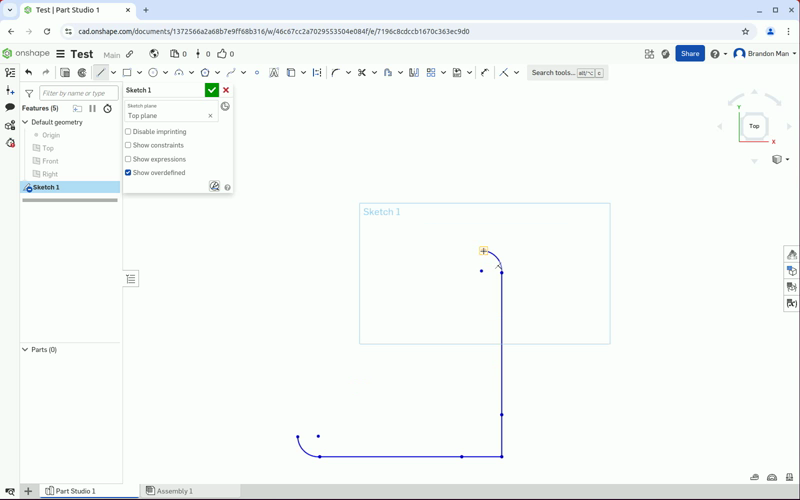
scroll(6)
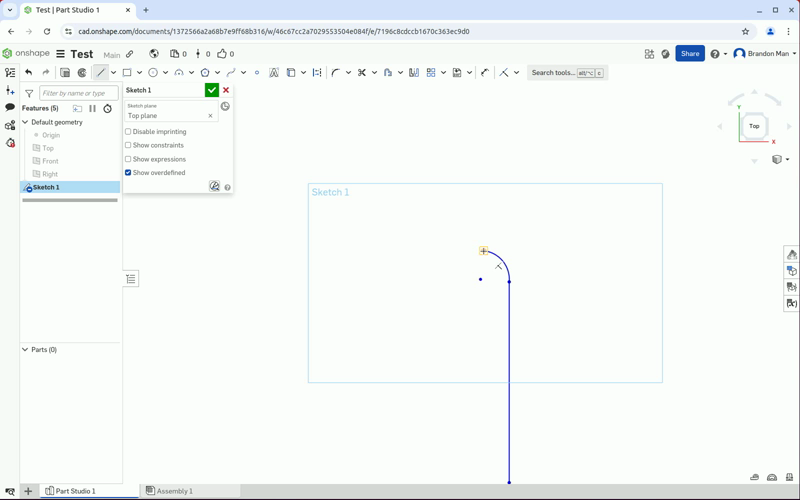
scroll(6)
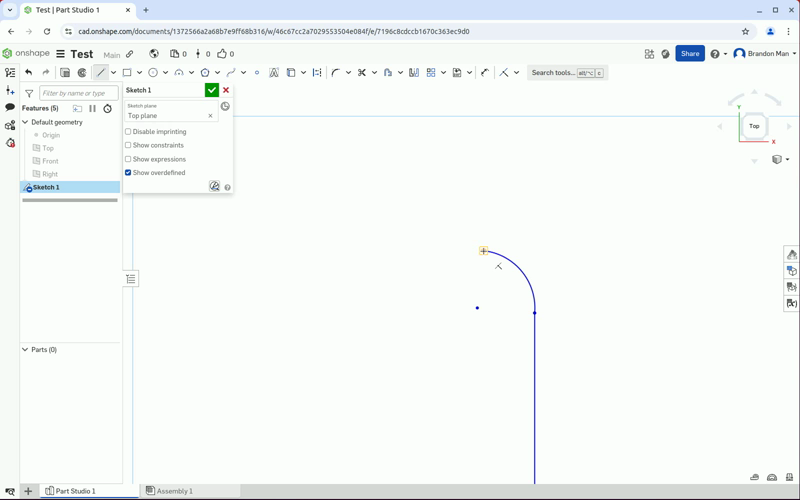
click(483, 250)
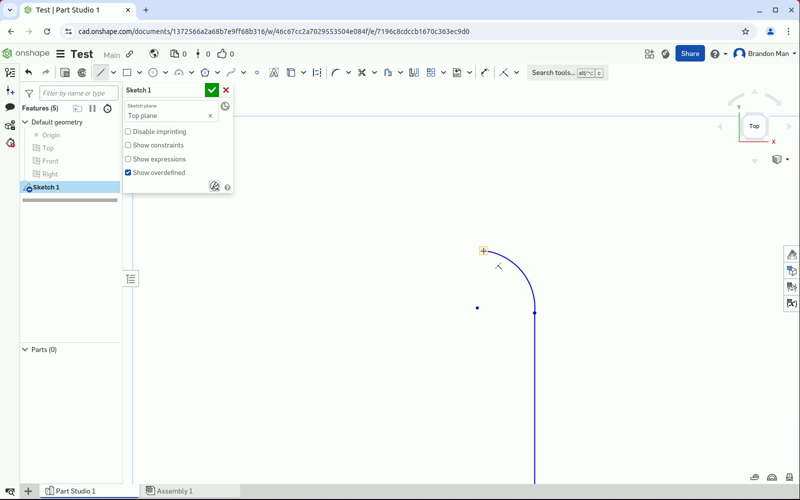
scroll(-6)
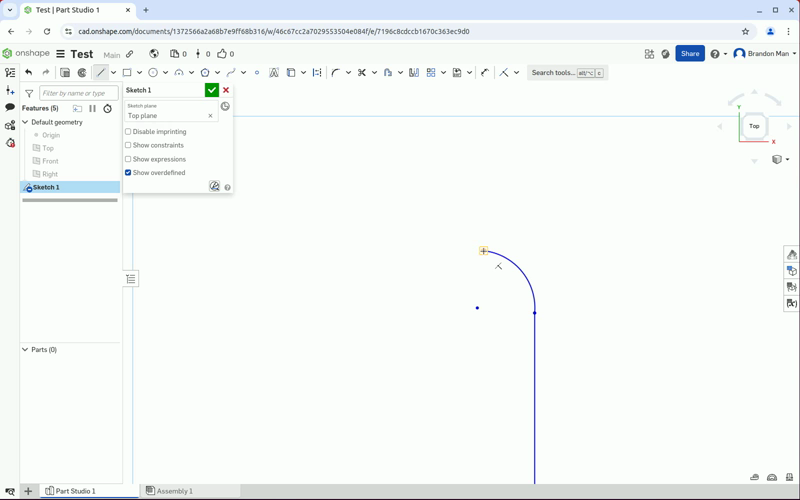
scroll(-6)
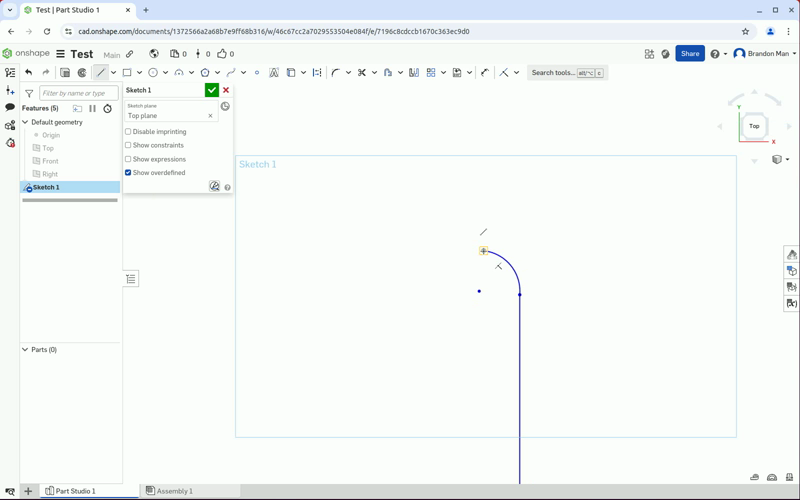
scroll(-6)
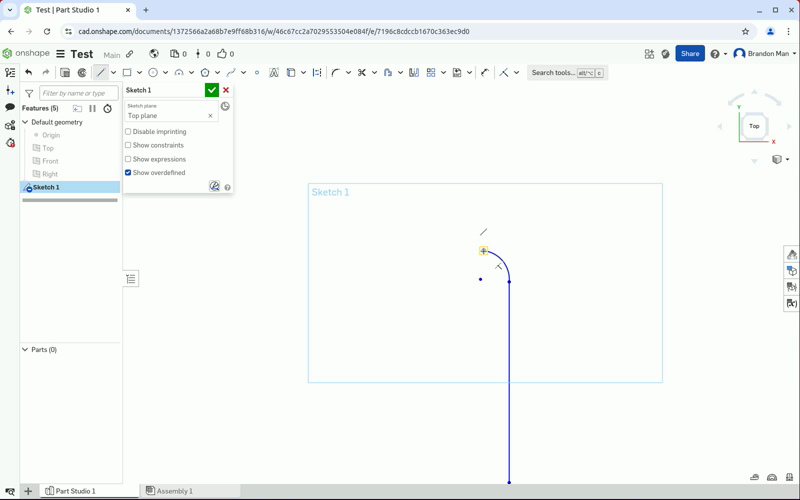
scroll(-6)
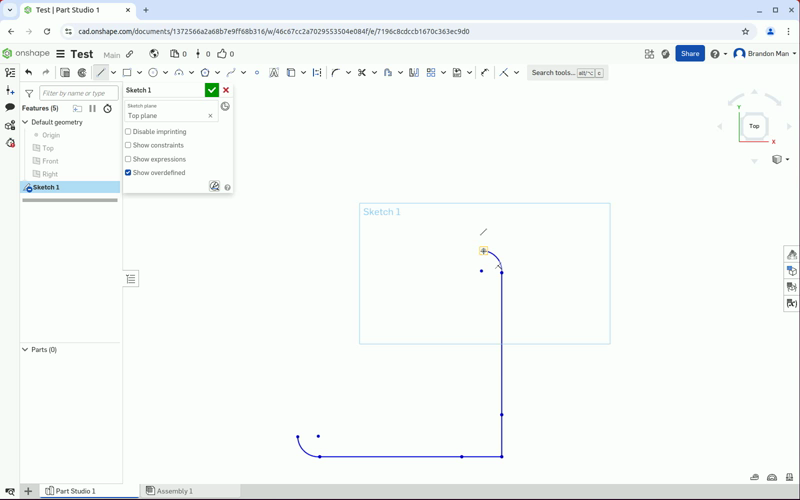
scroll(-6)
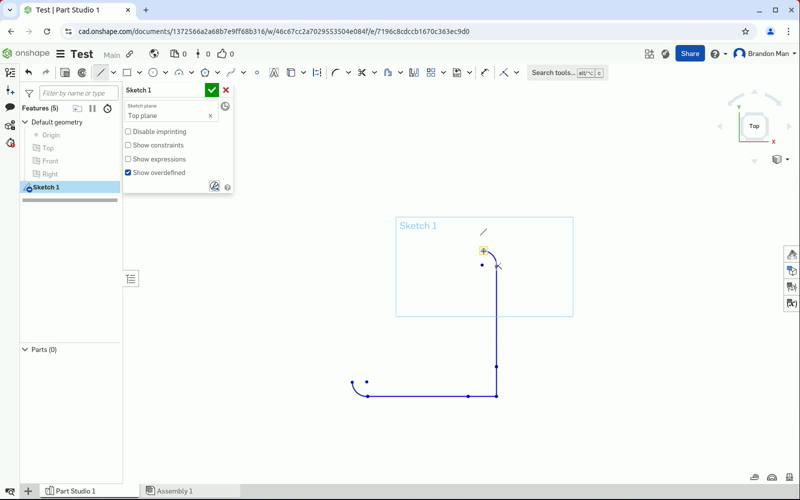
scroll(-6)
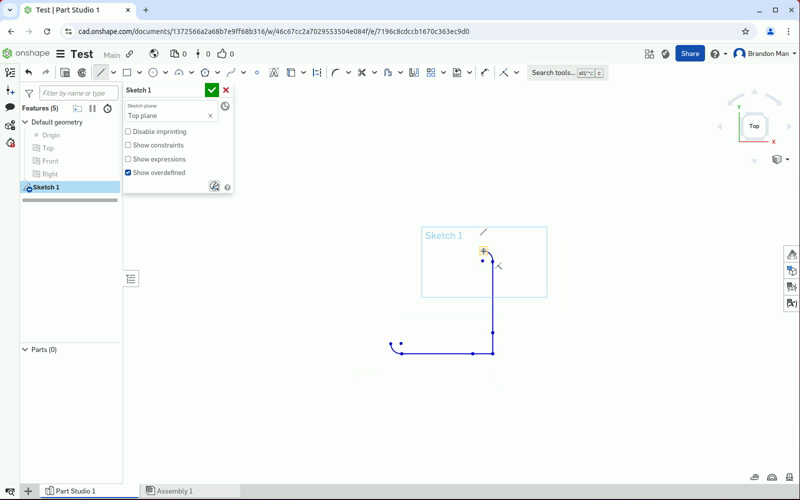
scroll(-6)
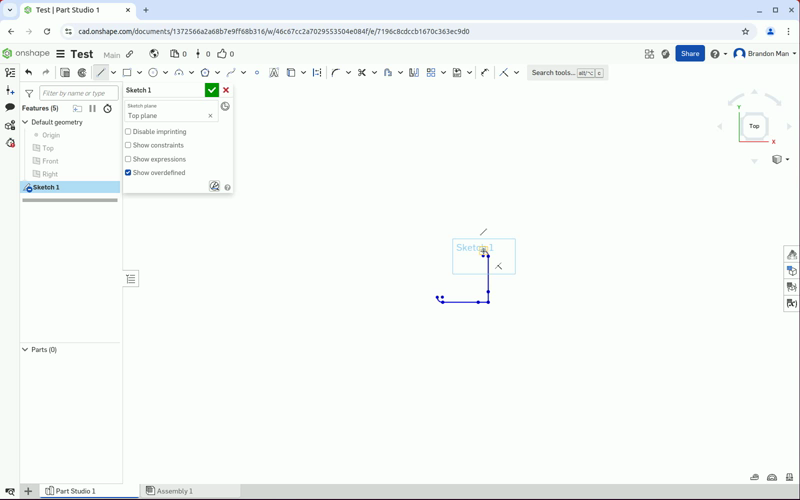
key_down(shift)
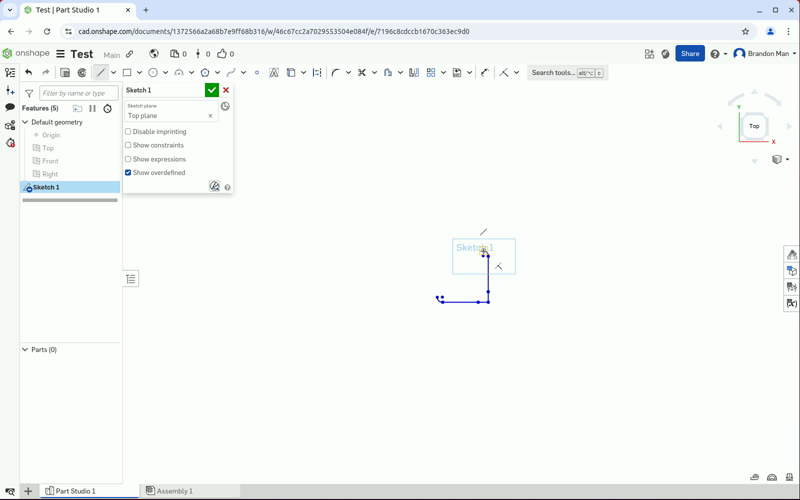
mouse_move(513, 250)
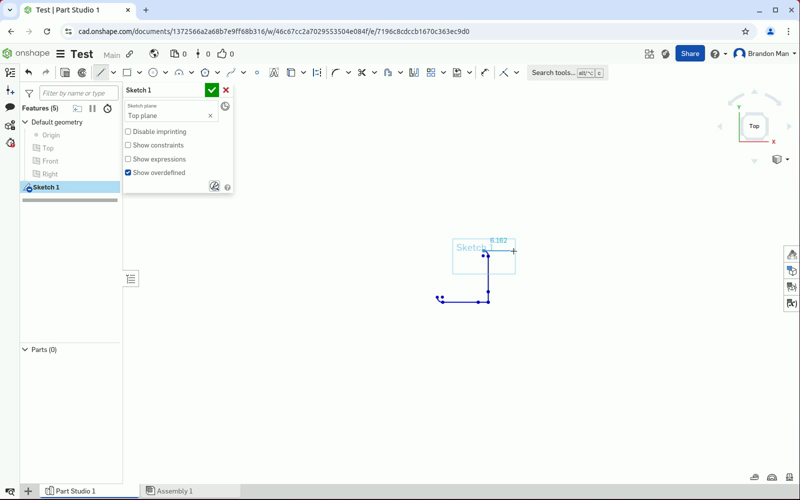
mouse_move(442, 250)
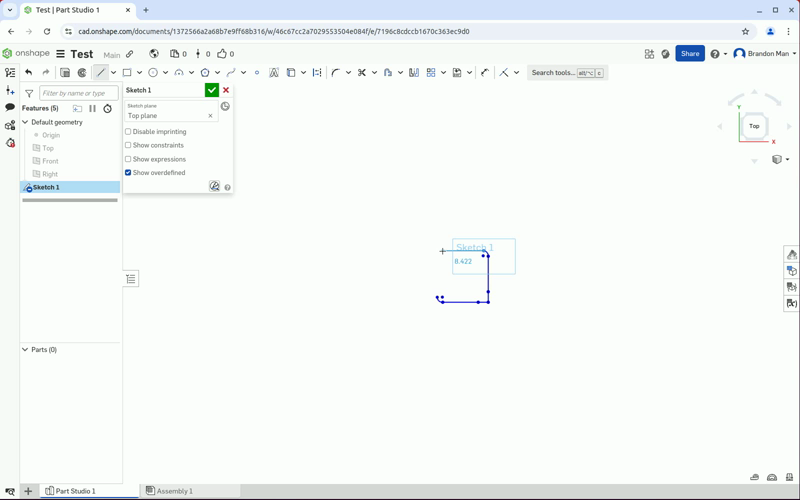
click(442, 250)
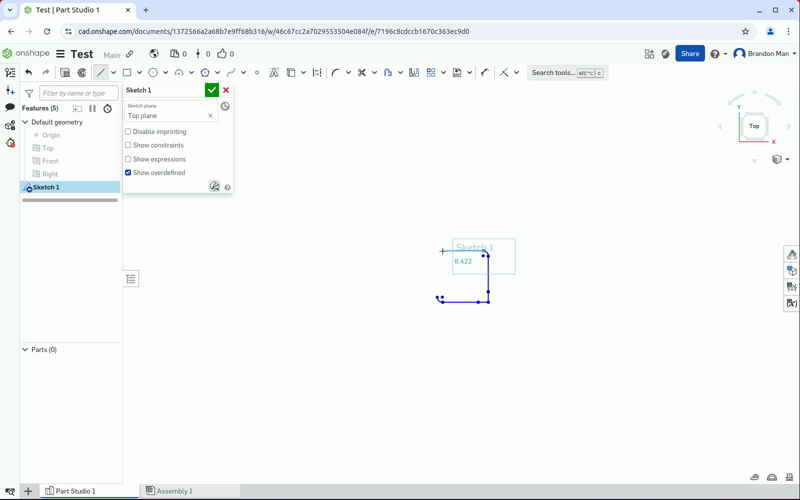
key_up(shift)
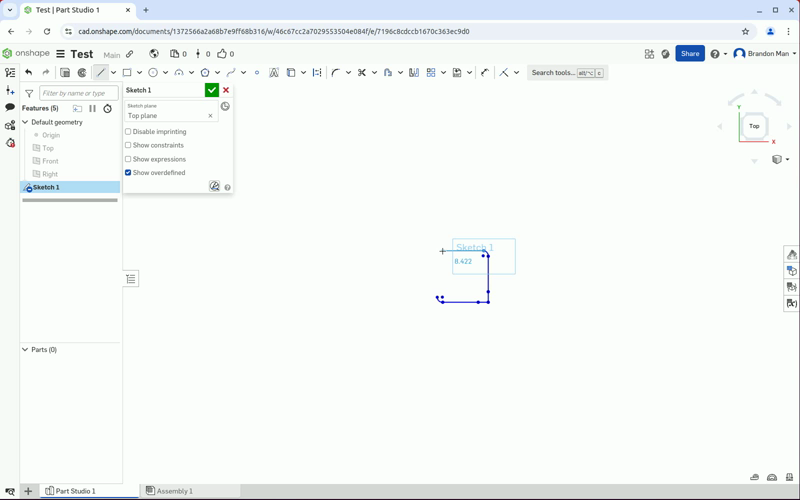
key(esc)
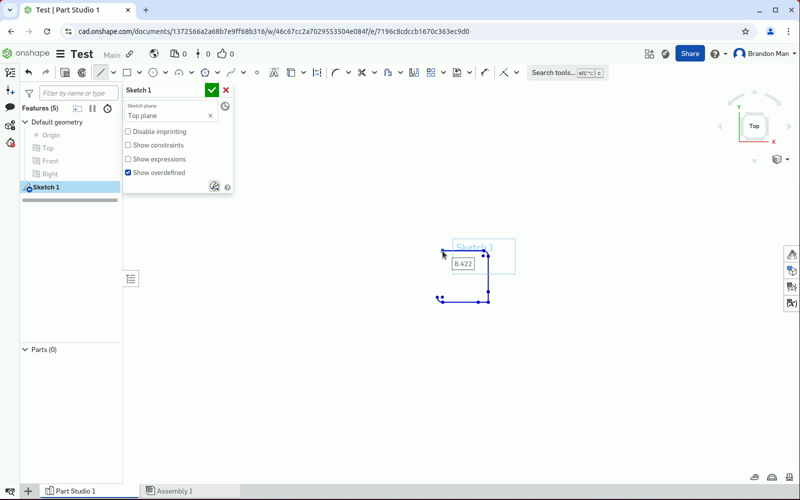
key(a)
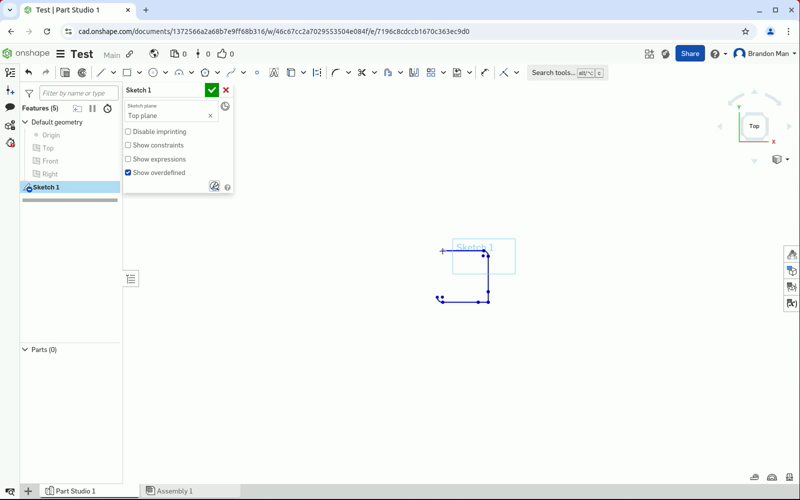
mouse_move(442, 250)
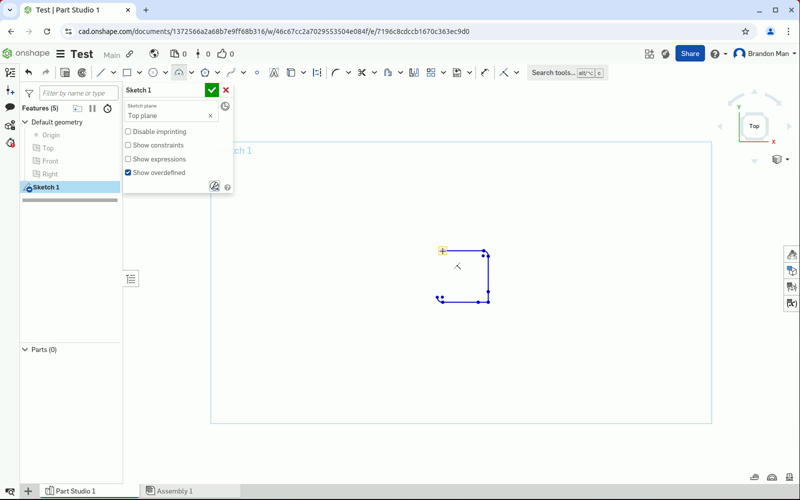
click(442, 250)
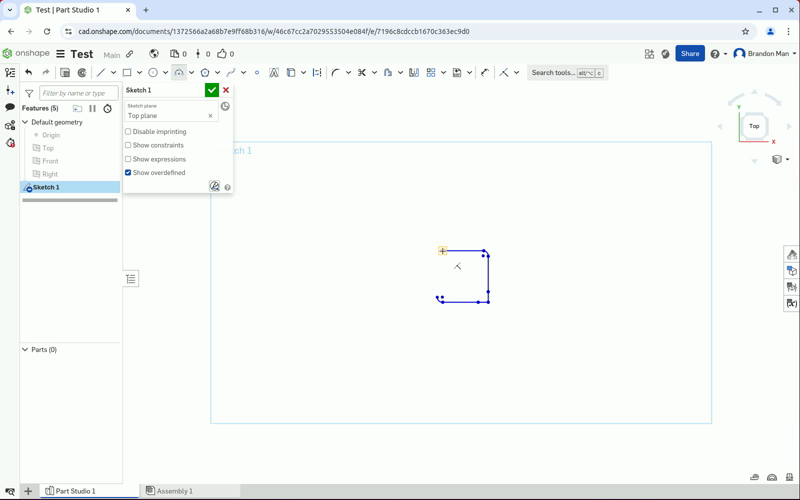
key_down(shift)
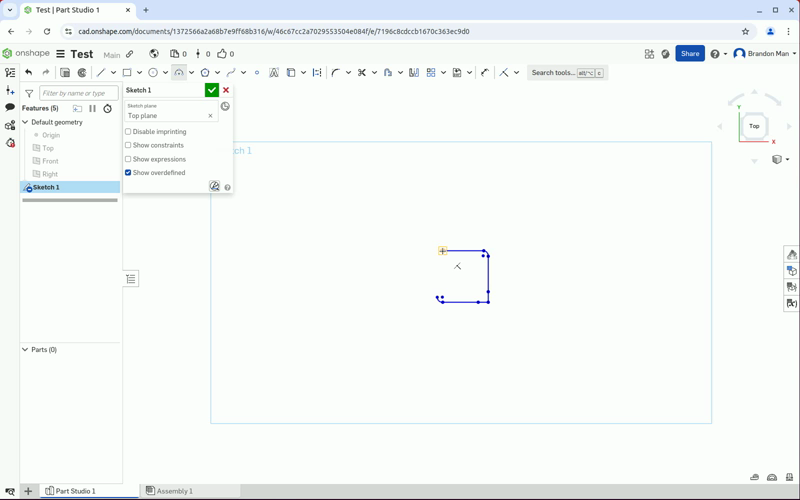
mouse_move(437, 256)
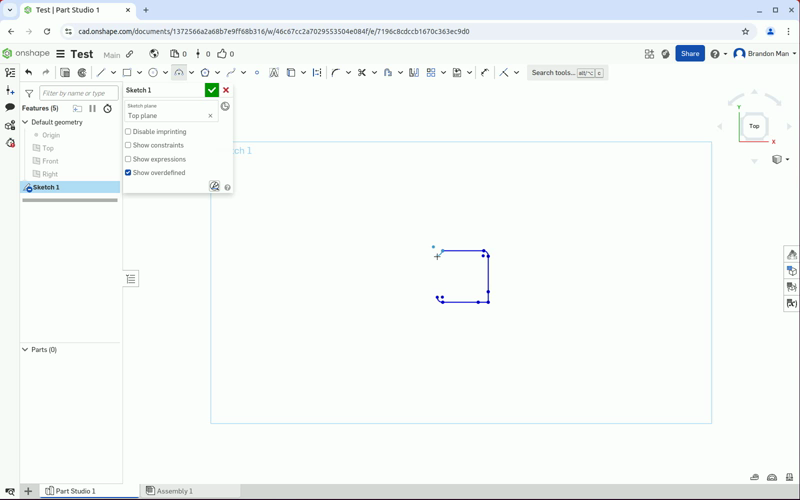
click(437, 256)
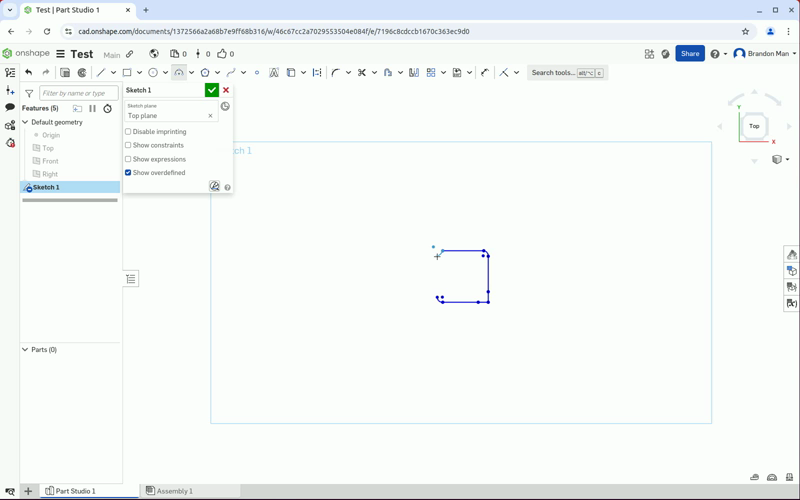
mouse_move(438, 252)
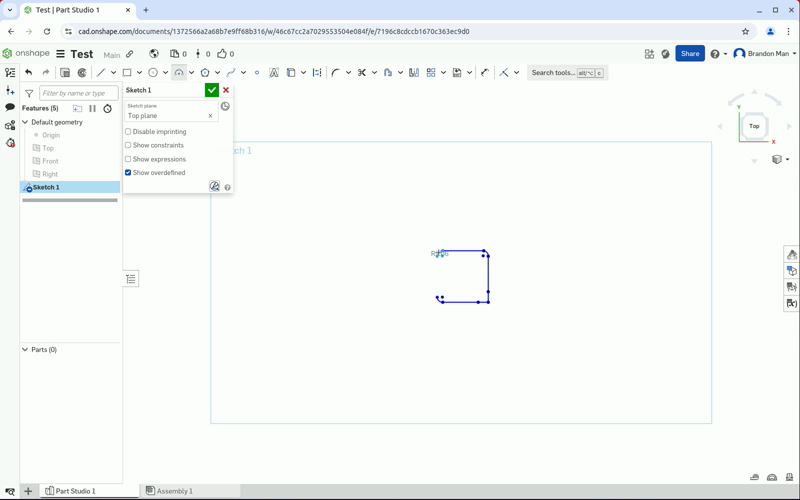
scroll(6)
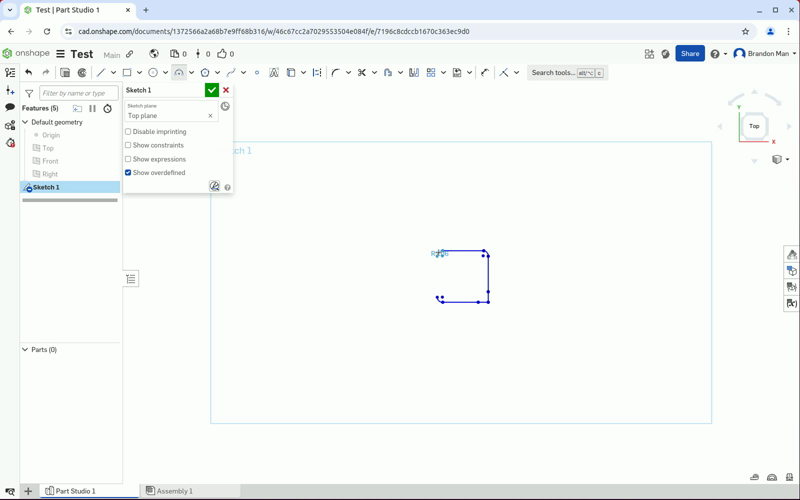
scroll(6)
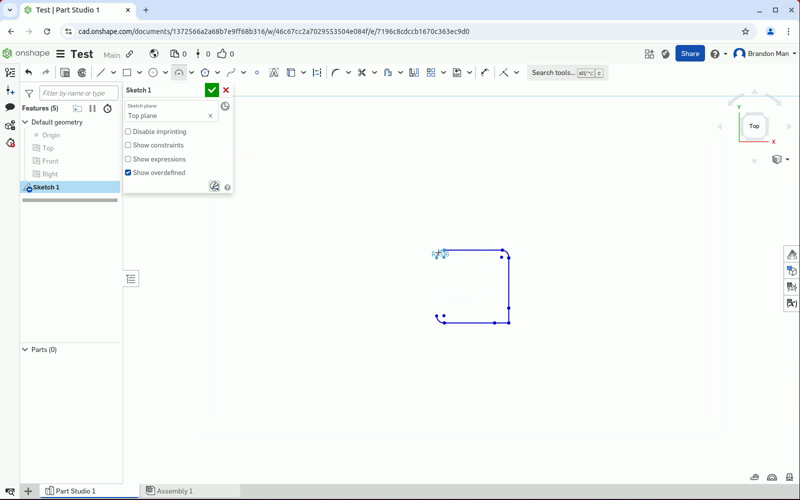
scroll(6)
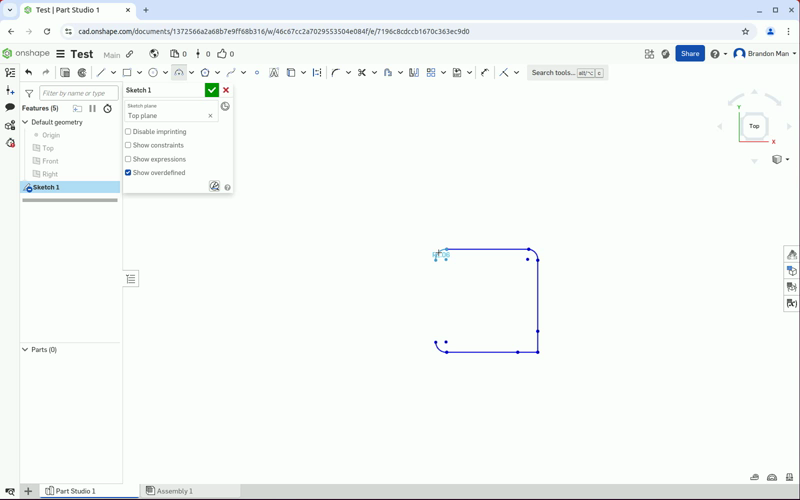
scroll(6)
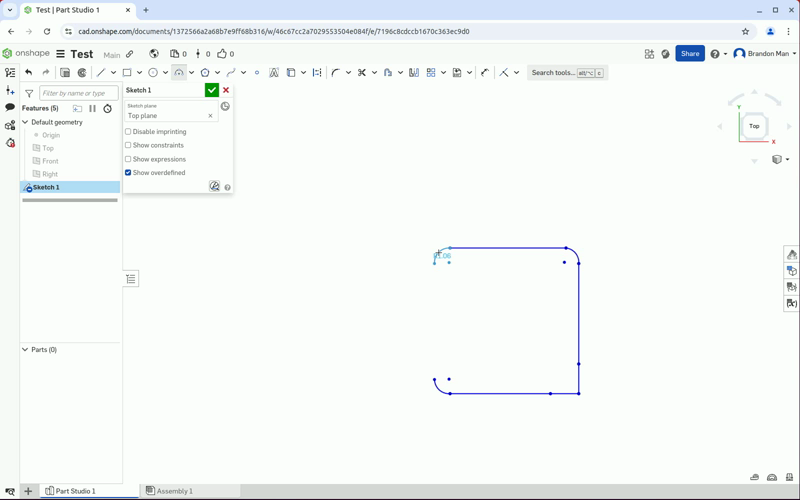
scroll(6)
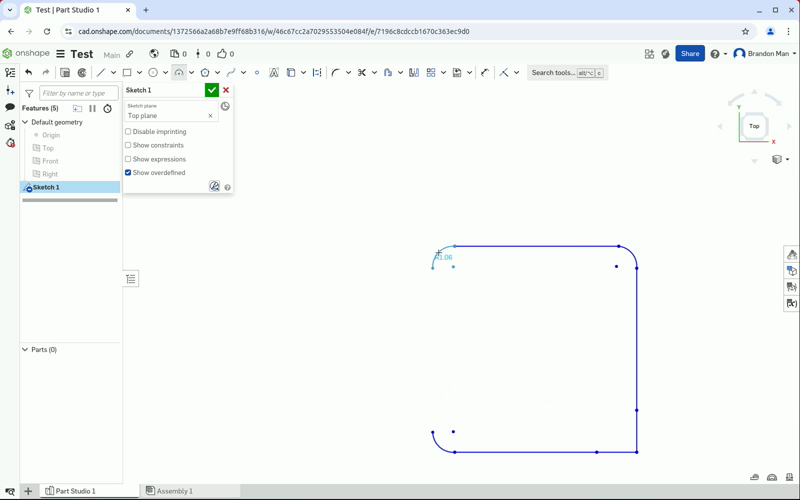
scroll(6)
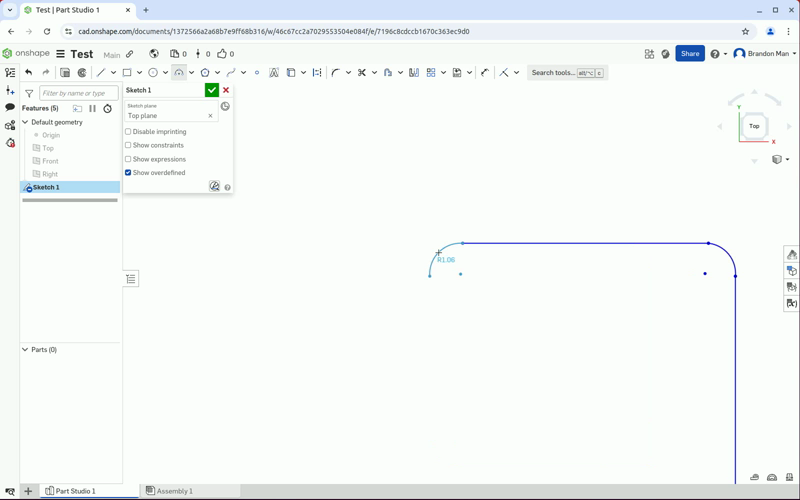
scroll(6)
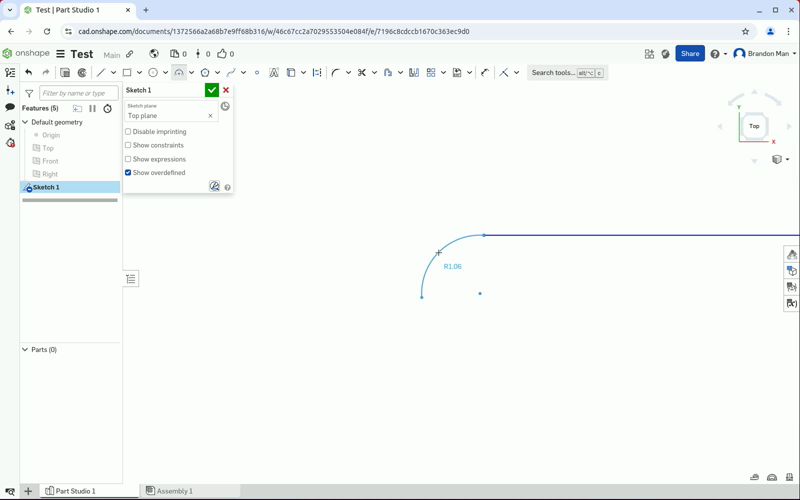
click(438, 252)
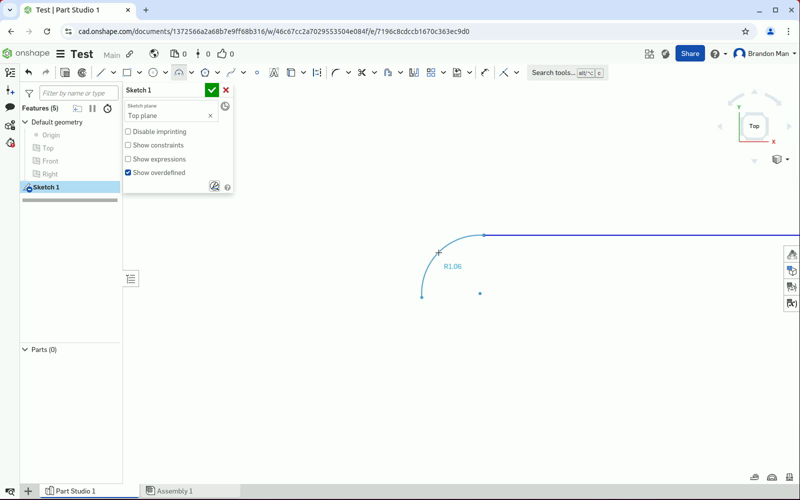
scroll(-6)
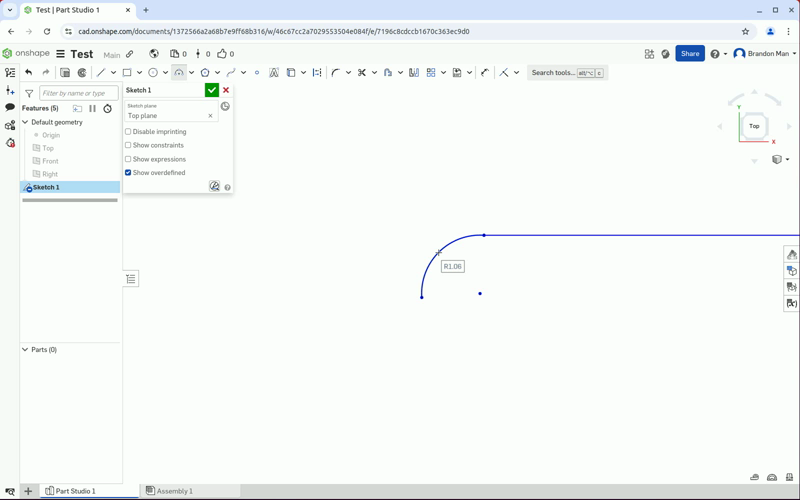
scroll(-6)
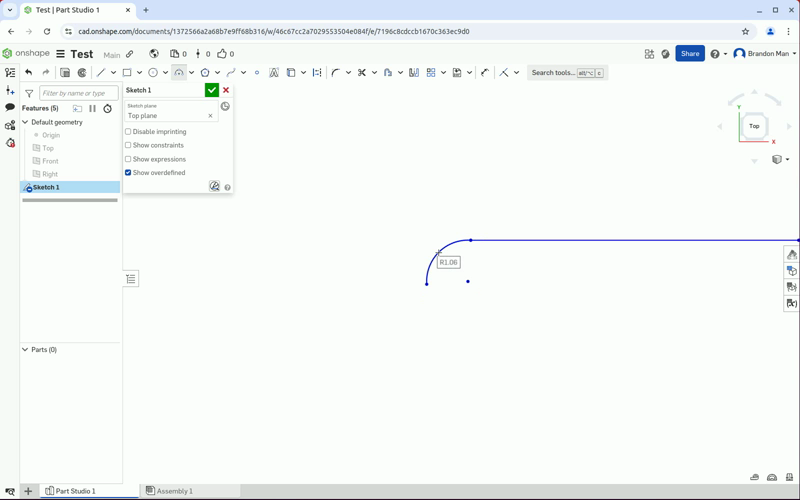
scroll(-6)
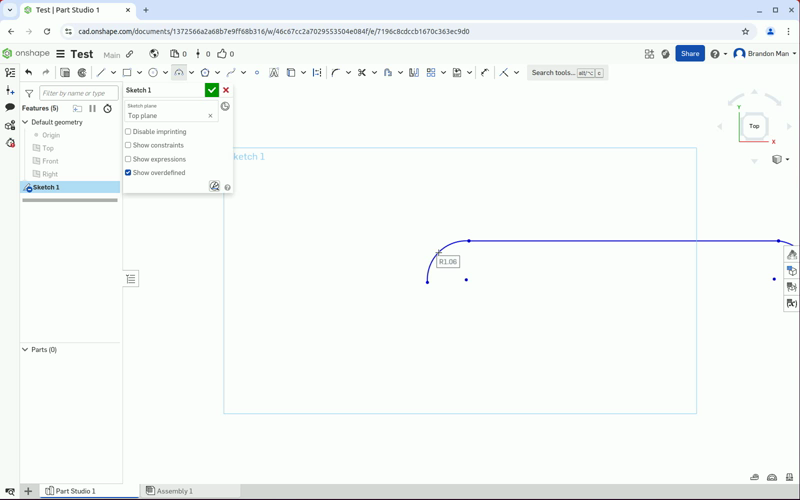
scroll(-6)
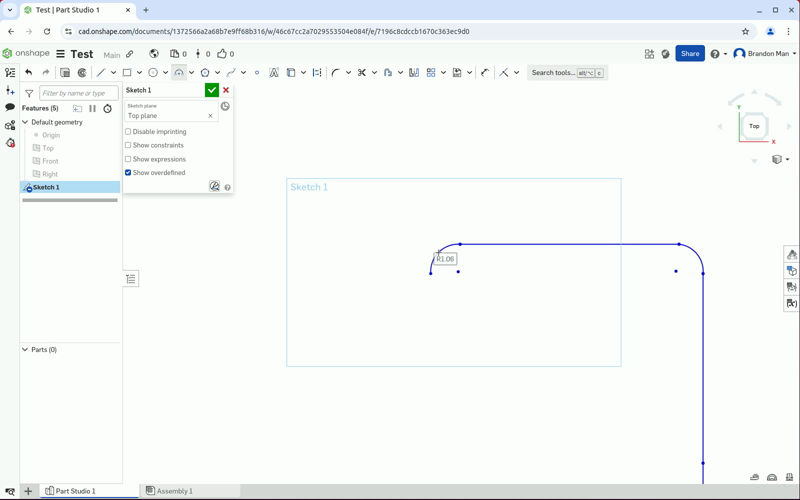
scroll(-6)
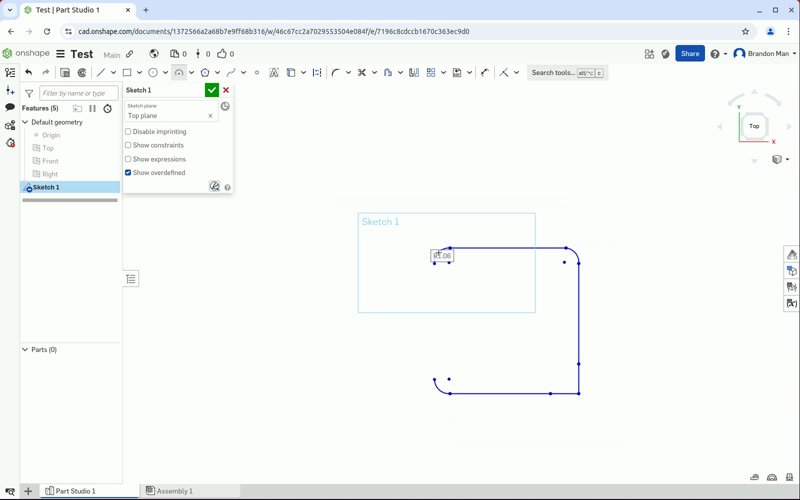
scroll(-6)
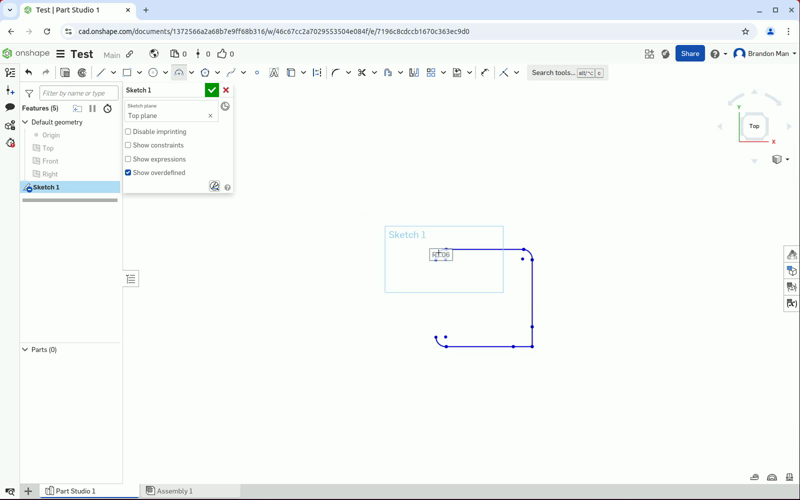
scroll(-6)
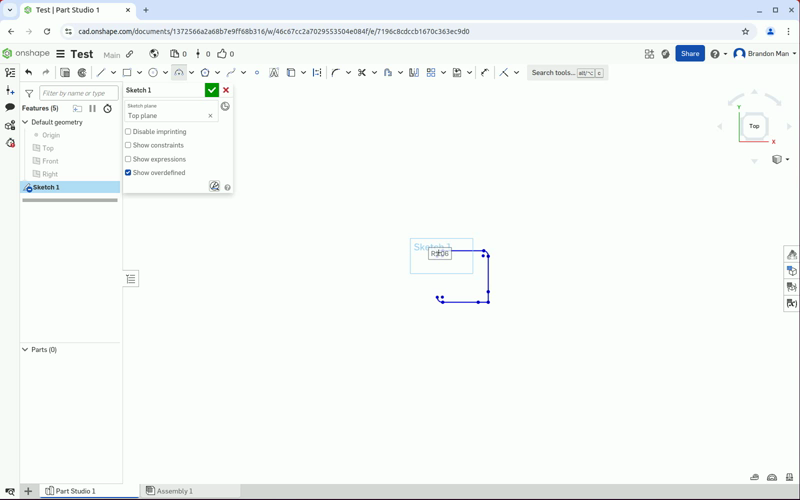
key_up(shift)
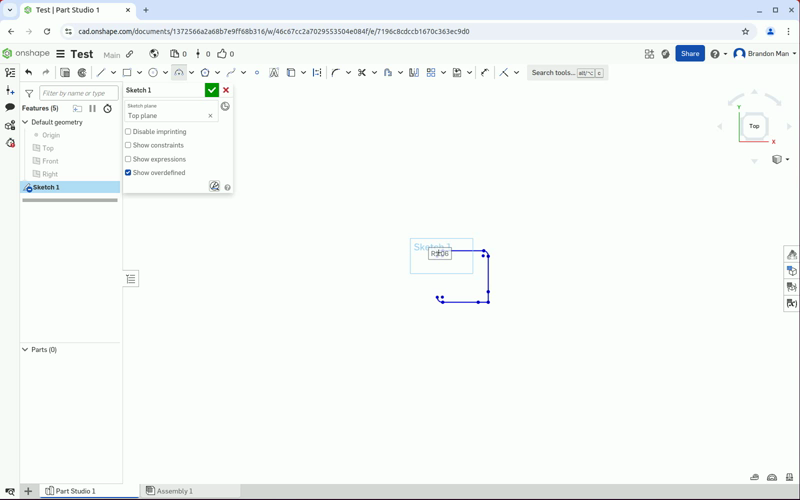
key(esc)
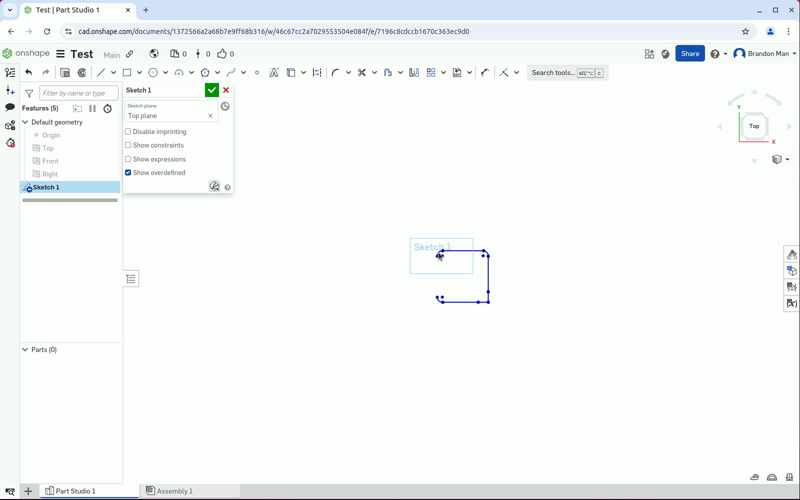
key(l)
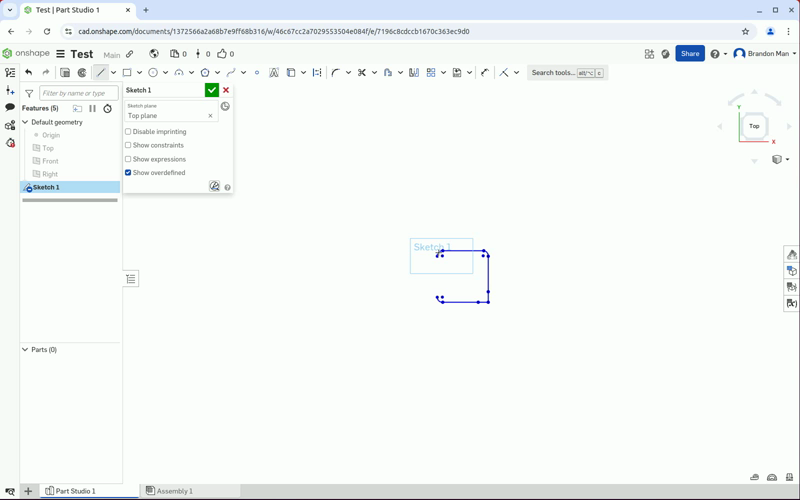
mouse_move(437, 256)
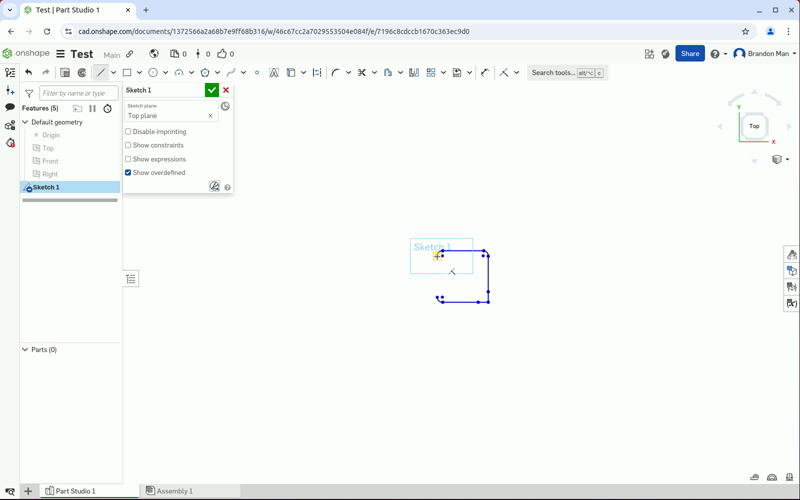
scroll(6)
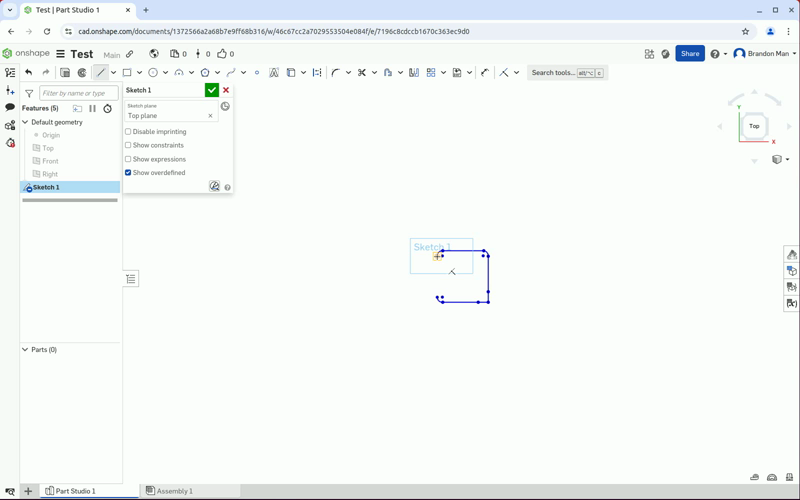
scroll(6)
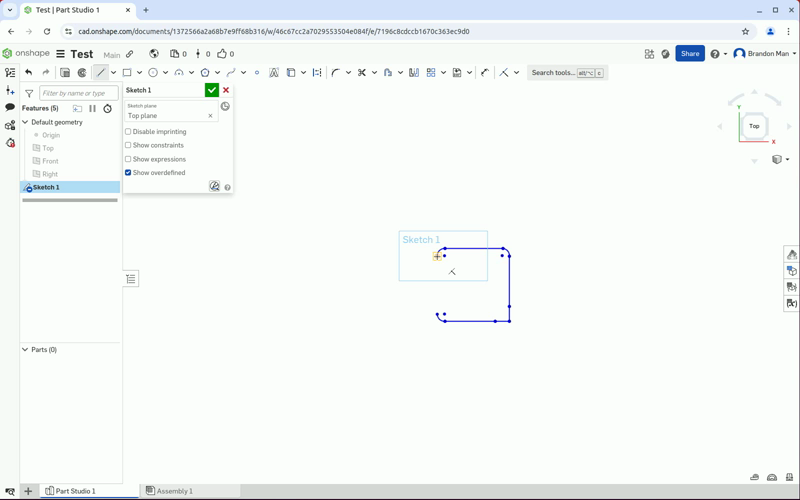
scroll(6)
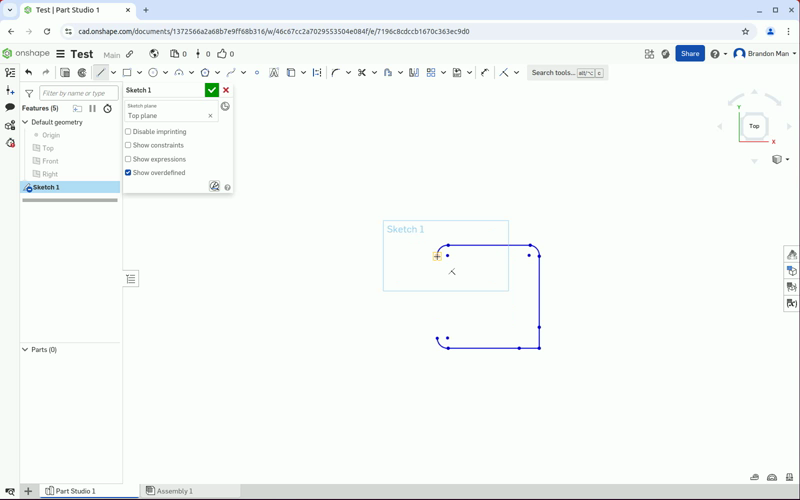
scroll(6)
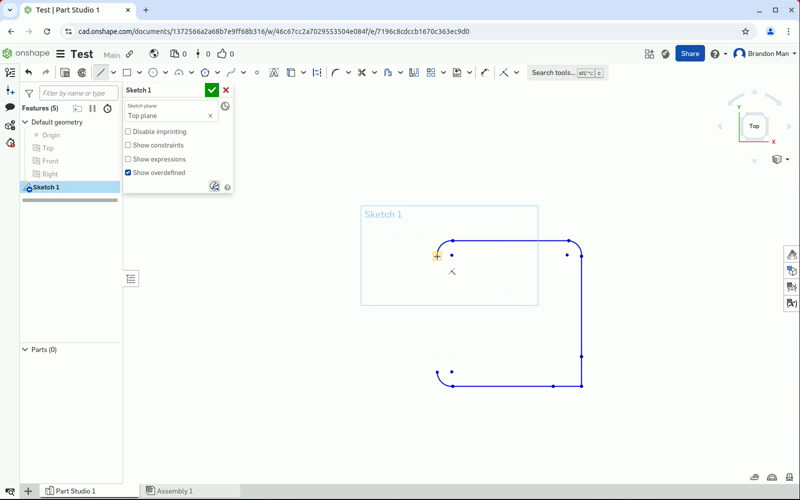
scroll(6)
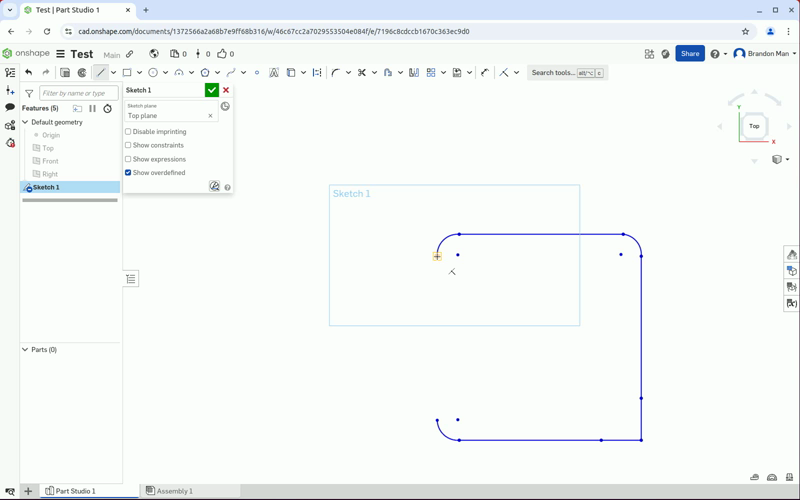
scroll(6)
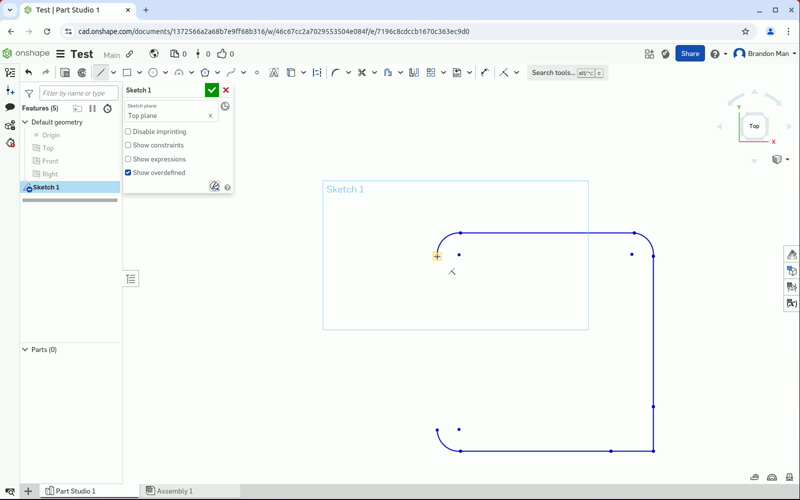
scroll(6)
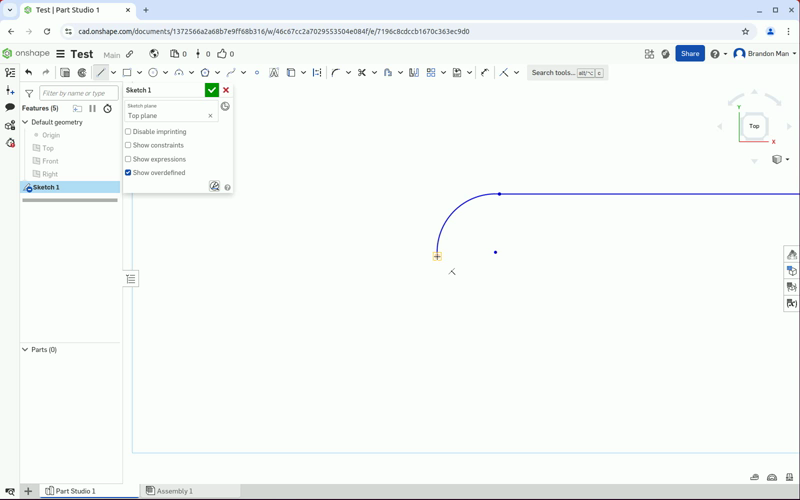
click(437, 256)
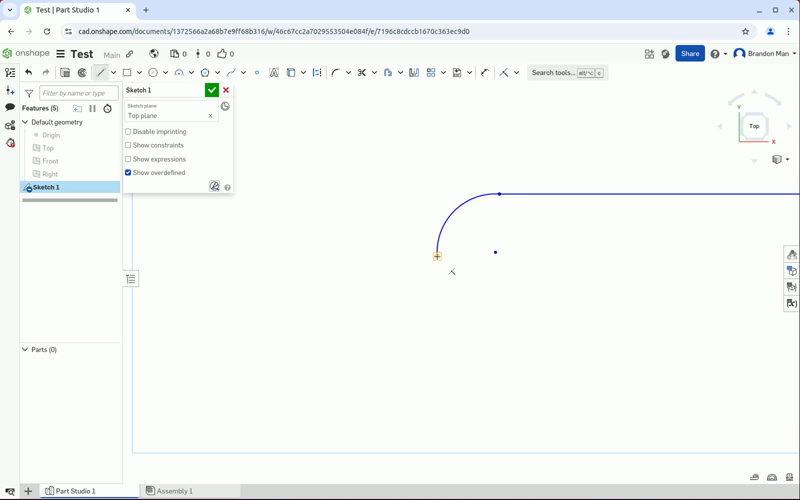
scroll(-6)
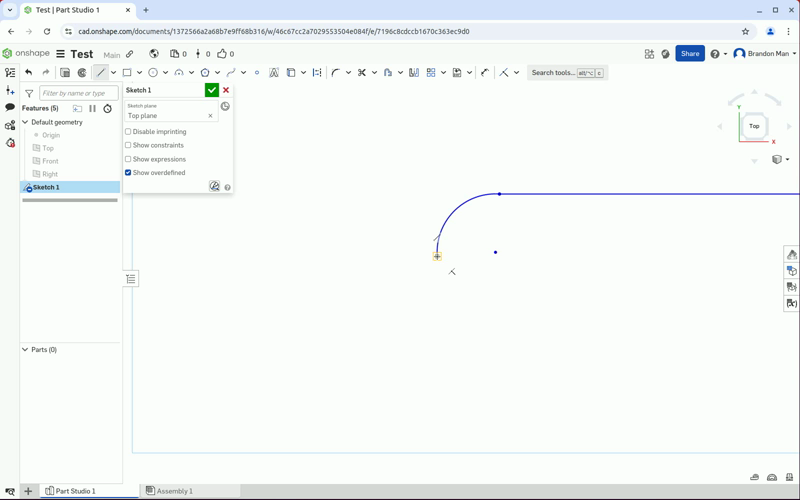
scroll(-6)
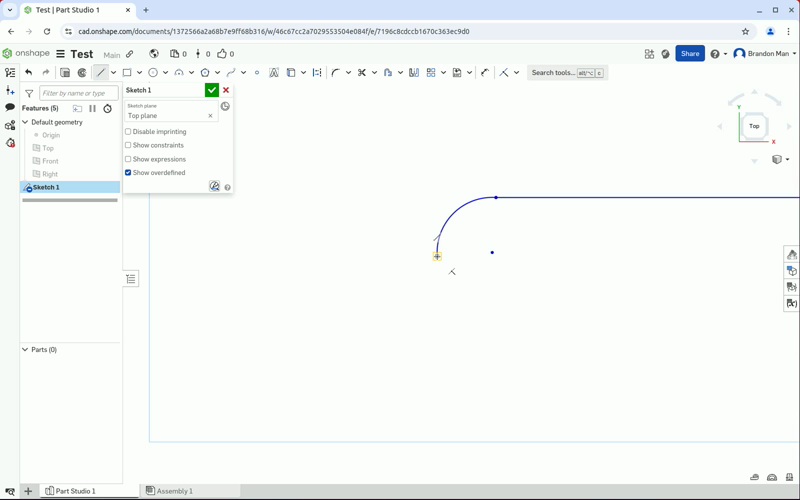
scroll(-6)
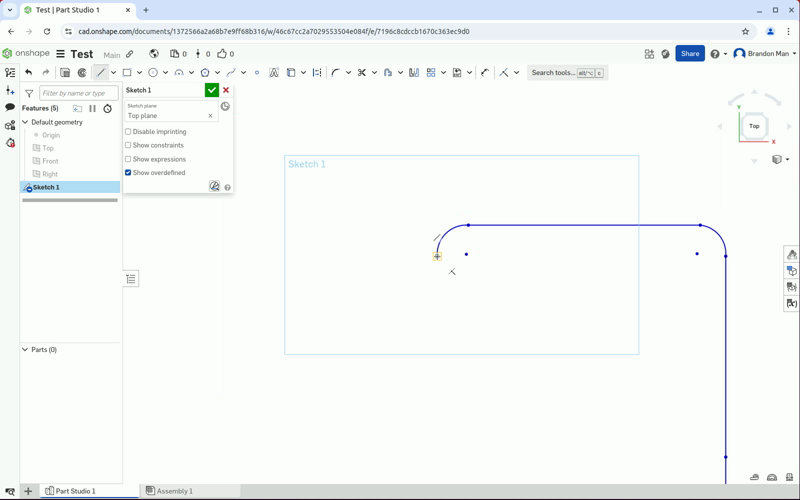
scroll(-6)
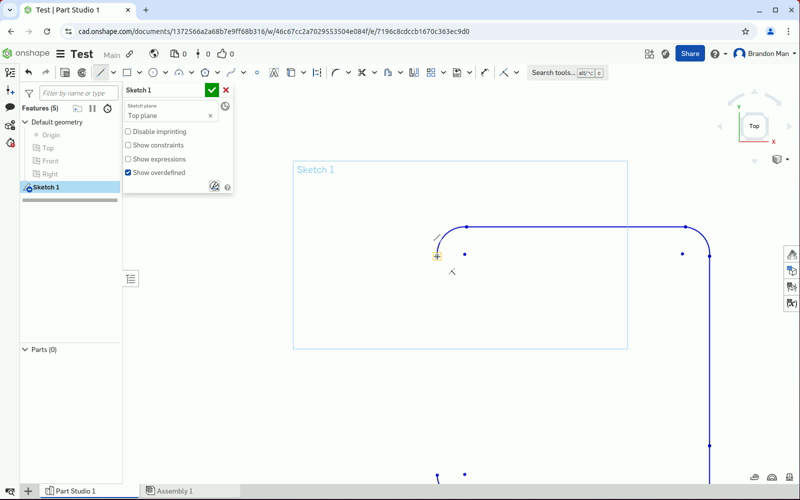
scroll(-6)
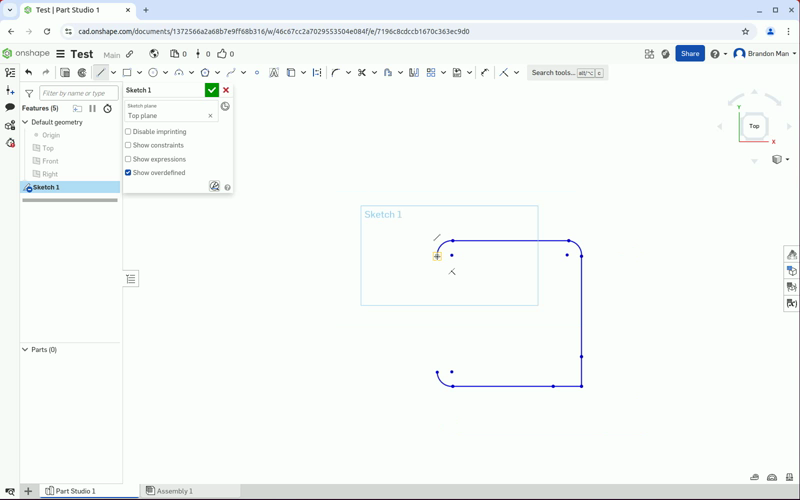
scroll(-6)
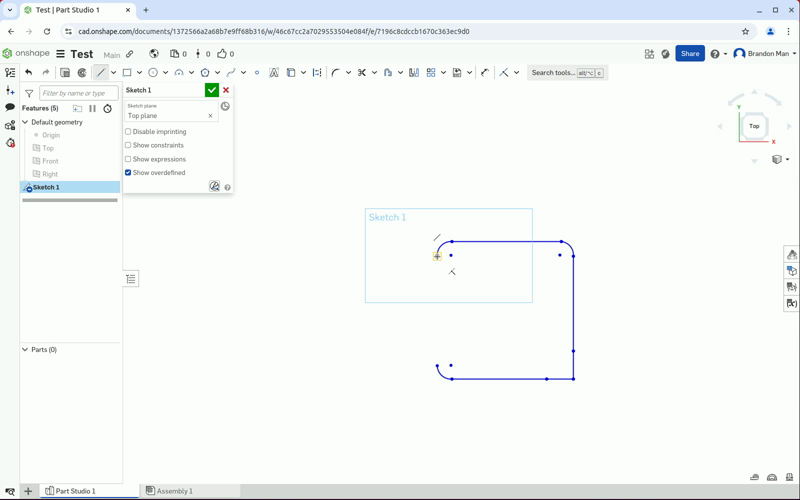
scroll(-6)
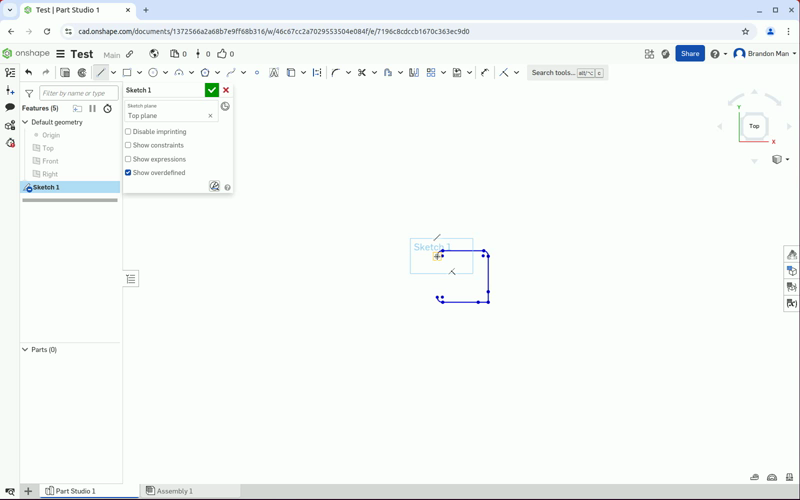
mouse_move(467, 256)
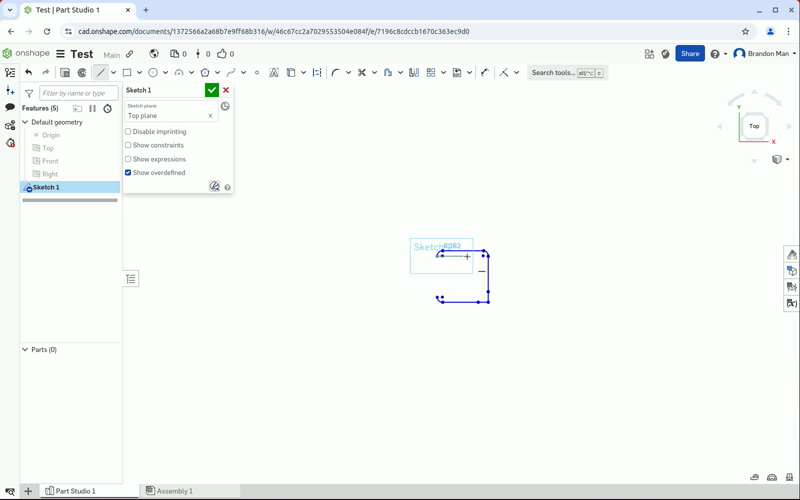
key_down(shift)
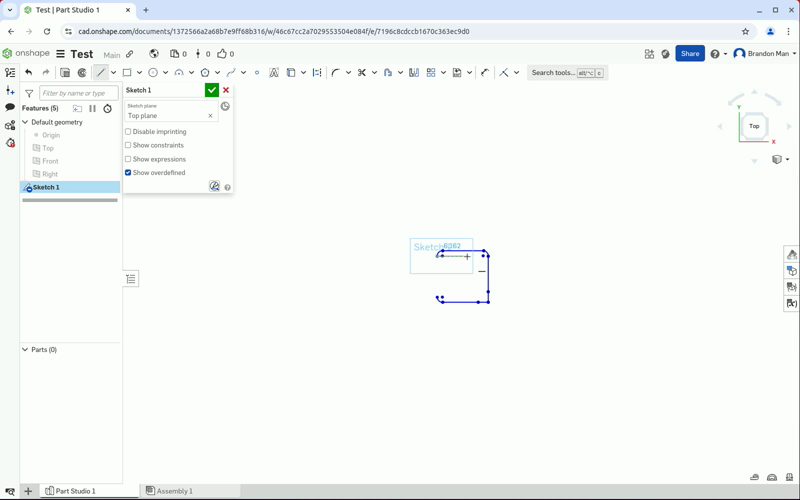
mouse_move(437, 297)
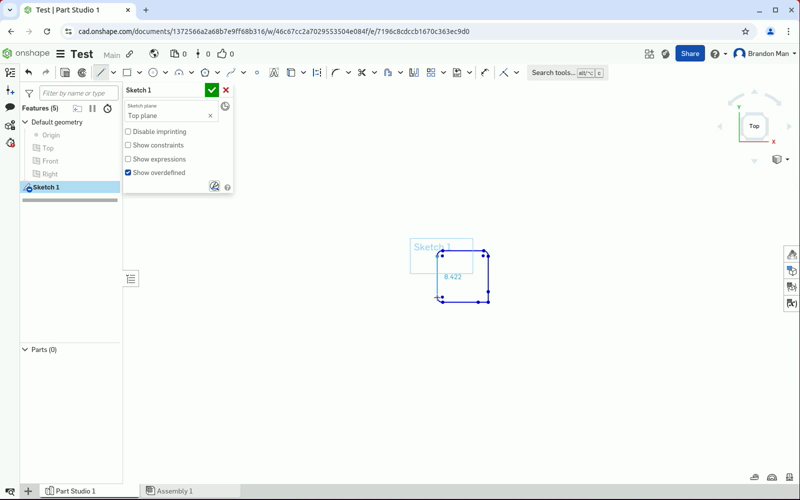
scroll(6)
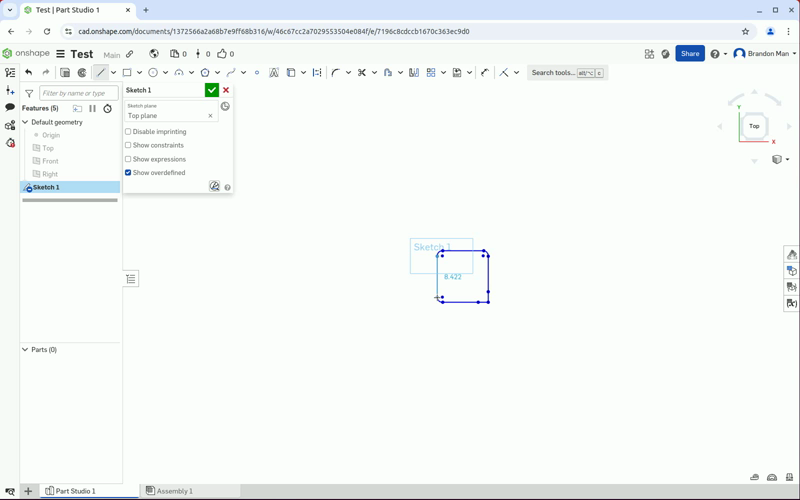
scroll(6)
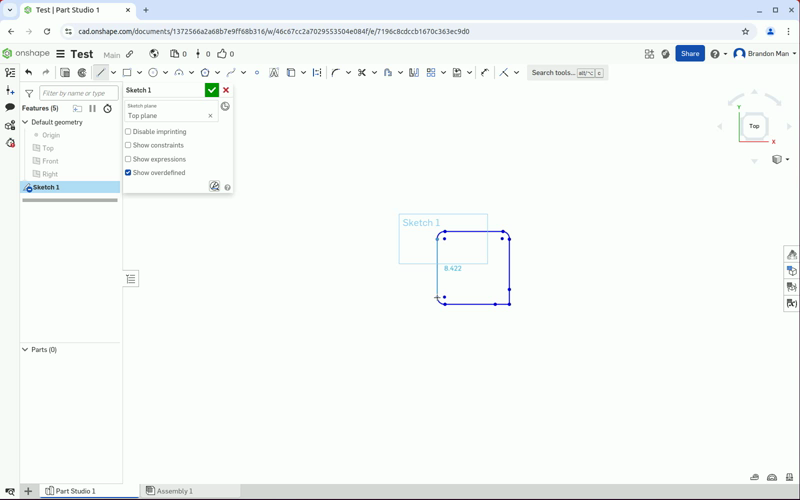
scroll(6)
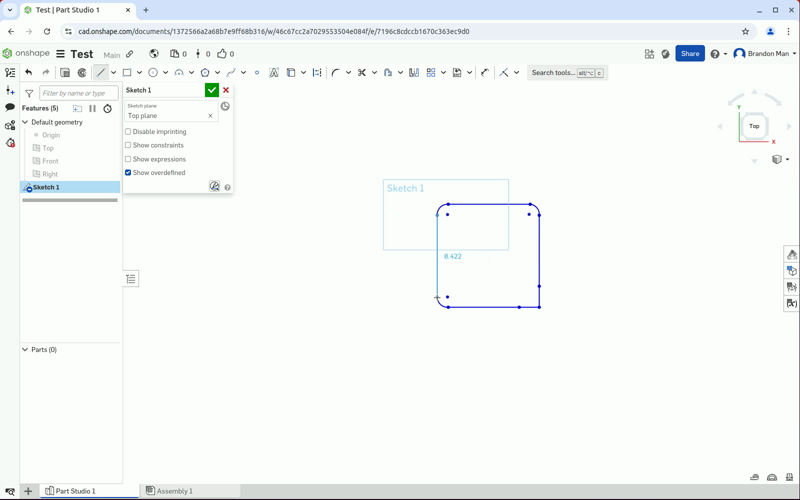
scroll(6)
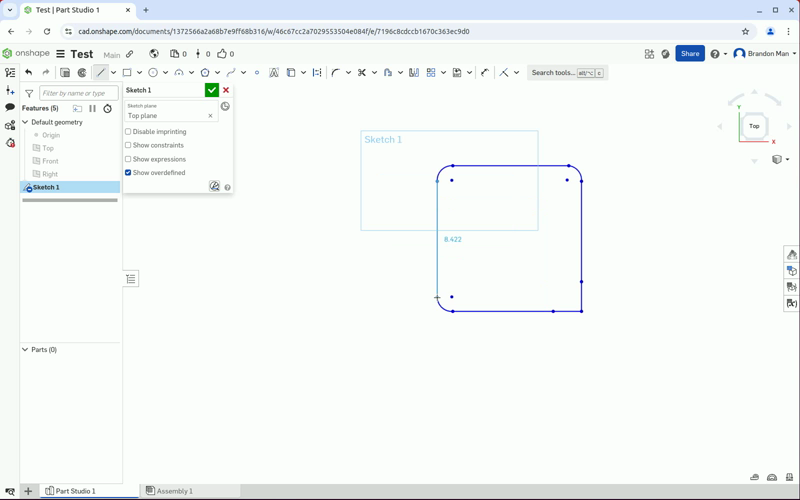
scroll(6)
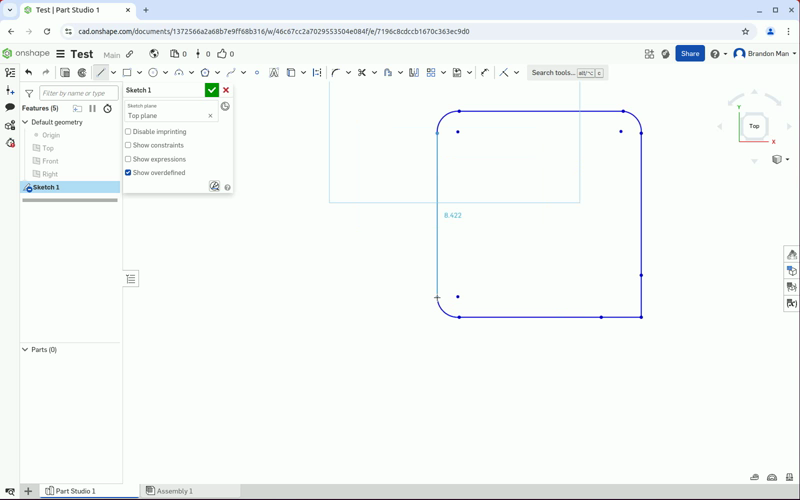
scroll(6)
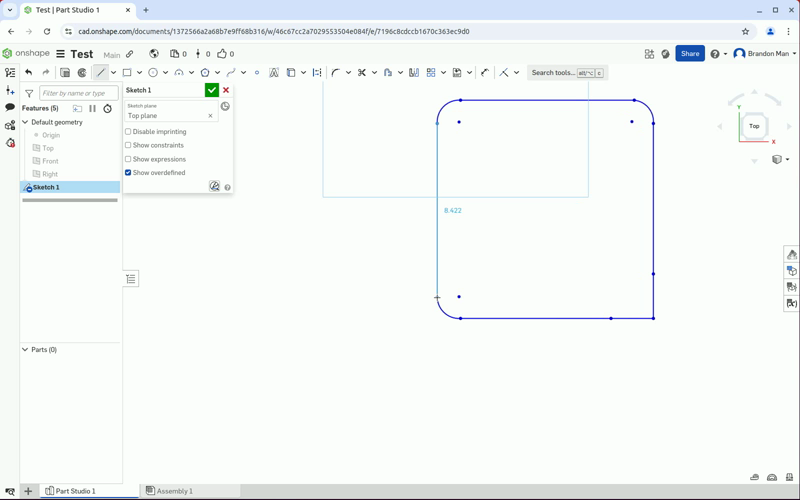
scroll(6)
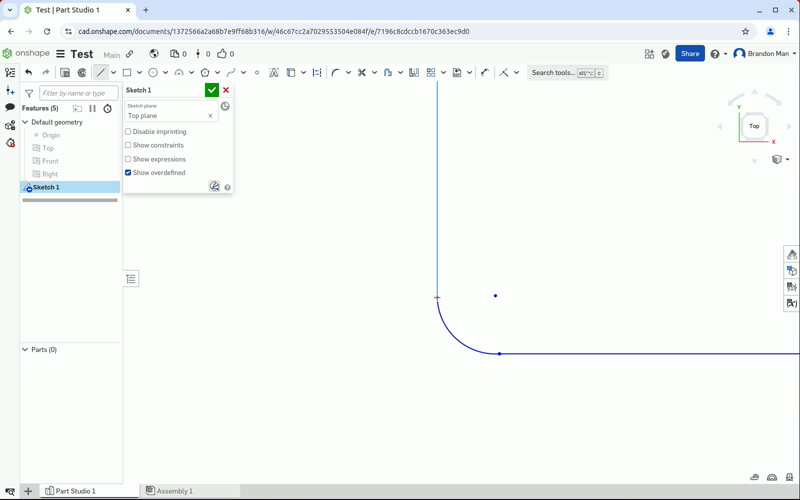
key_up(shift)
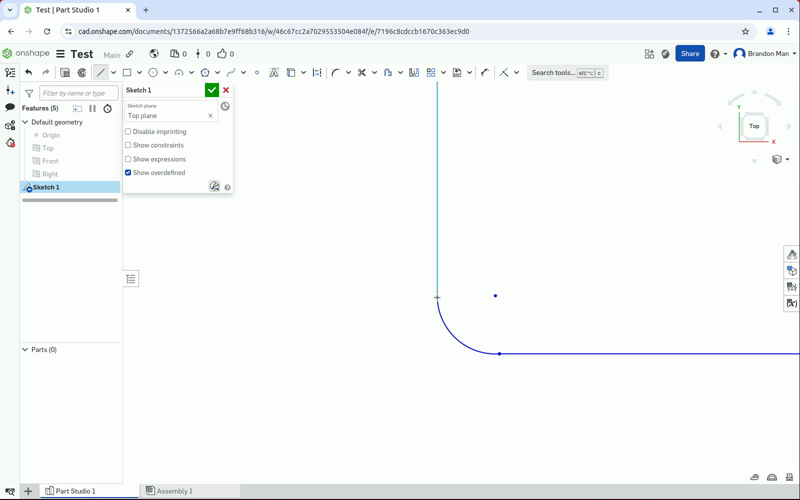
click(437, 297)
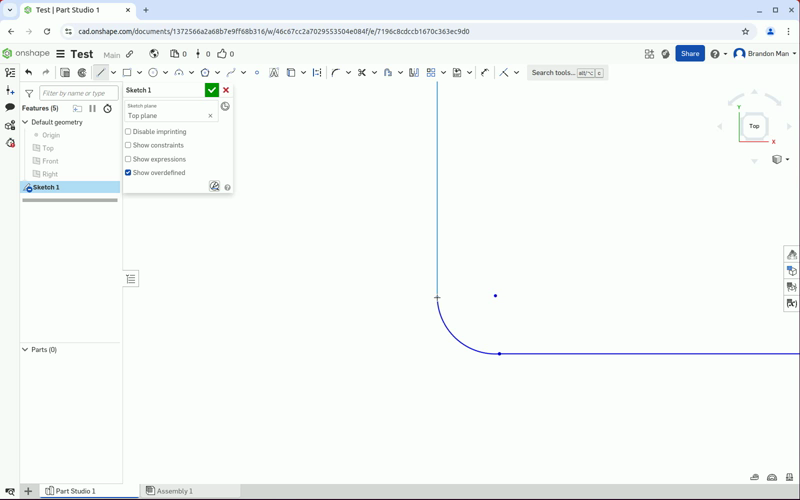
scroll(-6)
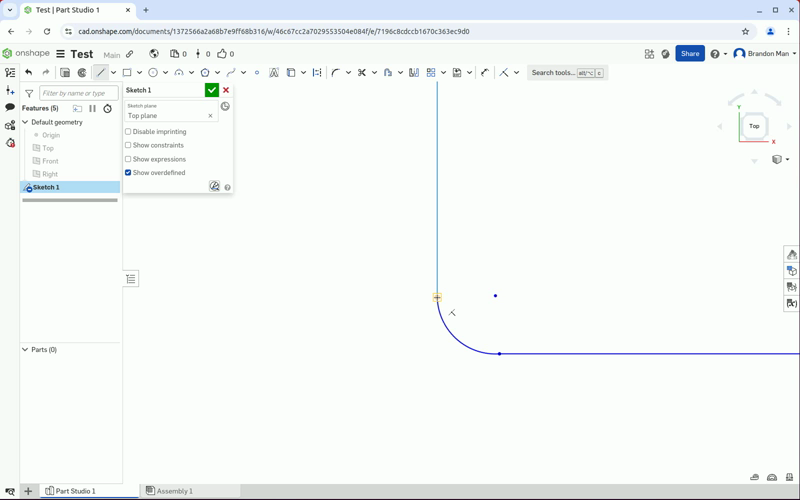
scroll(-6)
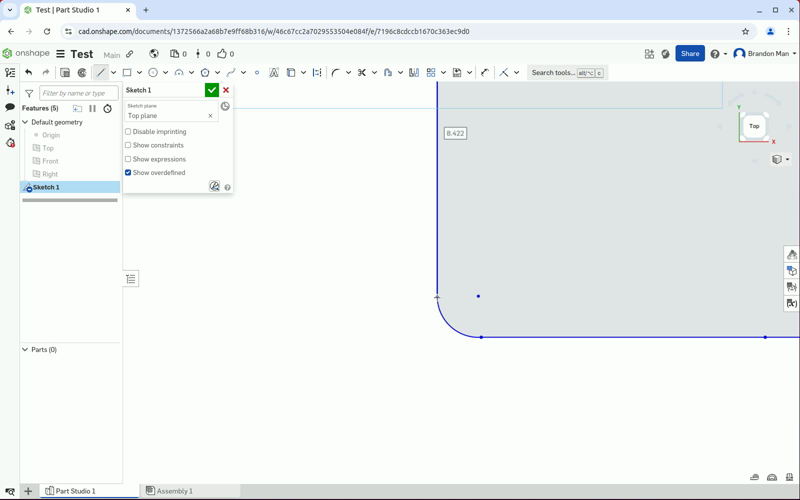
scroll(-6)
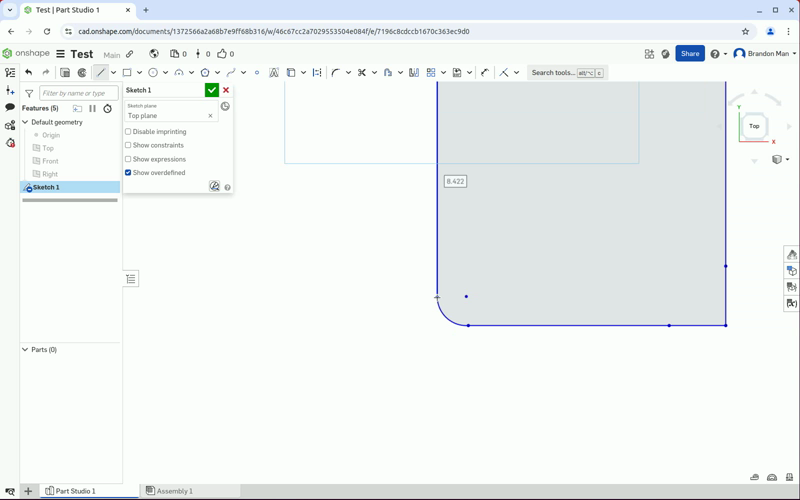
scroll(-6)
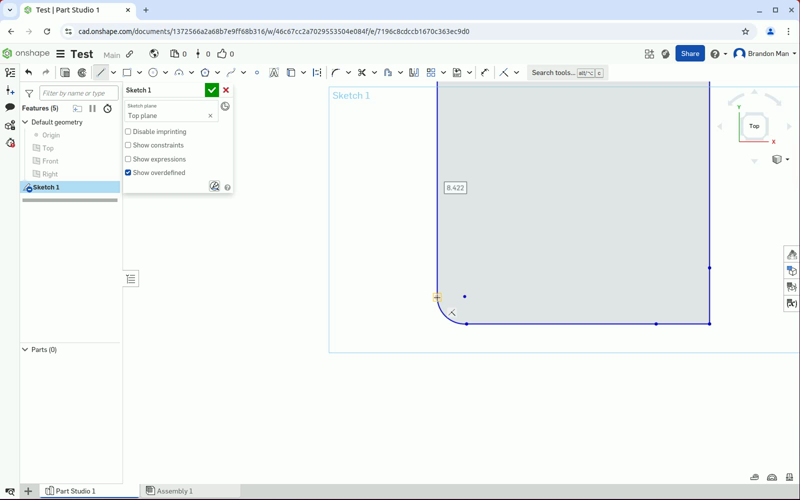
scroll(-6)
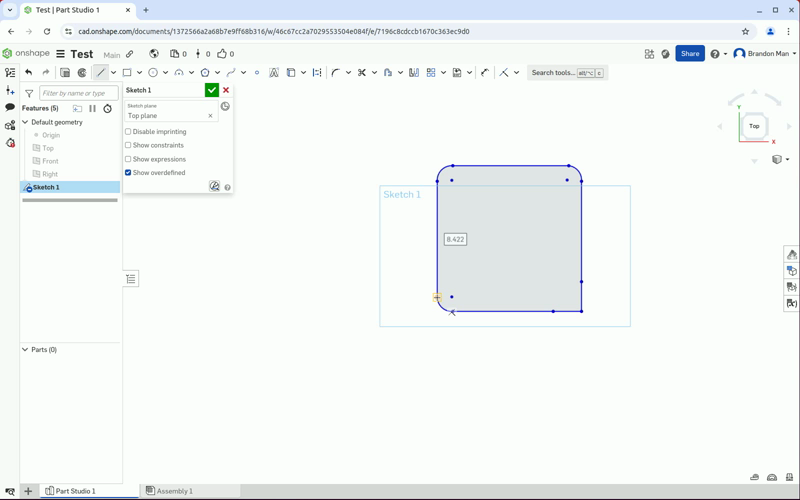
scroll(-6)
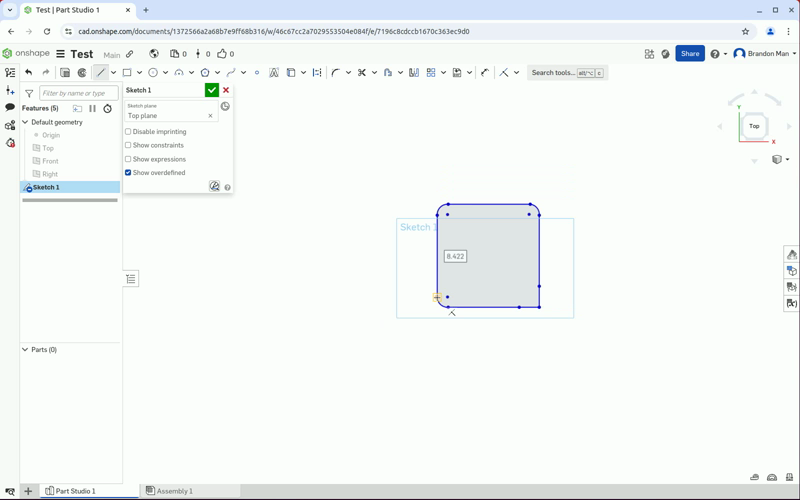
scroll(-6)
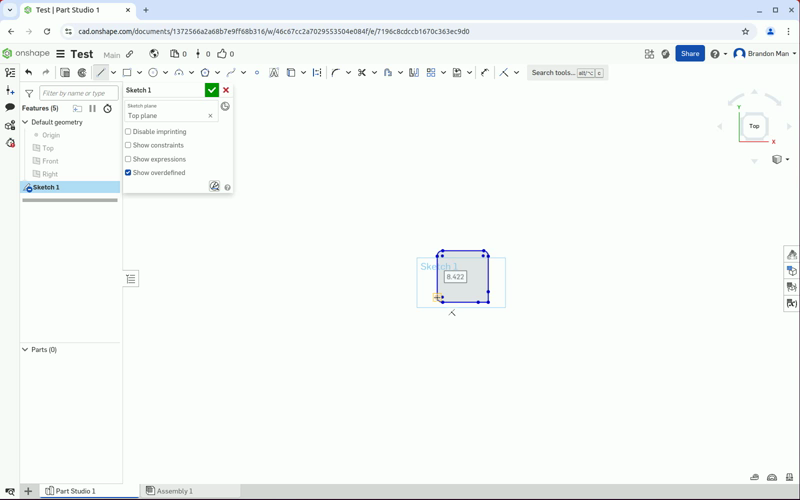
key(esc)
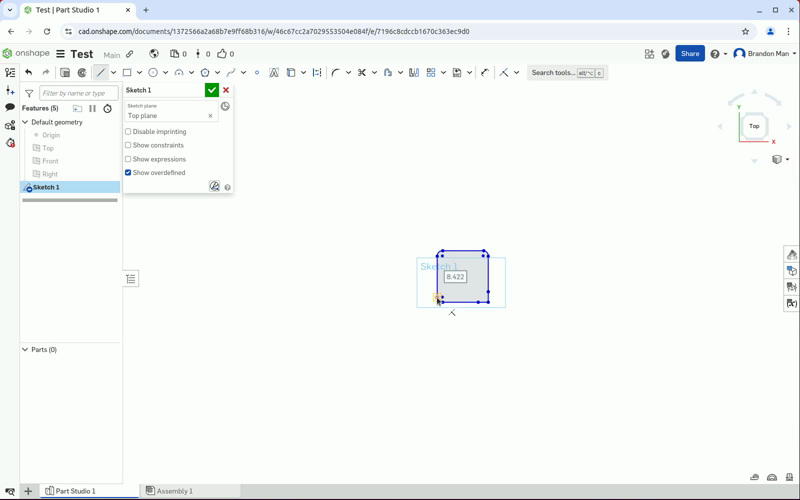
key(a)
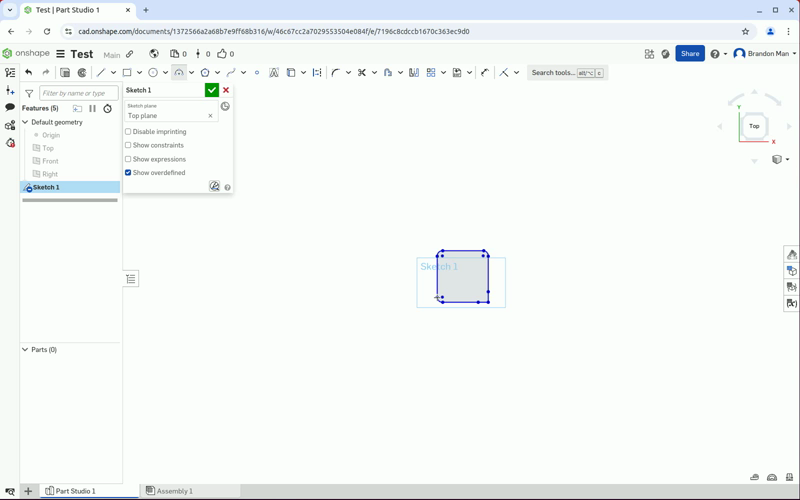
key_down(shift)
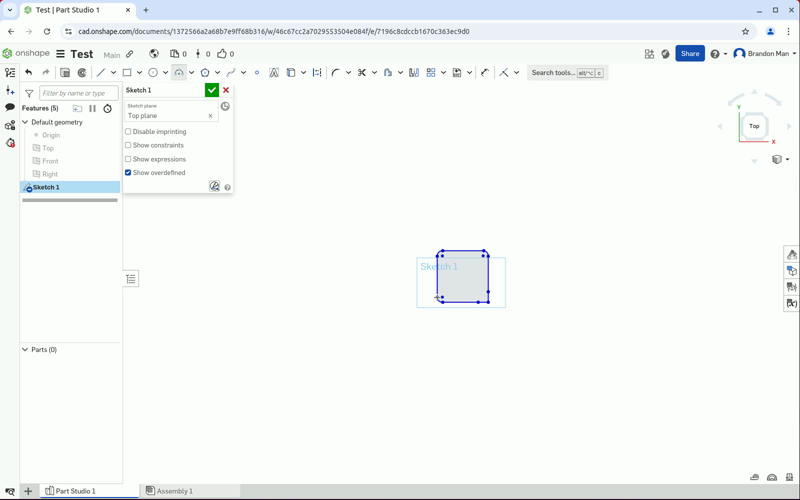
mouse_move(447, 286)
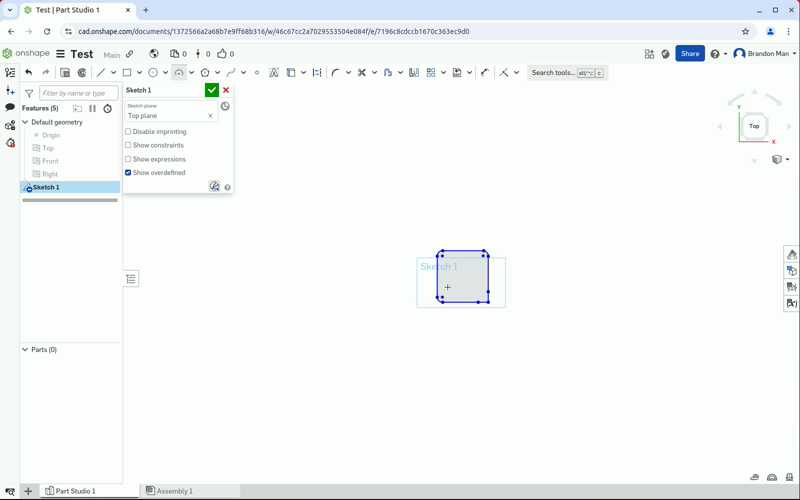
click(447, 286)
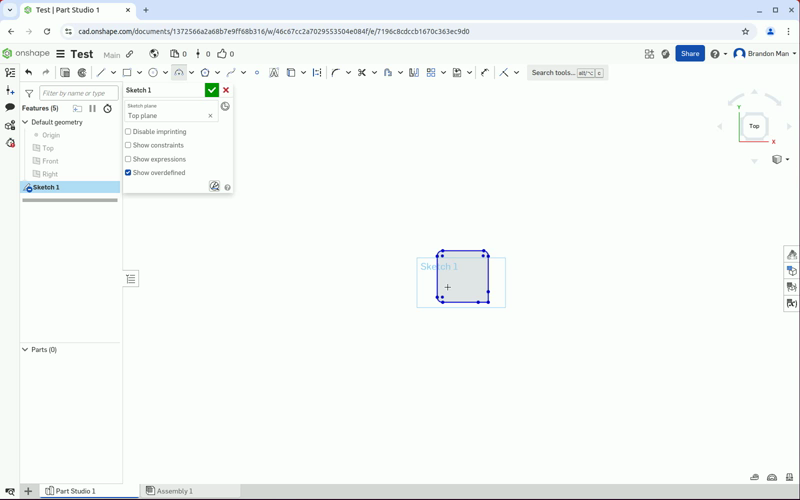
key_up(shift)
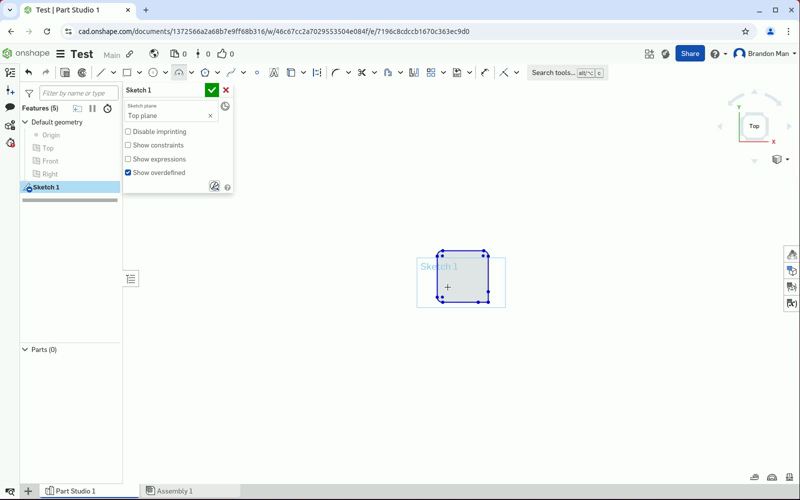
key_down(shift)
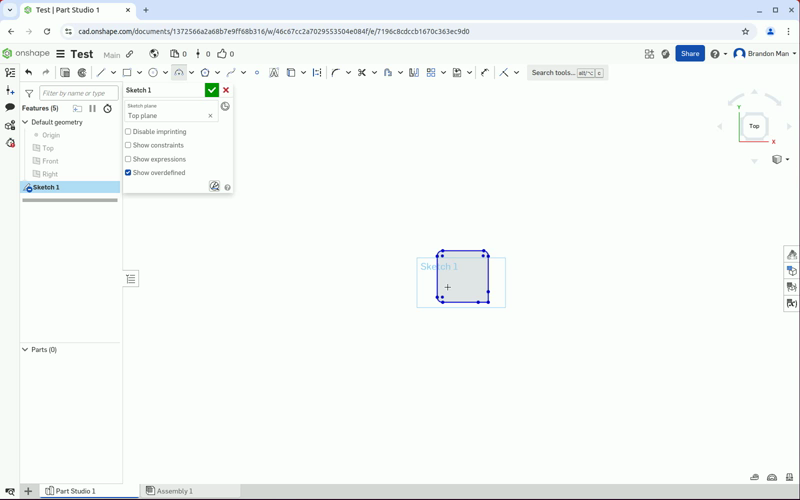
mouse_move(452, 291)
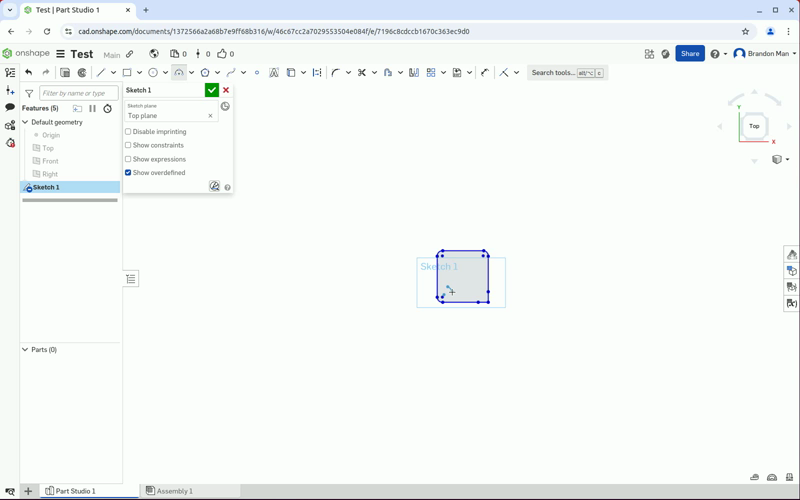
scroll(6)
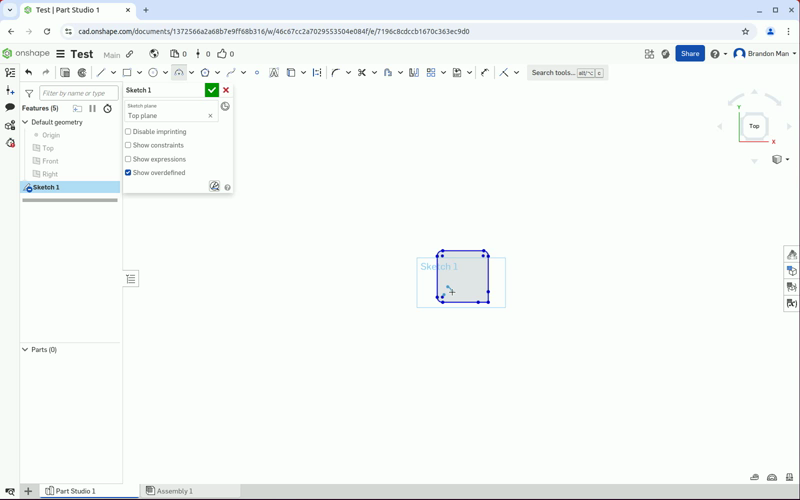
scroll(6)
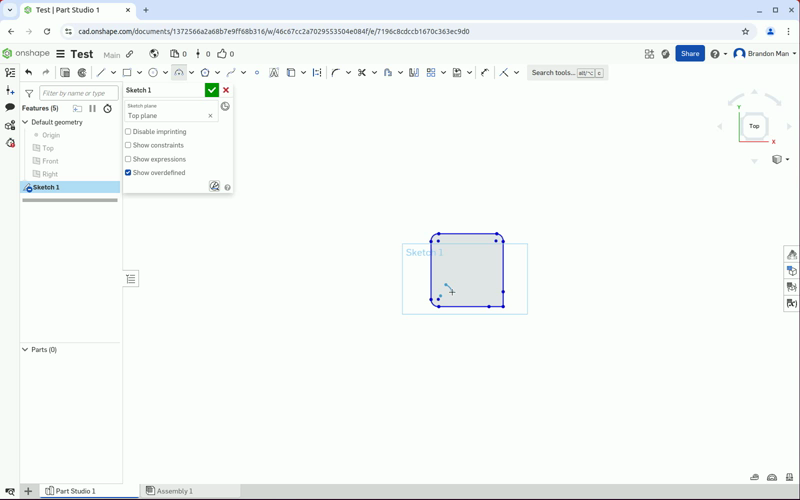
scroll(6)
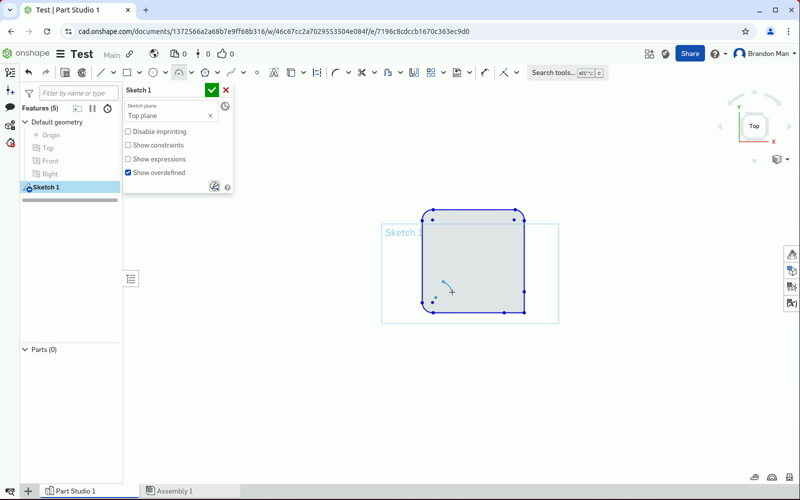
scroll(6)
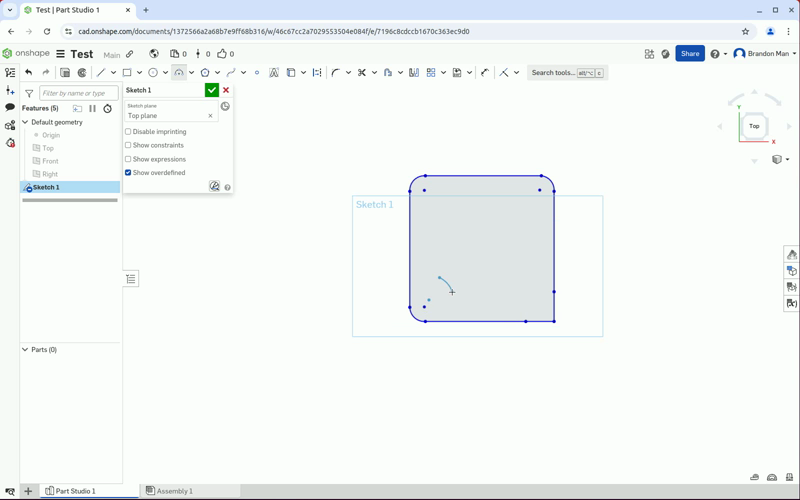
scroll(6)
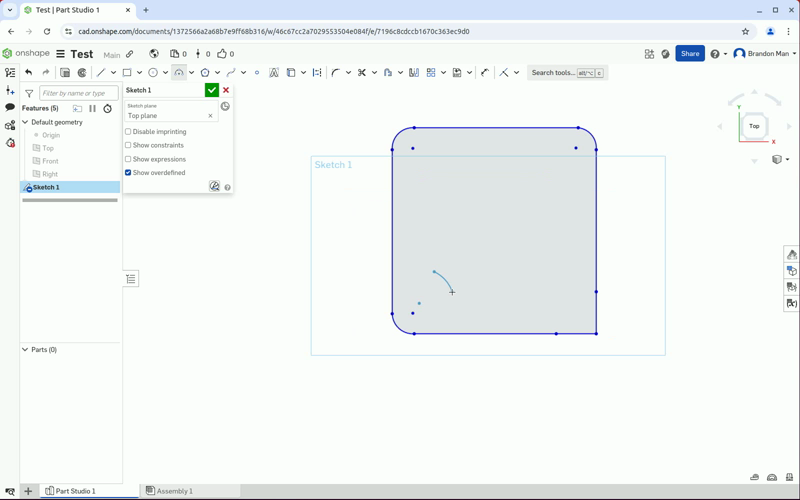
scroll(6)
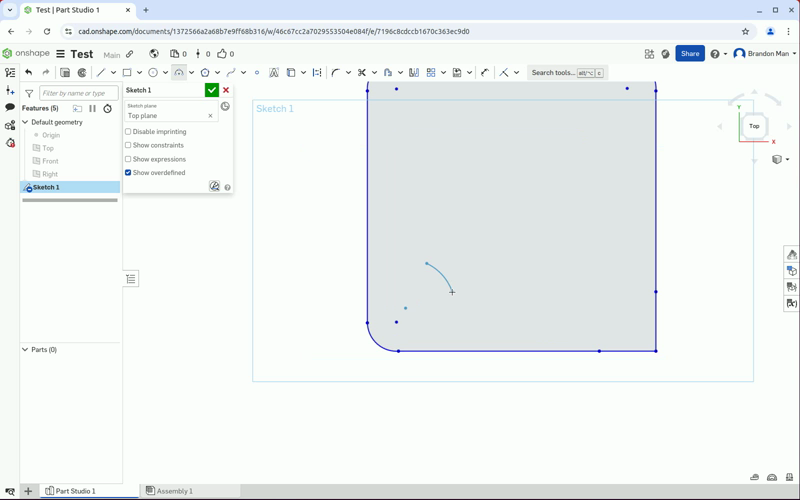
scroll(6)
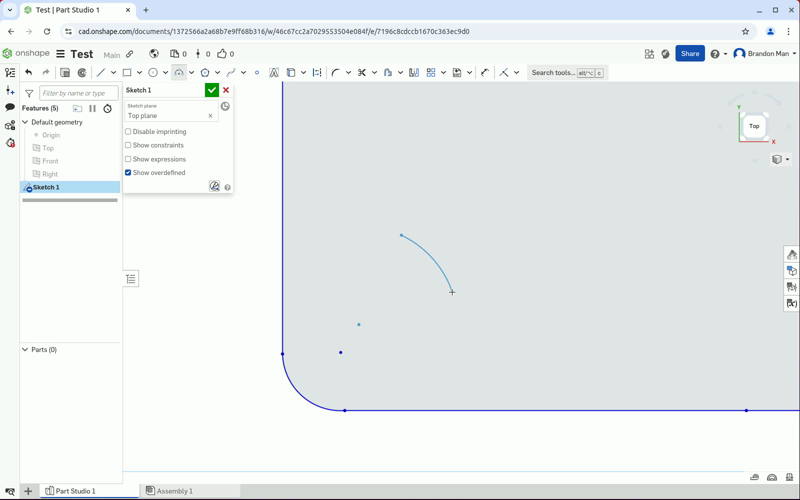
click(452, 291)
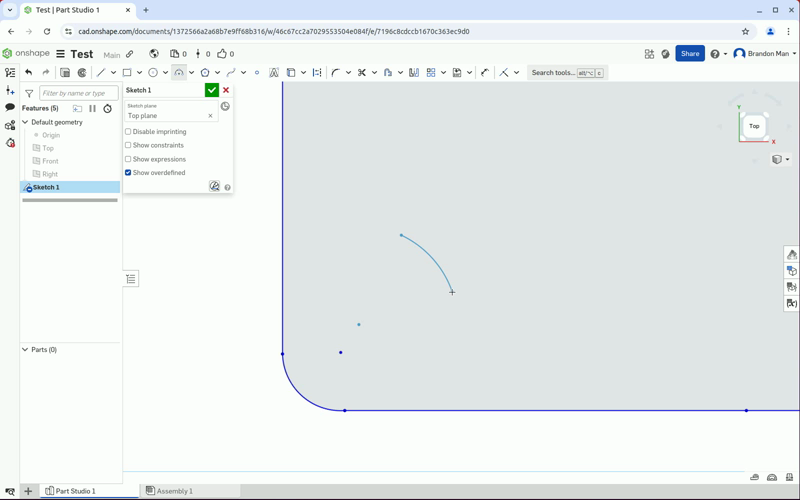
scroll(-6)
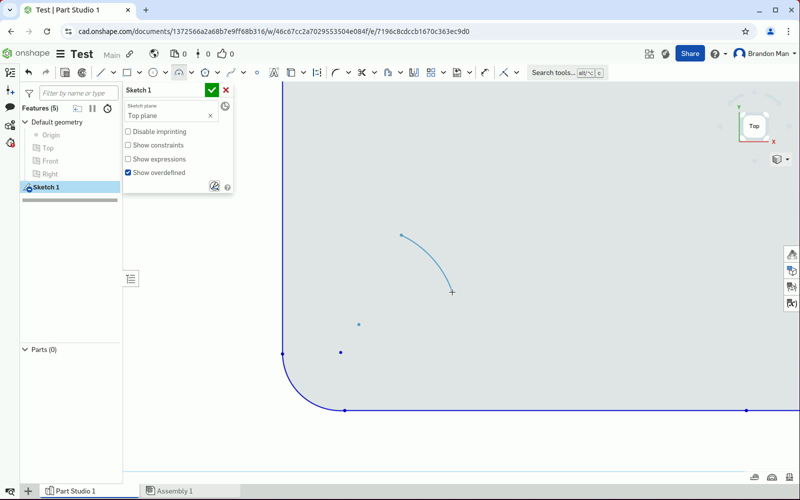
scroll(-6)
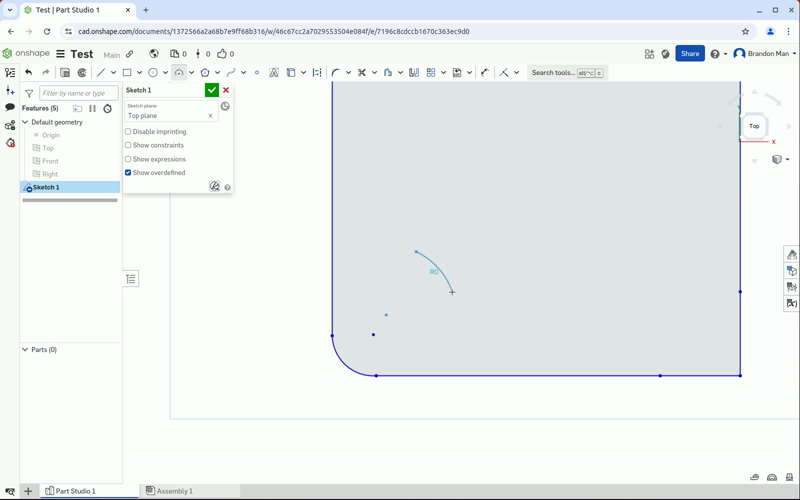
scroll(-6)
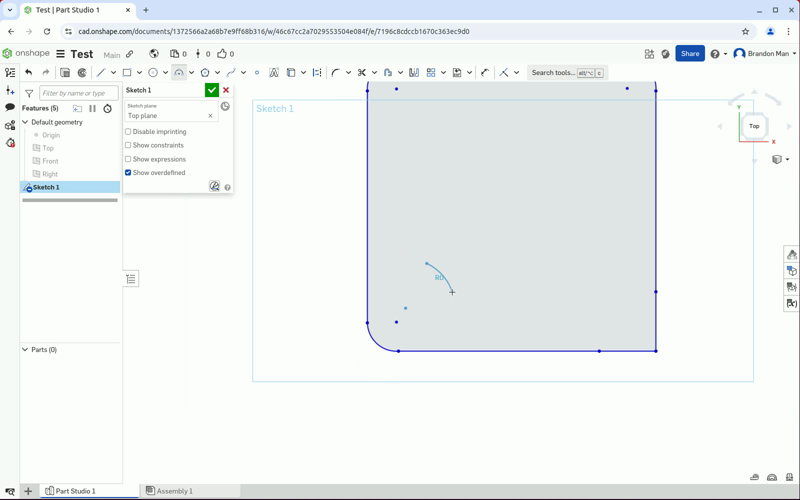
scroll(-6)
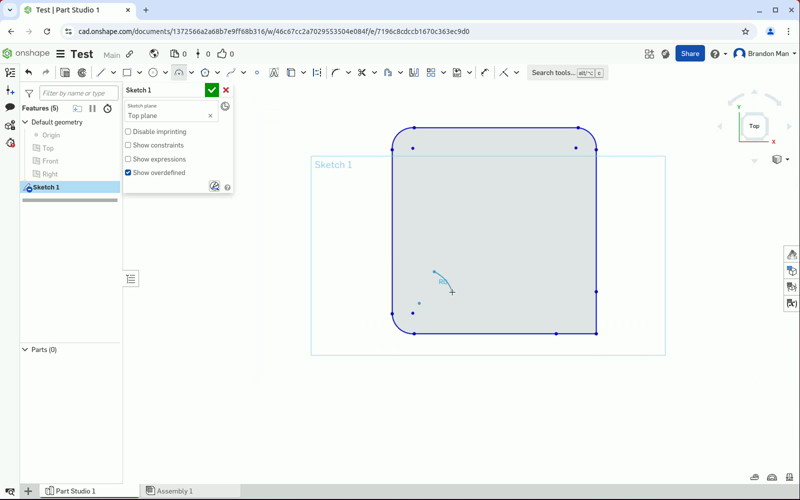
scroll(-6)
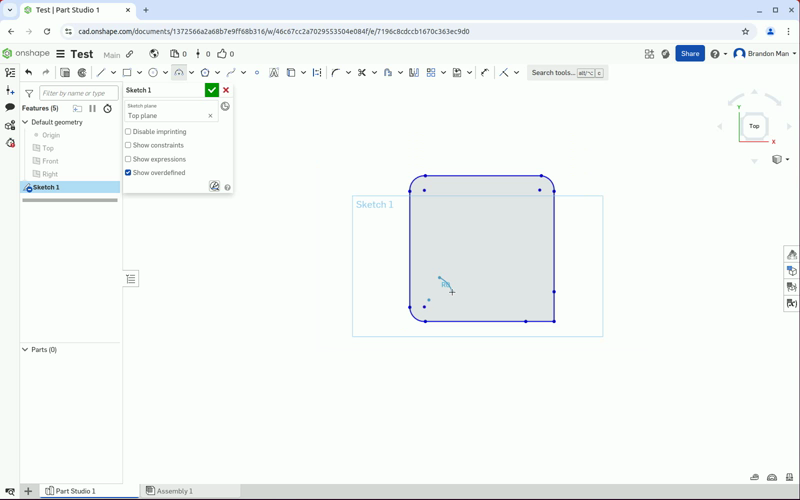
scroll(-6)
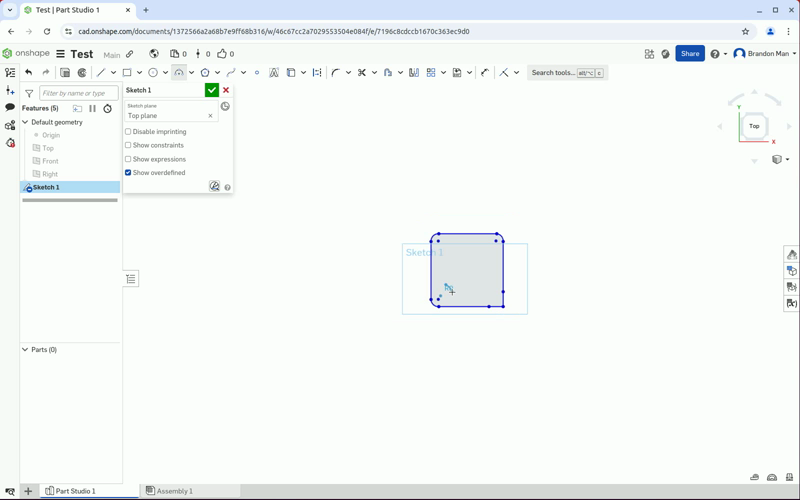
scroll(-6)
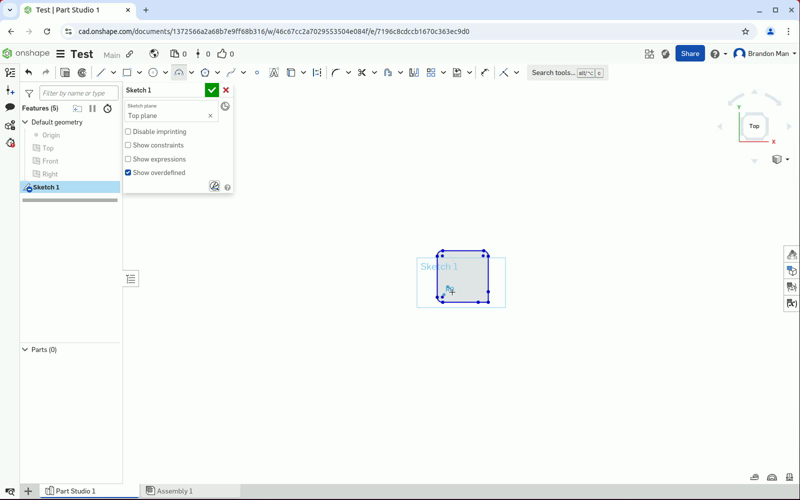
mouse_move(449, 290)
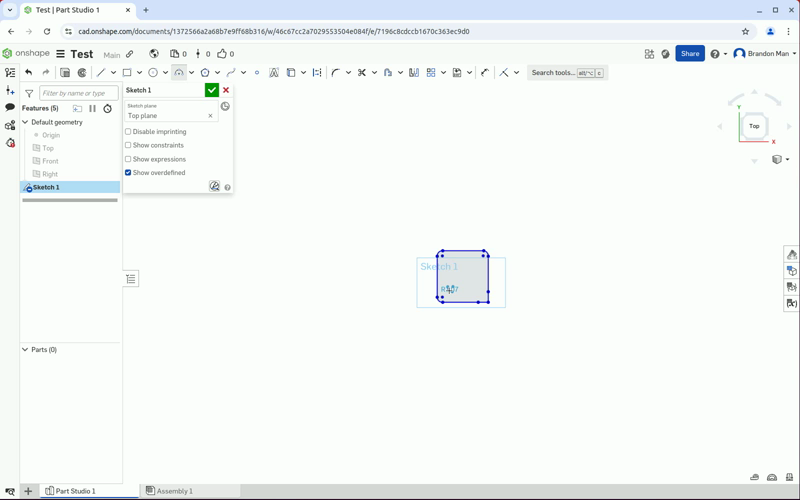
scroll(6)
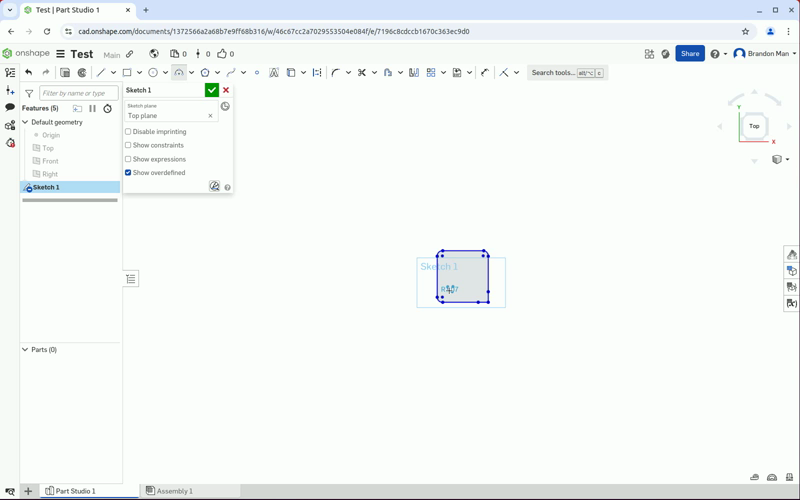
scroll(6)
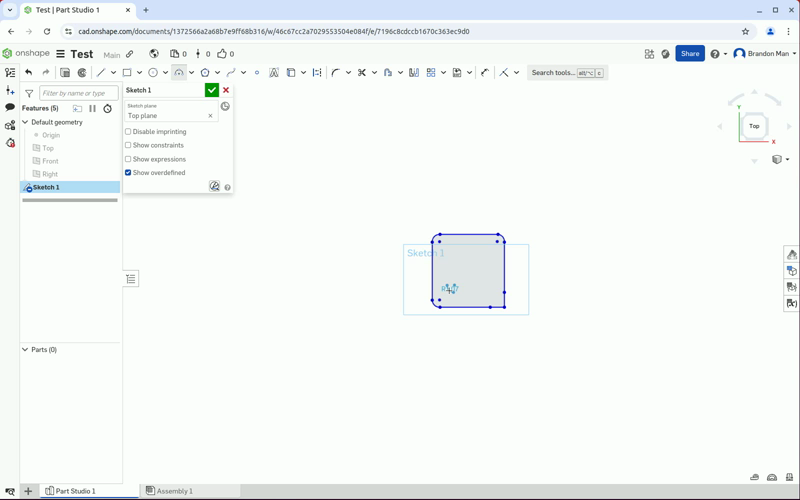
scroll(6)
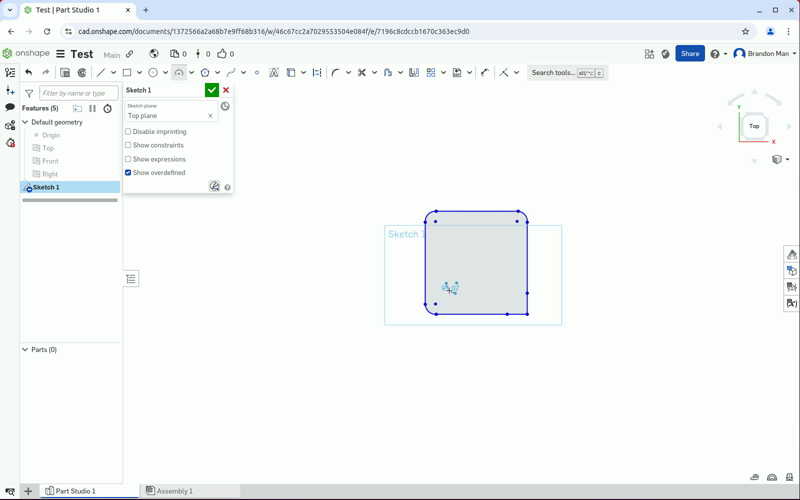
scroll(6)
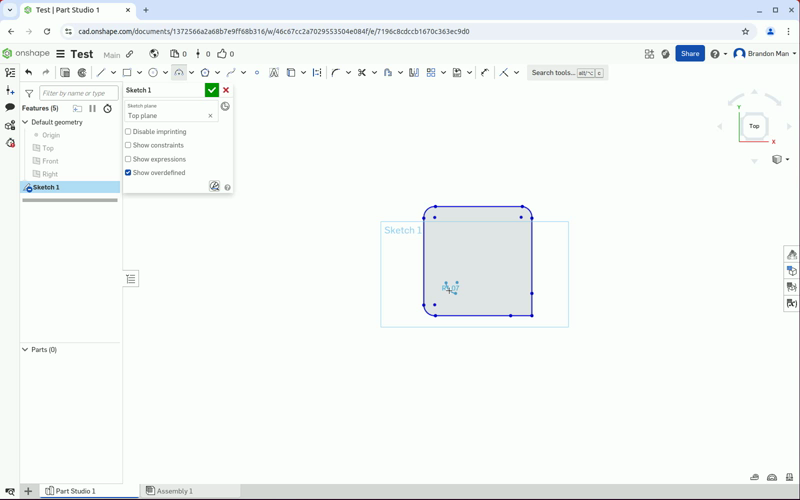
scroll(6)
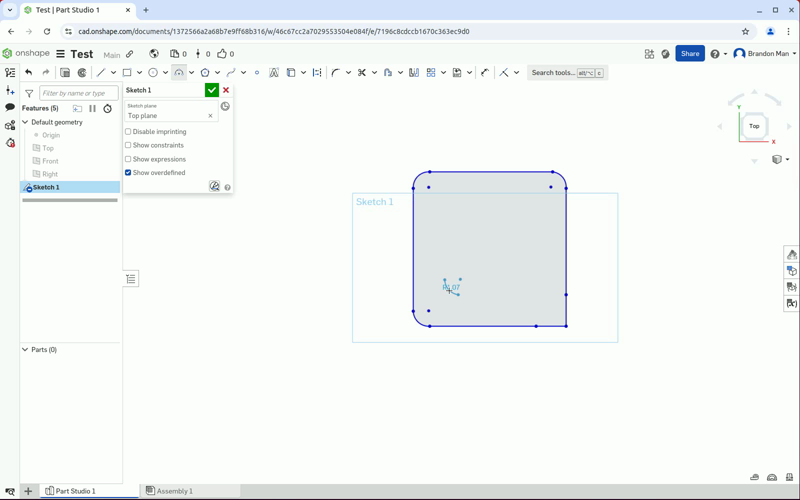
scroll(6)
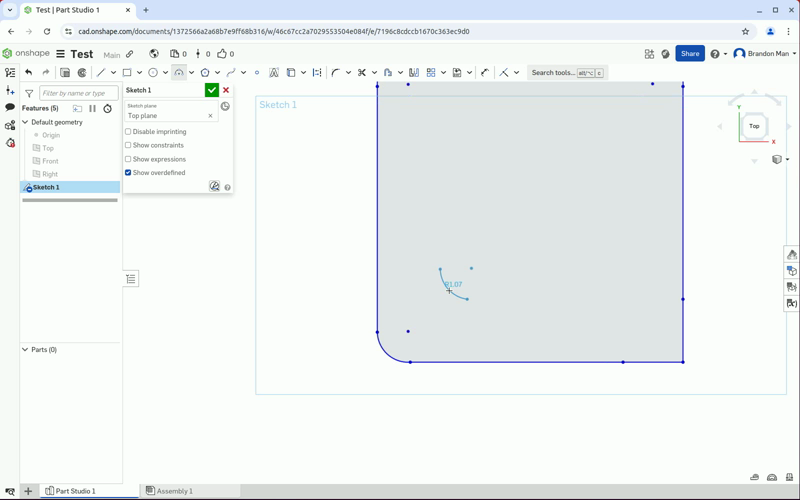
scroll(6)
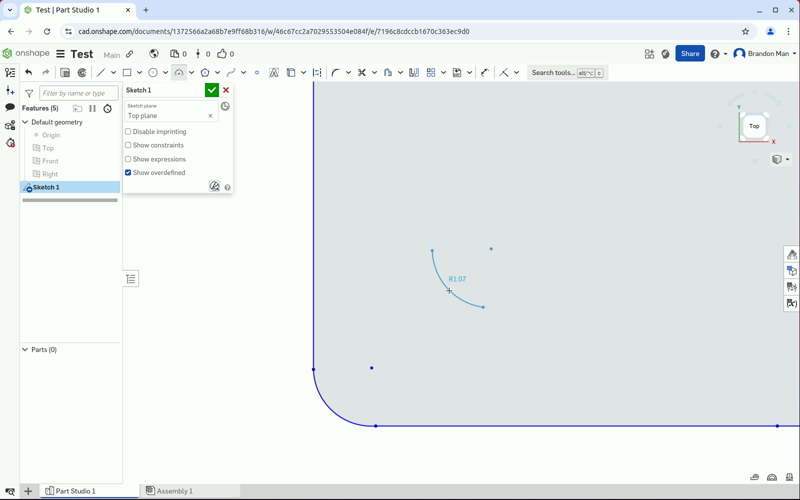
click(449, 290)
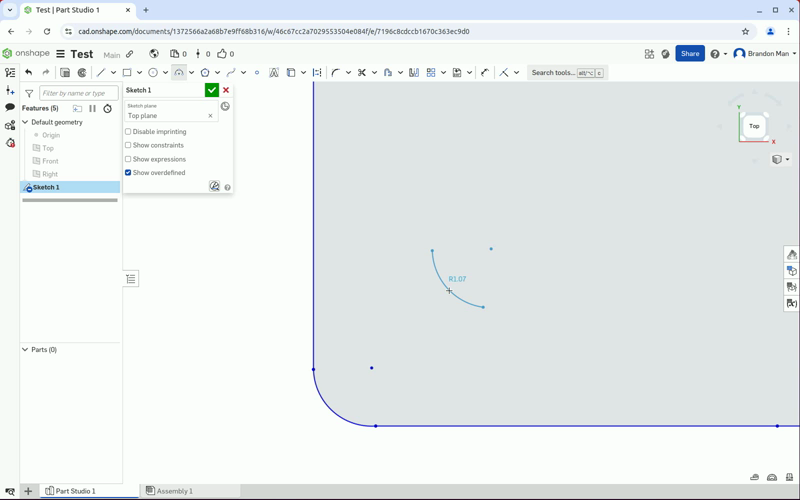
scroll(-6)
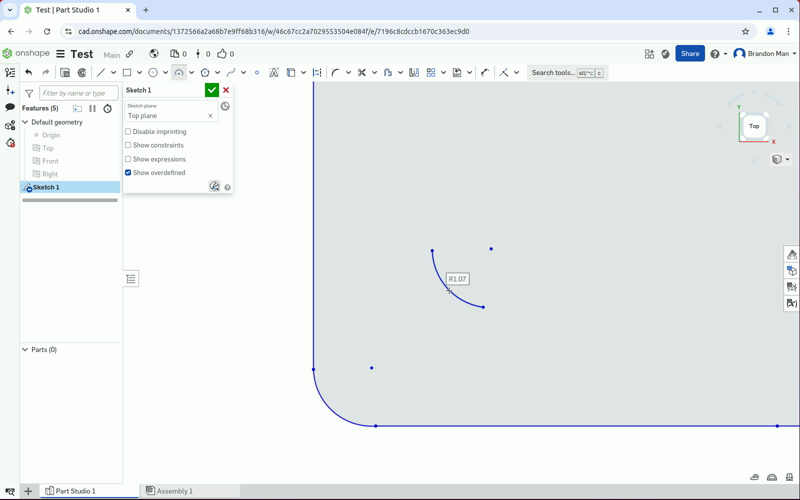
scroll(-6)
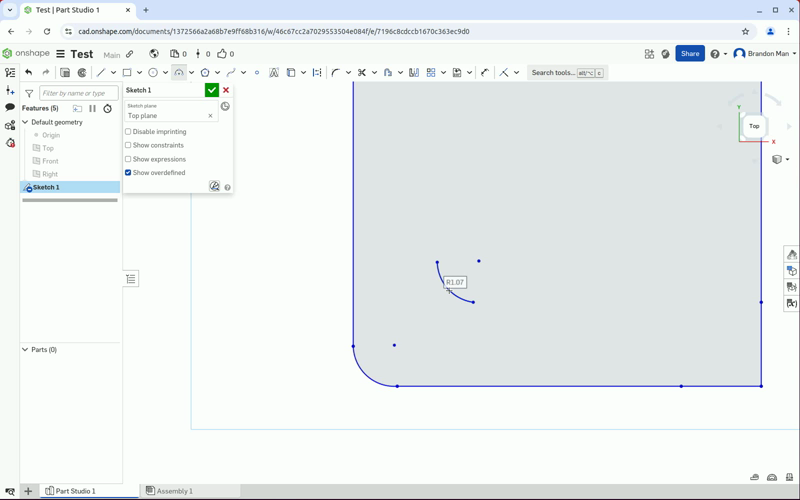
scroll(-6)
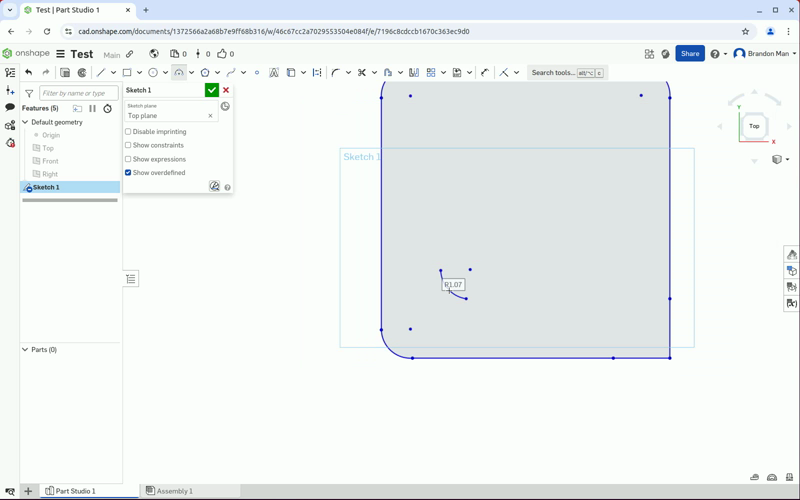
scroll(-6)
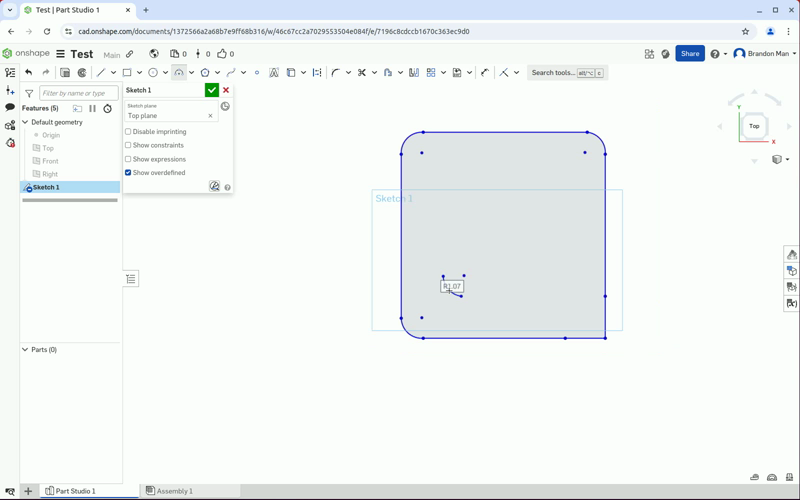
scroll(-6)
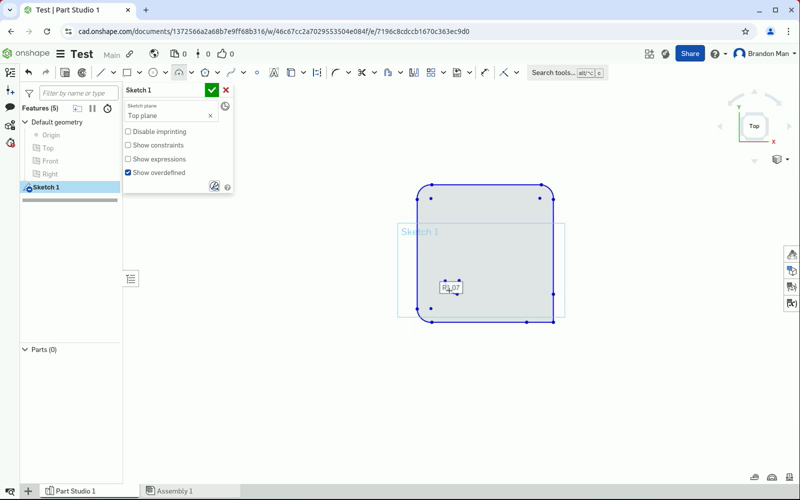
scroll(-6)
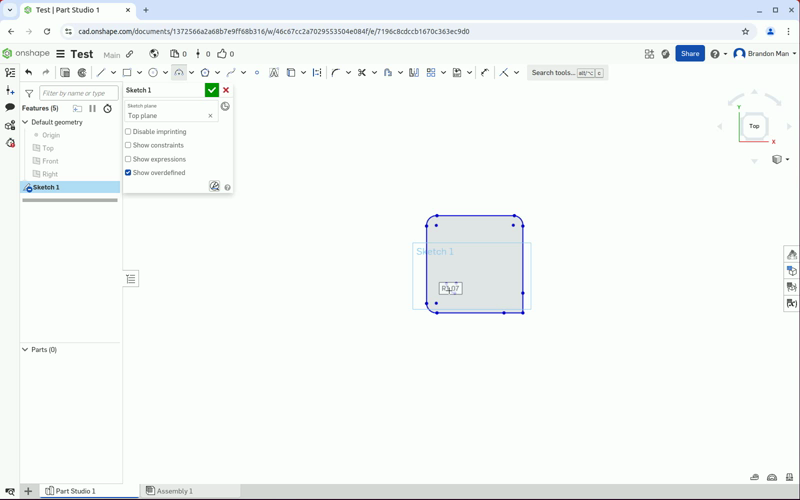
scroll(-6)
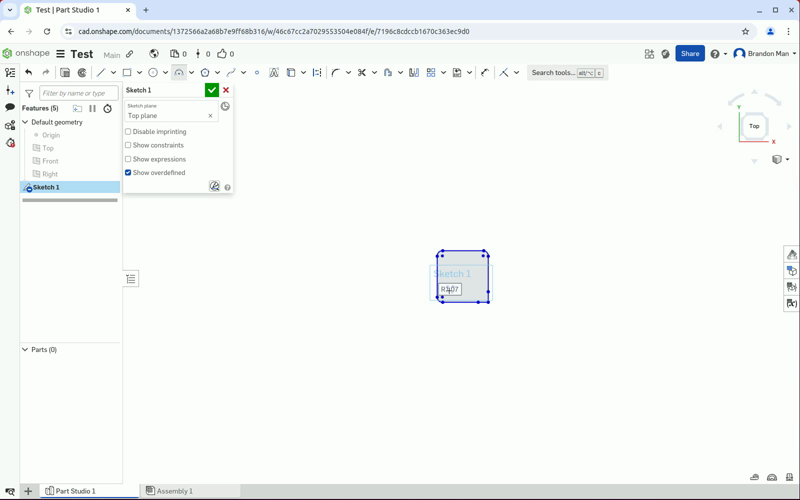
key_up(shift)
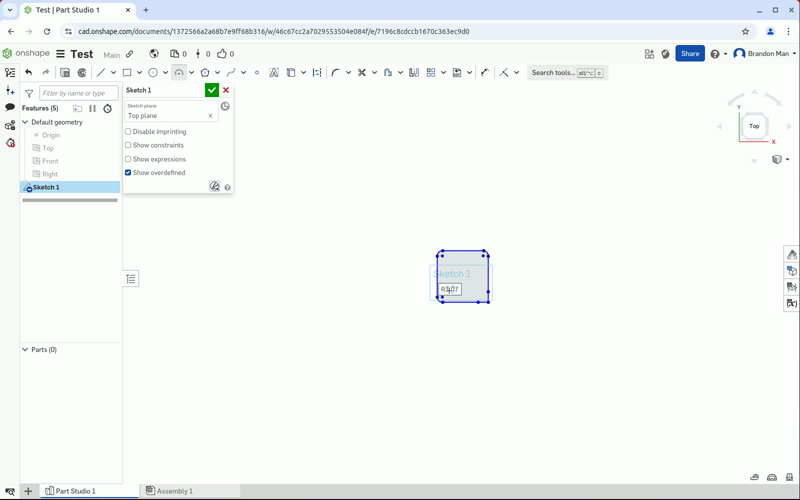
key(esc)
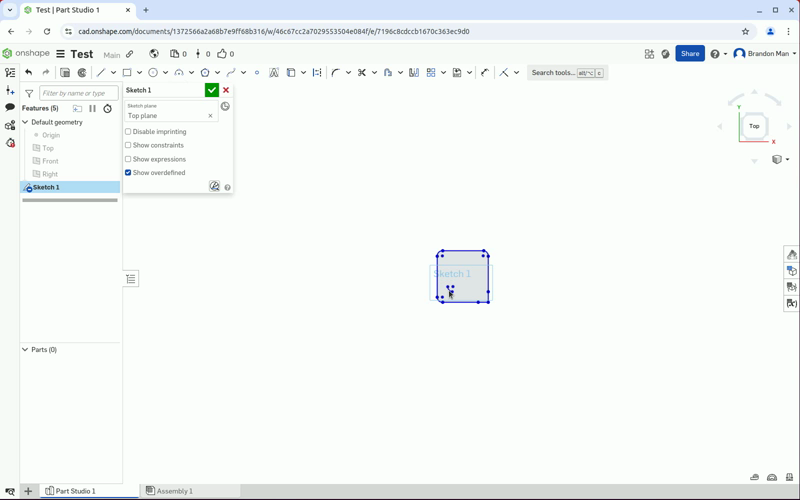
key(l)
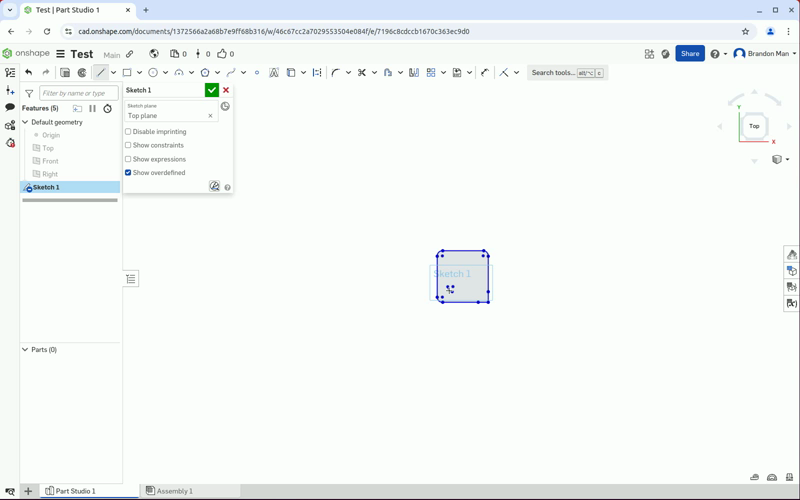
mouse_move(452, 291)
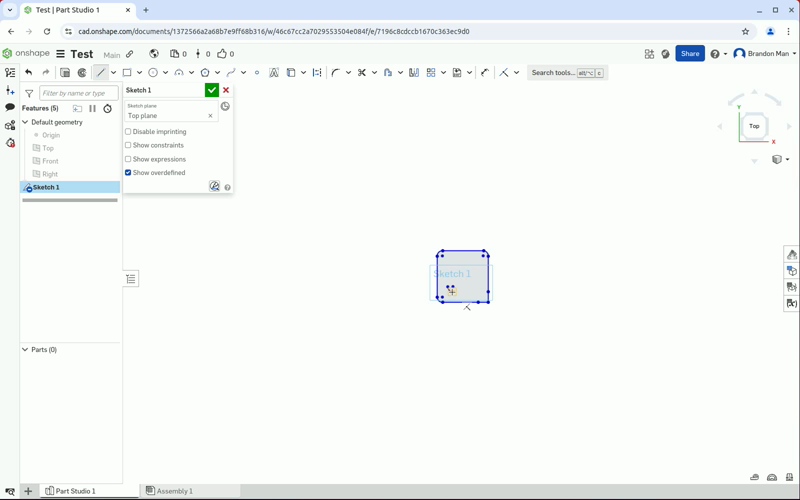
scroll(6)
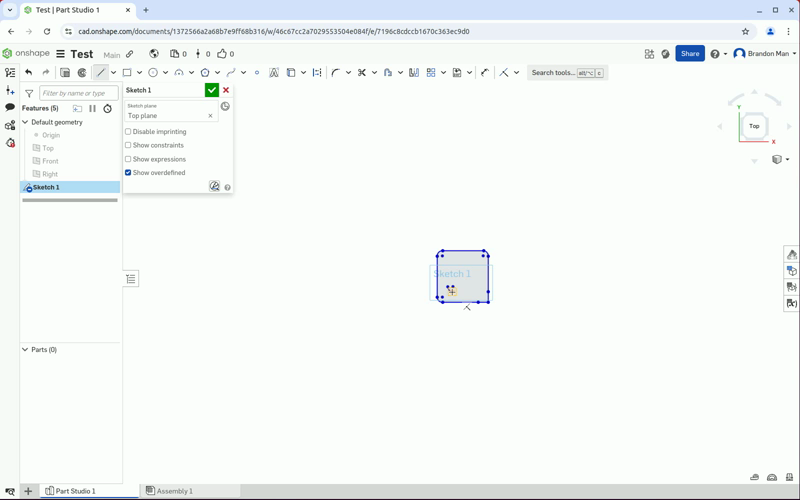
scroll(6)
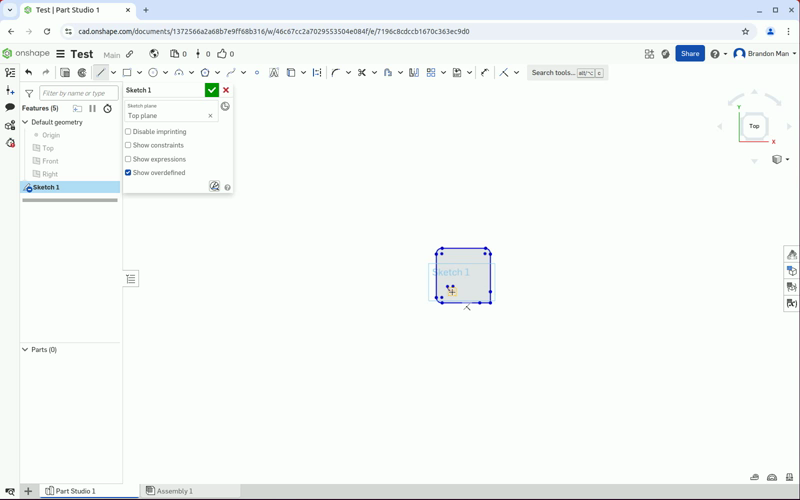
scroll(6)
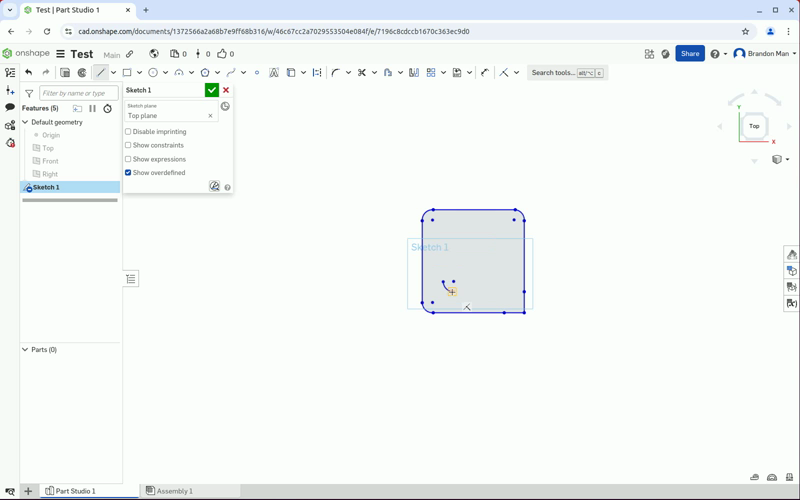
scroll(6)
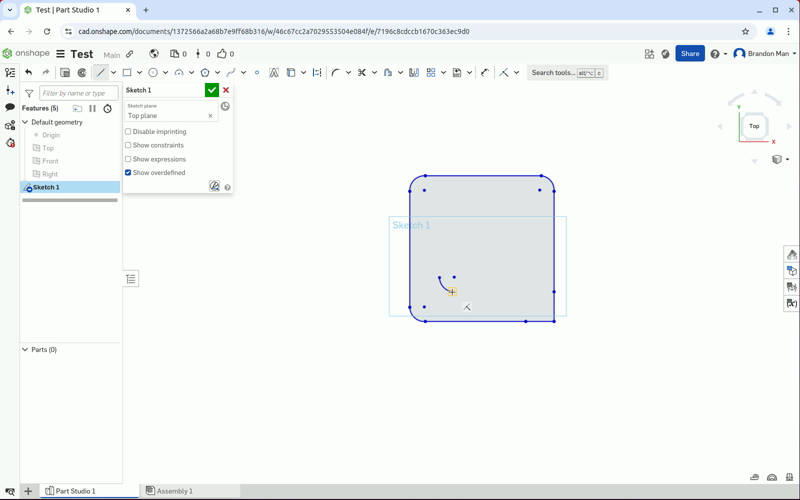
scroll(6)
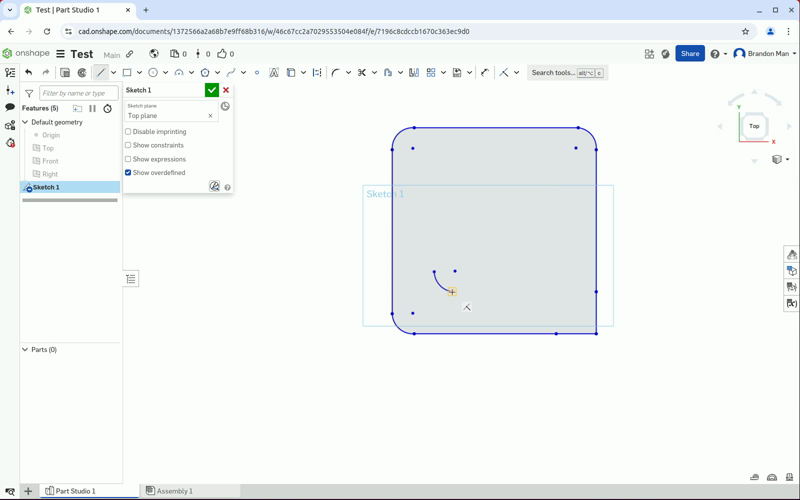
scroll(6)
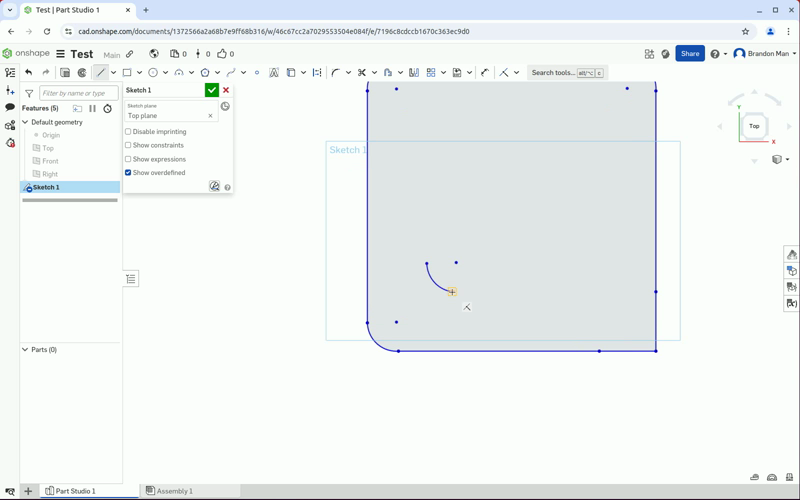
scroll(6)
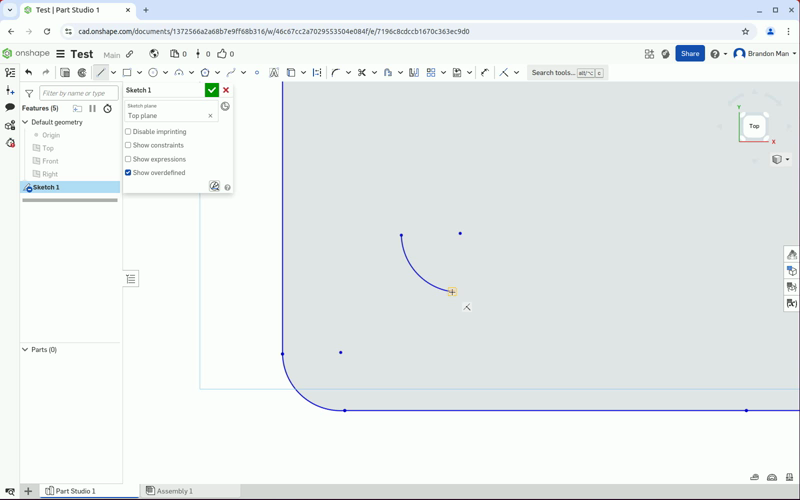
click(452, 291)
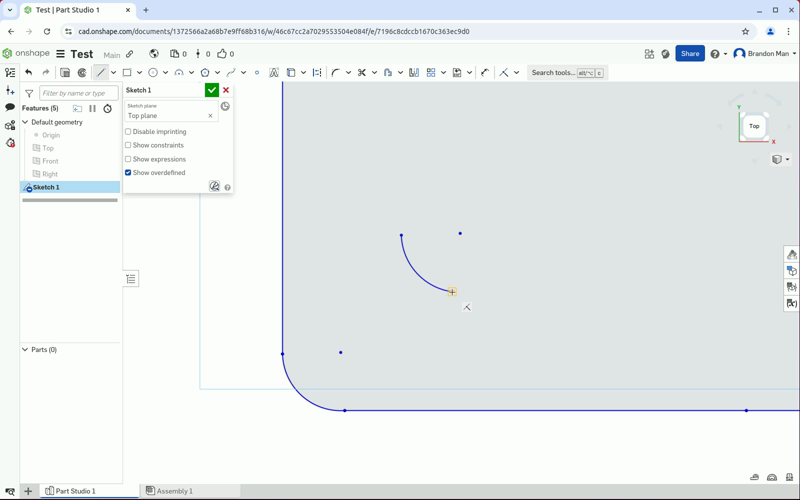
scroll(-6)
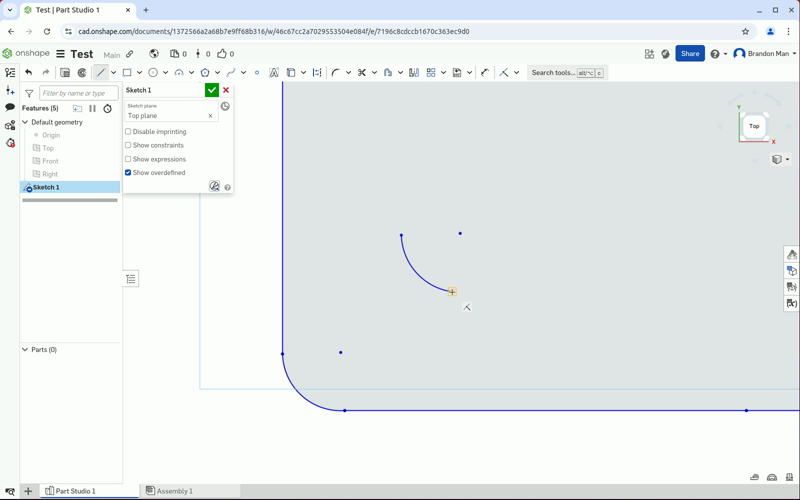
scroll(-6)
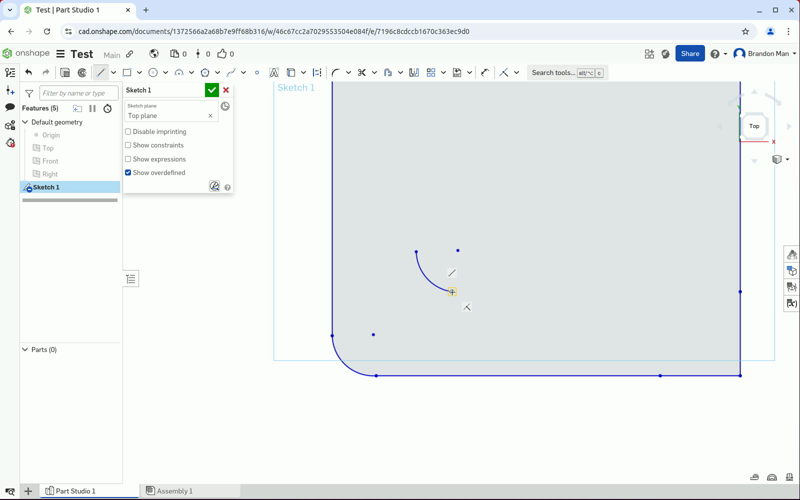
scroll(-6)
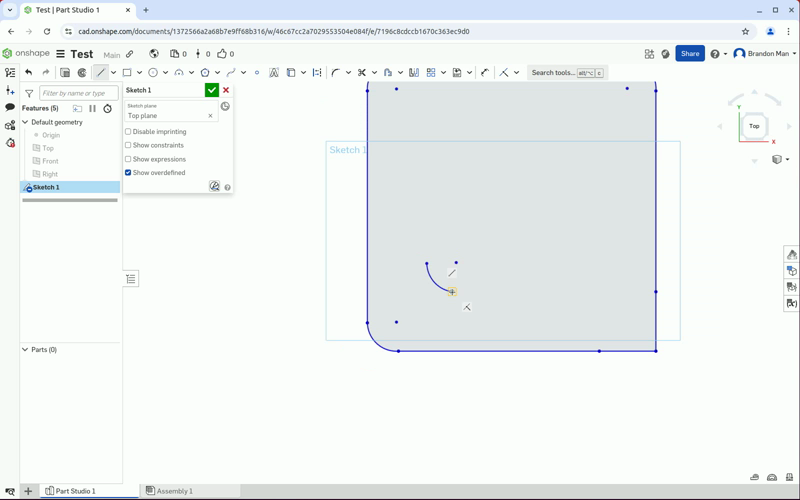
scroll(-6)
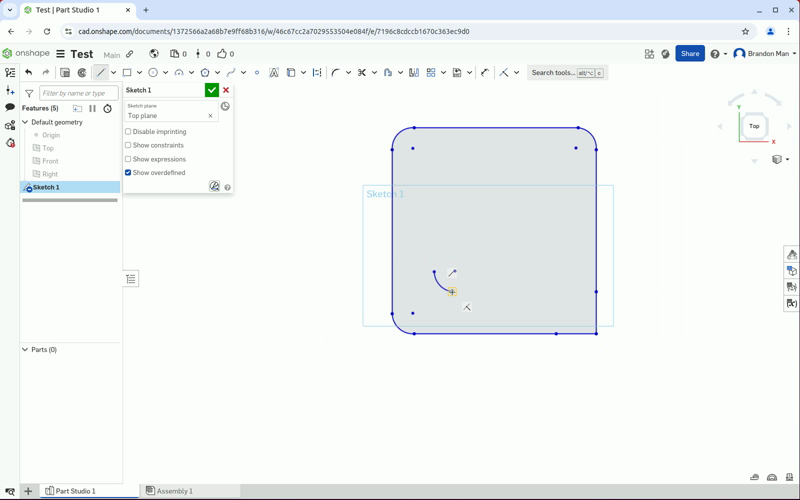
scroll(-6)
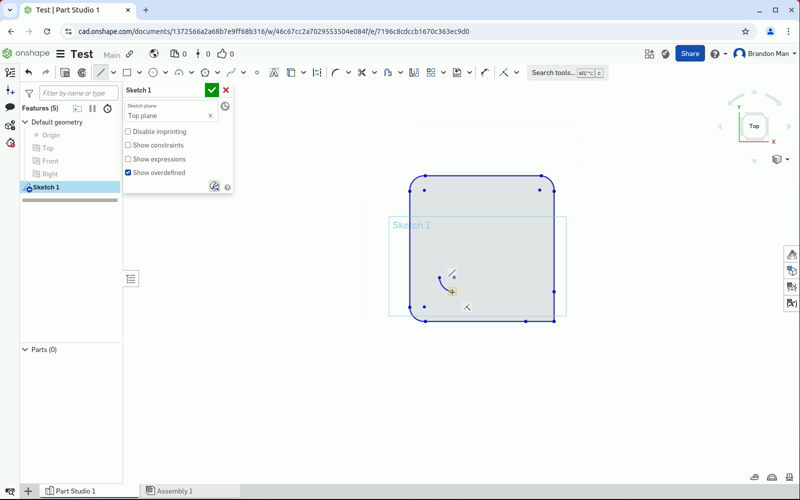
scroll(-6)
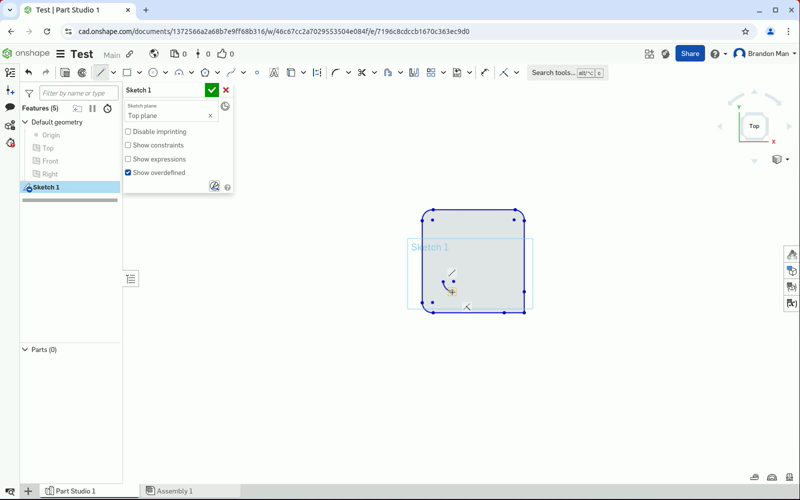
scroll(-6)
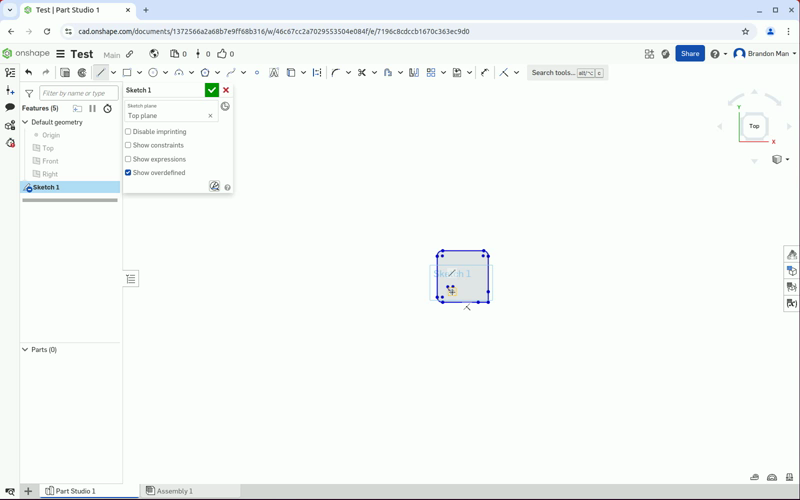
key_down(shift)
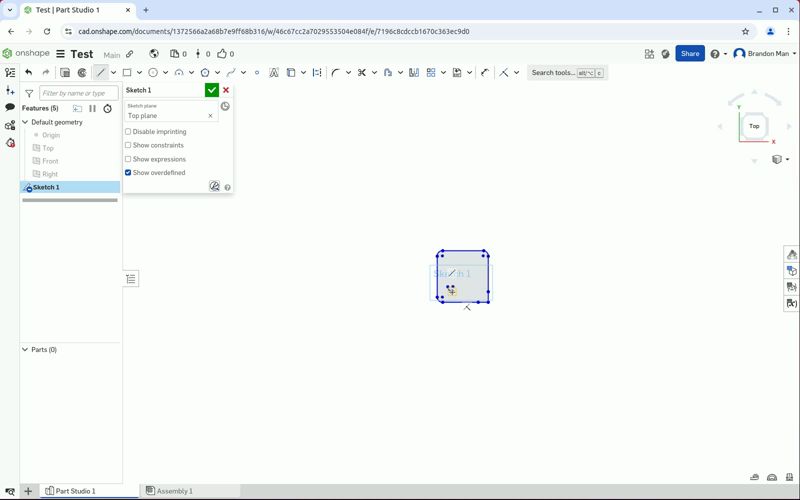
mouse_move(482, 291)
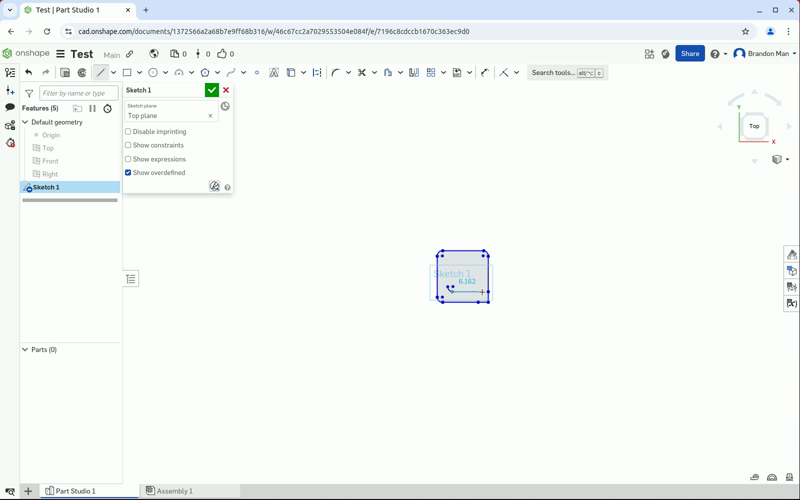
mouse_move(472, 291)
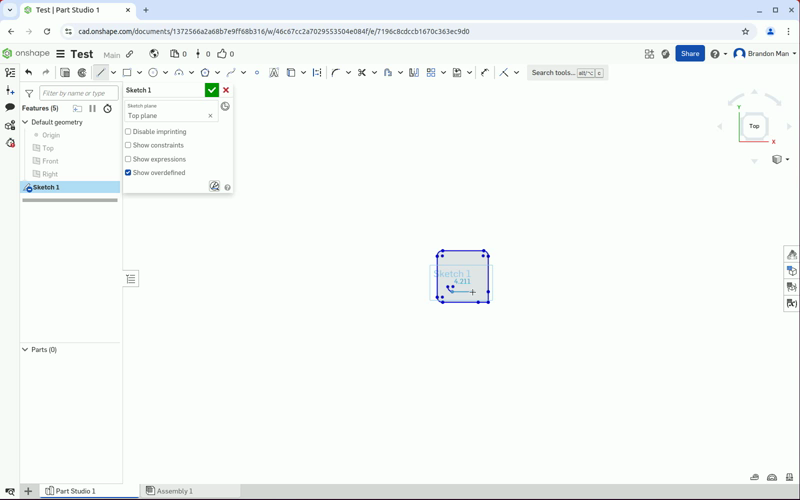
click(472, 291)
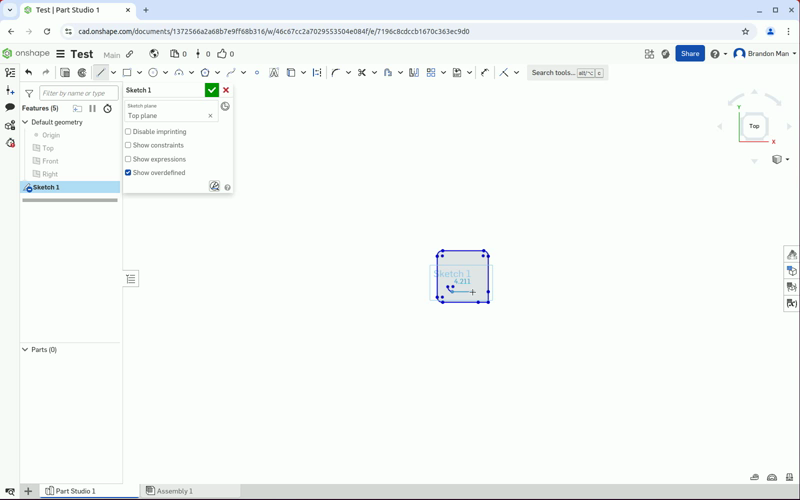
key_up(shift)
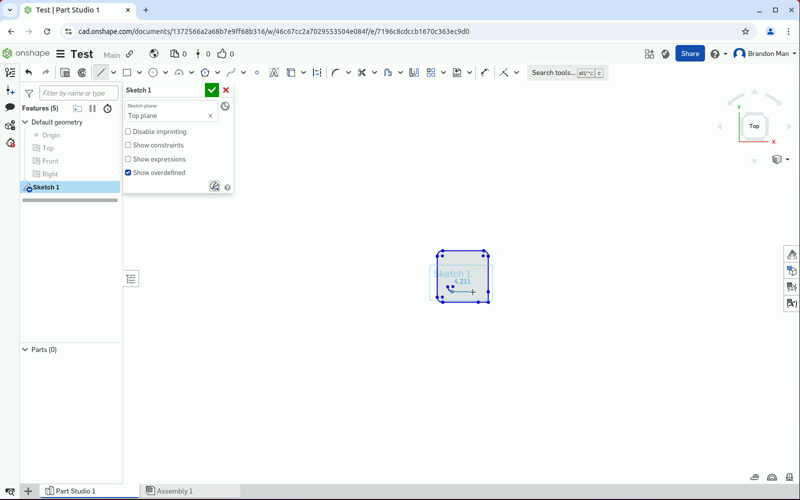
key(esc)
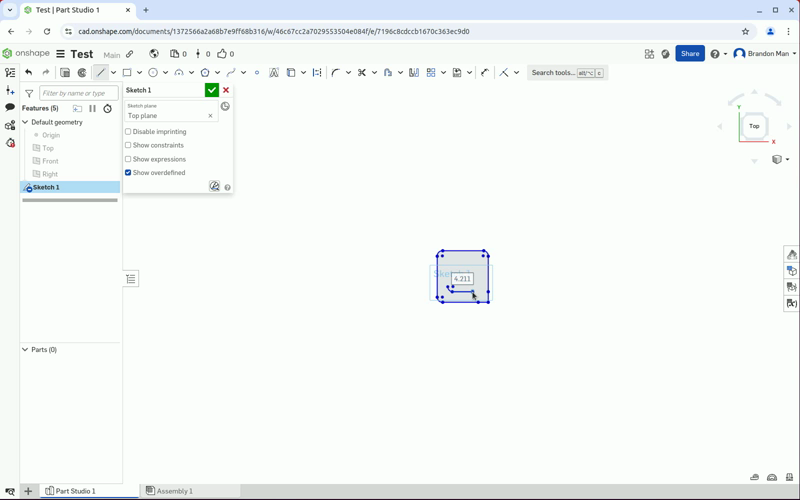
key(a)
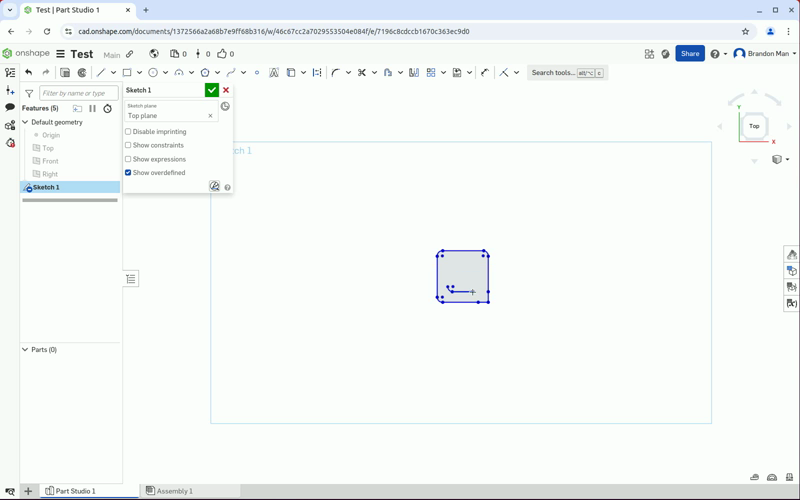
mouse_move(472, 291)
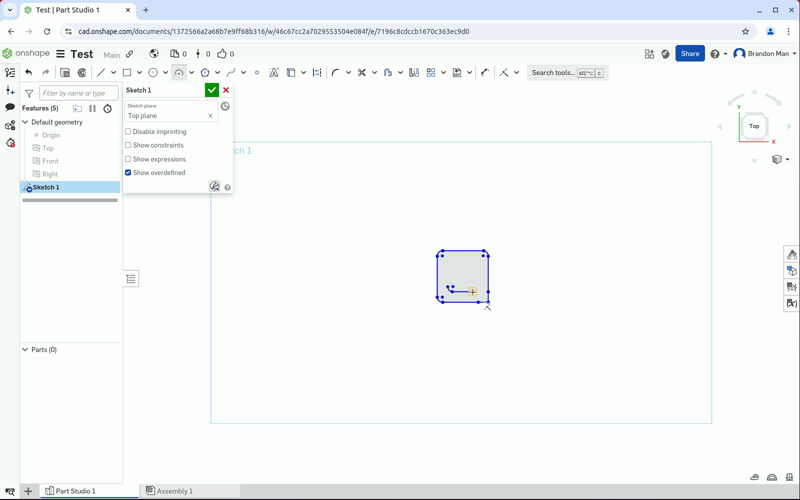
click(472, 291)
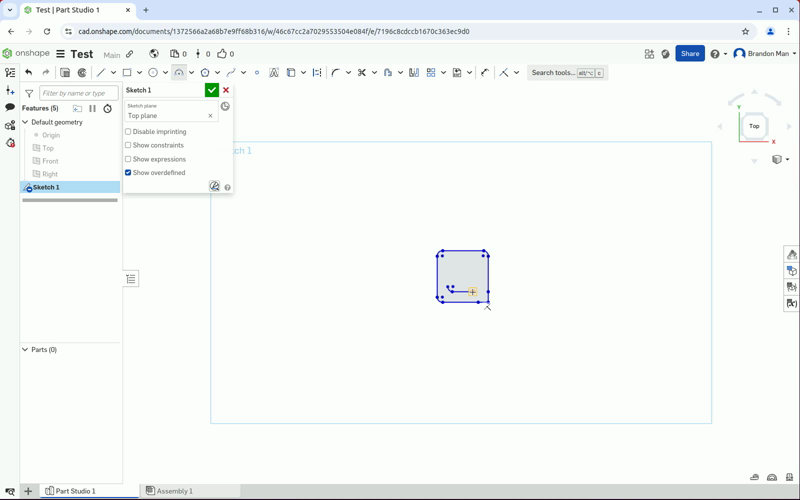
key_down(shift)
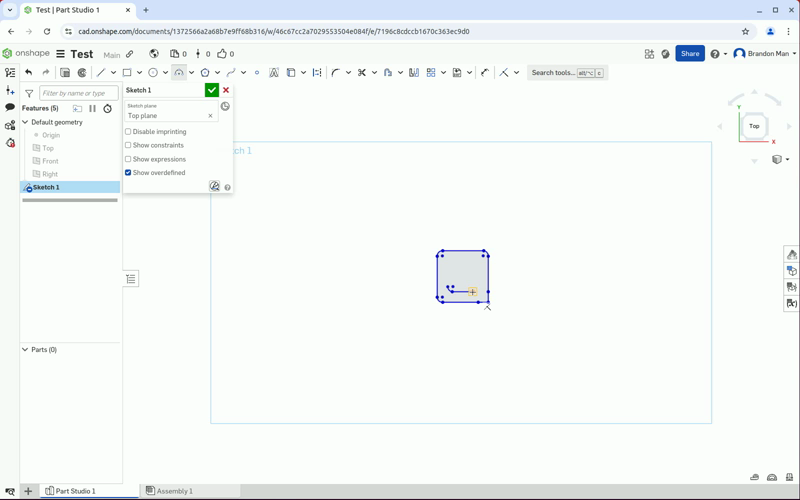
mouse_move(478, 286)
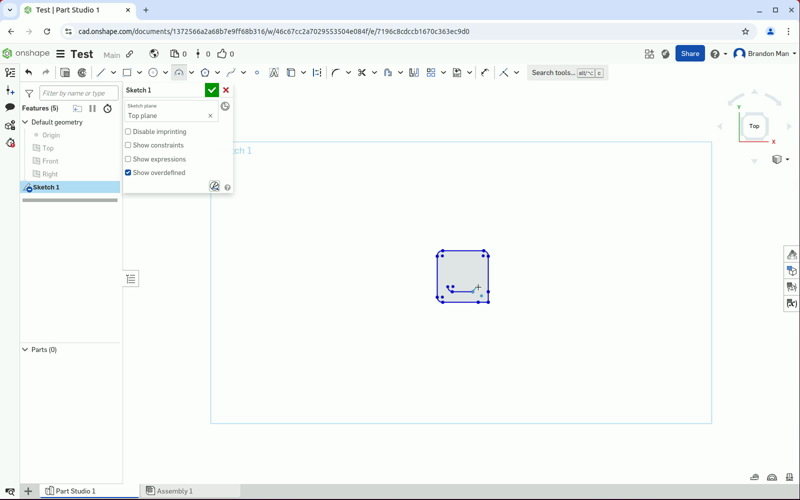
scroll(6)
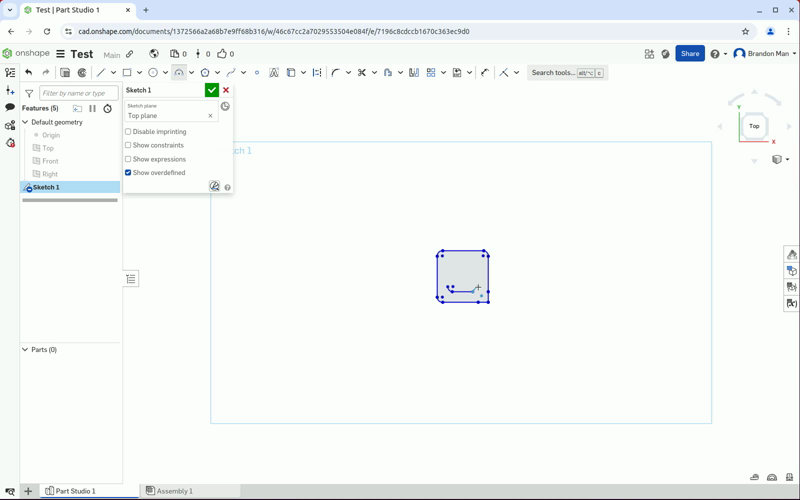
scroll(6)
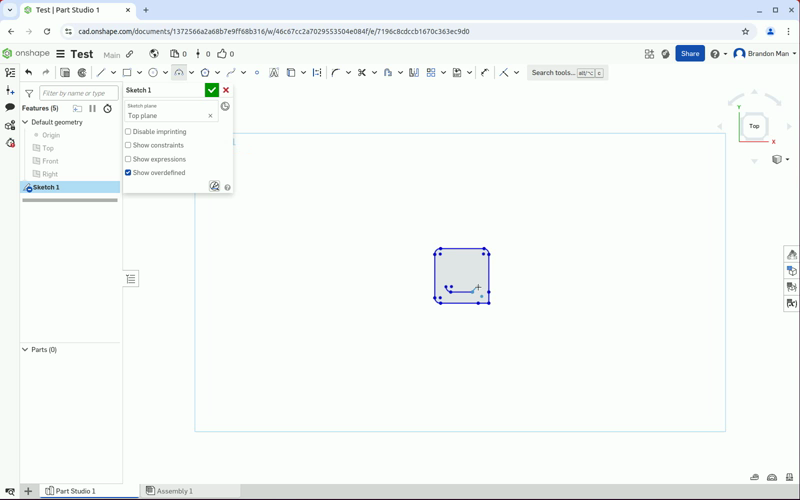
scroll(6)
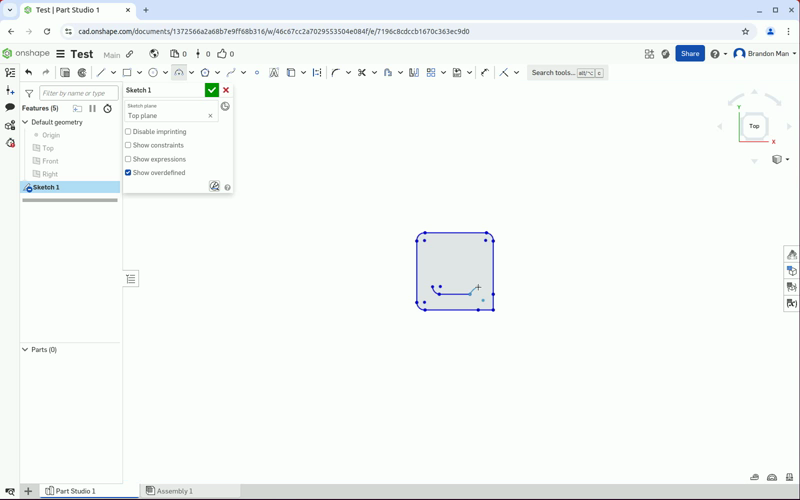
scroll(6)
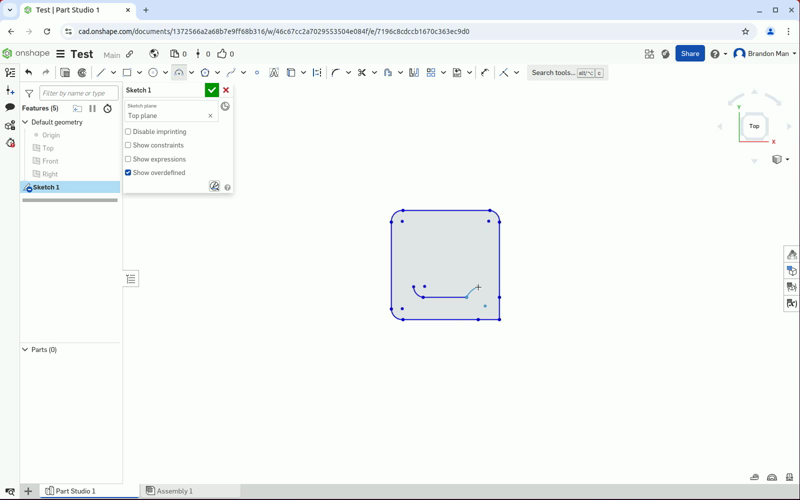
scroll(6)
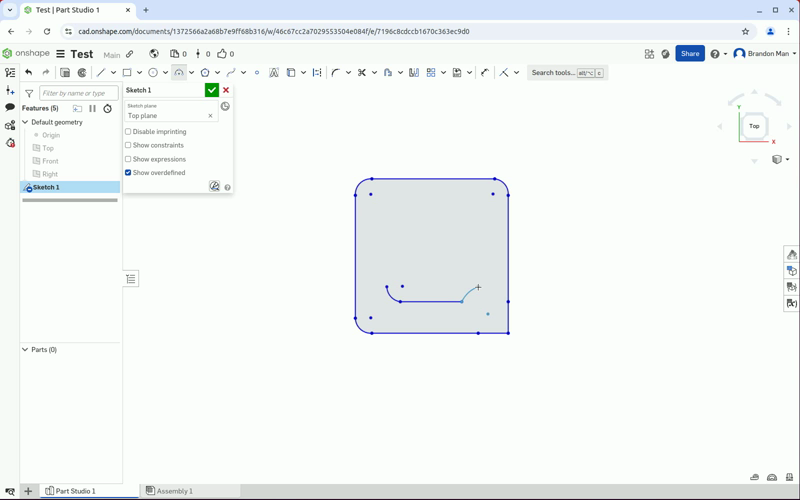
scroll(6)
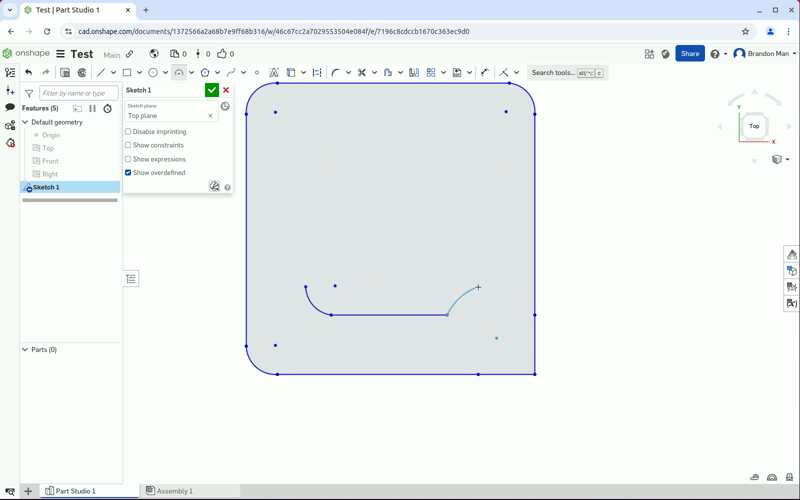
scroll(6)
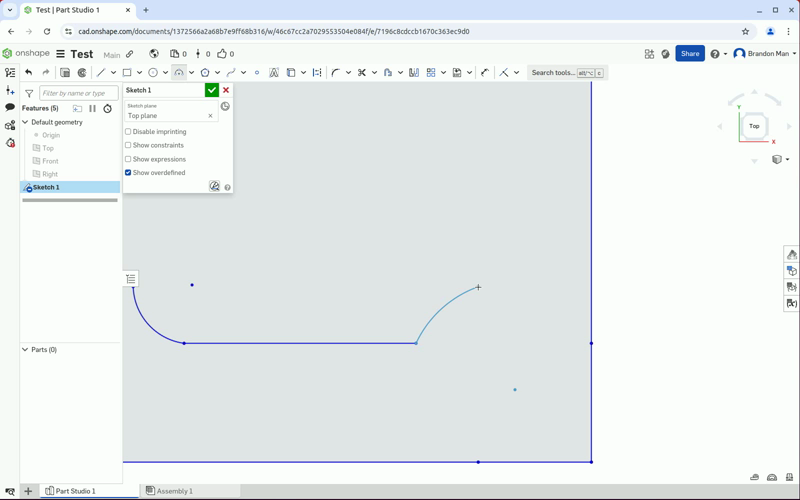
click(478, 286)
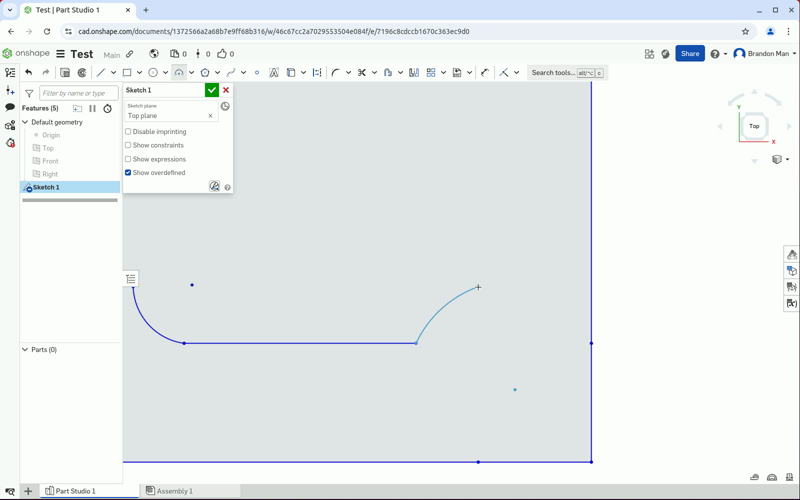
scroll(-6)
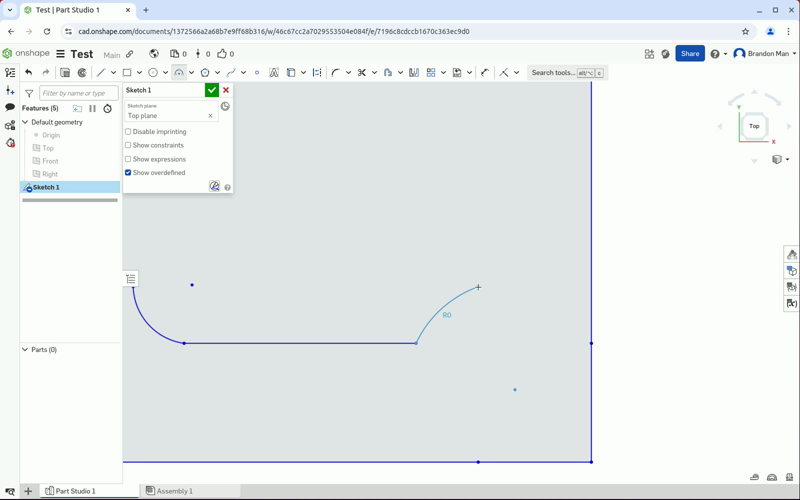
scroll(-6)
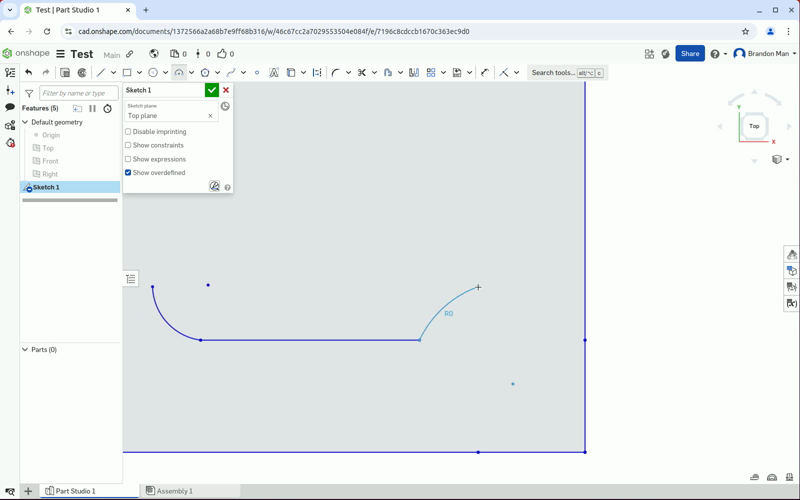
scroll(-6)
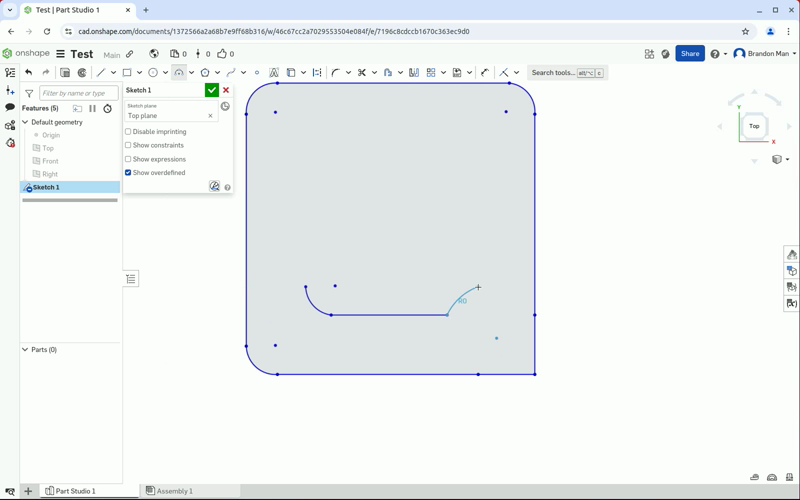
scroll(-6)
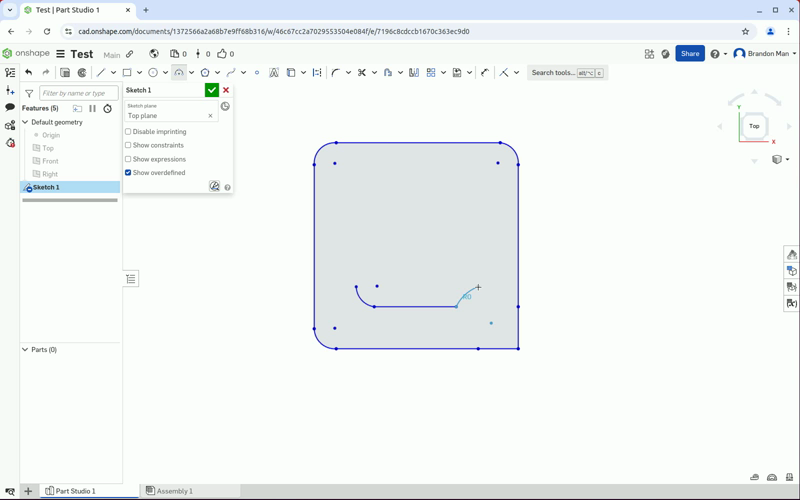
scroll(-6)
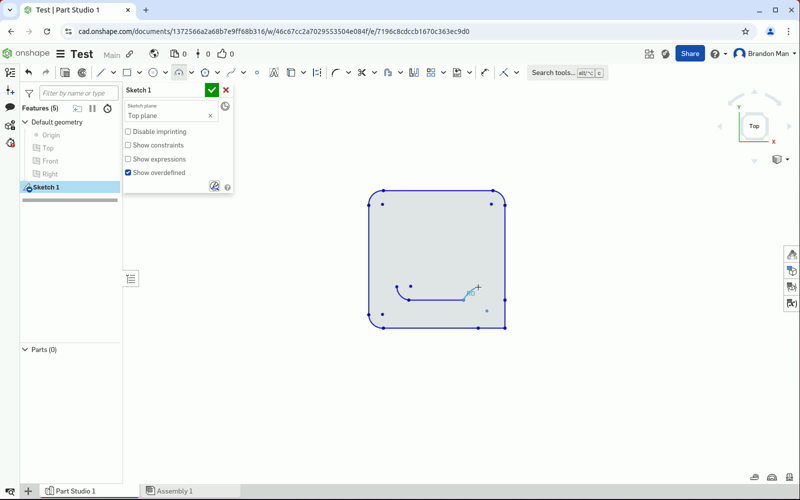
scroll(-6)
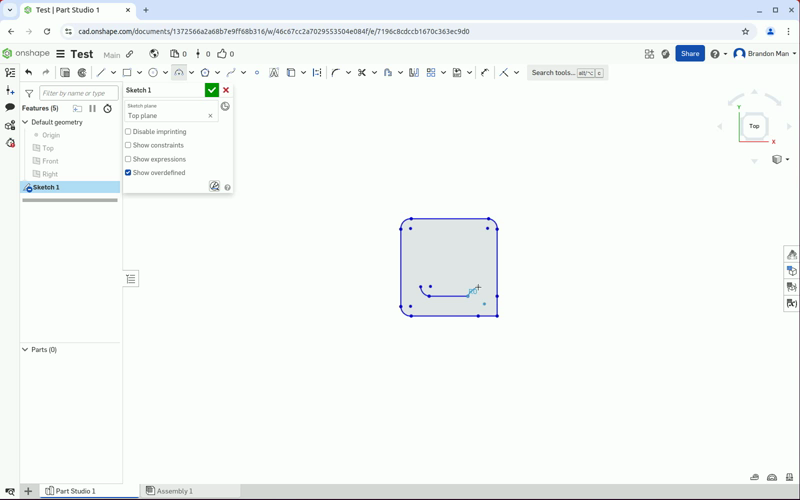
scroll(-6)
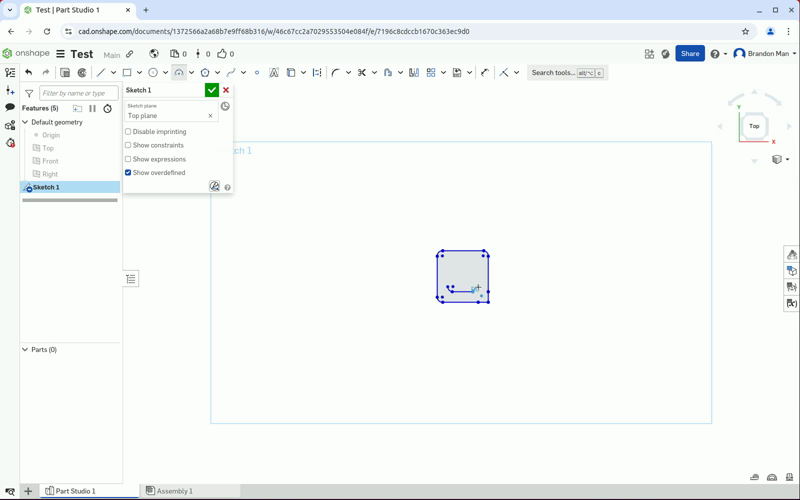
mouse_move(476, 290)
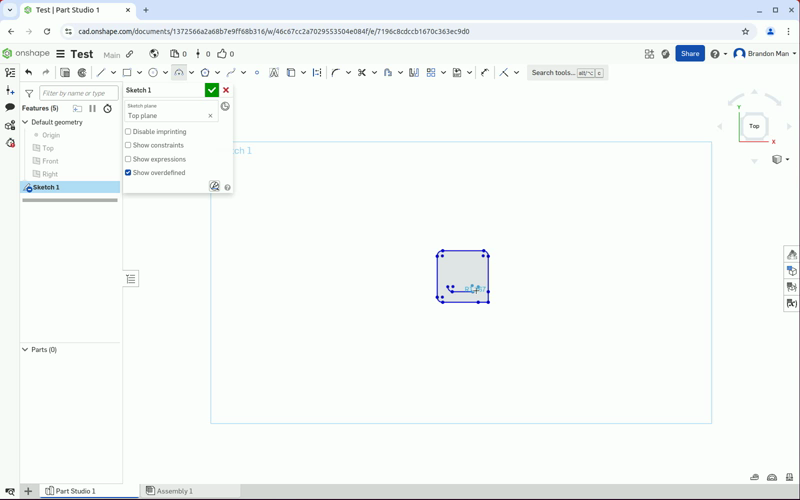
scroll(6)
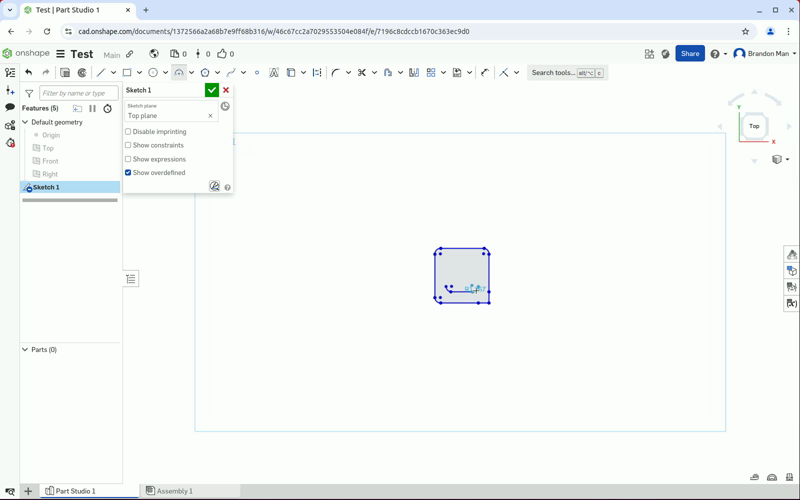
scroll(6)
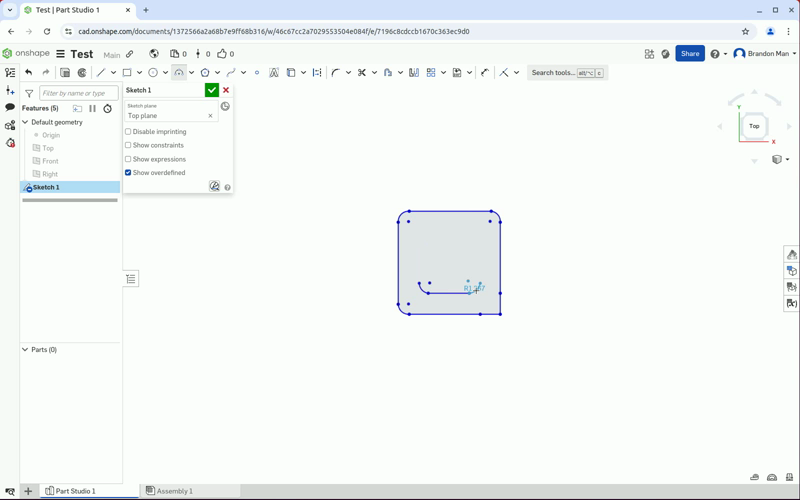
scroll(6)
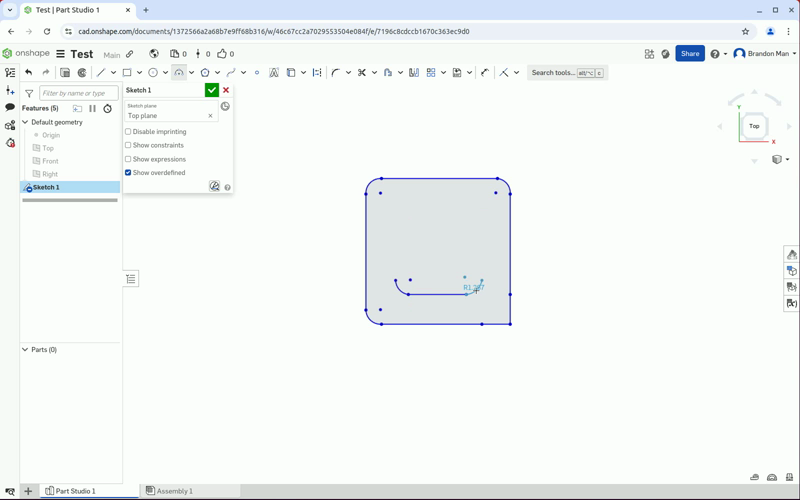
scroll(6)
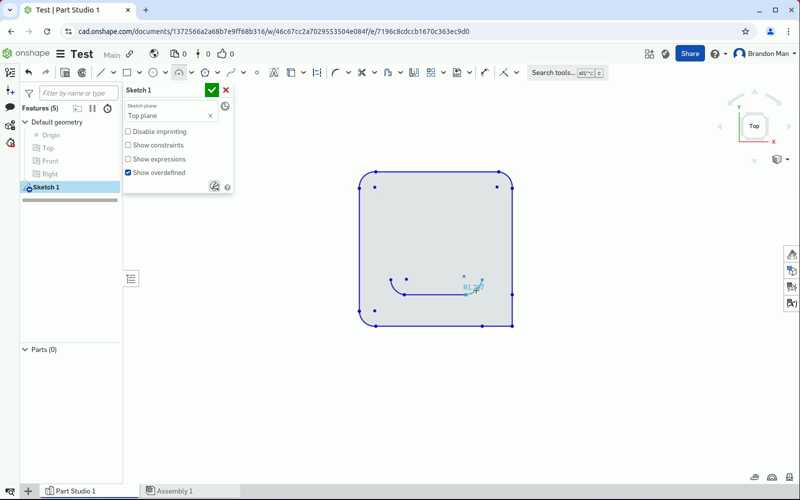
scroll(6)
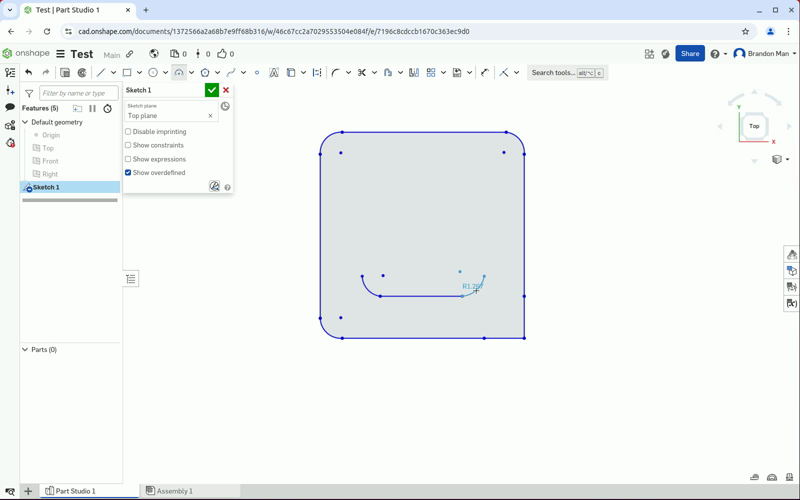
scroll(6)
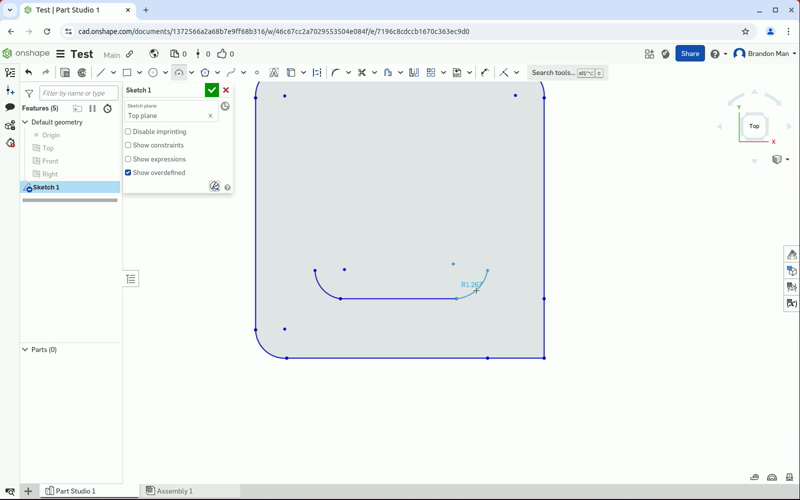
scroll(6)
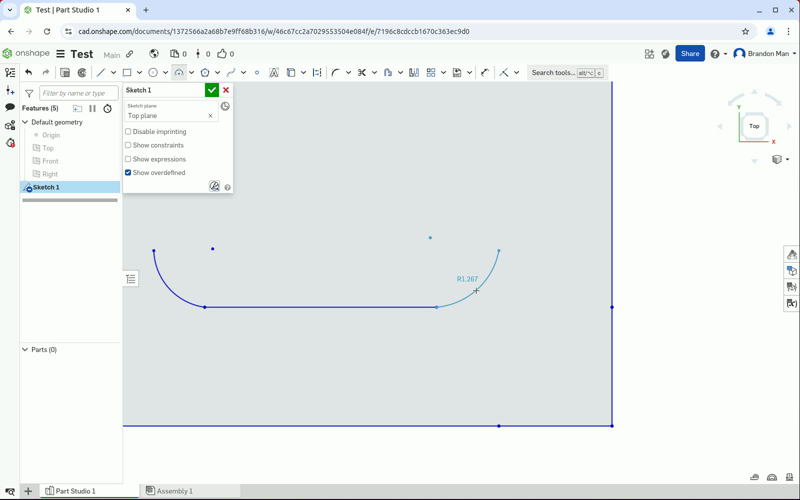
click(476, 290)
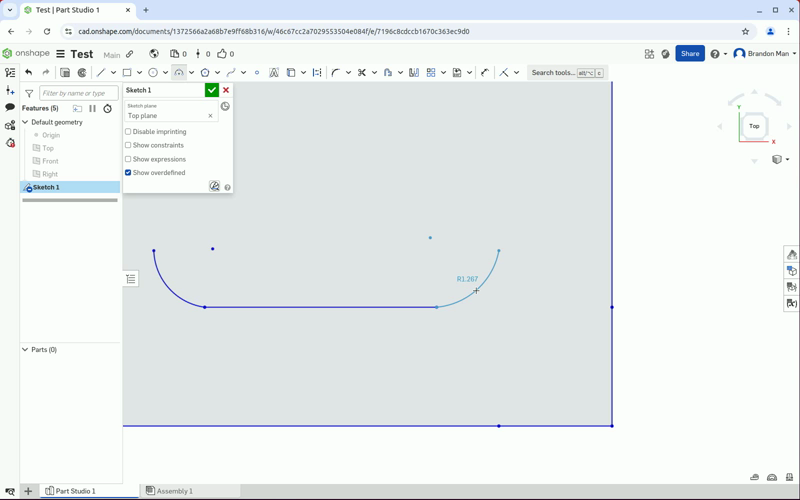
scroll(-6)
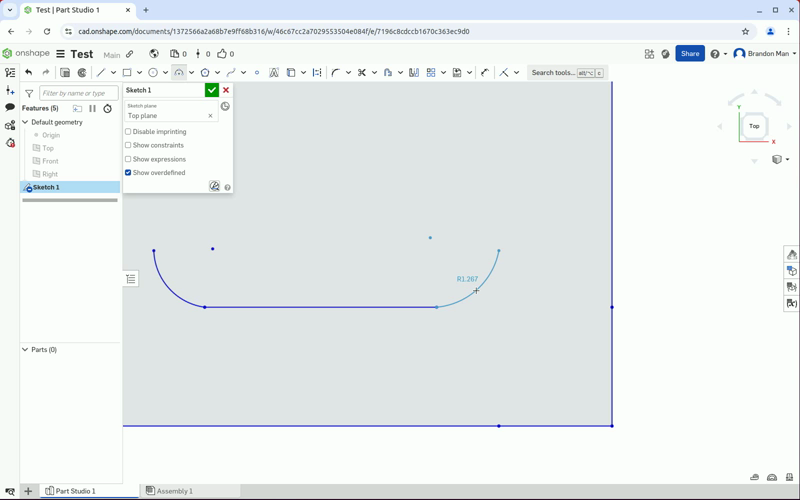
scroll(-6)
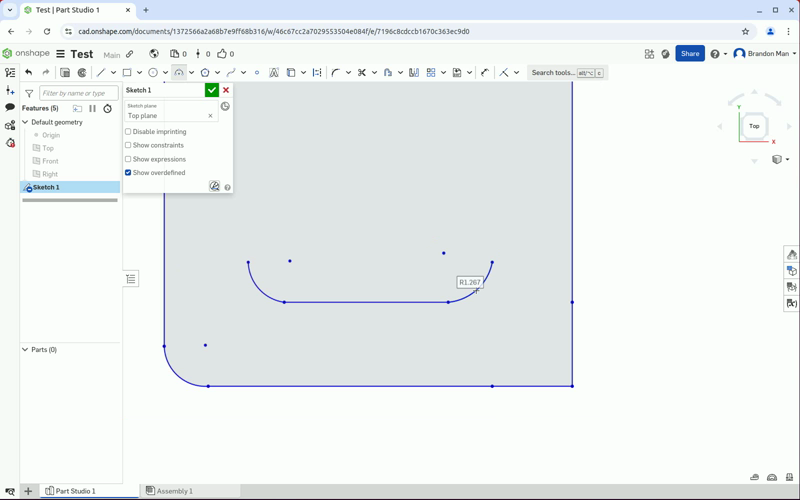
scroll(-6)
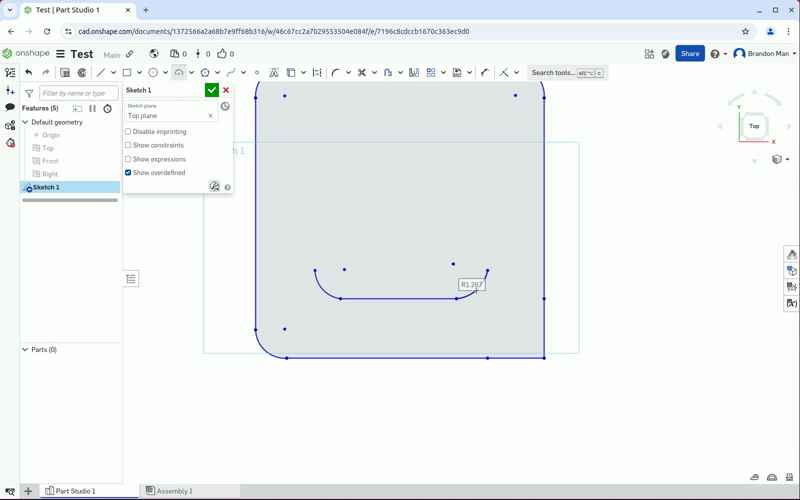
scroll(-6)
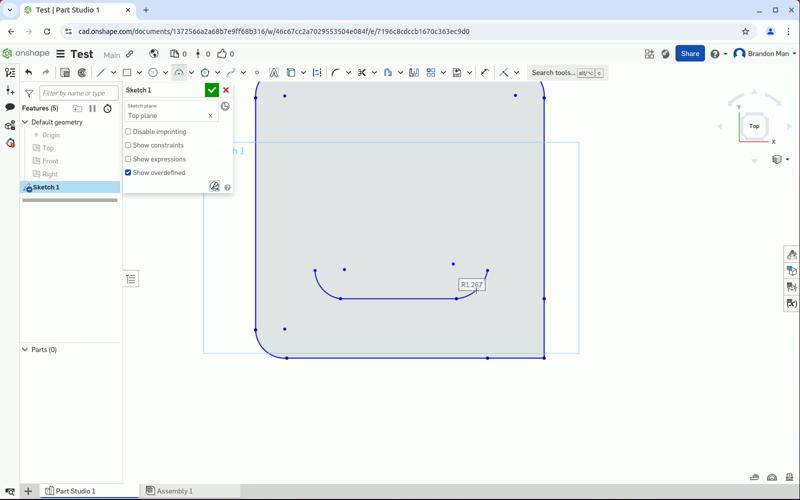
scroll(-6)
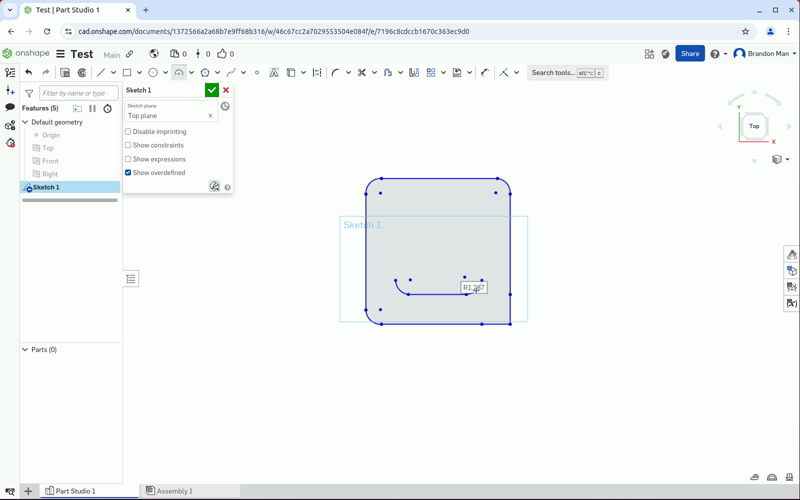
scroll(-6)
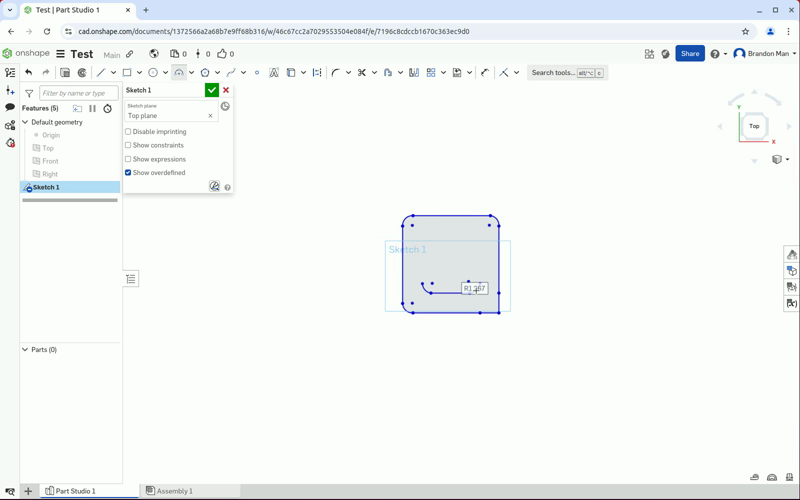
scroll(-6)
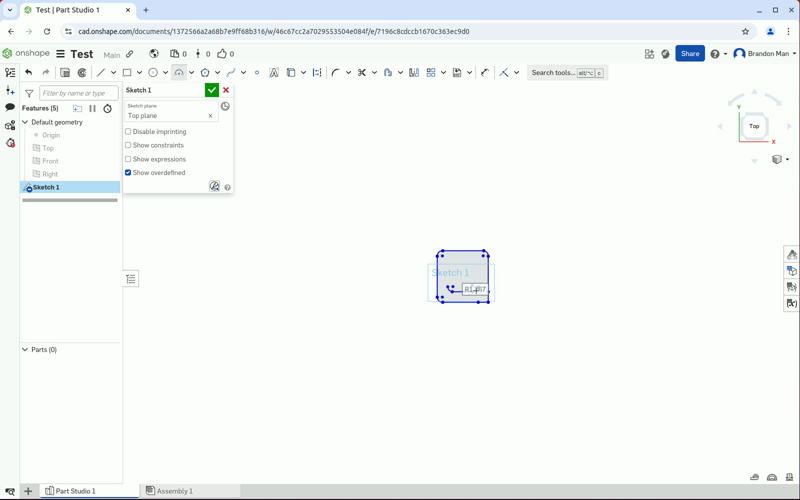
key_up(shift)
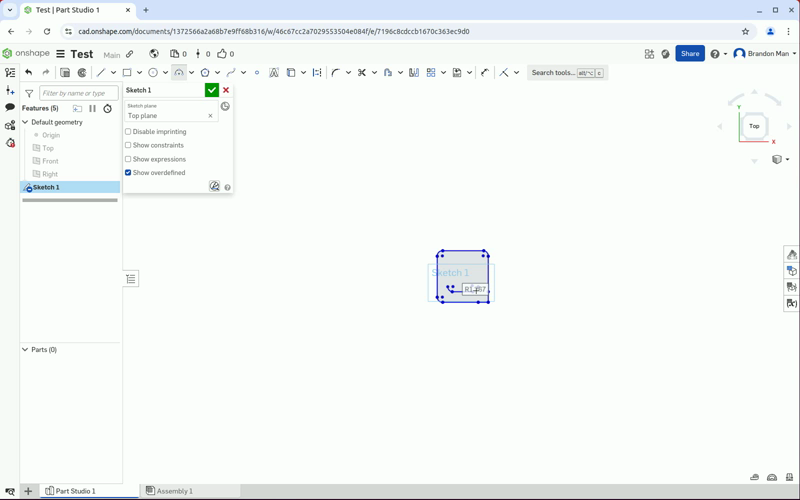
key(esc)
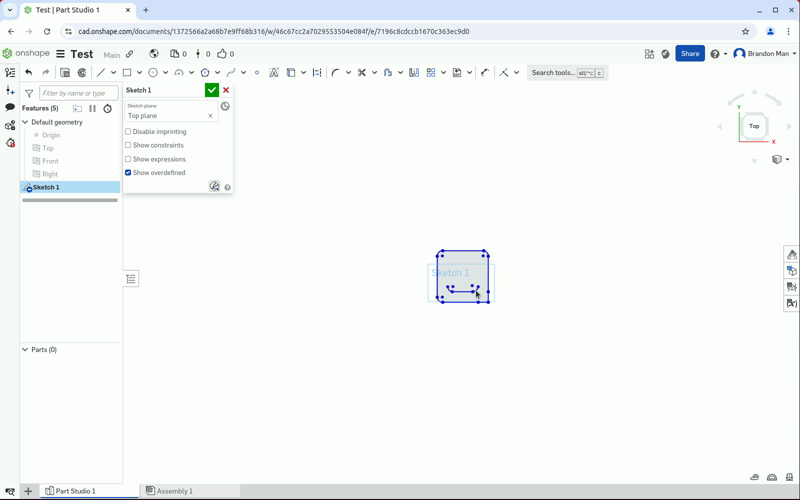
key(l)
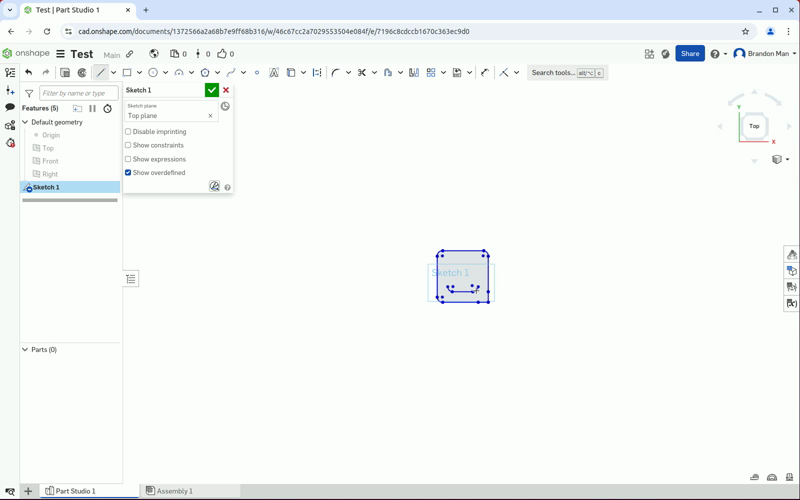
mouse_move(478, 286)
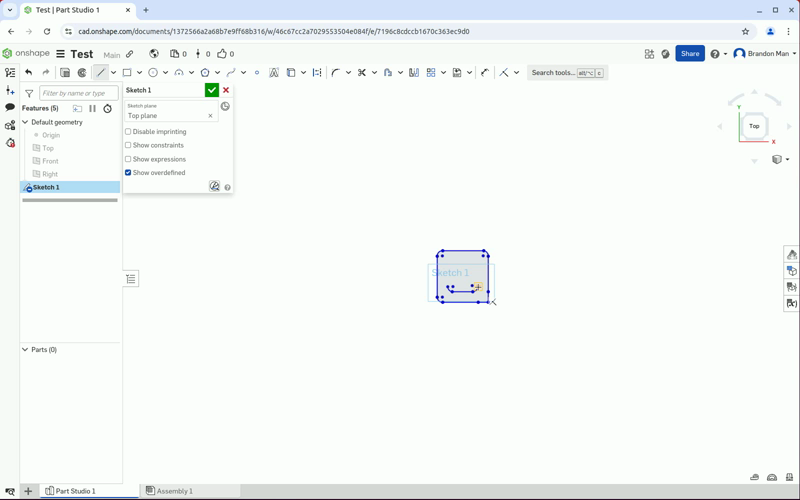
scroll(6)
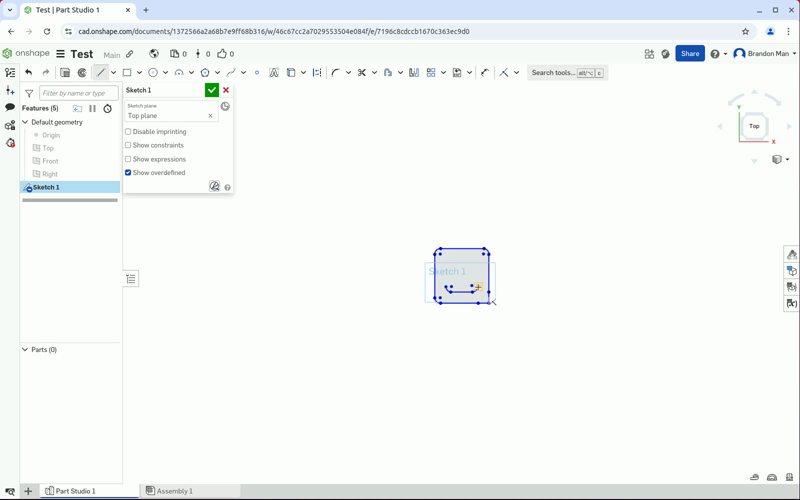
scroll(6)
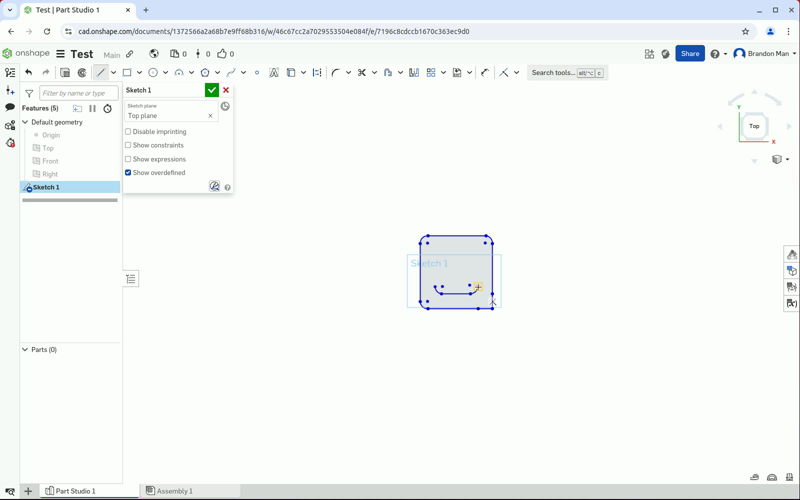
scroll(6)
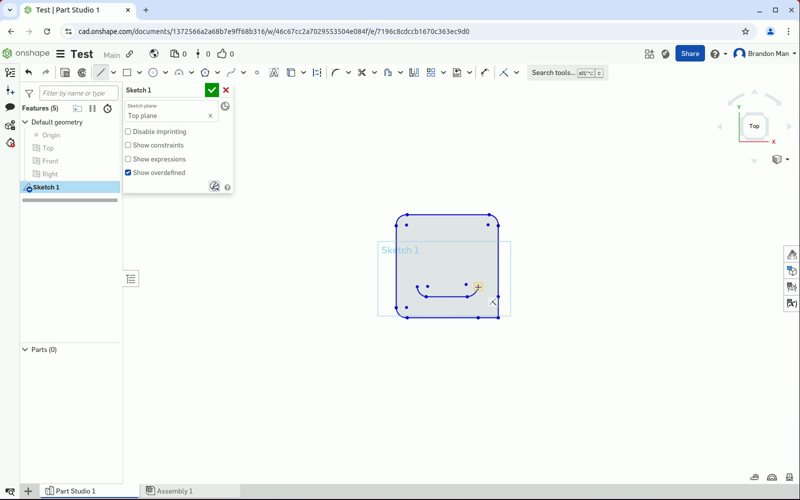
scroll(6)
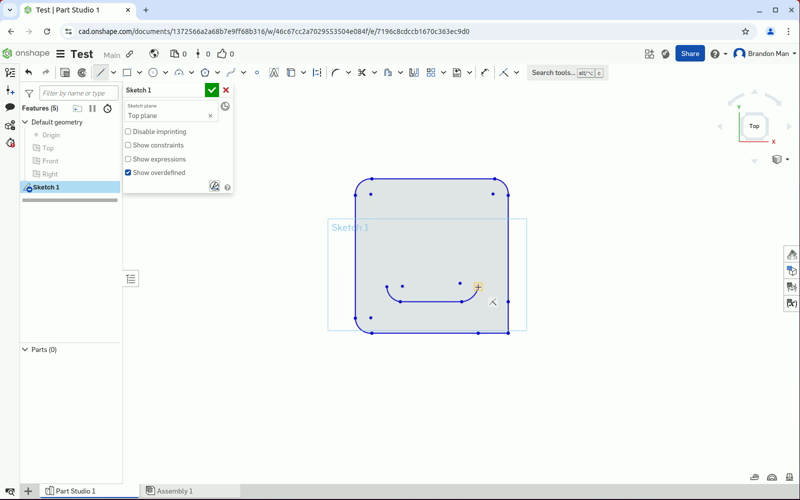
scroll(6)
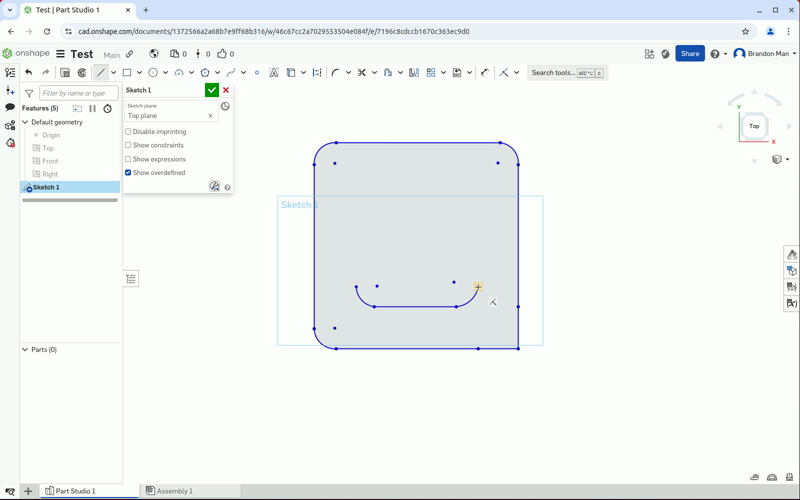
scroll(6)
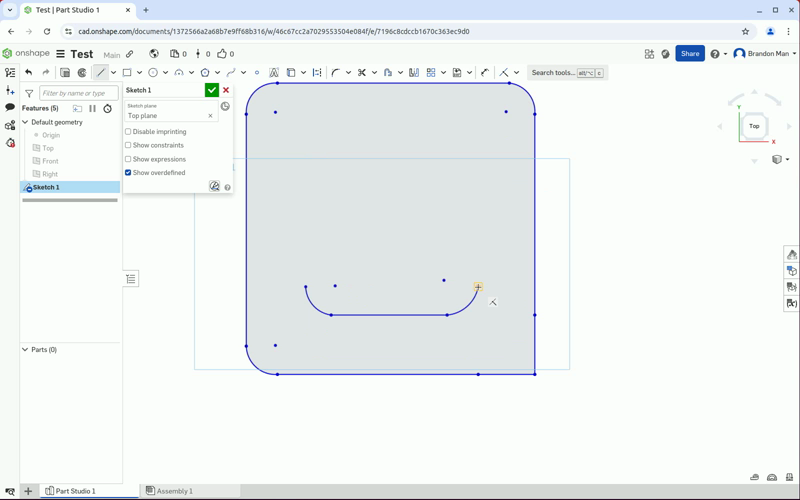
scroll(6)
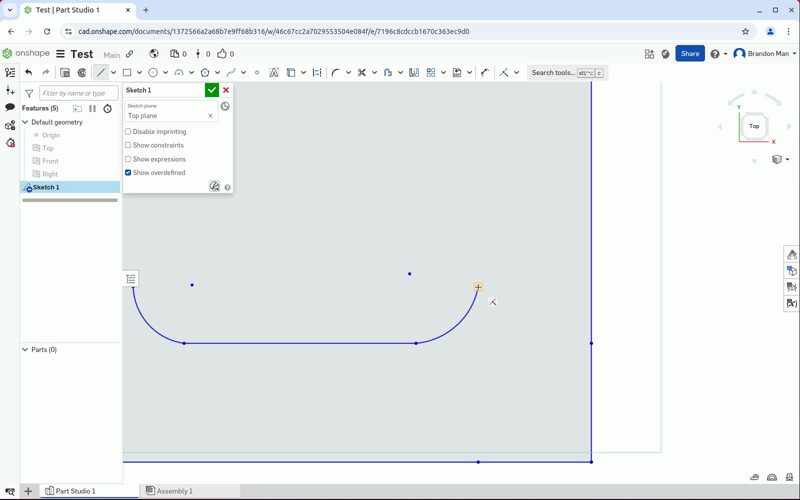
click(478, 286)
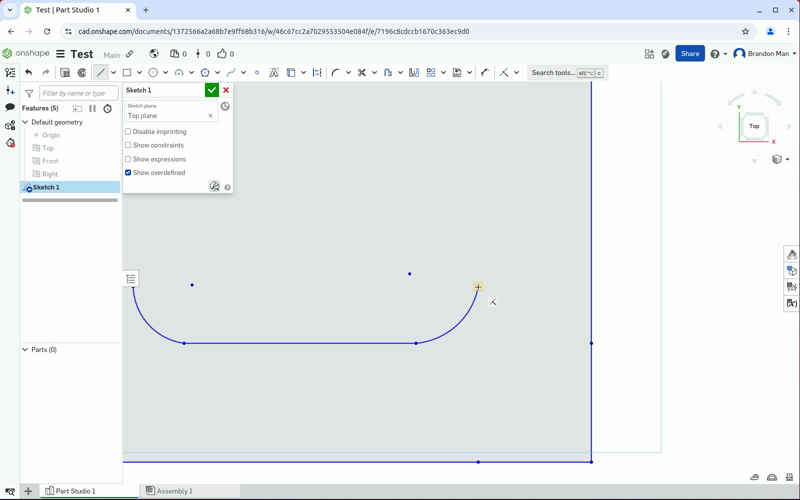
scroll(-6)
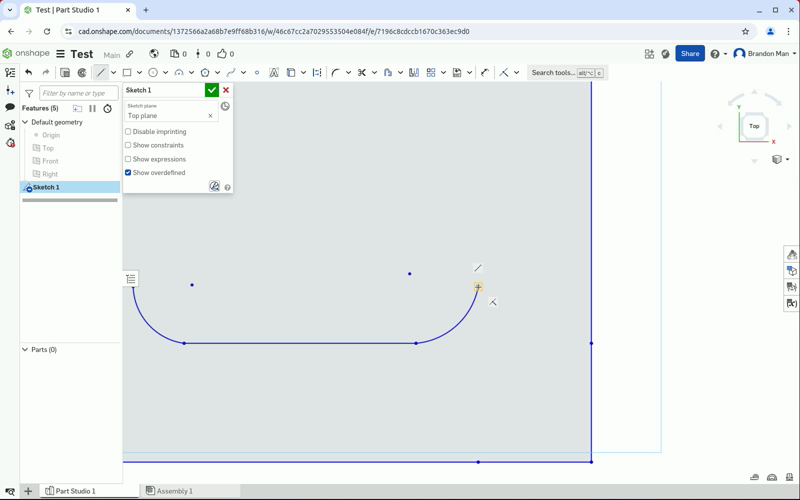
scroll(-6)
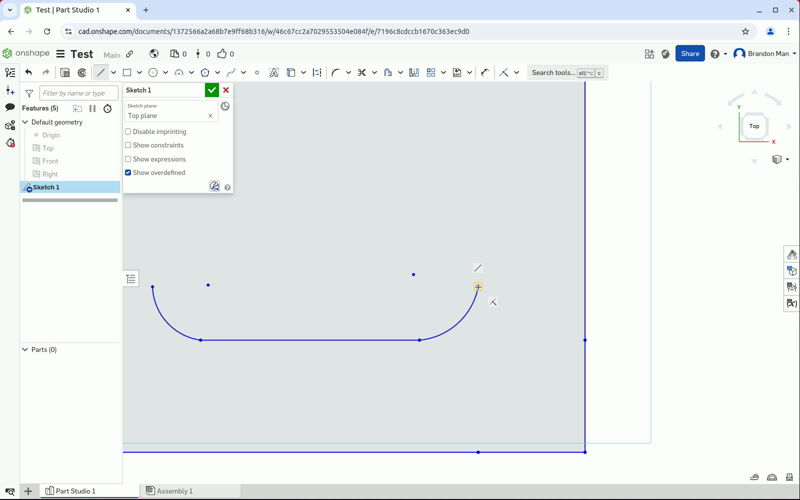
scroll(-6)
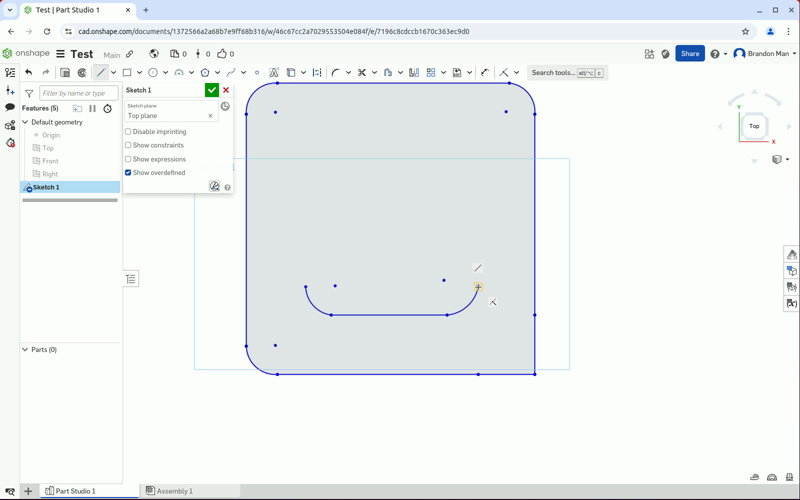
scroll(-6)
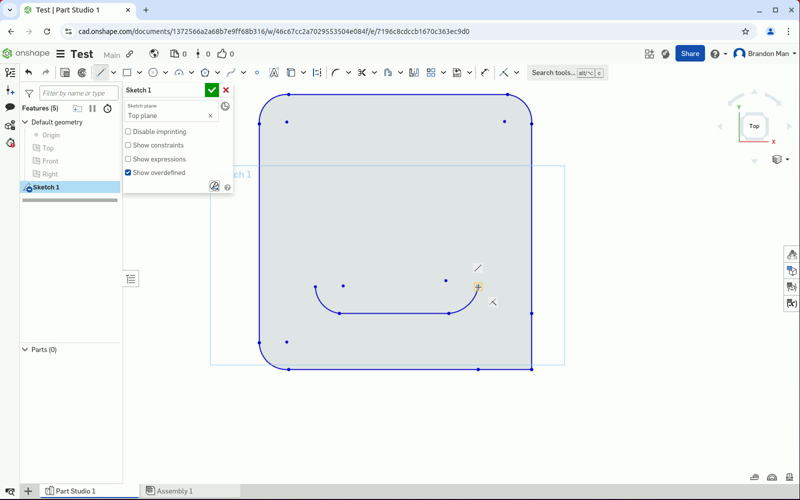
scroll(-6)
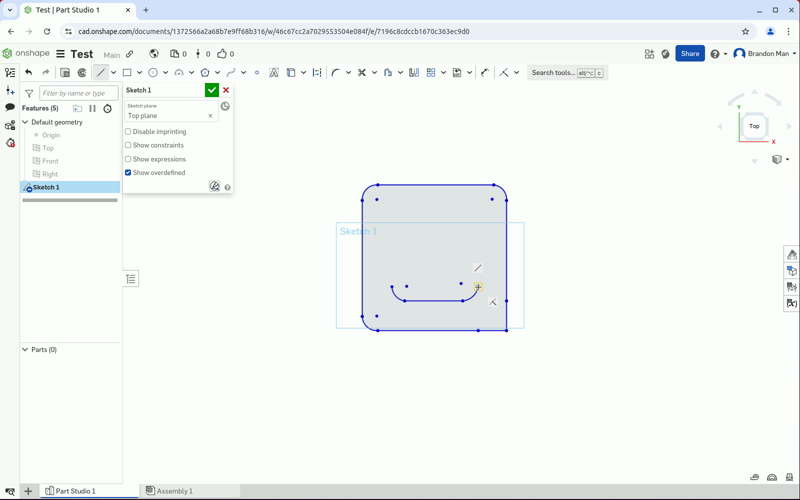
scroll(-6)
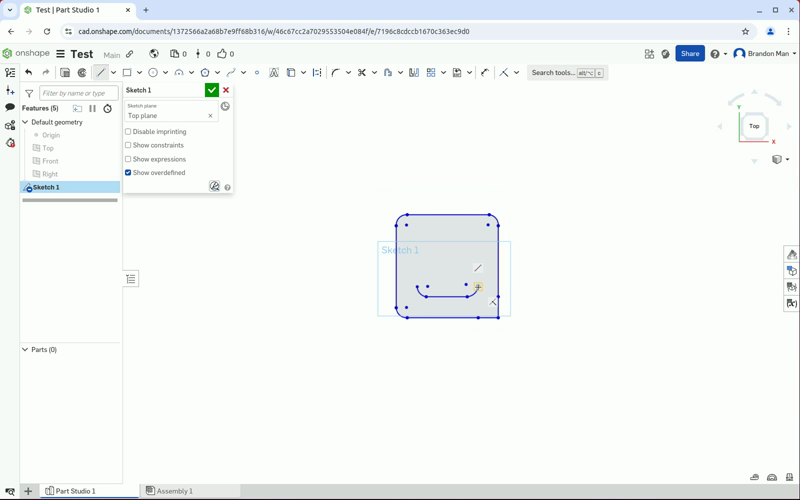
scroll(-6)
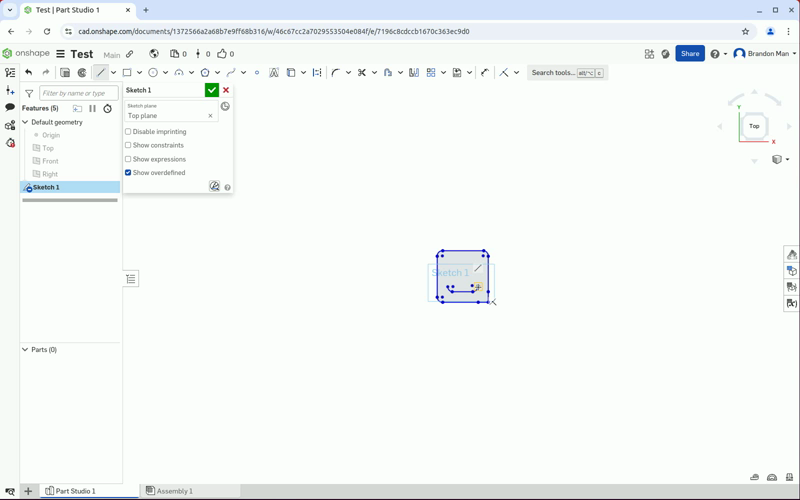
key_down(shift)
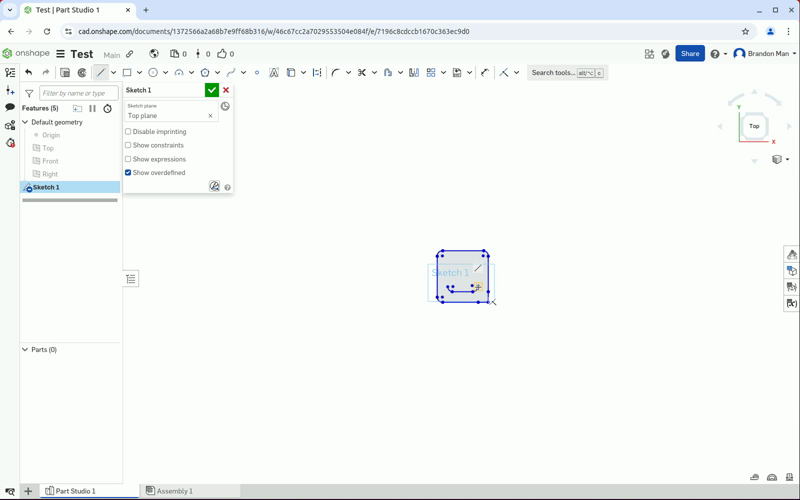
mouse_move(508, 286)
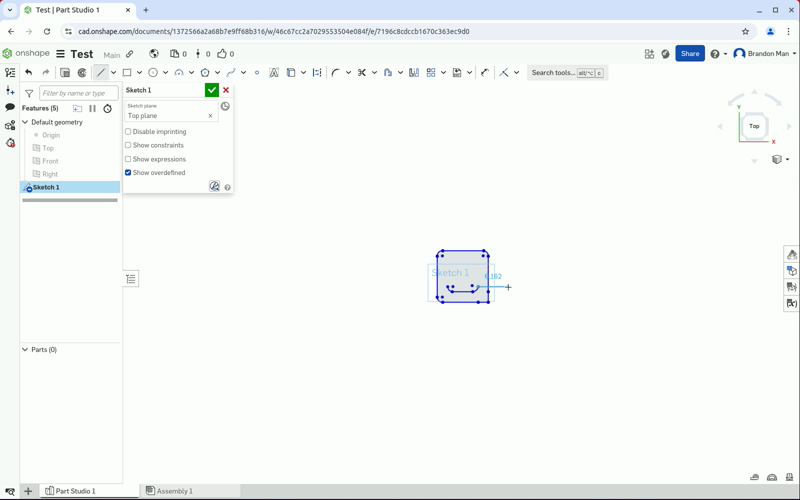
mouse_move(478, 266)
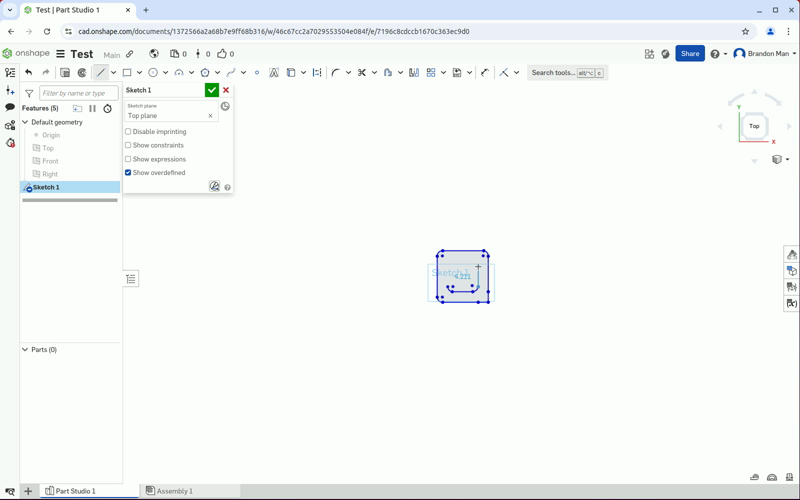
click(478, 266)
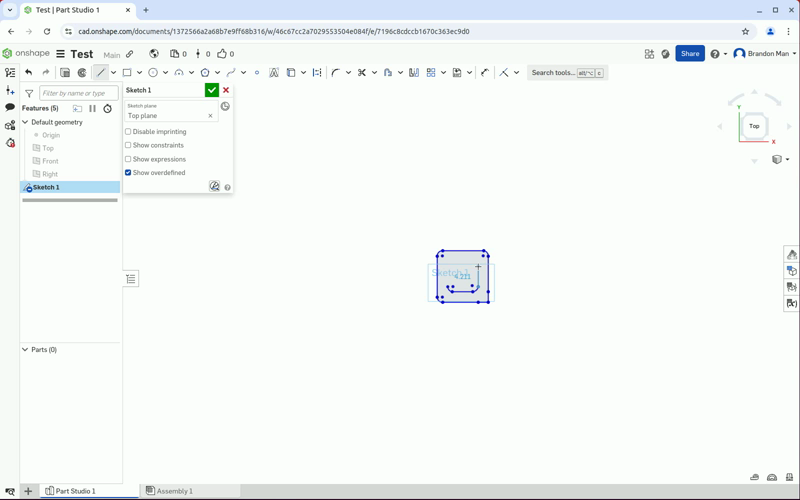
key_up(shift)
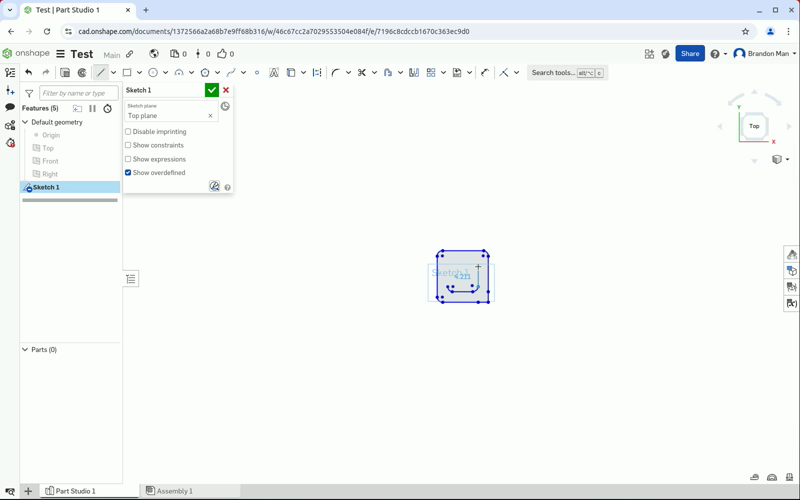
key(esc)
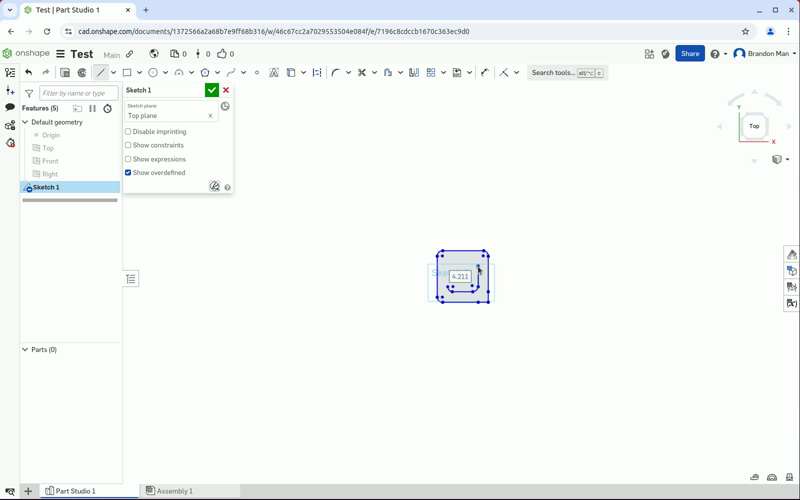
key(a)
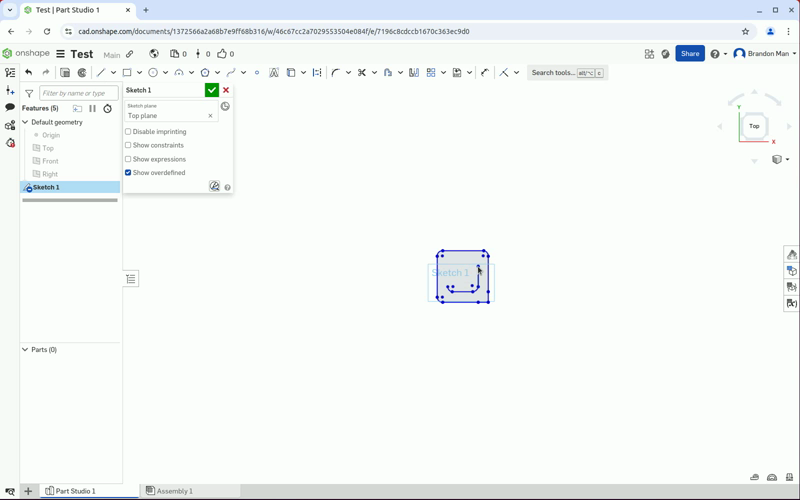
mouse_move(478, 266)
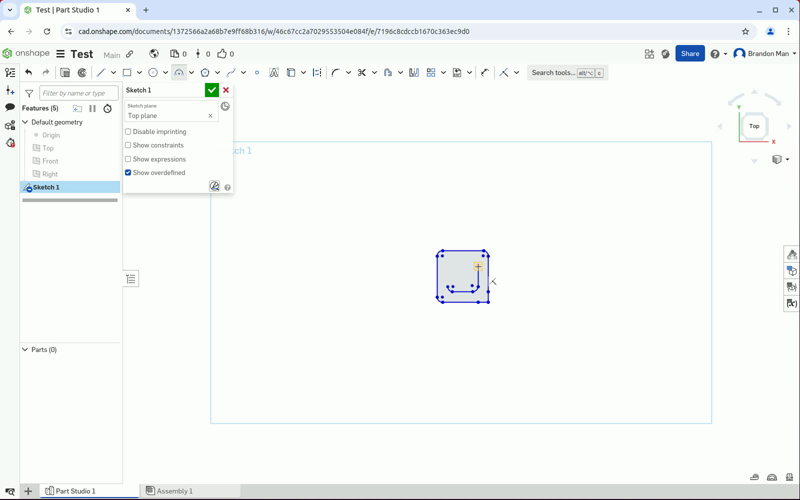
click(478, 266)
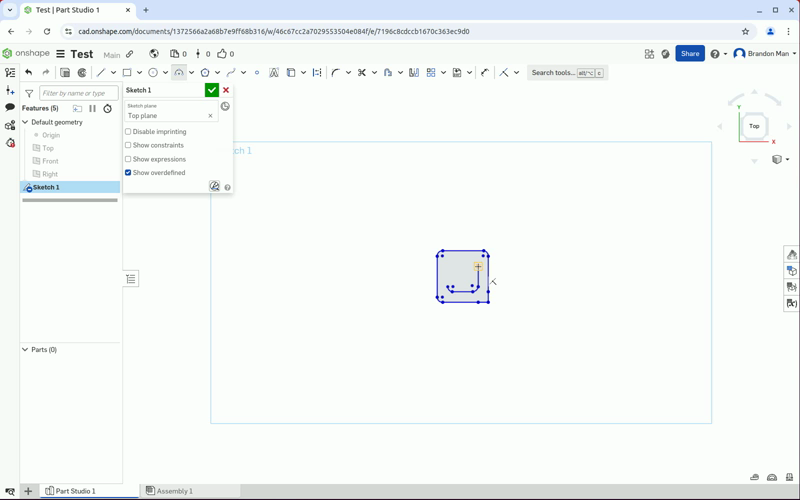
key_down(shift)
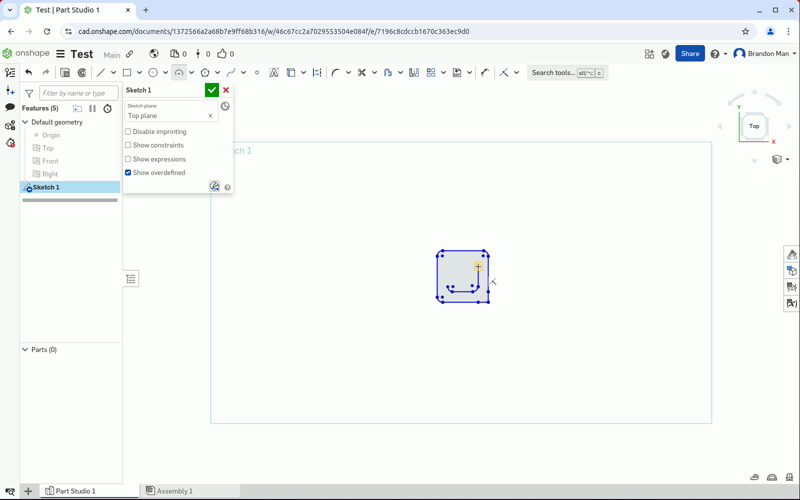
mouse_move(472, 261)
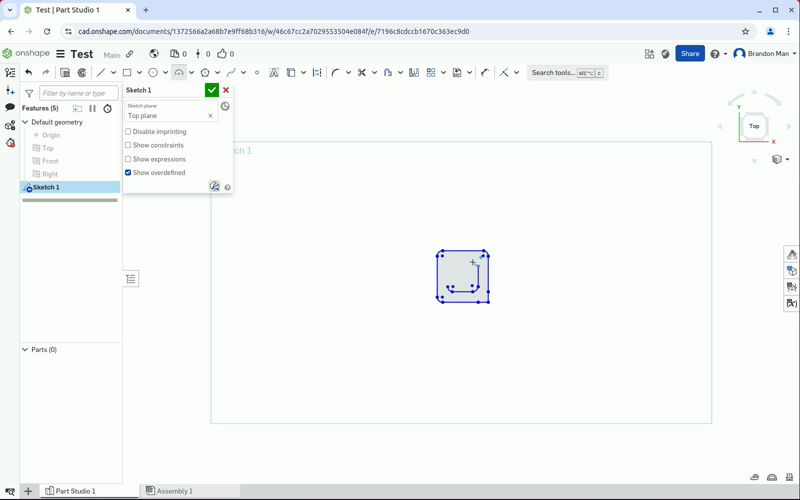
scroll(6)
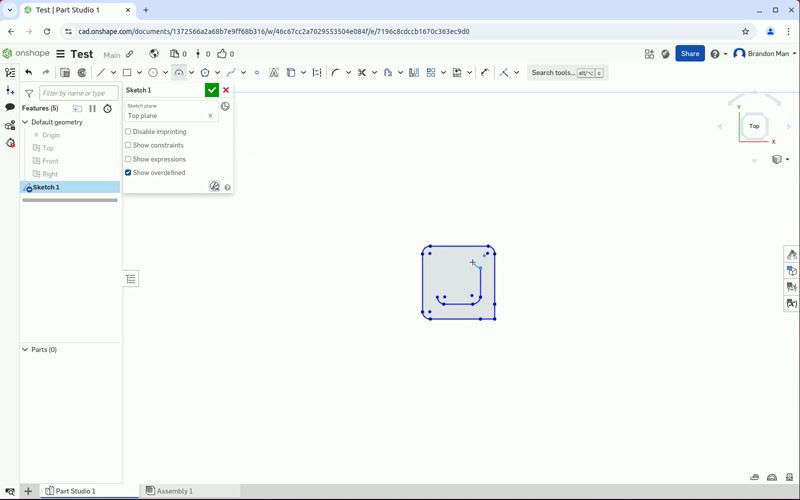
scroll(6)
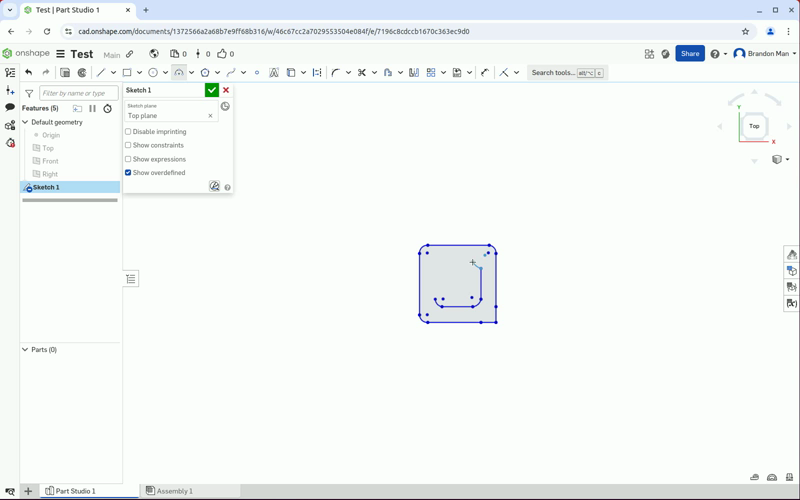
scroll(6)
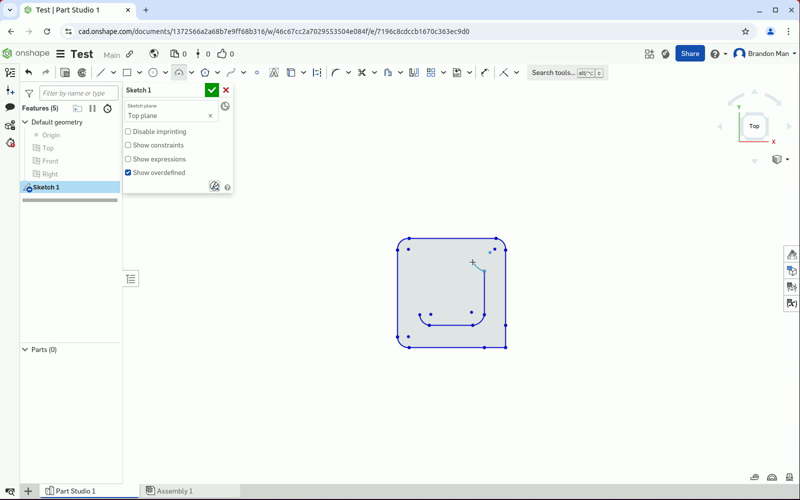
scroll(6)
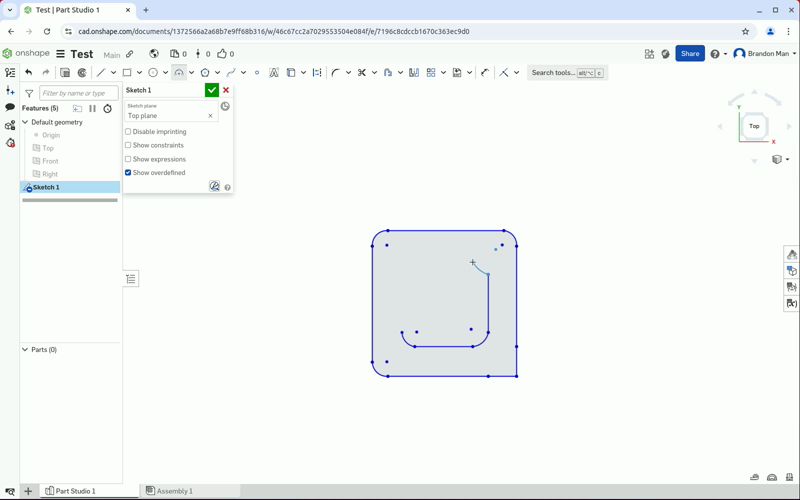
scroll(6)
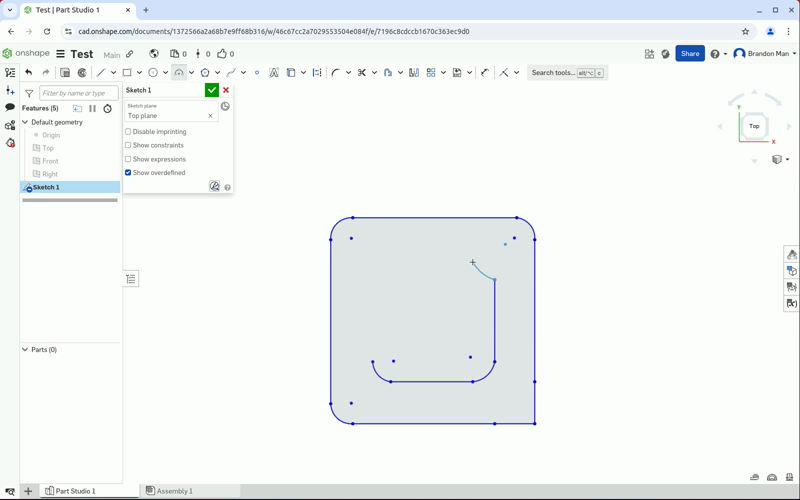
scroll(6)
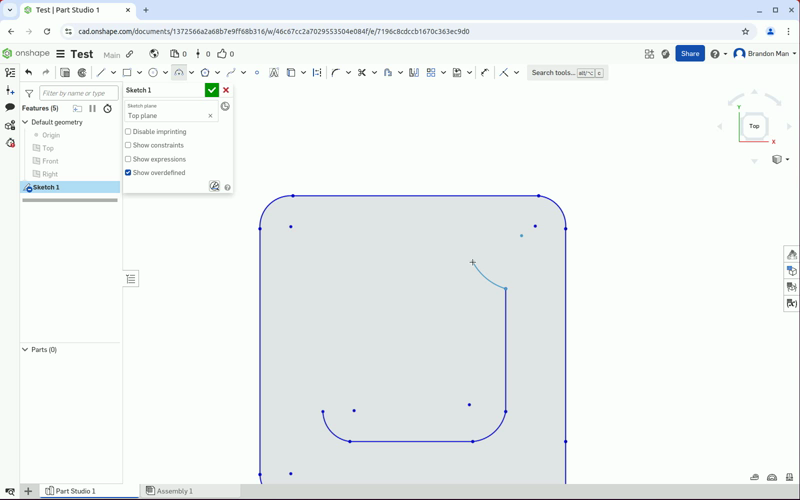
scroll(6)
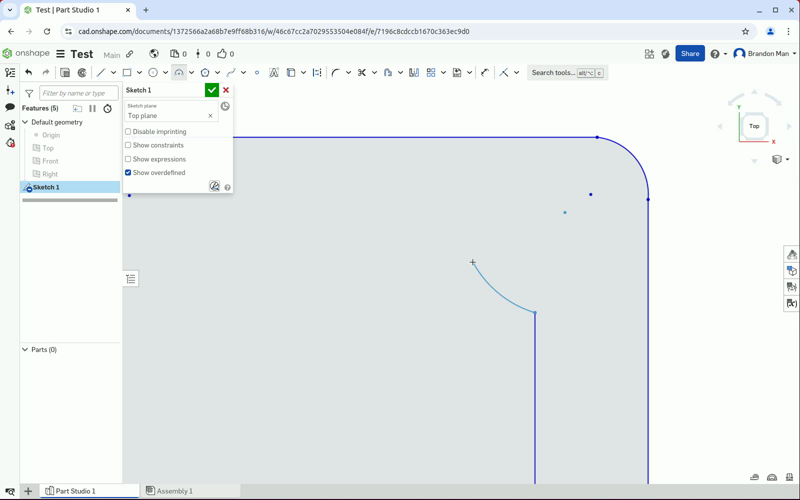
click(472, 261)
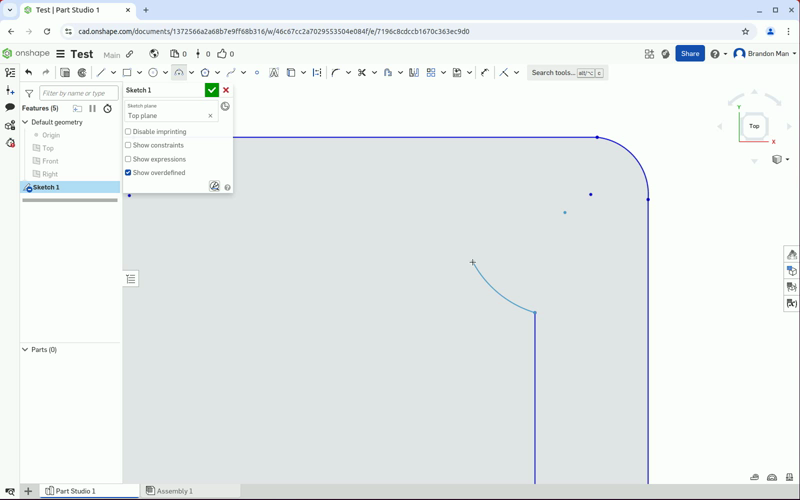
scroll(-6)
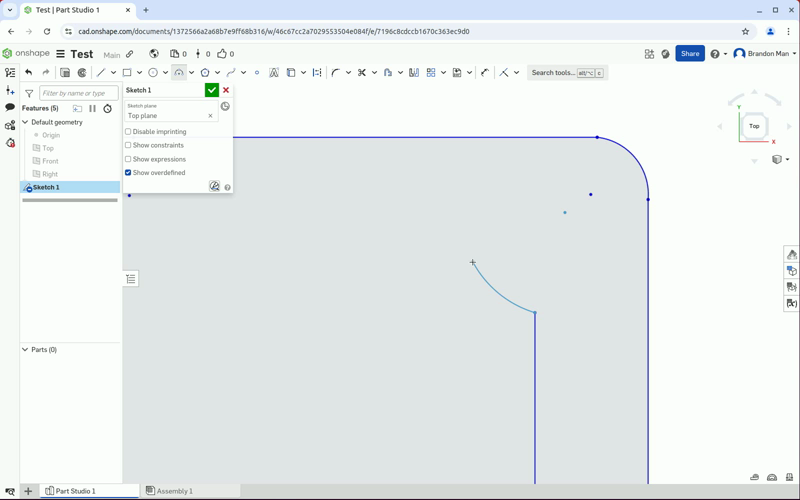
scroll(-6)
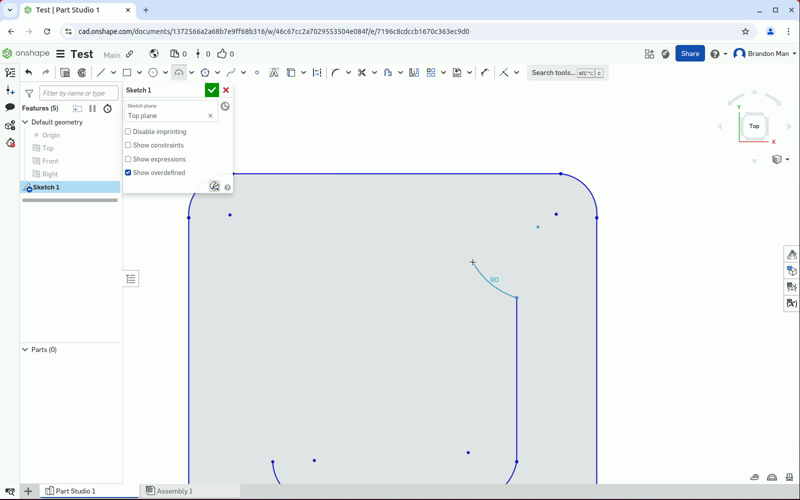
scroll(-6)
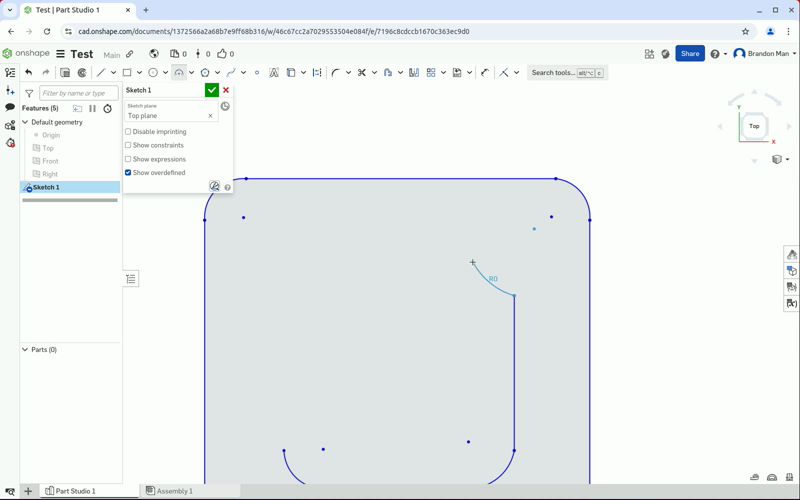
scroll(-6)
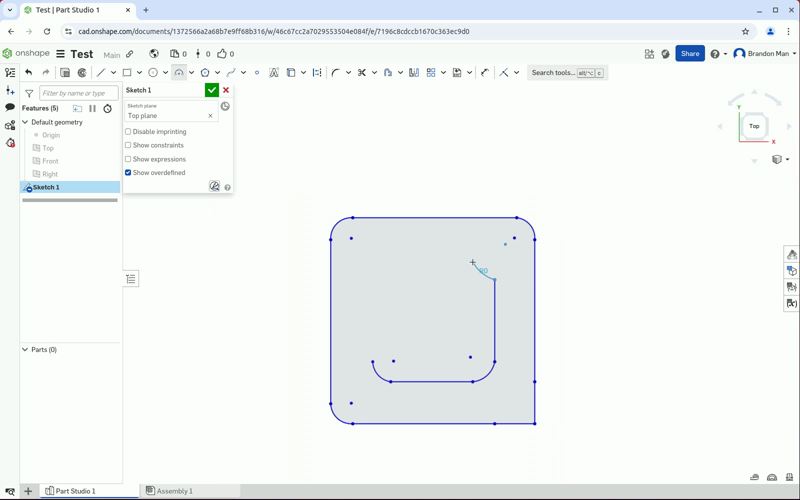
scroll(-6)
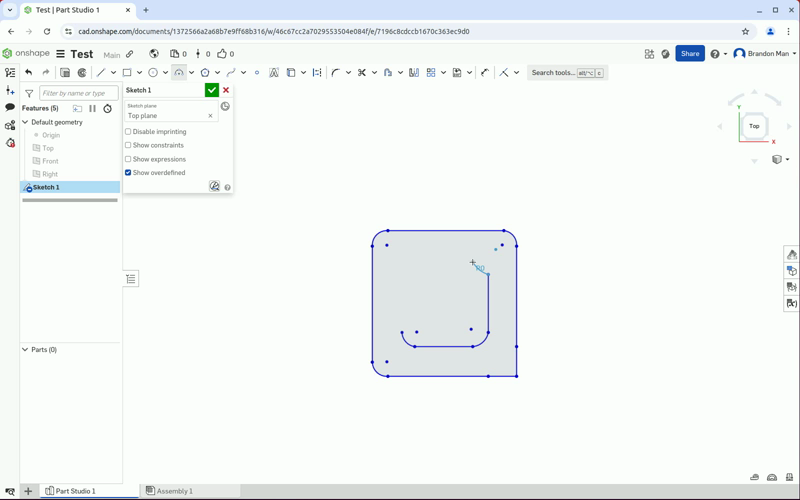
scroll(-6)
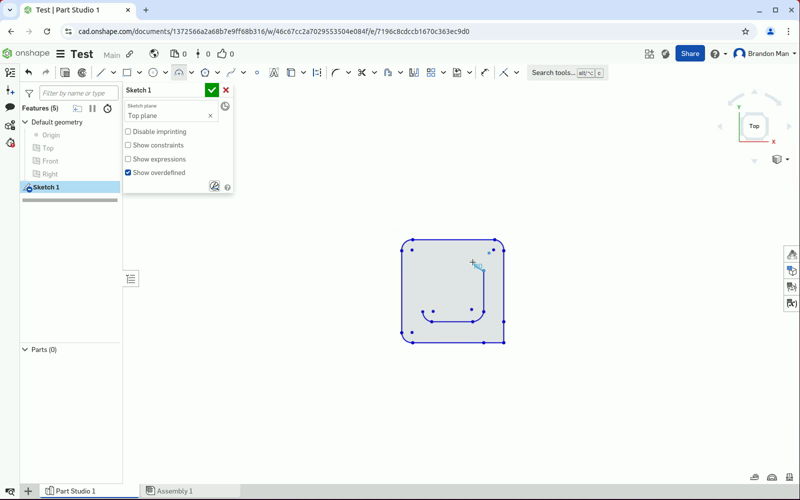
scroll(-6)
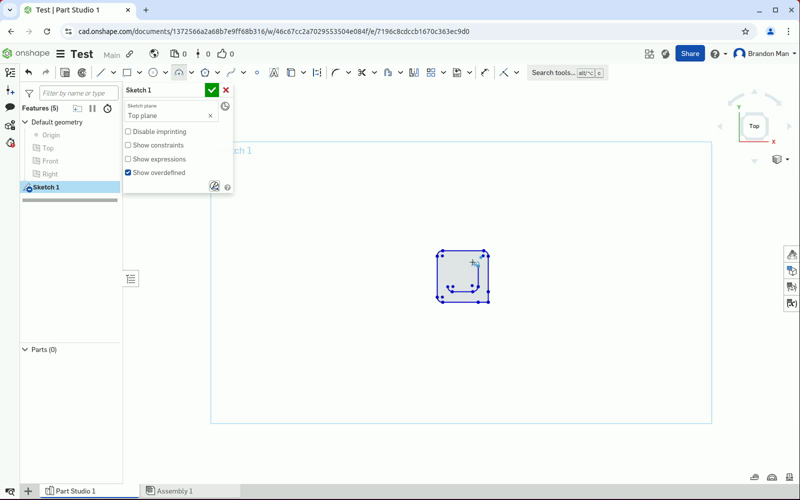
mouse_move(476, 262)
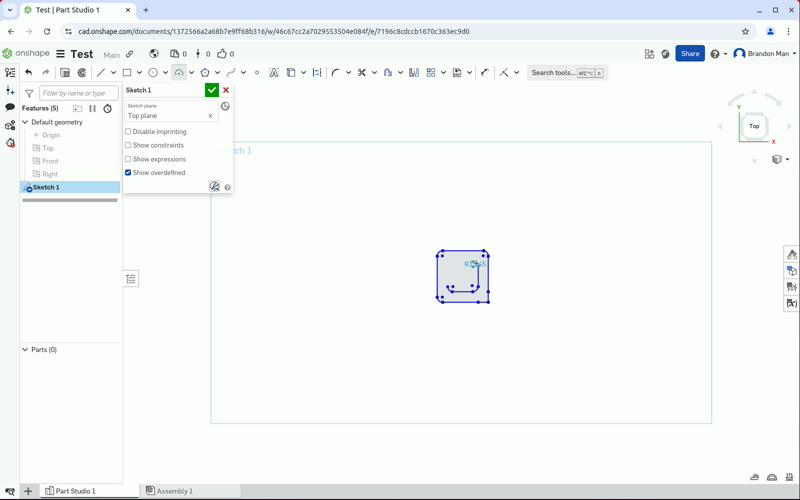
scroll(6)
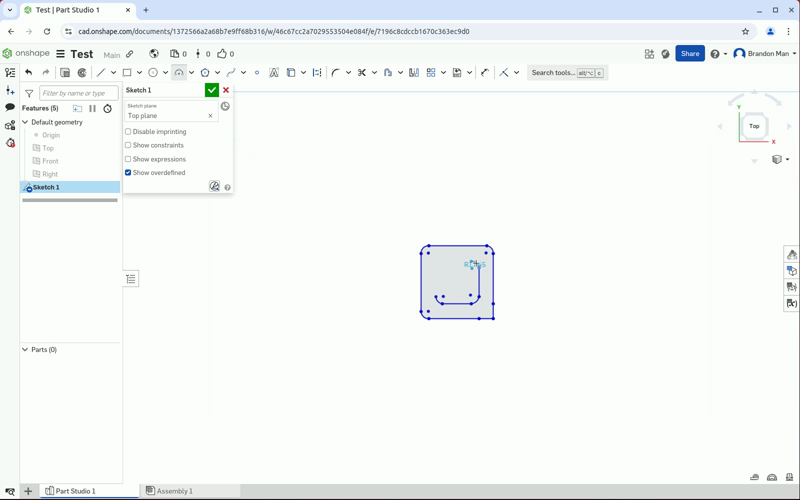
scroll(6)
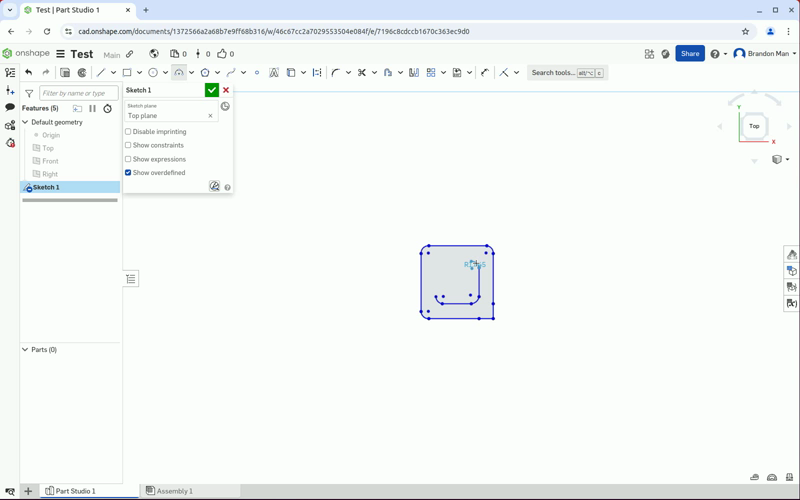
scroll(6)
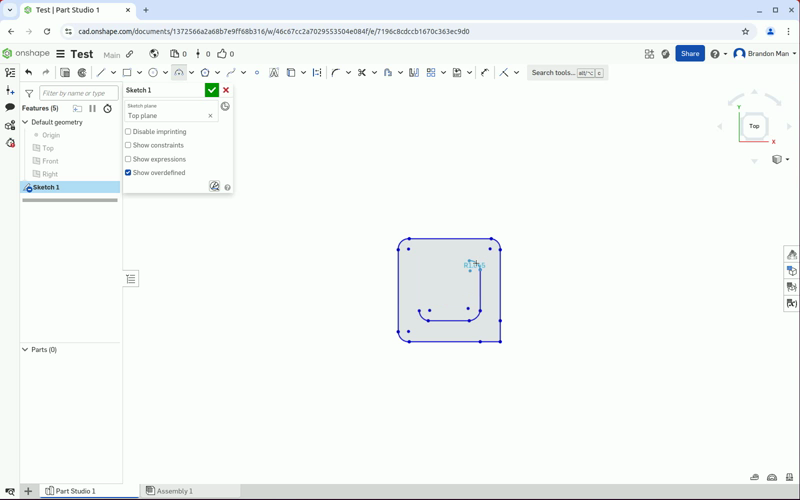
scroll(6)
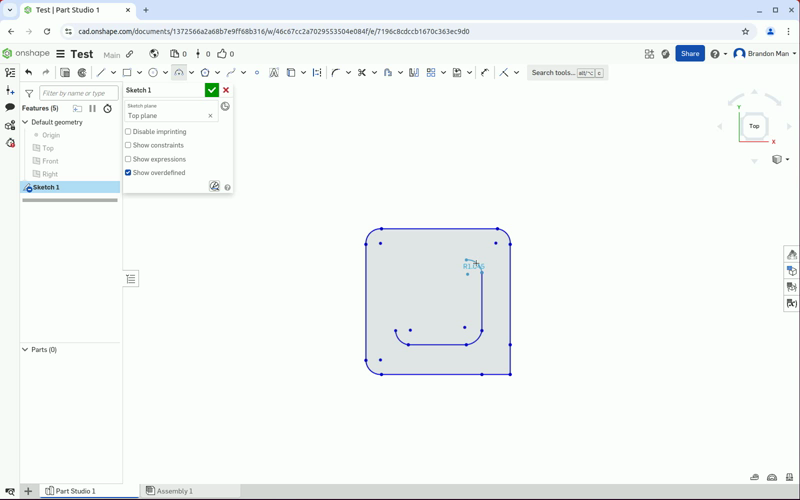
scroll(6)
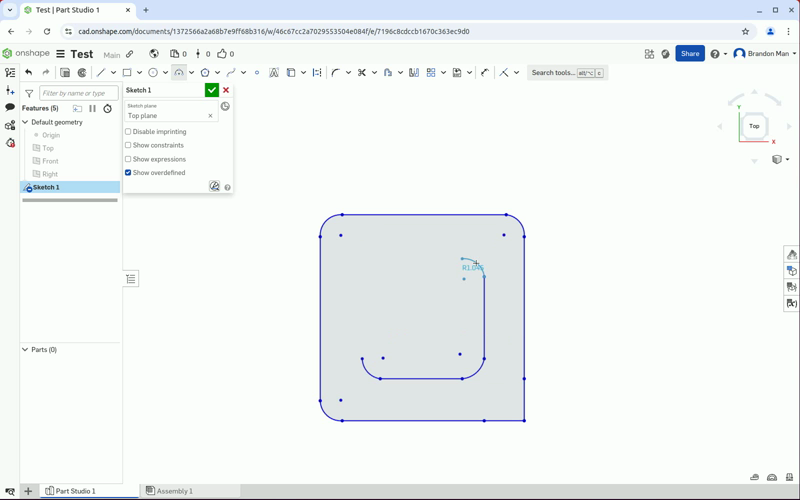
scroll(6)
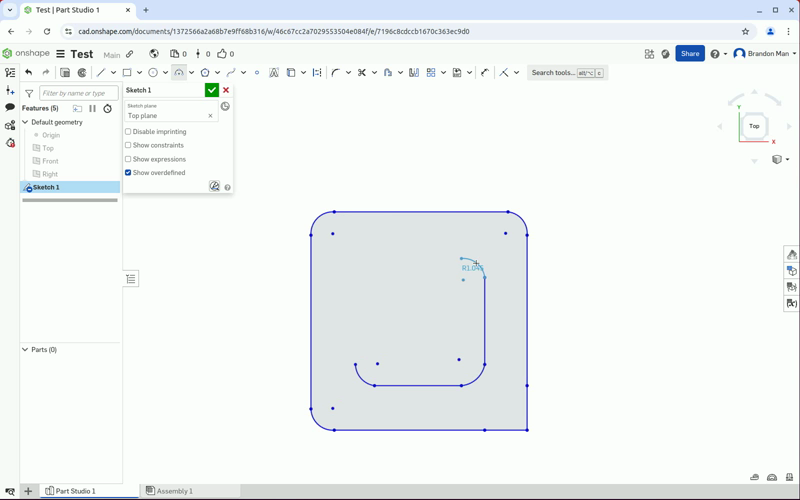
scroll(6)
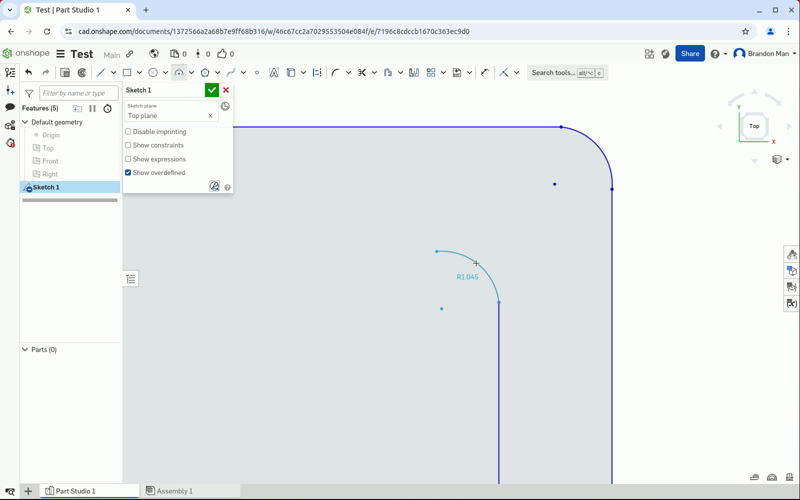
click(476, 262)
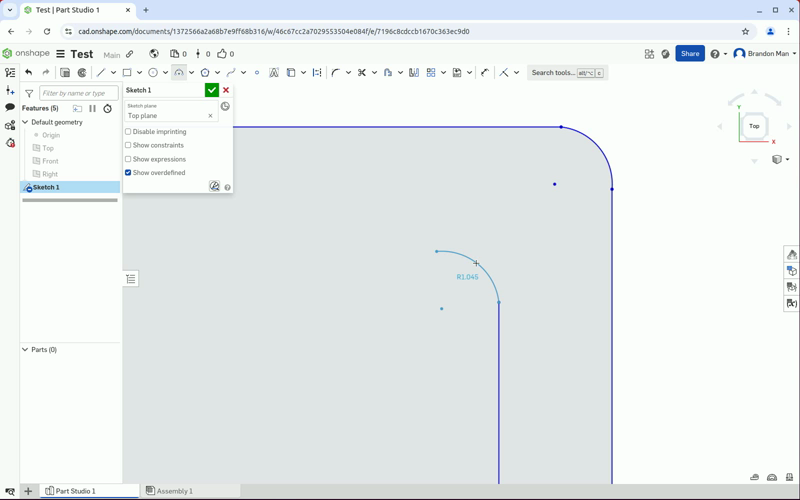
scroll(-6)
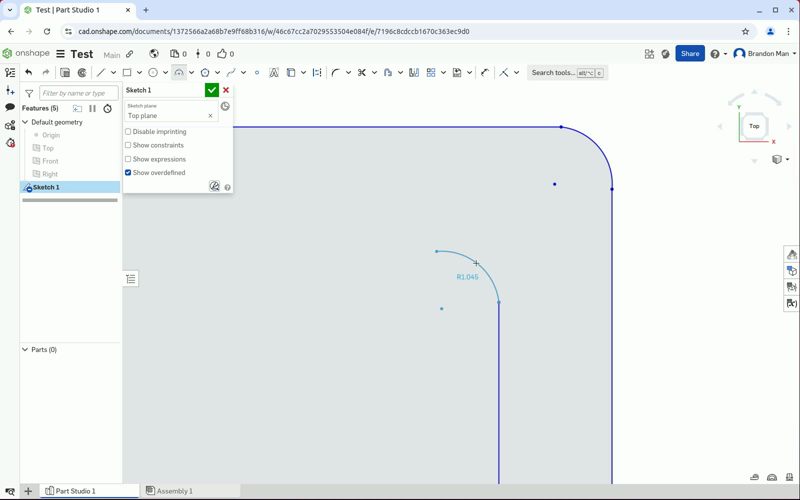
scroll(-6)
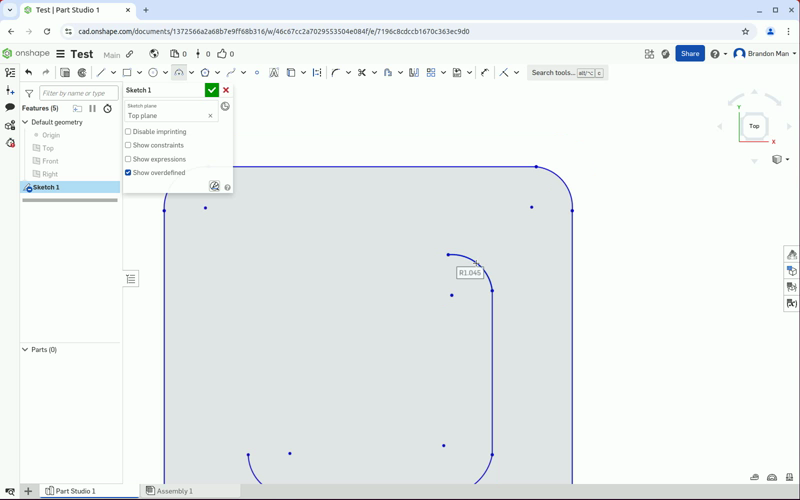
scroll(-6)
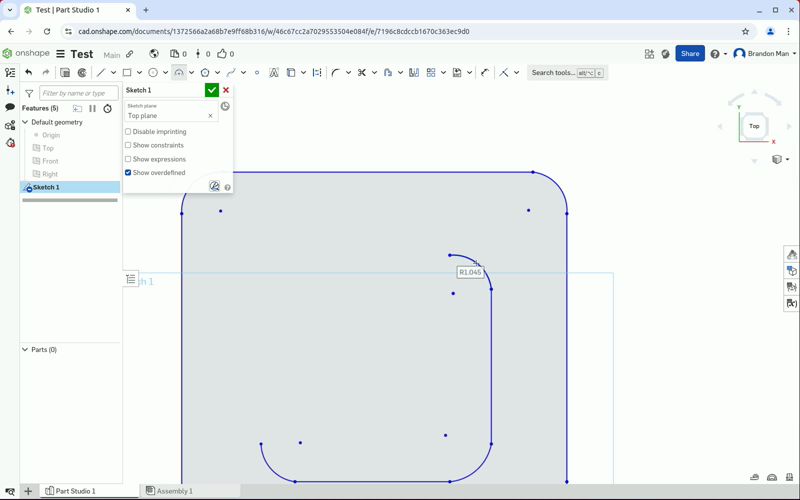
scroll(-6)
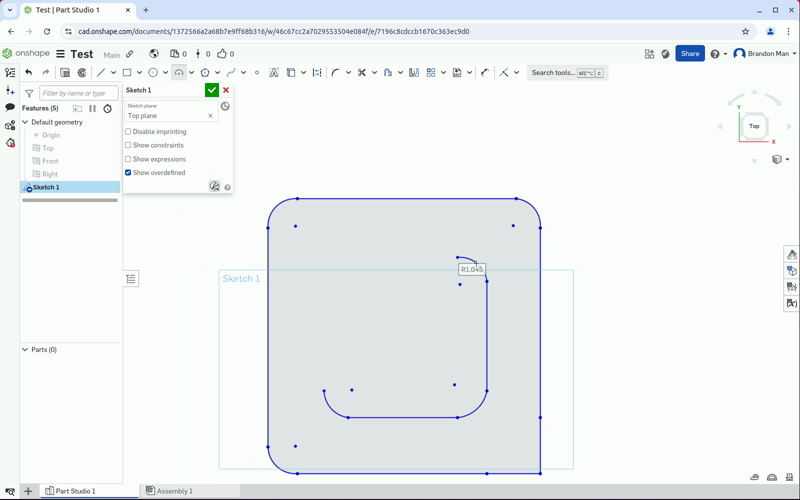
scroll(-6)
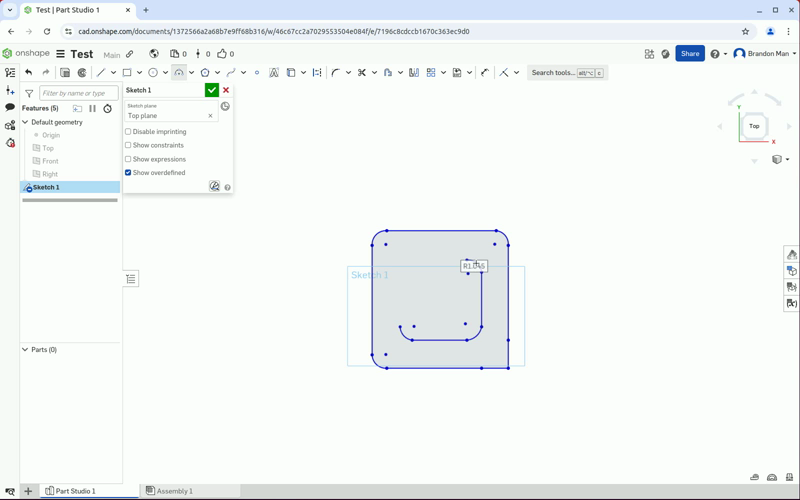
scroll(-6)
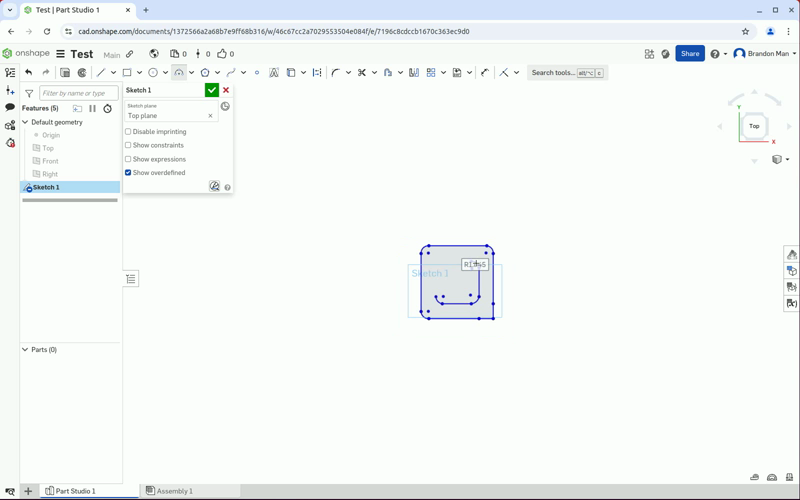
scroll(-6)
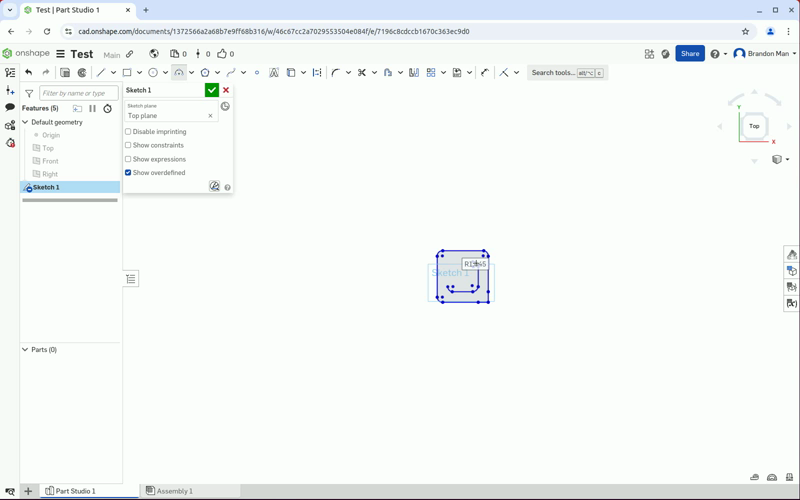
key_up(shift)
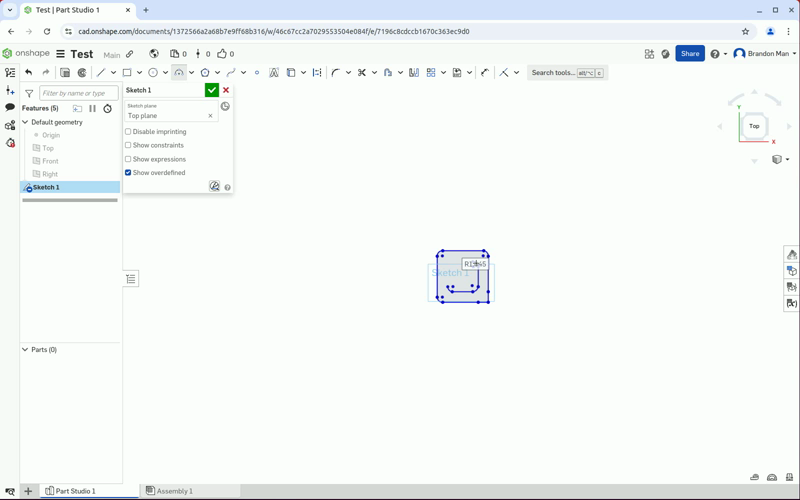
key(esc)
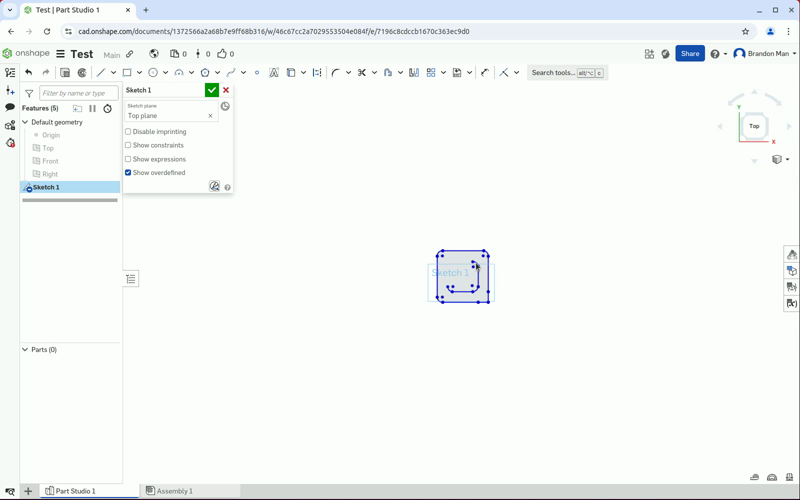
key(l)
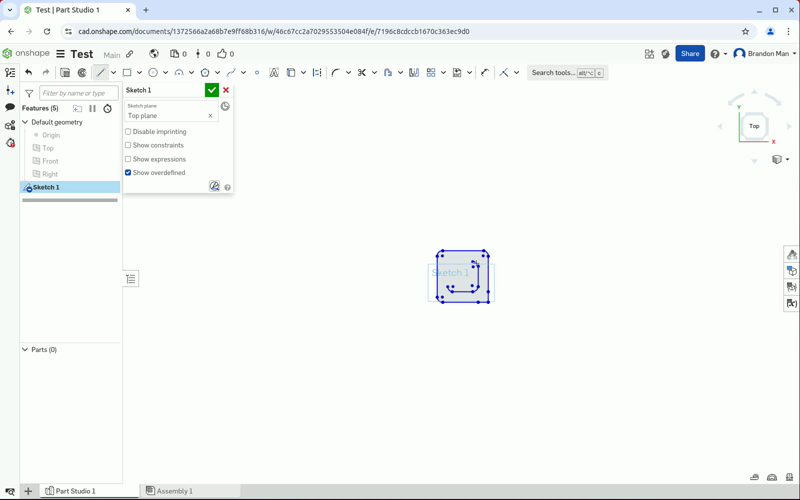
mouse_move(472, 261)
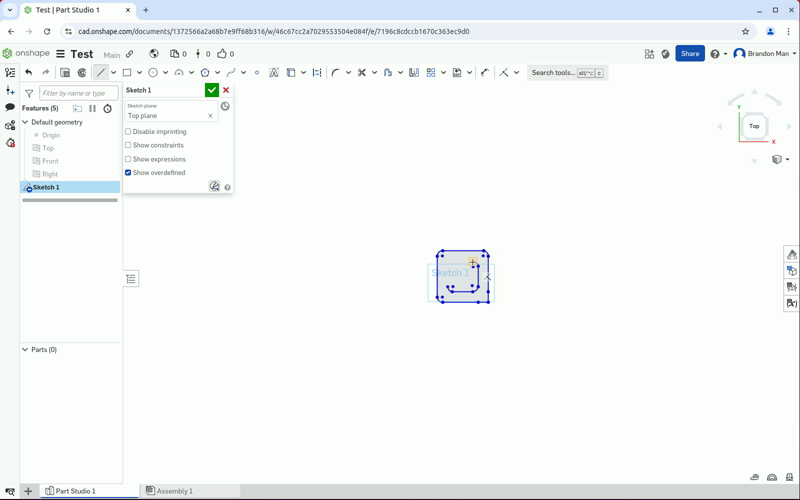
scroll(6)
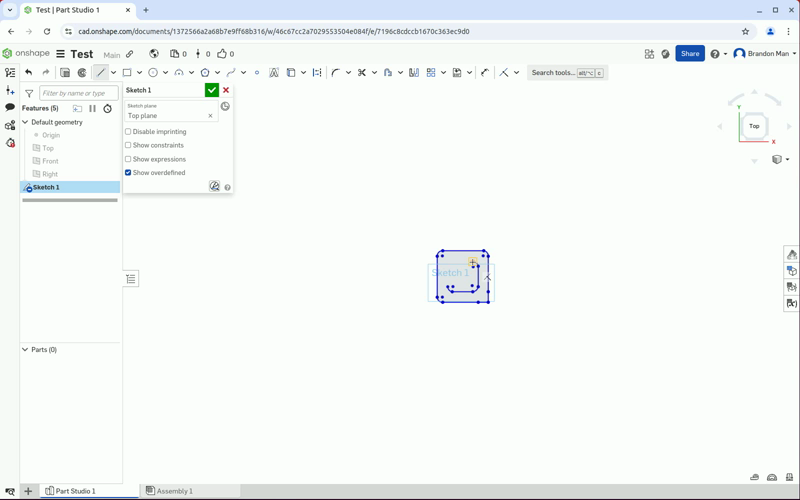
scroll(6)
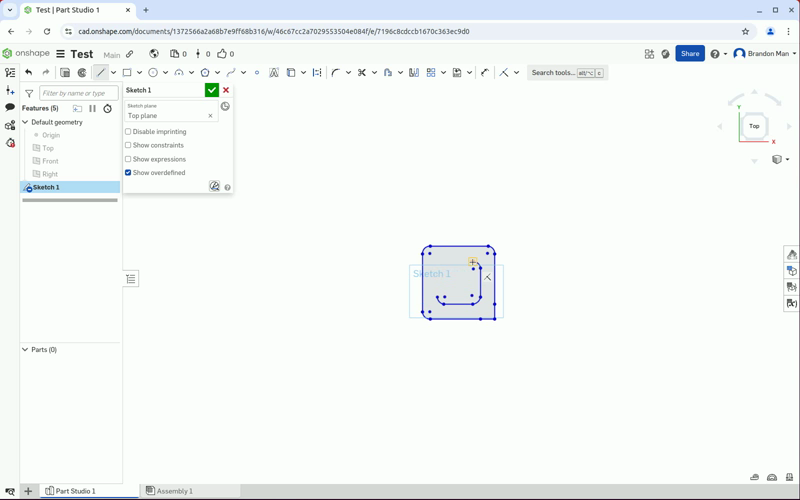
scroll(6)
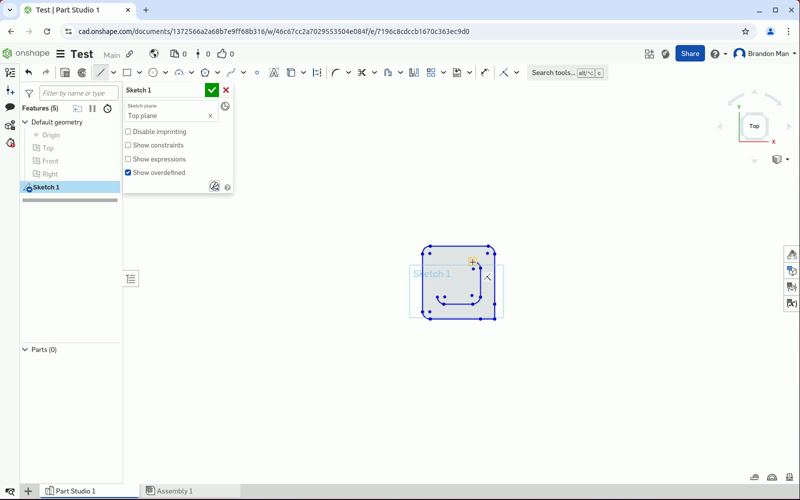
scroll(6)
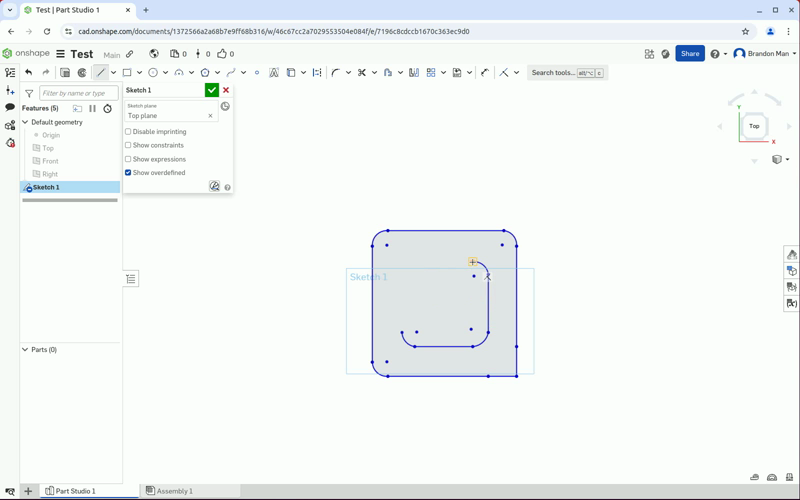
scroll(6)
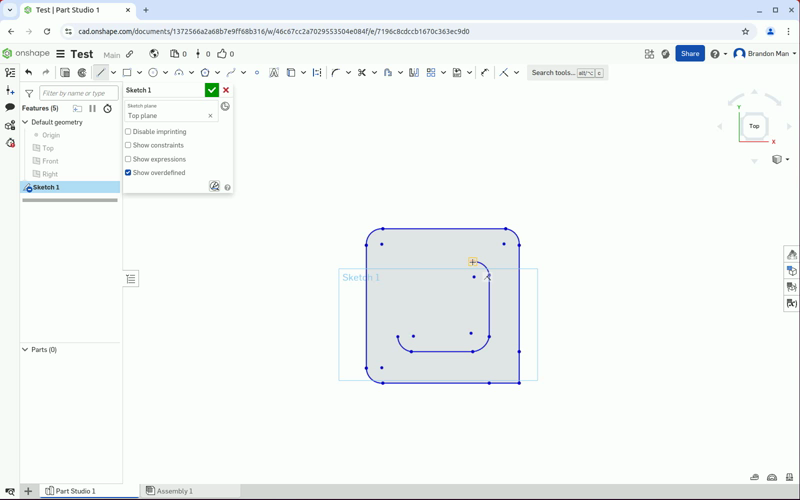
scroll(6)
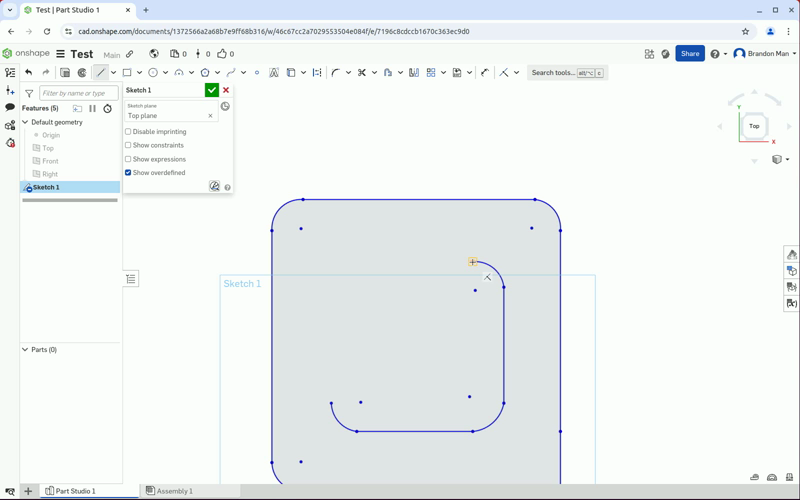
scroll(6)
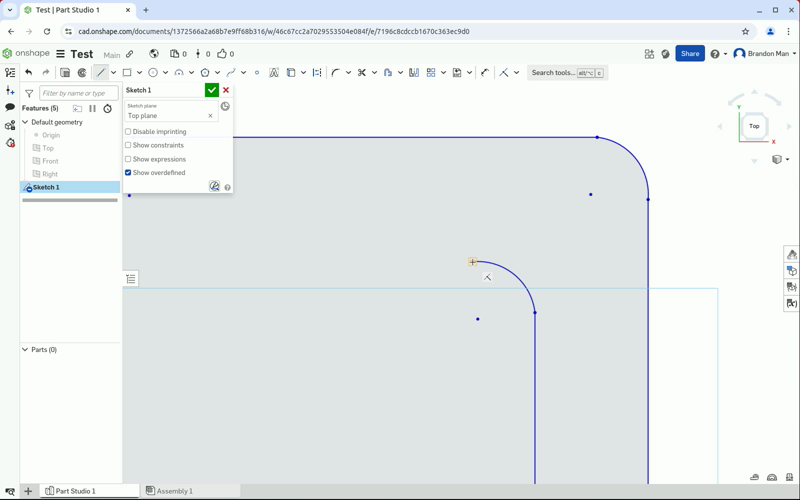
click(472, 261)
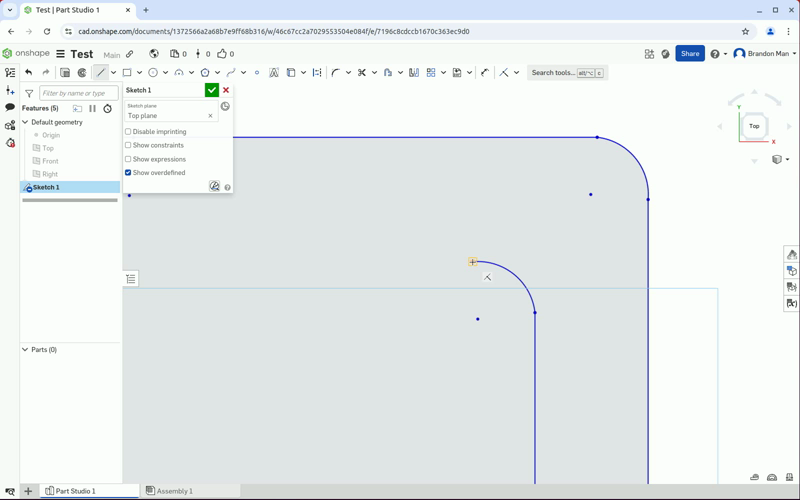
scroll(-6)
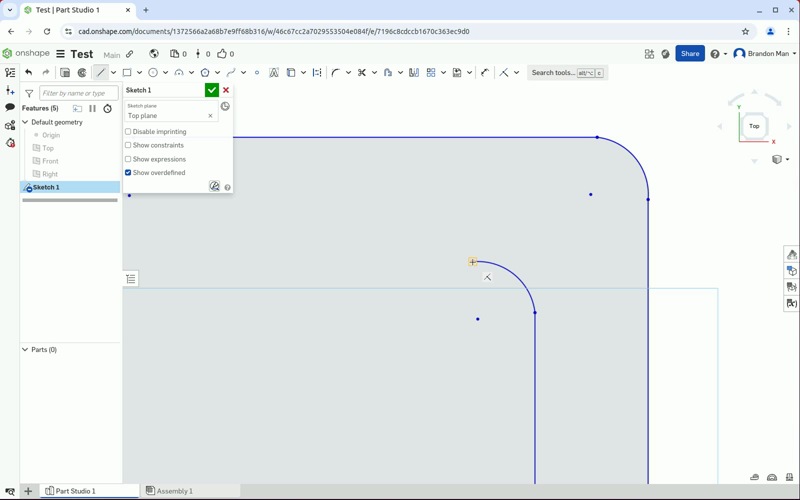
scroll(-6)
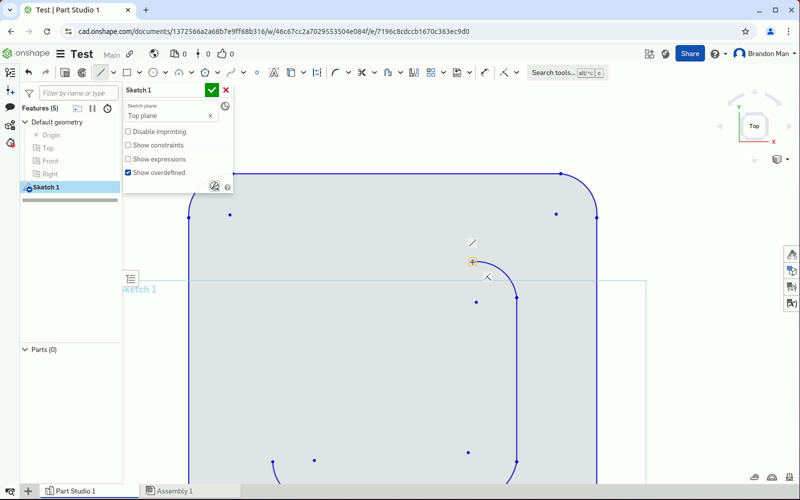
scroll(-6)
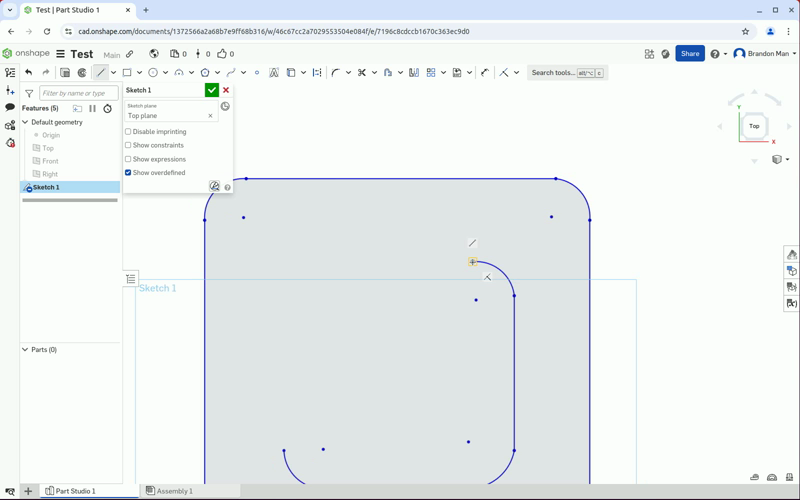
scroll(-6)
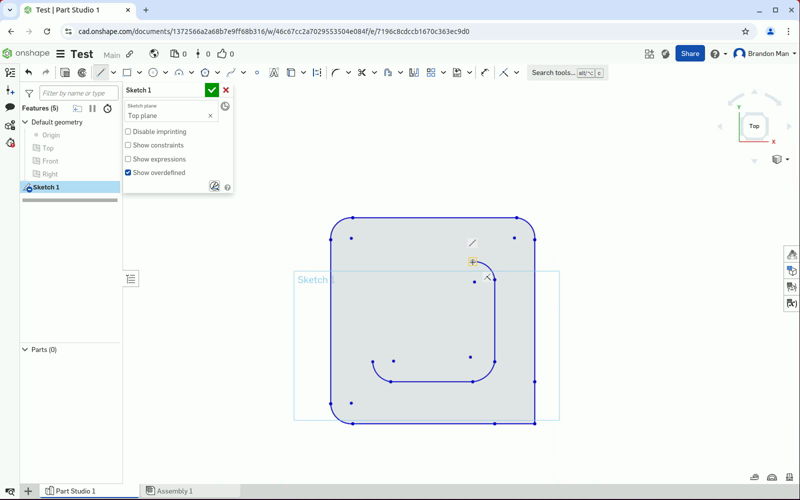
scroll(-6)
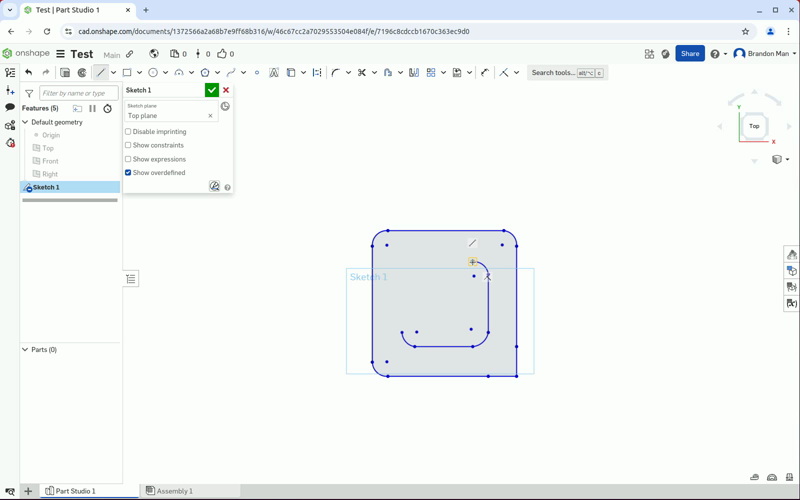
scroll(-6)
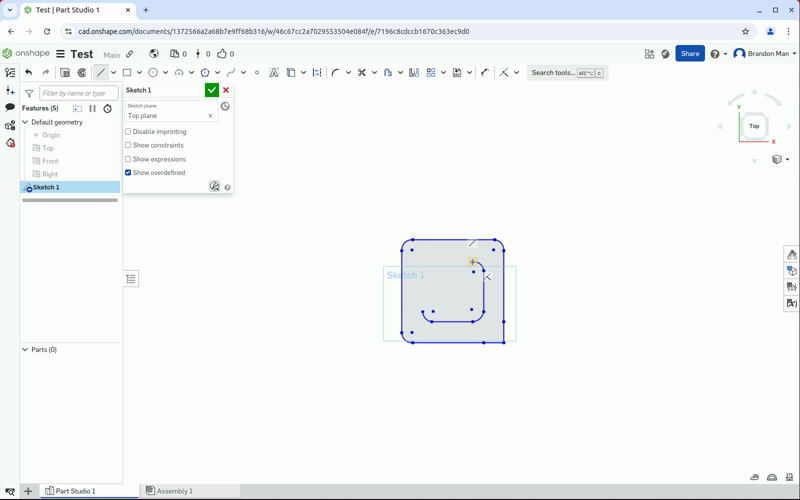
scroll(-6)
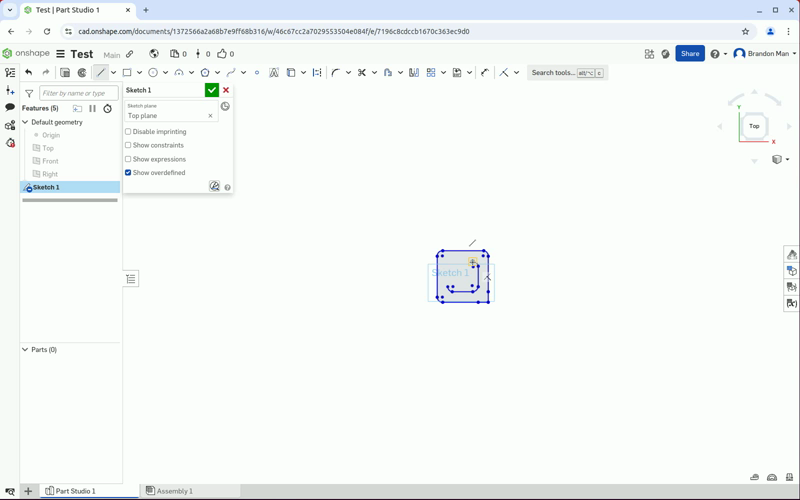
key_down(shift)
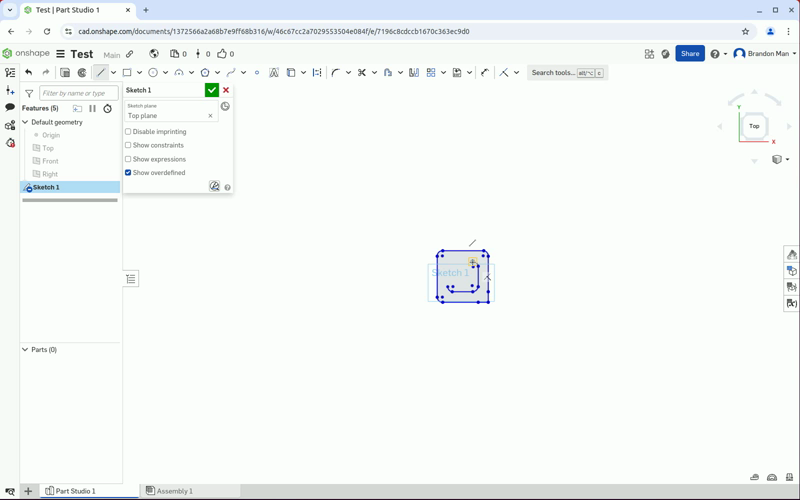
mouse_move(502, 261)
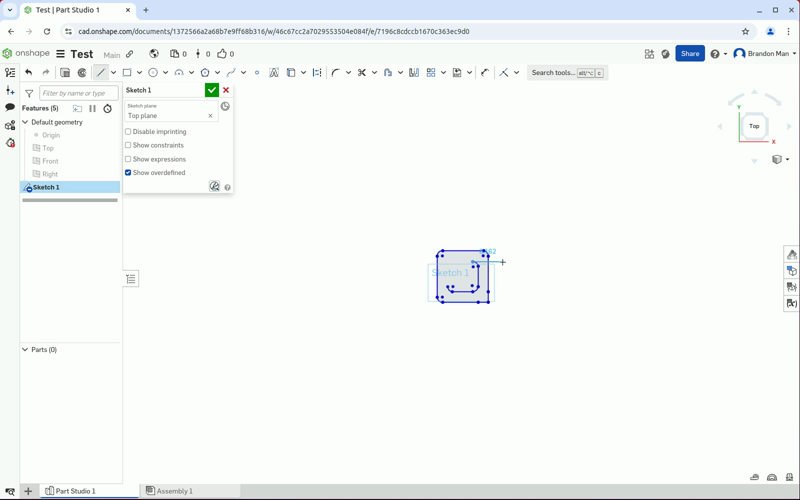
mouse_move(452, 261)
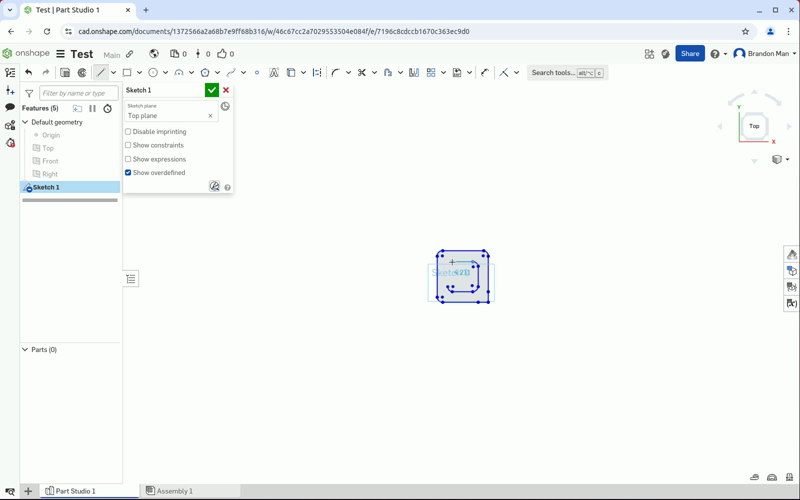
click(452, 261)
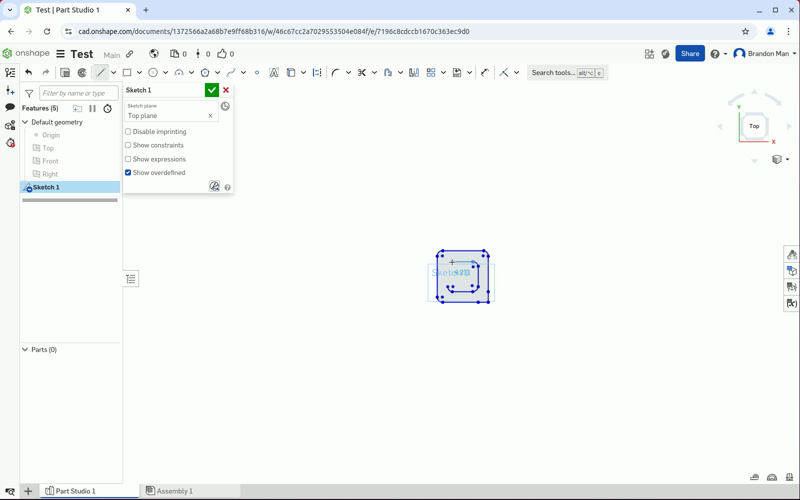
key_up(shift)
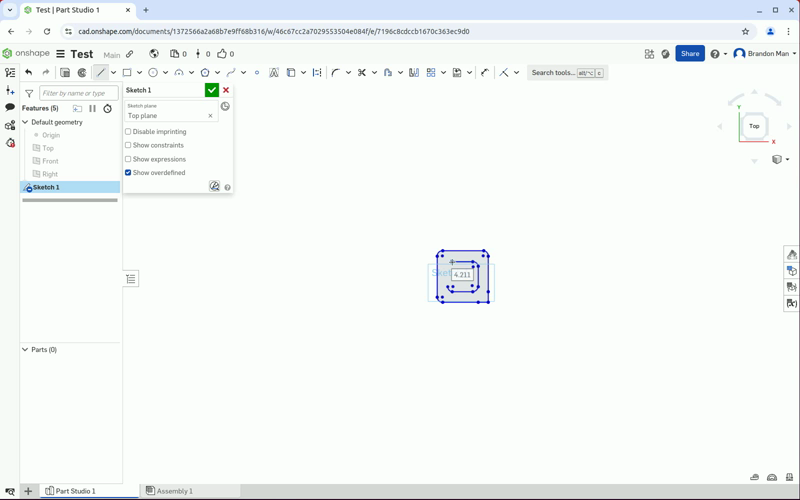
key(esc)
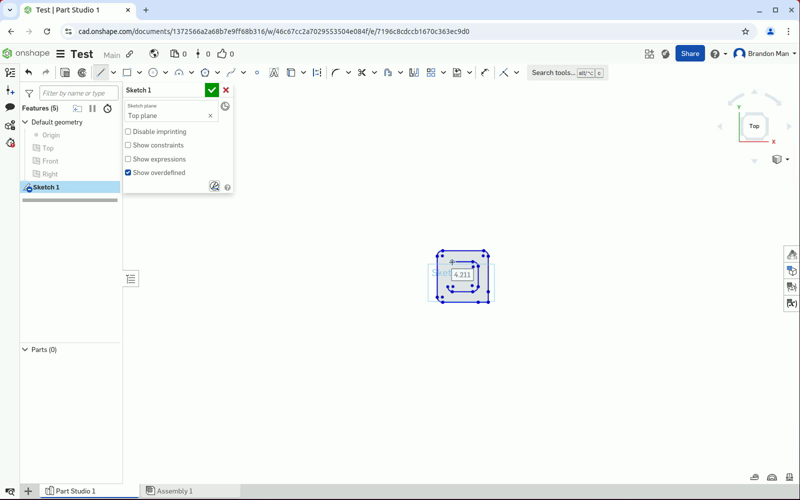
key(a)
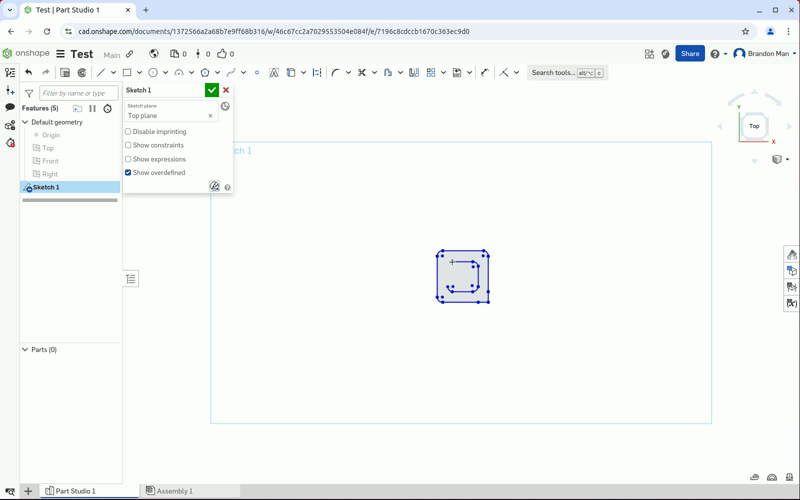
mouse_move(452, 261)
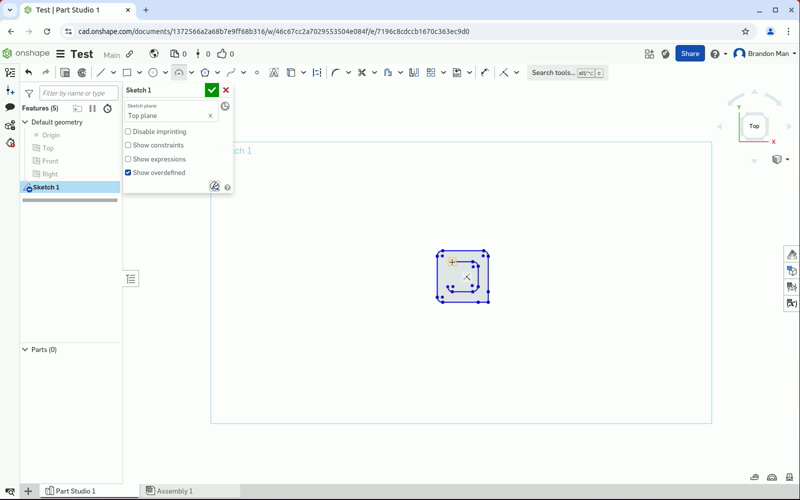
click(452, 261)
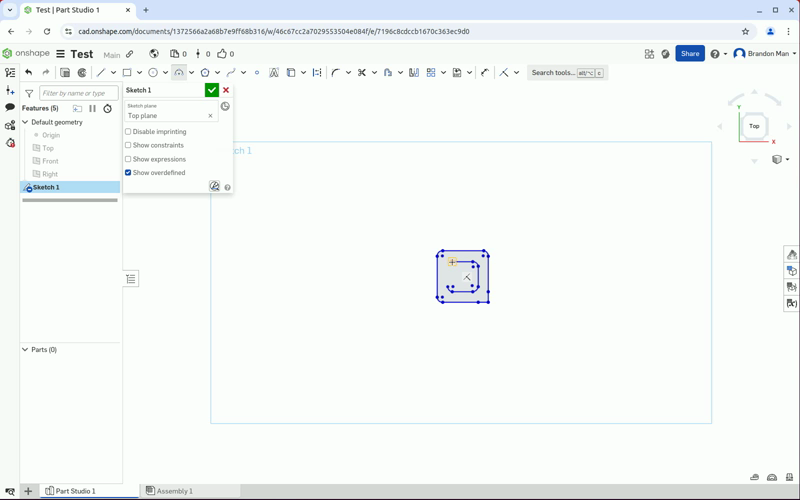
key_down(shift)
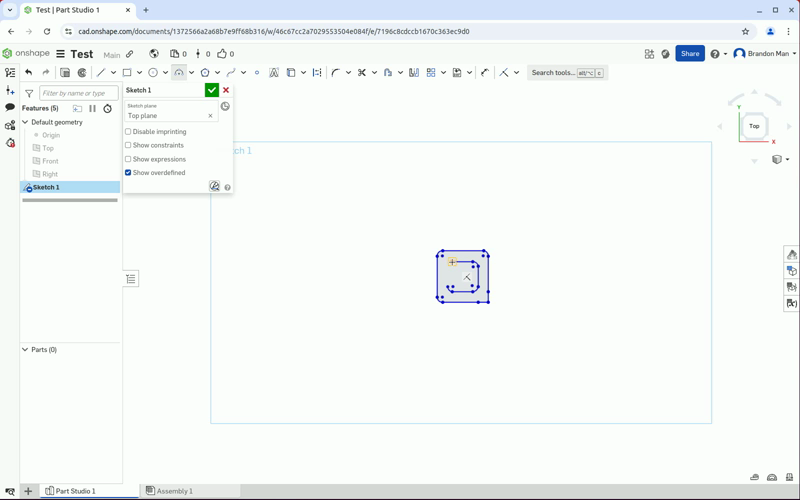
mouse_move(447, 266)
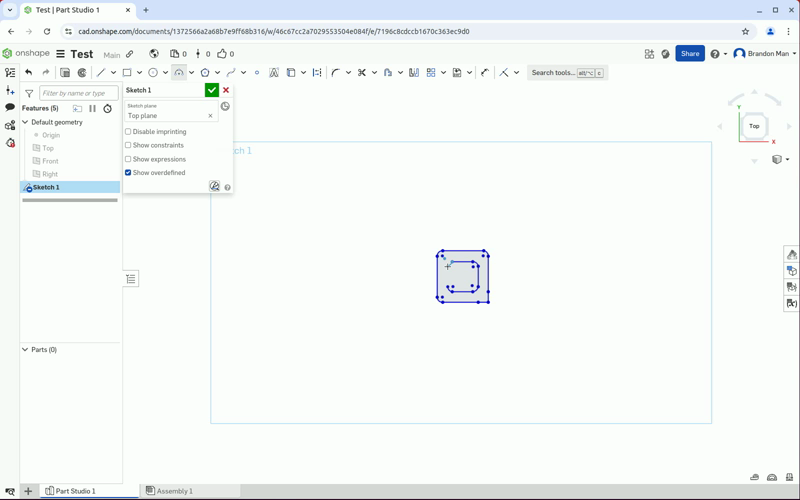
scroll(6)
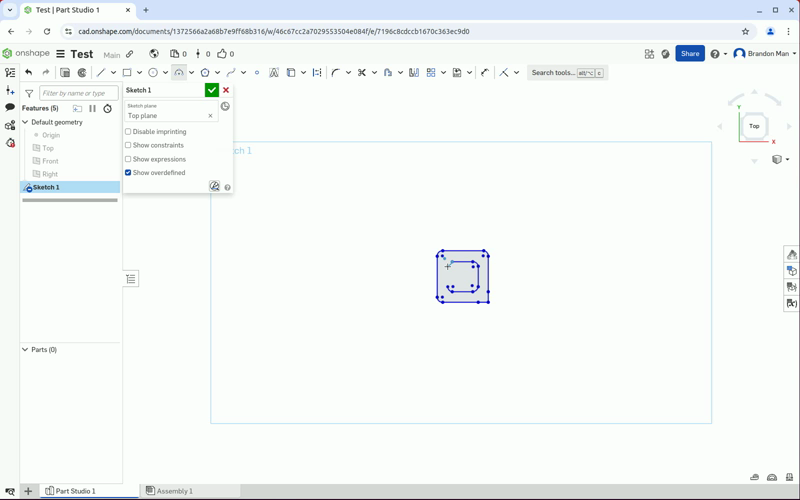
scroll(6)
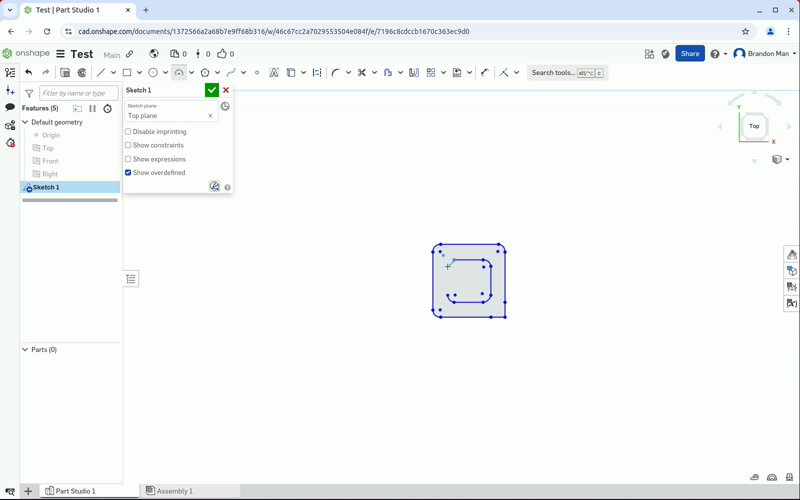
scroll(6)
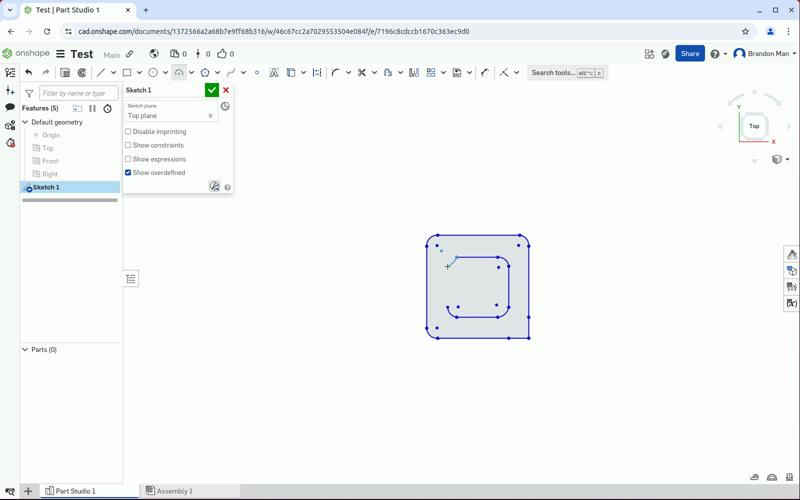
scroll(6)
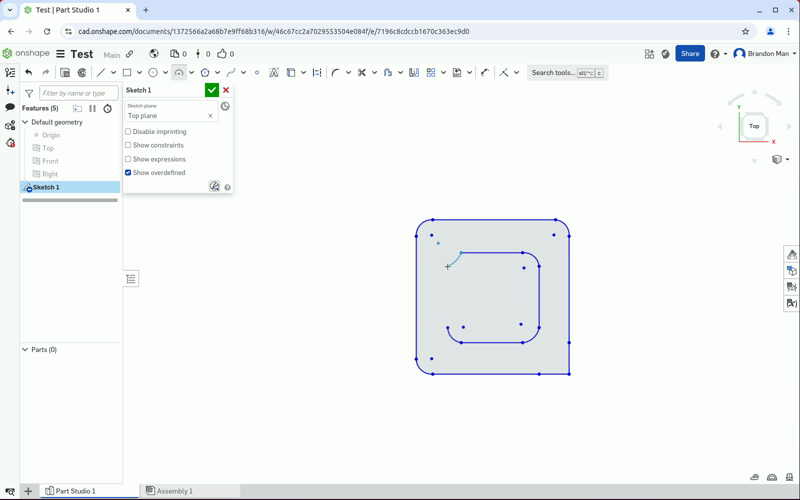
scroll(6)
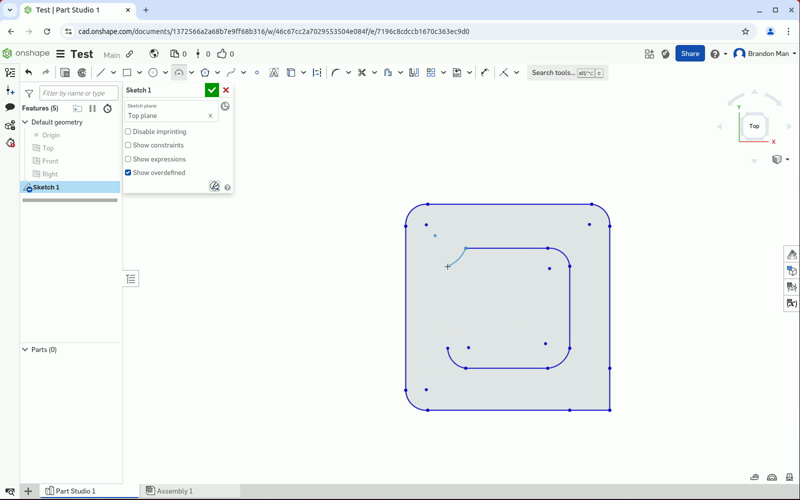
scroll(6)
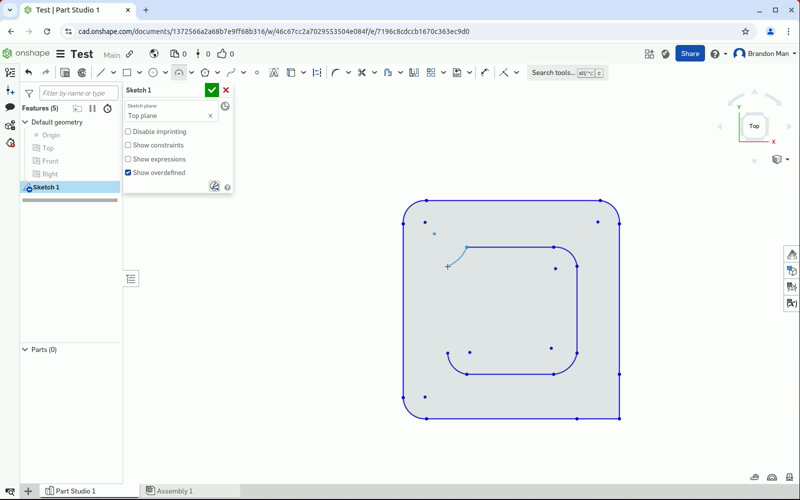
scroll(6)
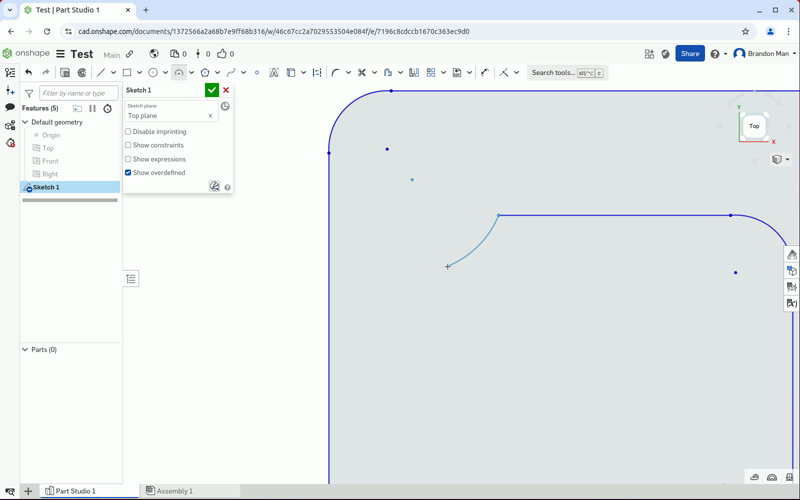
click(447, 266)
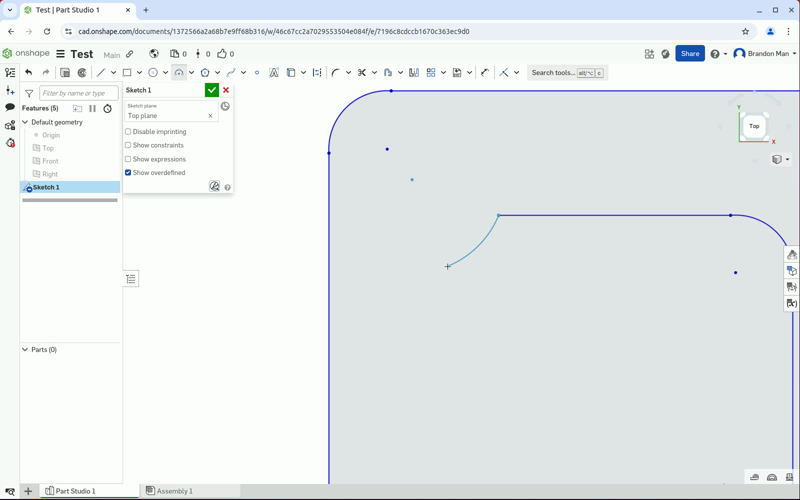
scroll(-6)
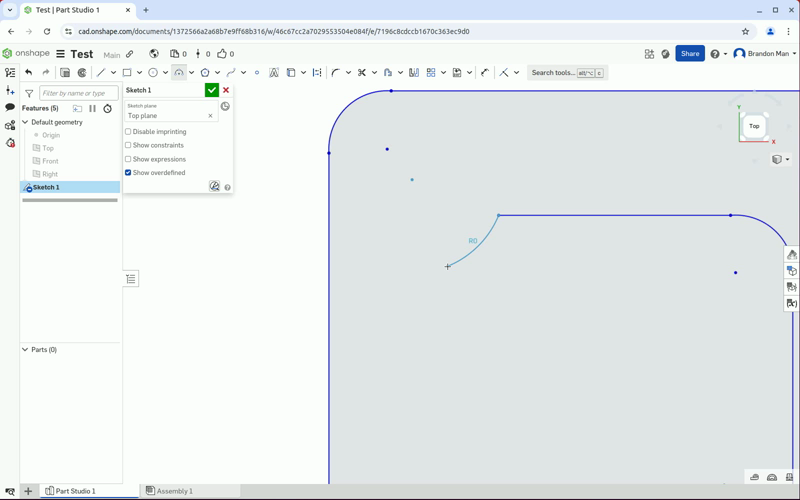
scroll(-6)
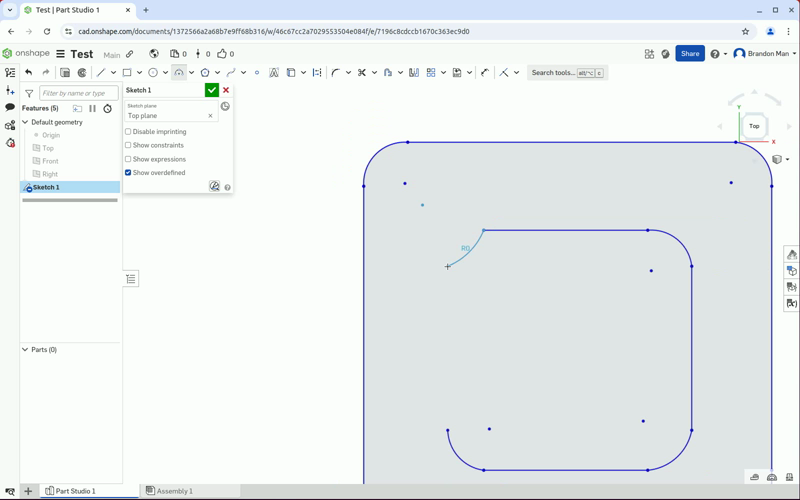
scroll(-6)
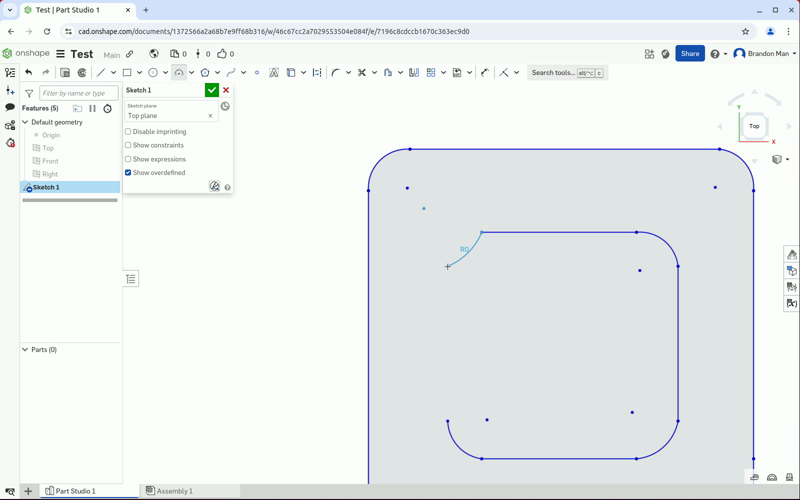
scroll(-6)
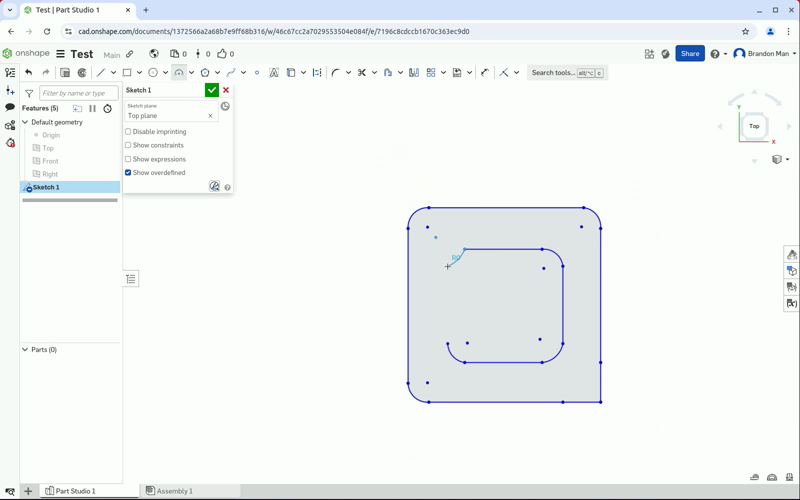
scroll(-6)
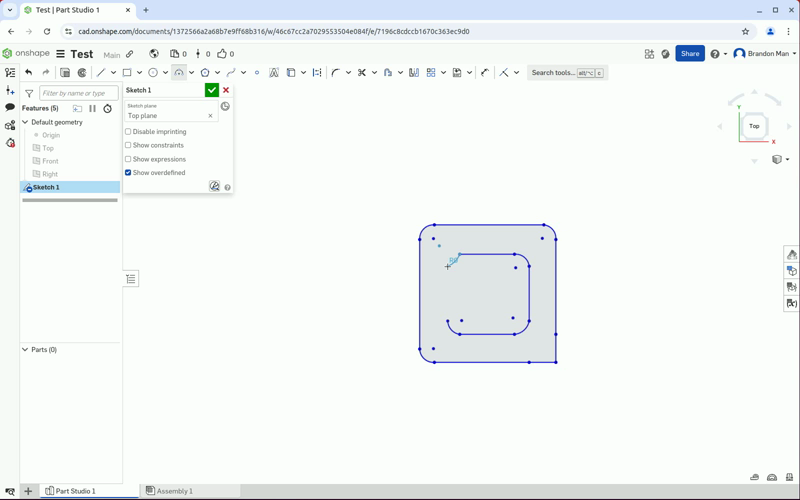
scroll(-6)
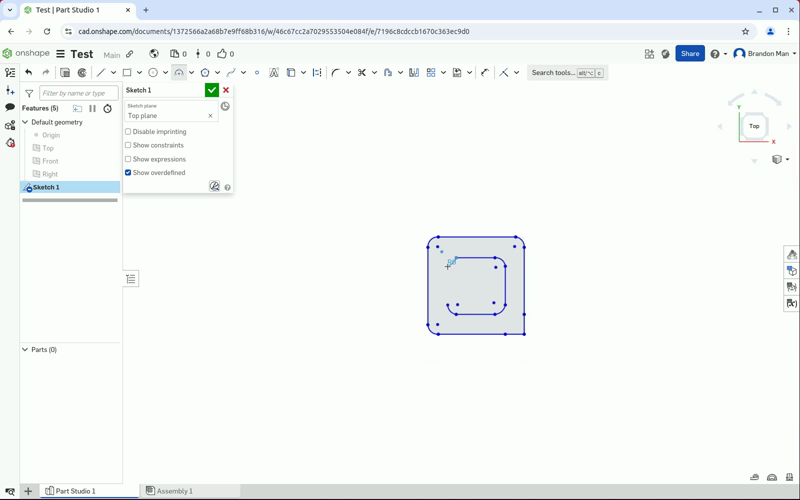
scroll(-6)
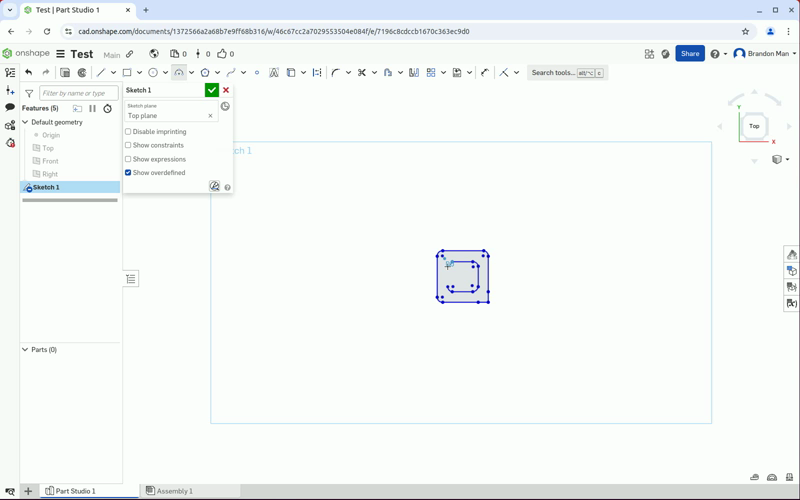
mouse_move(449, 263)
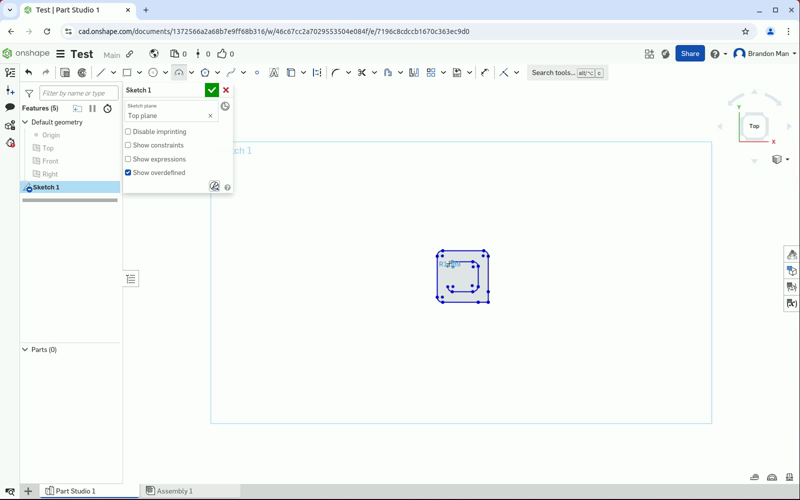
scroll(6)
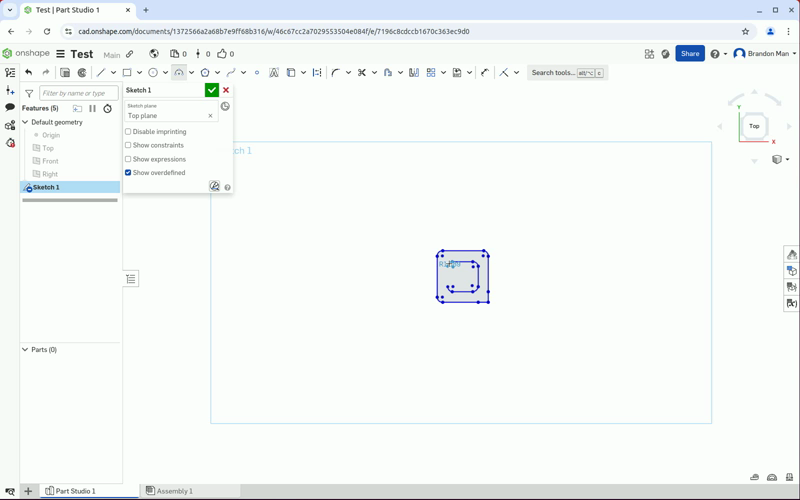
scroll(6)
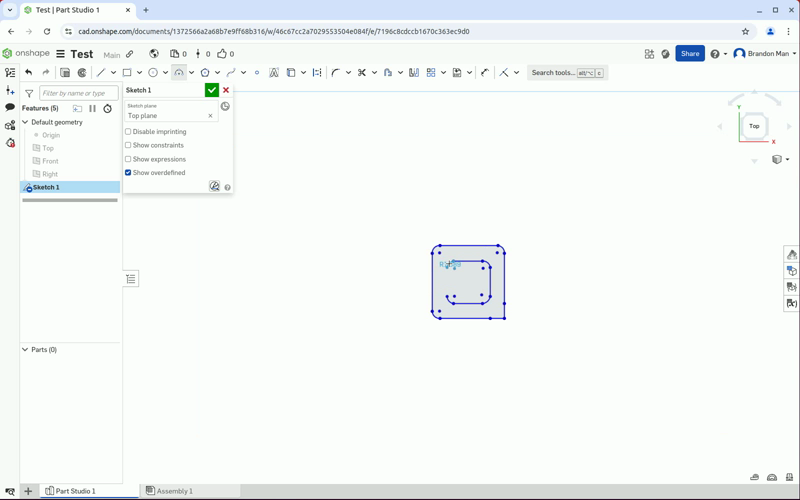
scroll(6)
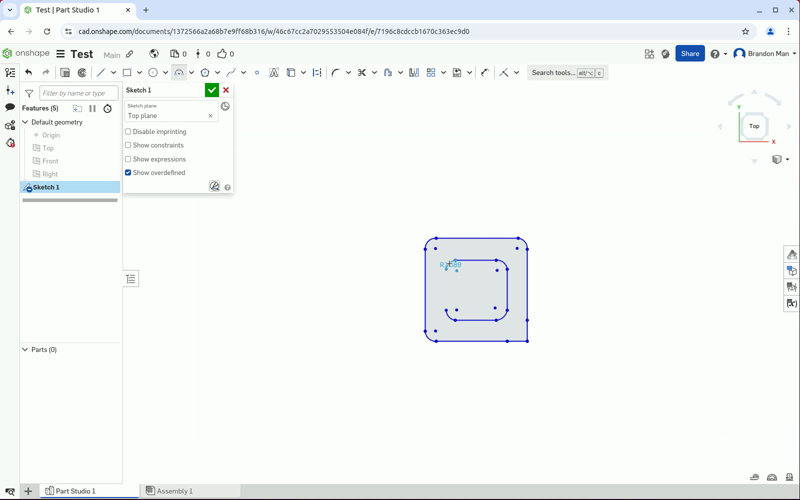
scroll(6)
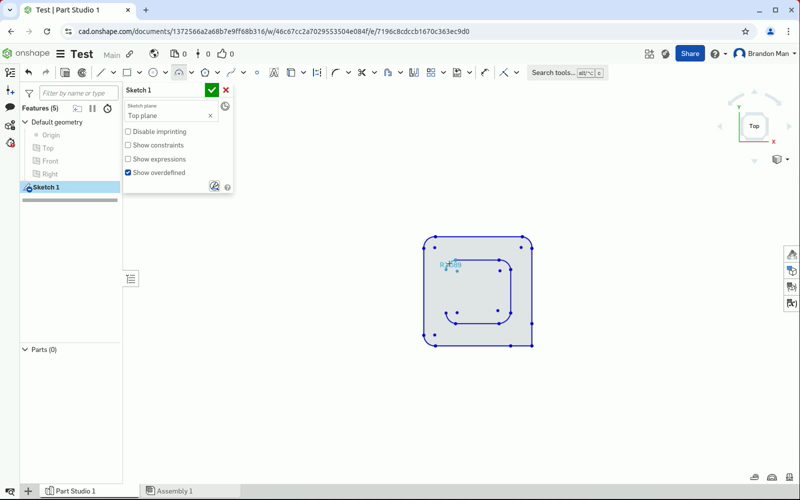
scroll(6)
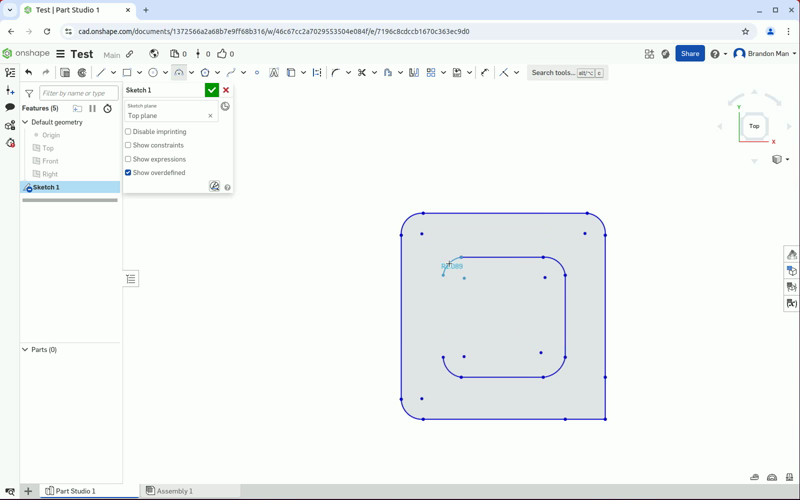
scroll(6)
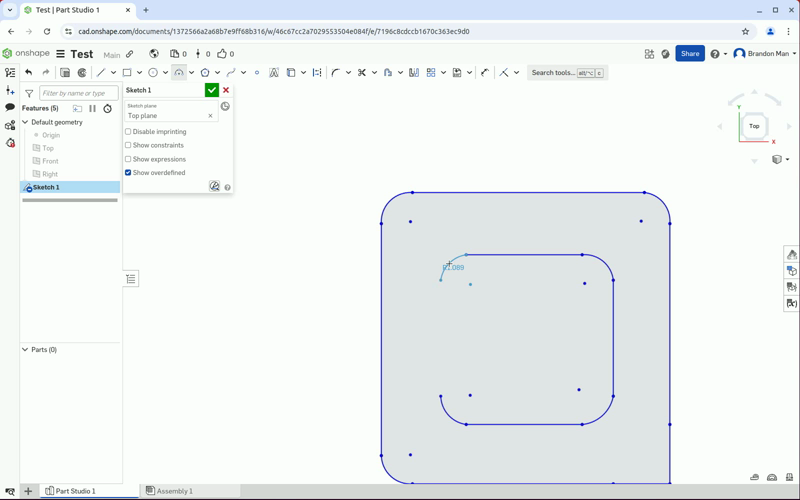
scroll(6)
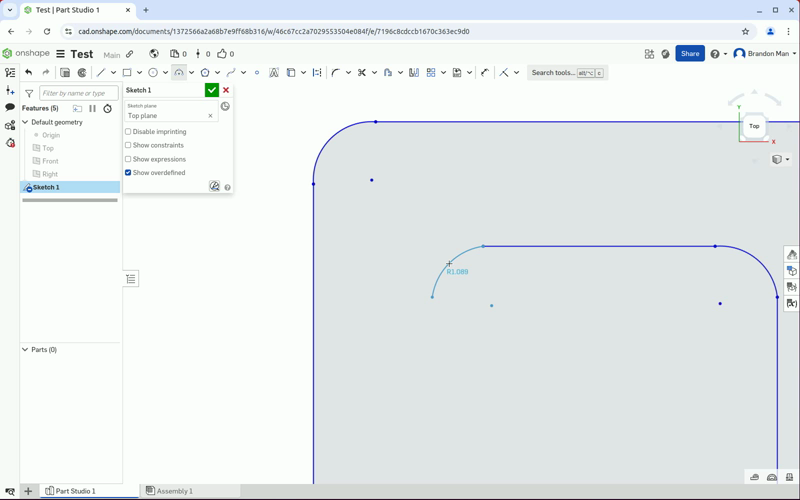
click(449, 263)
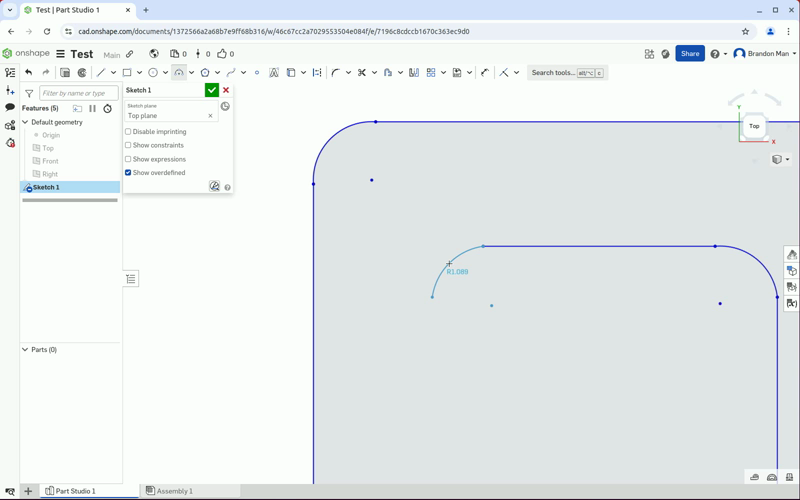
scroll(-6)
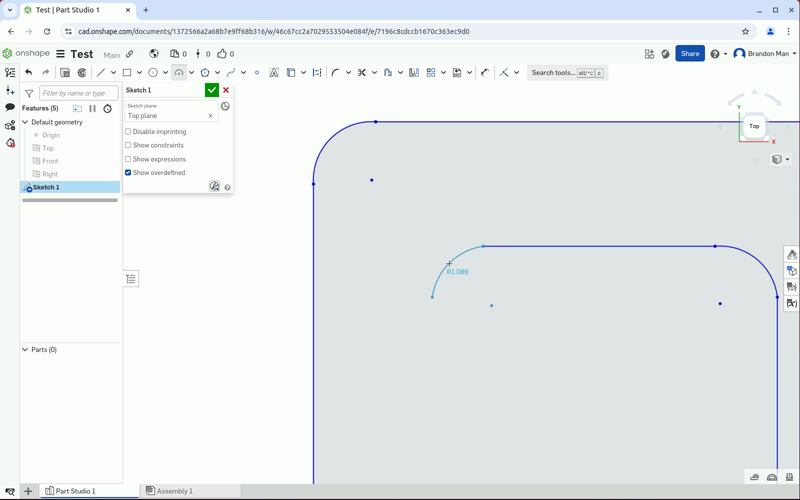
scroll(-6)
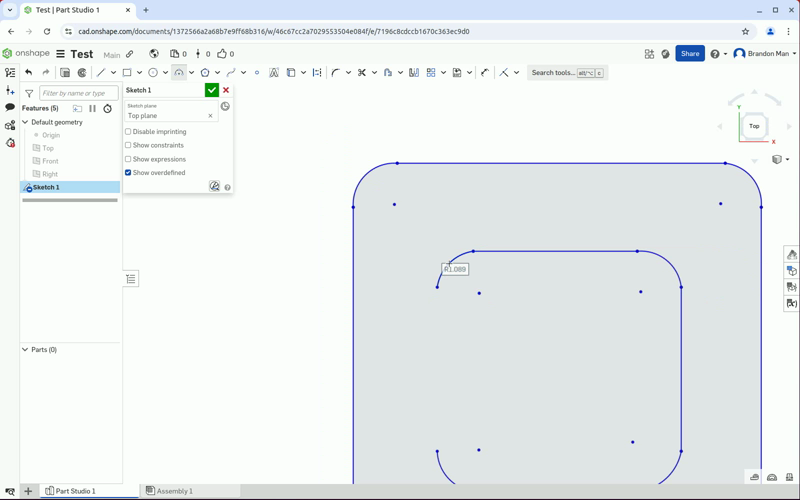
scroll(-6)
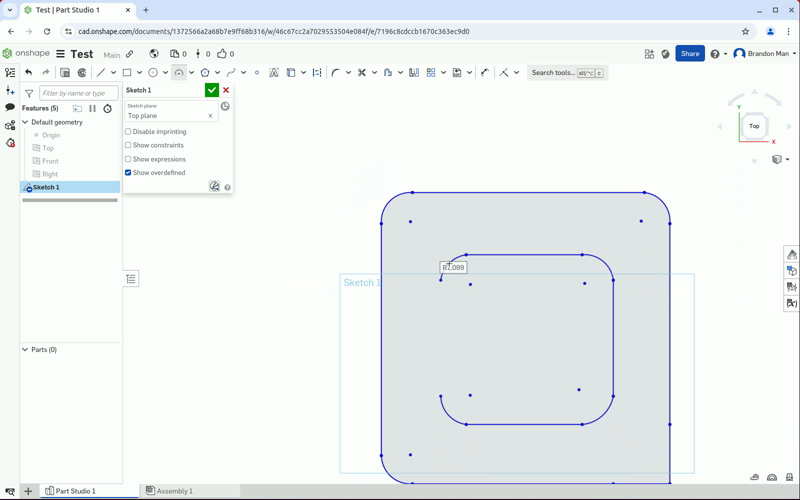
scroll(-6)
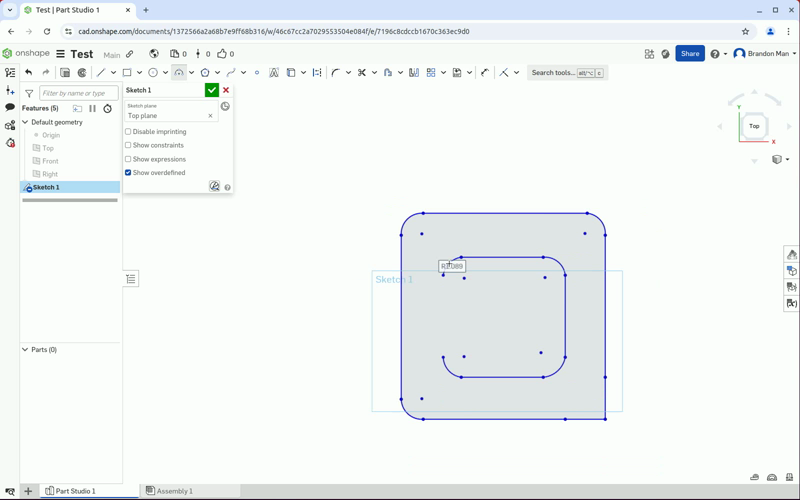
scroll(-6)
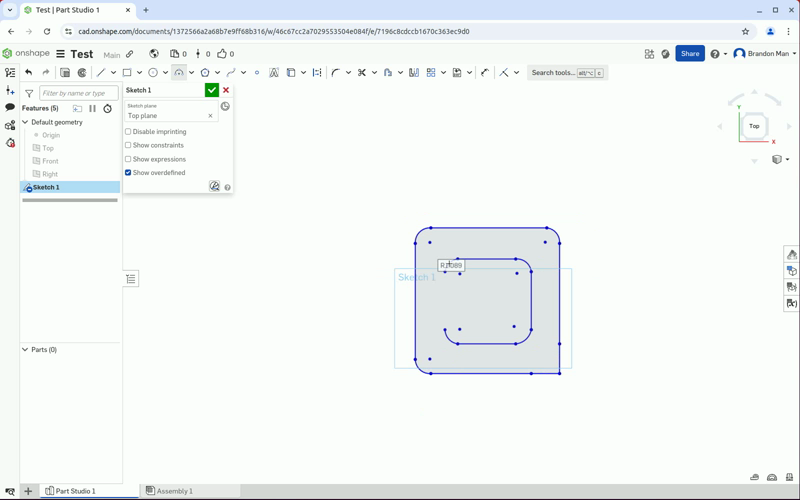
scroll(-6)
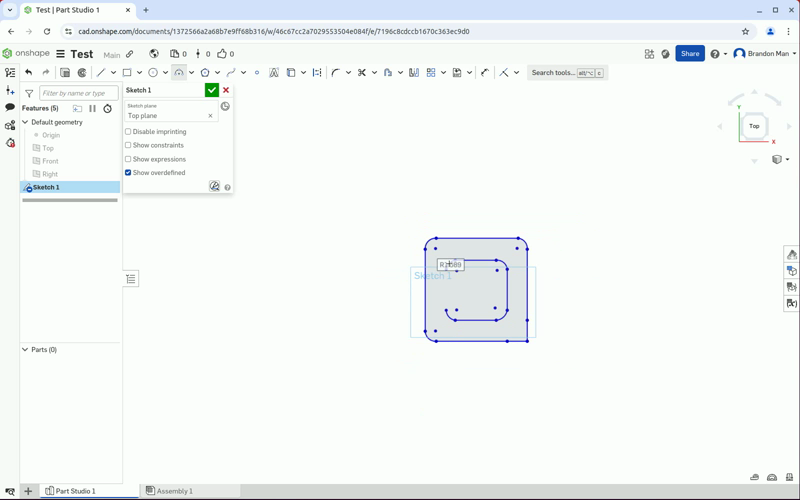
scroll(-6)
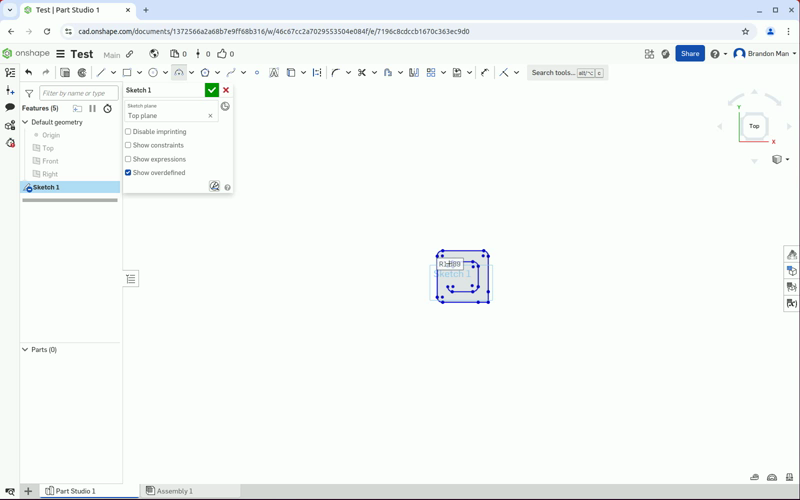
key_up(shift)
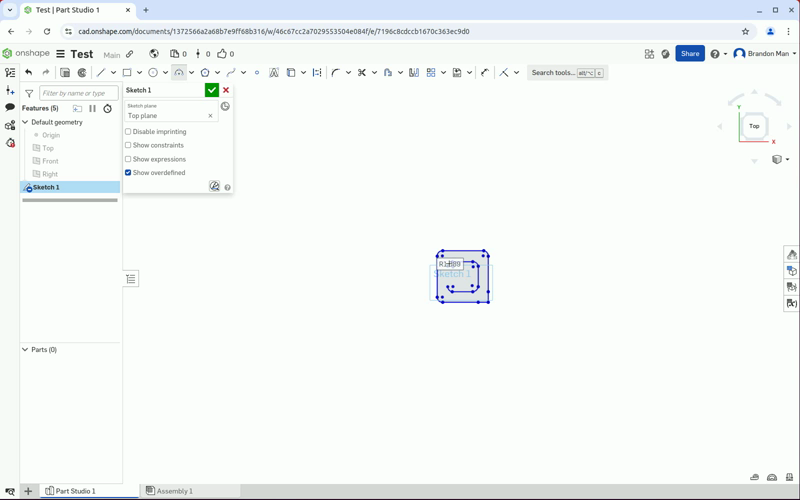
key(esc)
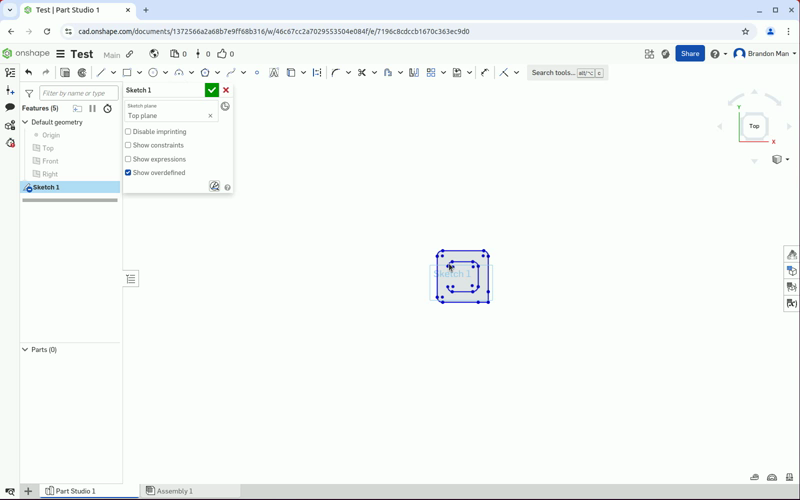
key(l)
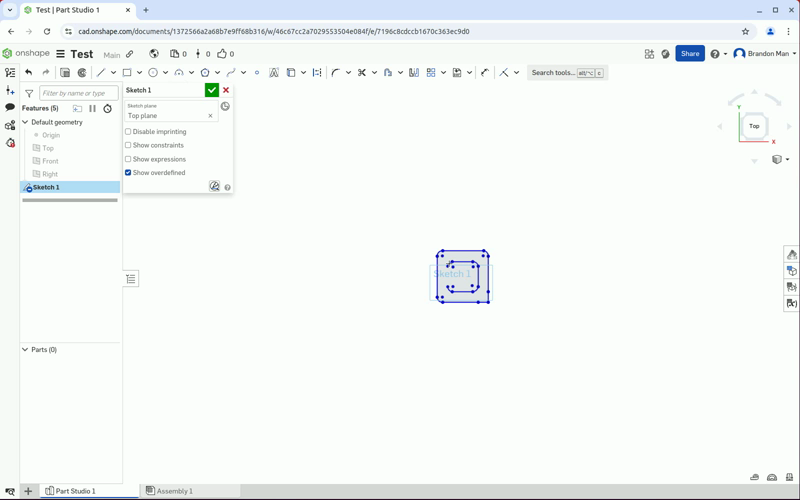
mouse_move(447, 266)
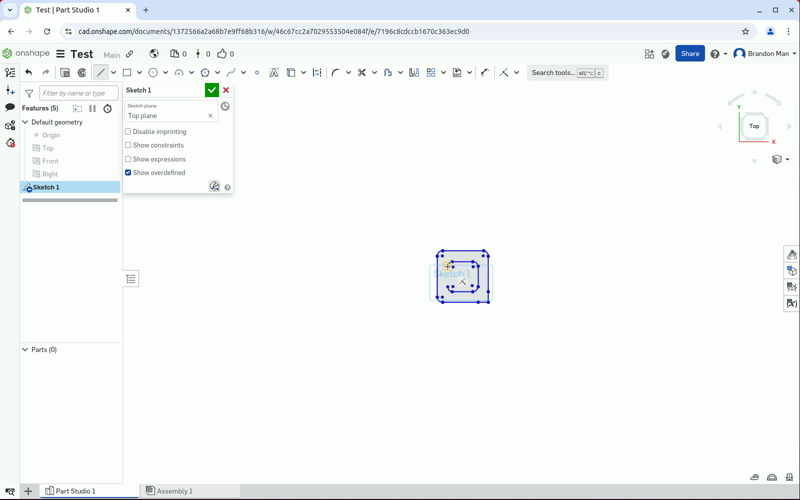
scroll(6)
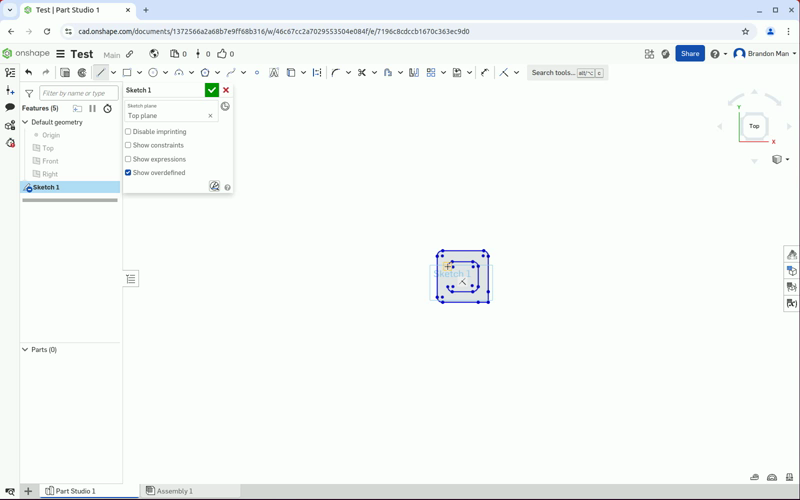
scroll(6)
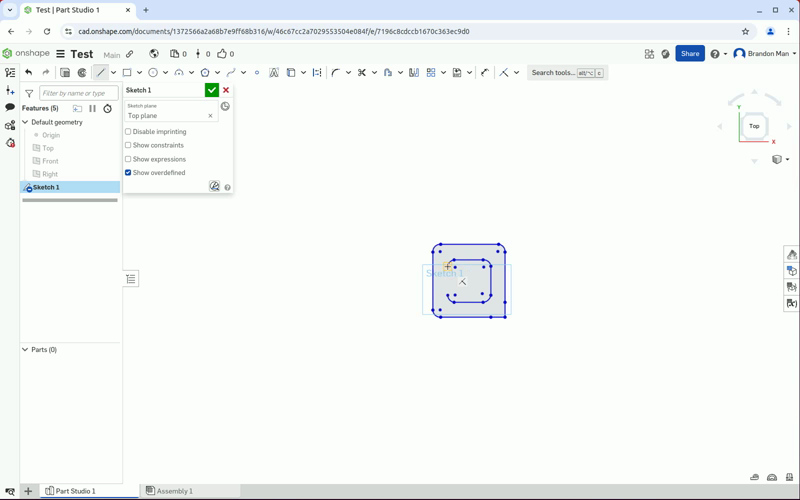
scroll(6)
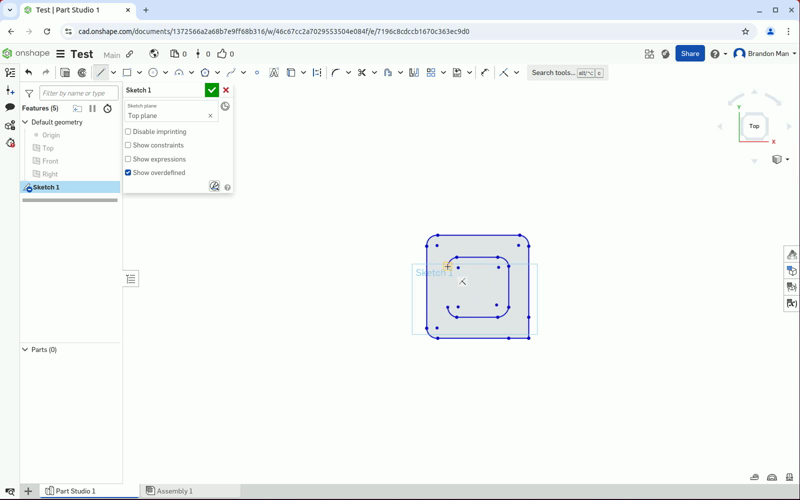
scroll(6)
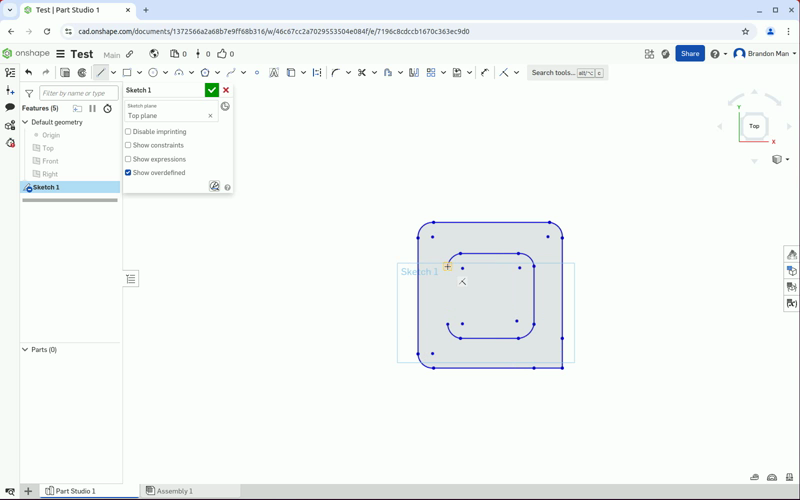
scroll(6)
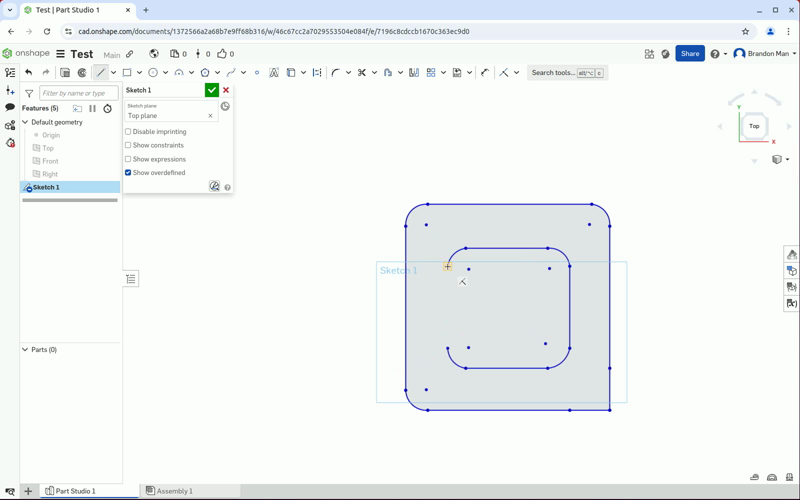
scroll(6)
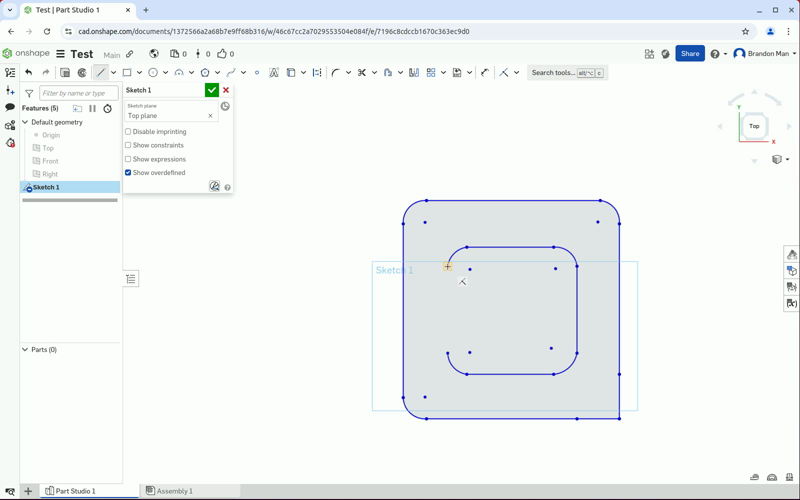
scroll(6)
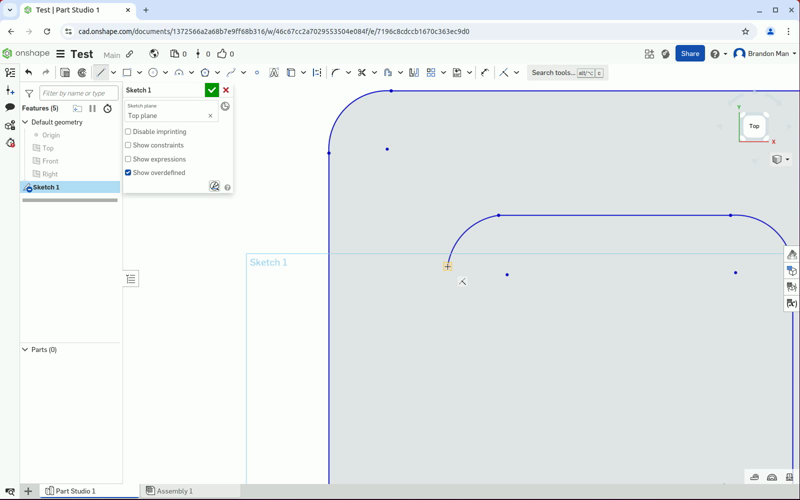
click(447, 266)
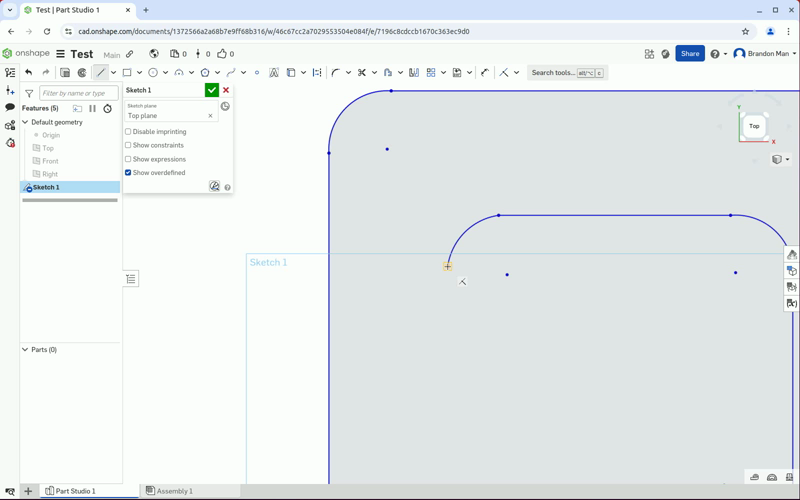
scroll(-6)
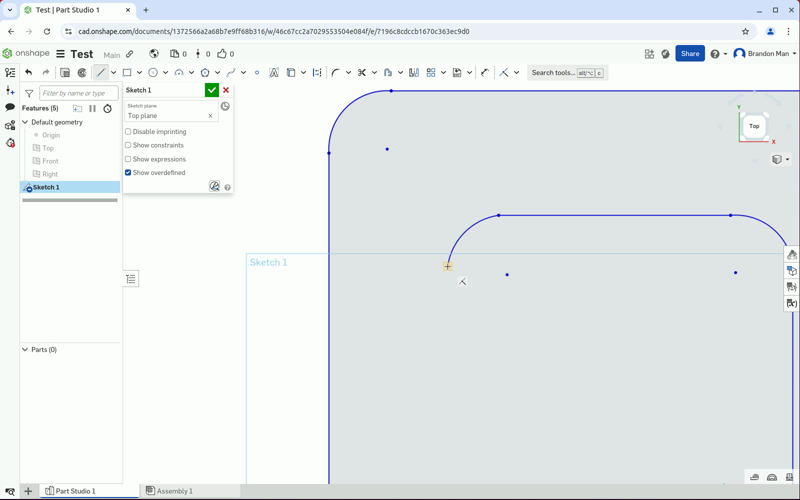
scroll(-6)
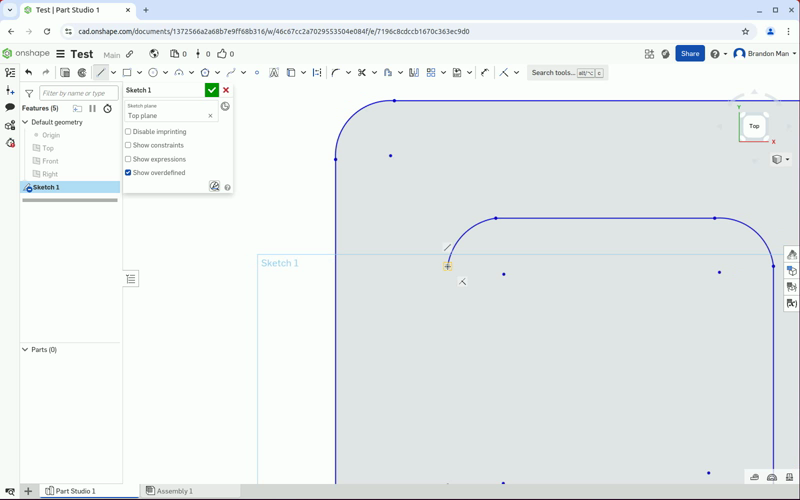
scroll(-6)
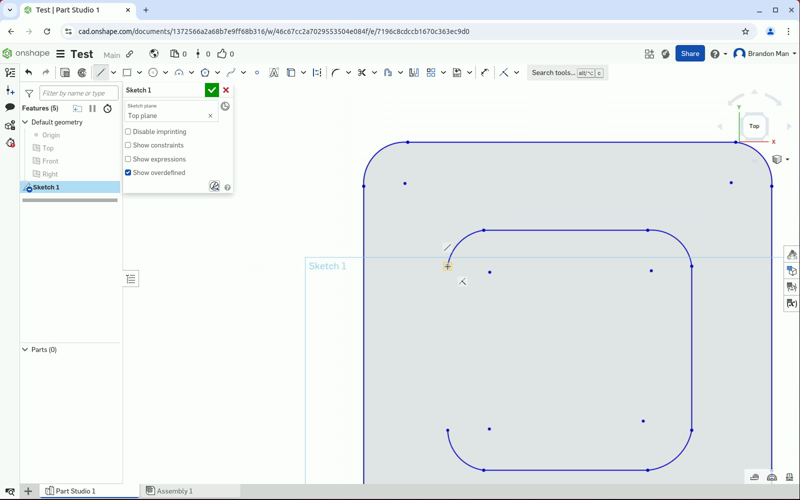
scroll(-6)
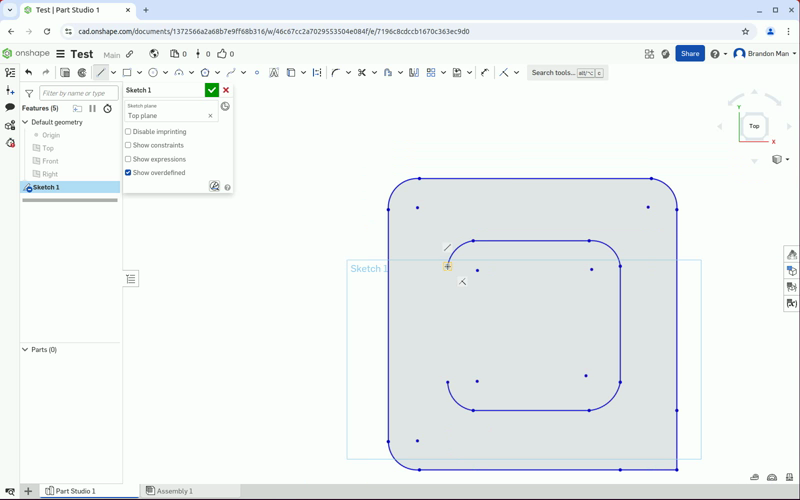
scroll(-6)
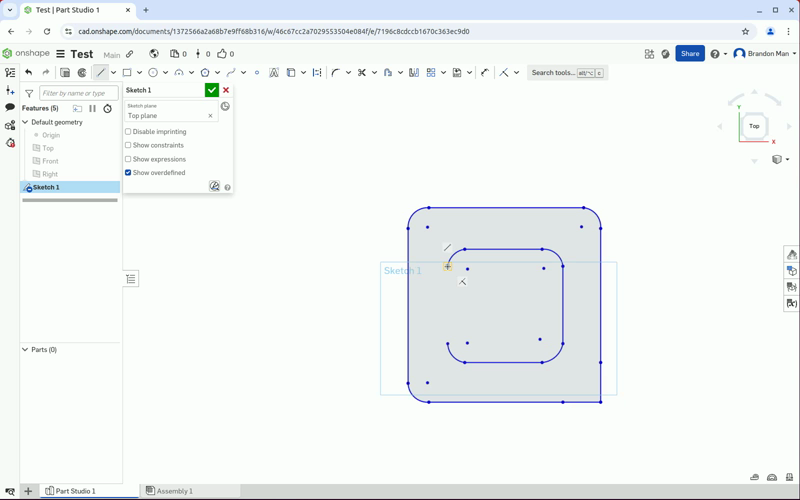
scroll(-6)
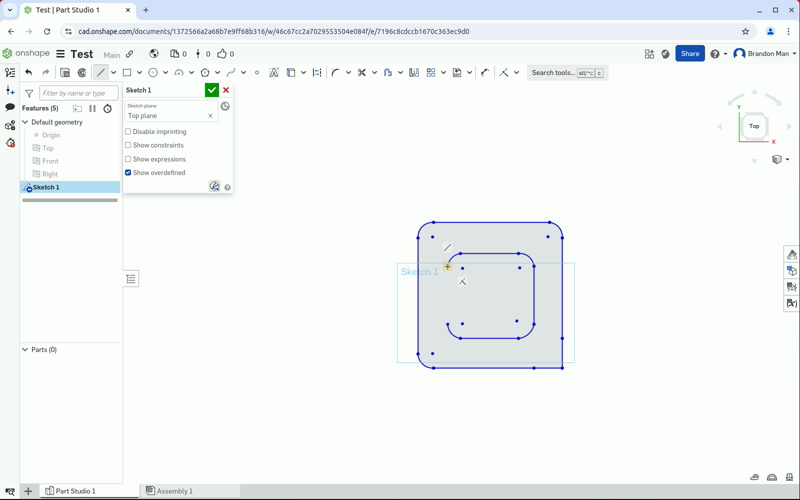
scroll(-6)
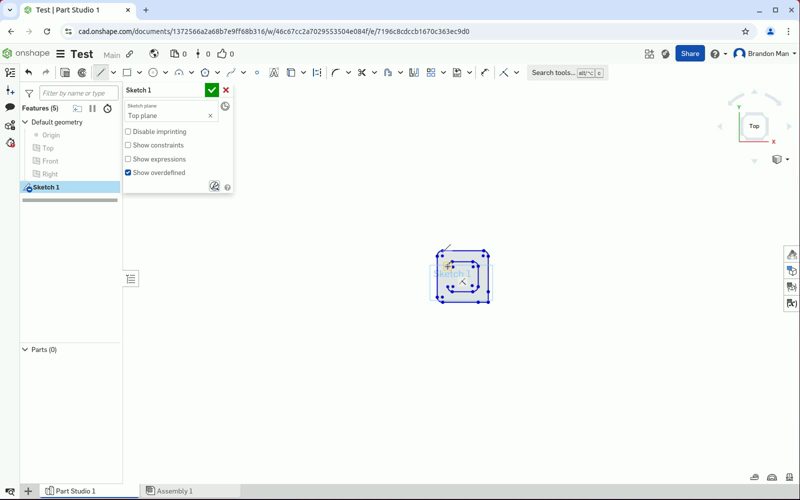
mouse_move(477, 266)
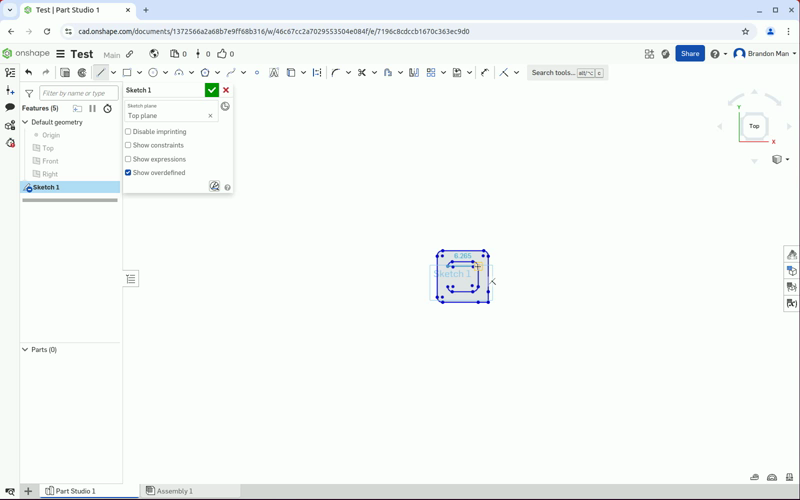
key_down(shift)
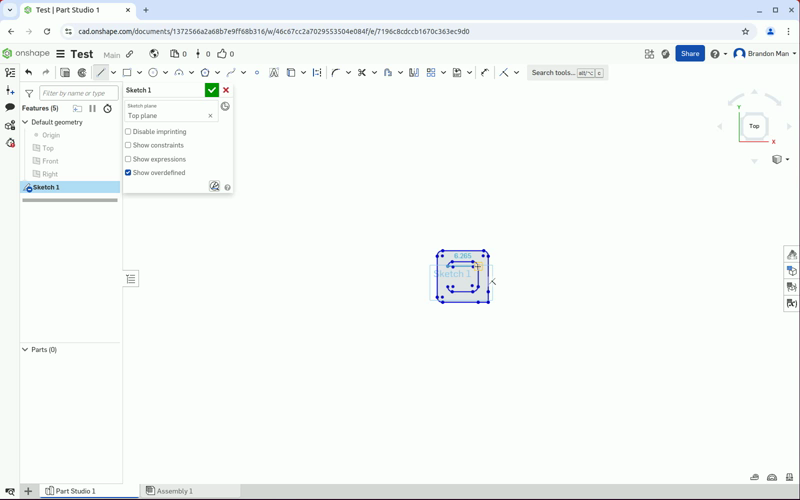
mouse_move(447, 286)
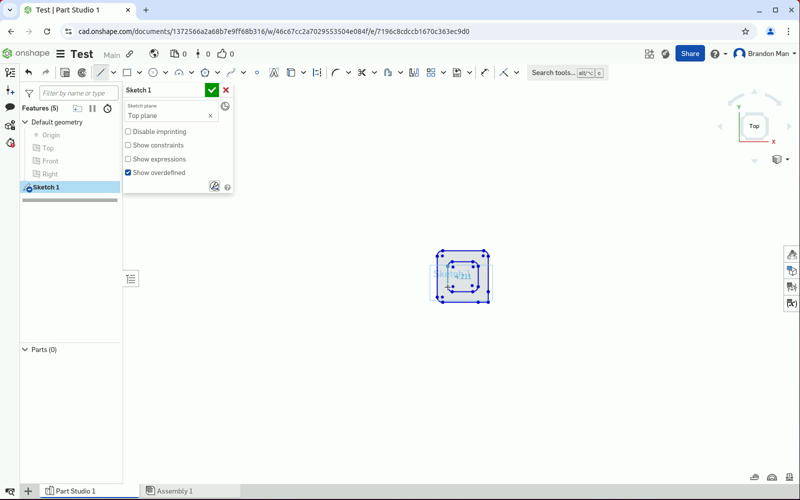
scroll(6)
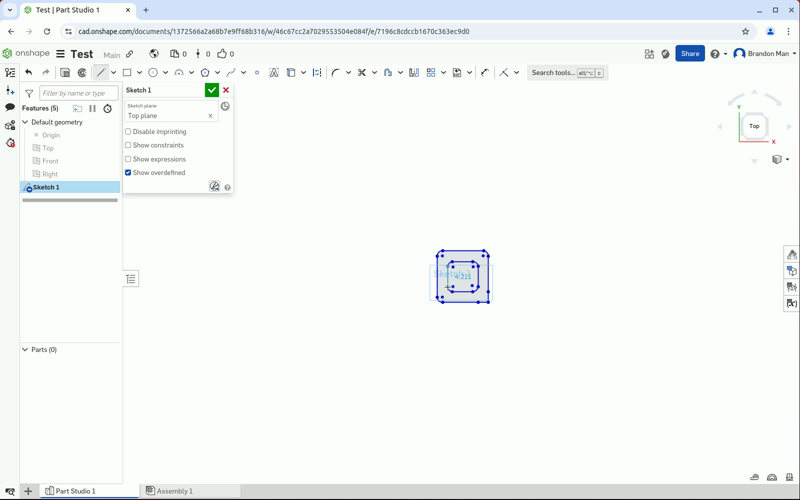
scroll(6)
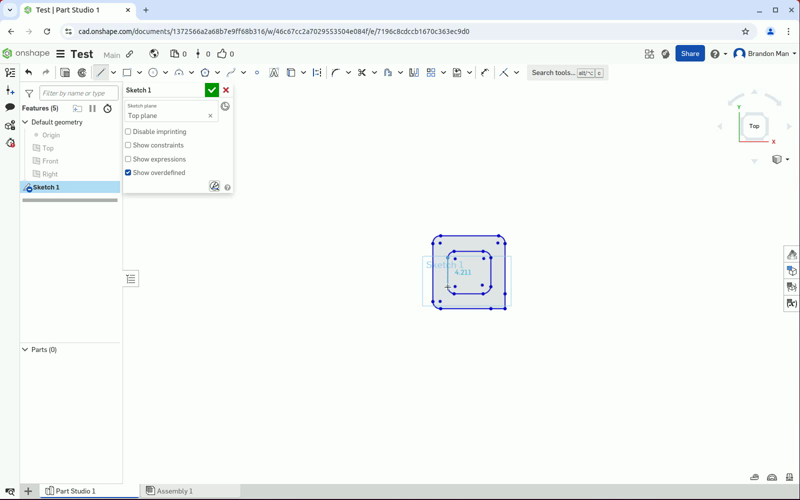
scroll(6)
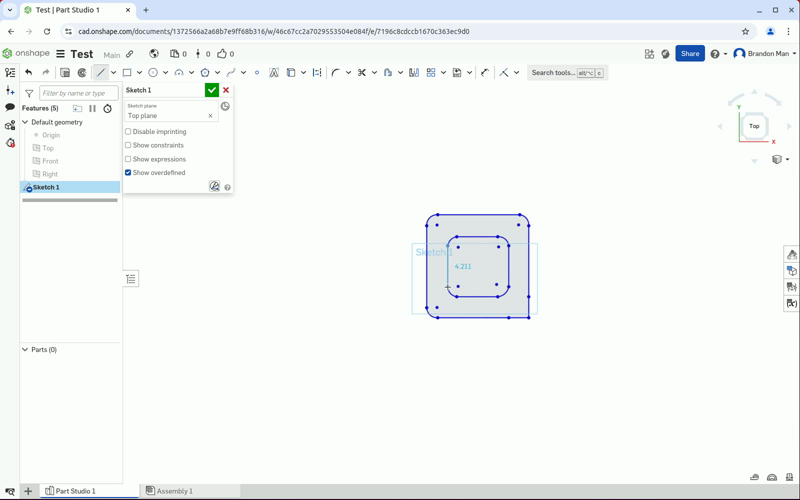
scroll(6)
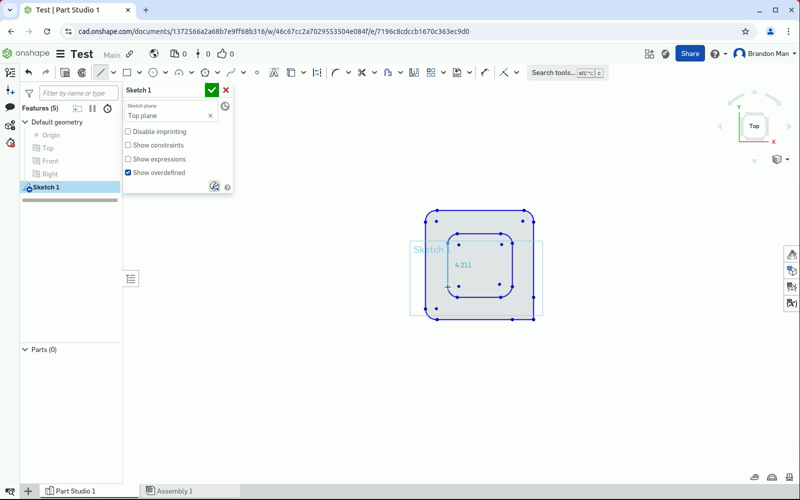
scroll(6)
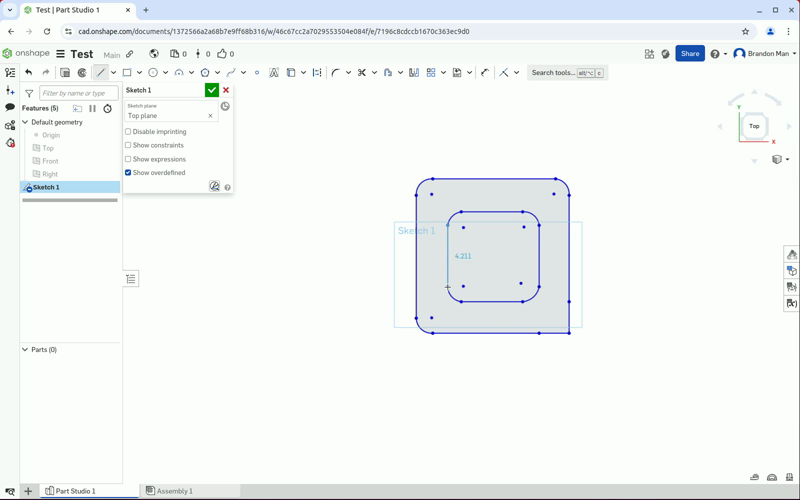
scroll(6)
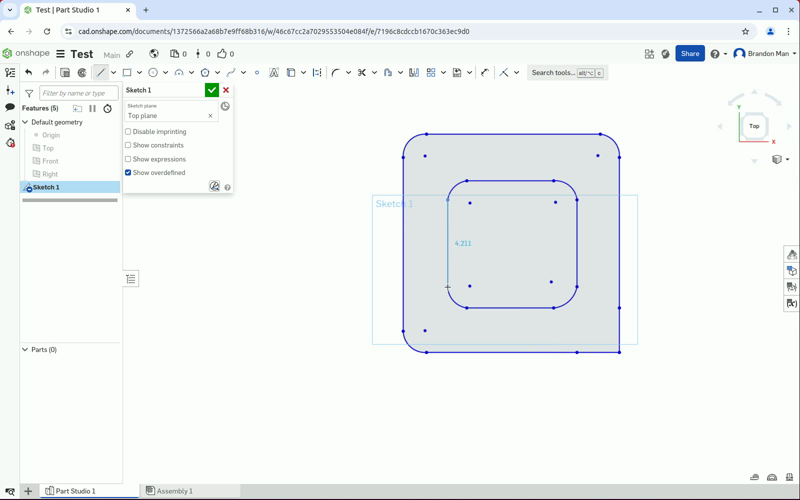
scroll(6)
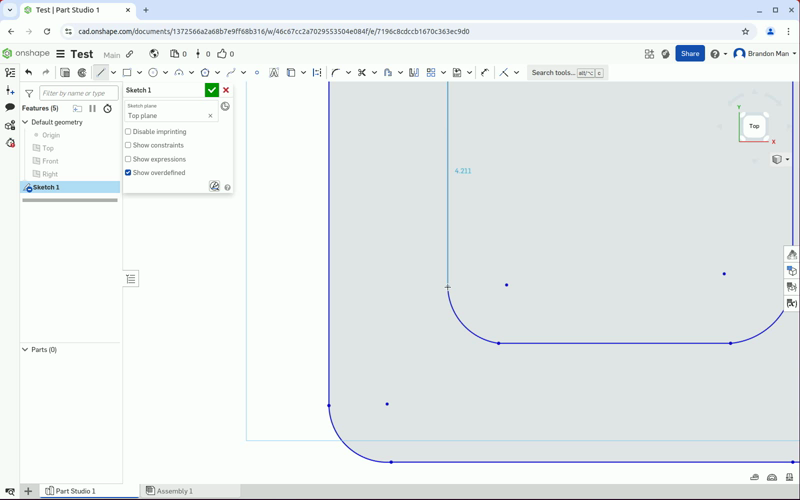
key_up(shift)
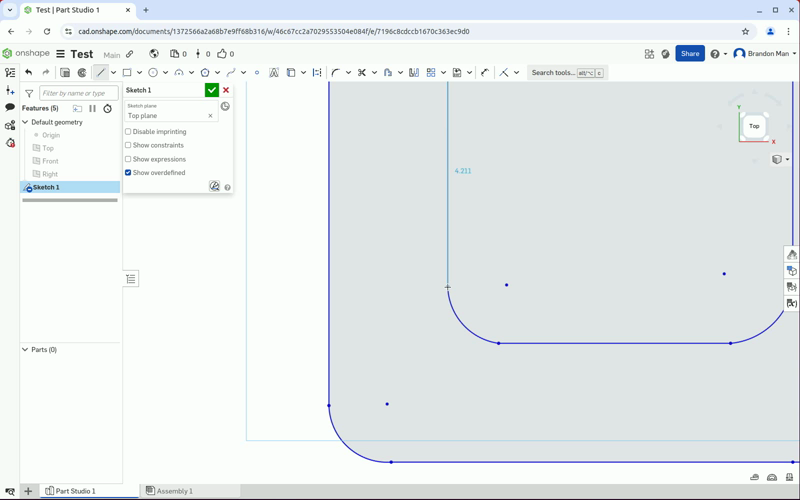
click(447, 286)
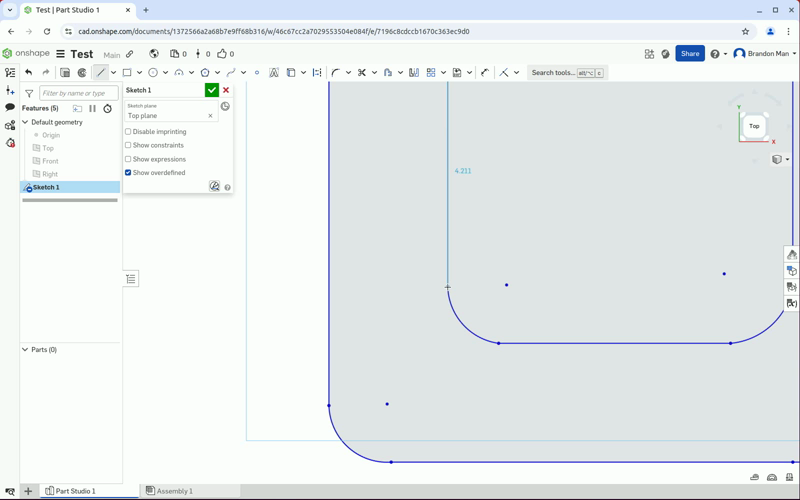
scroll(-6)
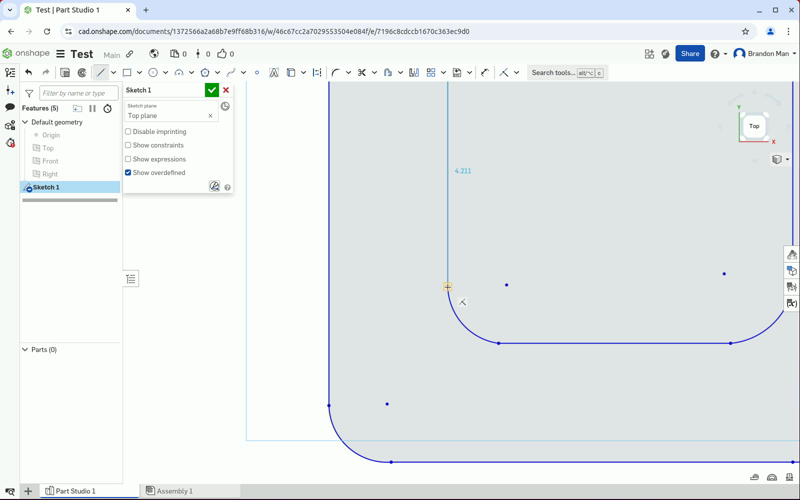
scroll(-6)
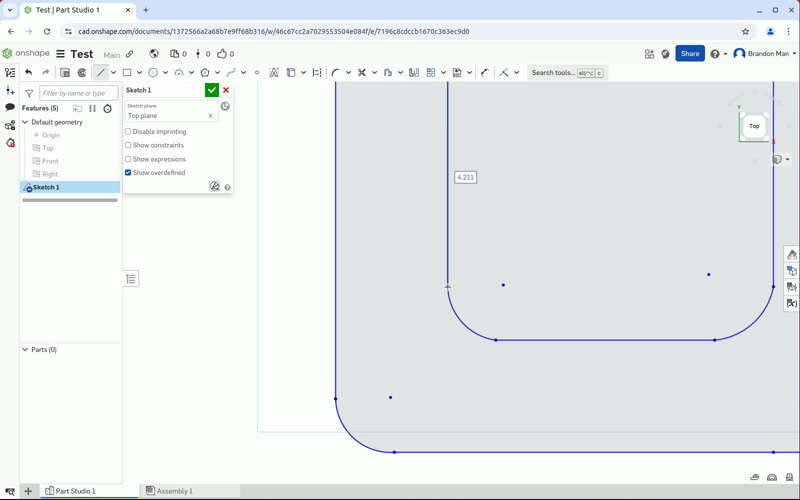
scroll(-6)
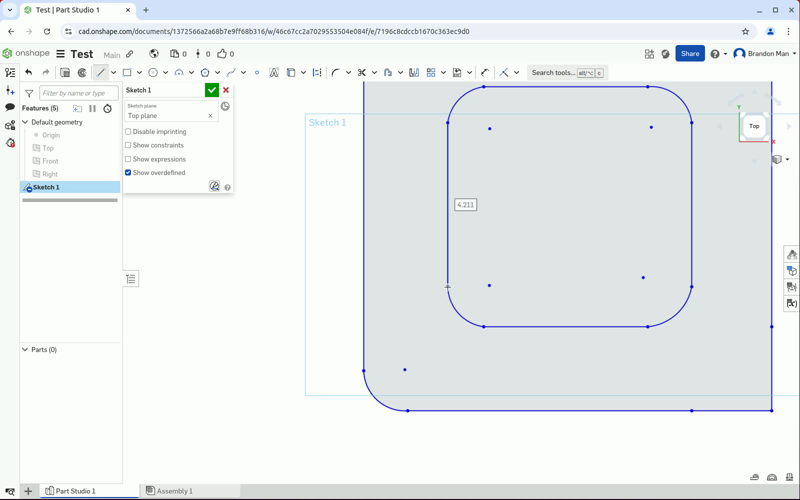
scroll(-6)
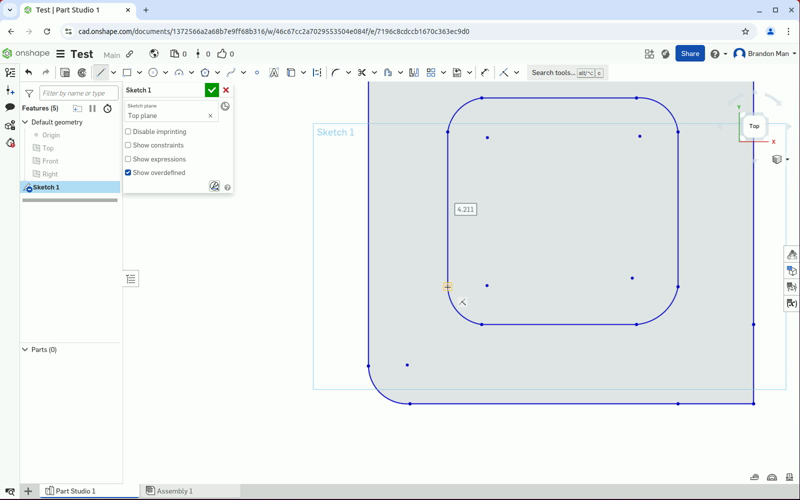
scroll(-6)
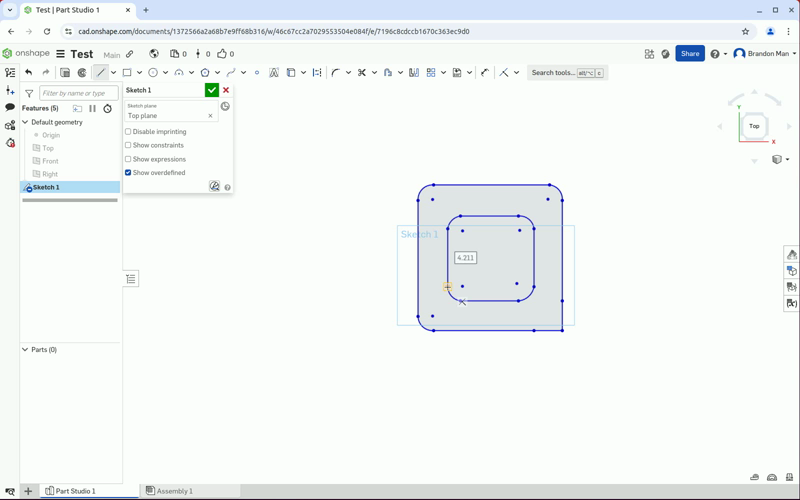
scroll(-6)
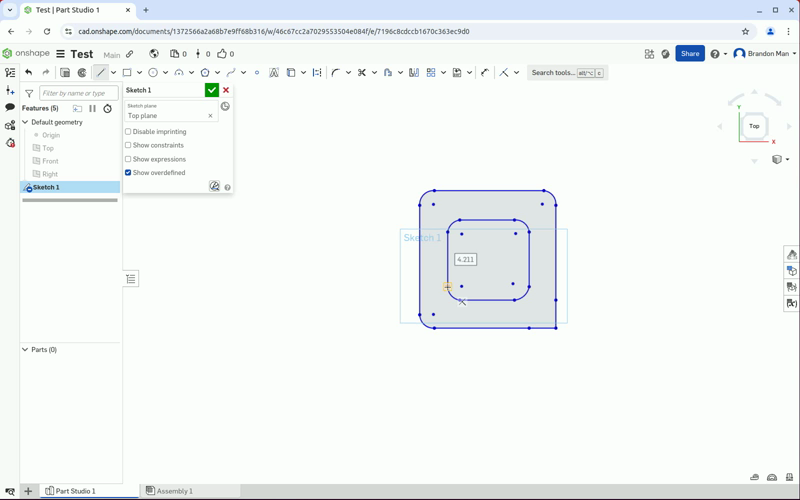
scroll(-6)
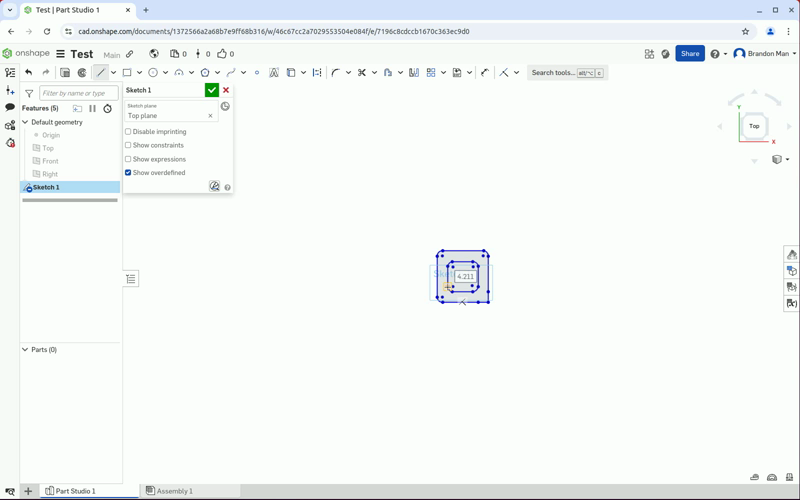
key(esc)
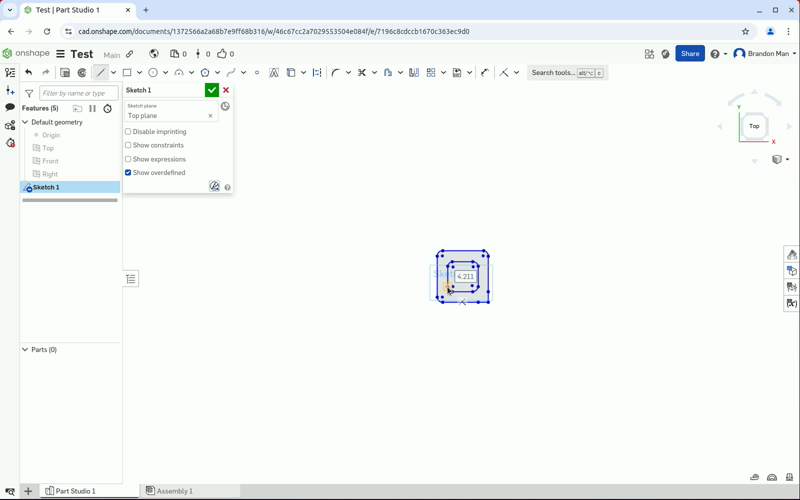
mouse_move(459, 293)
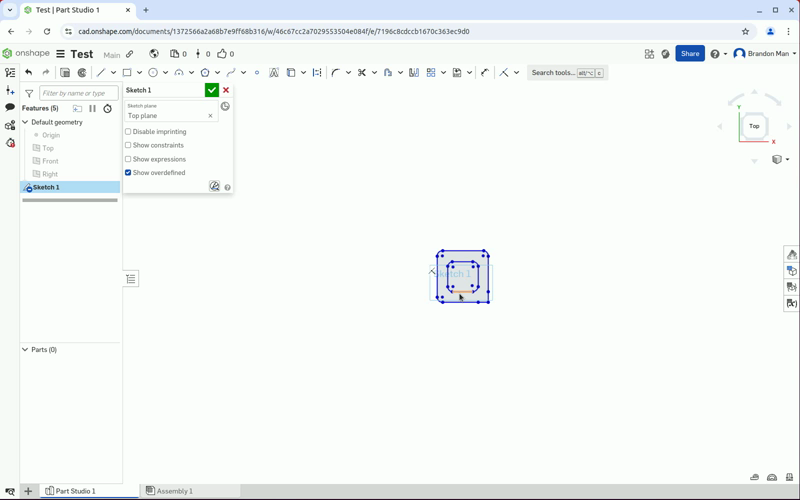
scroll(6)
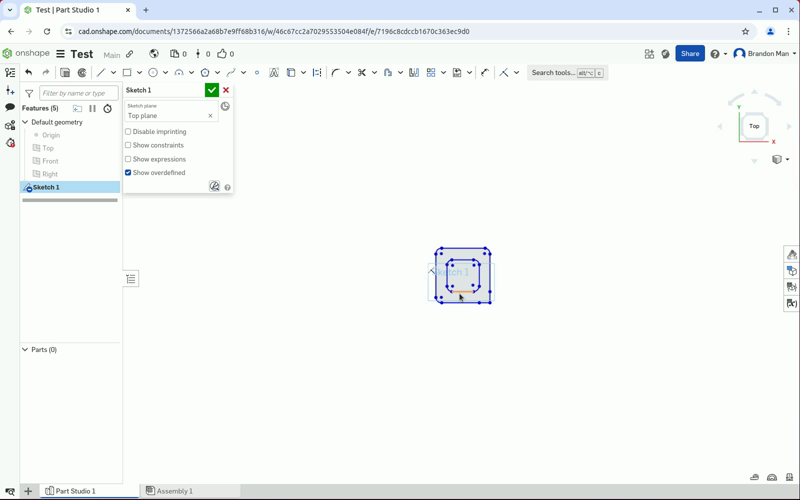
scroll(6)
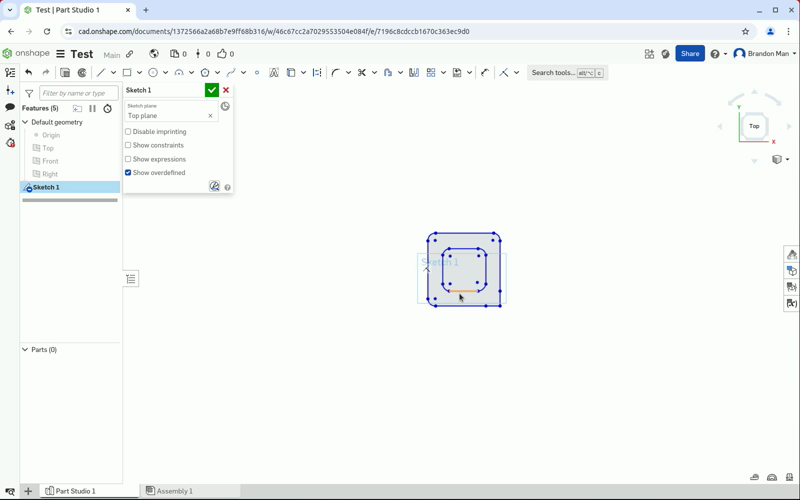
scroll(6)
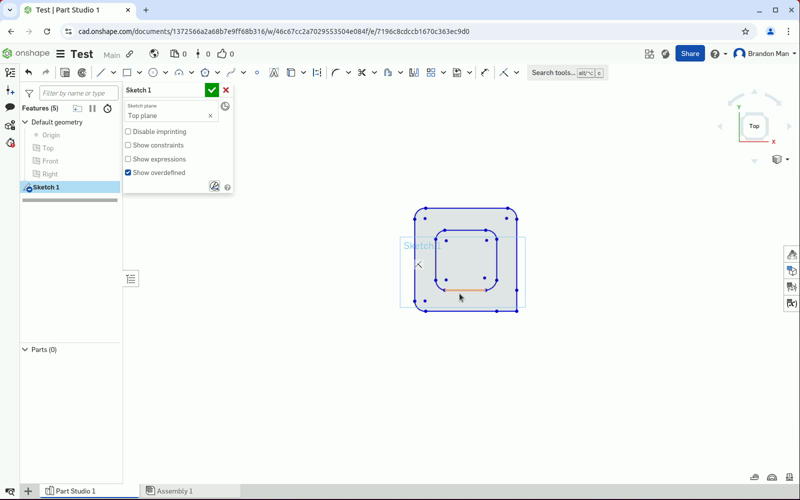
scroll(6)
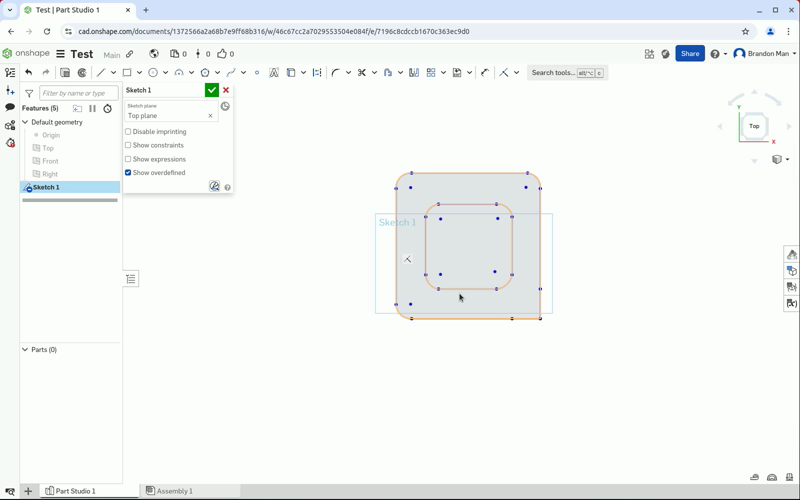
scroll(6)
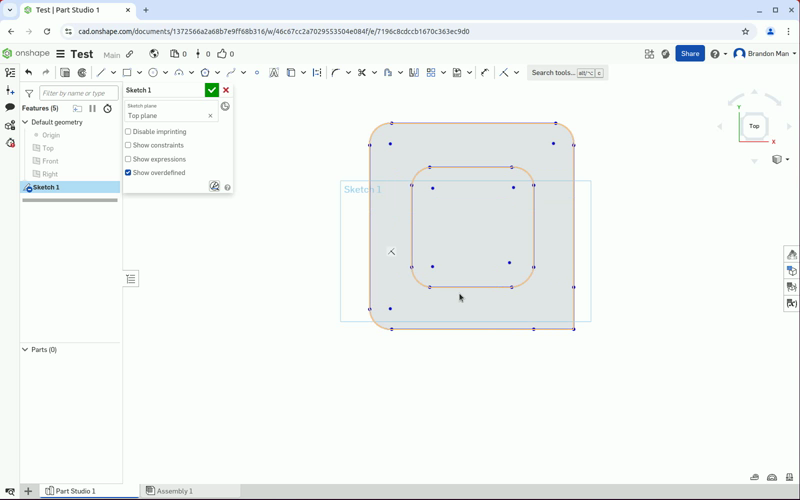
scroll(6)
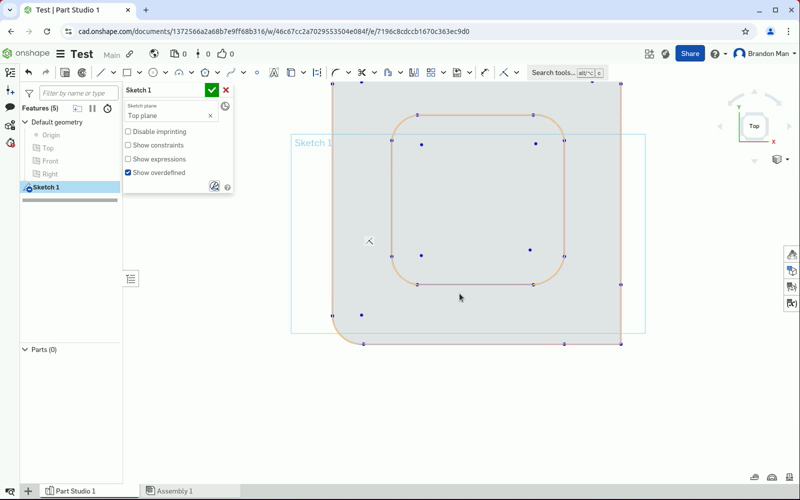
scroll(6)
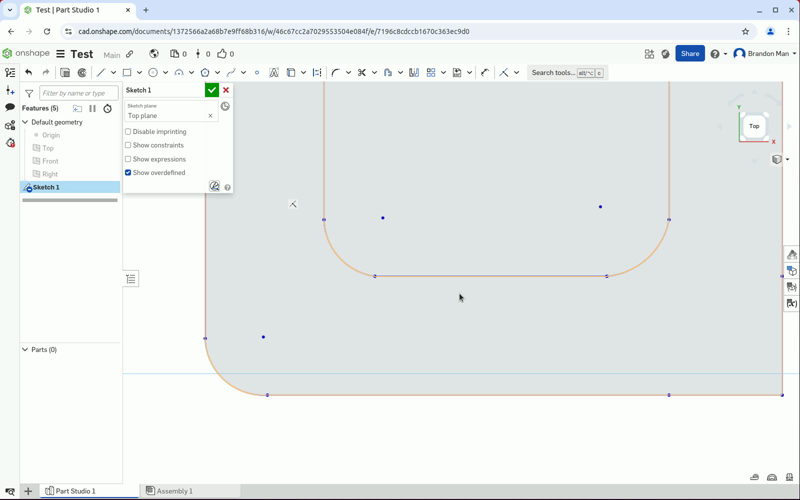
click(459, 293)
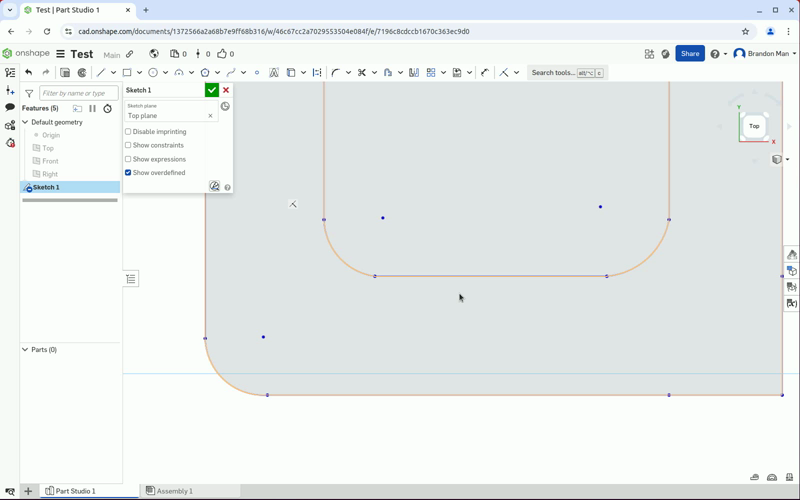
scroll(-6)
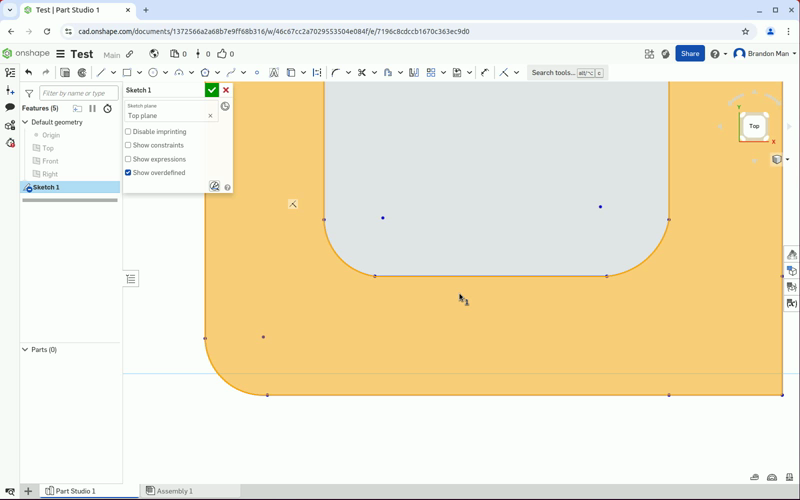
scroll(-6)
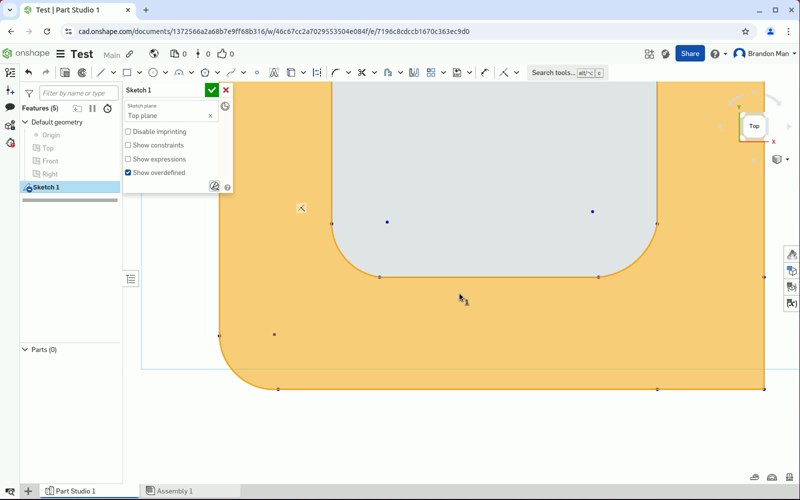
scroll(-6)
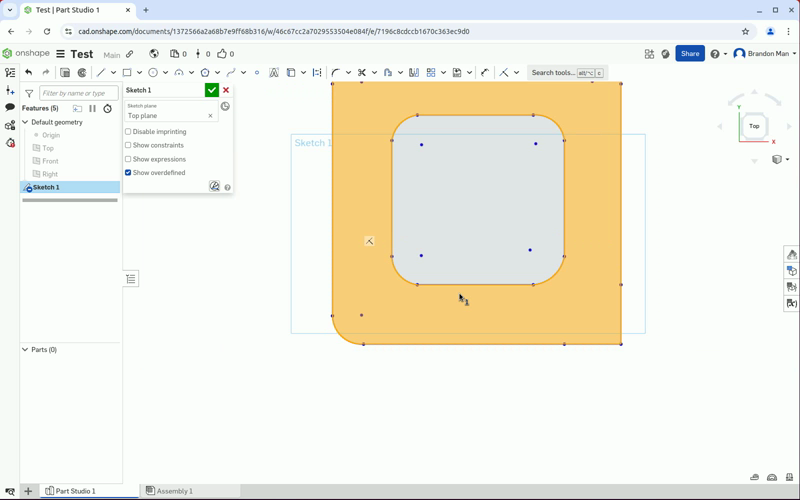
scroll(-6)
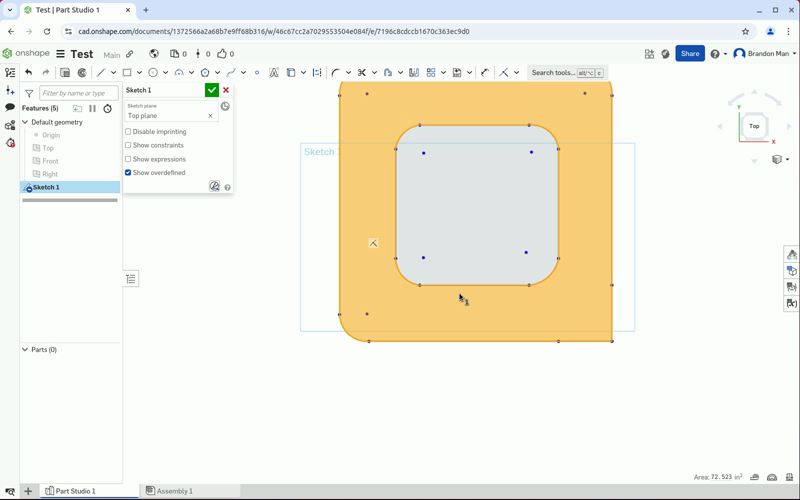
scroll(-6)
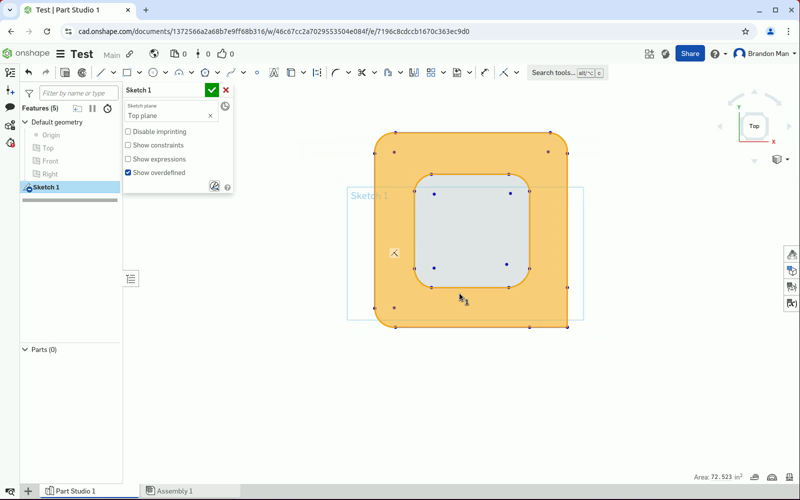
scroll(-6)
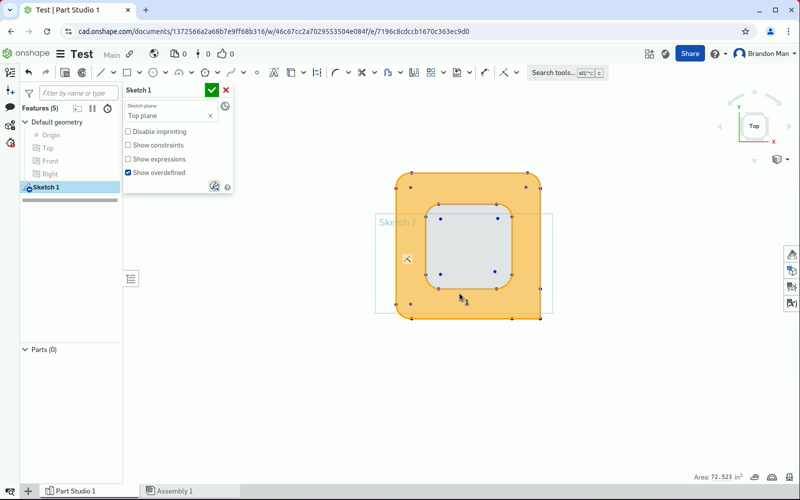
scroll(-6)
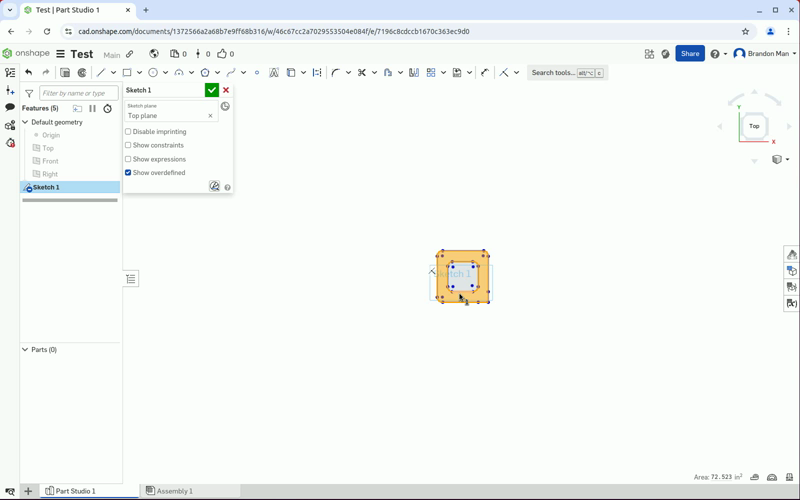
mouse_move(73, 352)
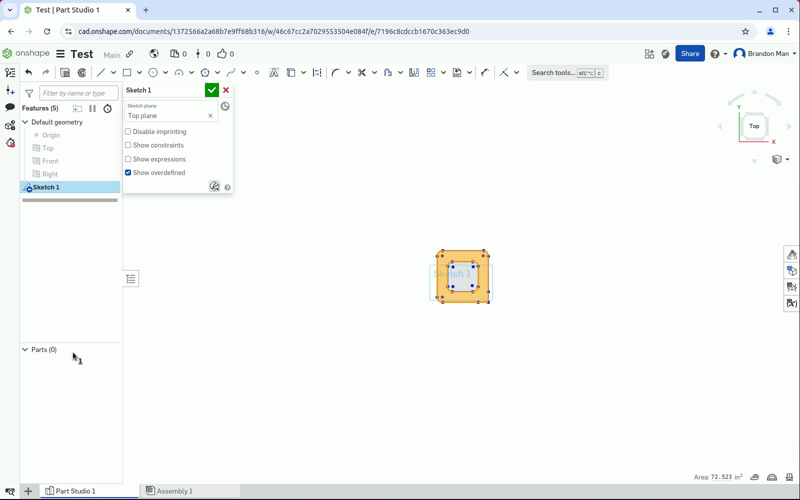
key(shift+y)
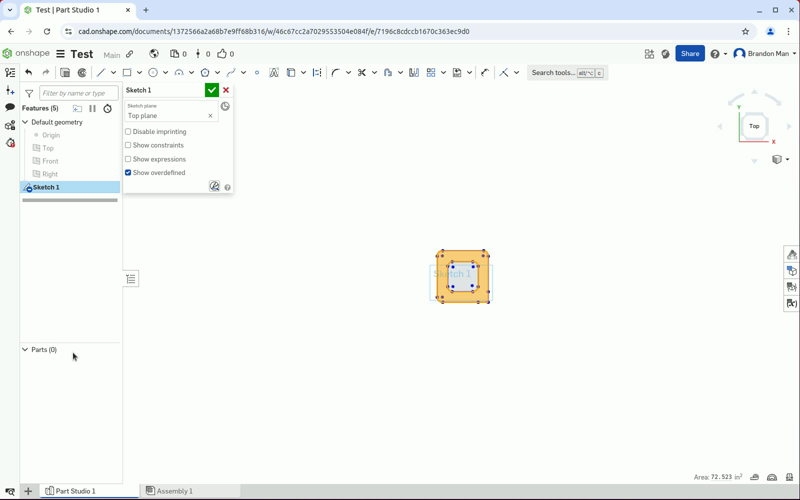
key(shift+e)
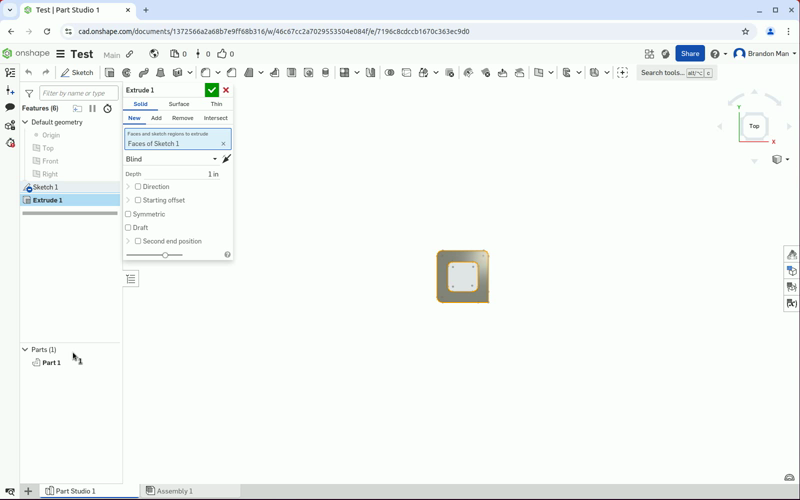
mouse_move(143, 106)
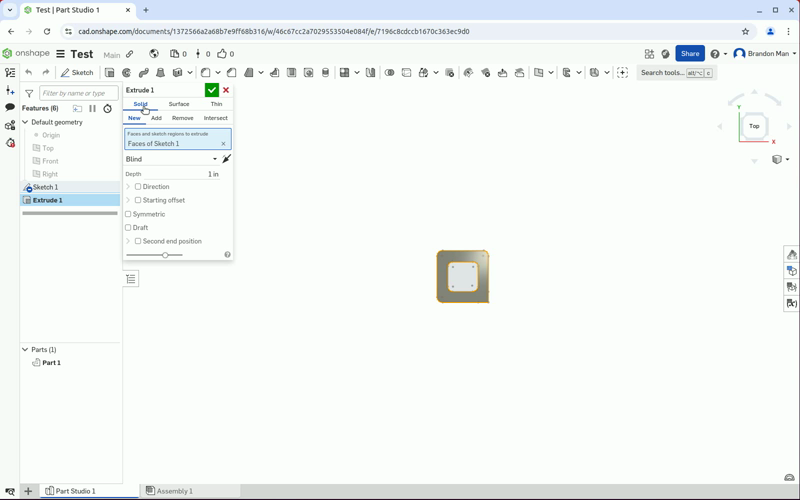
click(143, 106)
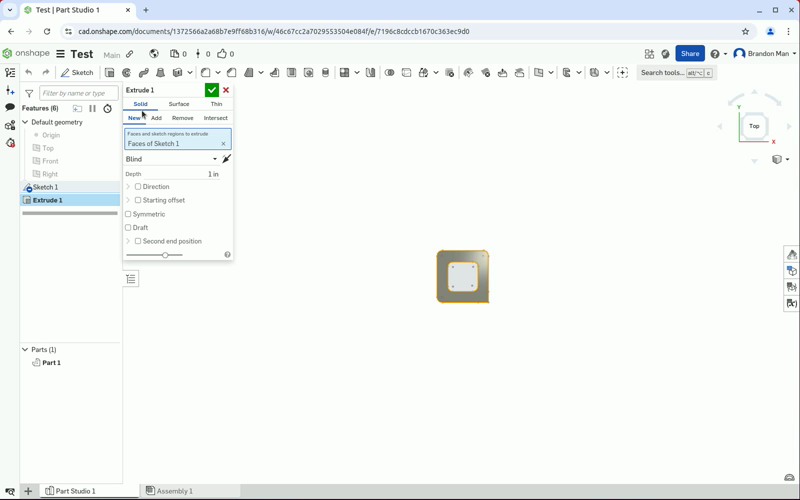
mouse_move(137, 120)
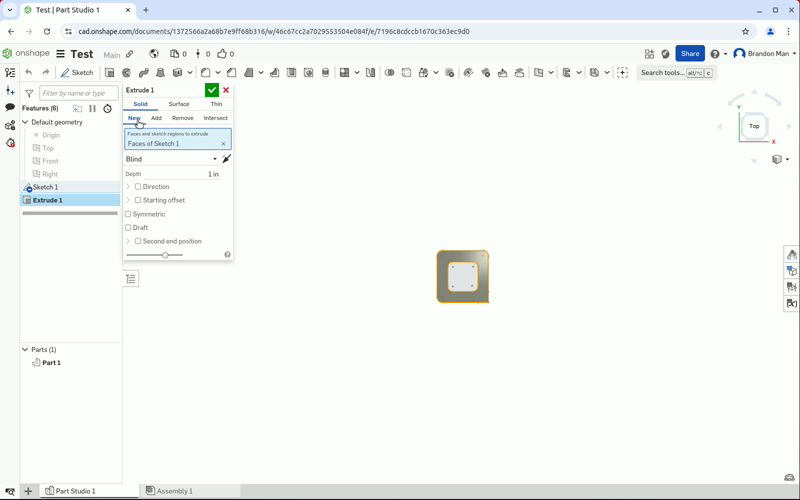
click(137, 120)
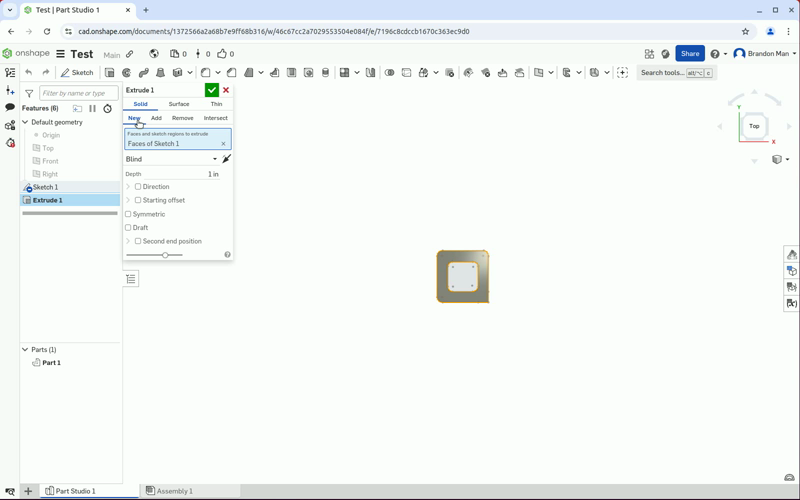
key(tab, 4)
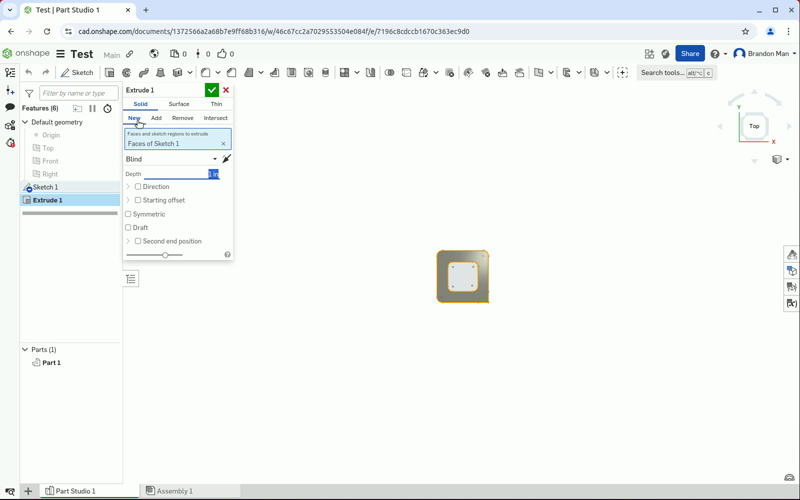
text(0.963)
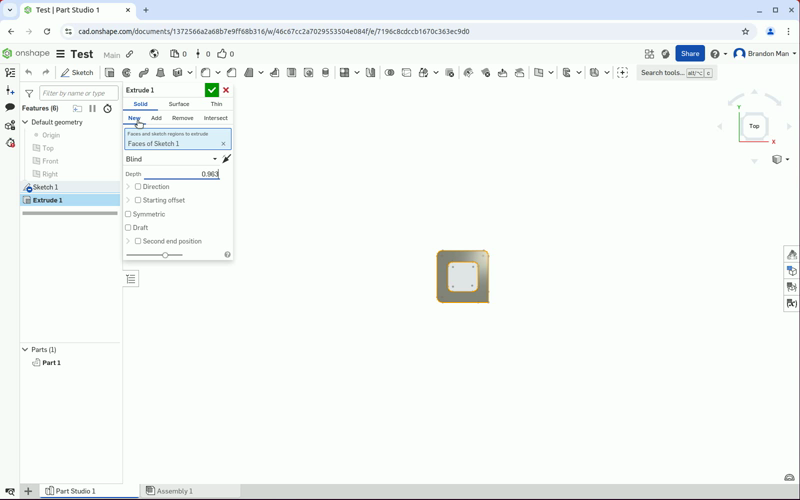
key(enter)
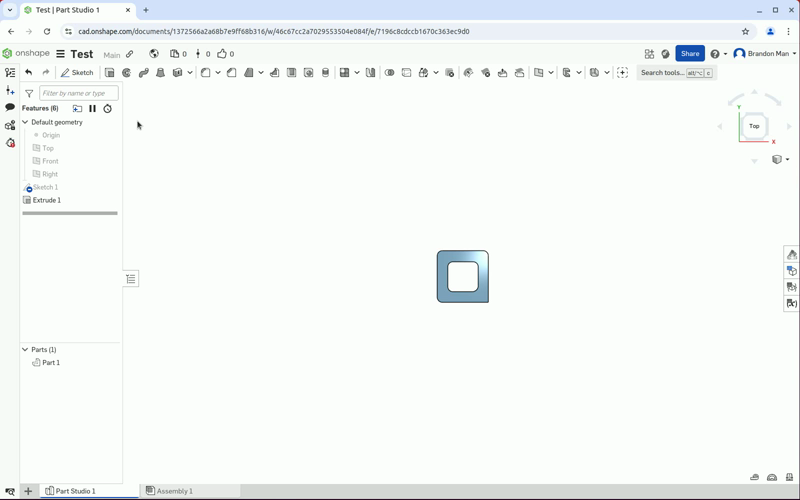
key(shift+h)
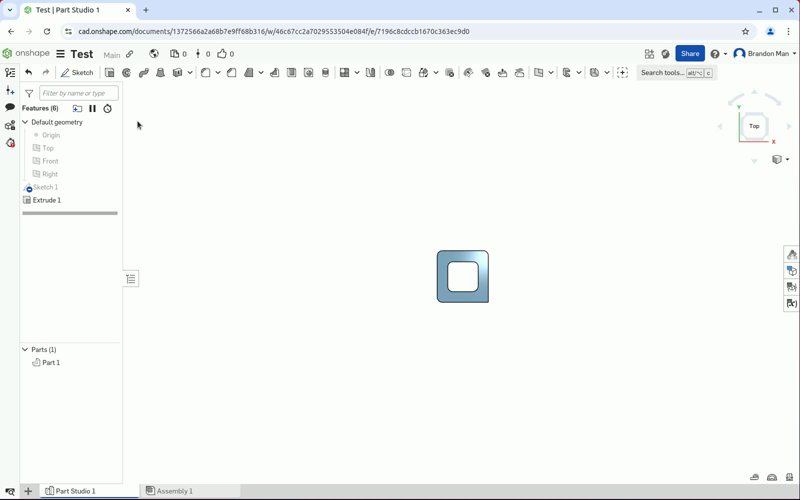
key(shift+h)
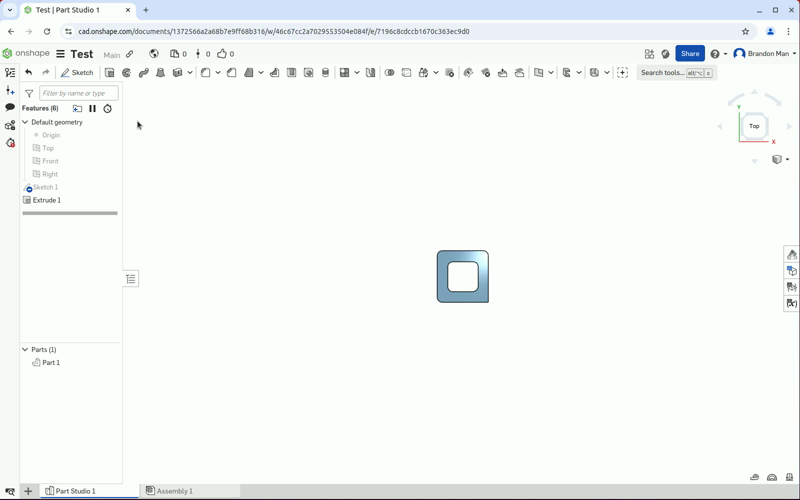
mouse_move(73, 189)
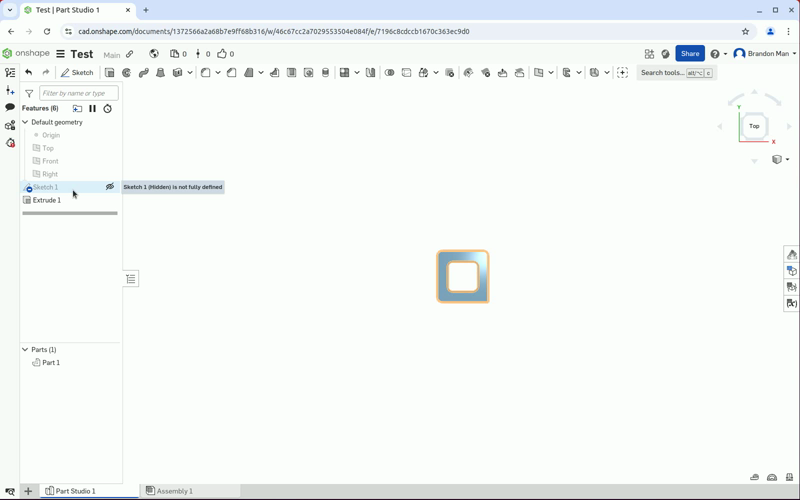
click(73, 189)
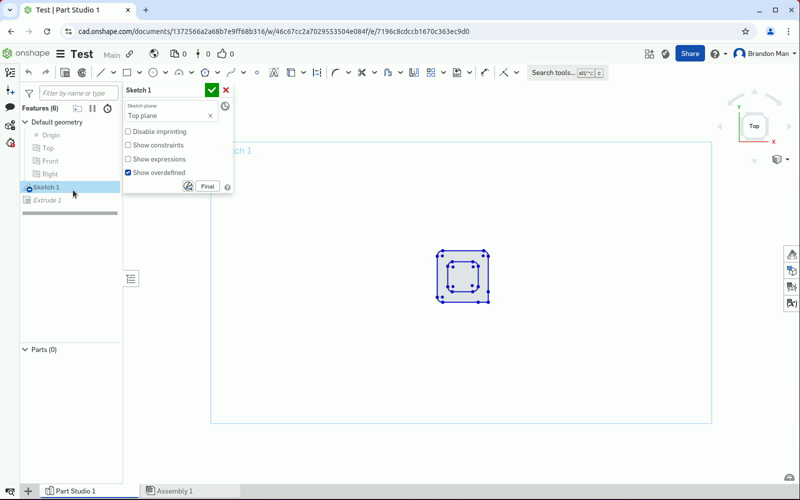
mouse_move(229, 92)
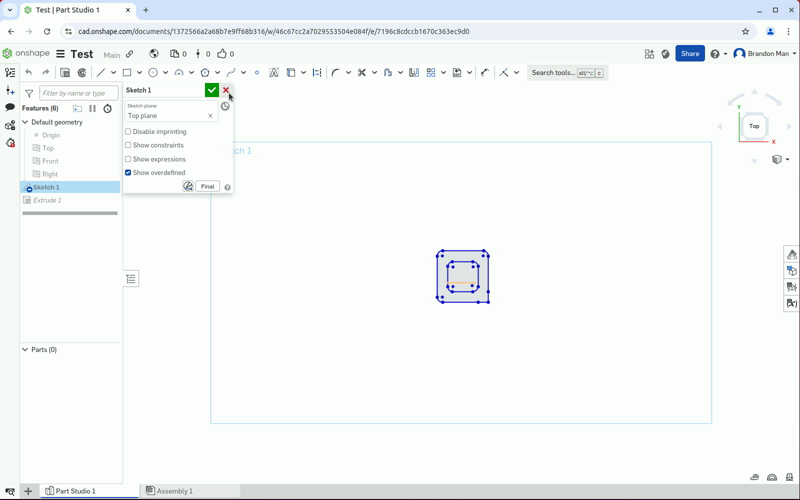
click(229, 92)
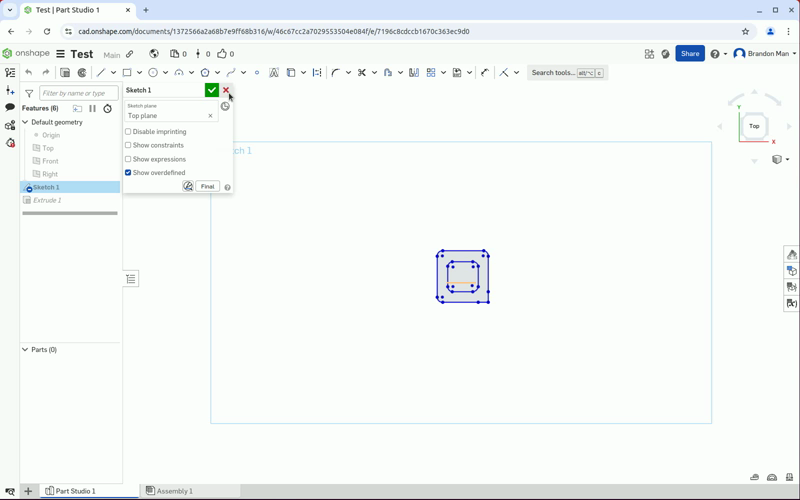
key(shift+s)
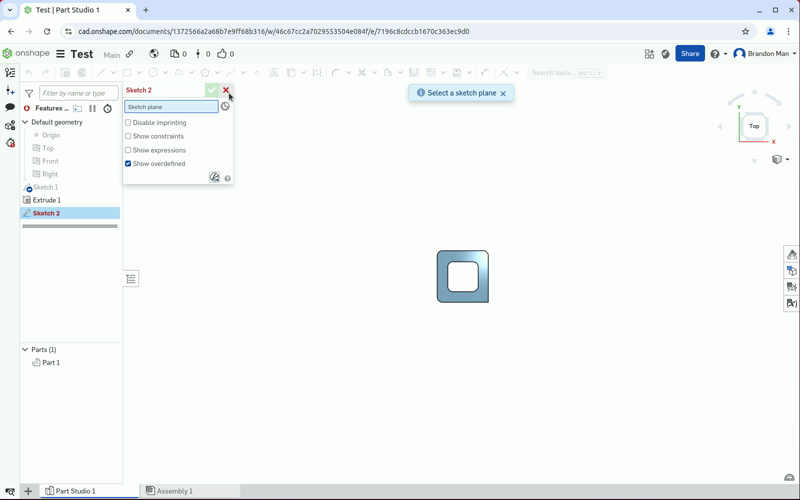
mouse_move(73, 150)
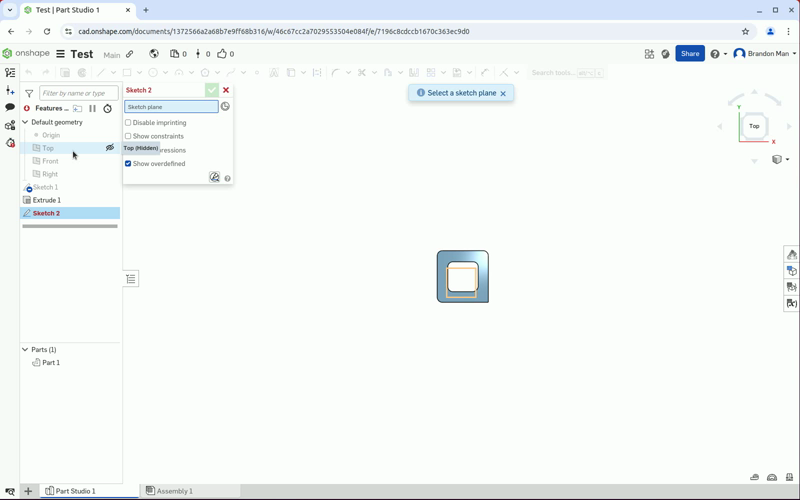
click(73, 150)
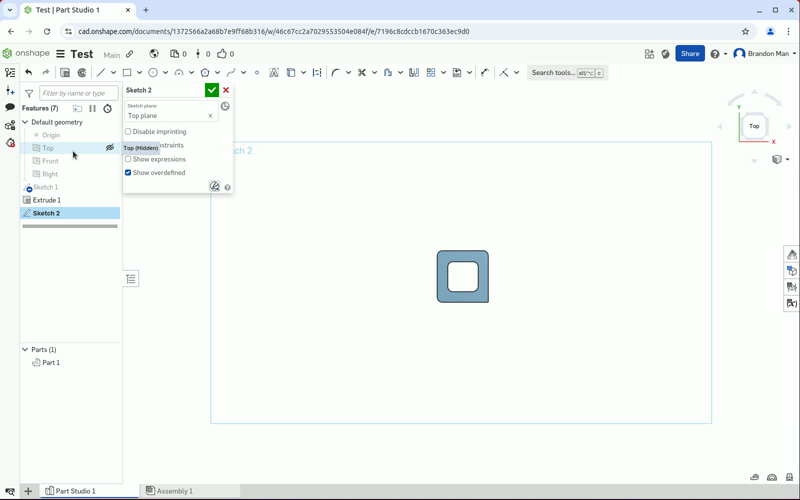
mouse_move(73, 352)
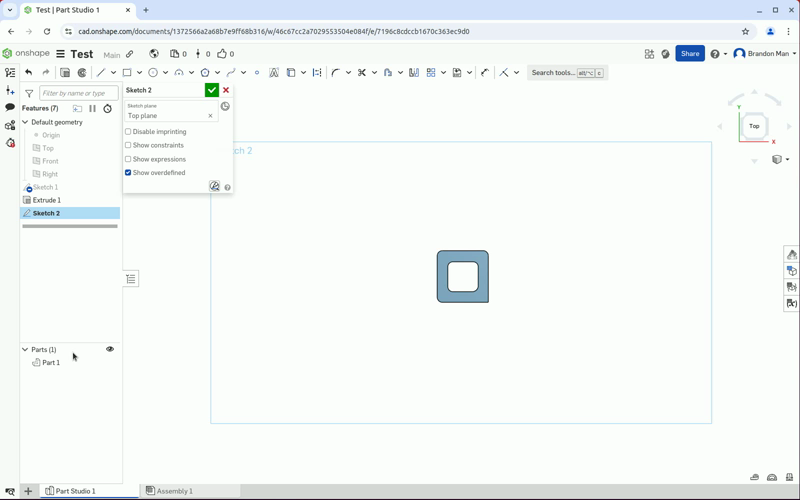
key(y)
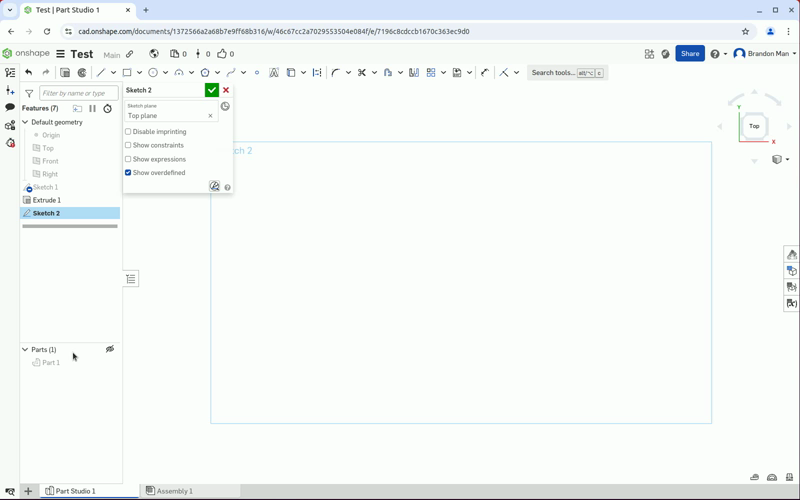
key(l)
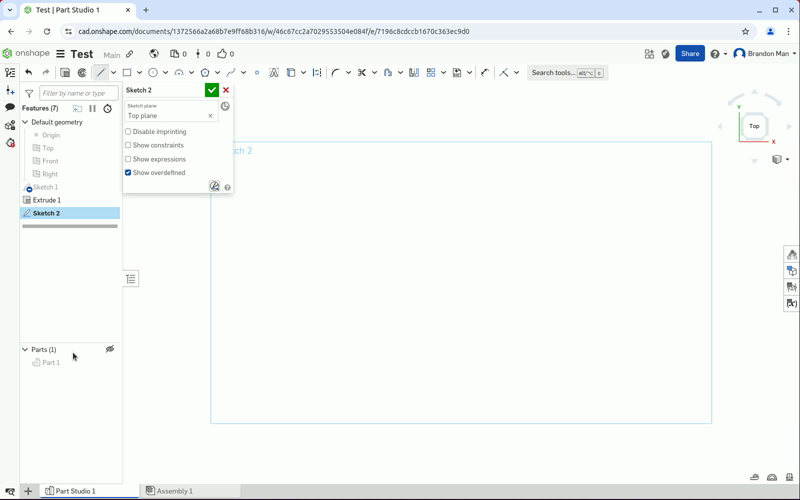
key_down(shift)
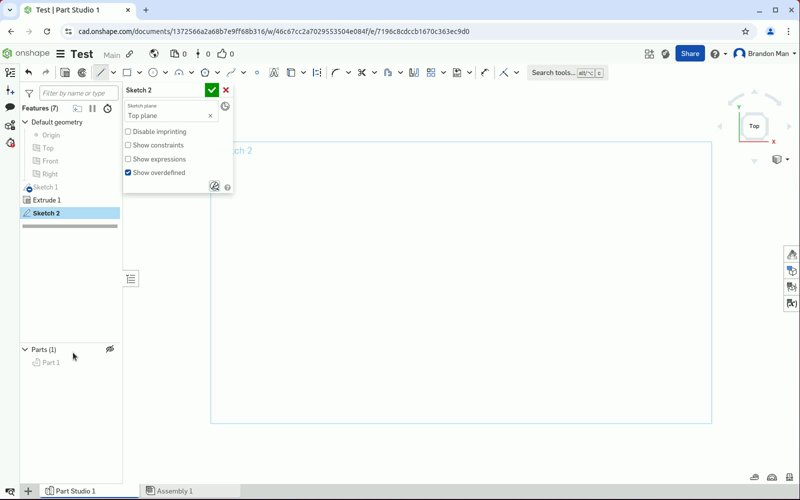
mouse_move(487, 301)
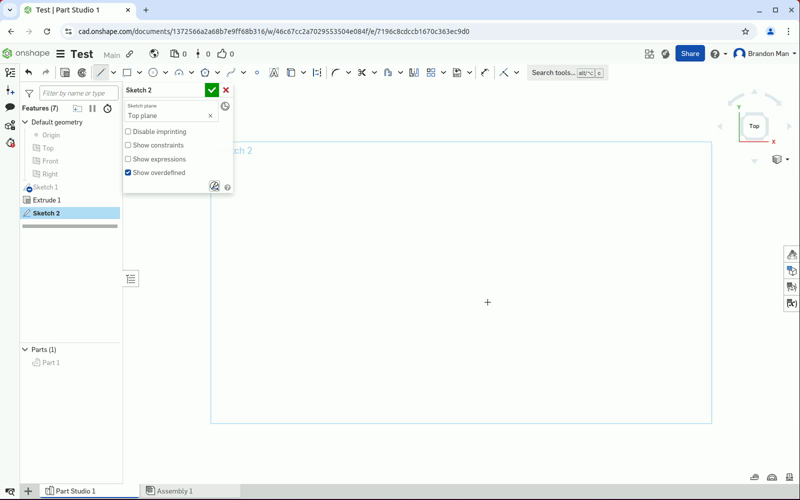
click(487, 301)
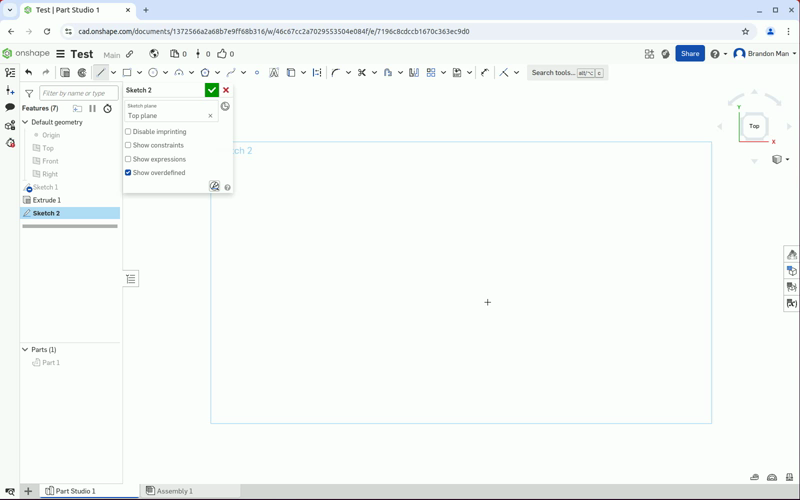
key_up(shift)
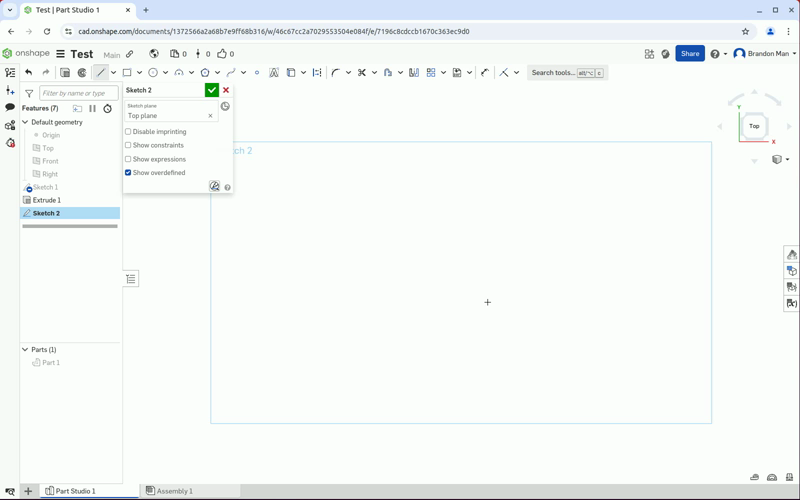
key_down(shift)
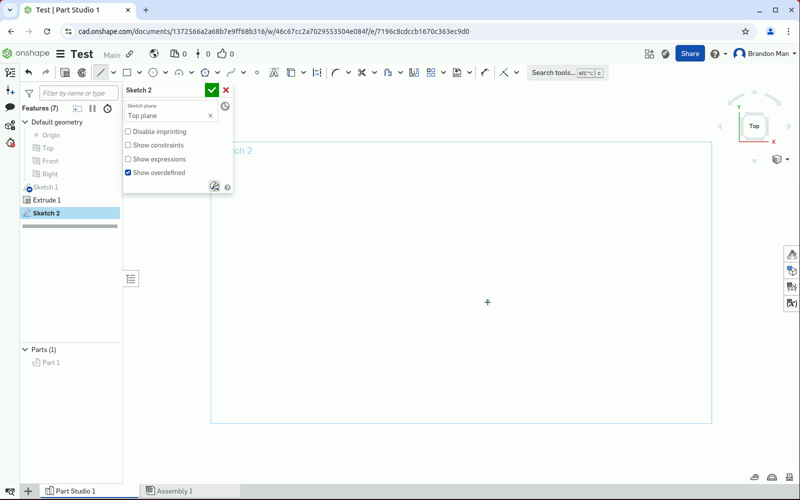
mouse_move(517, 301)
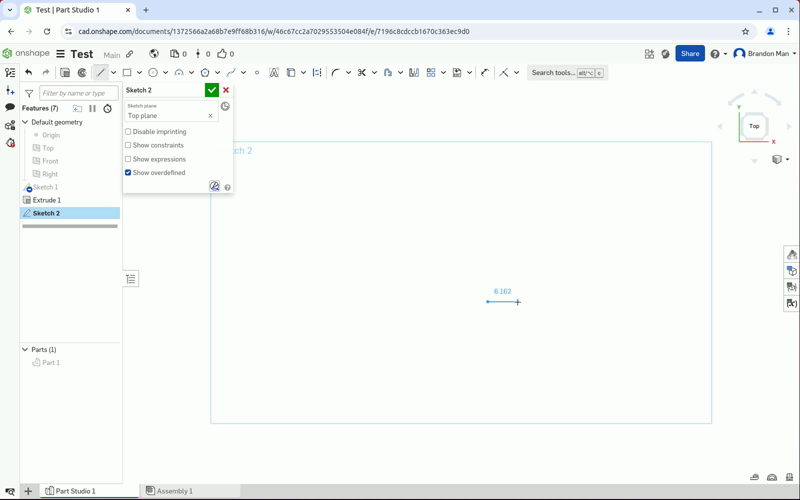
mouse_move(523, 301)
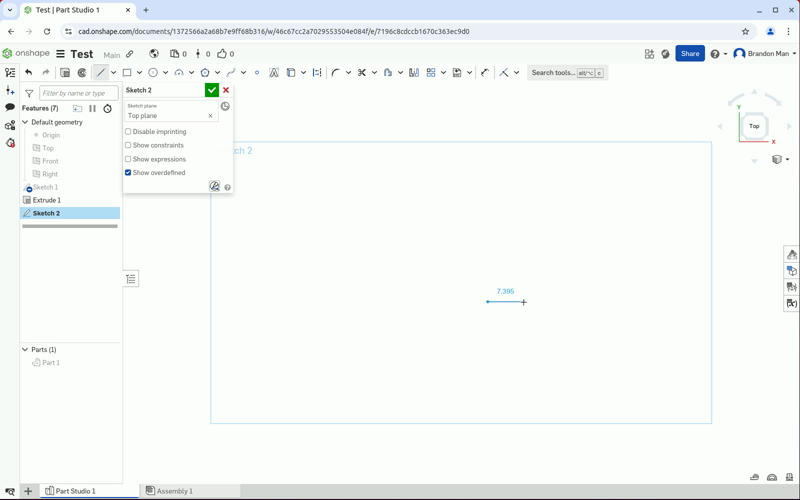
click(523, 301)
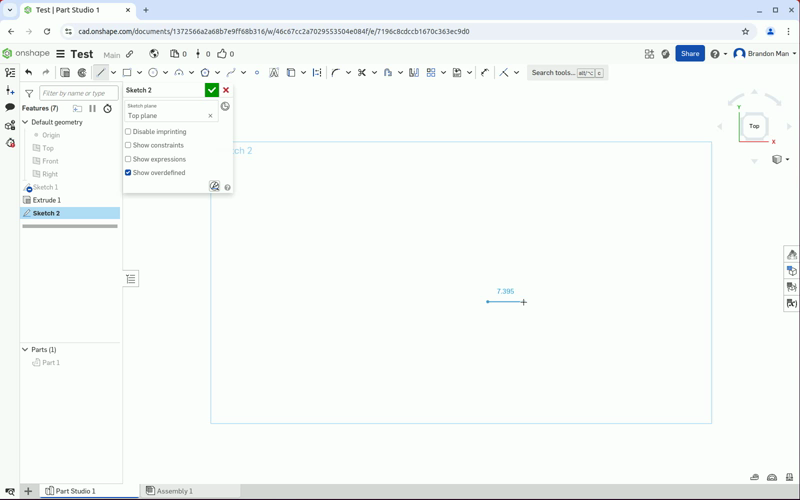
key_up(shift)
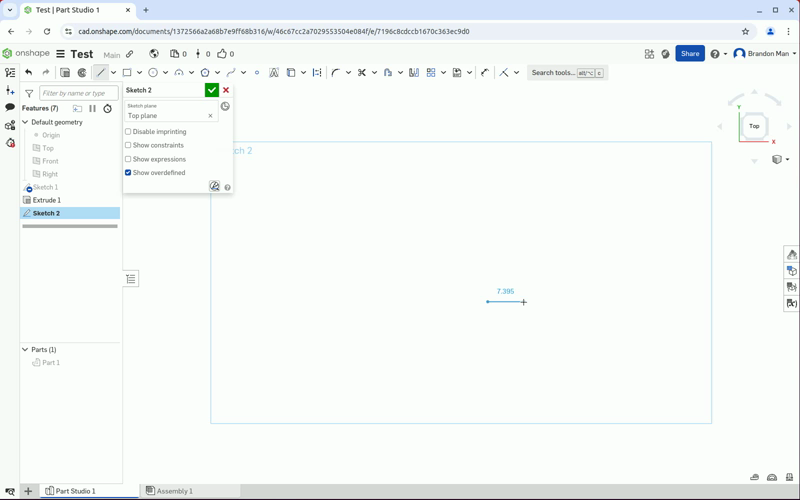
key(esc)
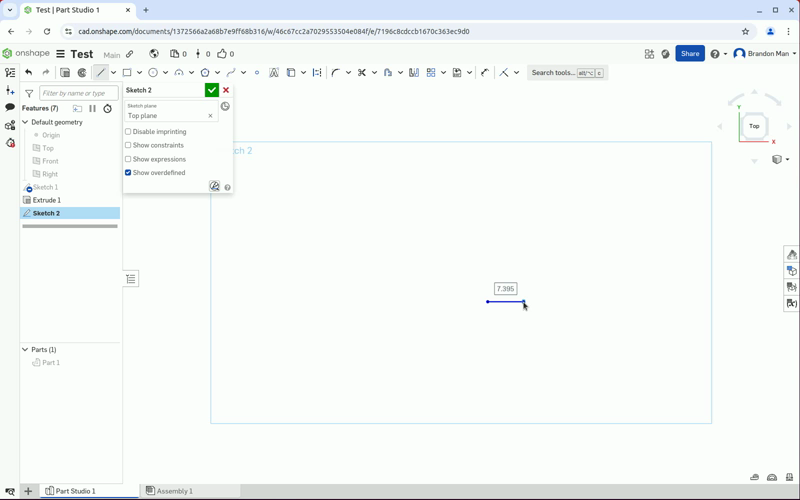
key(a)
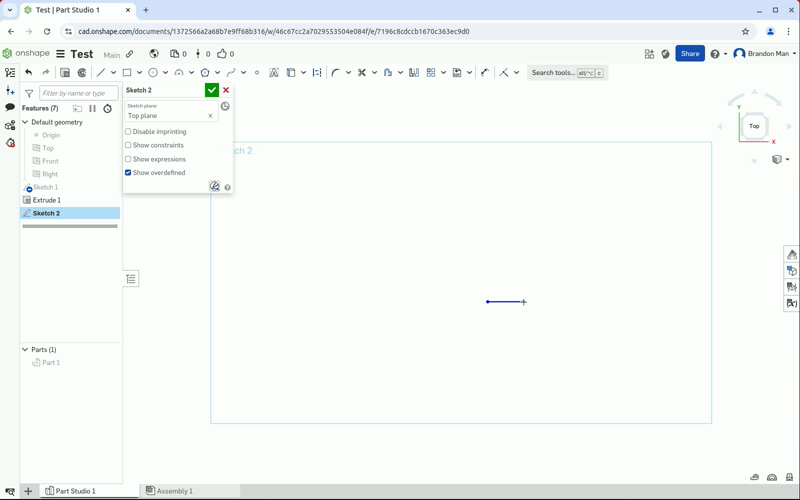
mouse_move(523, 301)
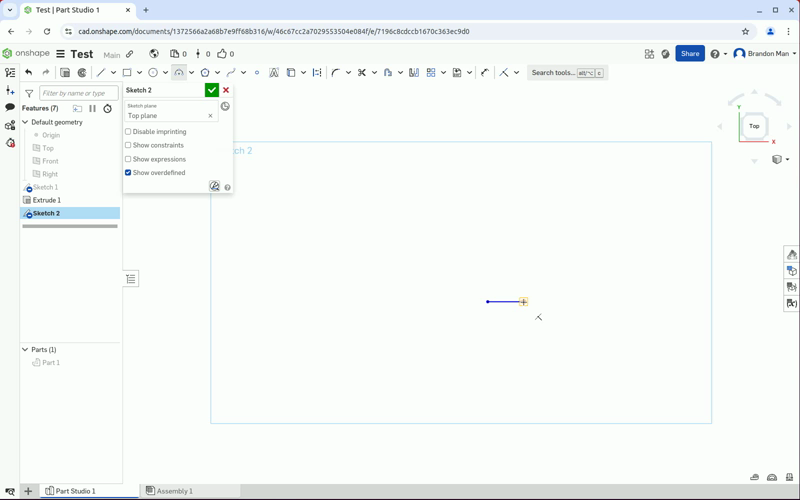
click(523, 301)
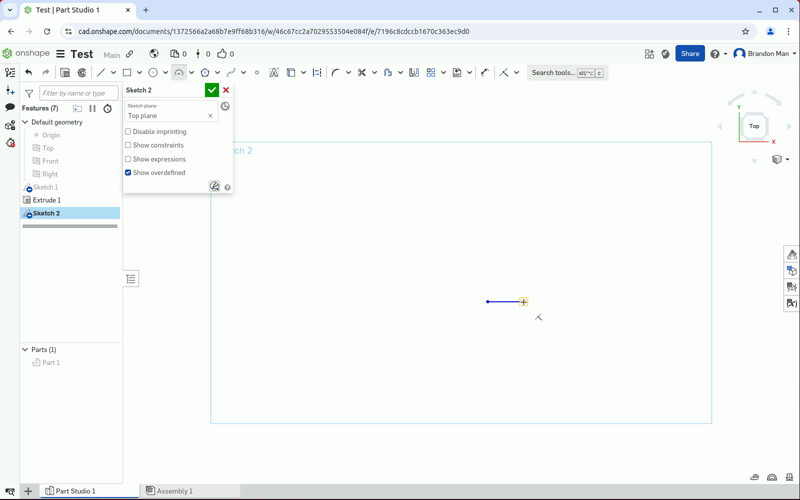
key_down(shift)
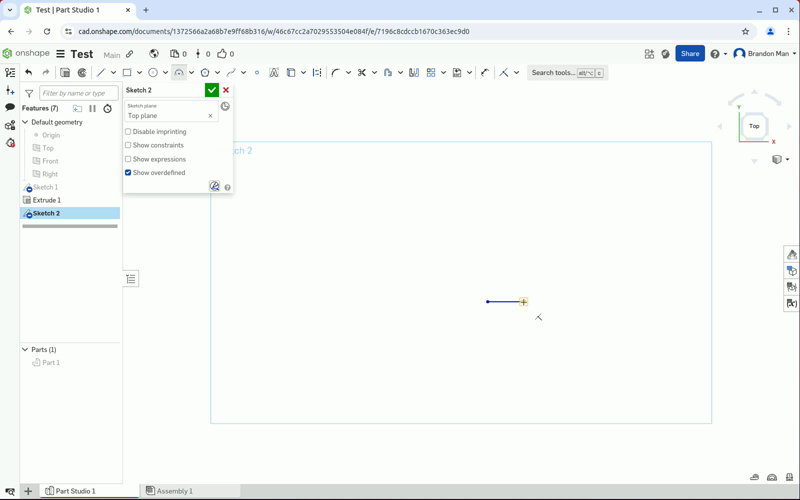
mouse_move(527, 296)
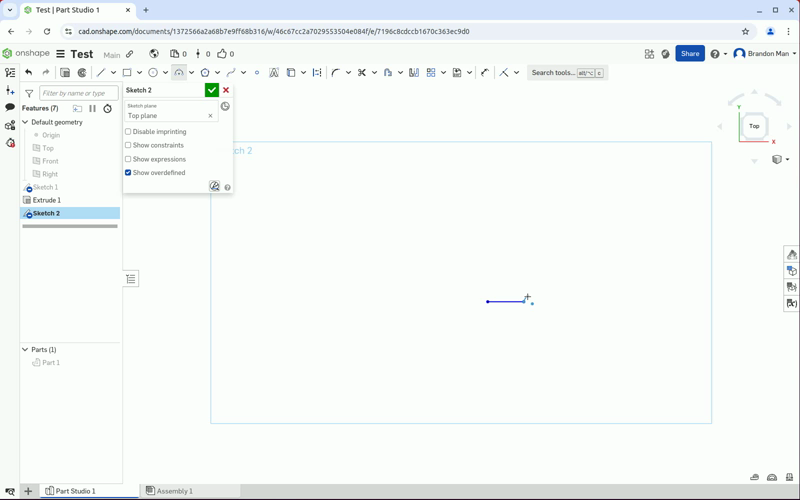
scroll(6)
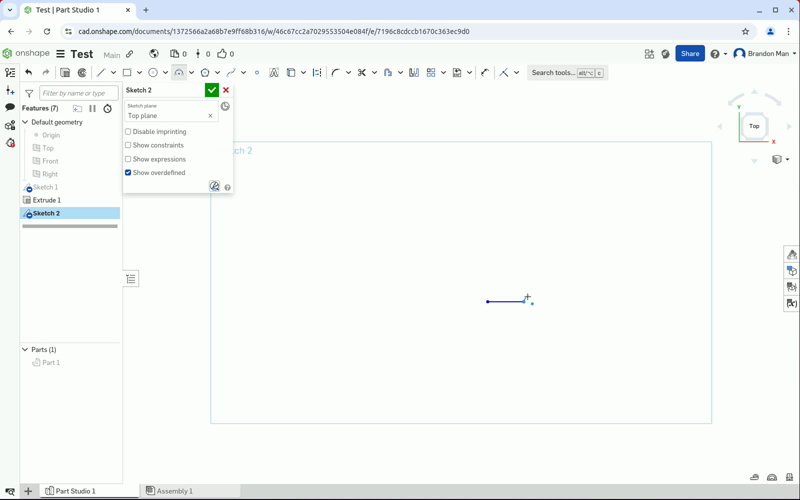
scroll(6)
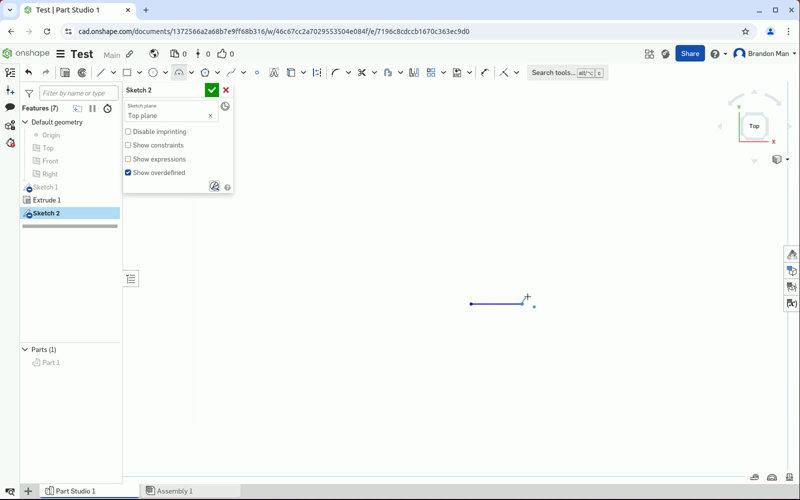
scroll(6)
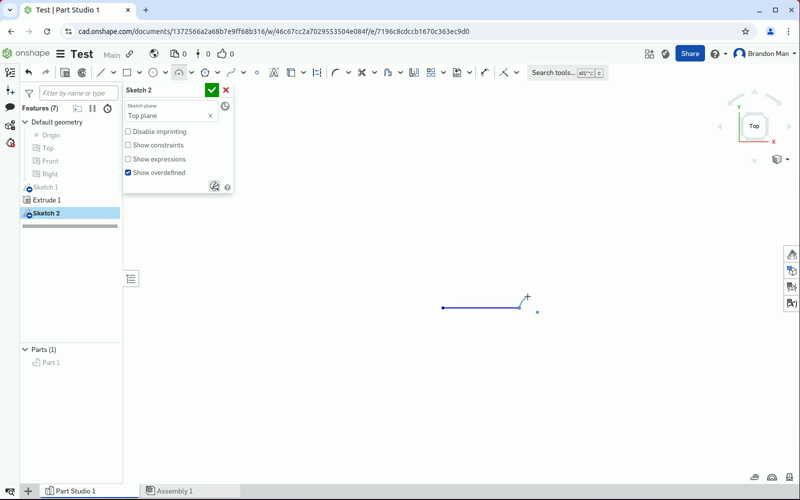
scroll(6)
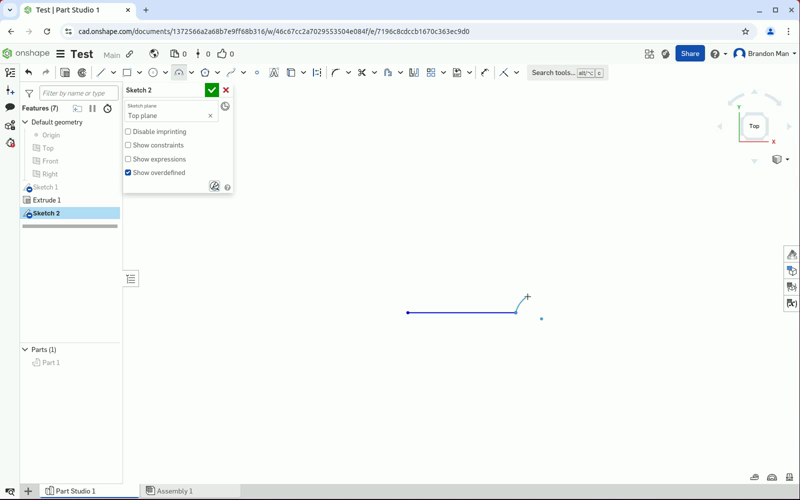
scroll(6)
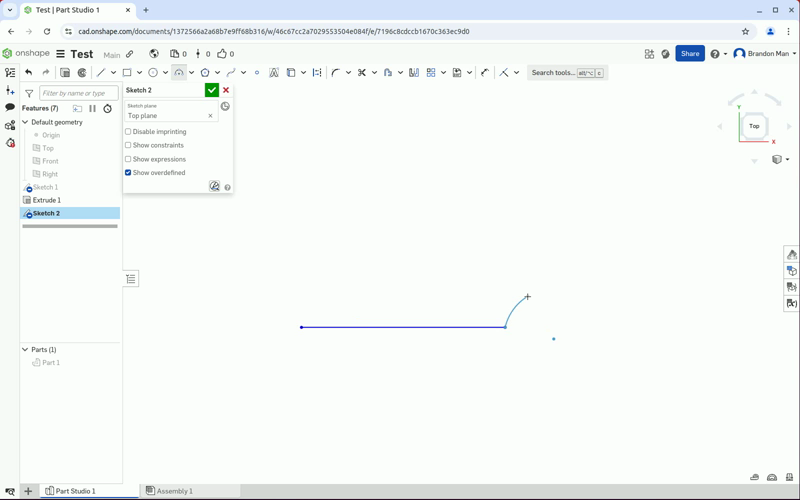
scroll(6)
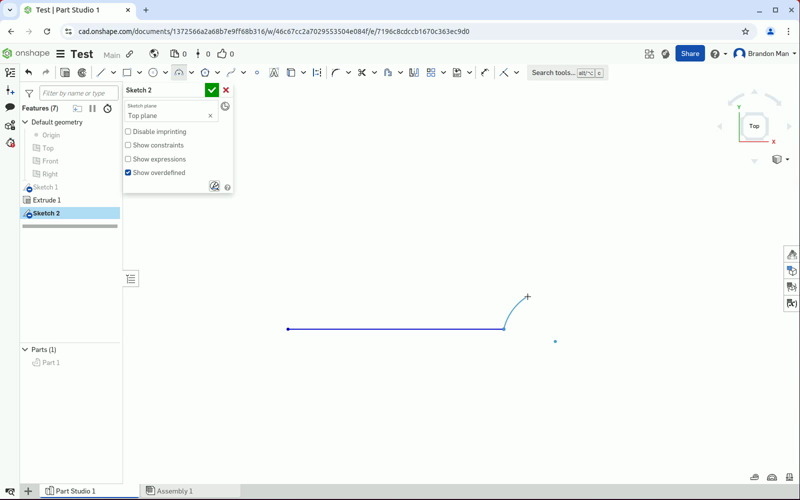
scroll(6)
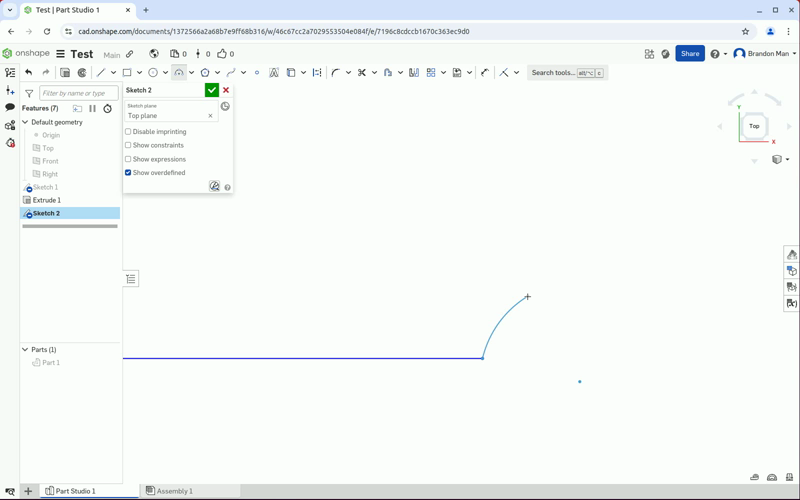
click(527, 296)
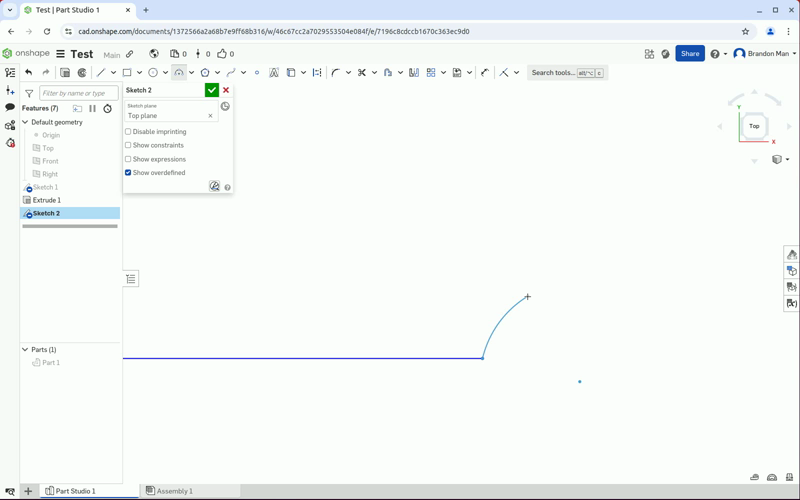
scroll(-6)
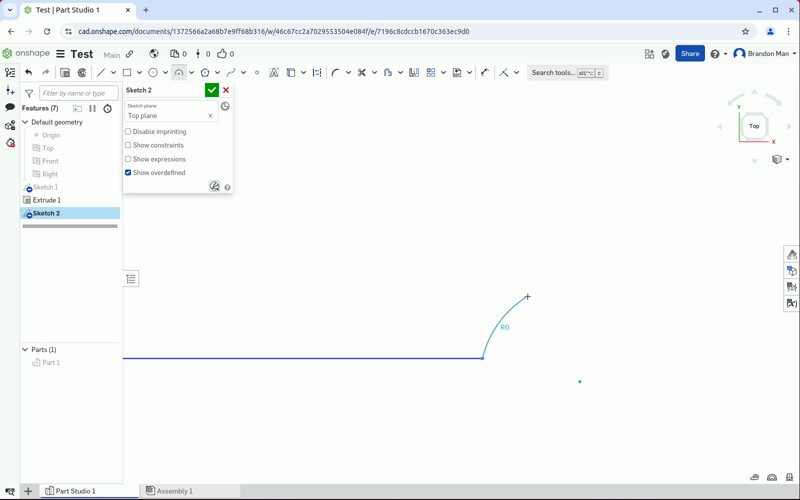
scroll(-6)
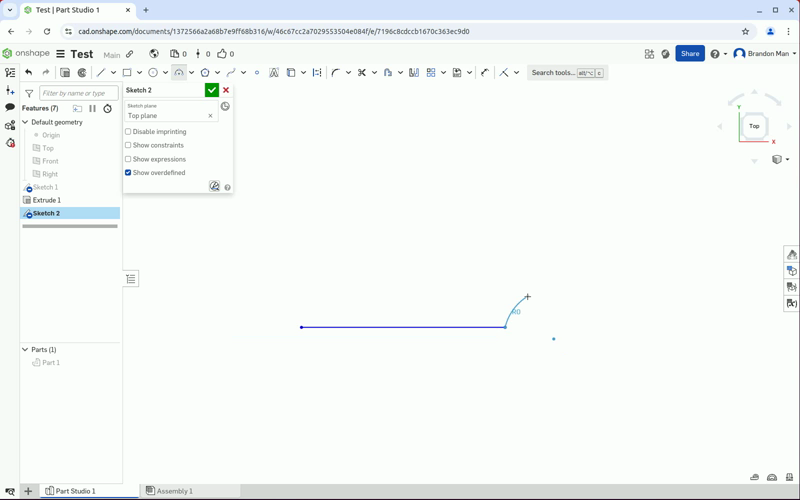
scroll(-6)
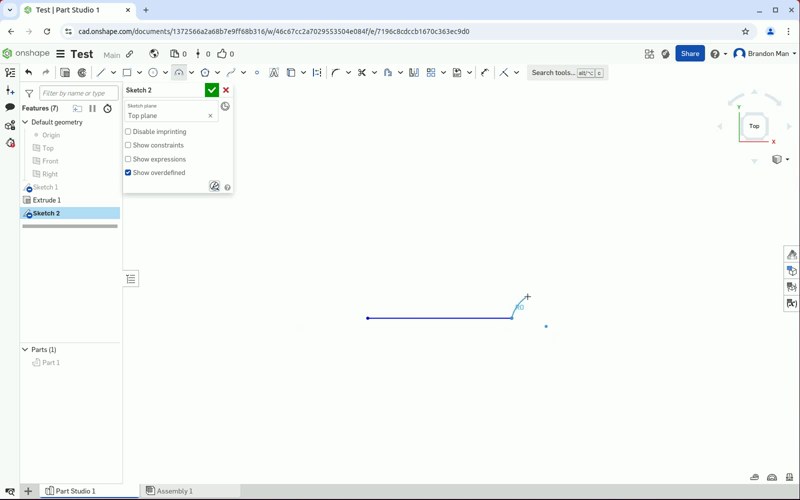
scroll(-6)
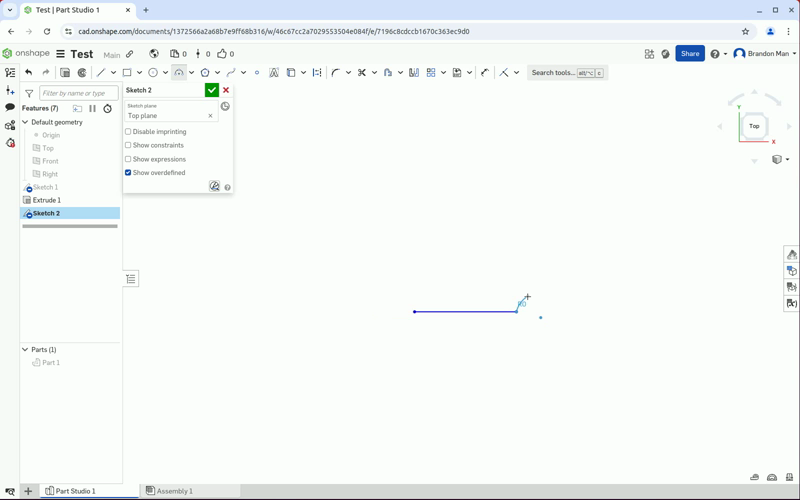
scroll(-6)
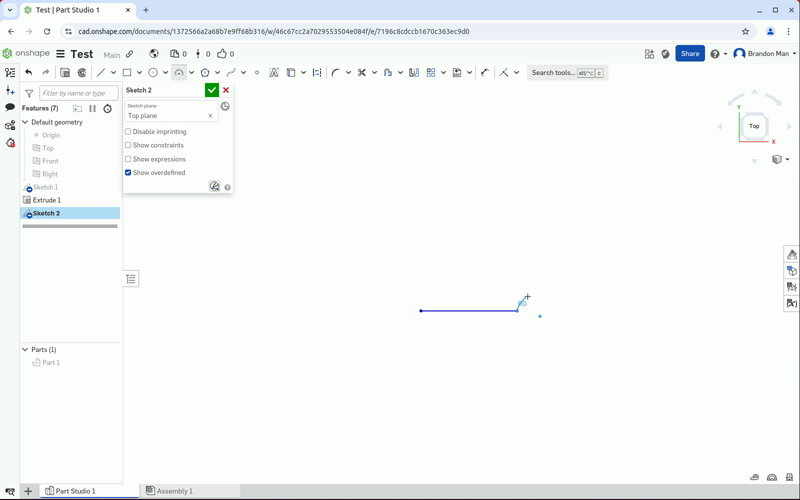
scroll(-6)
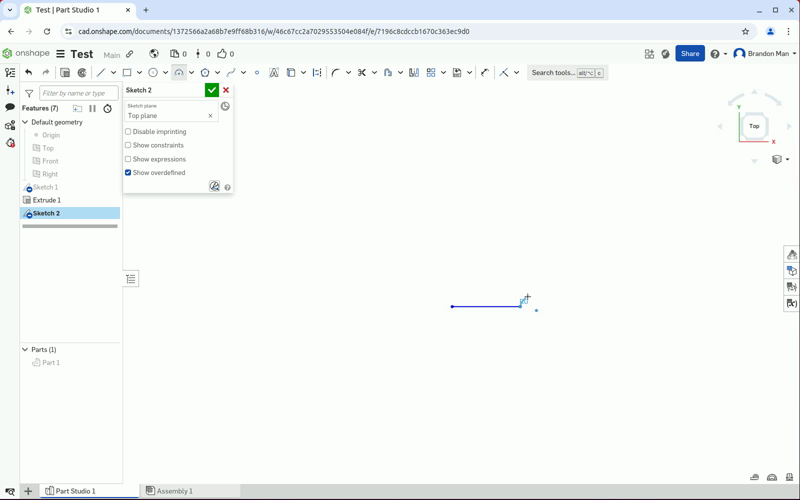
scroll(-6)
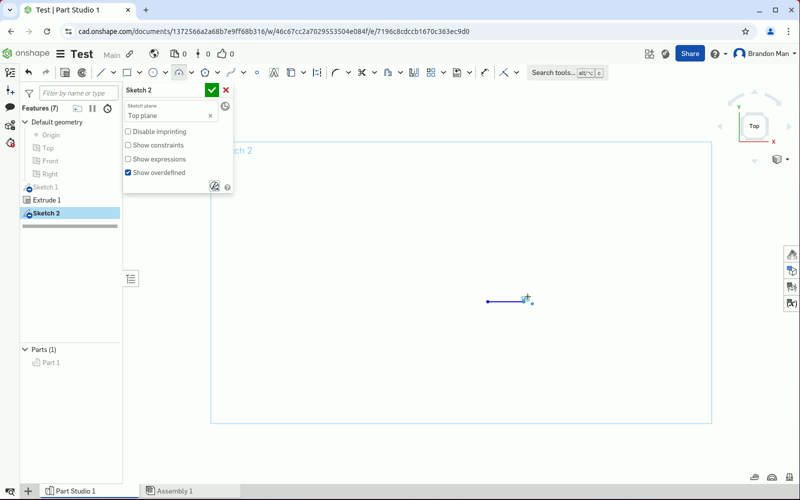
mouse_move(526, 299)
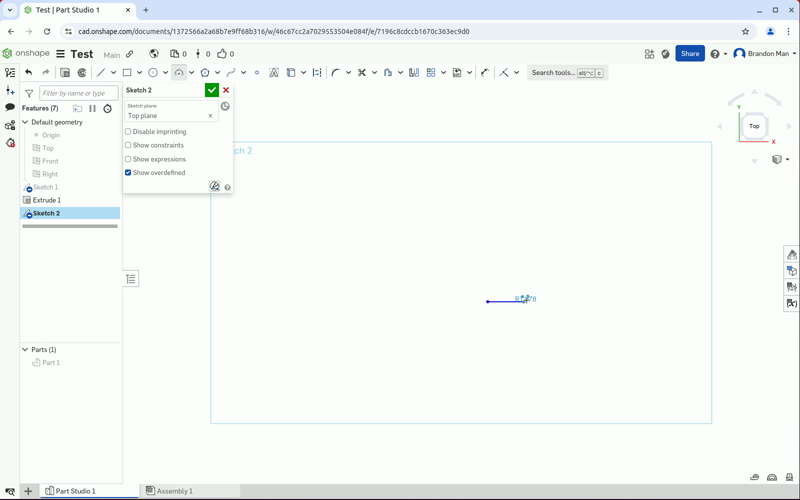
scroll(6)
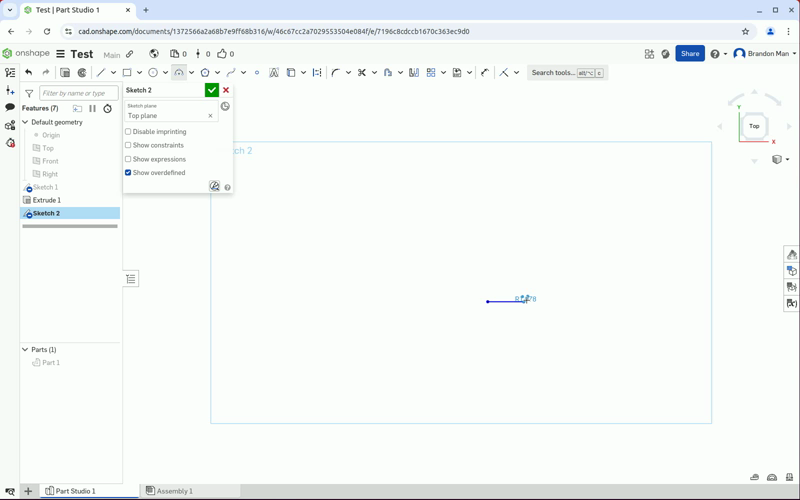
scroll(6)
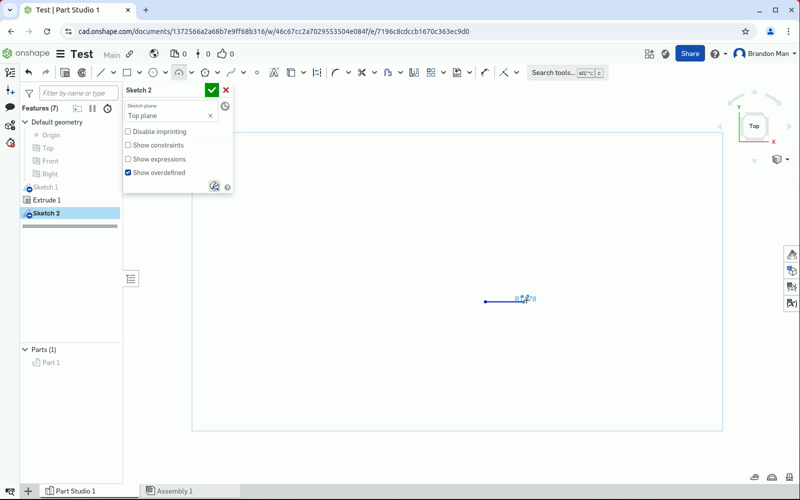
scroll(6)
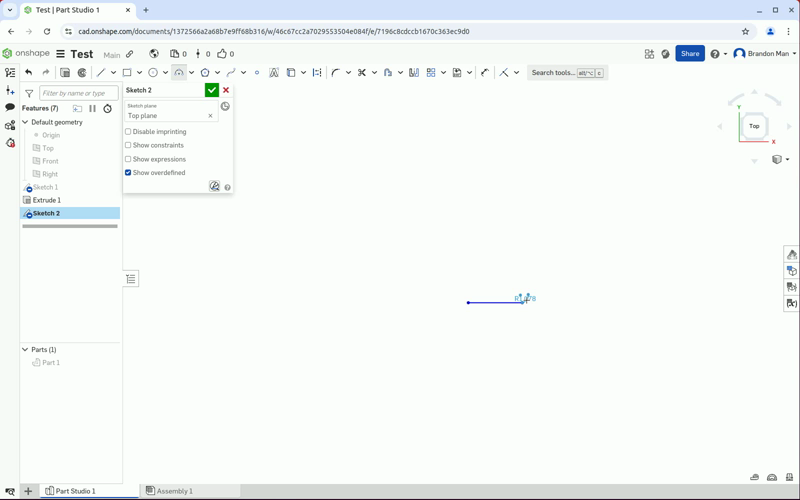
scroll(6)
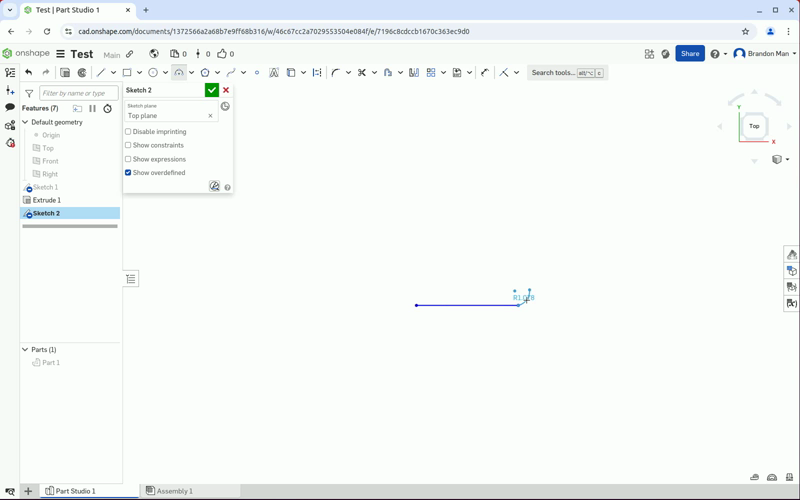
scroll(6)
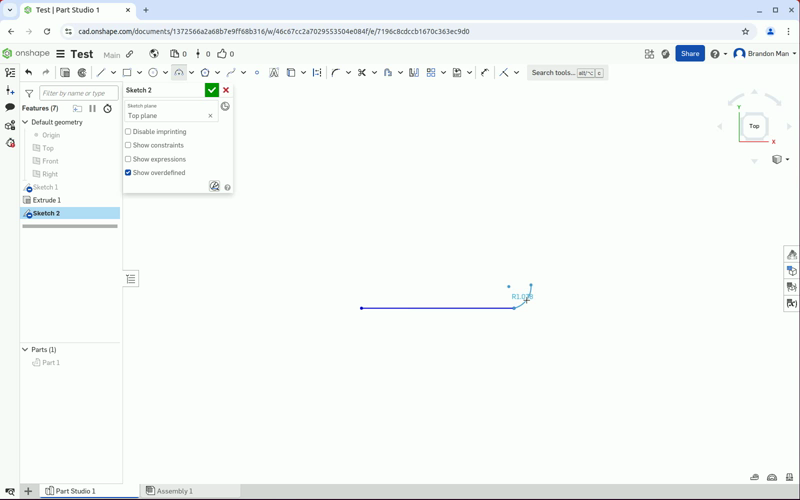
scroll(6)
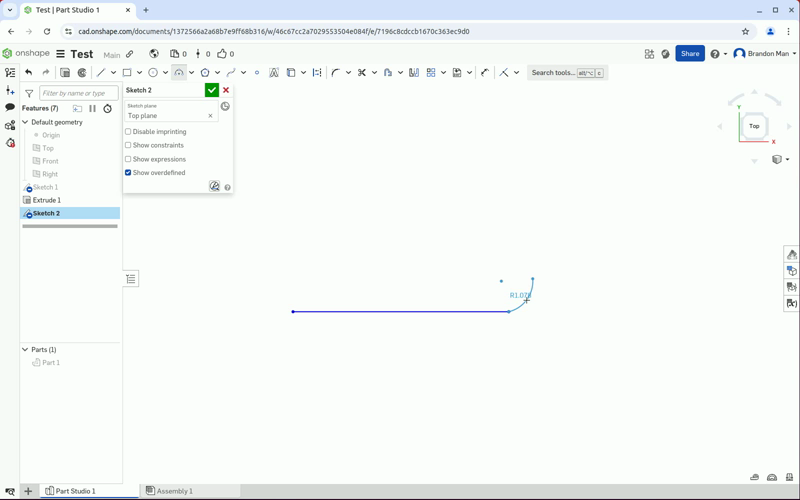
scroll(6)
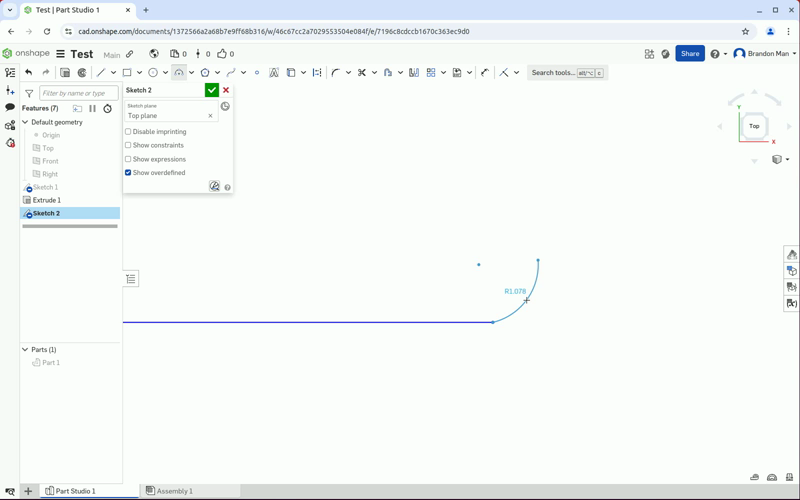
click(526, 299)
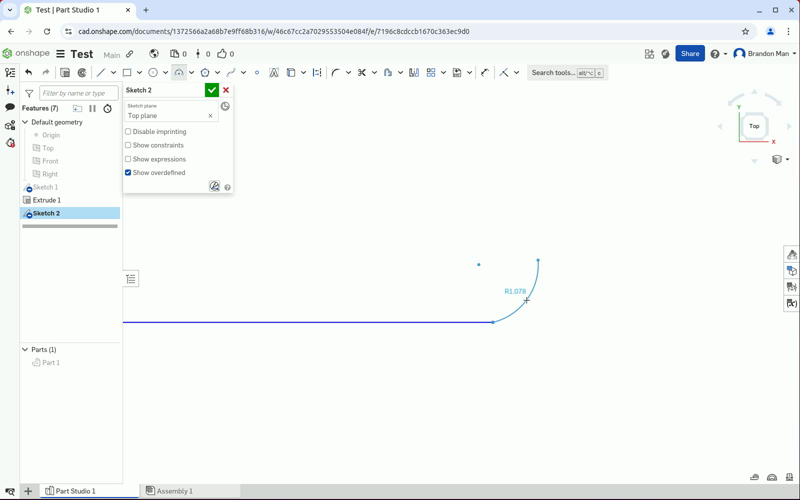
scroll(-6)
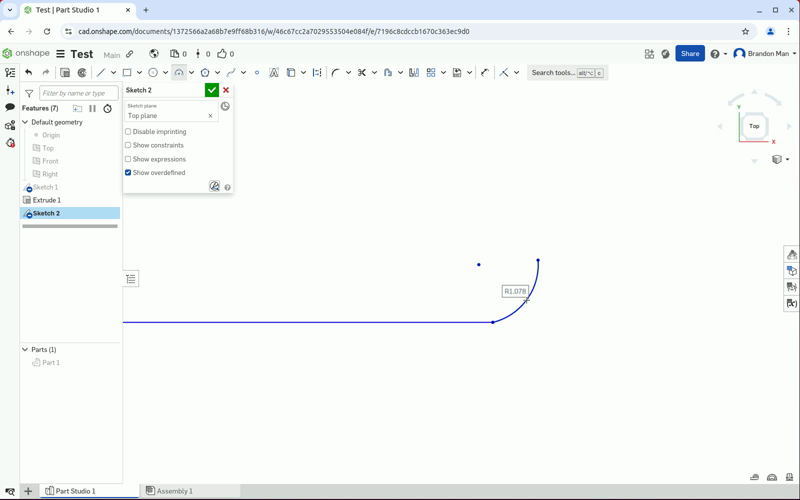
scroll(-6)
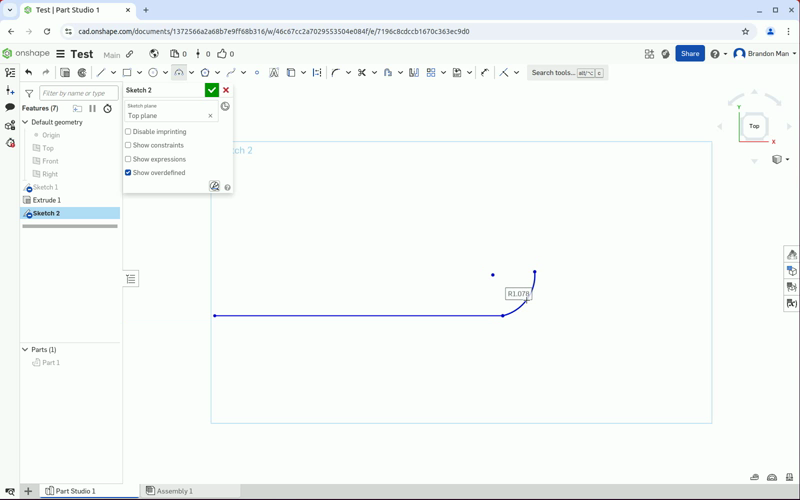
scroll(-6)
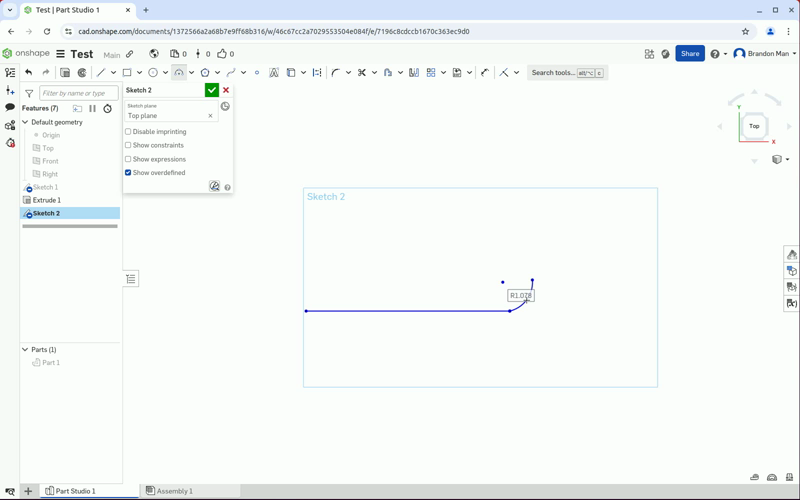
scroll(-6)
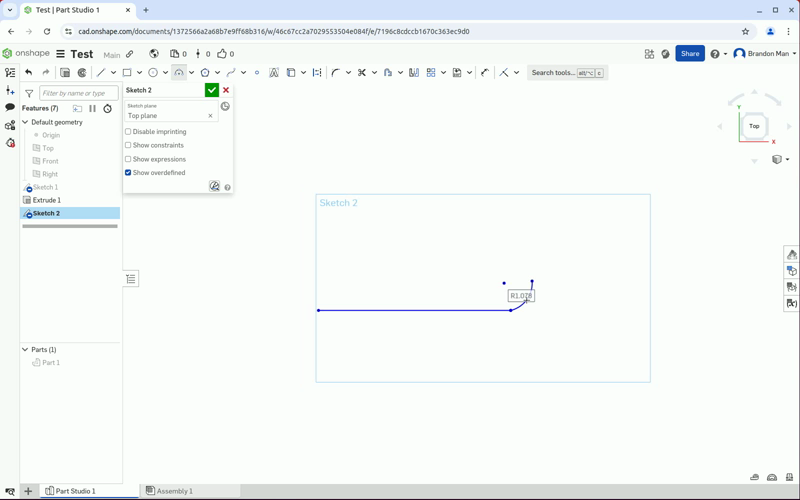
scroll(-6)
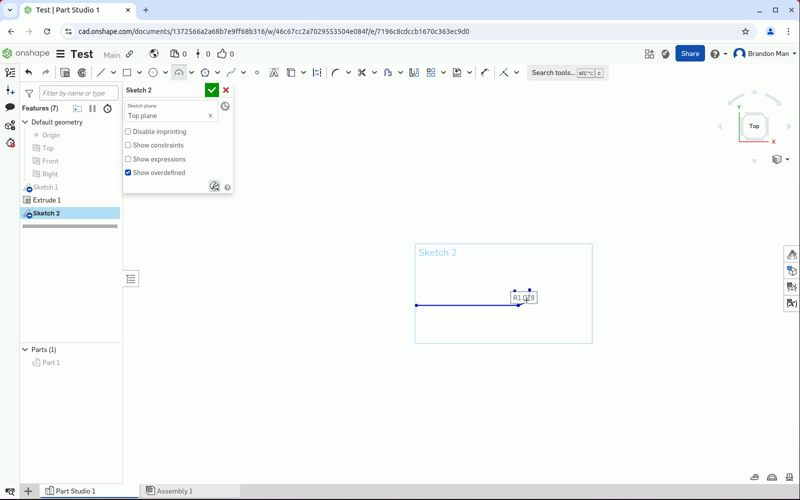
scroll(-6)
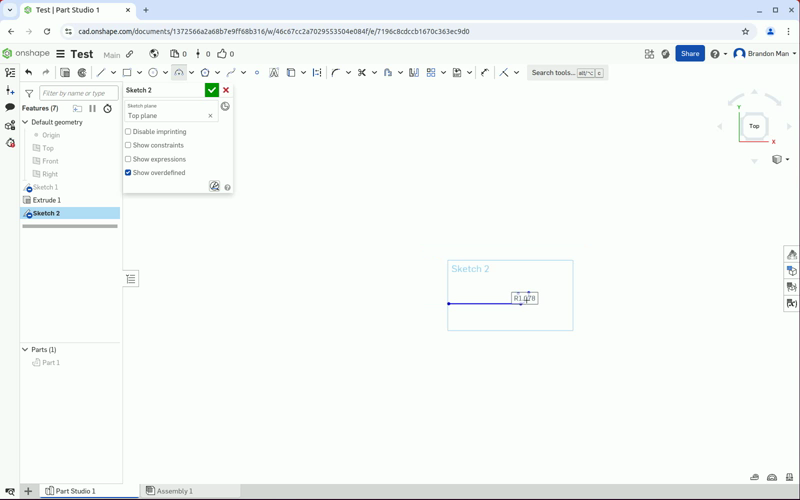
scroll(-6)
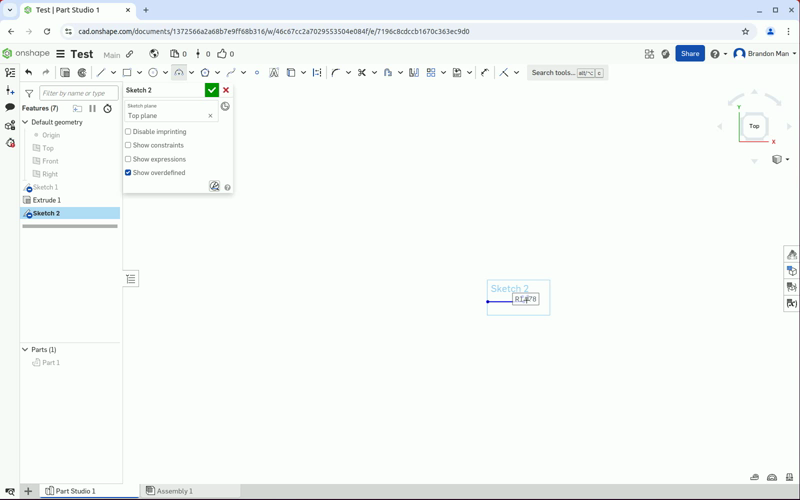
key_up(shift)
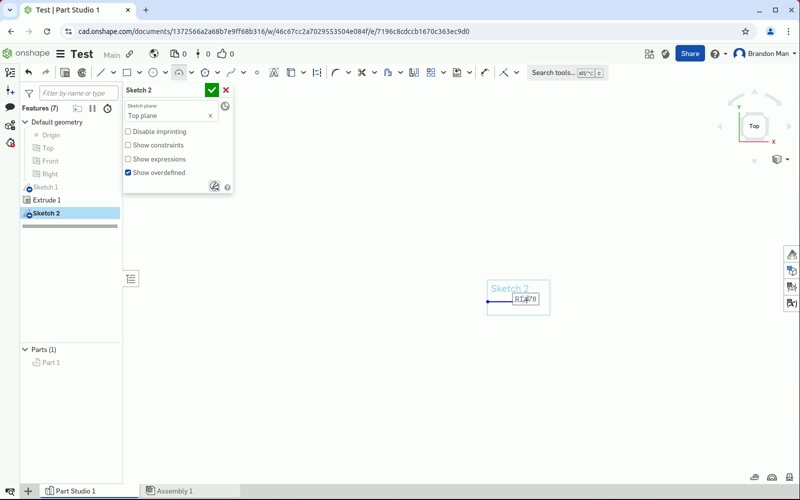
key(esc)
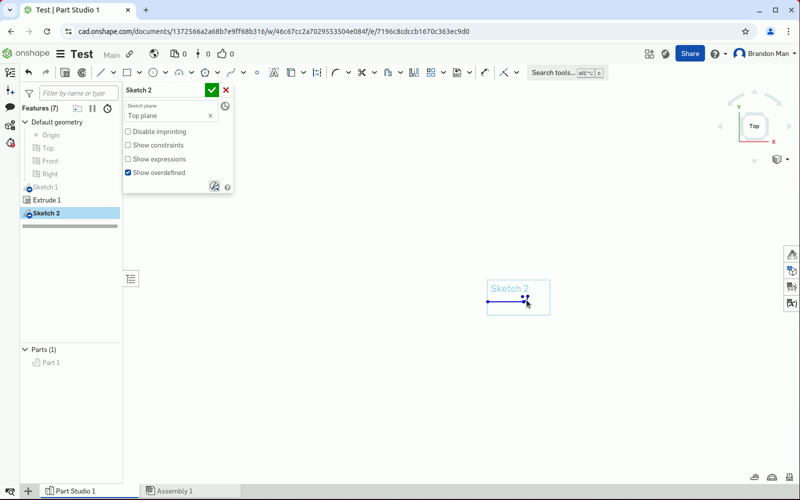
key(l)
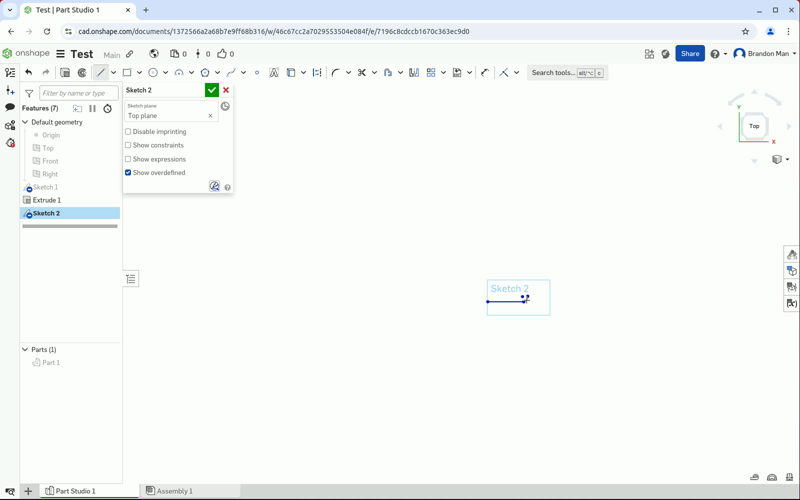
mouse_move(527, 296)
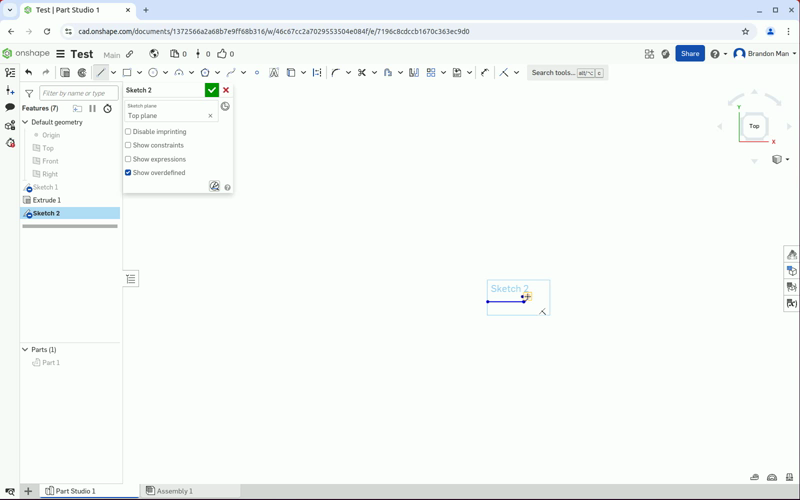
scroll(6)
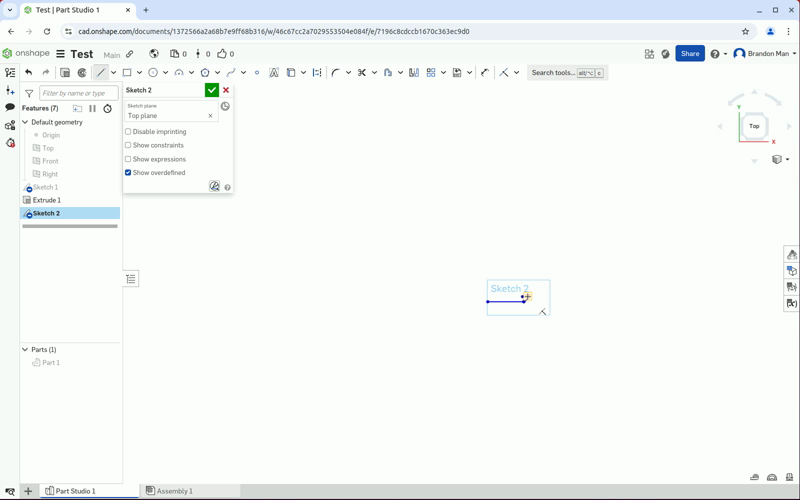
scroll(6)
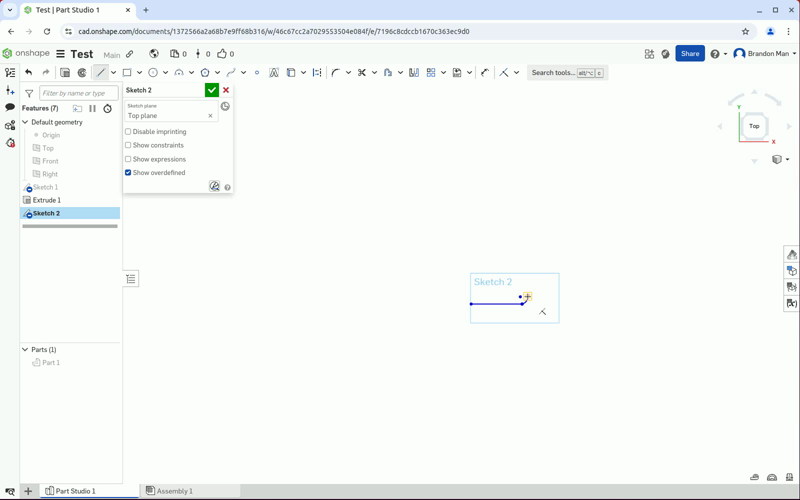
scroll(6)
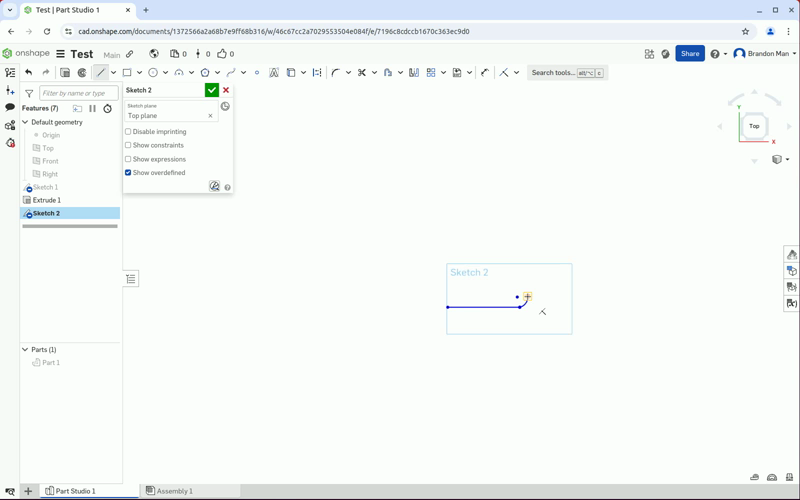
scroll(6)
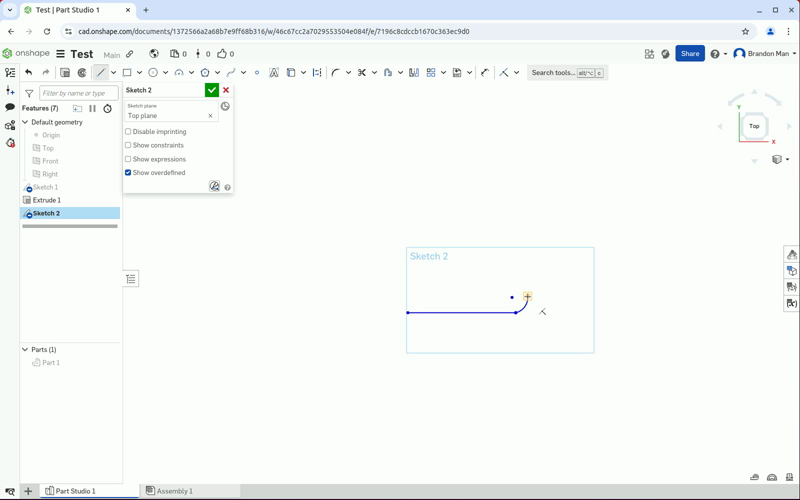
scroll(6)
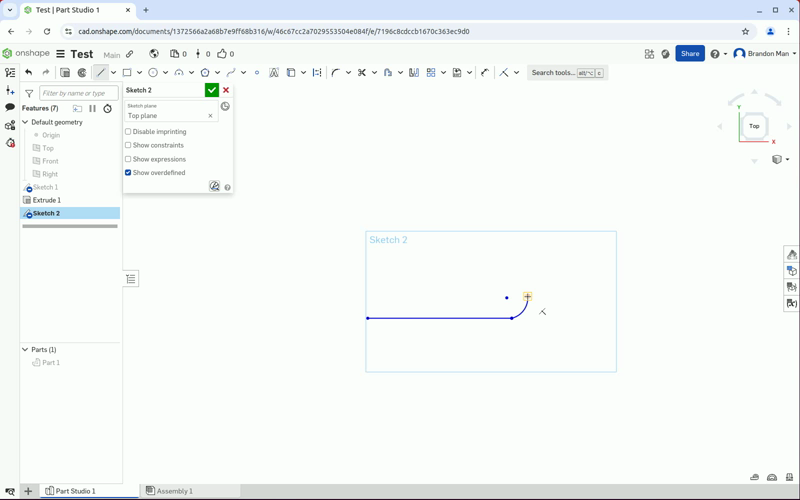
scroll(6)
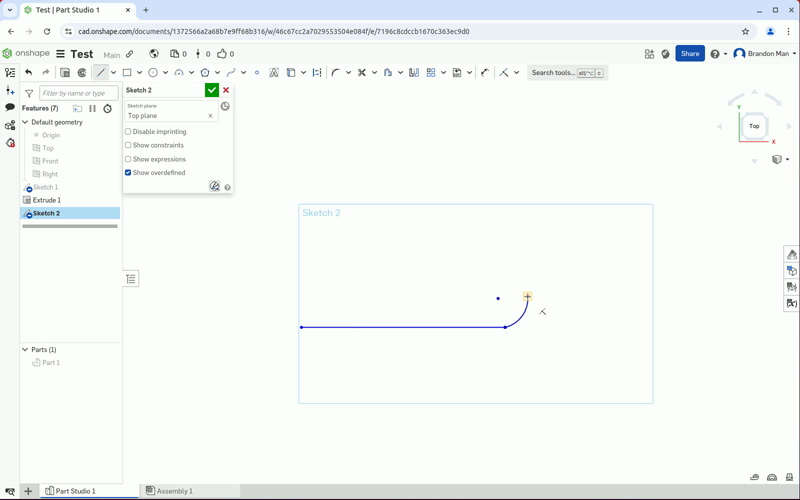
scroll(6)
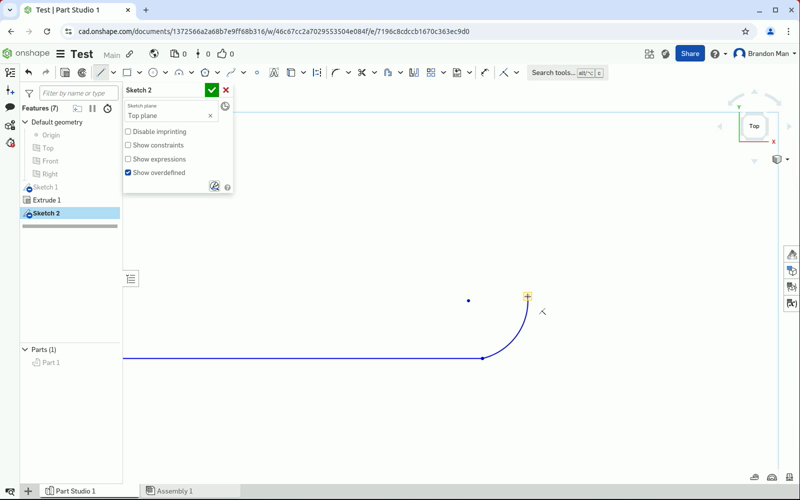
click(527, 296)
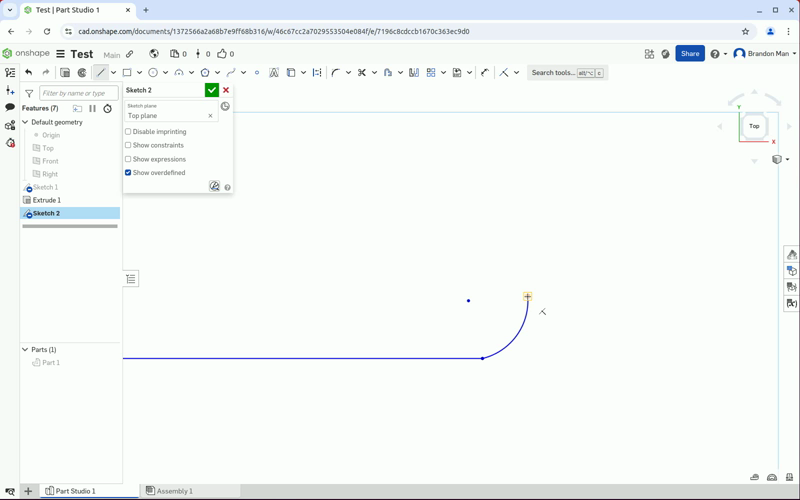
scroll(-6)
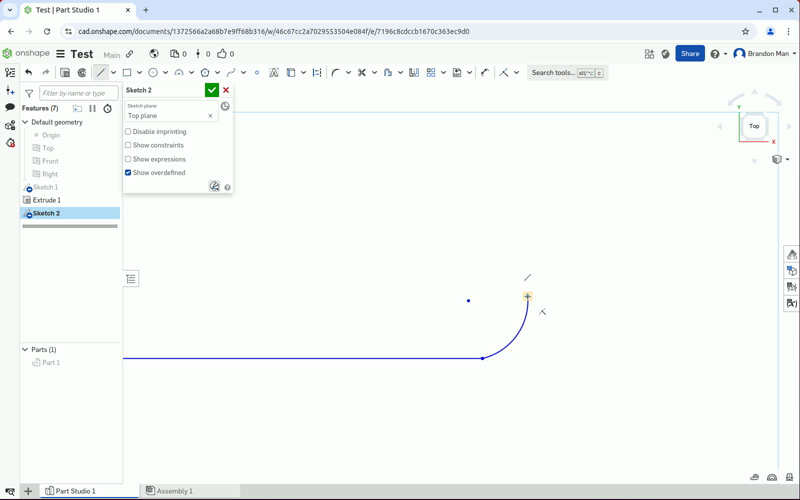
scroll(-6)
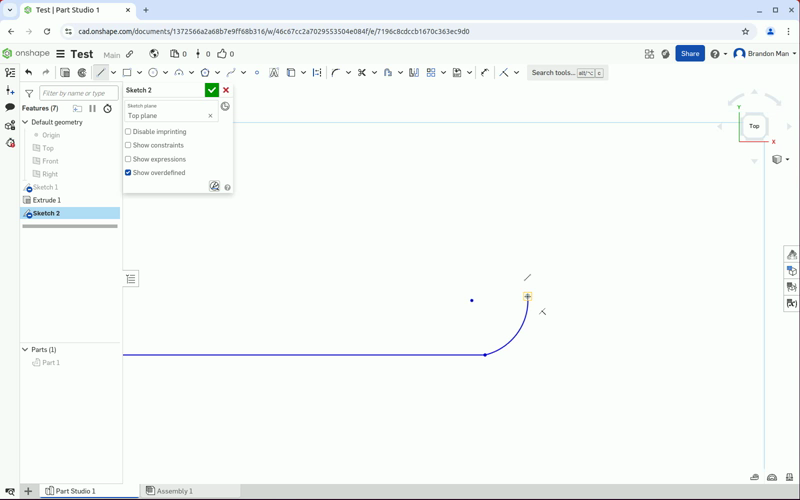
scroll(-6)
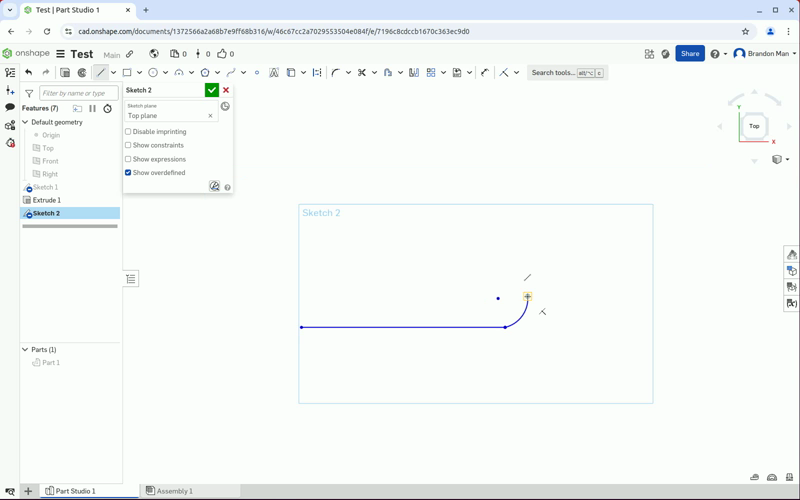
scroll(-6)
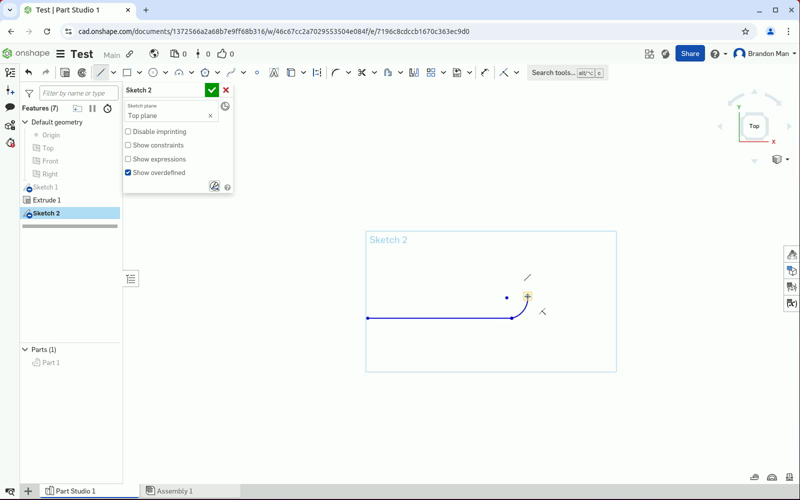
scroll(-6)
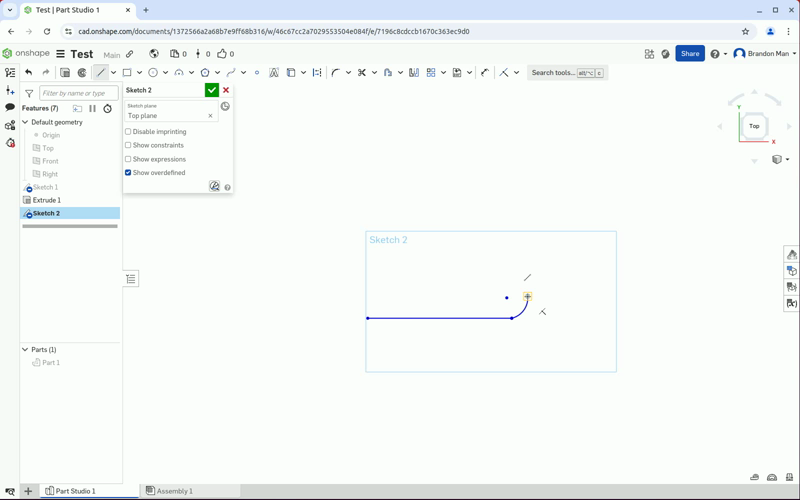
scroll(-6)
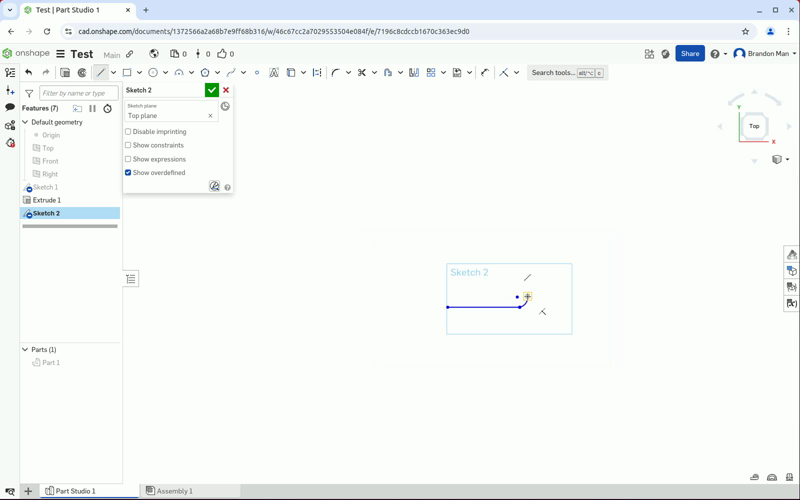
scroll(-6)
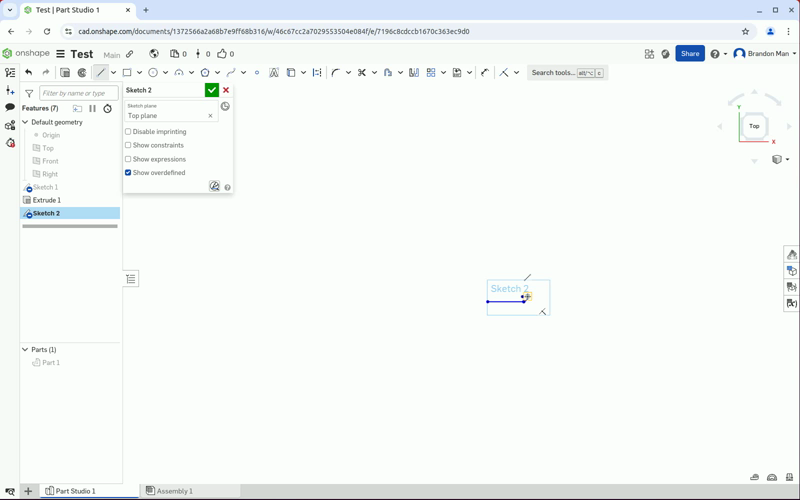
key_down(shift)
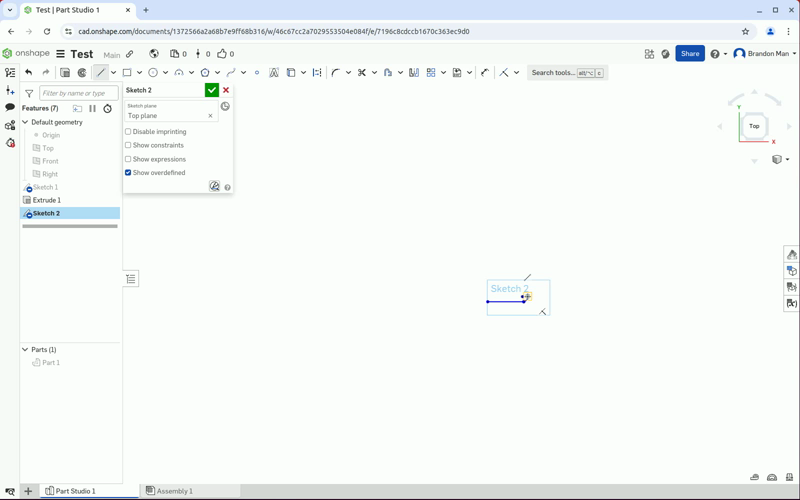
mouse_move(527, 170)
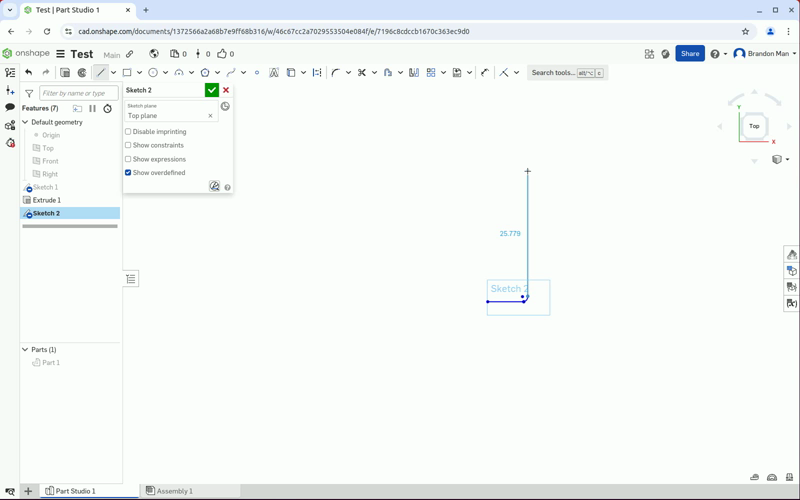
click(527, 170)
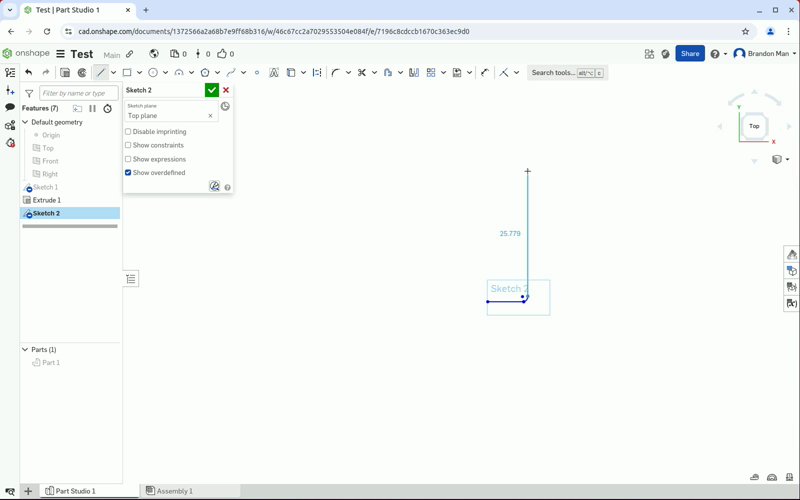
key_up(shift)
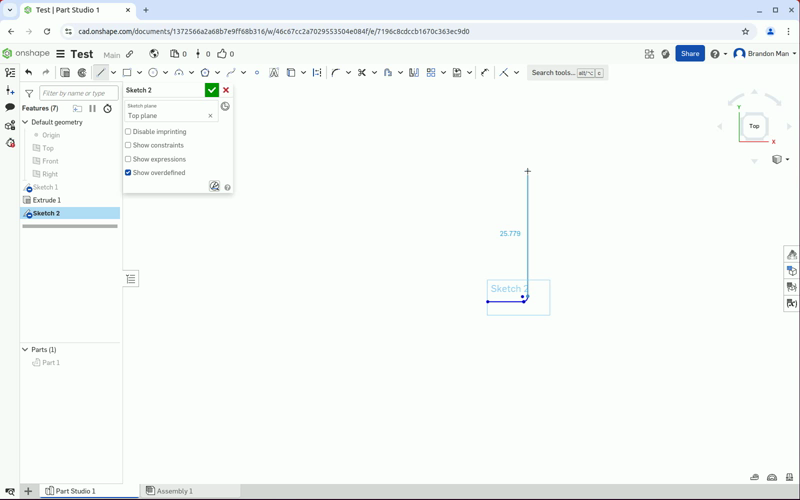
key_down(shift)
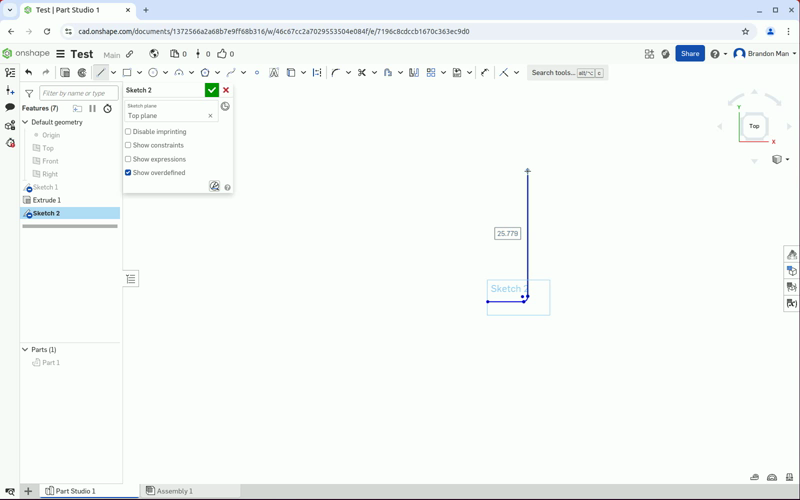
mouse_move(557, 170)
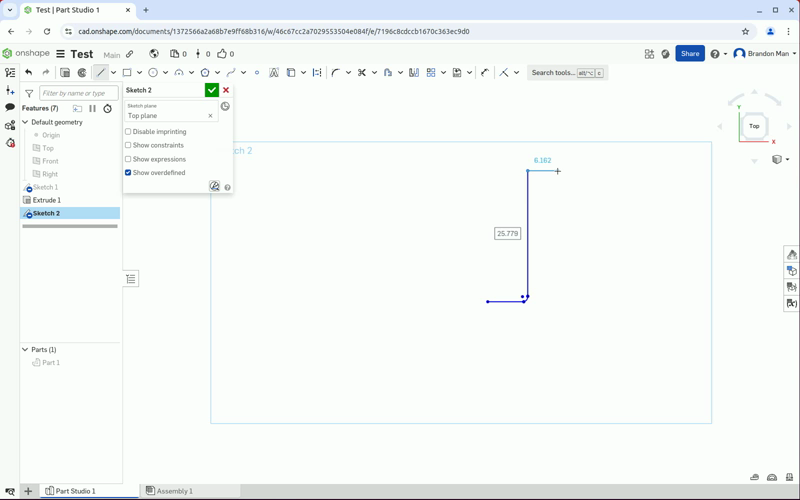
mouse_move(518, 170)
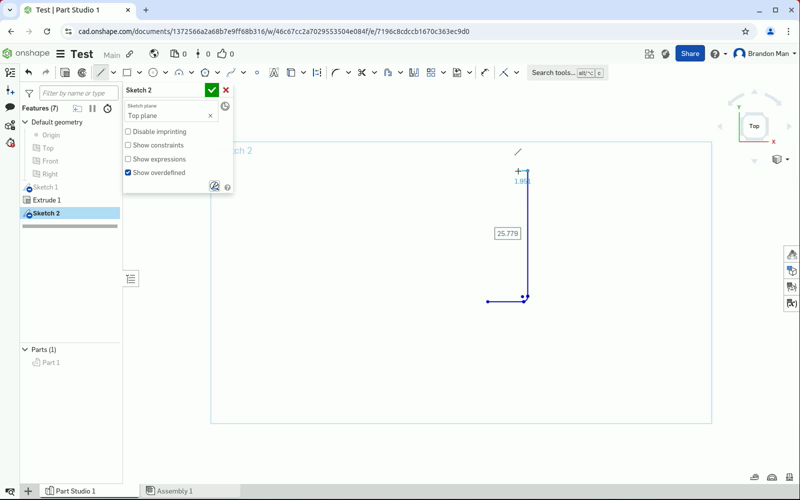
click(518, 170)
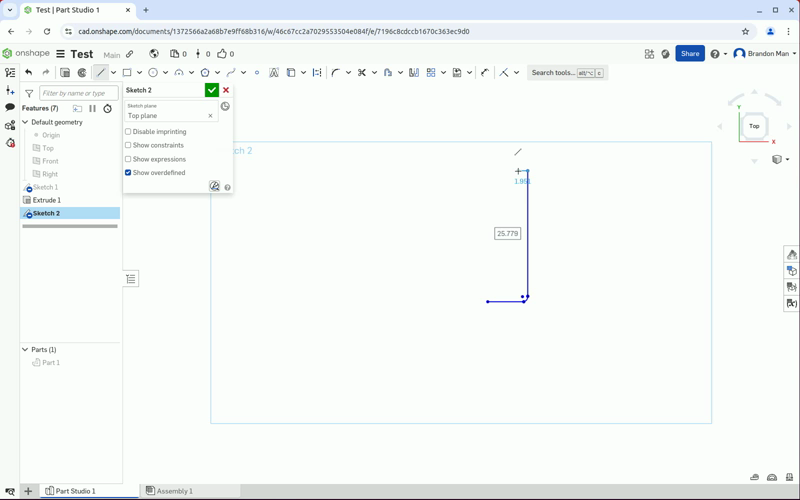
key_up(shift)
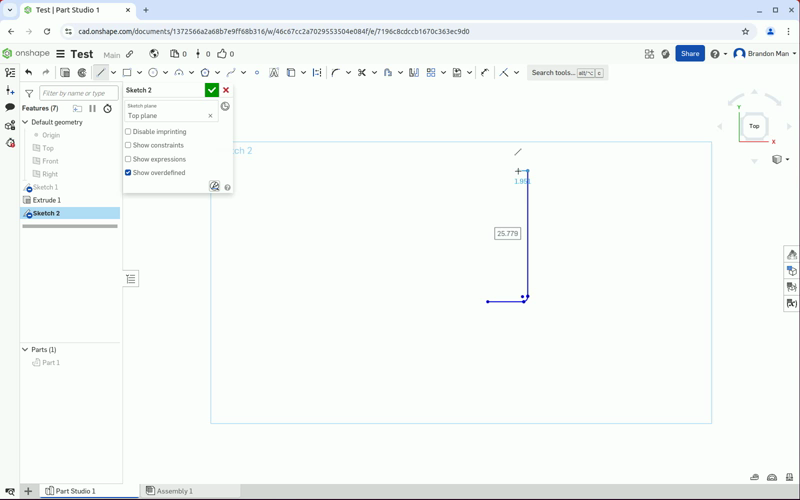
key_down(shift)
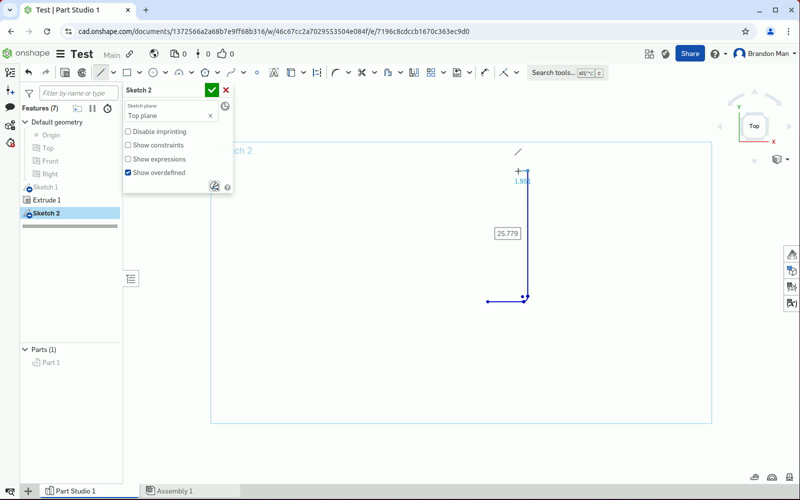
mouse_move(518, 291)
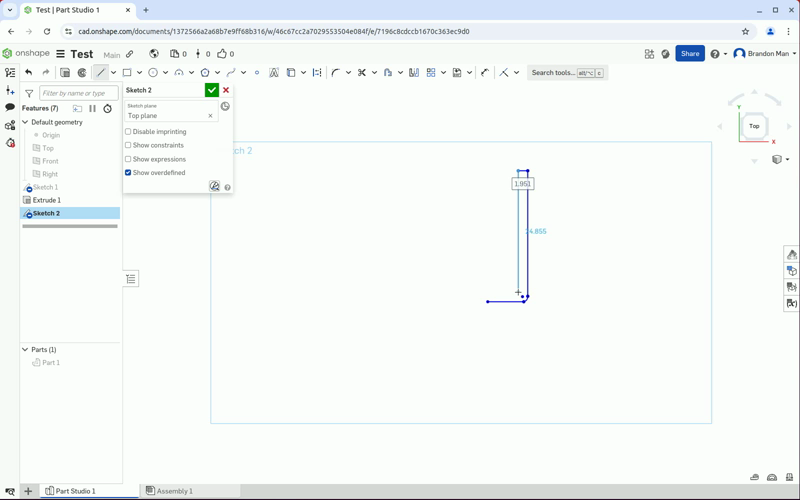
click(518, 291)
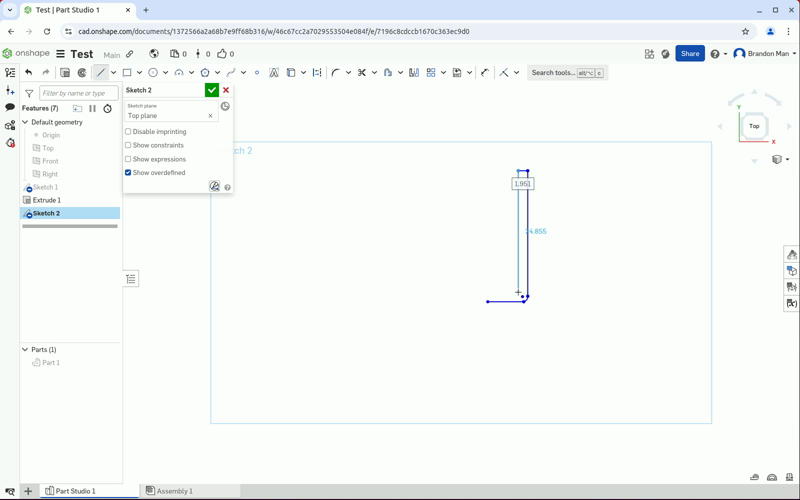
key_up(shift)
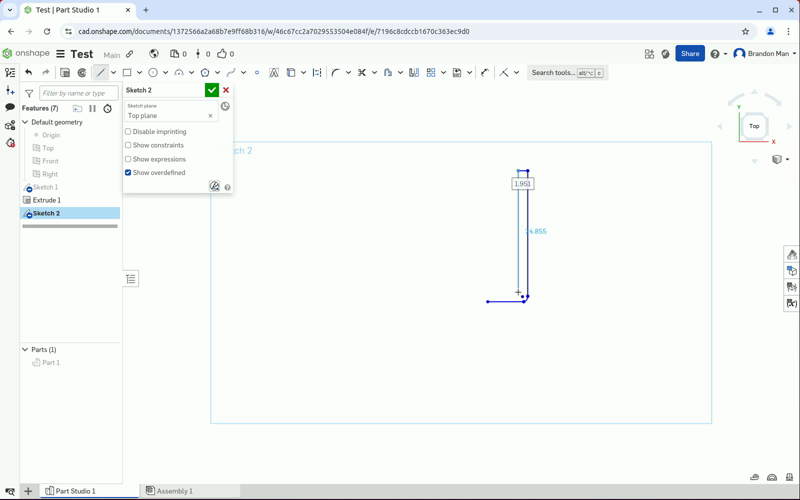
key_down(shift)
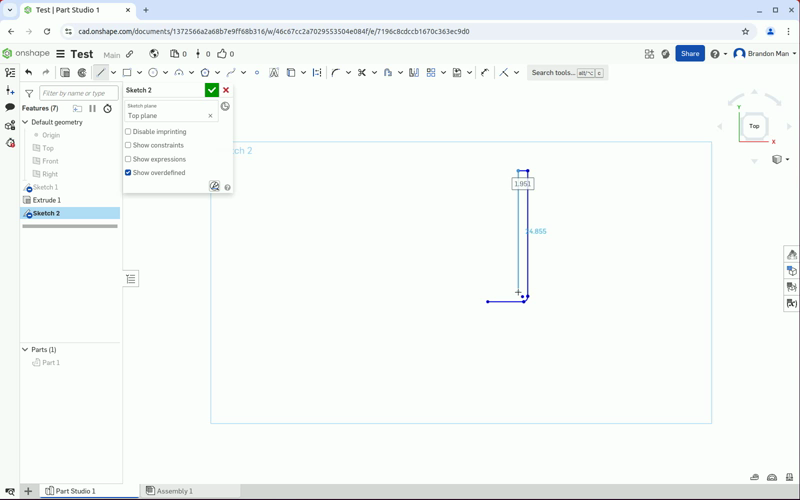
mouse_move(548, 291)
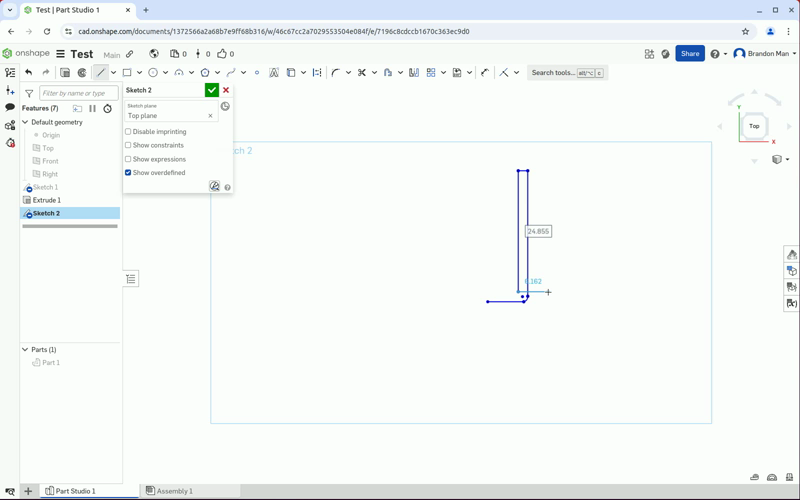
mouse_move(487, 291)
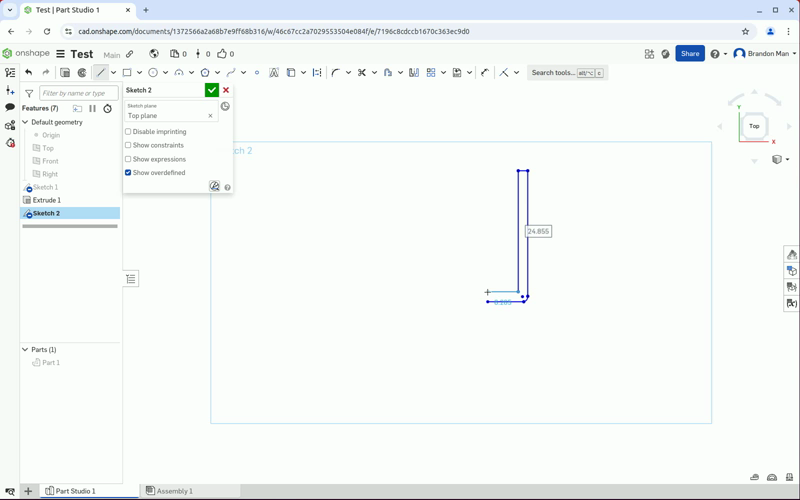
click(487, 291)
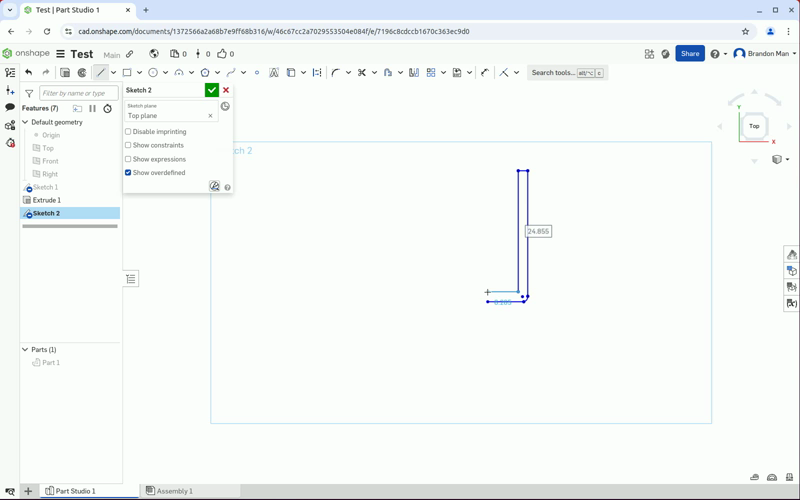
key_up(shift)
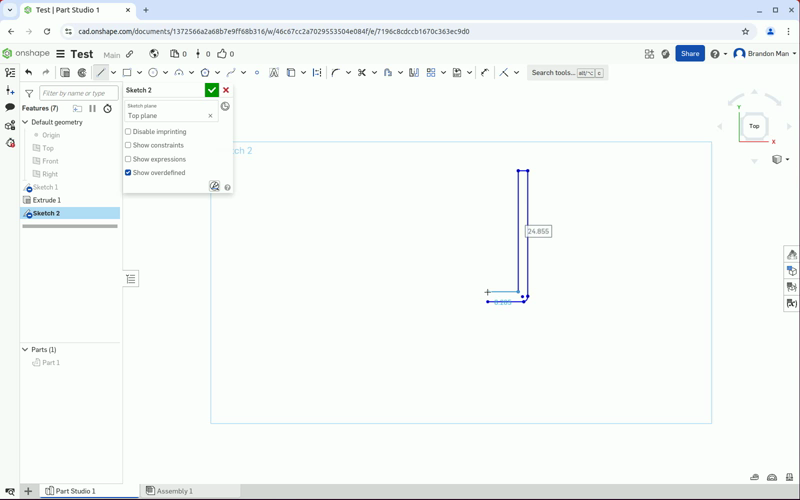
mouse_move(517, 291)
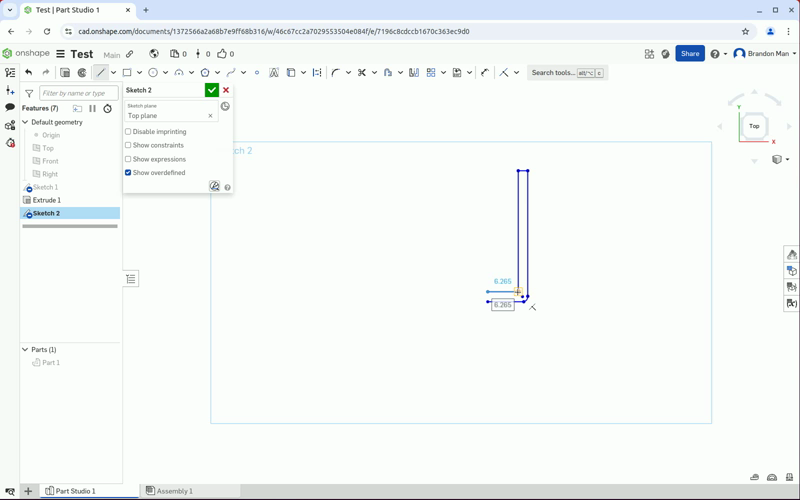
key_down(shift)
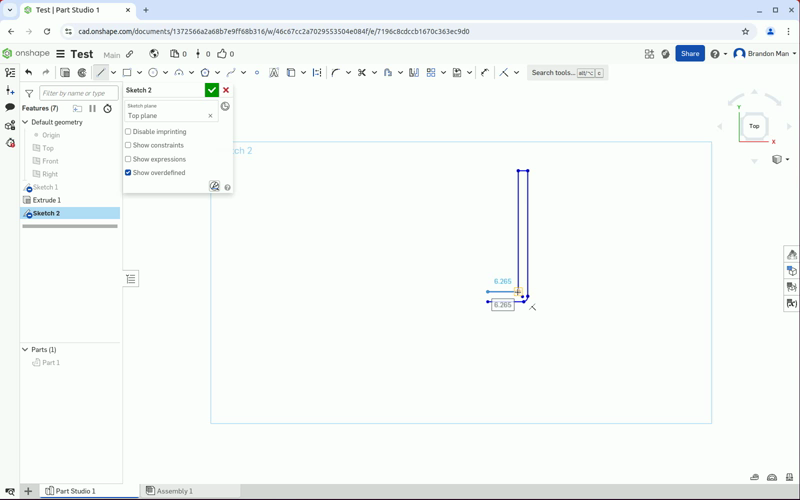
mouse_move(487, 301)
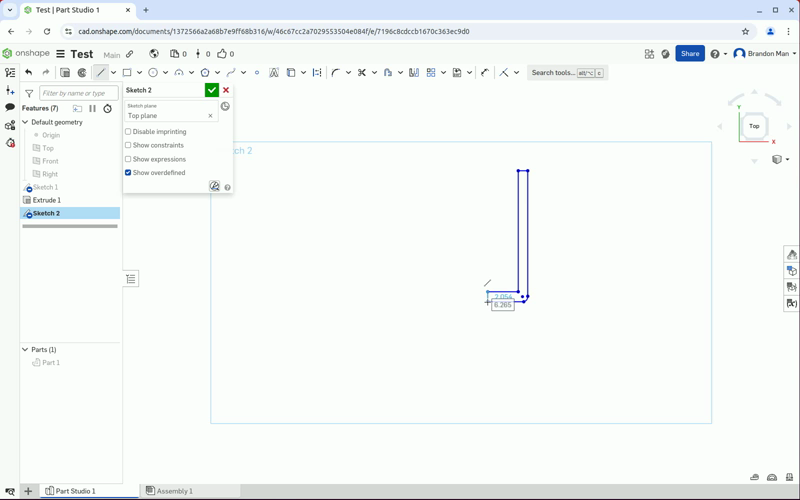
key_up(shift)
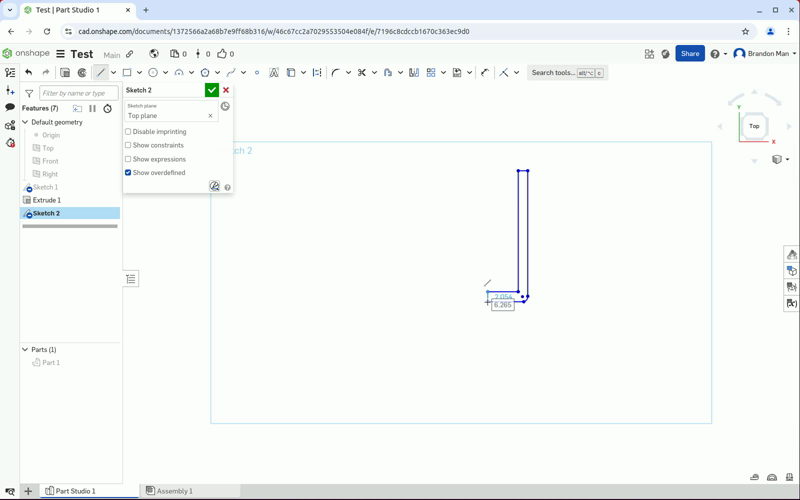
click(487, 301)
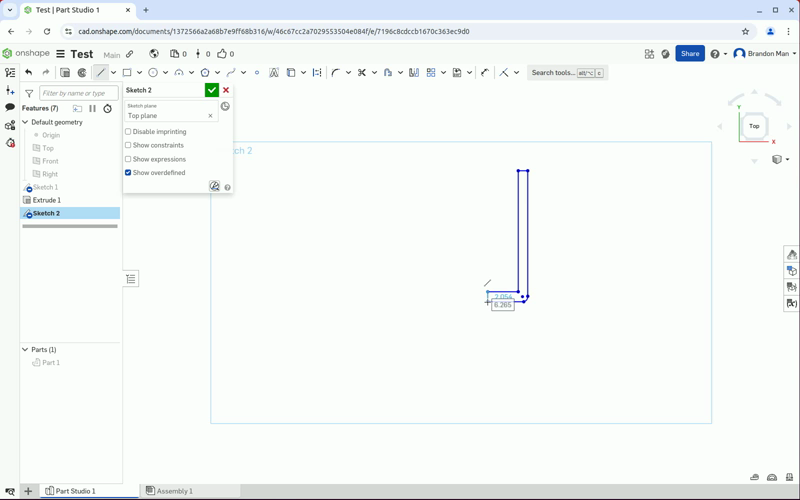
key(esc)
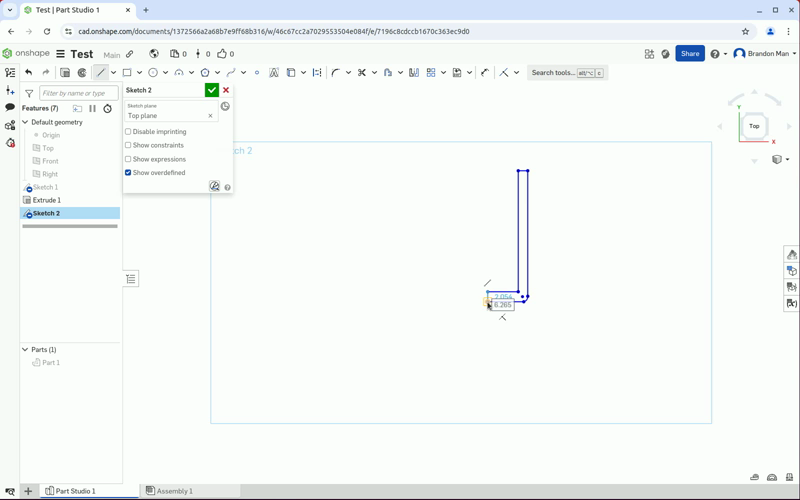
mouse_move(524, 228)
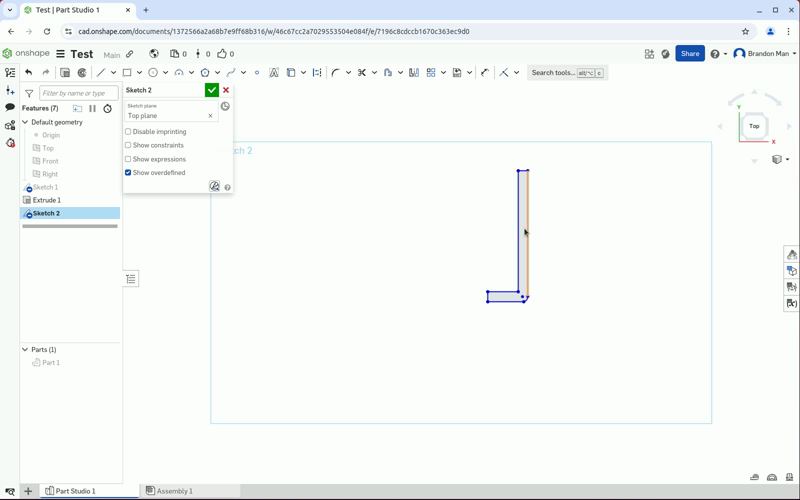
scroll(6)
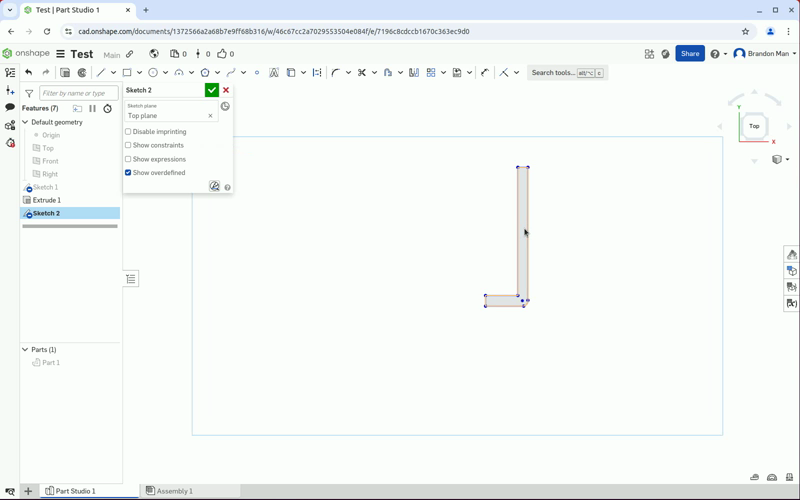
scroll(6)
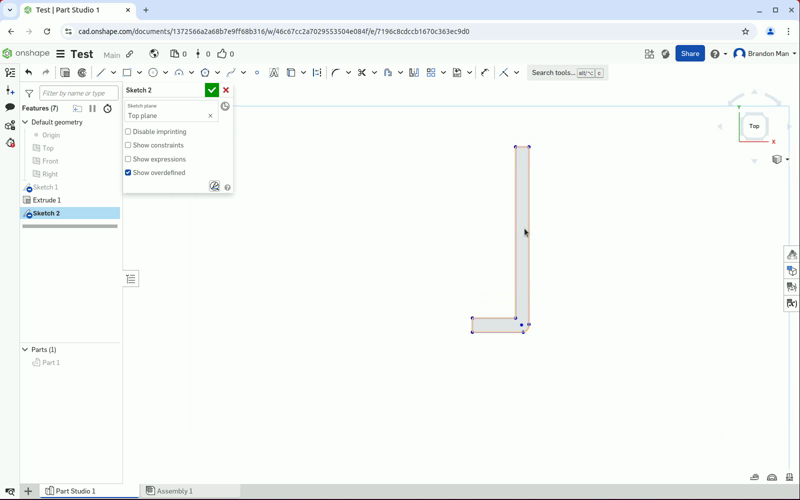
scroll(6)
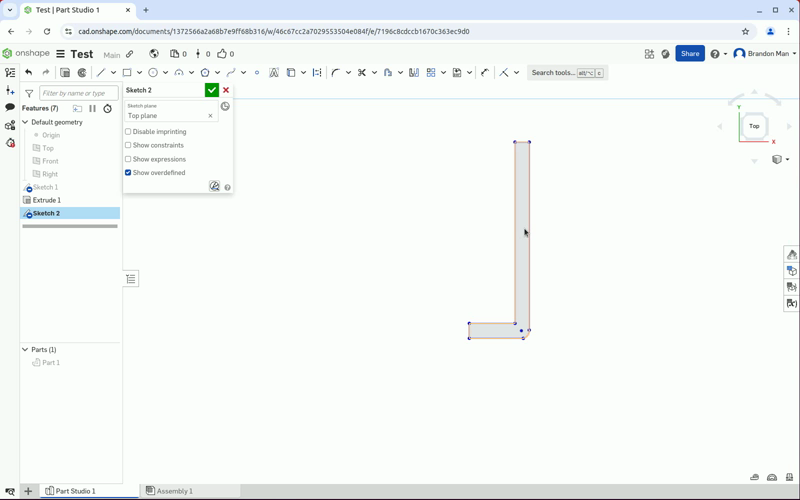
scroll(6)
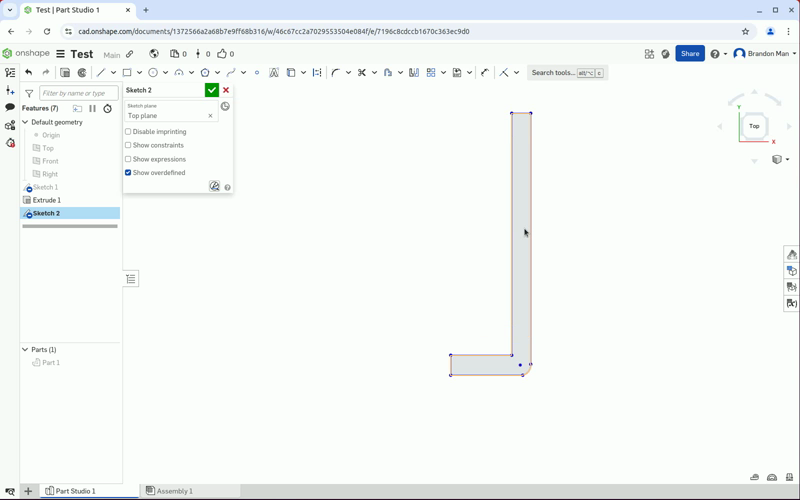
scroll(6)
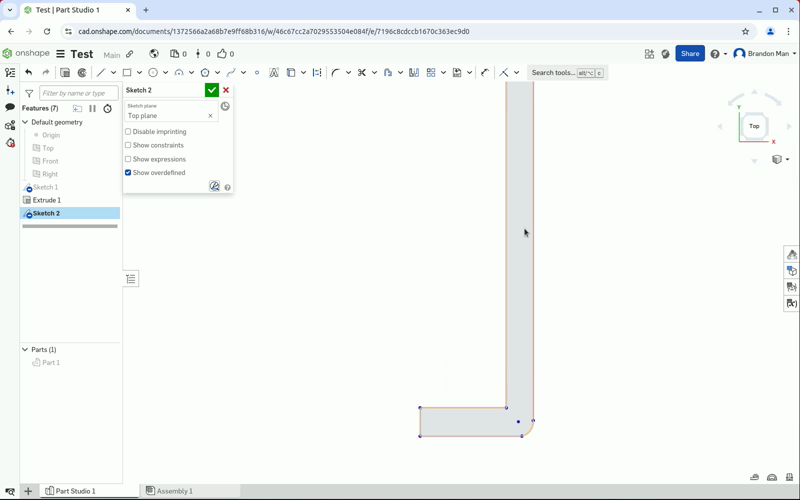
scroll(6)
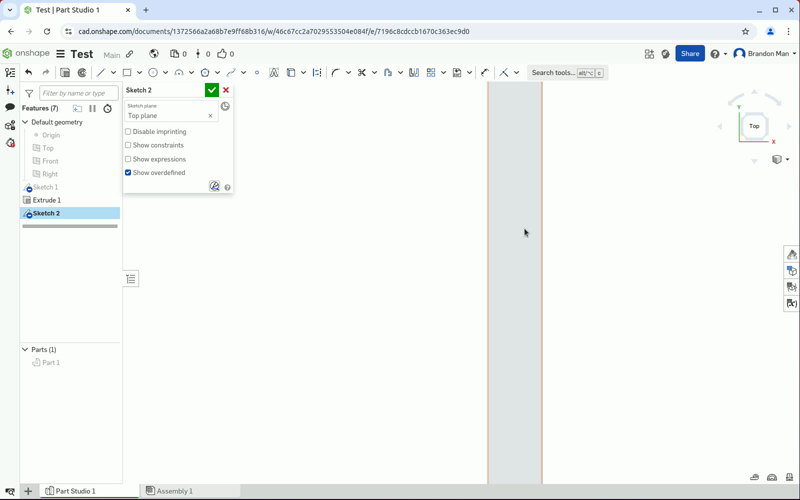
scroll(6)
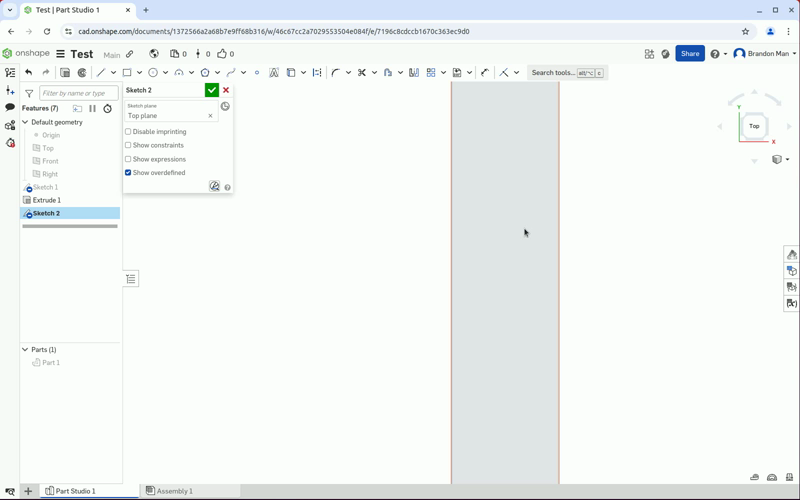
click(524, 228)
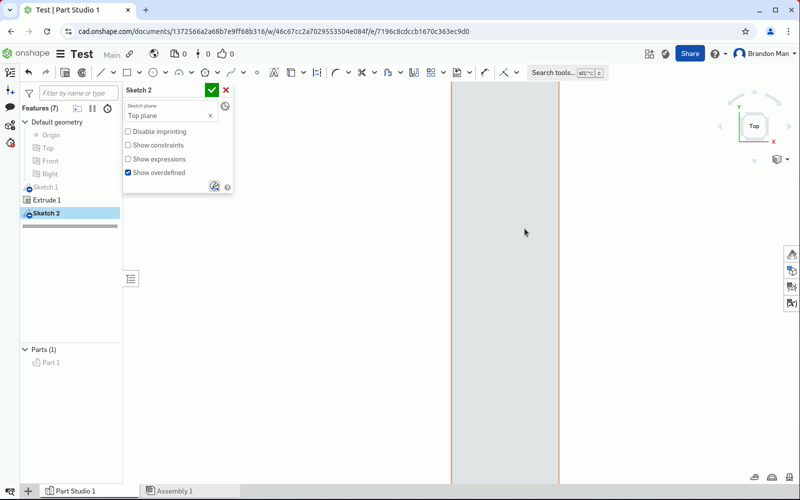
scroll(-6)
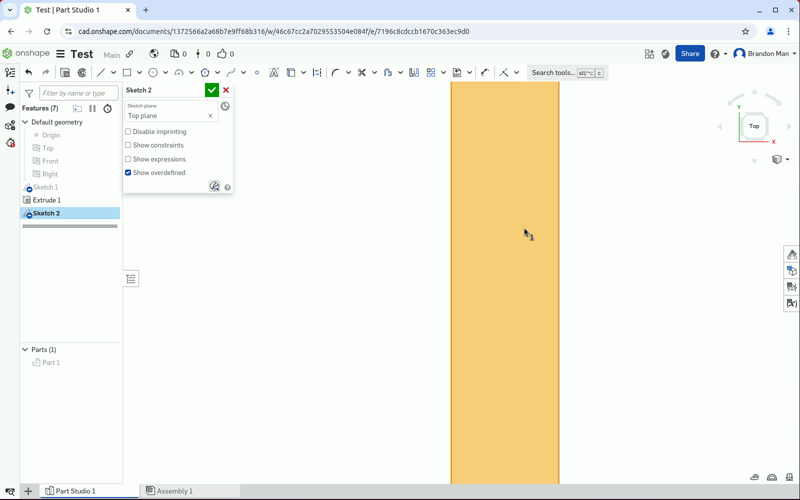
scroll(-6)
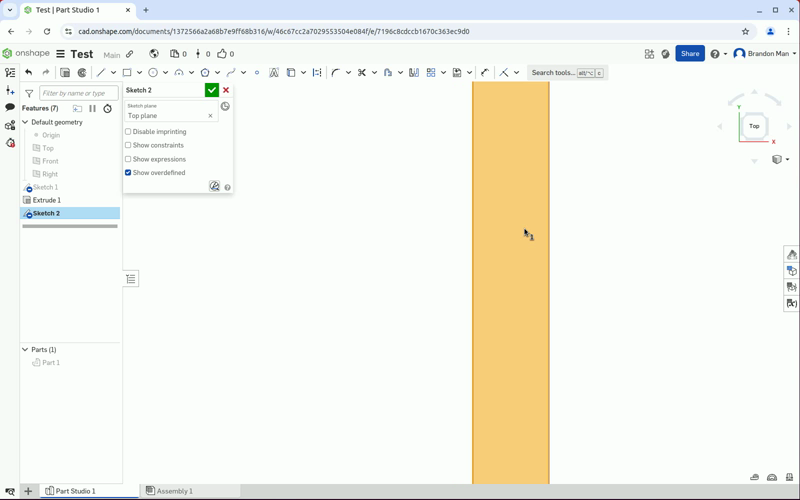
scroll(-6)
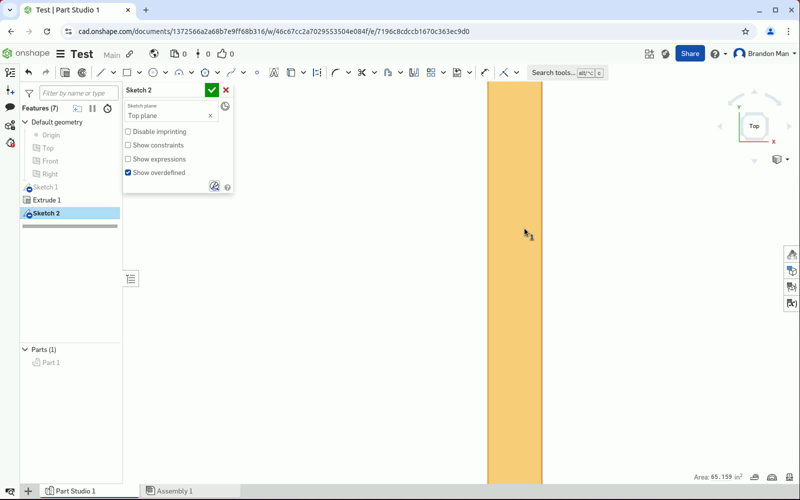
scroll(-6)
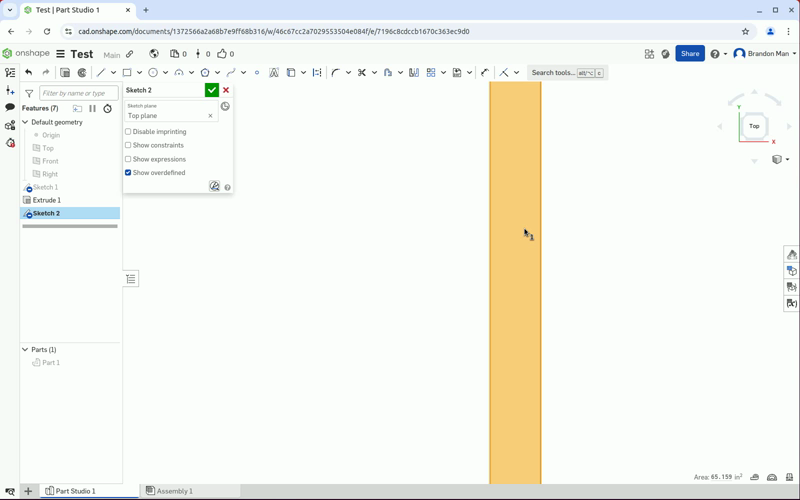
scroll(-6)
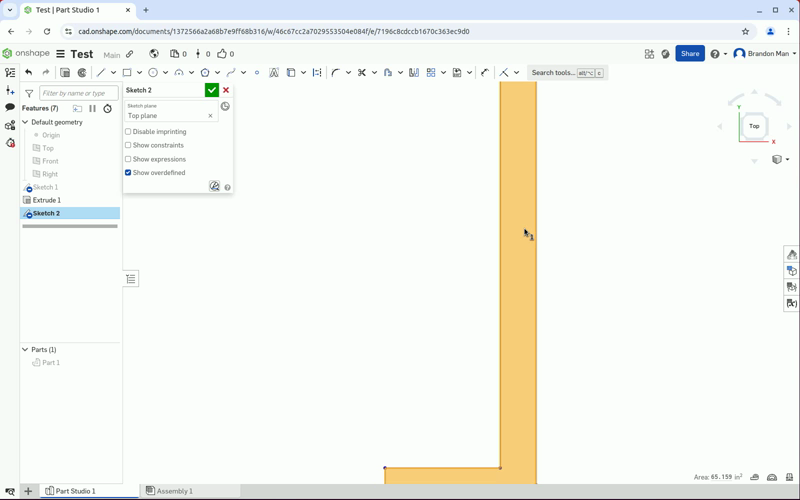
scroll(-6)
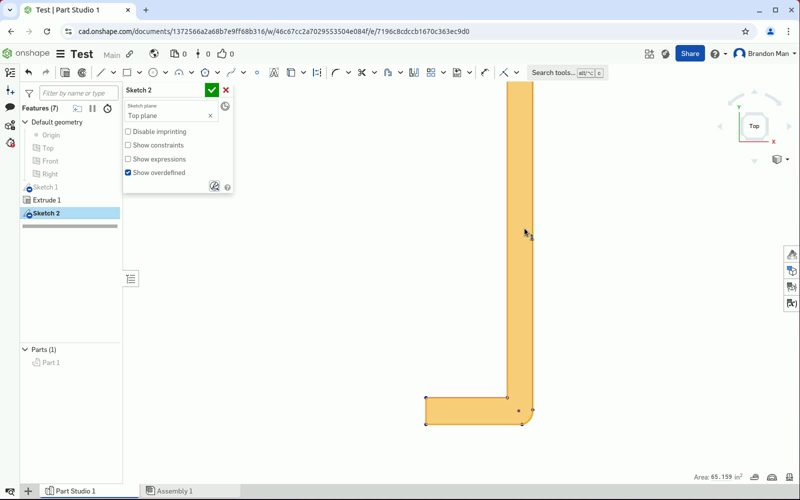
scroll(-6)
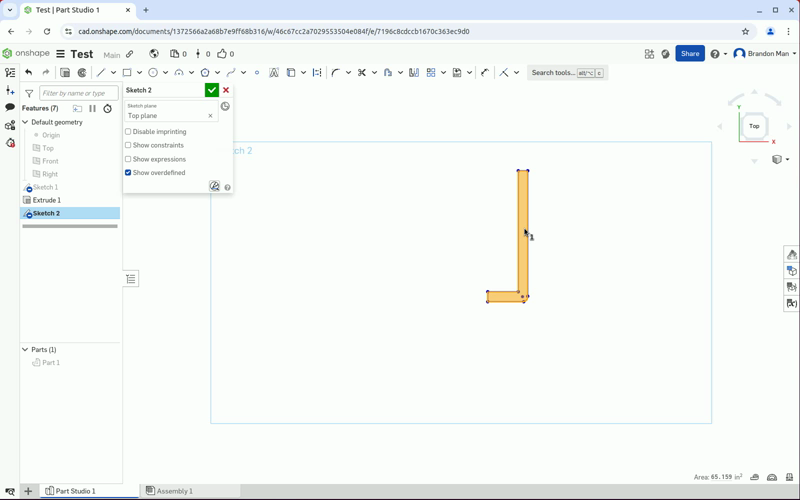
mouse_move(73, 352)
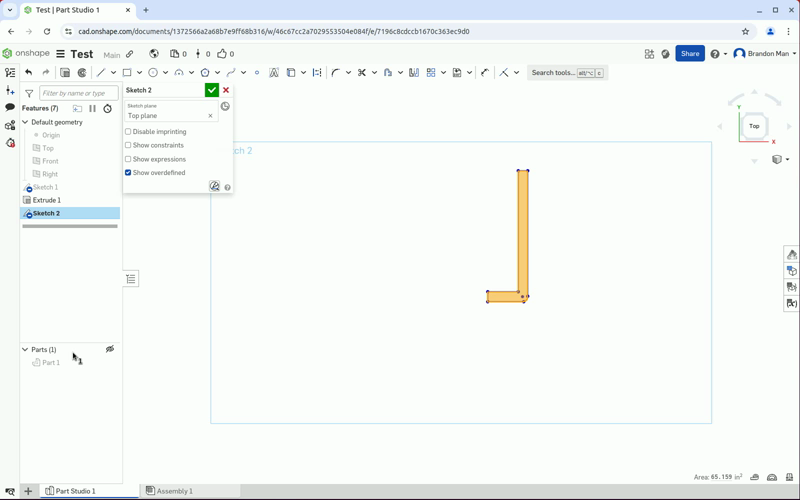
key(shift+y)
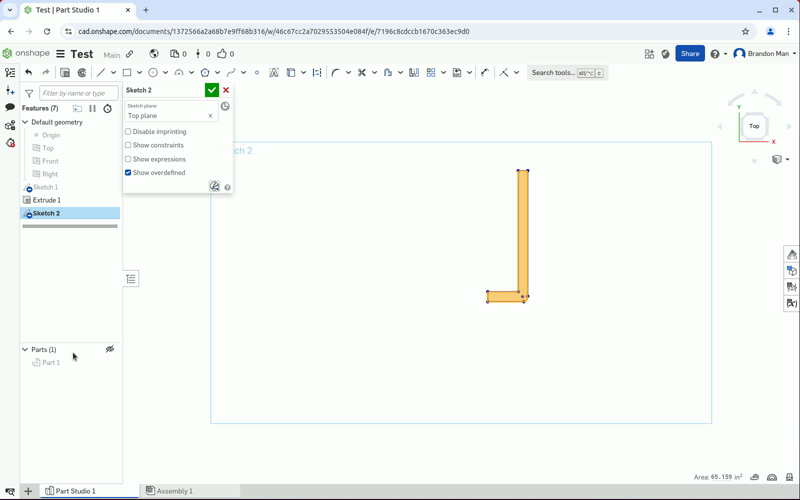
key(shift+e)
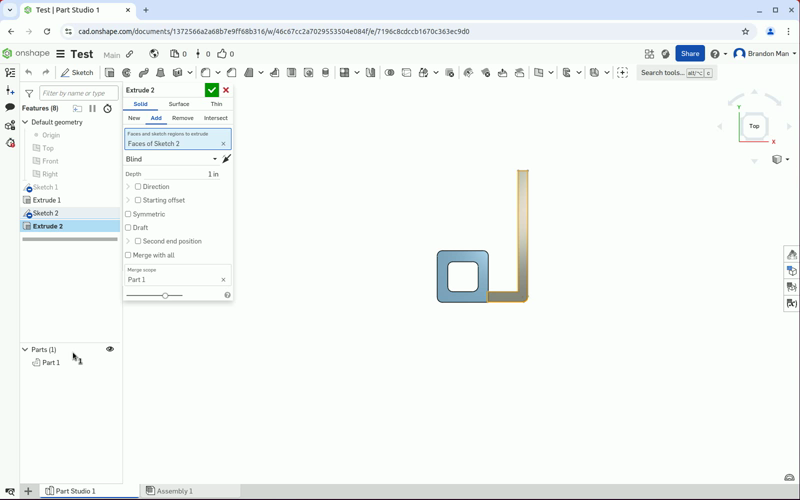
mouse_move(143, 106)
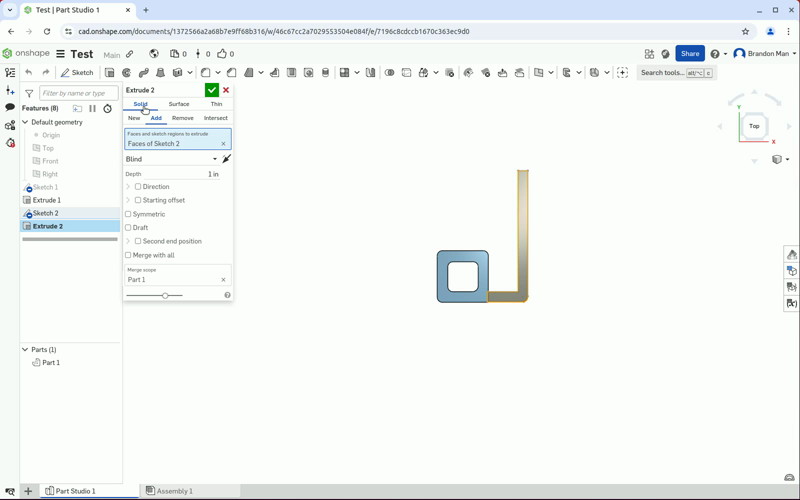
click(143, 106)
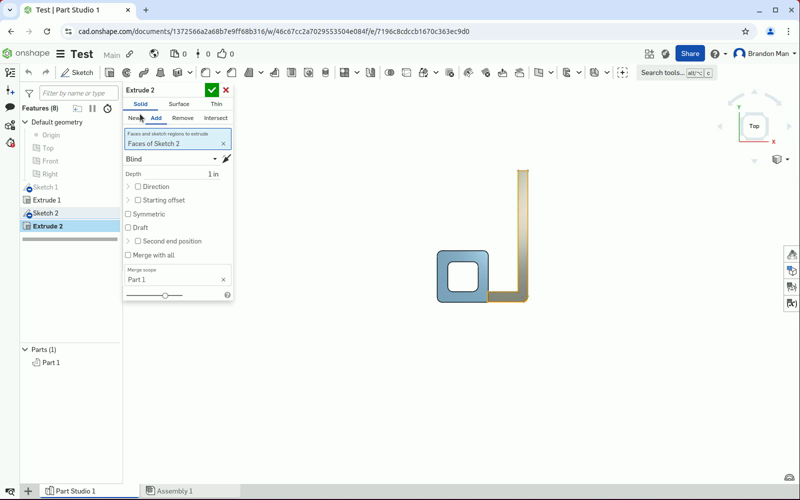
mouse_move(137, 120)
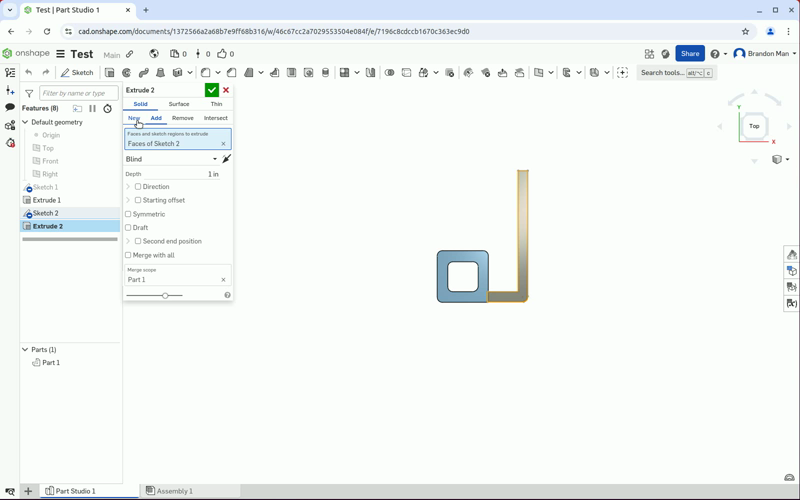
click(137, 120)
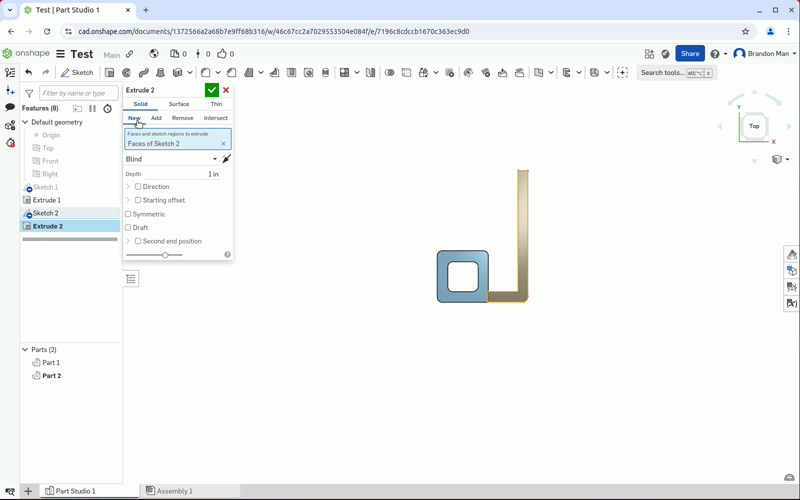
key(tab, 4)
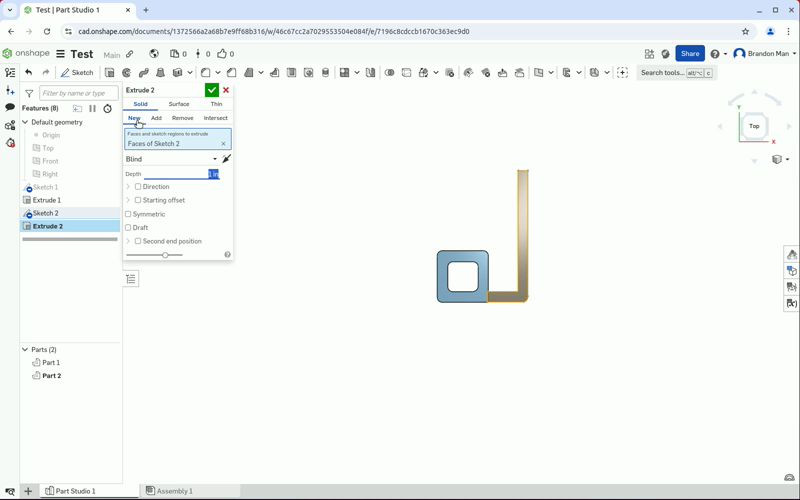
text(0.963)
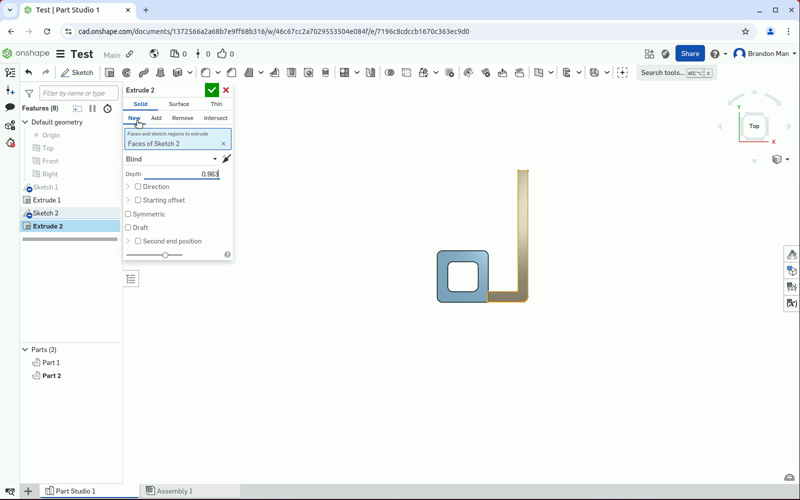
key(enter)
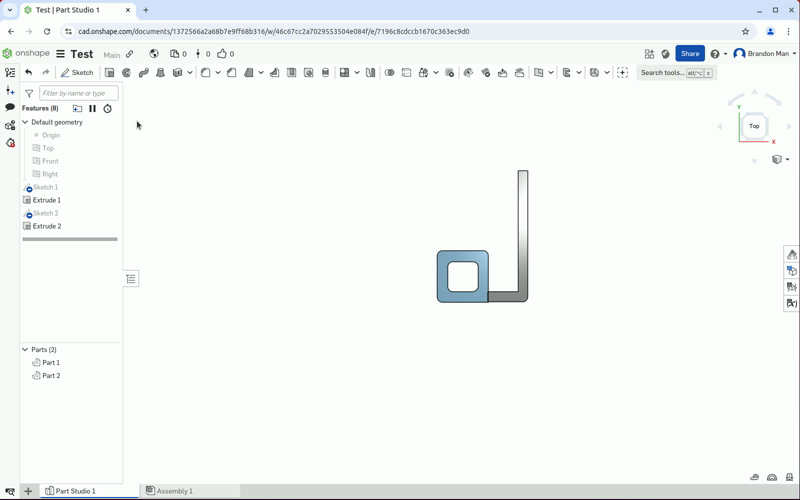
key(shift+h)
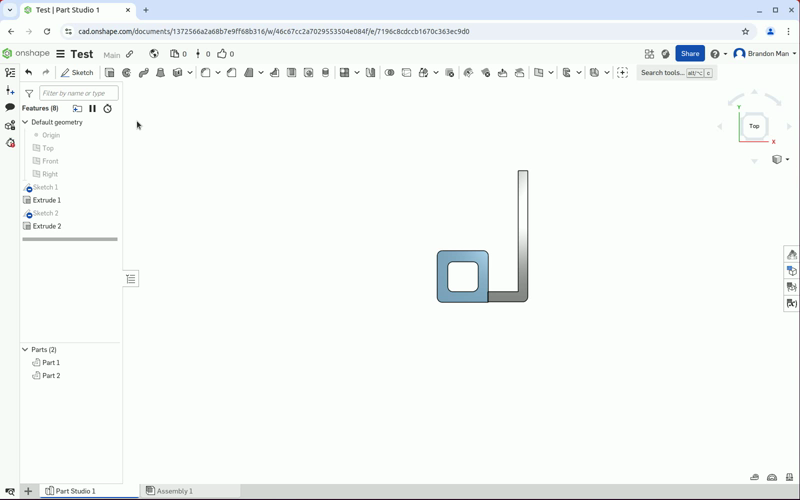
key(shift+h)
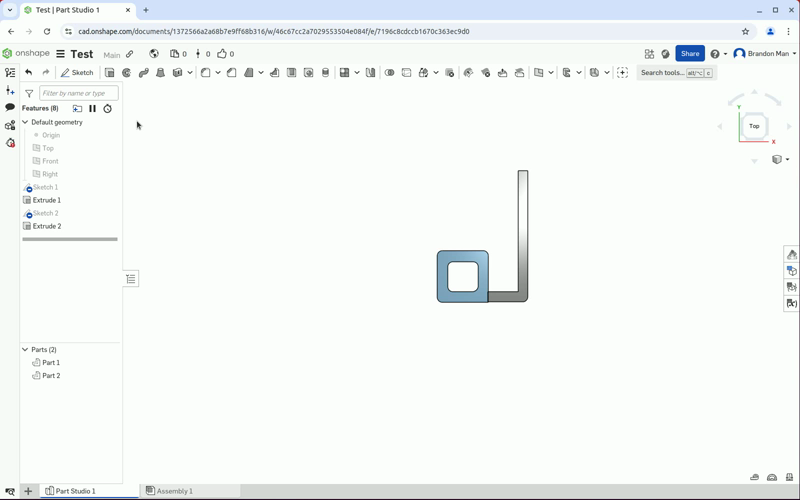
mouse_move(73, 189)
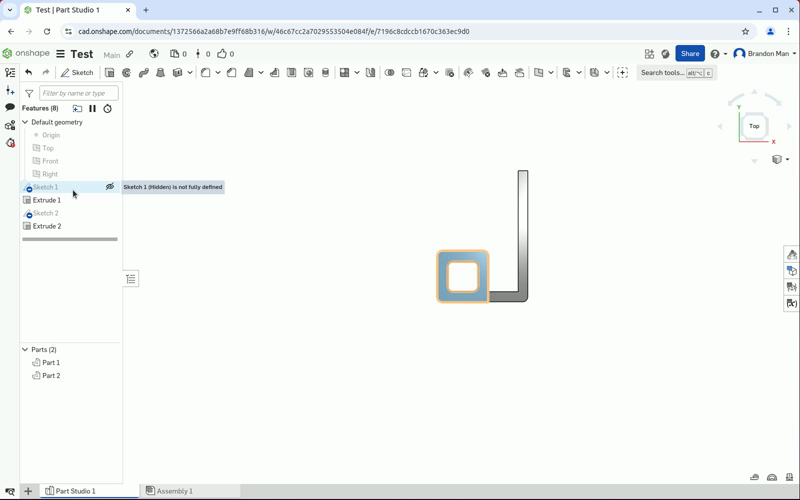
click(73, 189)
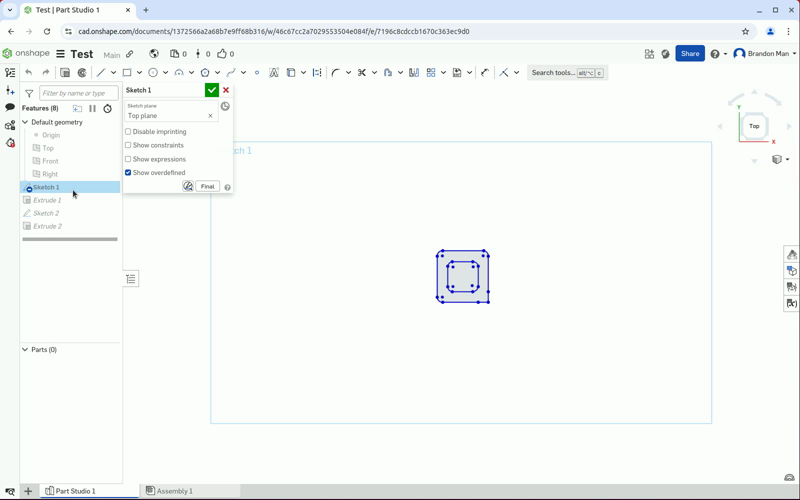
mouse_move(229, 92)
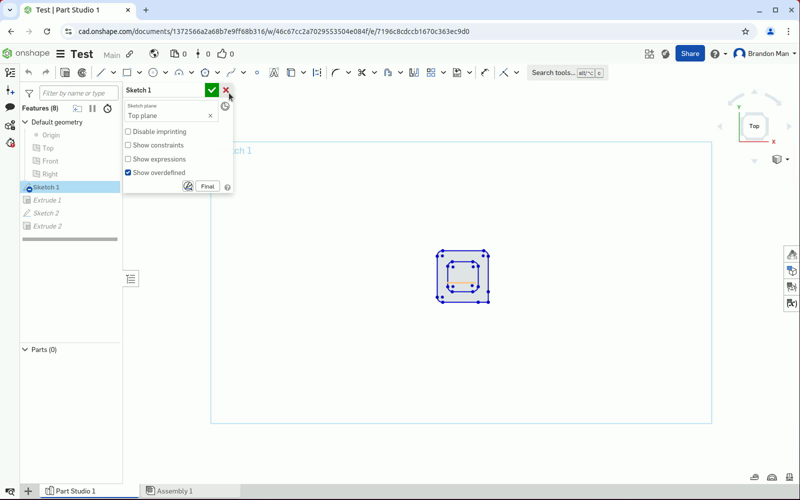
click(229, 92)
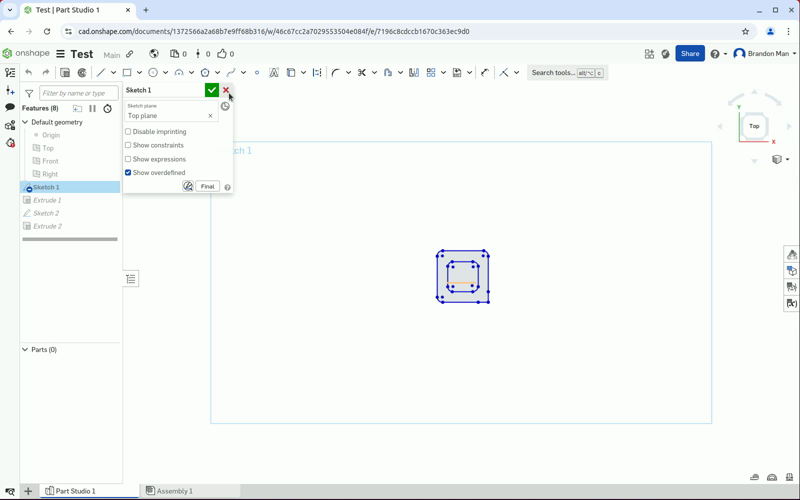
key(shift+s)
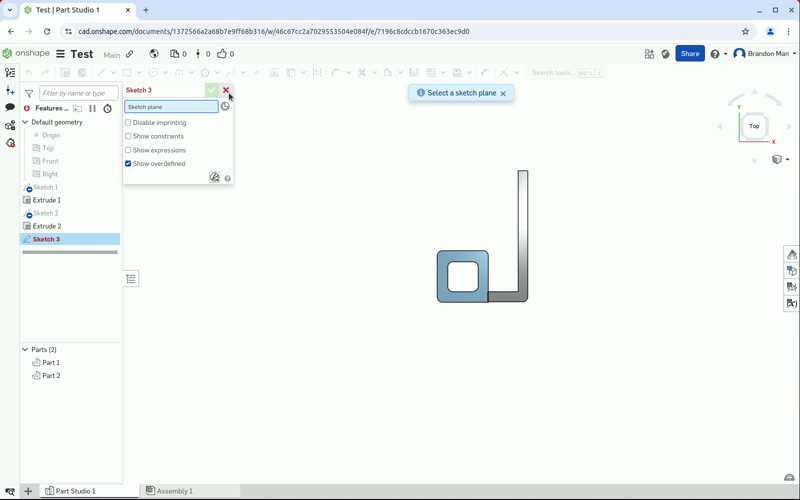
mouse_move(73, 150)
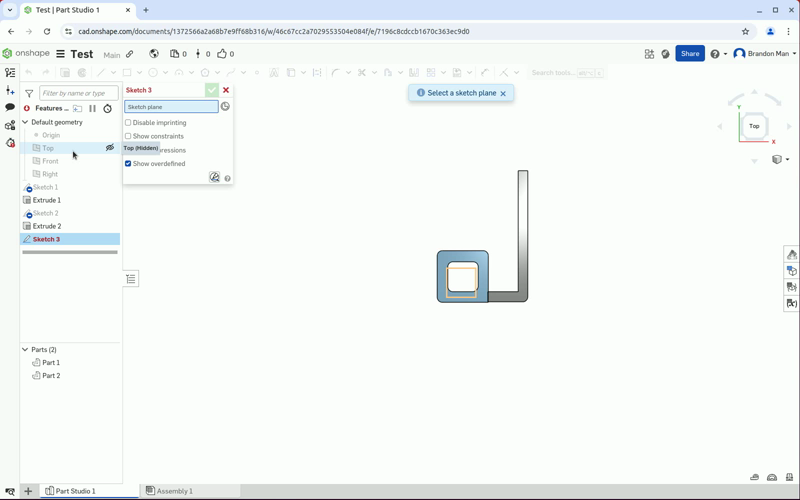
click(73, 150)
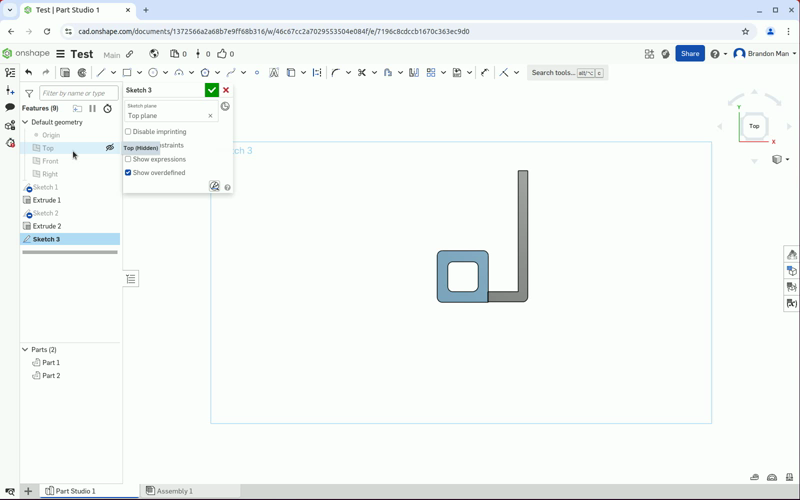
mouse_move(73, 352)
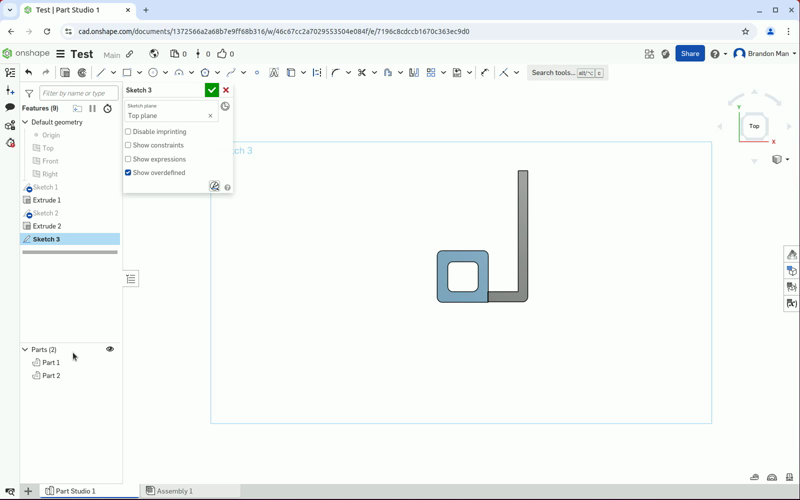
key(y)
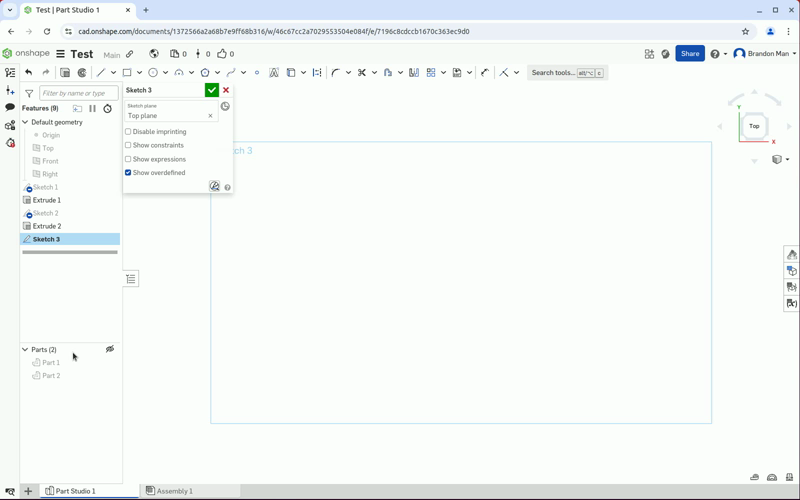
key(l)
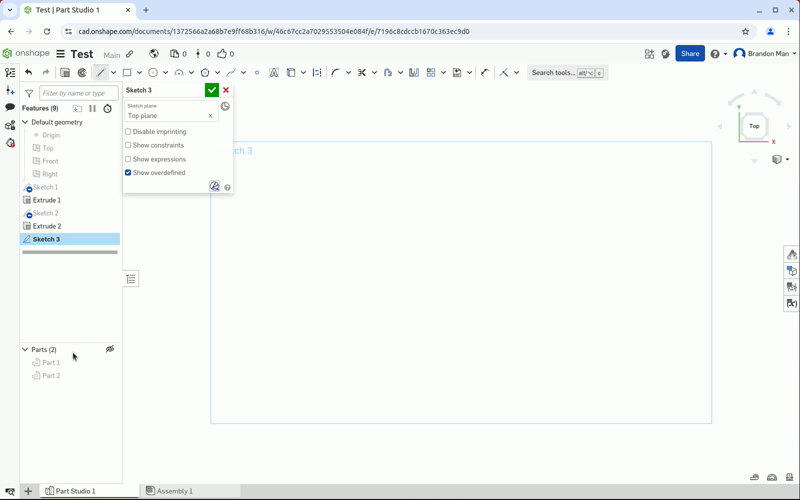
key_down(shift)
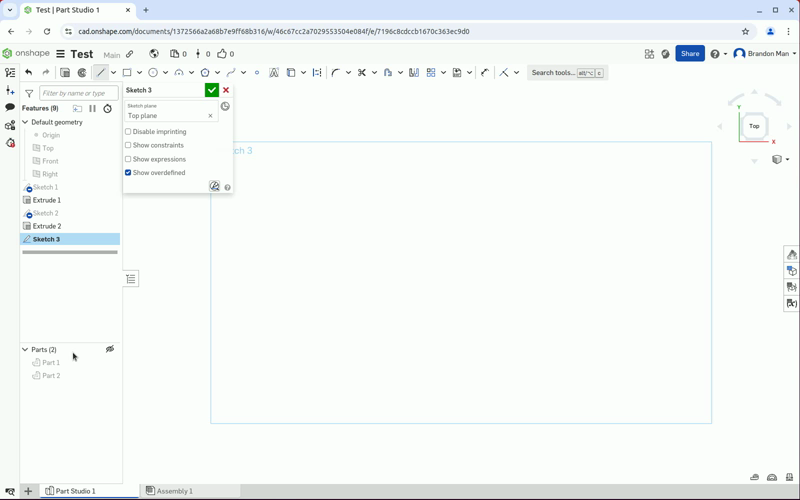
mouse_move(356, 341)
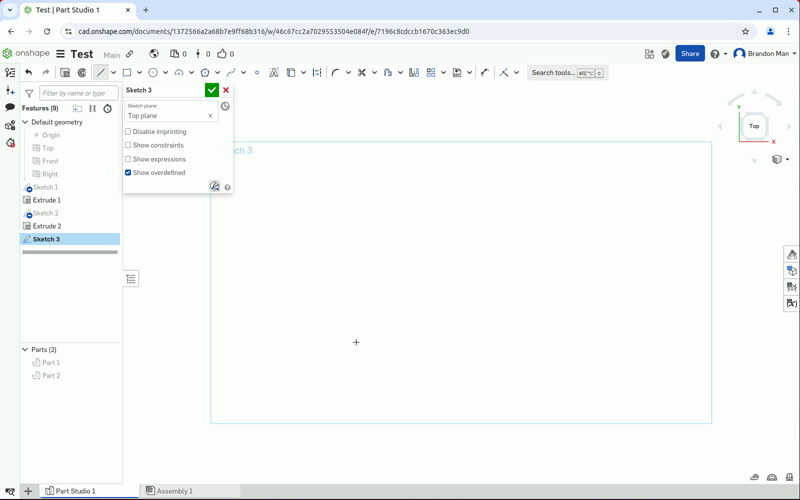
click(356, 341)
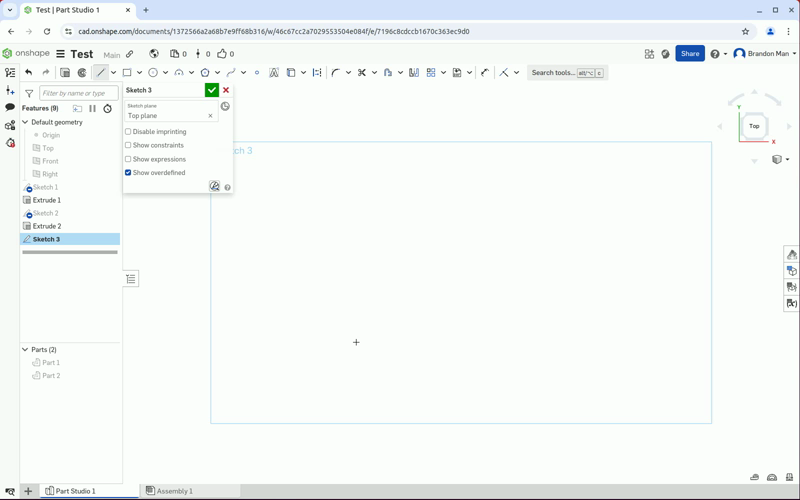
key_up(shift)
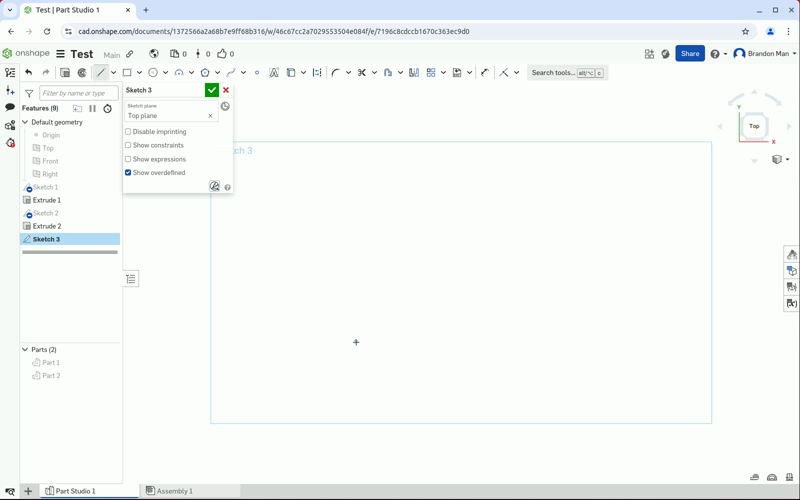
key_down(shift)
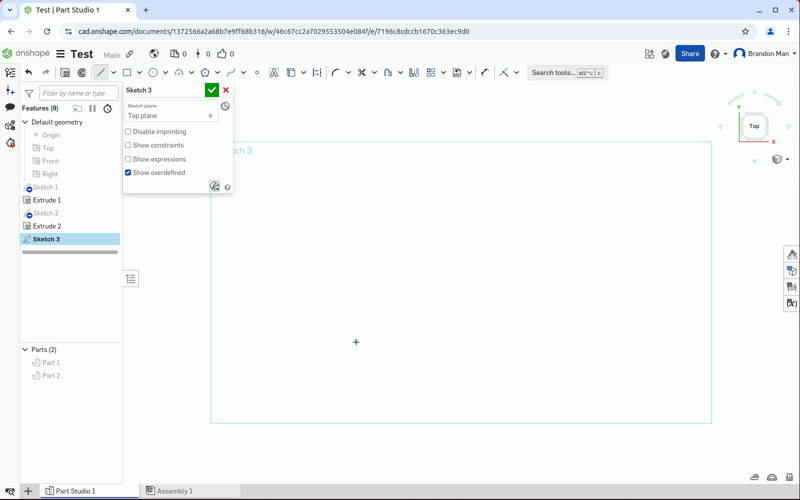
mouse_move(482, 341)
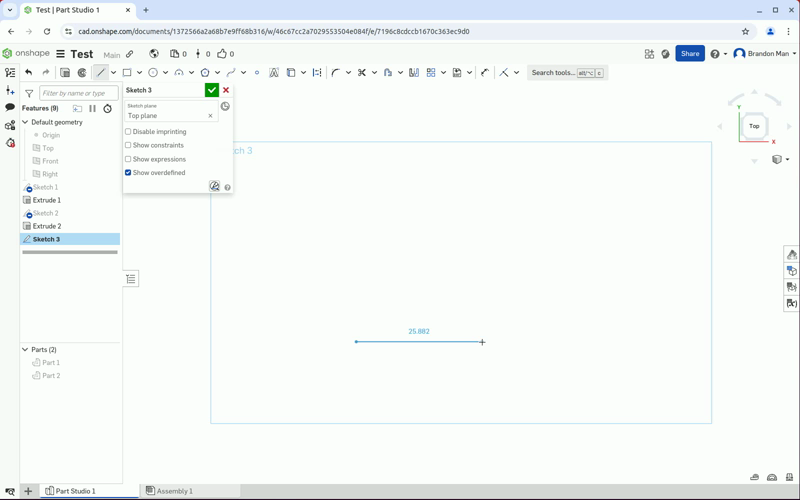
click(482, 341)
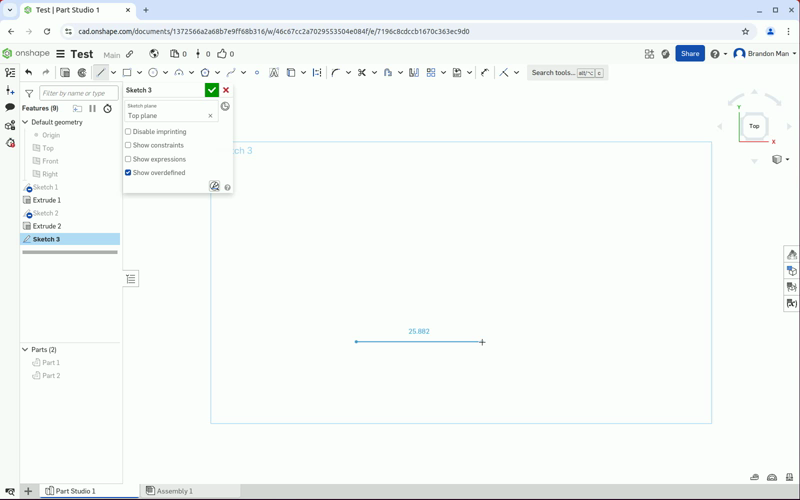
key_up(shift)
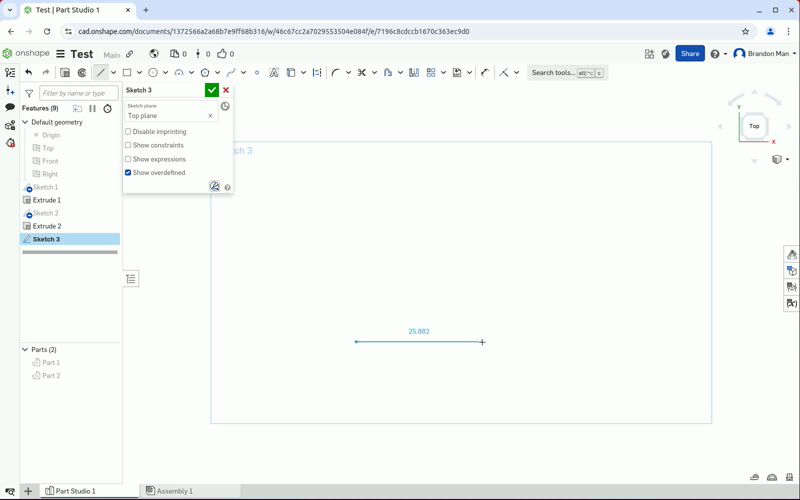
key(esc)
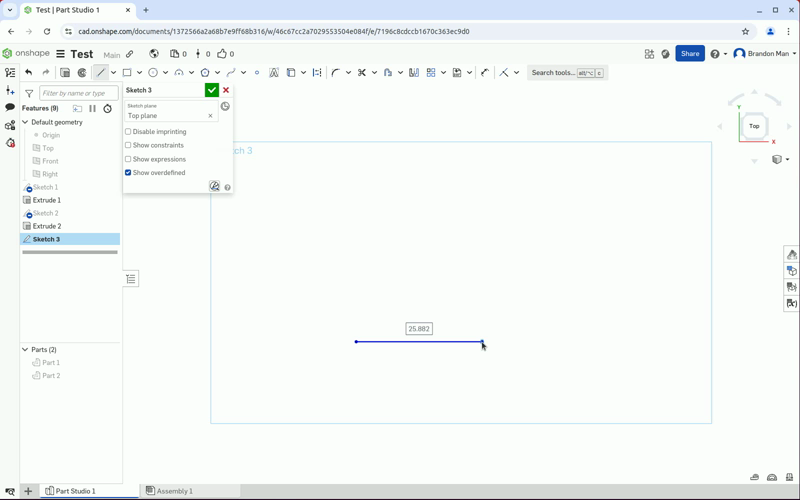
key(a)
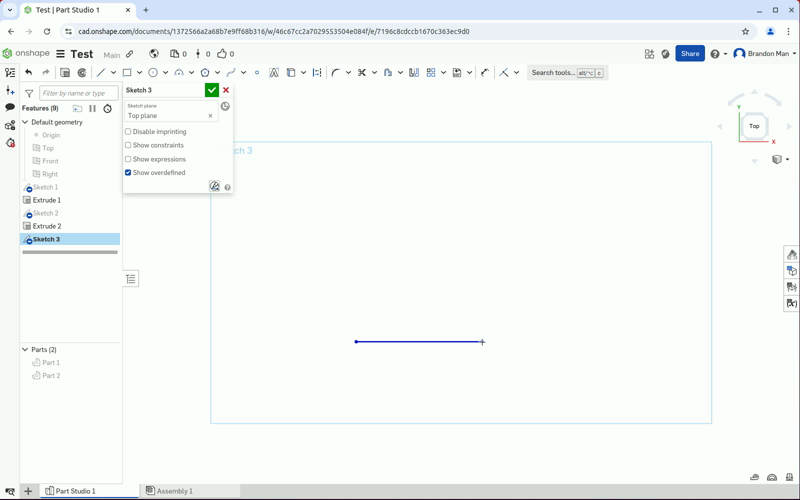
mouse_move(482, 341)
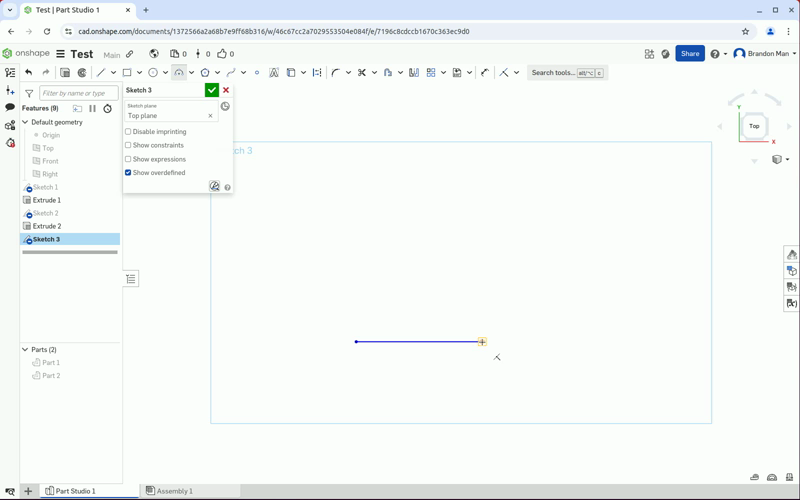
click(482, 341)
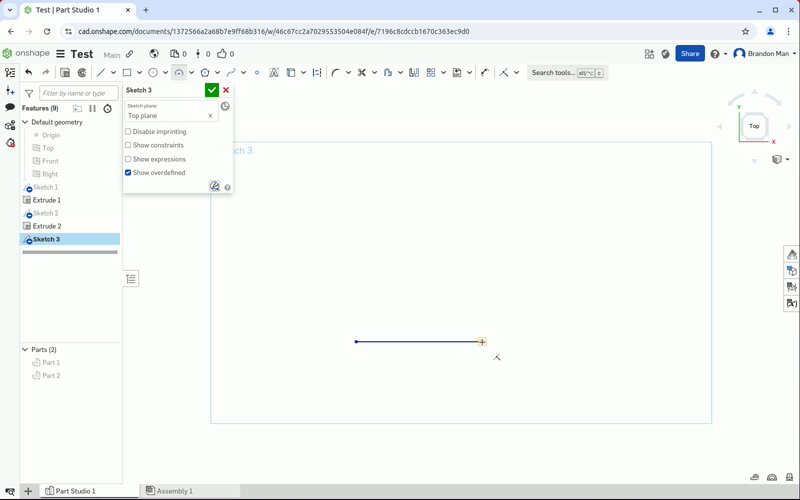
key_down(shift)
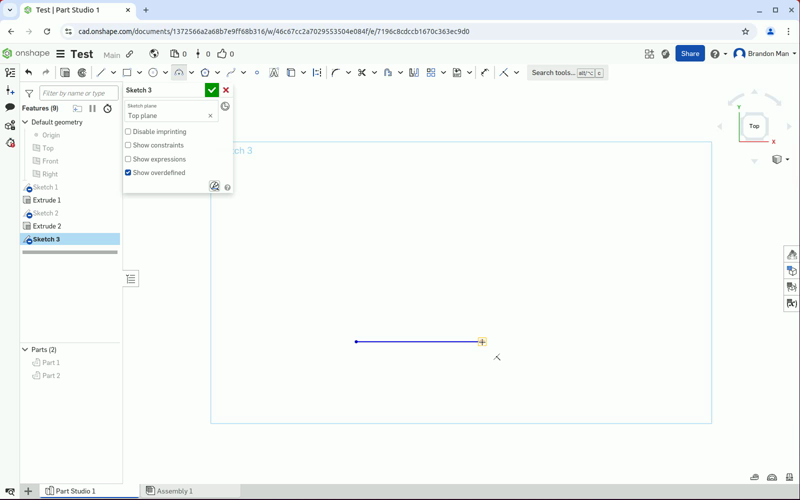
mouse_move(487, 336)
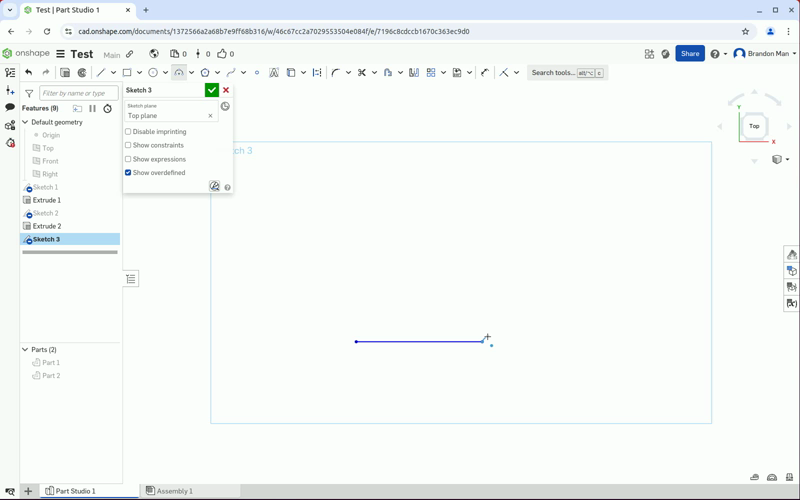
click(487, 336)
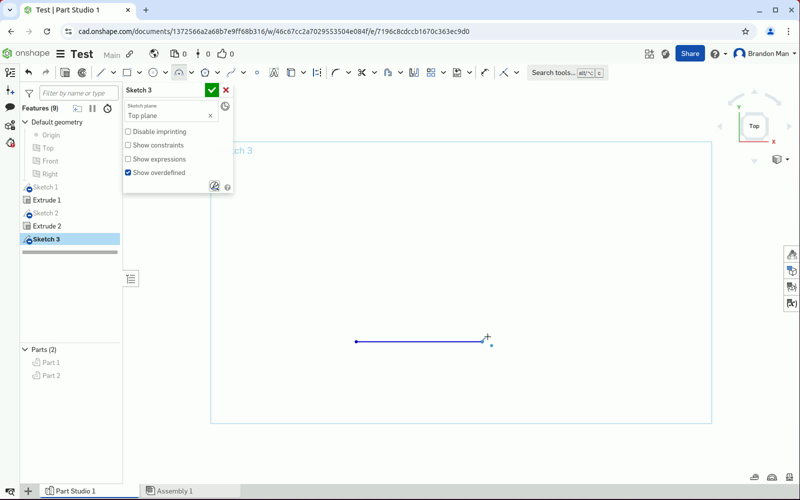
mouse_move(486, 339)
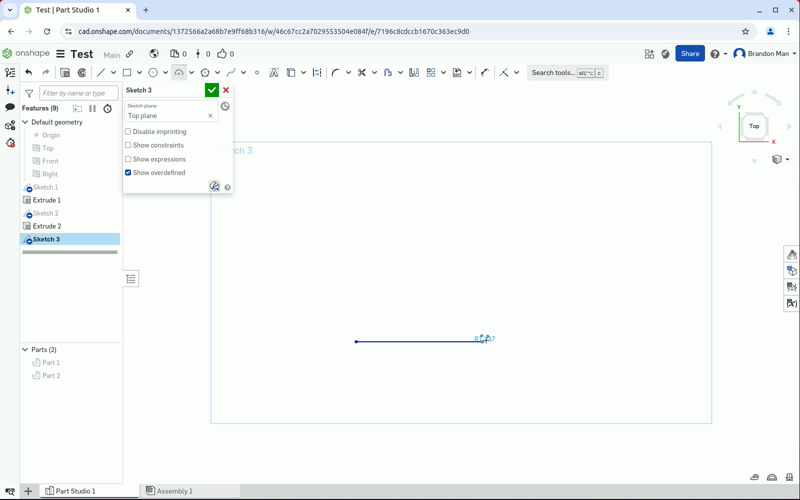
scroll(6)
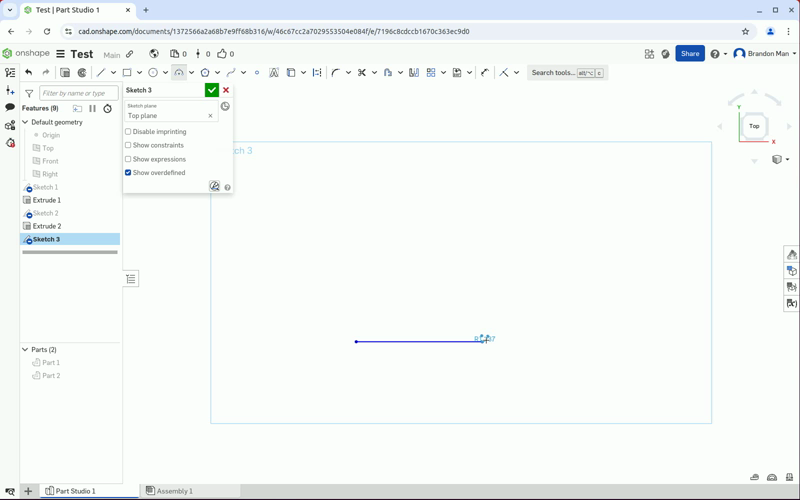
scroll(6)
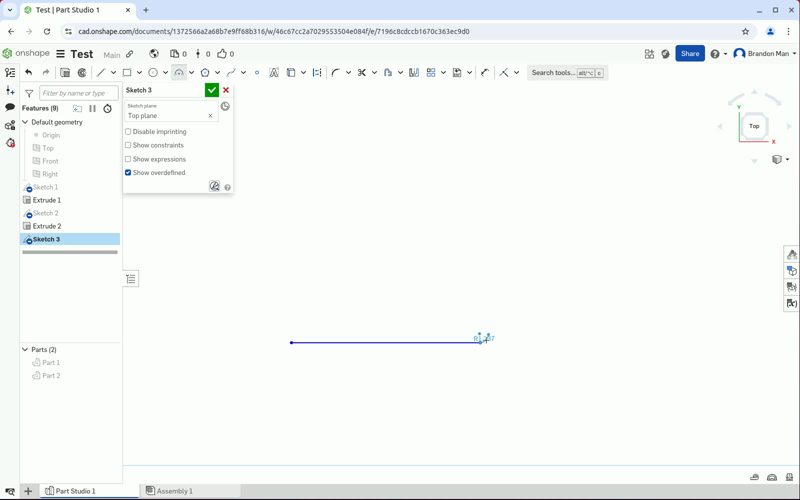
scroll(6)
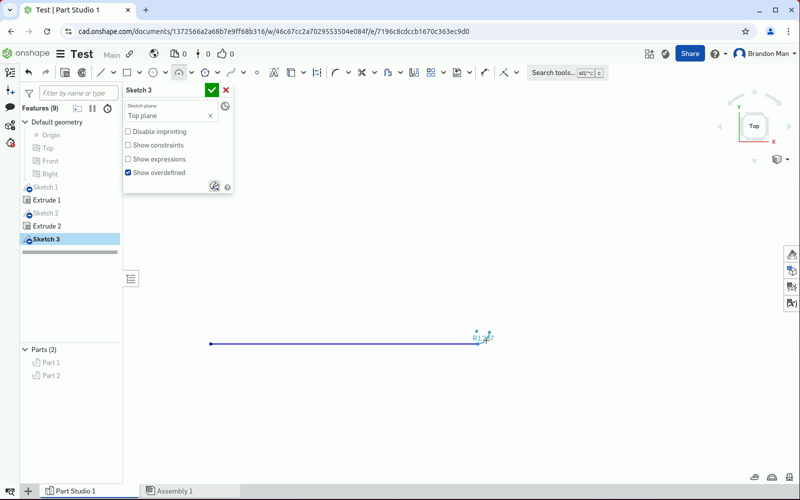
scroll(6)
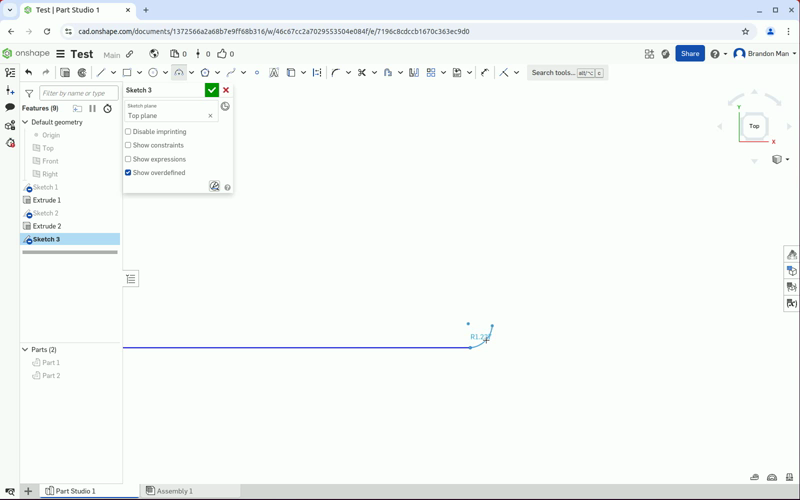
scroll(6)
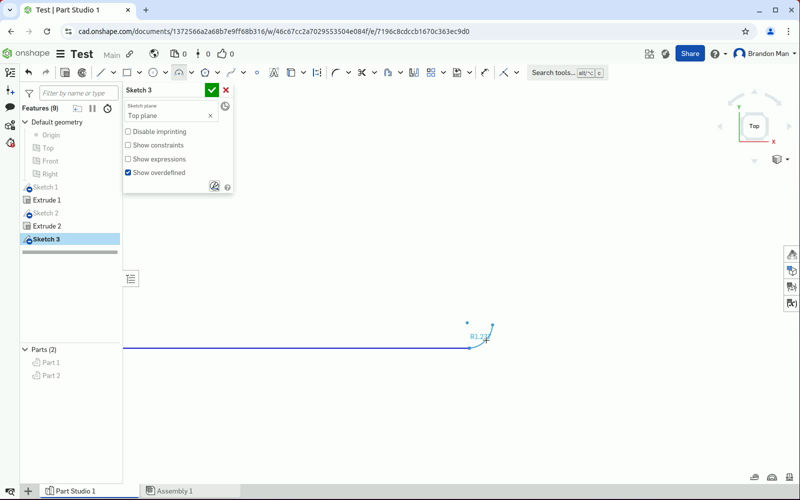
scroll(6)
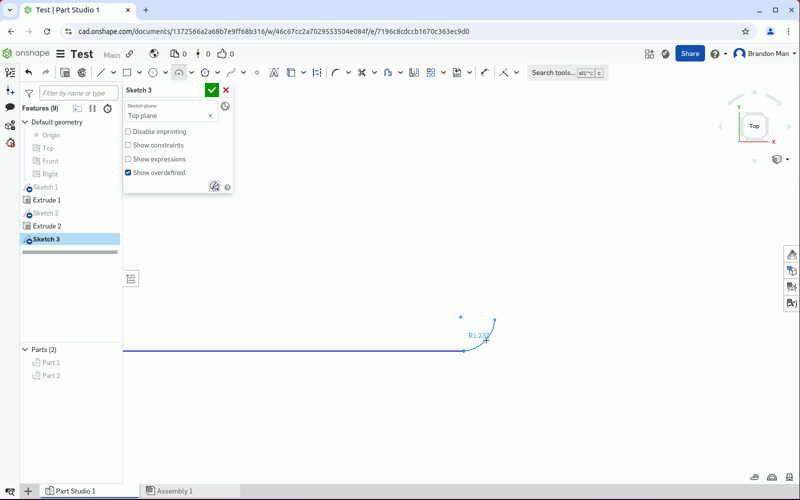
scroll(6)
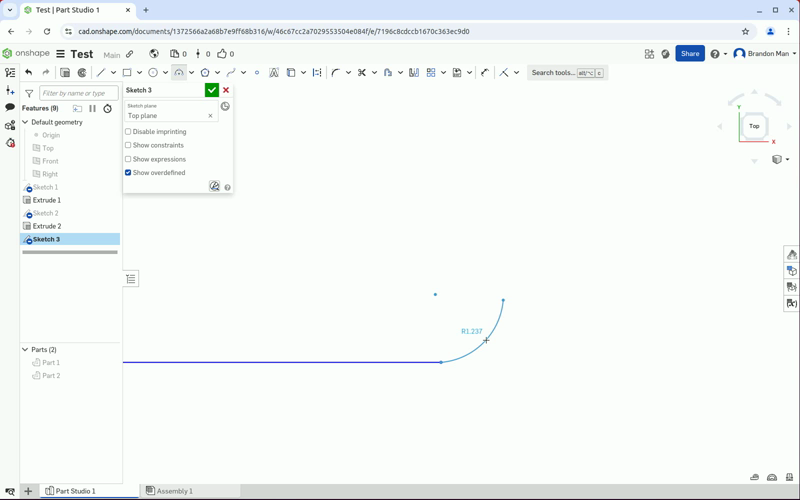
click(486, 339)
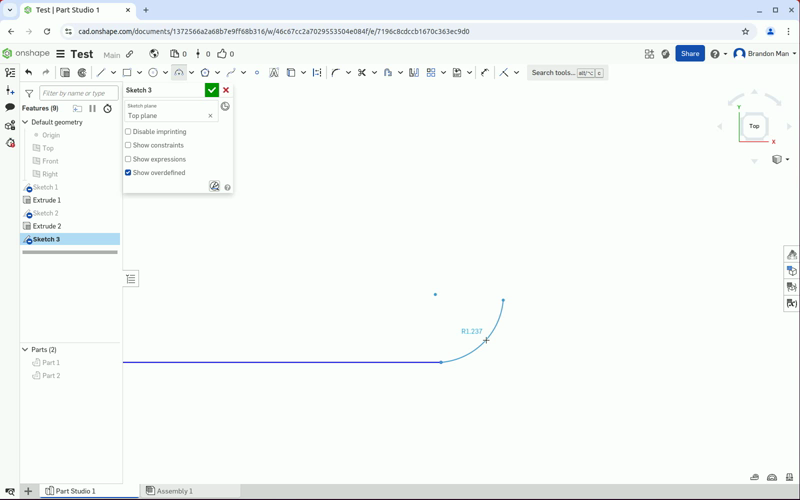
scroll(-6)
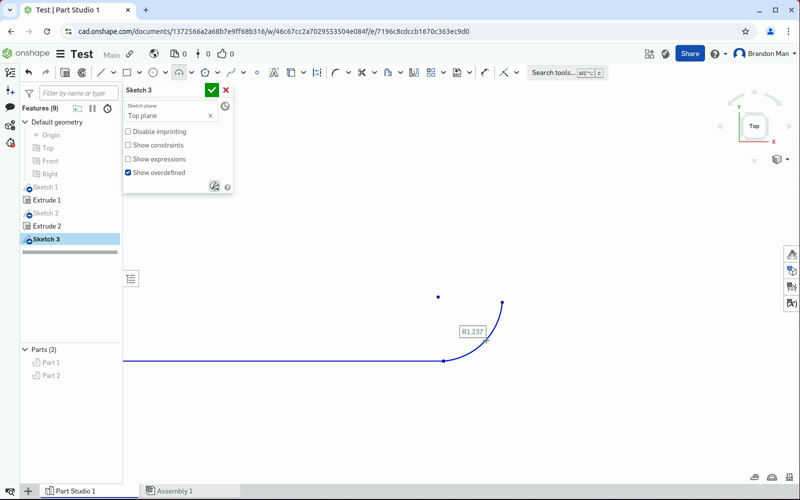
scroll(-6)
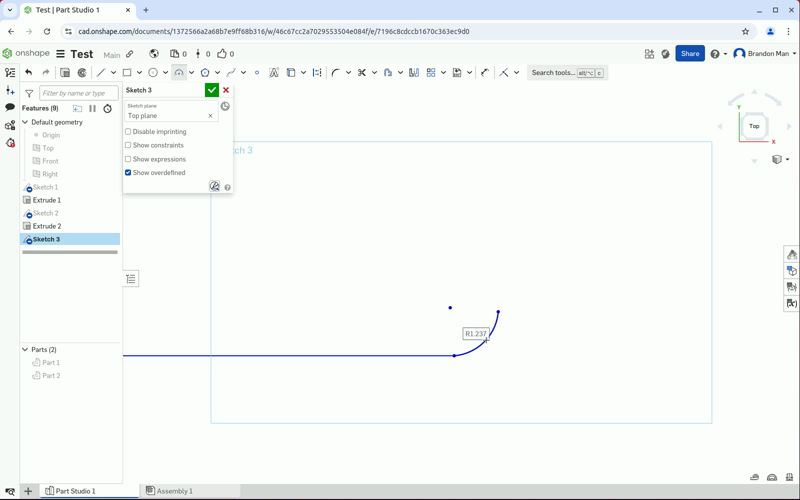
scroll(-6)
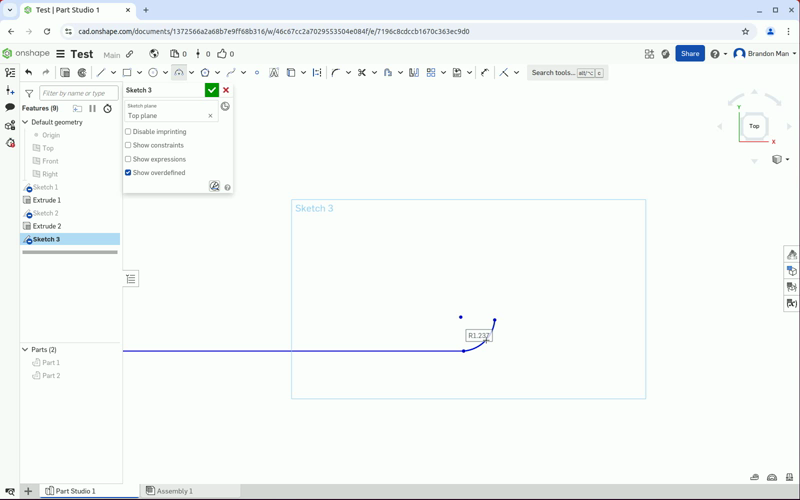
scroll(-6)
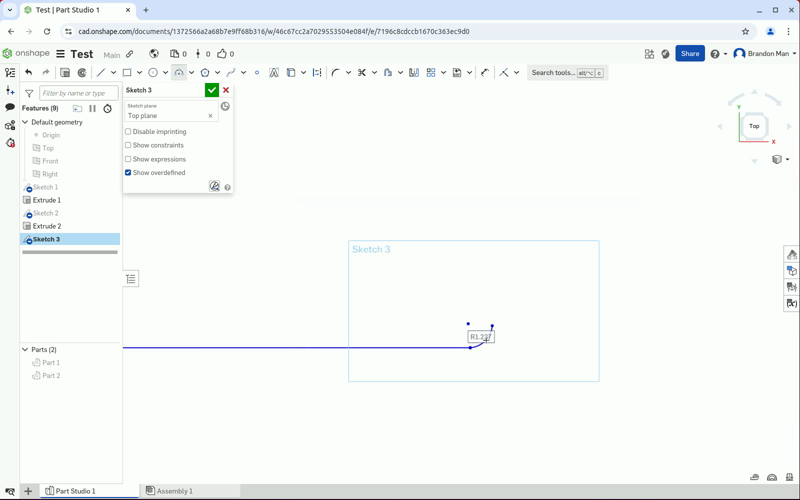
scroll(-6)
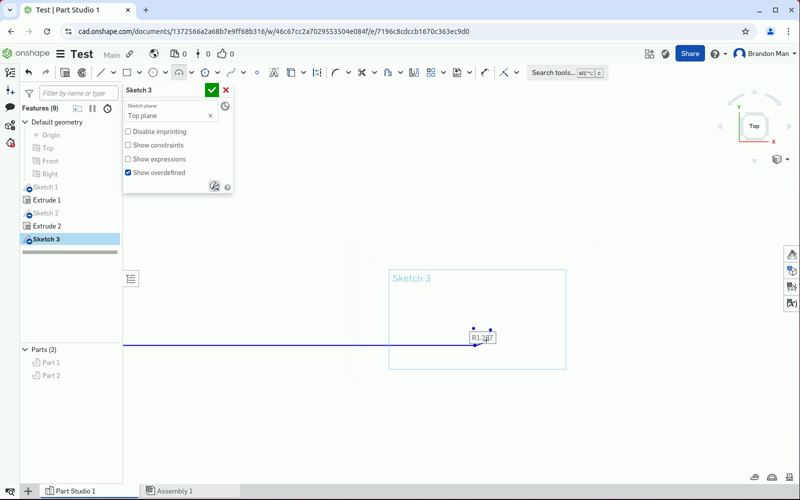
scroll(-6)
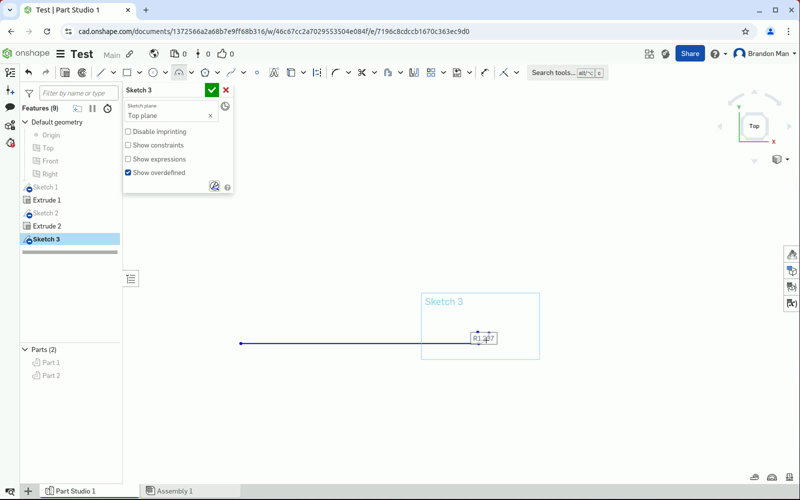
scroll(-6)
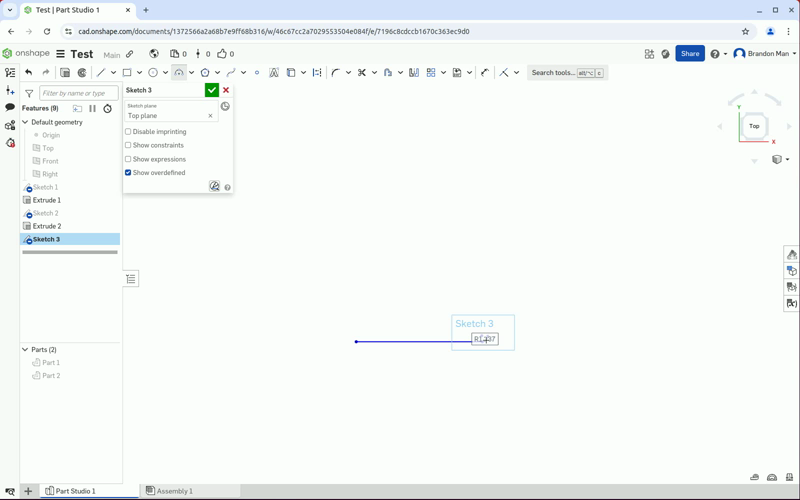
key_up(shift)
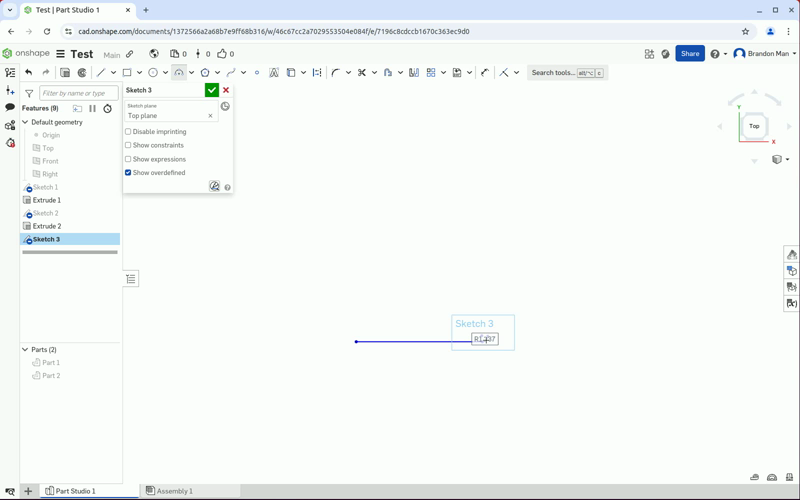
key(esc)
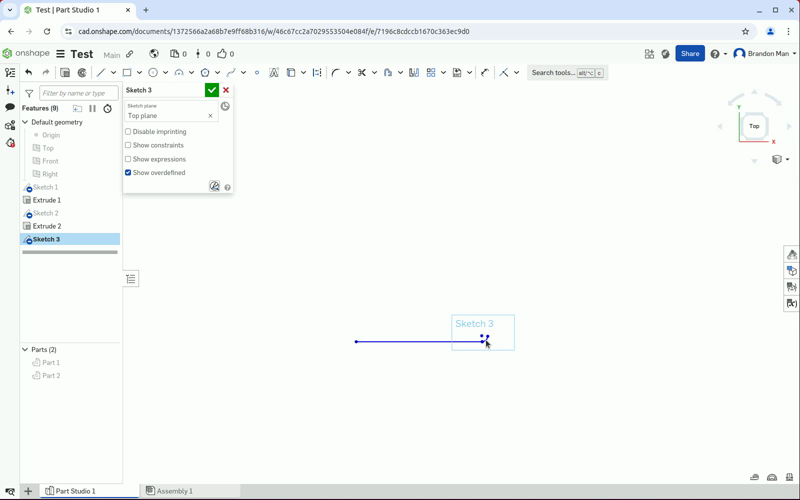
key(l)
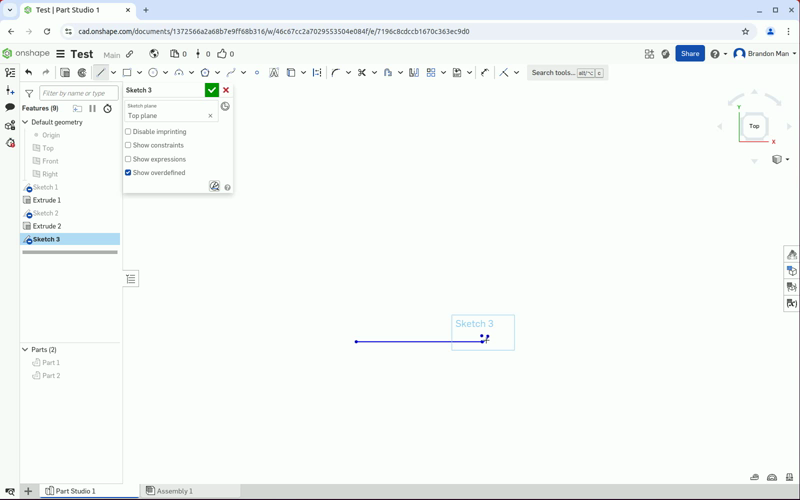
mouse_move(487, 336)
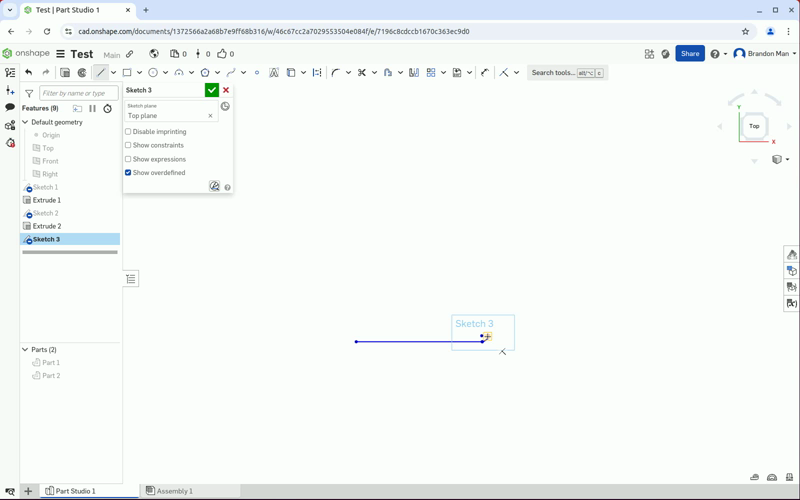
scroll(6)
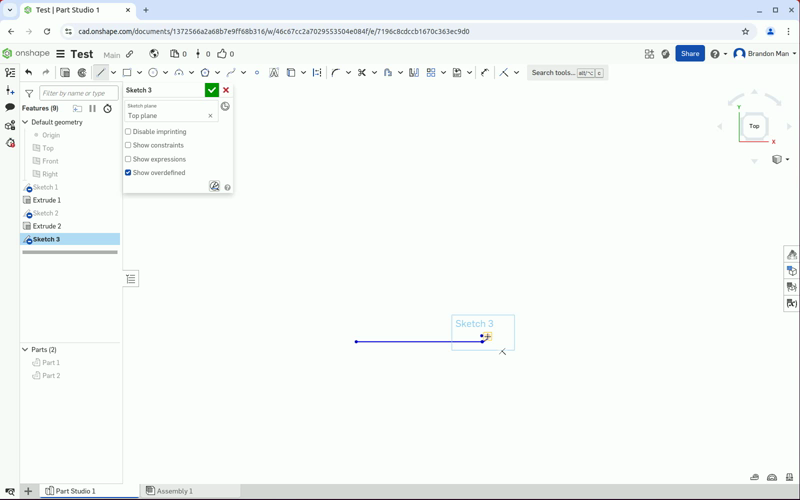
scroll(6)
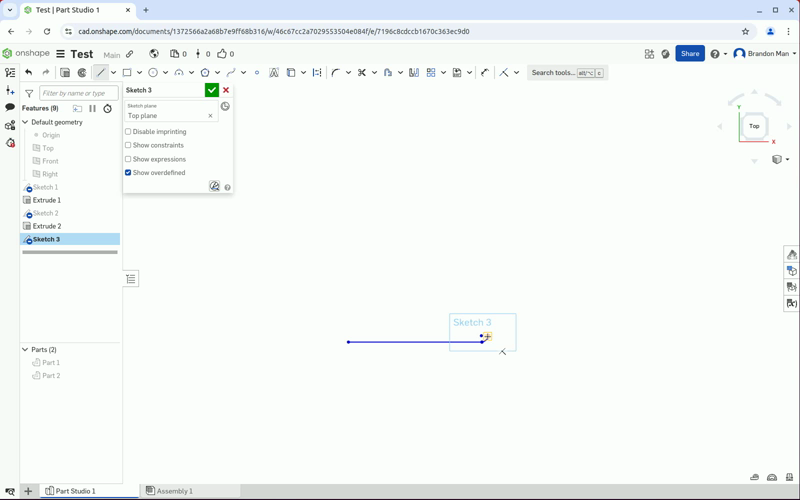
scroll(6)
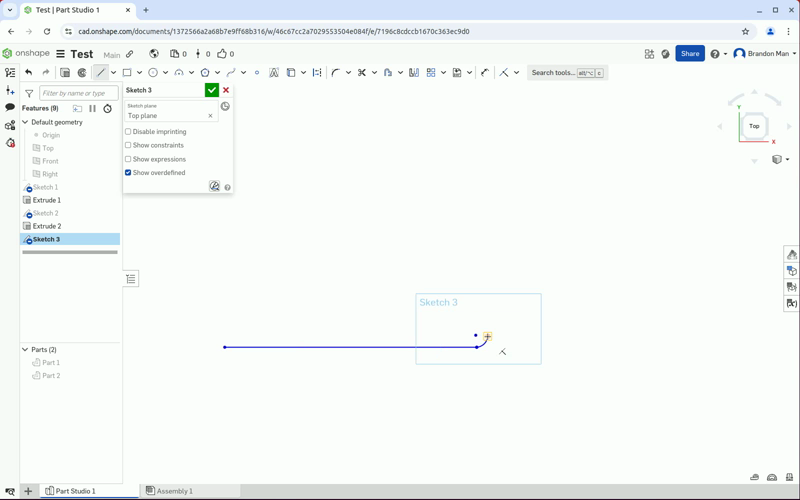
scroll(6)
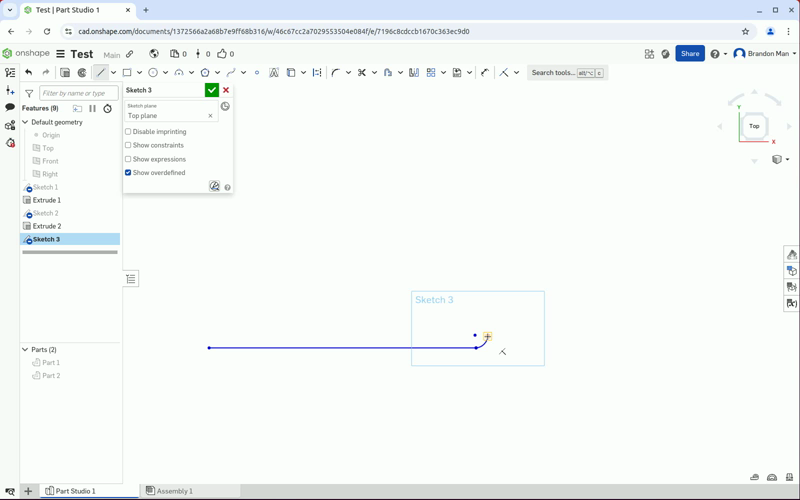
scroll(6)
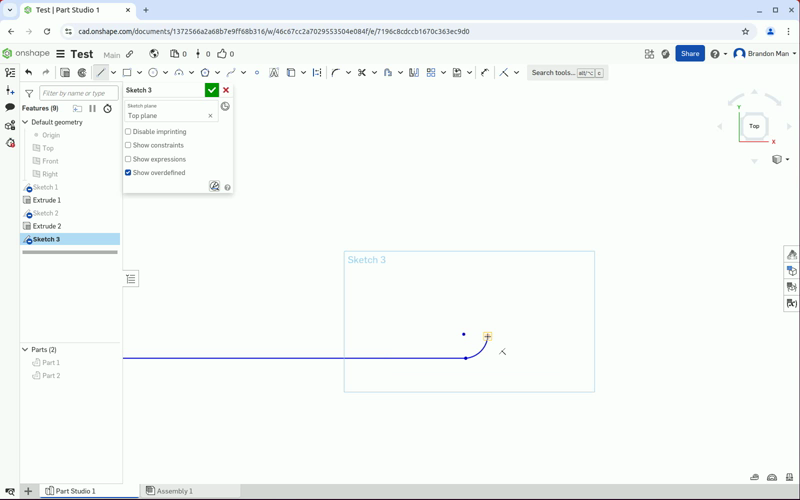
scroll(6)
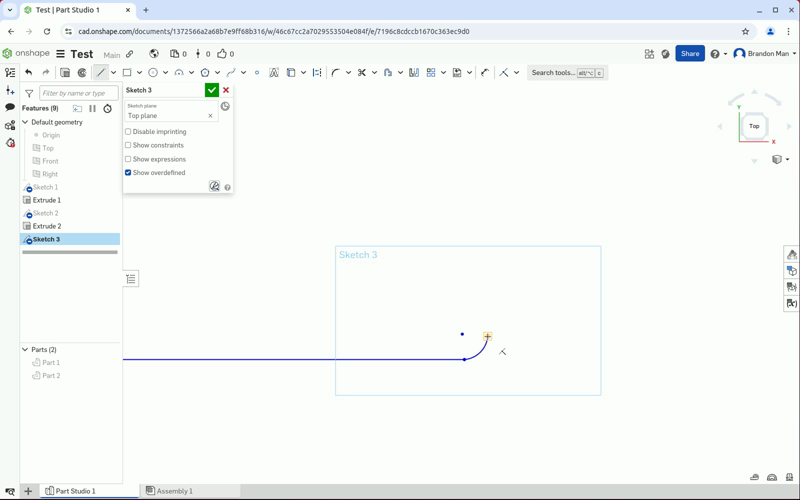
scroll(6)
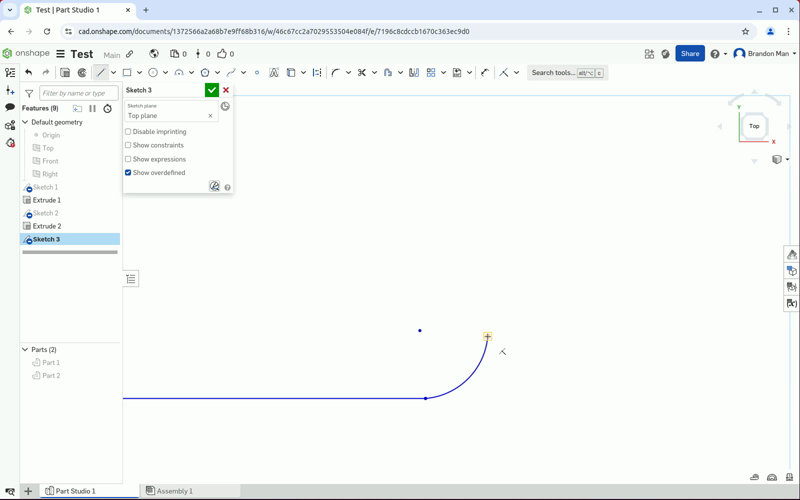
click(487, 336)
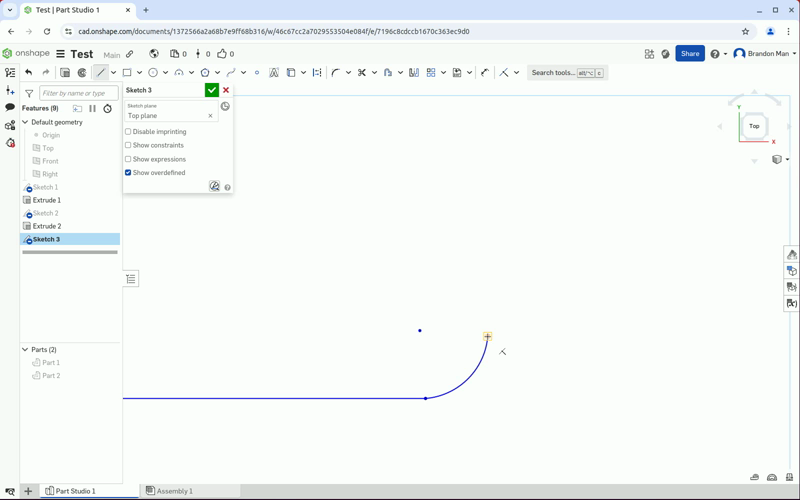
scroll(-6)
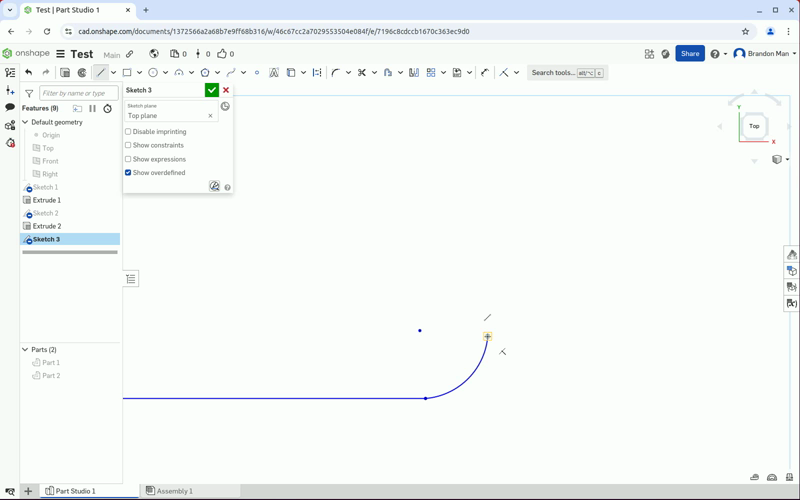
scroll(-6)
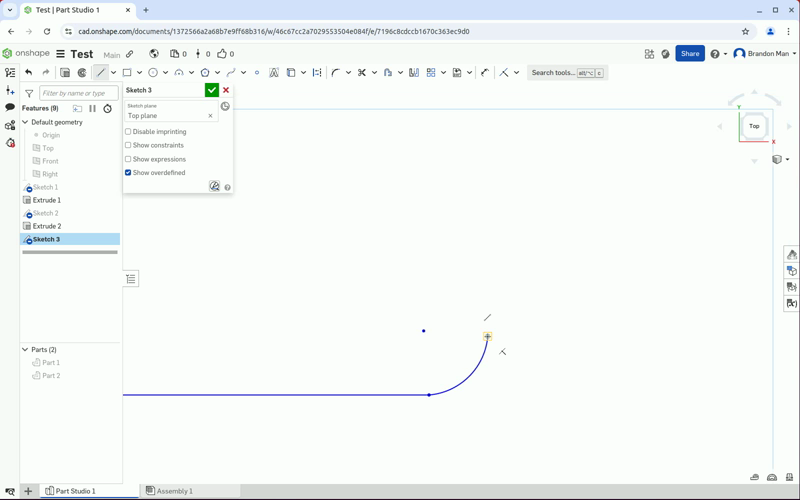
scroll(-6)
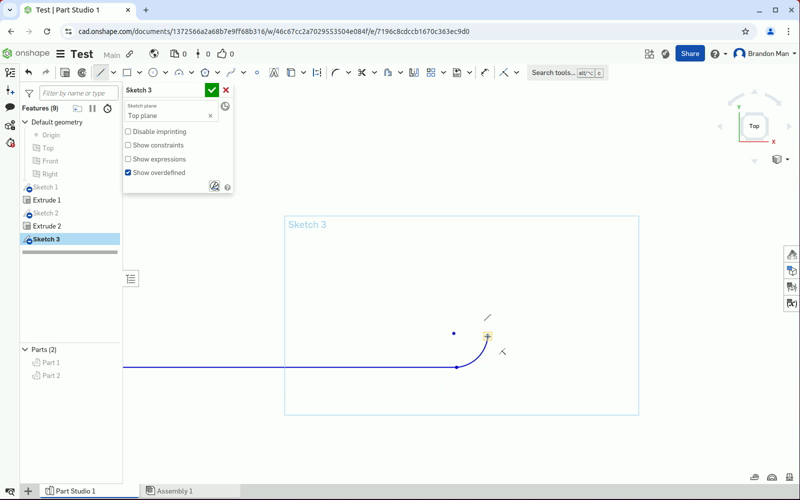
scroll(-6)
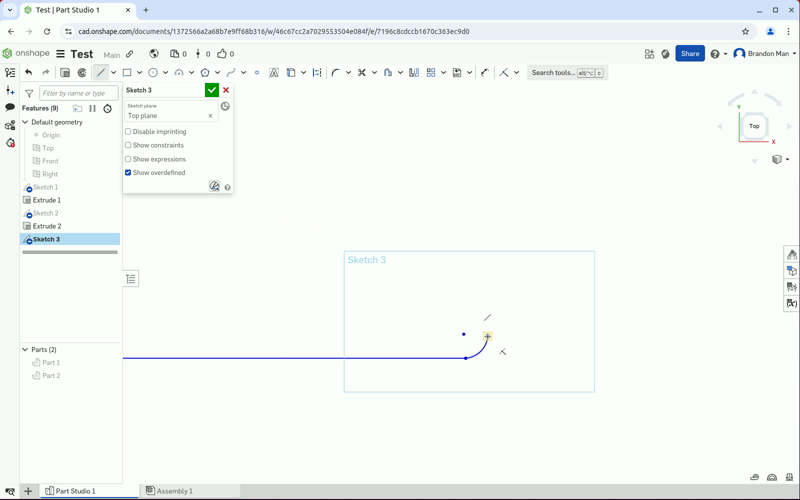
scroll(-6)
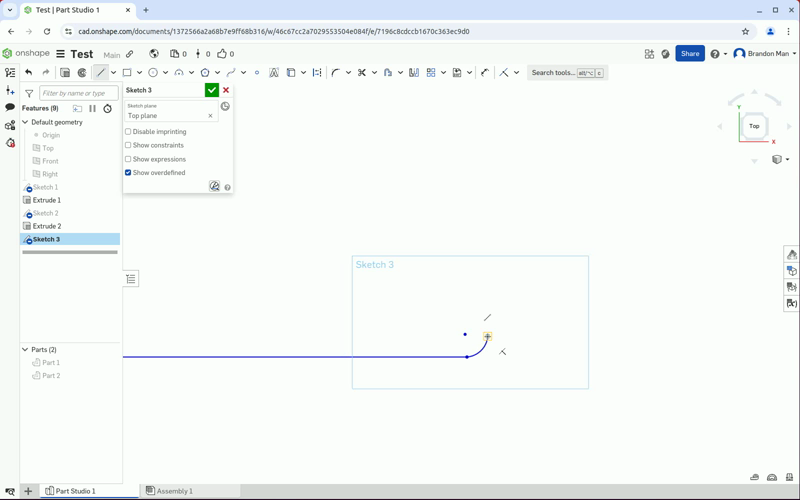
scroll(-6)
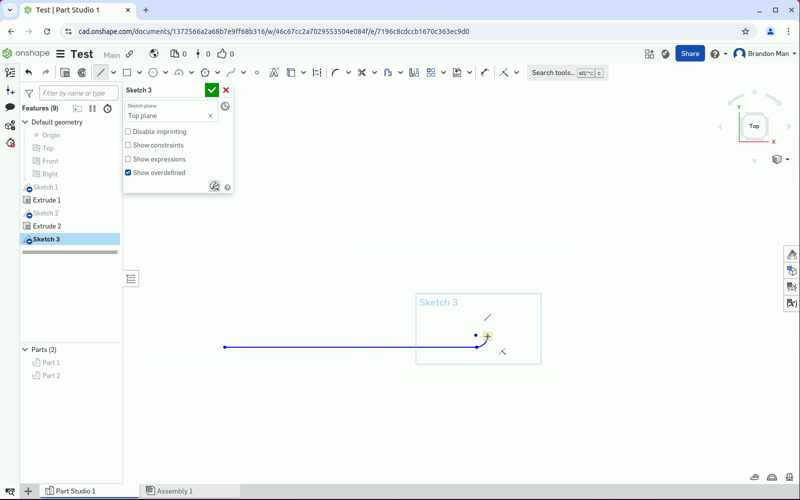
scroll(-6)
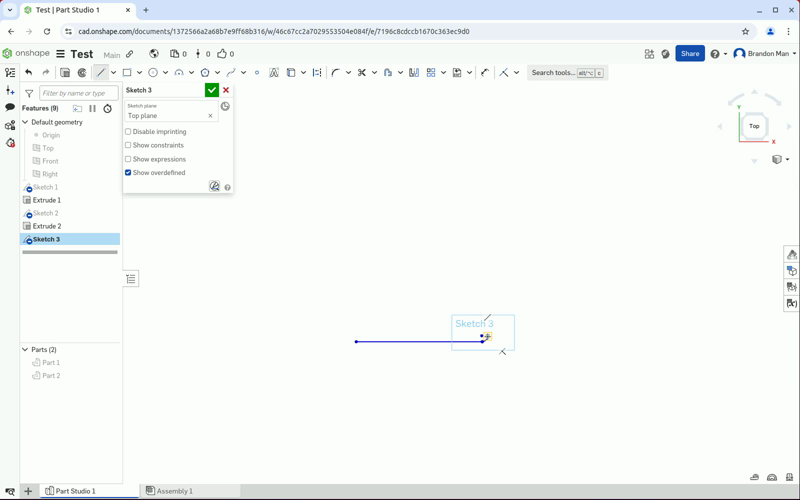
key_down(shift)
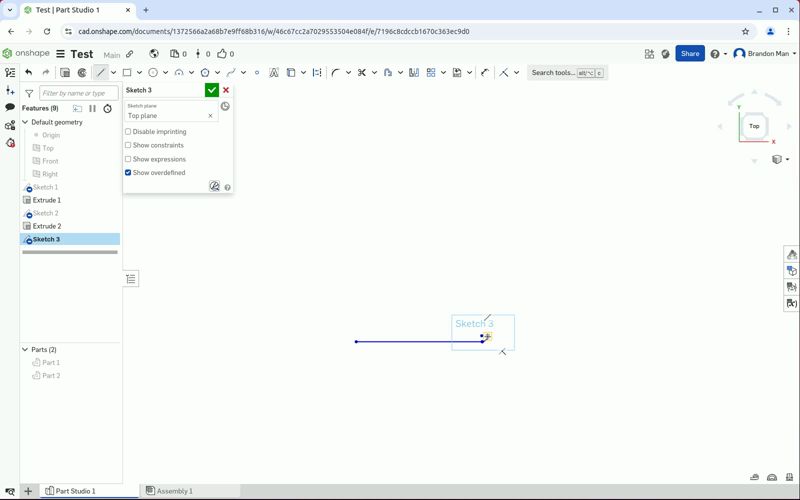
mouse_move(517, 336)
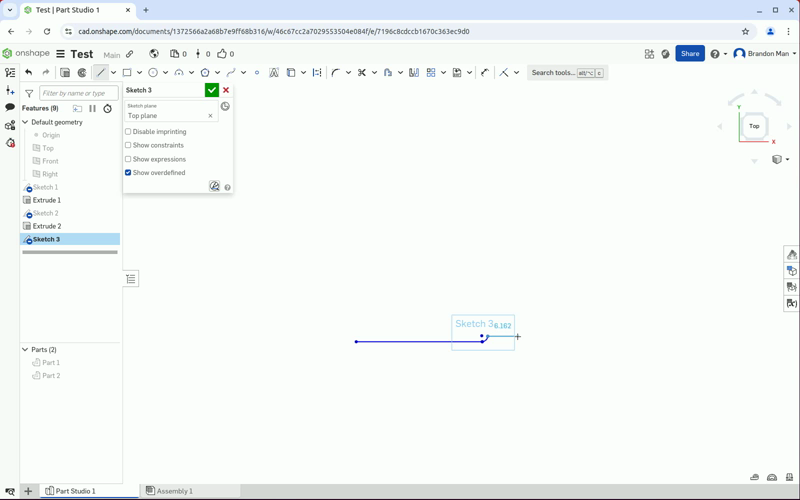
mouse_move(487, 301)
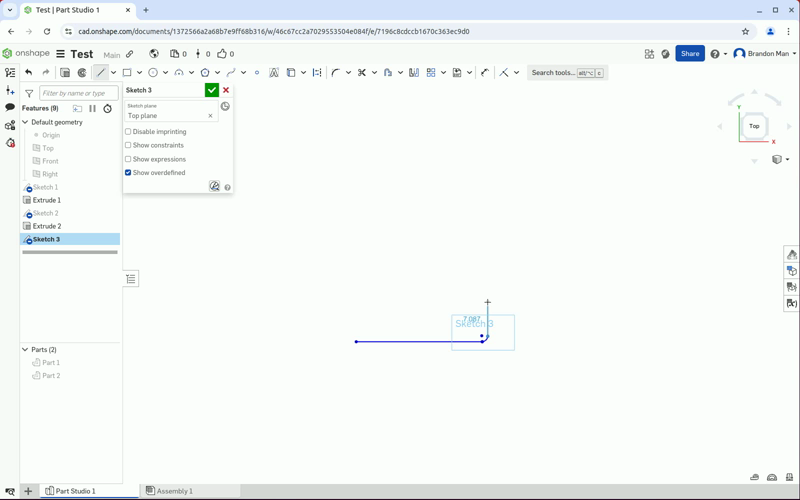
click(487, 301)
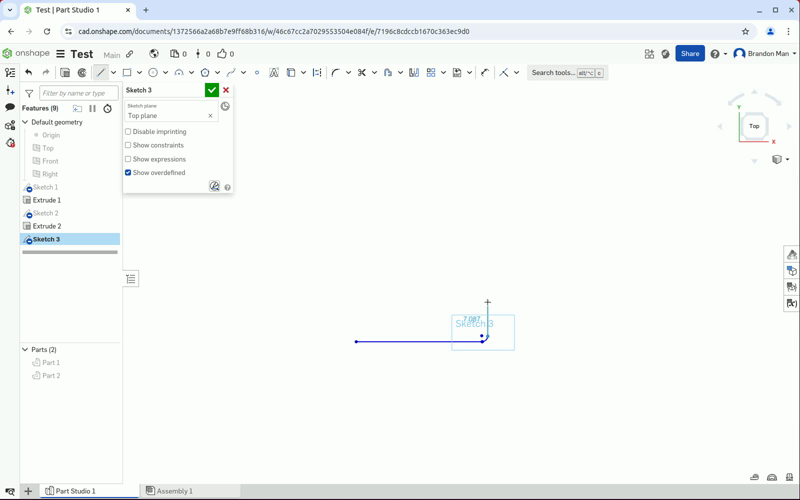
key_up(shift)
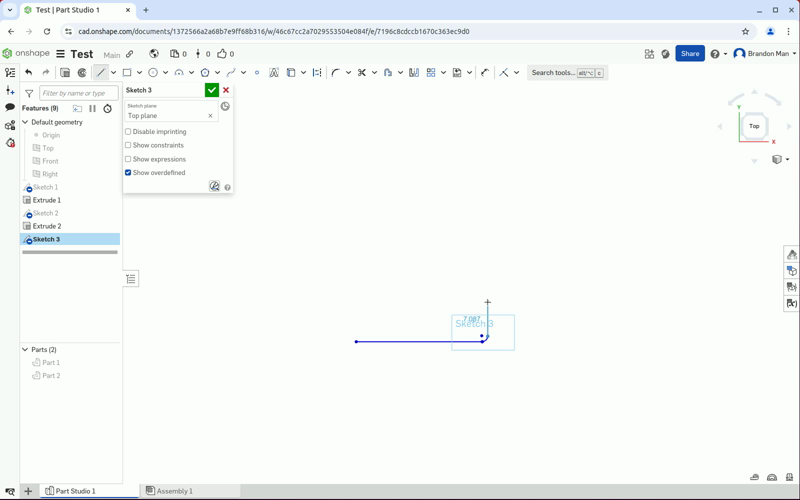
key_down(shift)
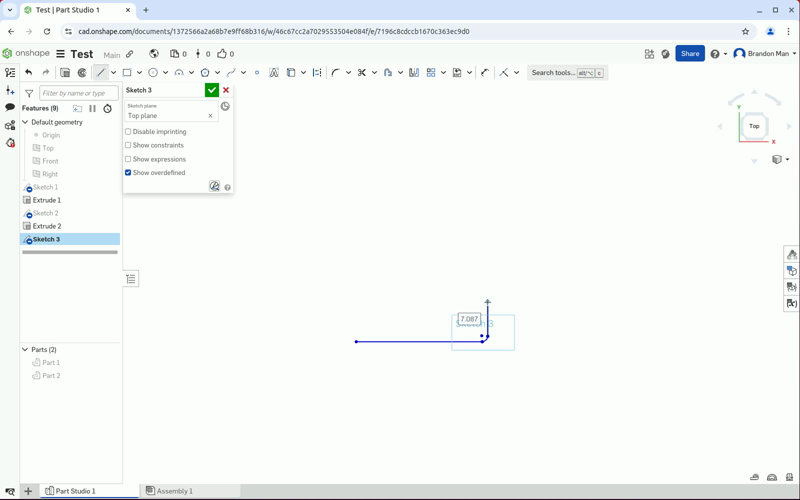
mouse_move(517, 301)
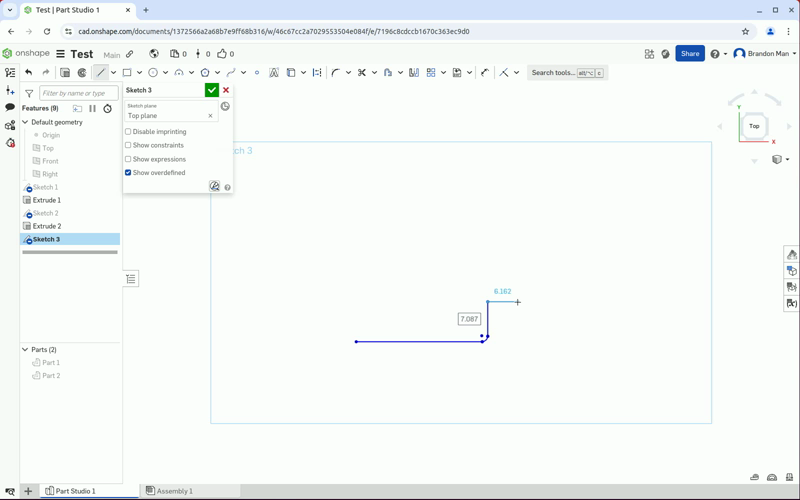
mouse_move(477, 301)
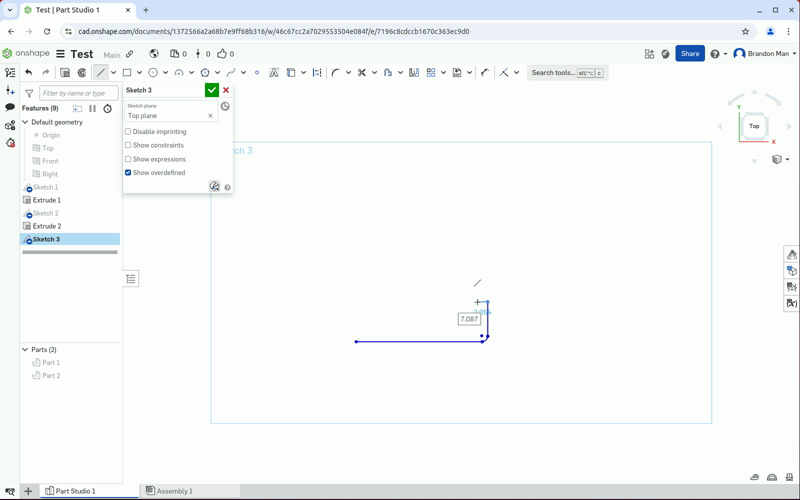
click(477, 301)
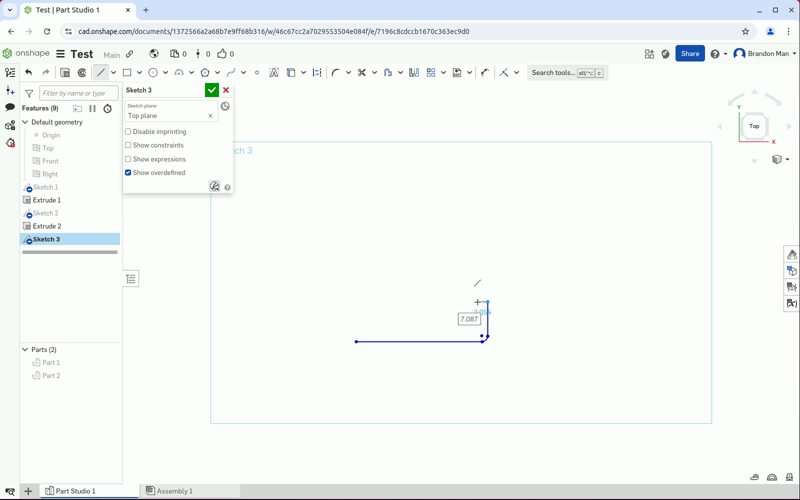
key_up(shift)
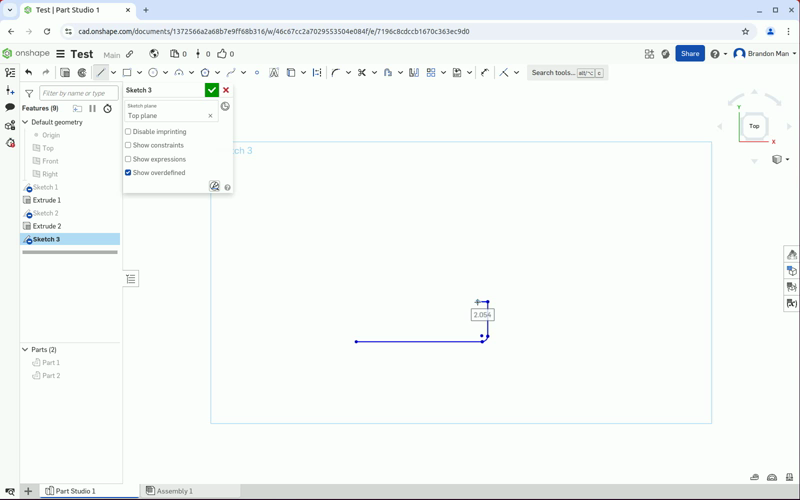
key_down(shift)
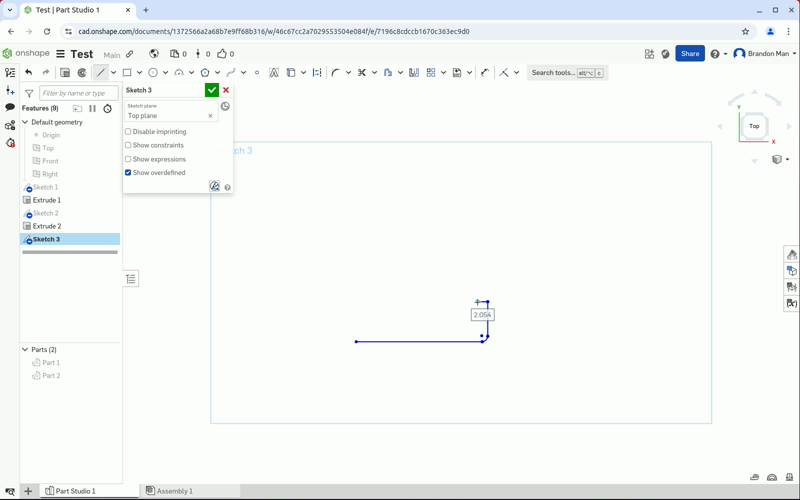
mouse_move(507, 301)
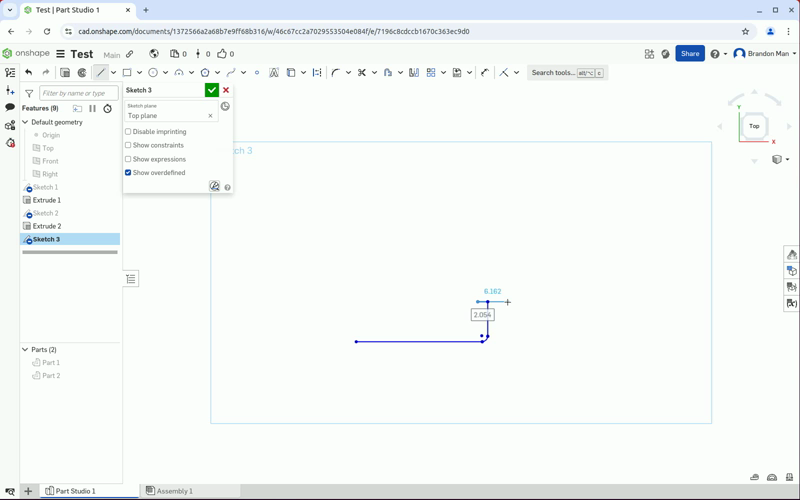
mouse_move(477, 331)
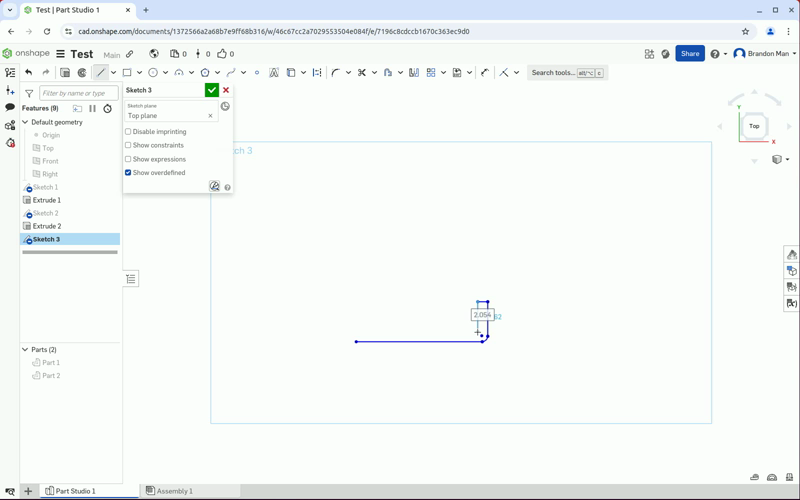
click(477, 331)
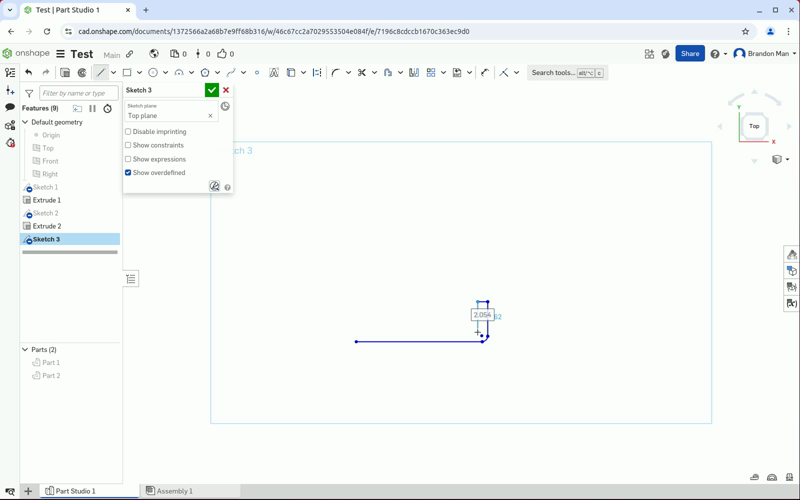
key_up(shift)
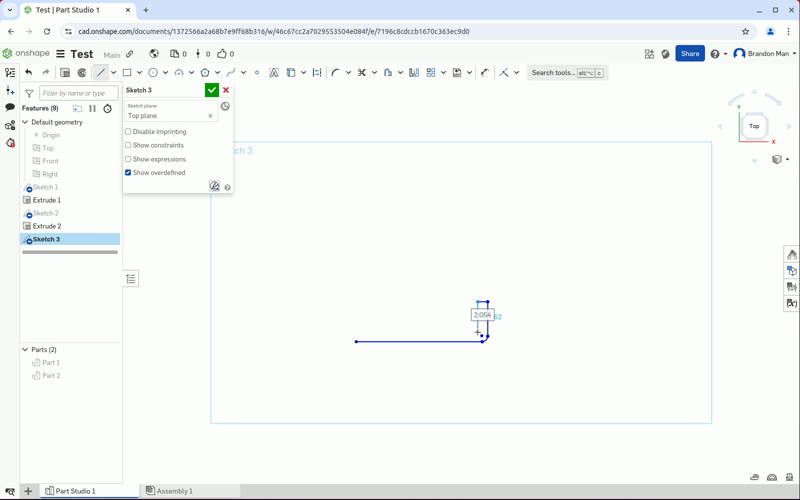
key_down(shift)
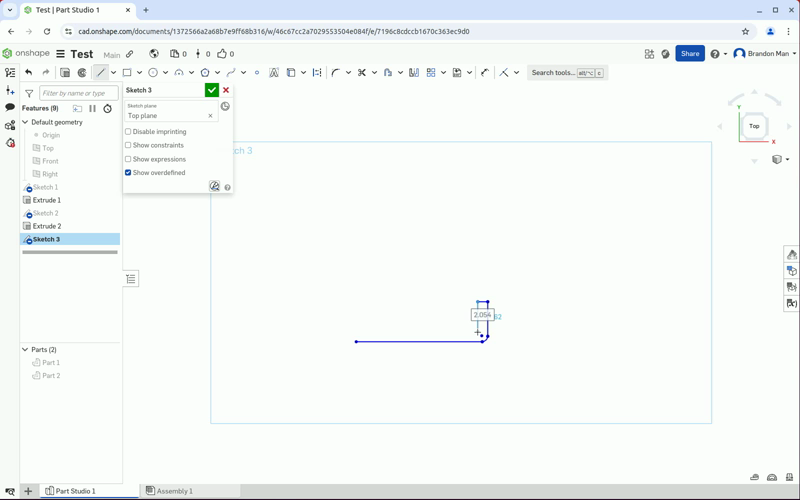
mouse_move(356, 331)
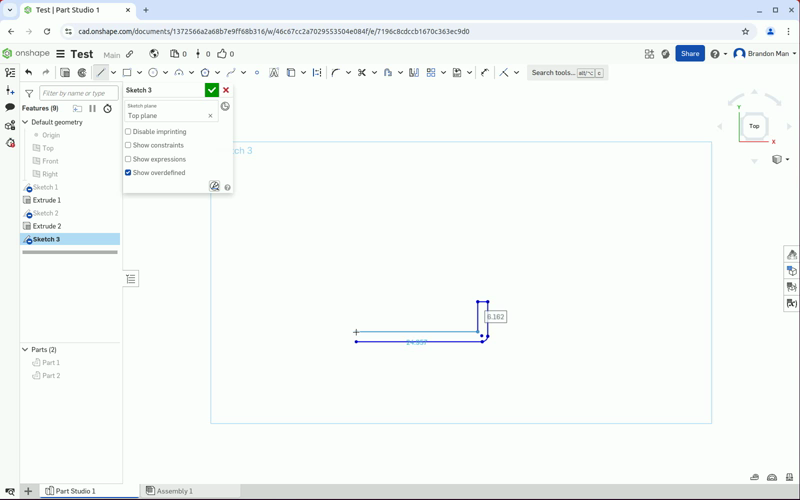
click(356, 331)
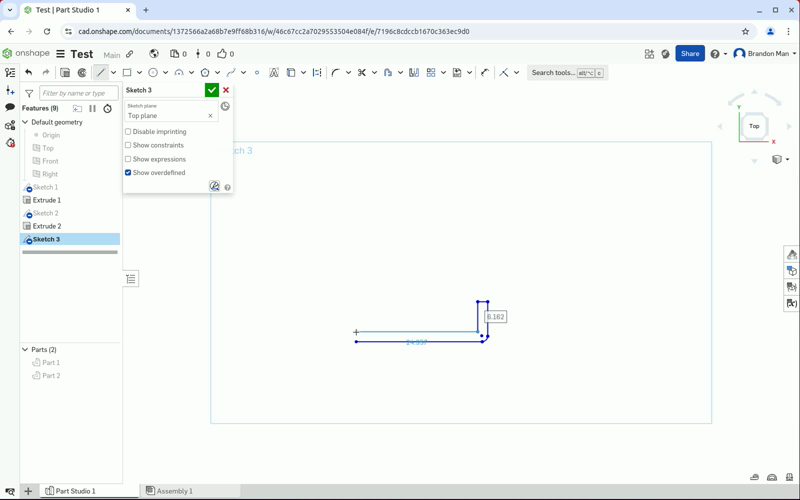
key_up(shift)
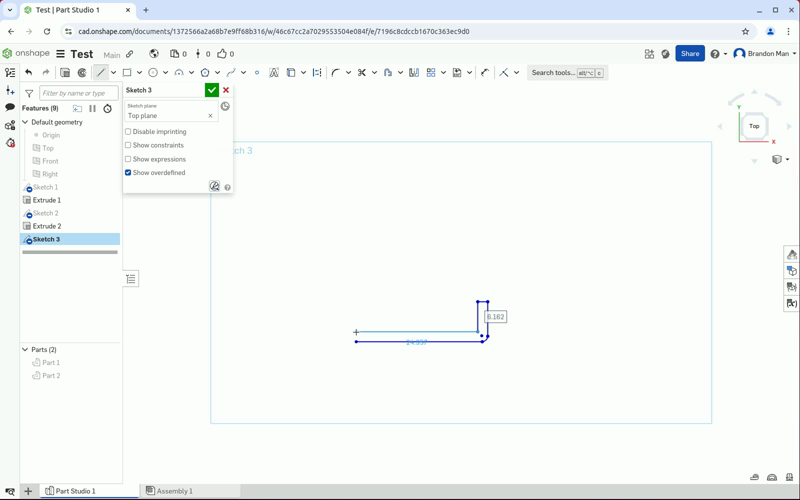
mouse_move(386, 331)
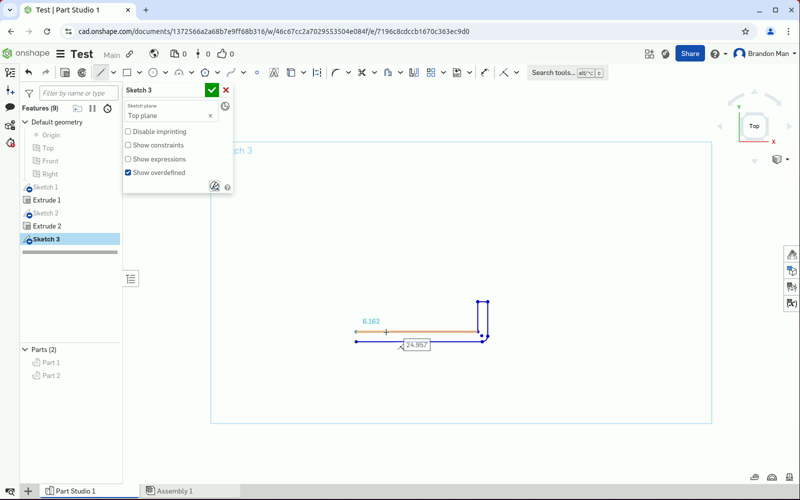
key_down(shift)
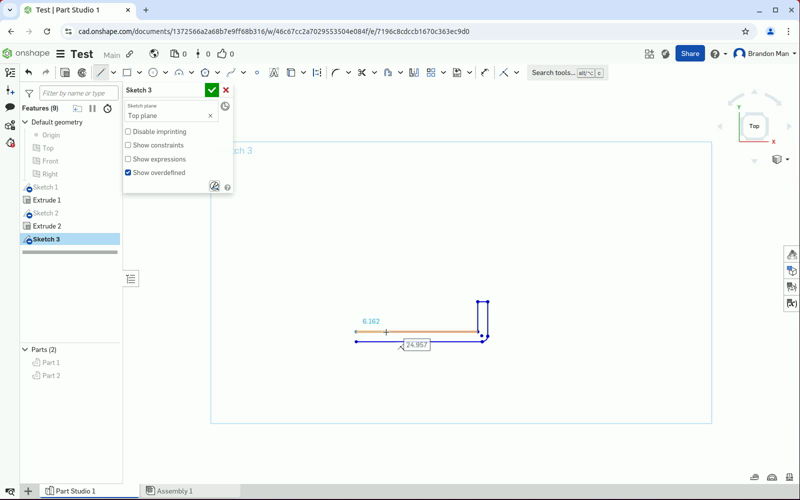
mouse_move(356, 341)
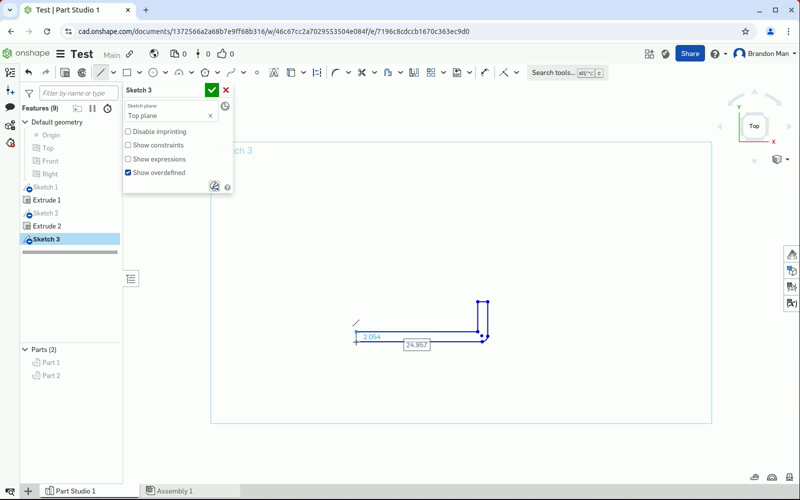
key_up(shift)
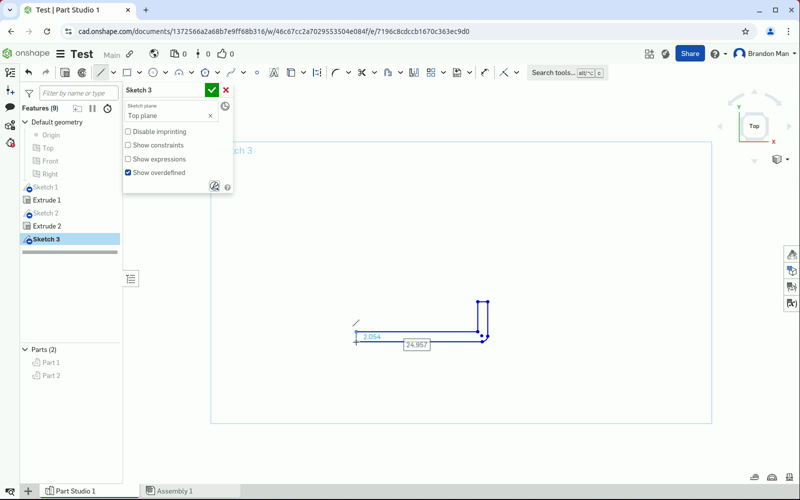
click(356, 341)
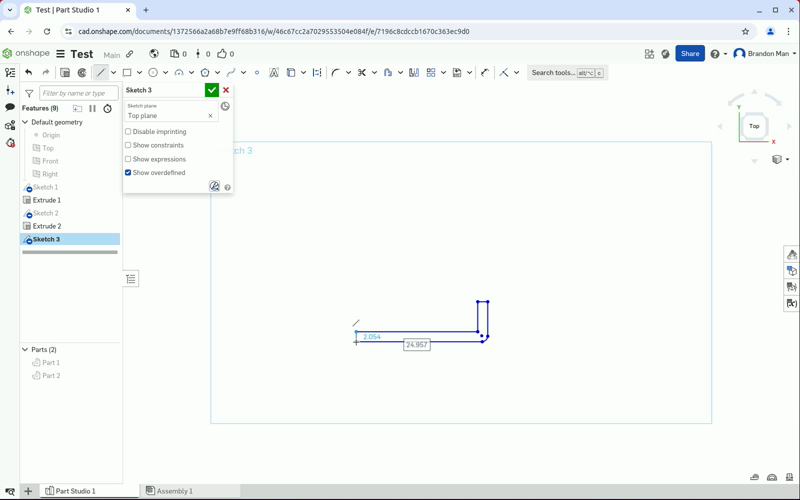
key(esc)
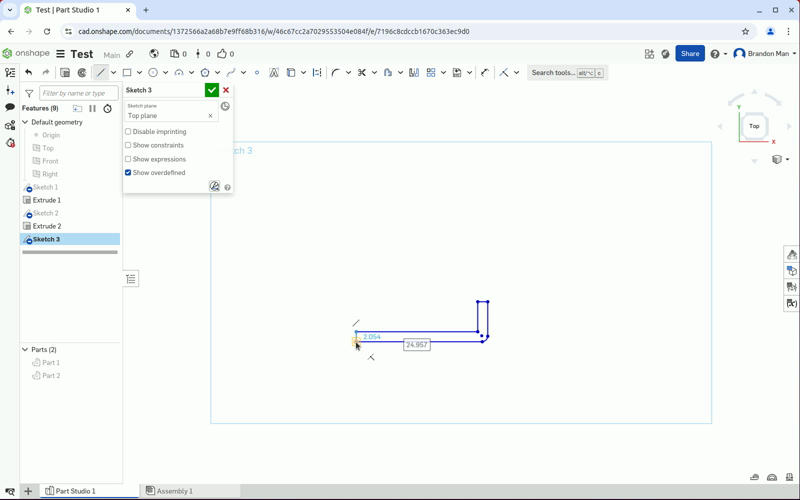
mouse_move(448, 340)
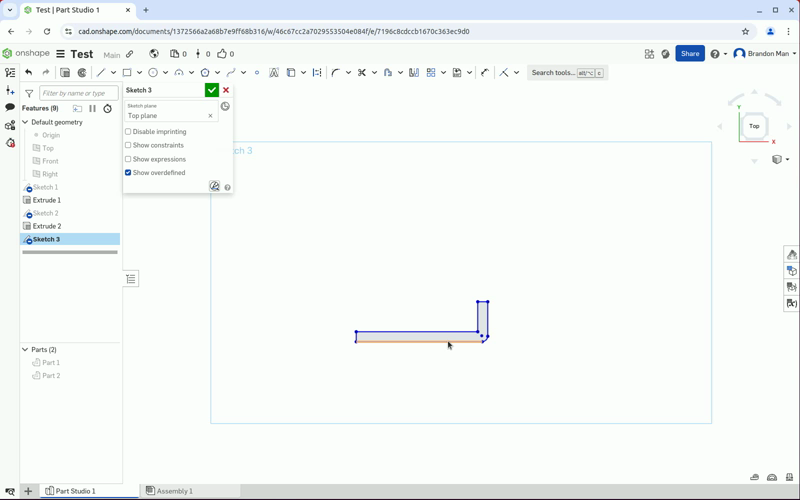
scroll(6)
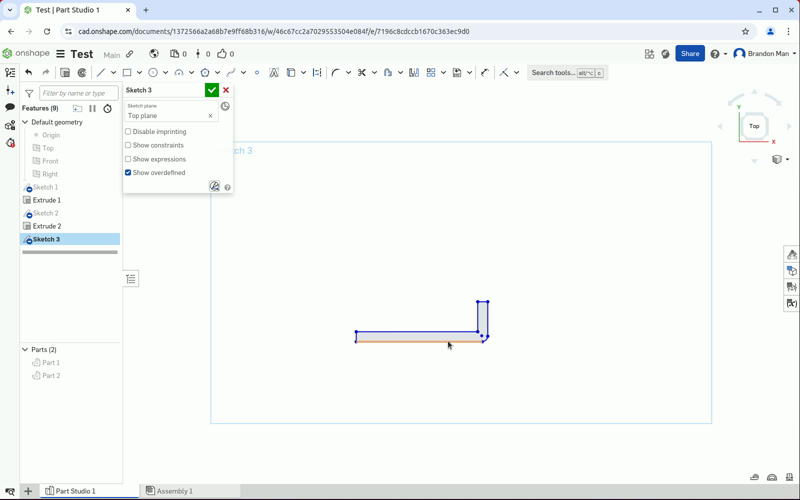
scroll(6)
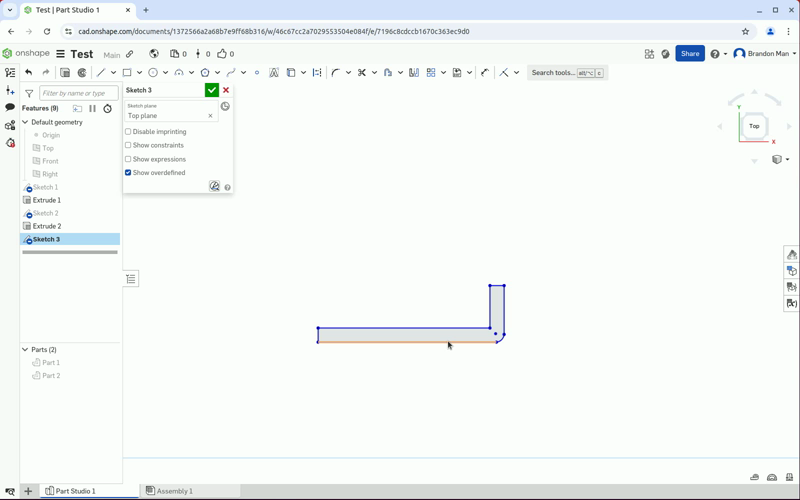
scroll(6)
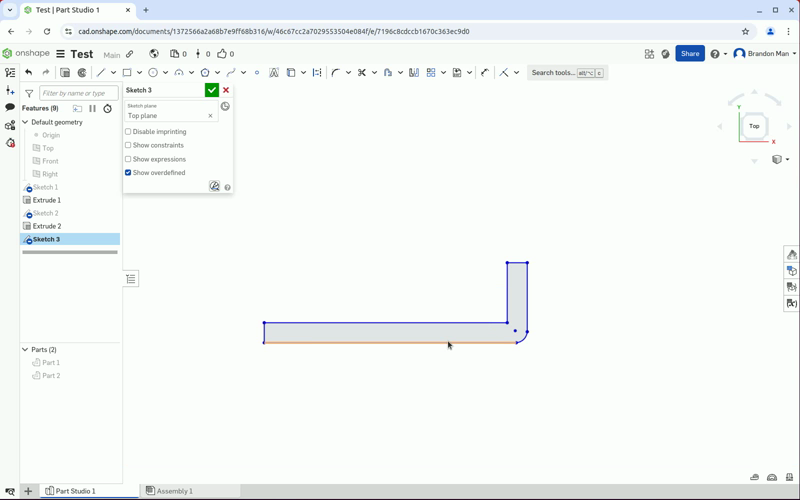
scroll(6)
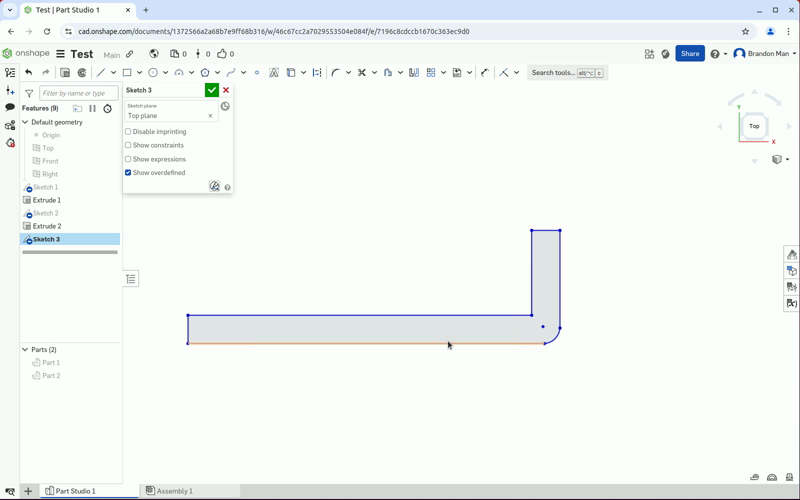
scroll(6)
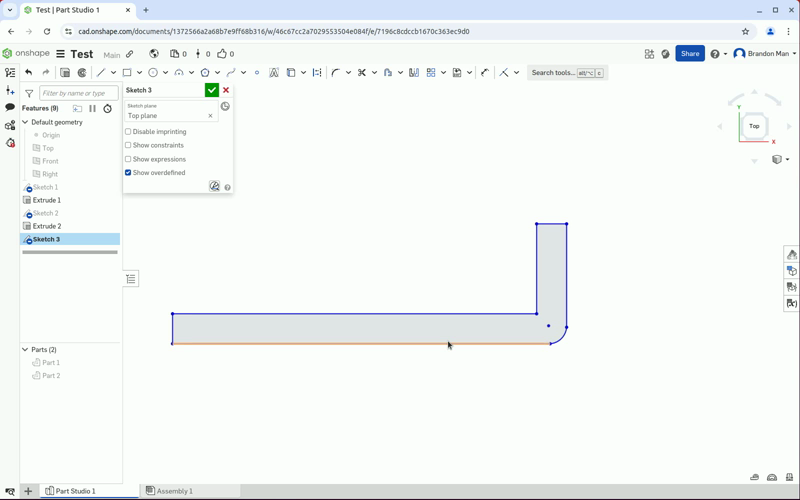
scroll(6)
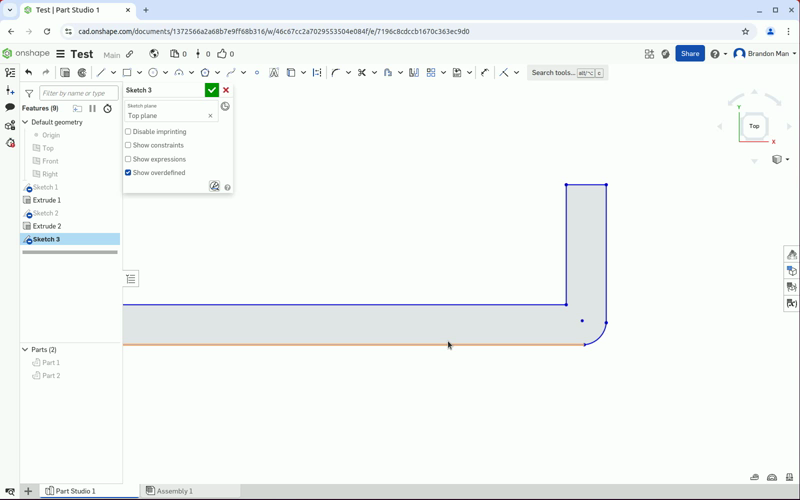
scroll(6)
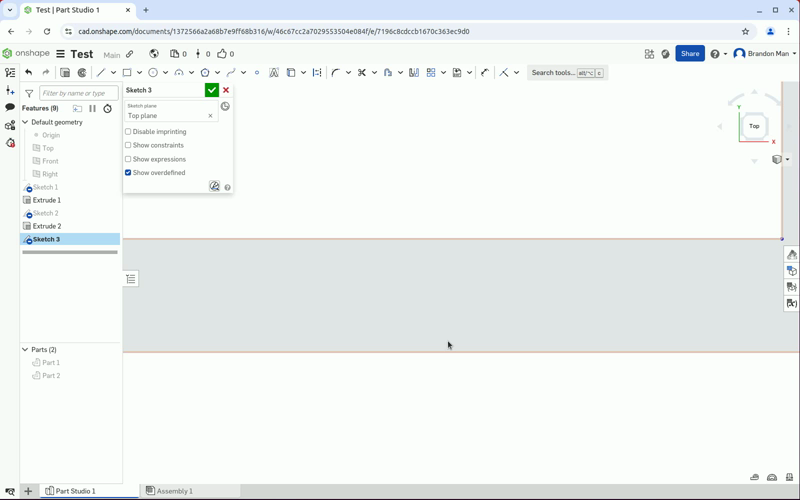
click(448, 340)
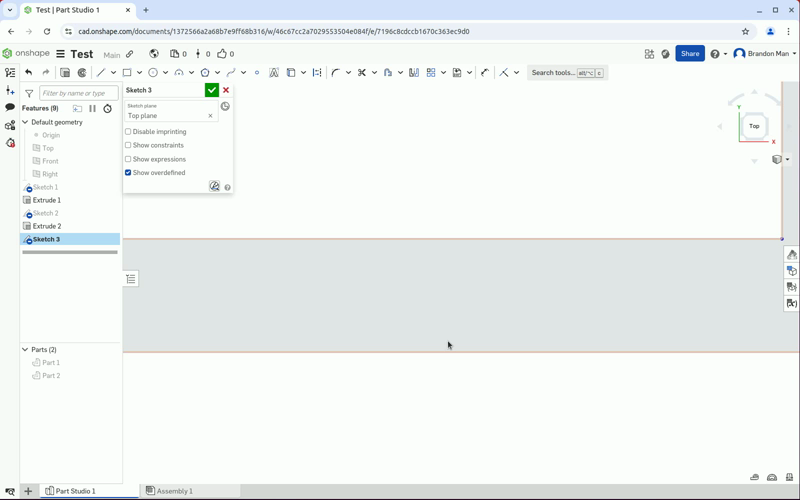
scroll(-6)
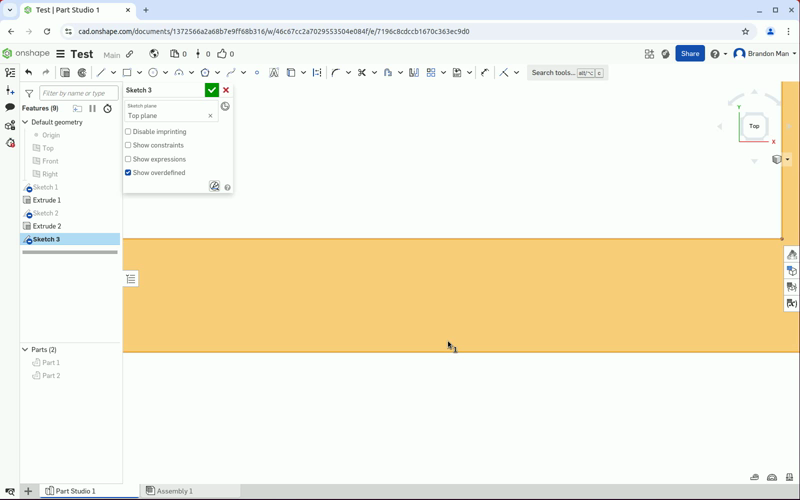
scroll(-6)
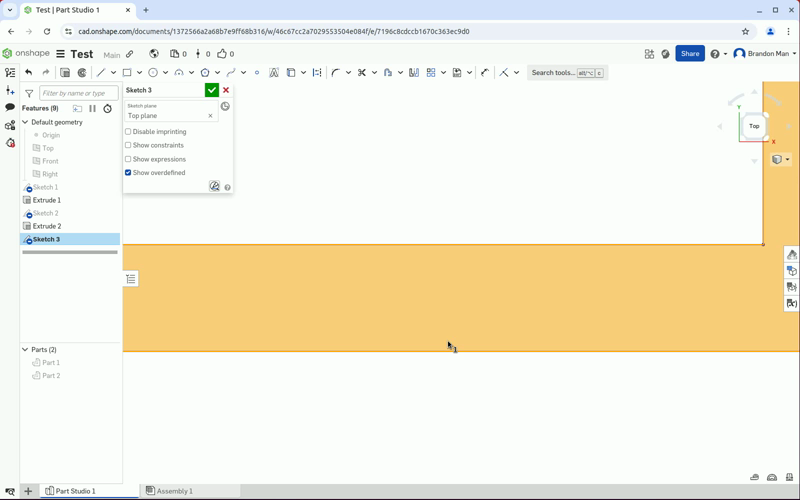
scroll(-6)
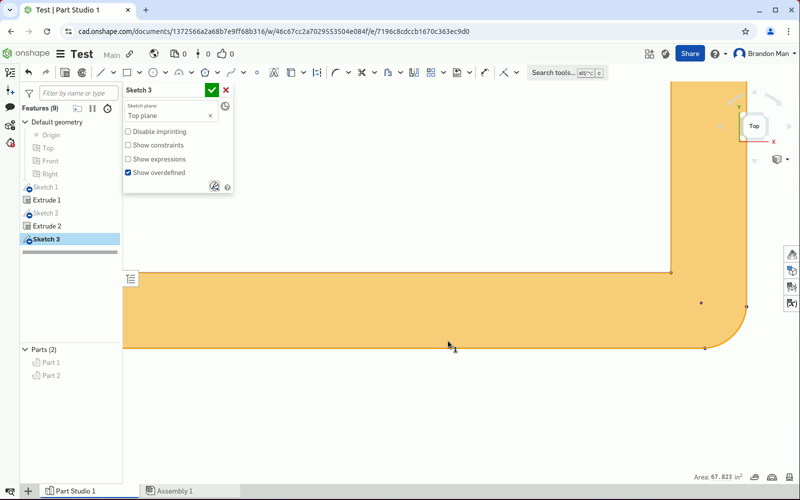
scroll(-6)
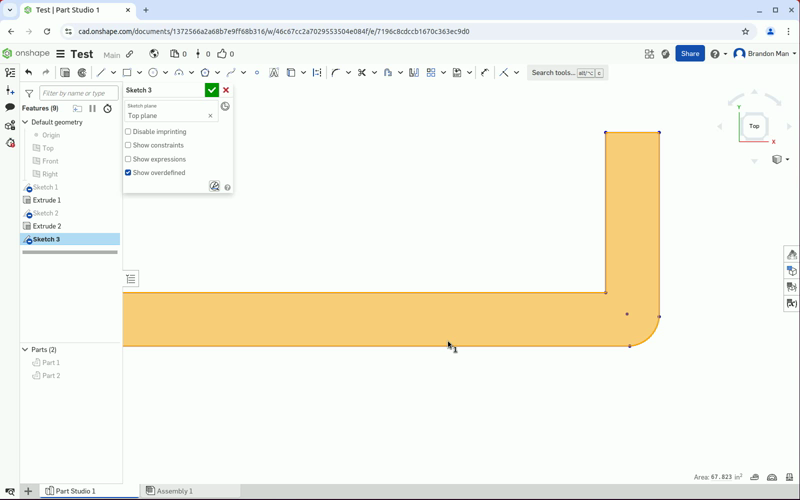
scroll(-6)
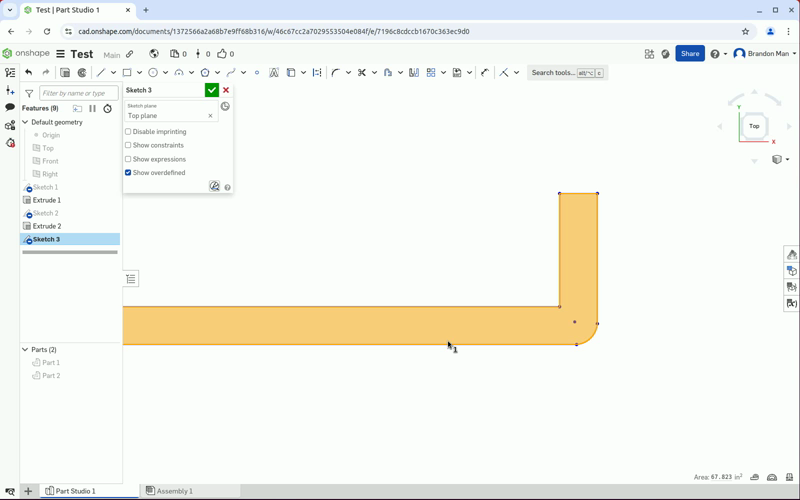
scroll(-6)
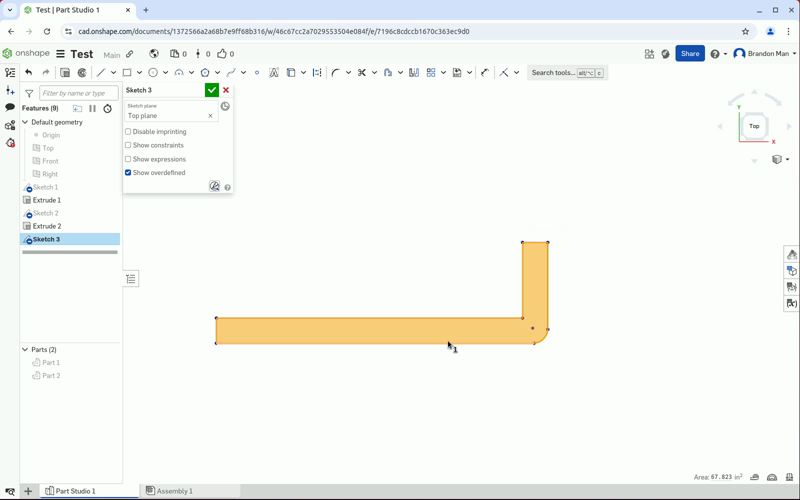
scroll(-6)
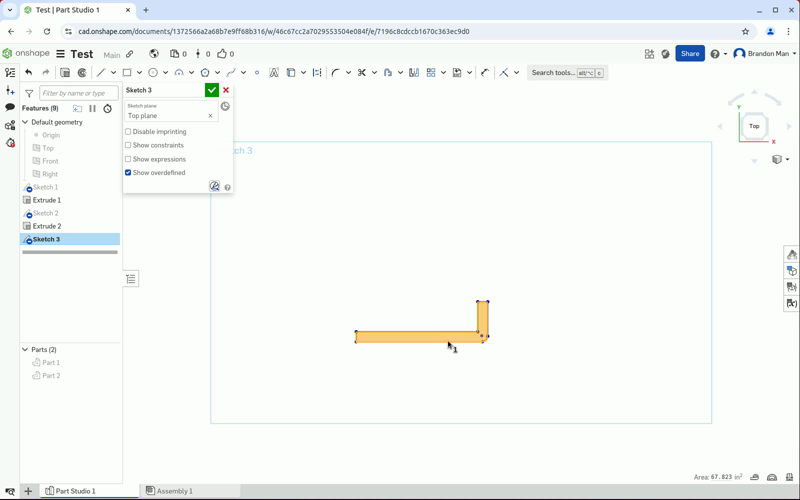
mouse_move(73, 352)
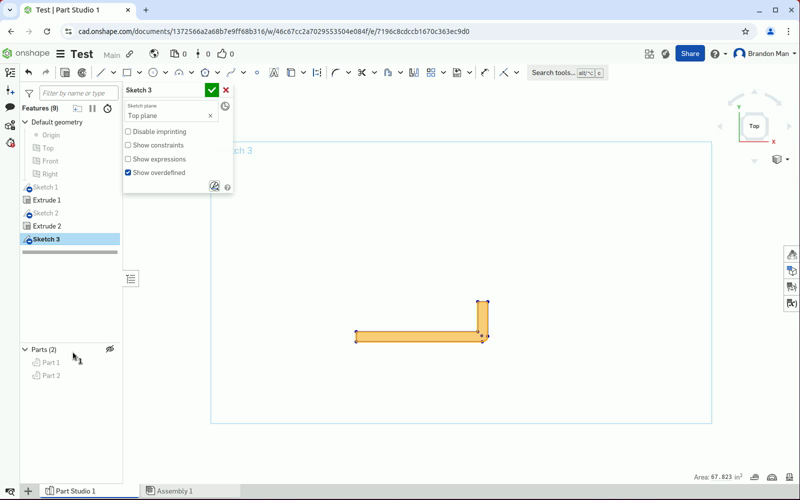
key(shift+y)
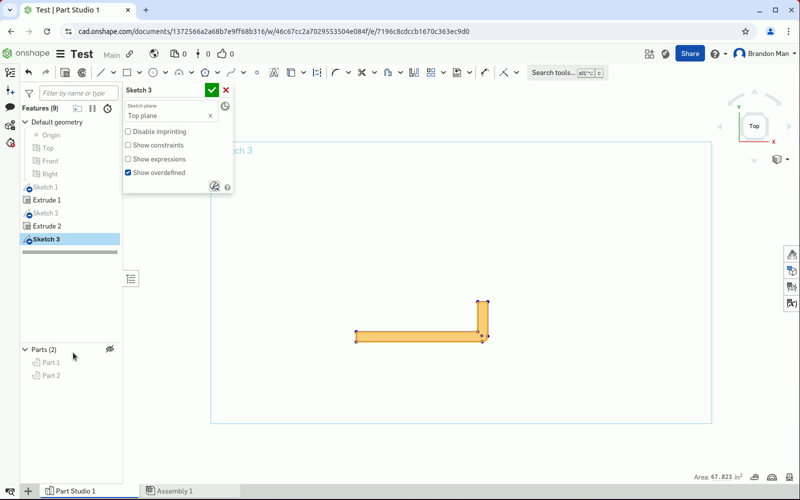
key(shift+e)
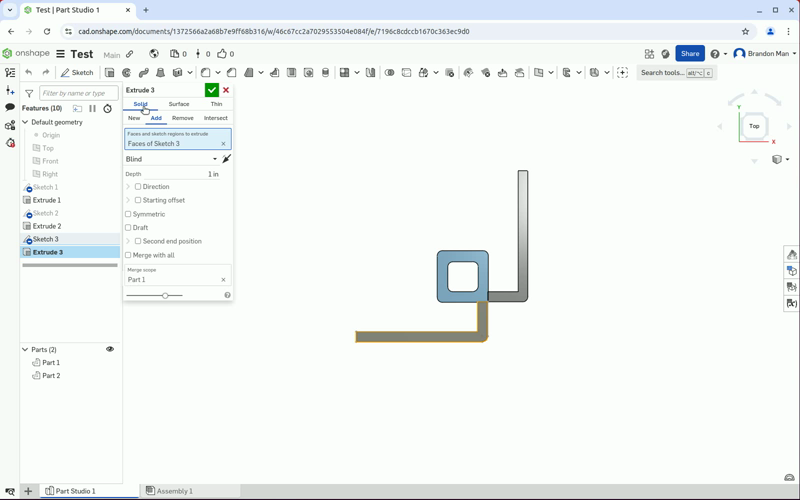
mouse_move(143, 106)
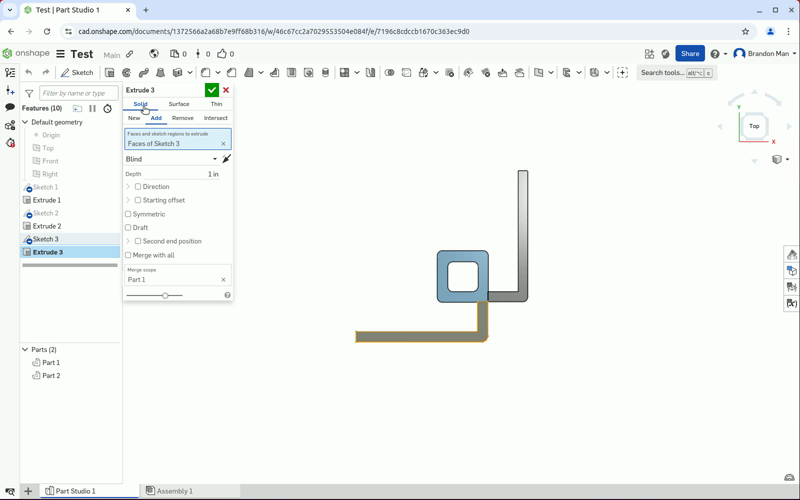
click(143, 106)
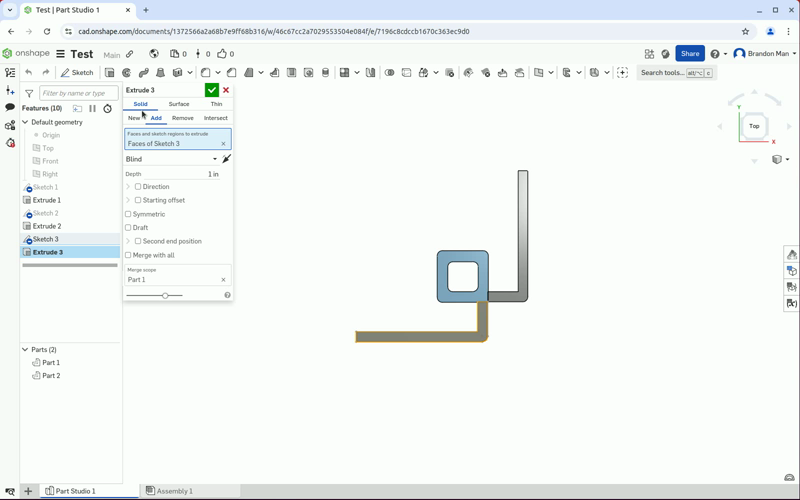
mouse_move(137, 120)
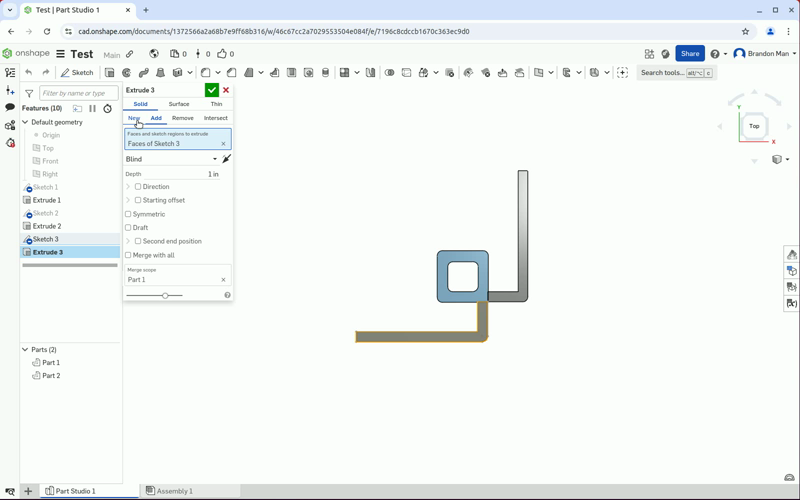
click(137, 120)
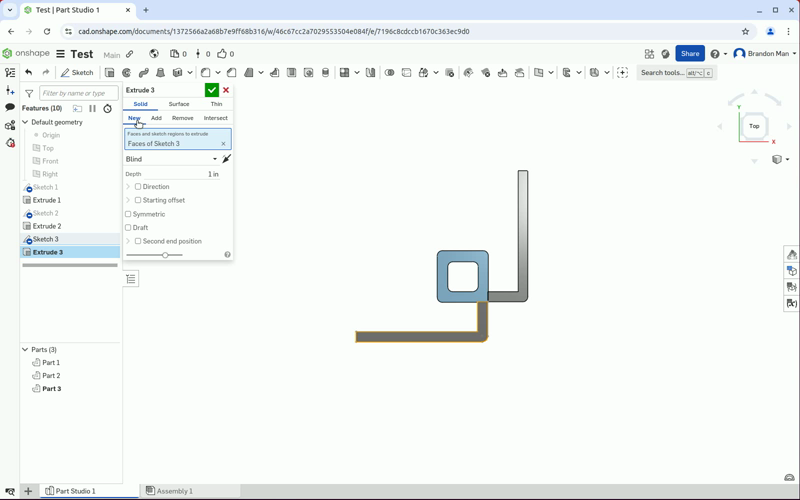
key(tab, 4)
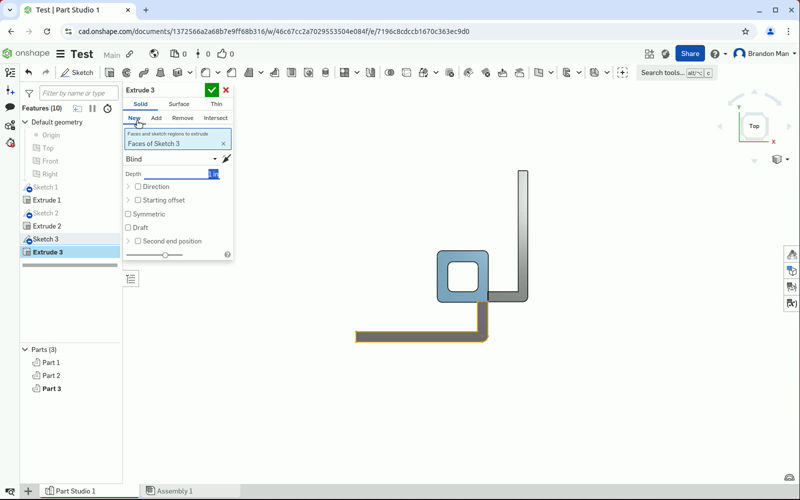
text(0.963)
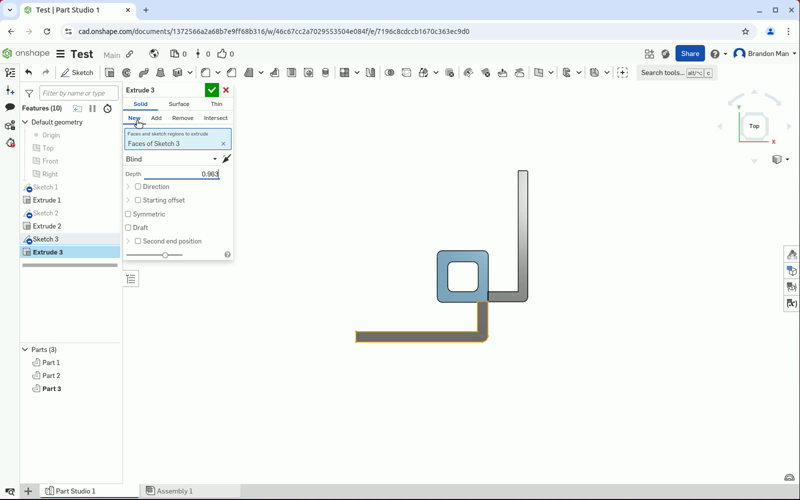
key(enter)
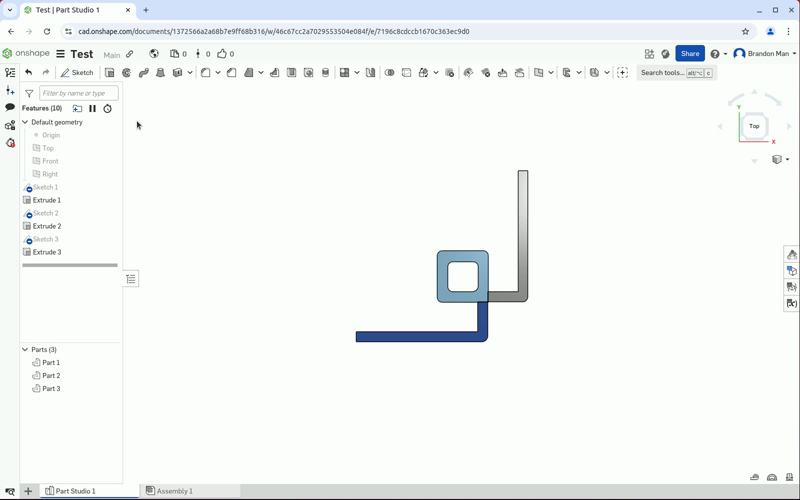
key(shift+h)
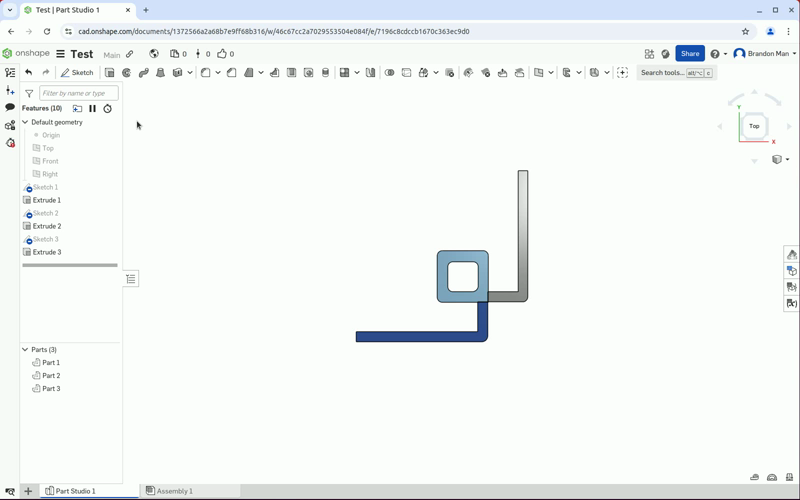
key(shift+h)
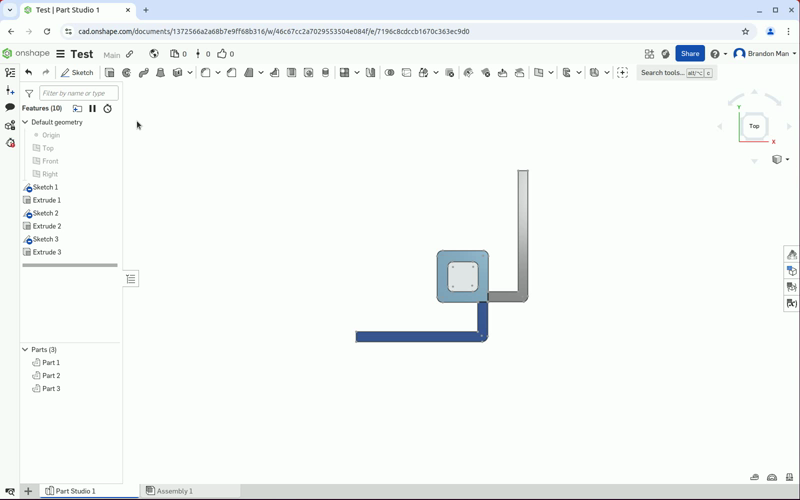
key(shift+7)
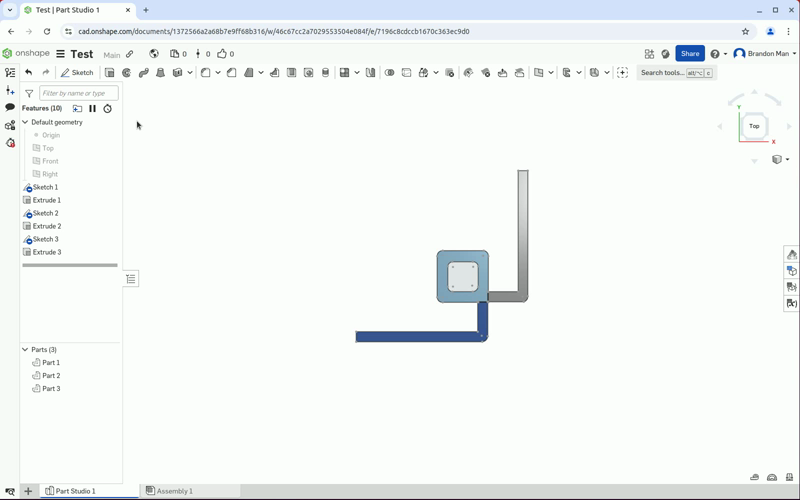
key(up, 3)
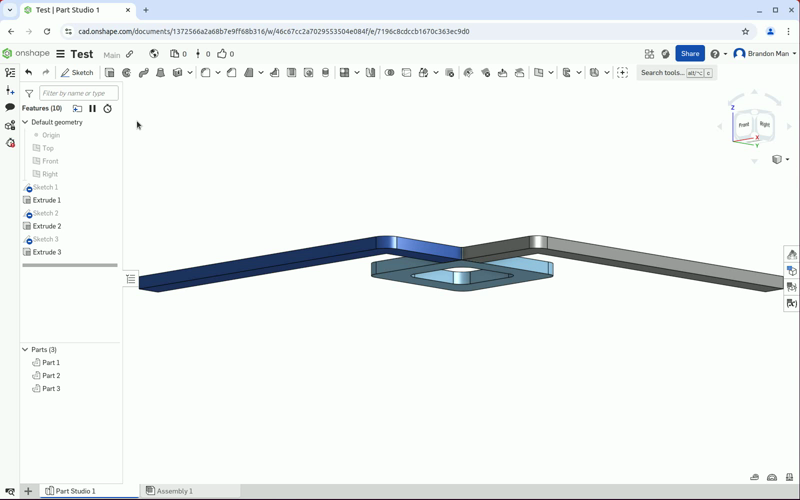
key(left, 3)
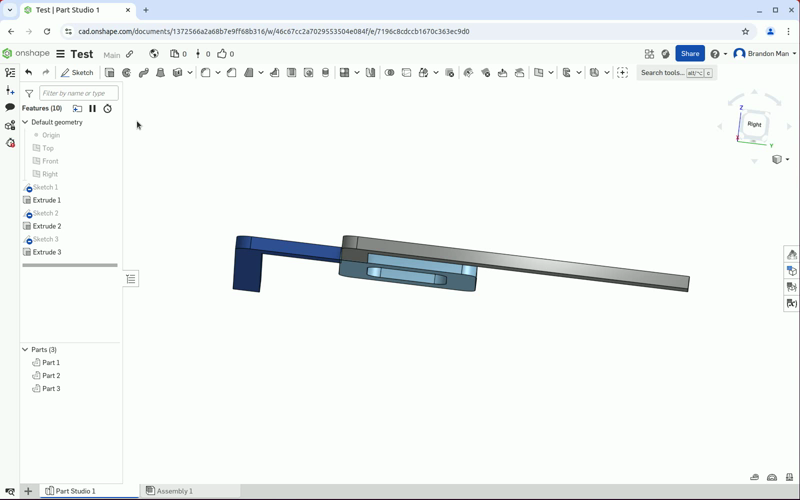
key(right, 3)
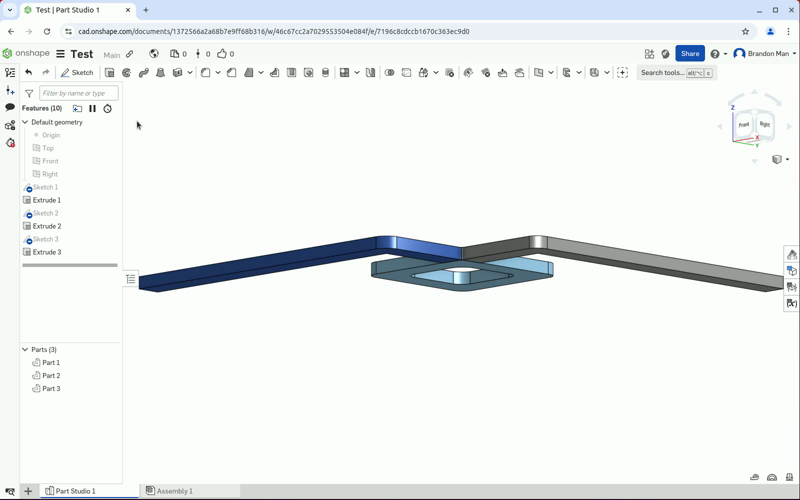
key(down, 3)
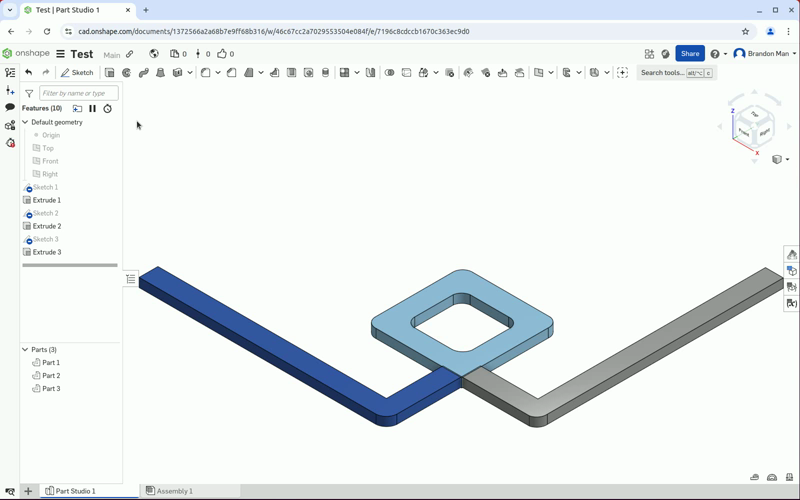
mouse_move(73, 189)
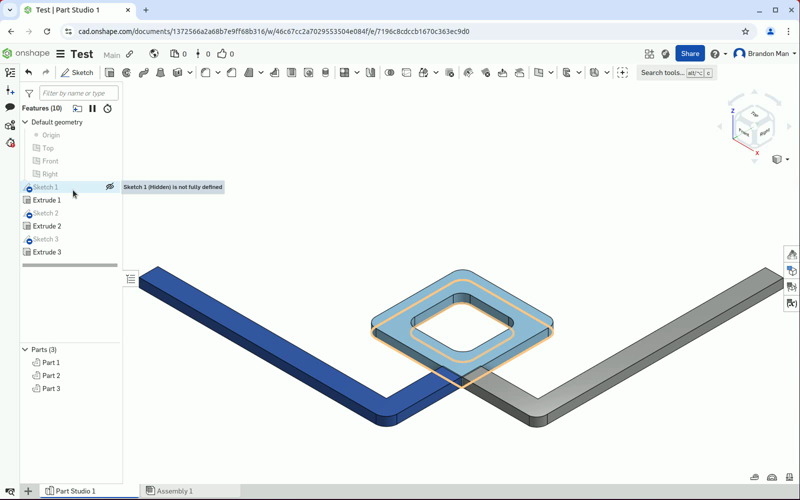
click(73, 189)